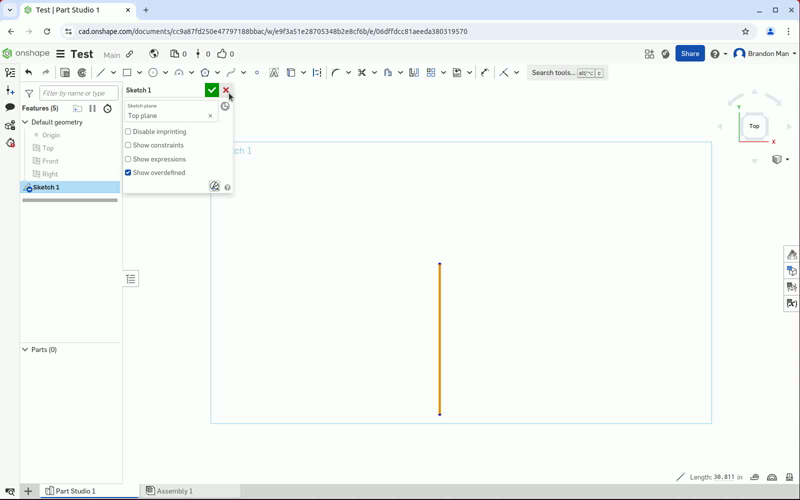
key(shift+h)
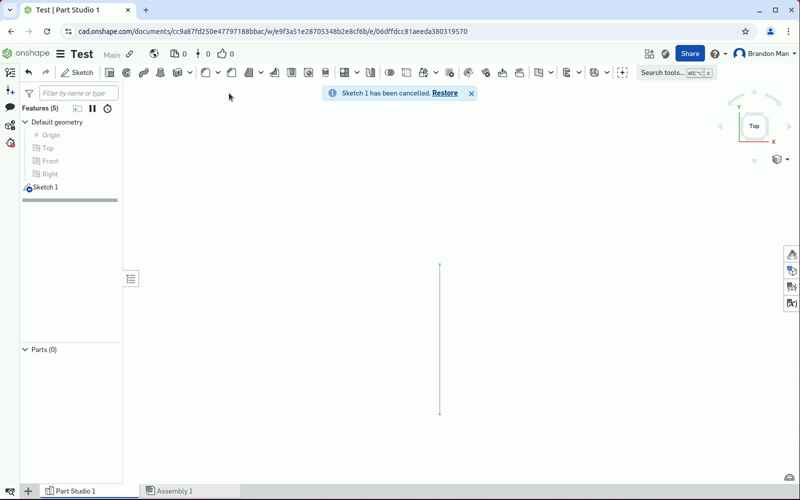
key(shift+s)
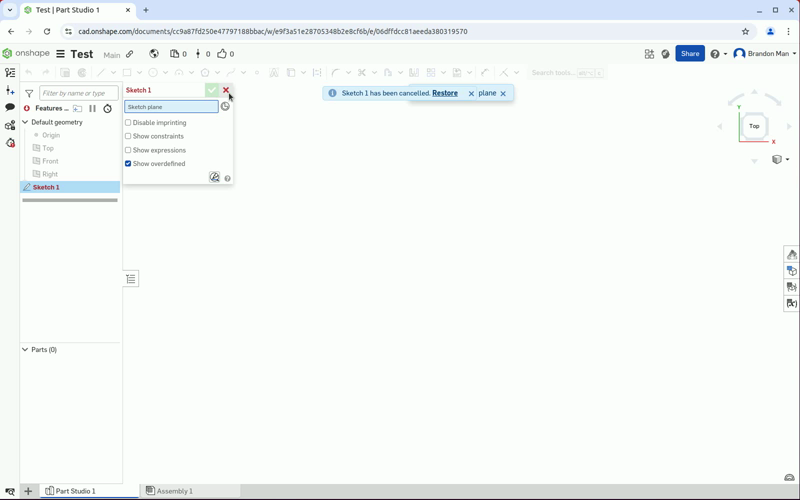
mouse_move(73, 150)
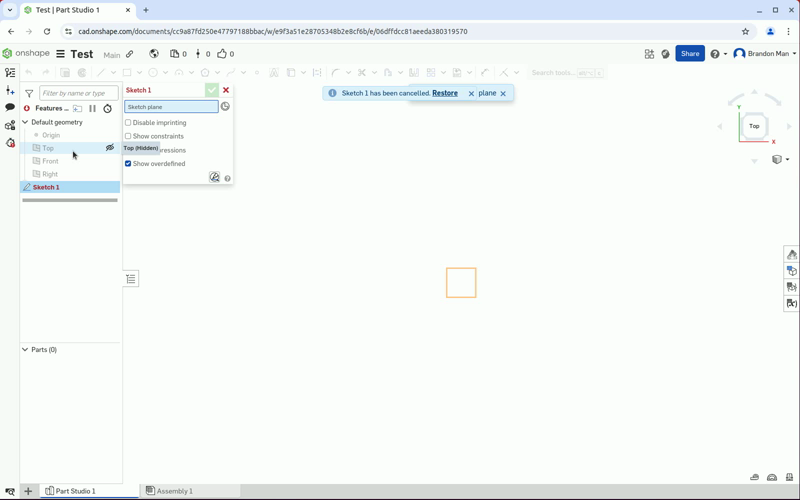
click(73, 150)
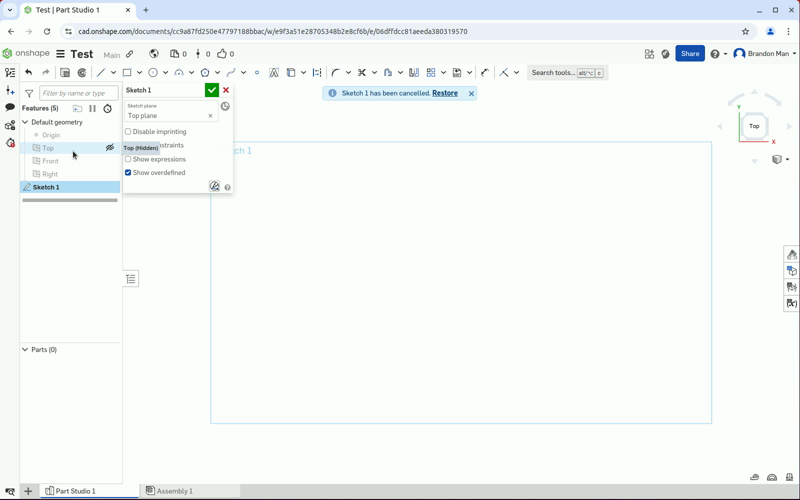
mouse_move(73, 352)
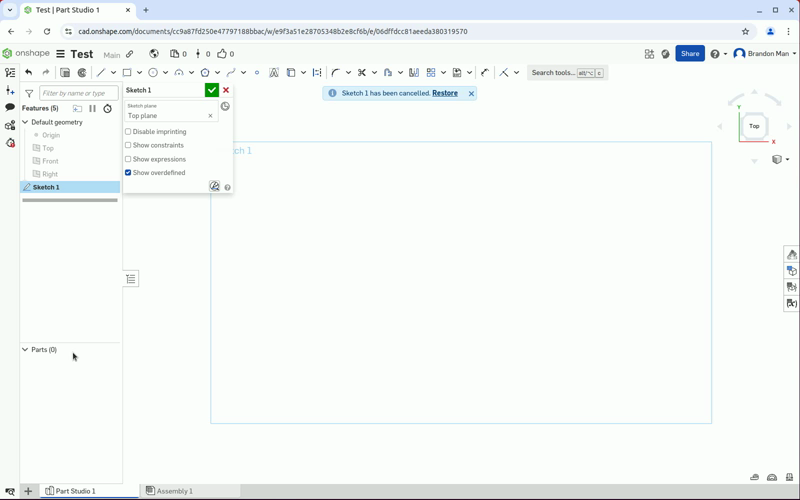
key(y)
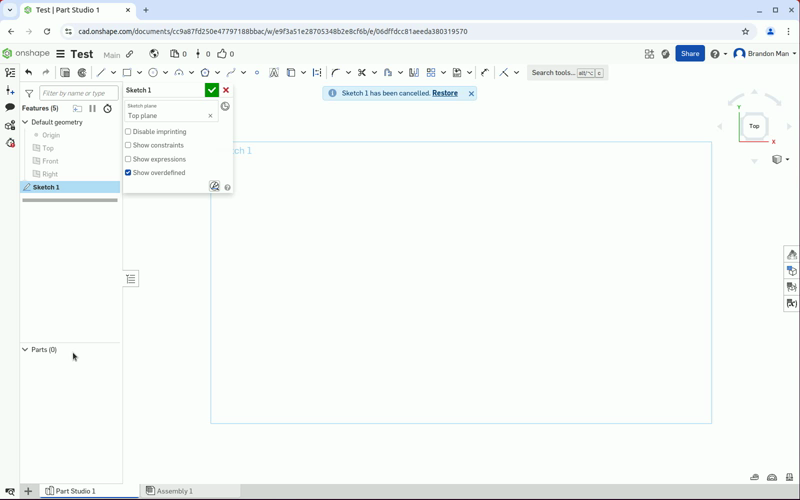
key(l)
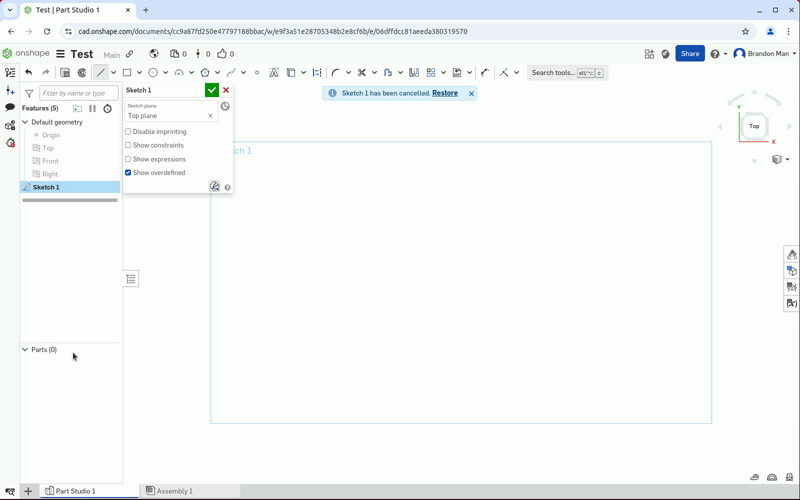
key_down(shift)
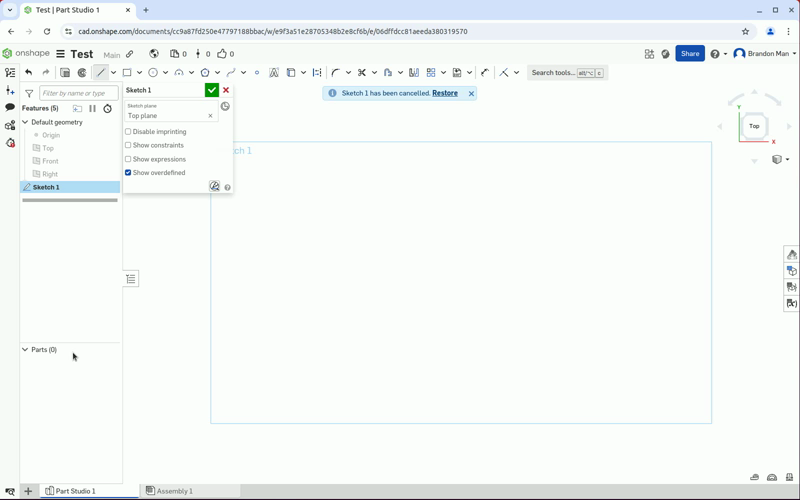
mouse_move(460, 282)
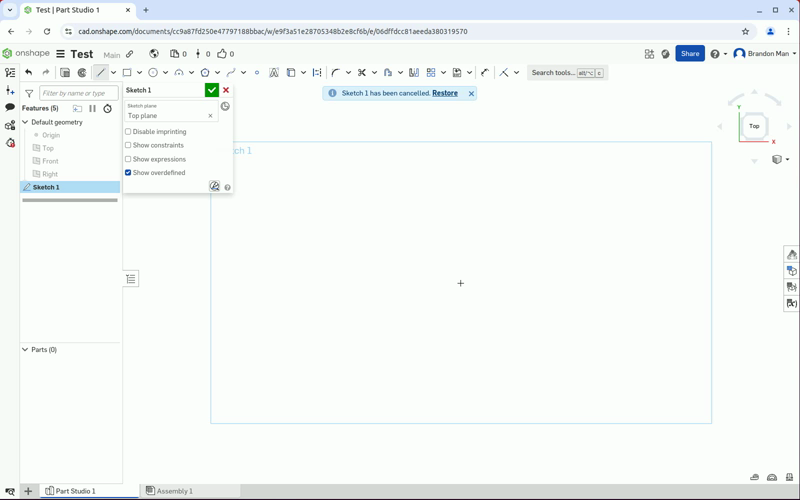
click(460, 282)
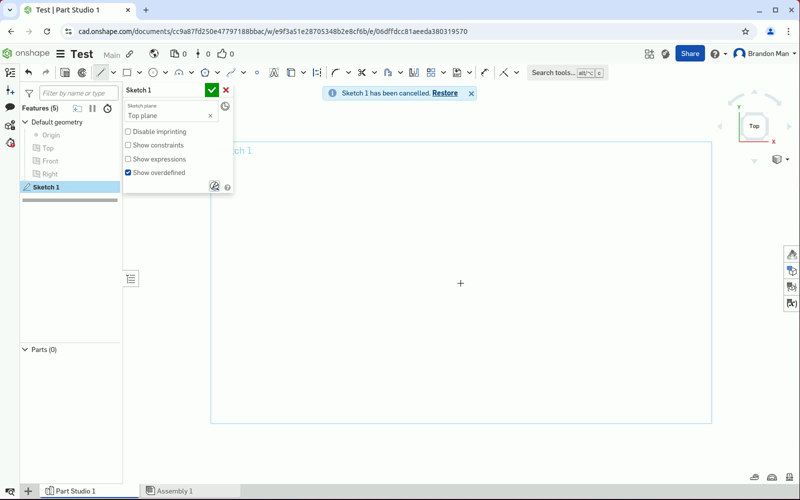
key_up(shift)
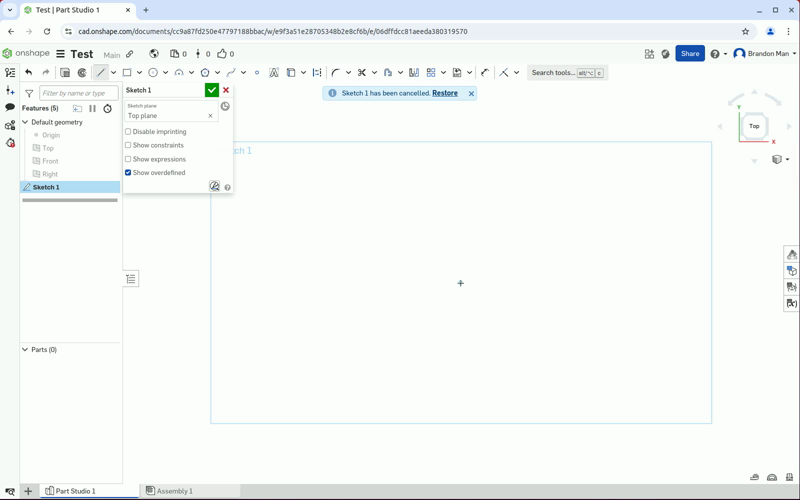
key_down(shift)
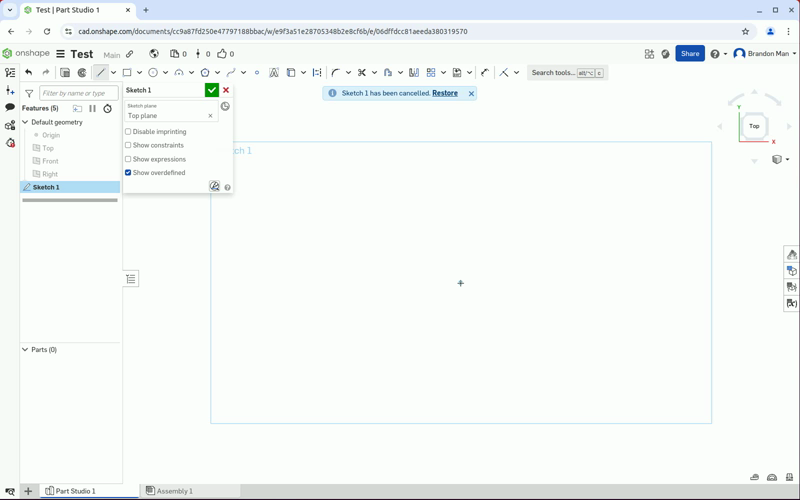
mouse_move(573, 282)
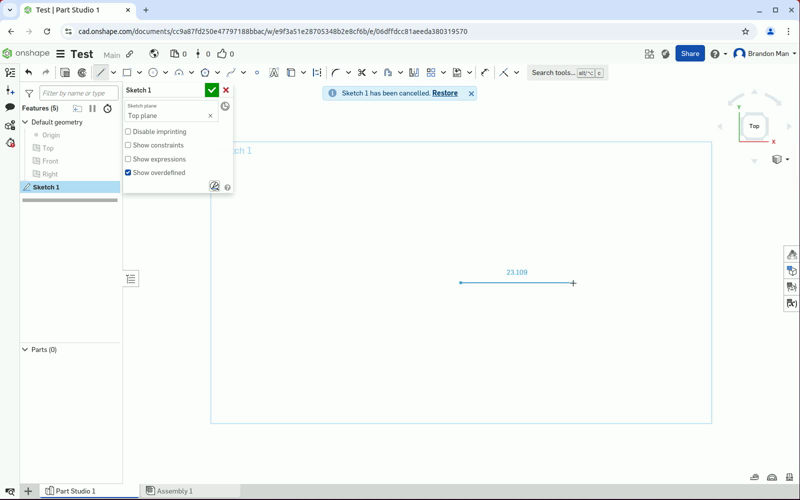
click(573, 282)
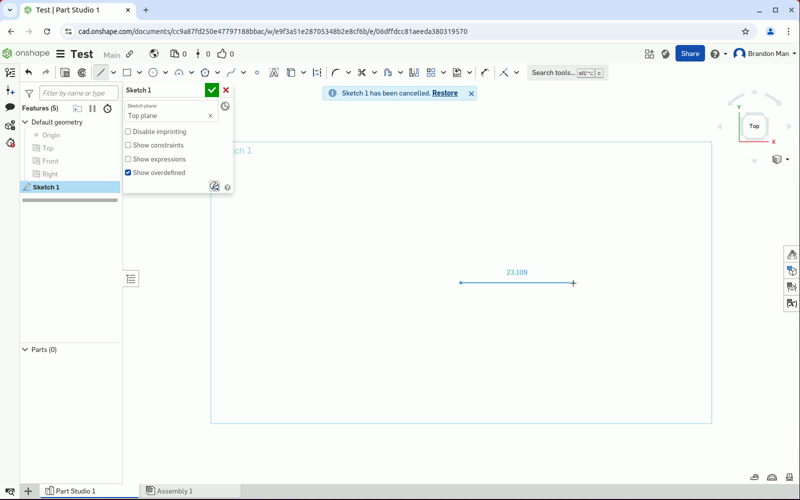
key_up(shift)
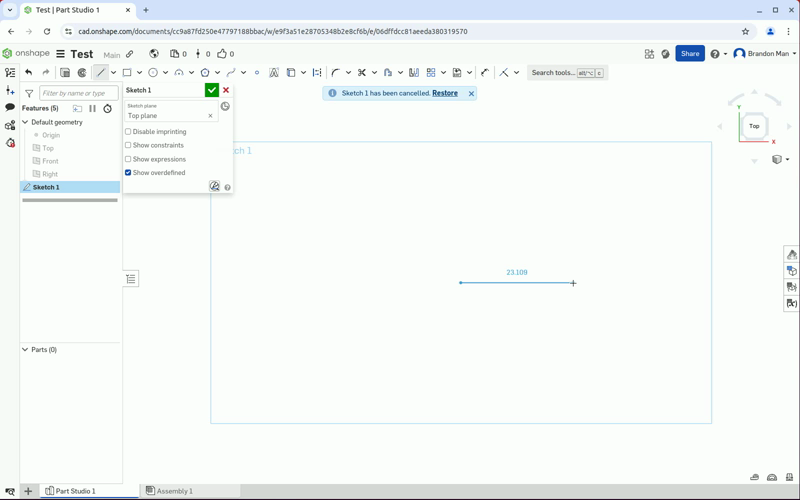
key_down(shift)
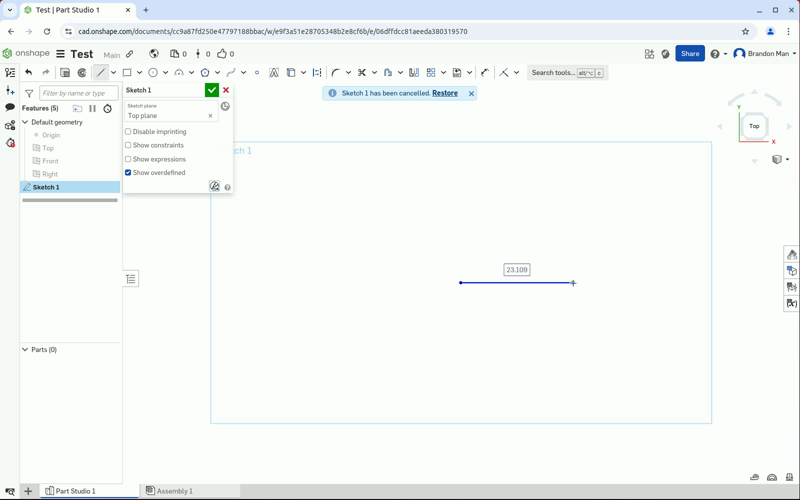
mouse_move(573, 170)
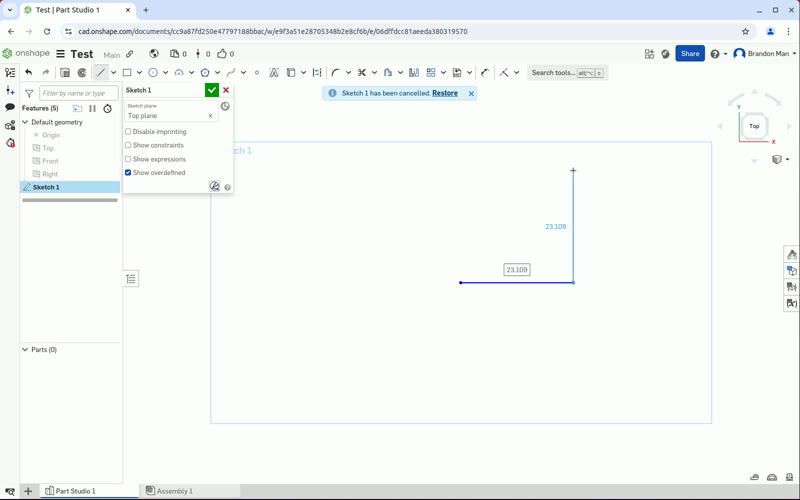
click(573, 170)
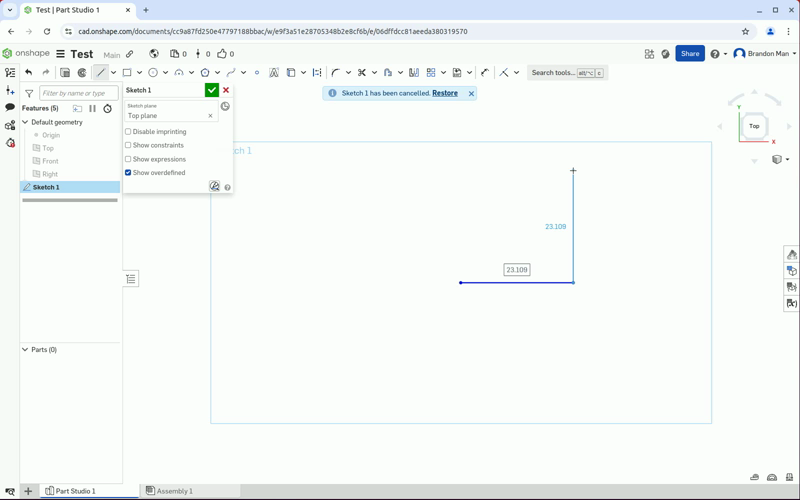
key_up(shift)
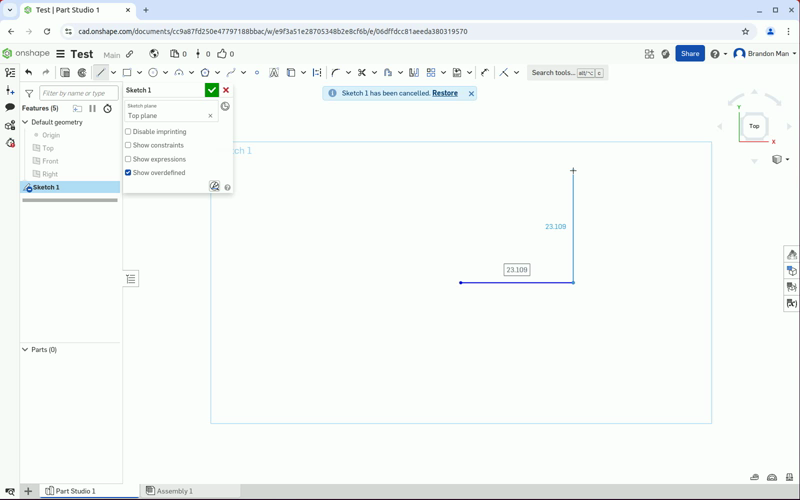
key_down(shift)
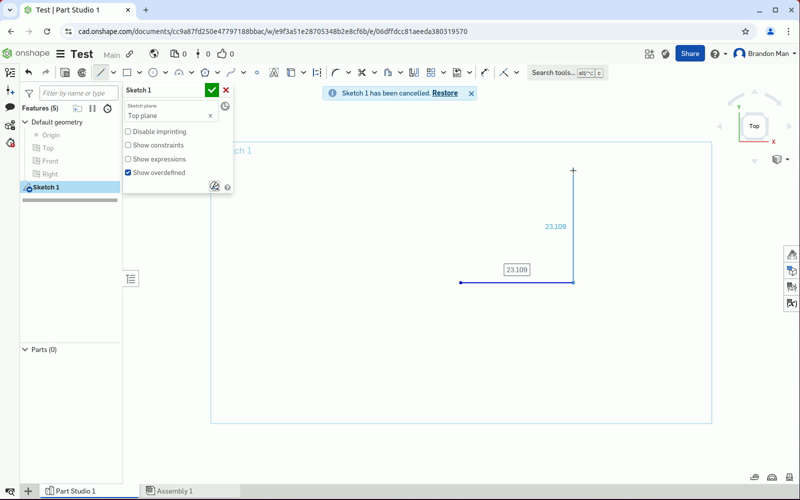
mouse_move(460, 170)
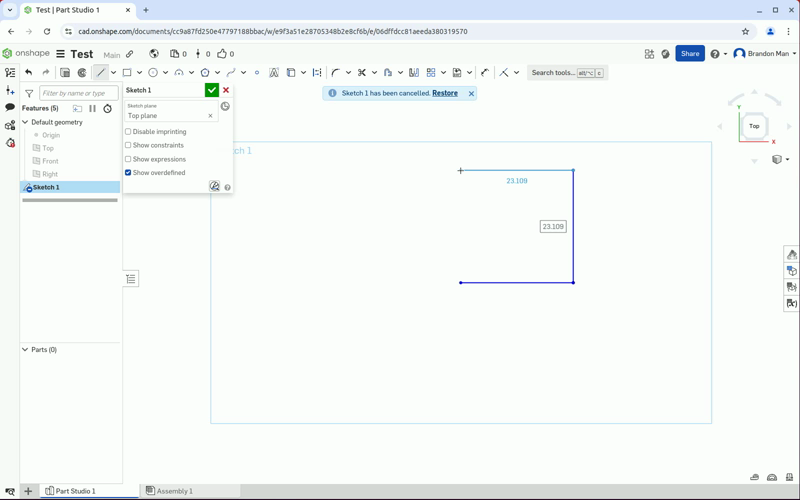
click(460, 170)
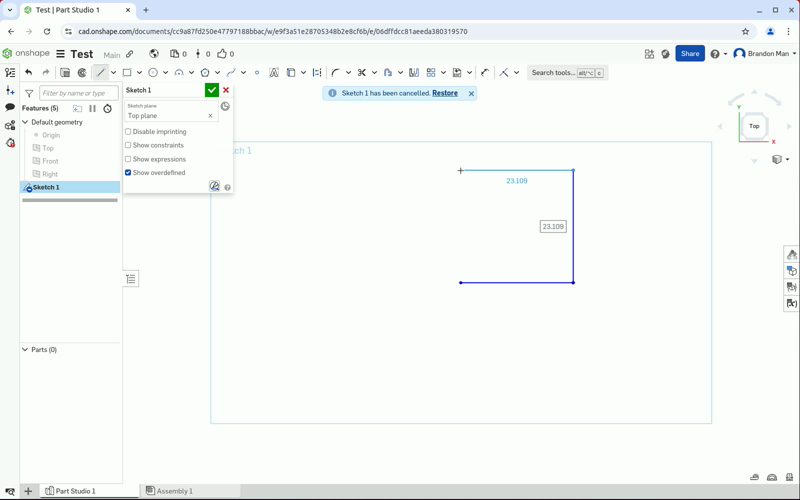
key_up(shift)
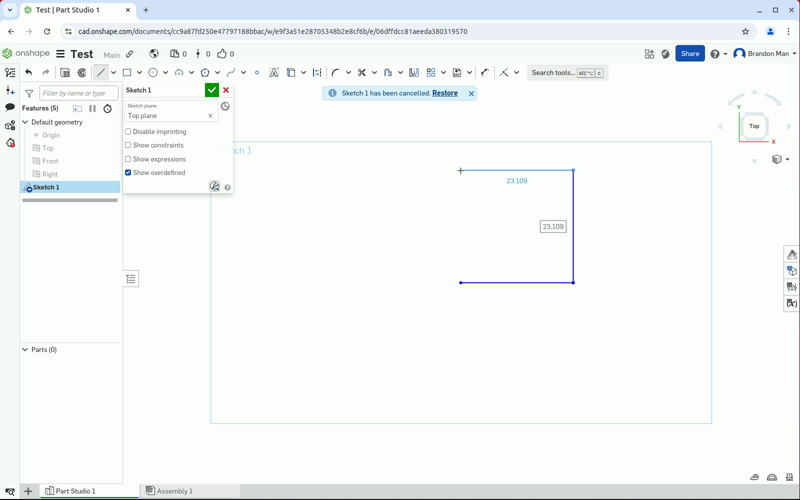
key_down(shift)
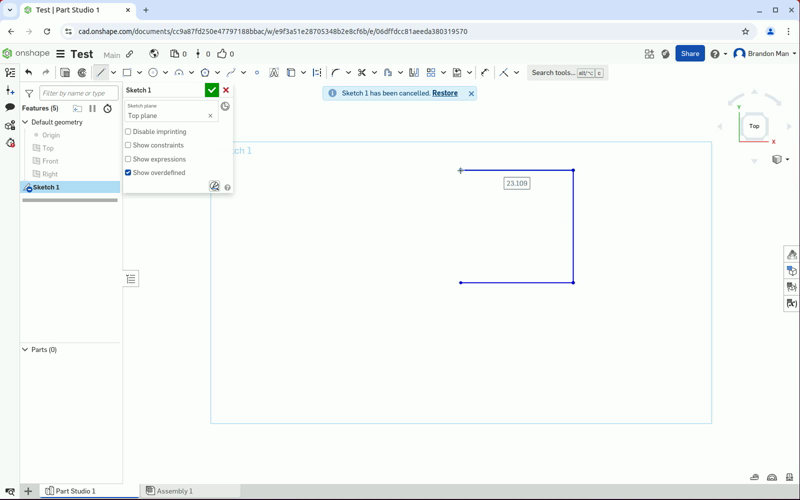
mouse_move(460, 282)
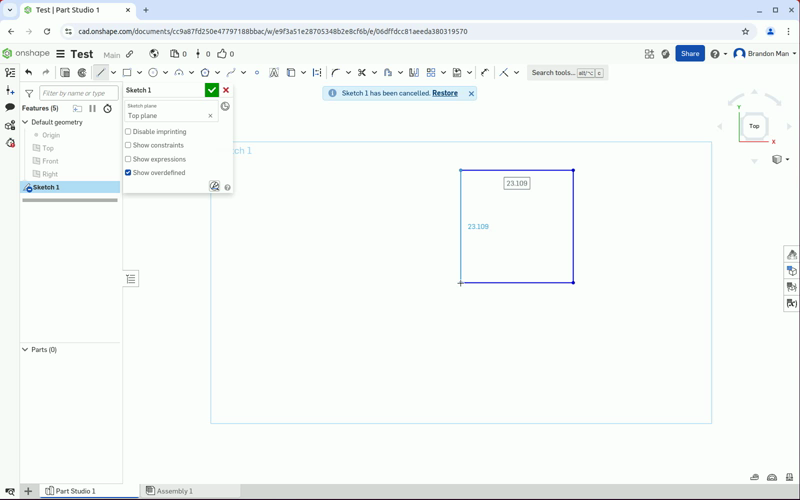
key_up(shift)
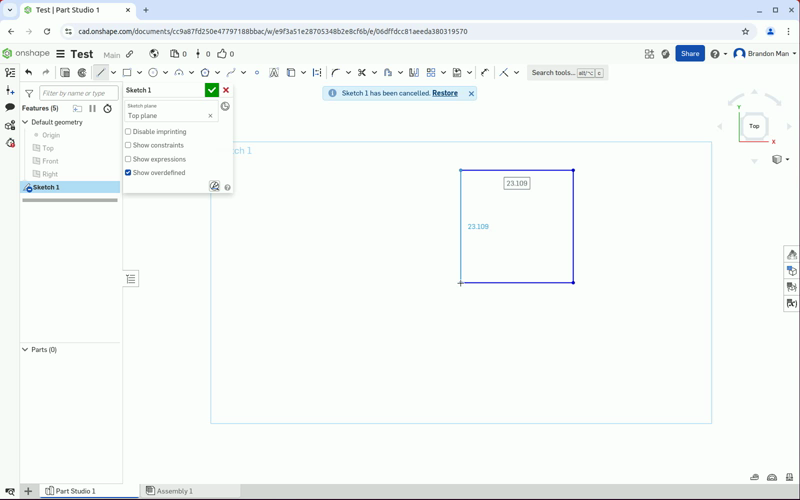
click(460, 282)
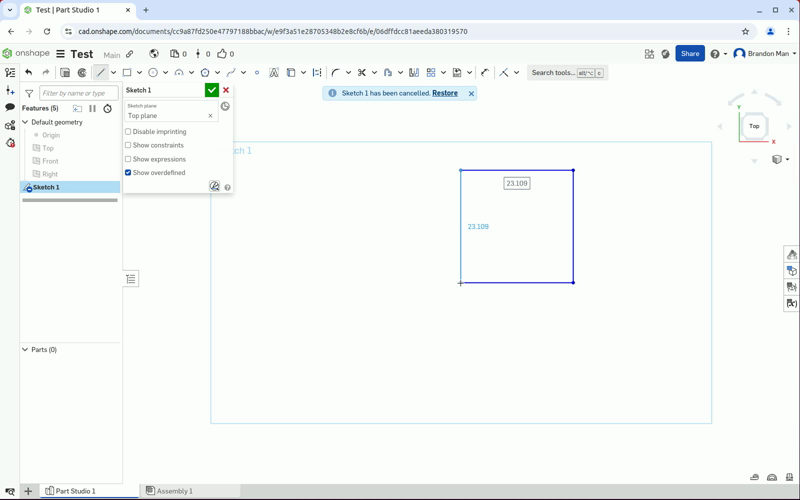
key(esc)
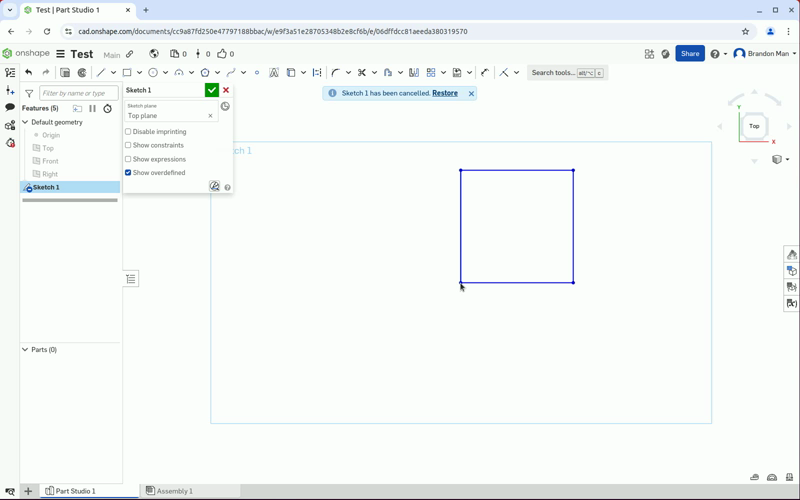
mouse_move(472, 239)
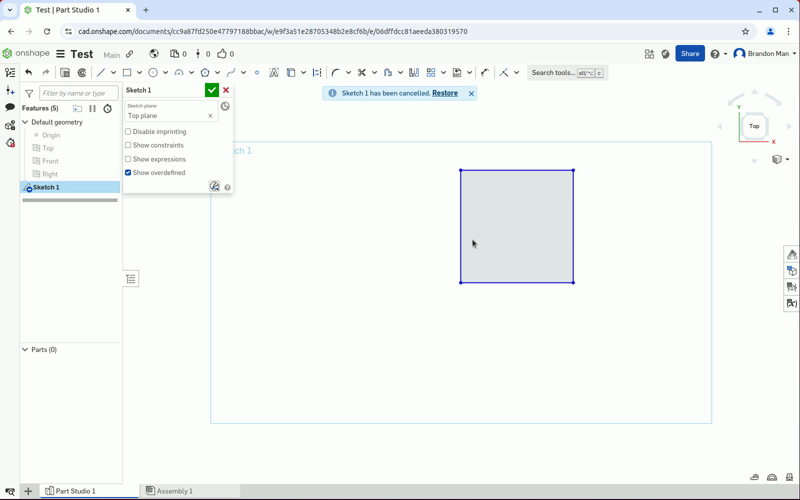
click(472, 239)
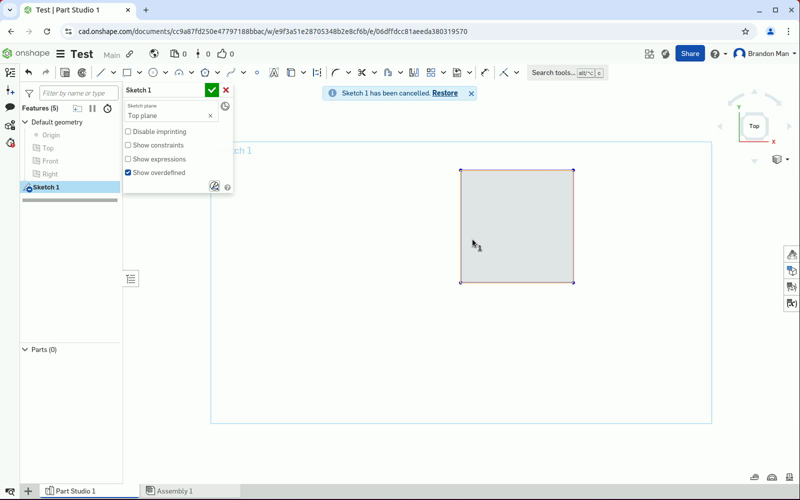
mouse_move(73, 352)
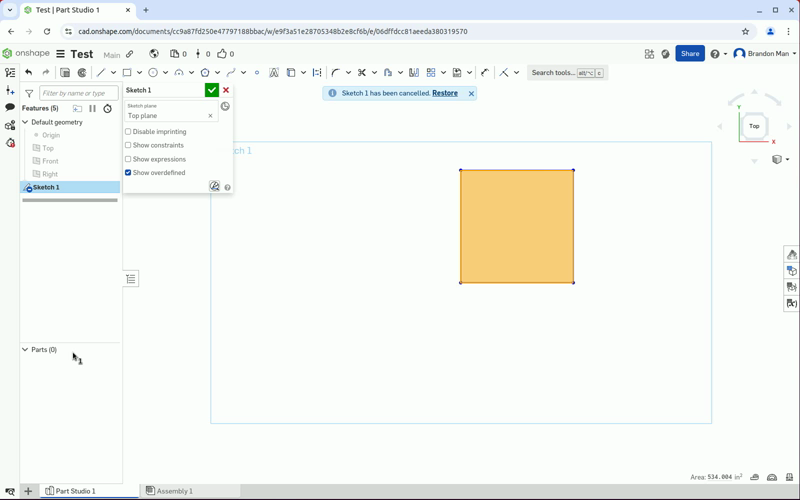
key(shift+y)
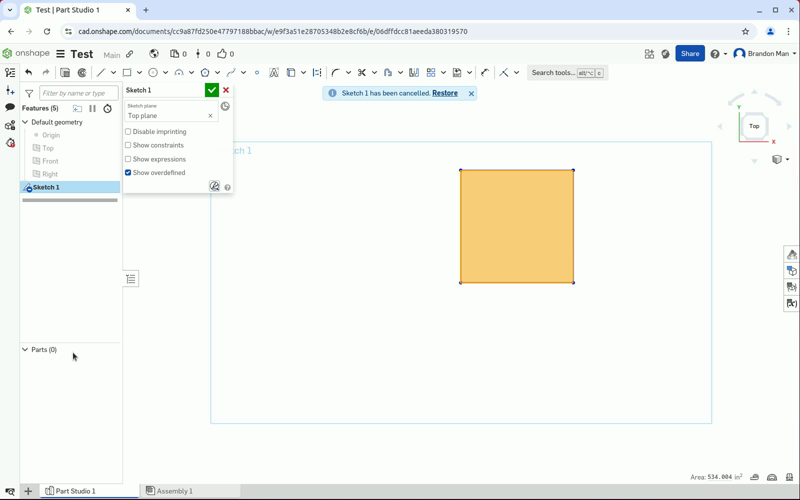
key(shift+e)
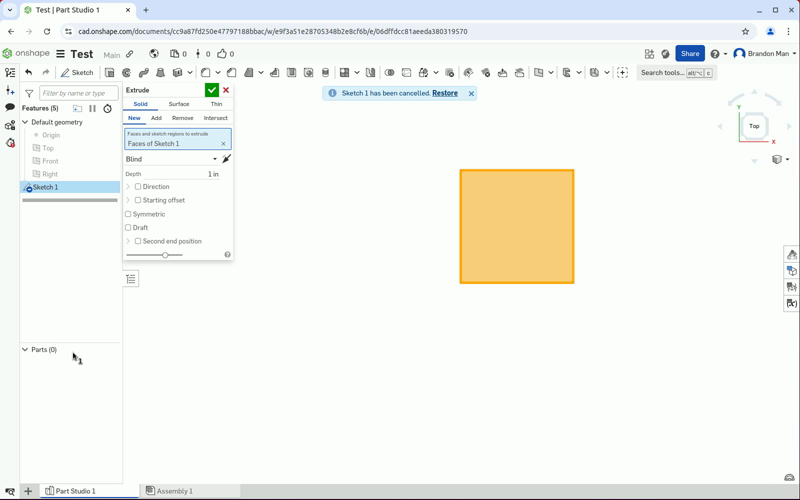
mouse_move(143, 106)
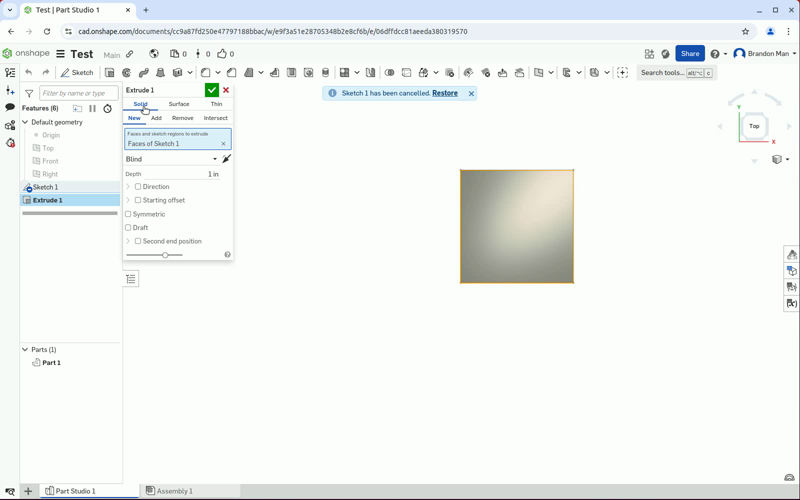
click(143, 106)
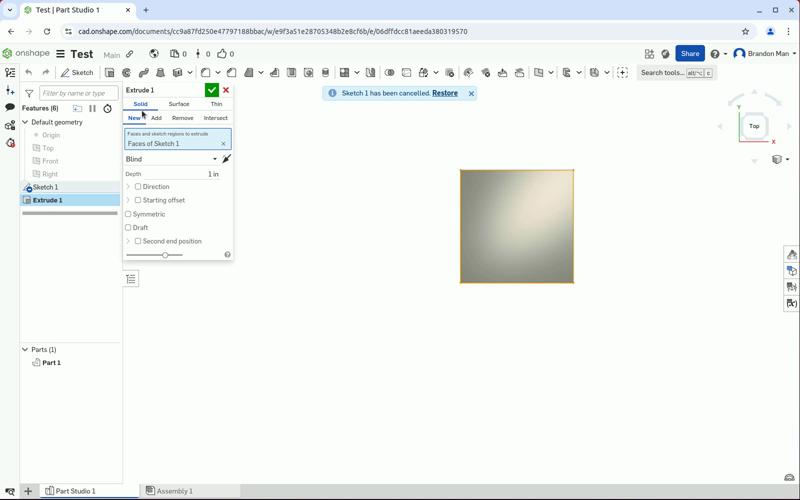
mouse_move(137, 120)
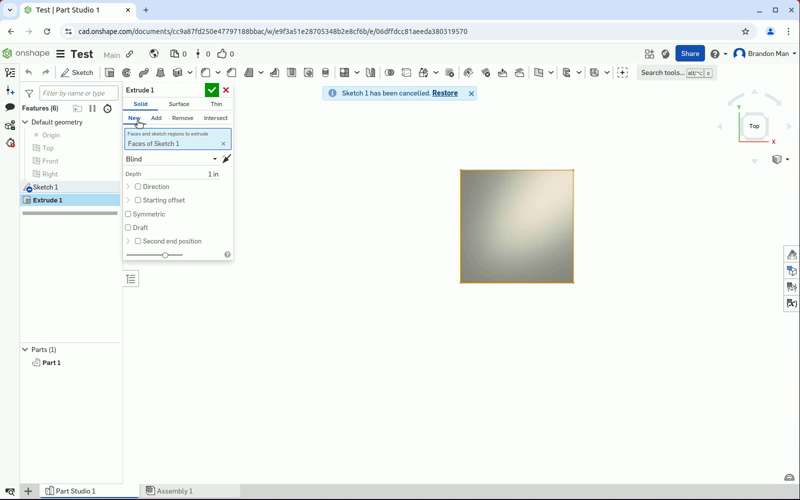
click(137, 120)
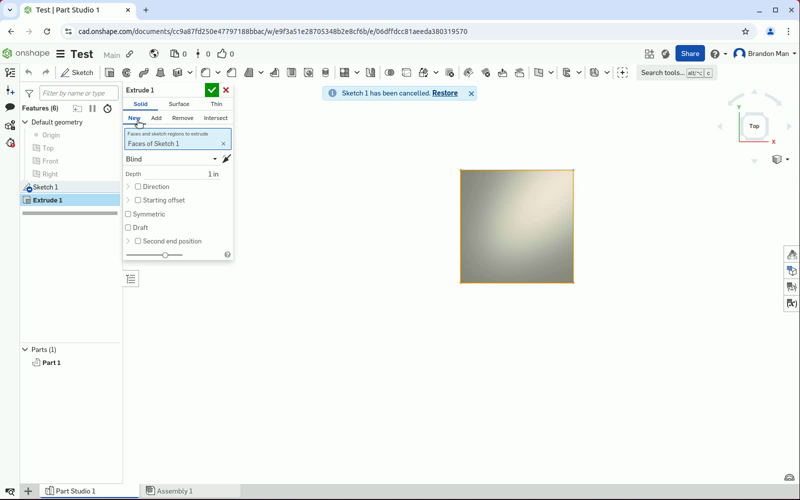
key(tab, 4)
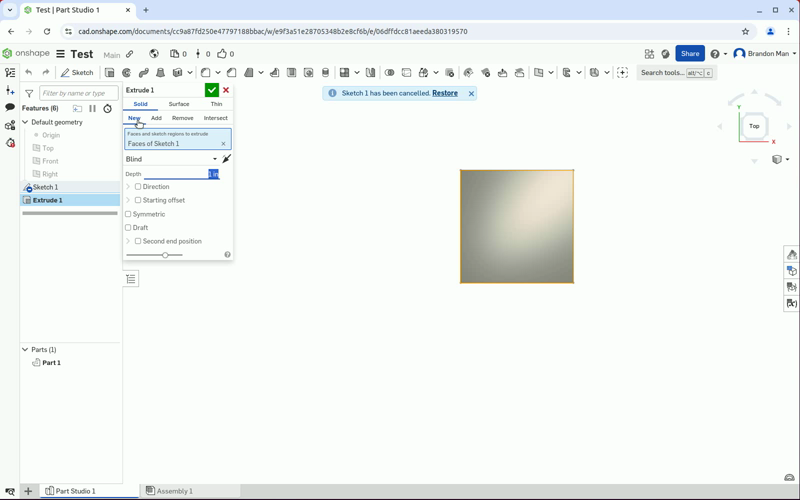
text(-0.241)
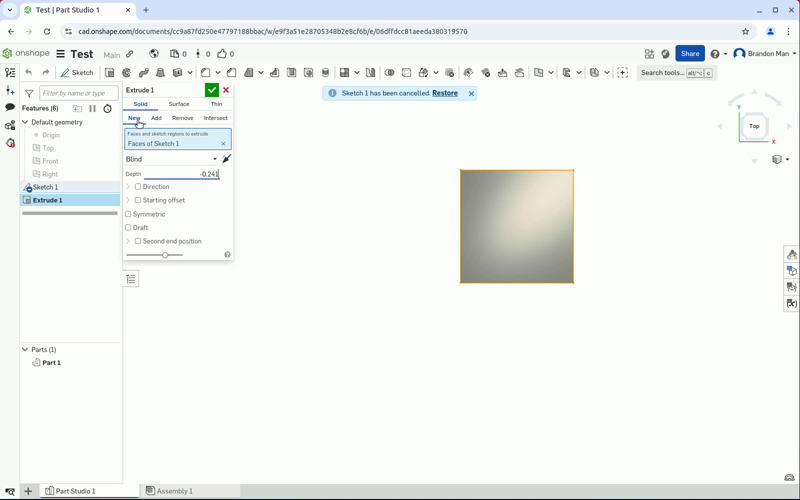
key(enter)
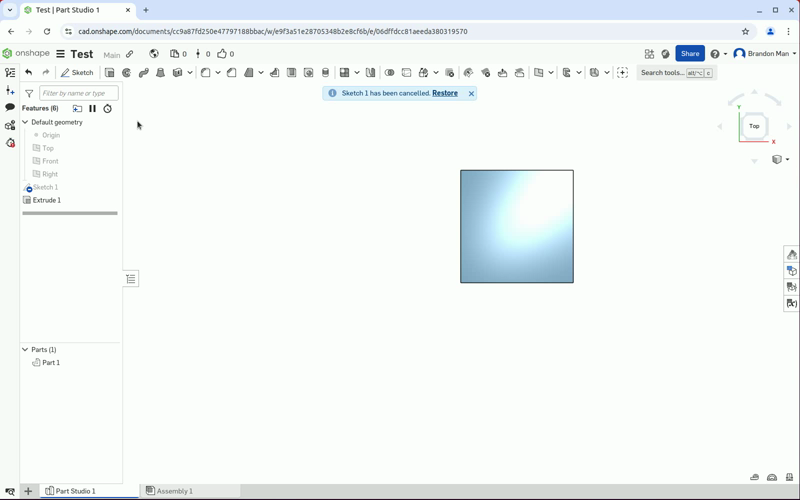
key(shift+h)
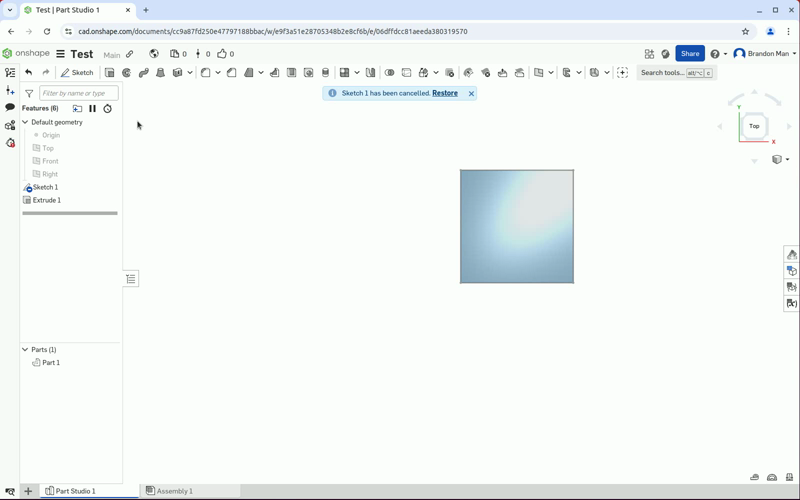
key(shift+h)
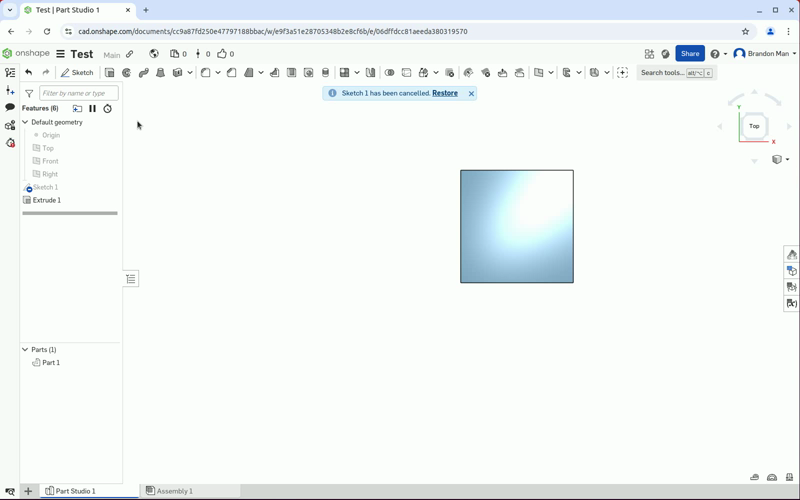
mouse_move(73, 189)
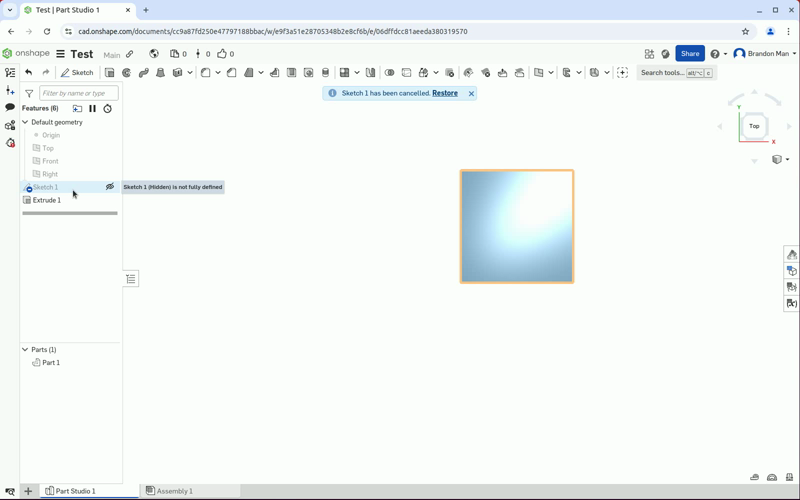
click(73, 189)
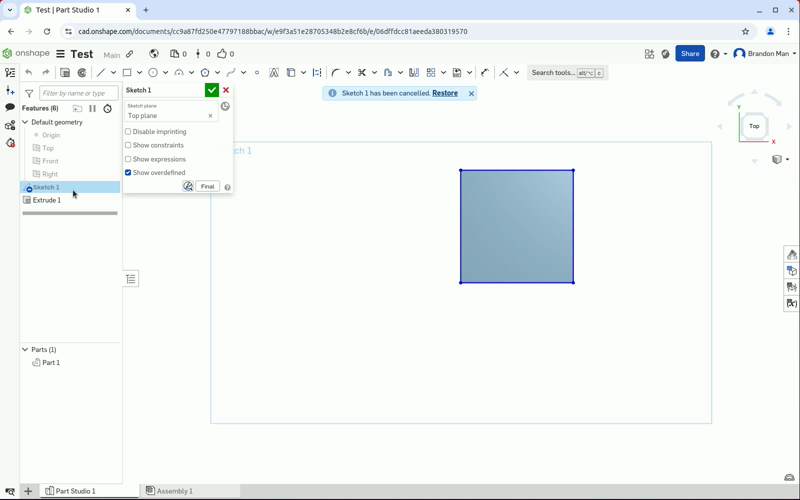
mouse_move(229, 92)
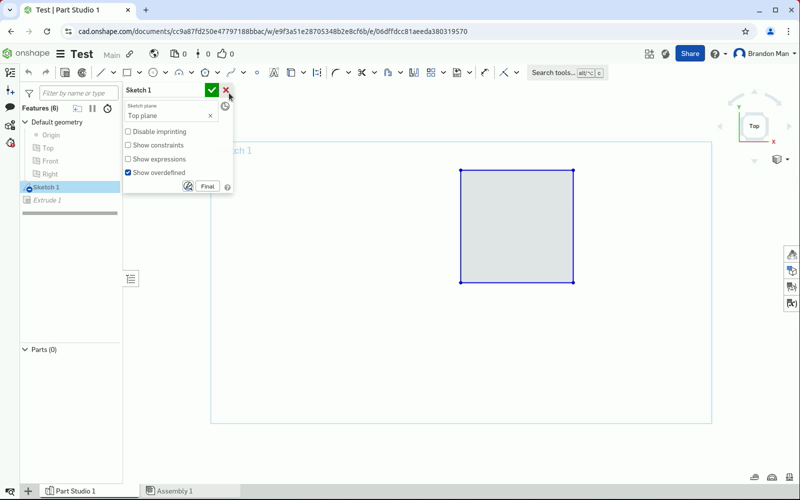
click(229, 92)
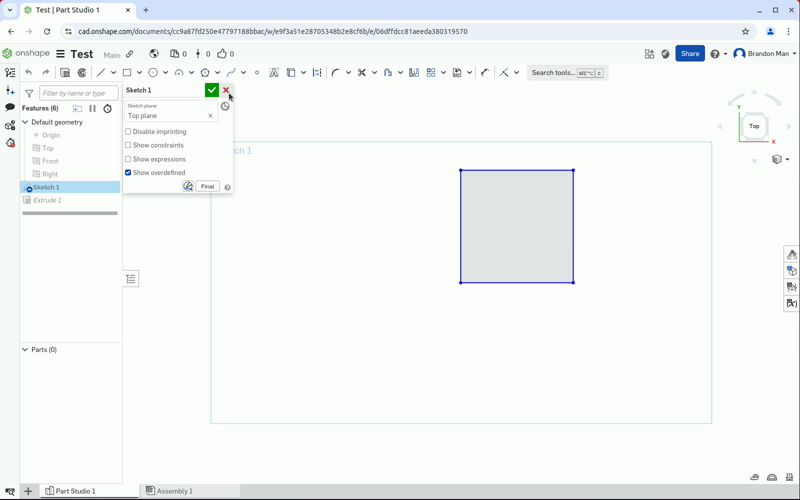
key(shift+s)
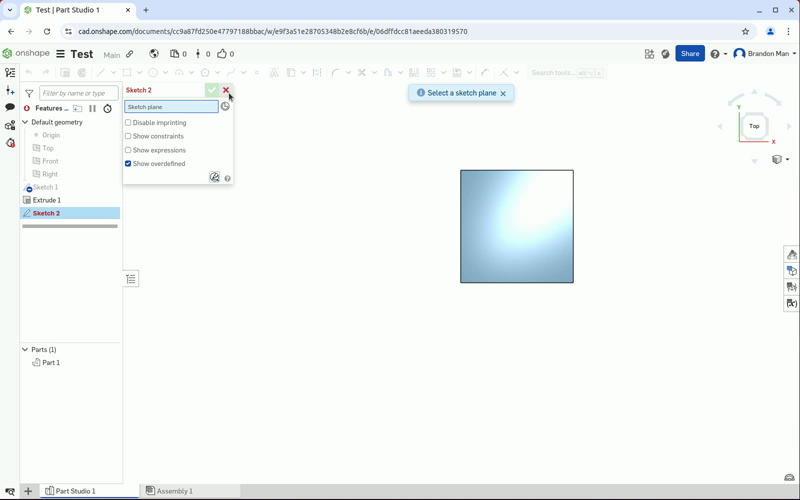
mouse_move(73, 150)
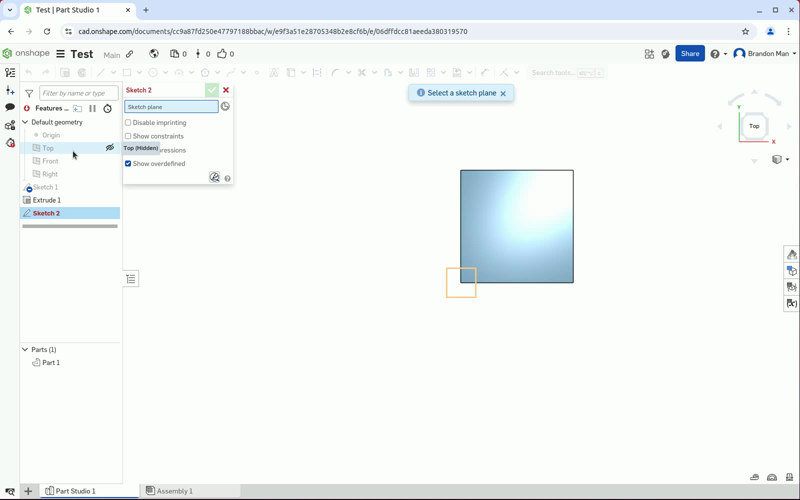
click(73, 150)
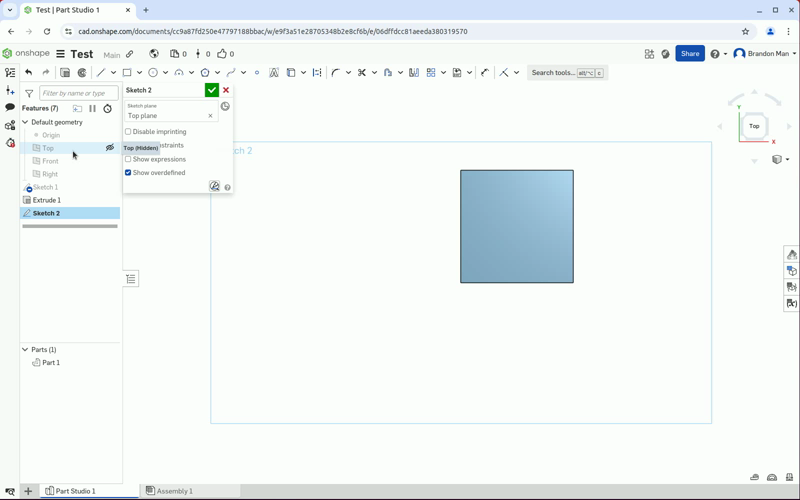
mouse_move(73, 352)
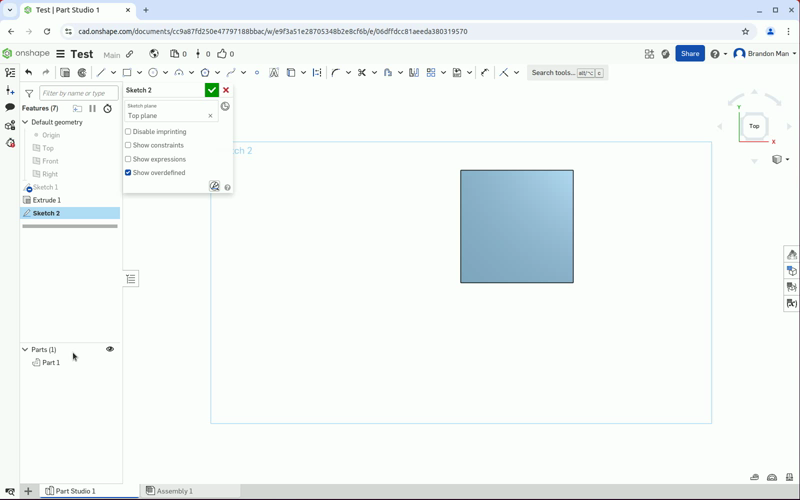
key(y)
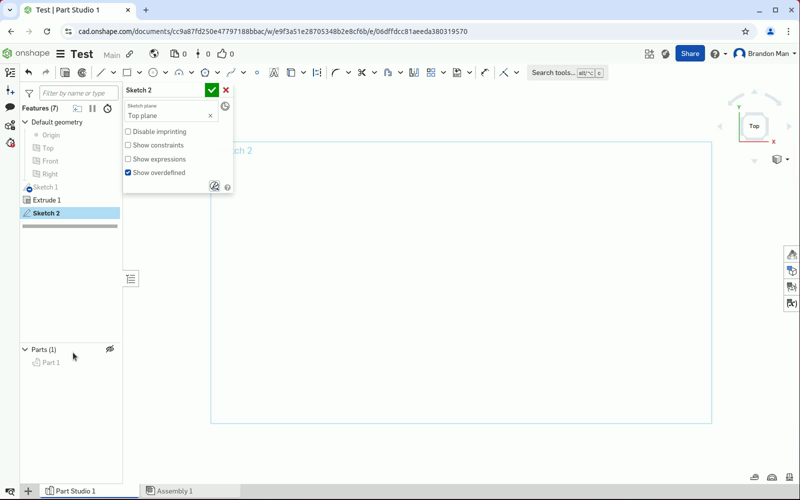
key(l)
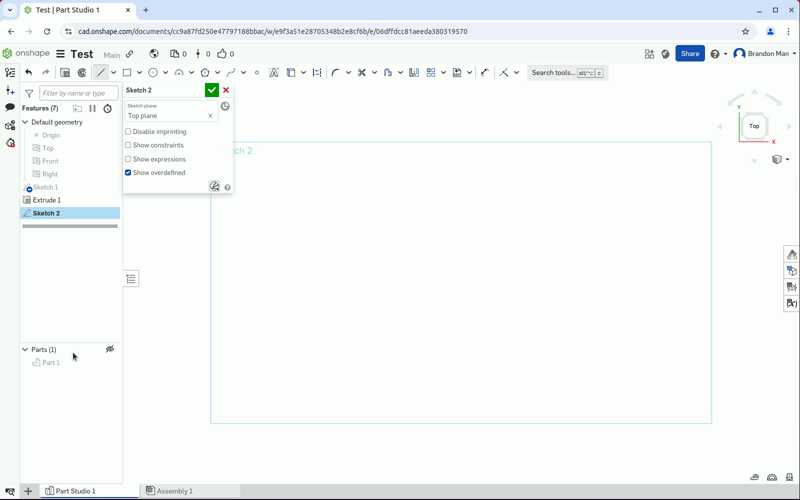
key_down(shift)
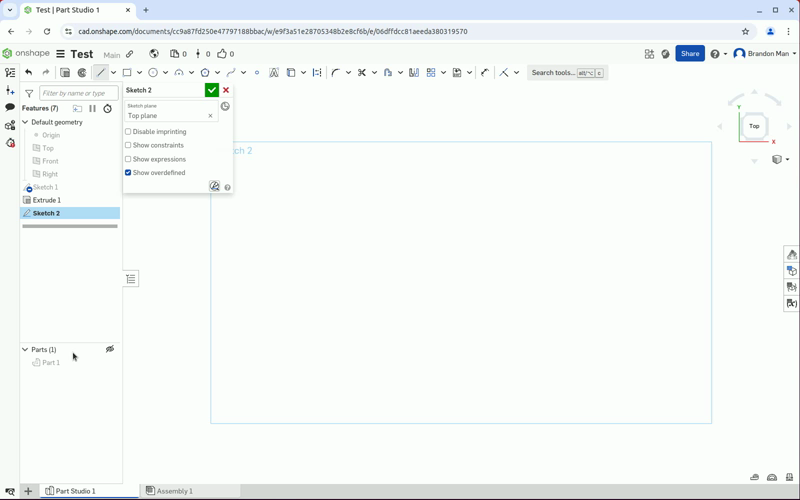
mouse_move(460, 222)
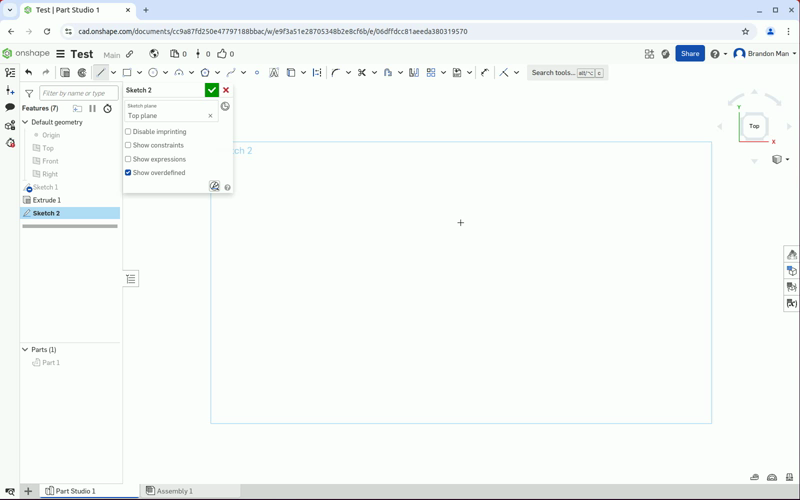
click(460, 222)
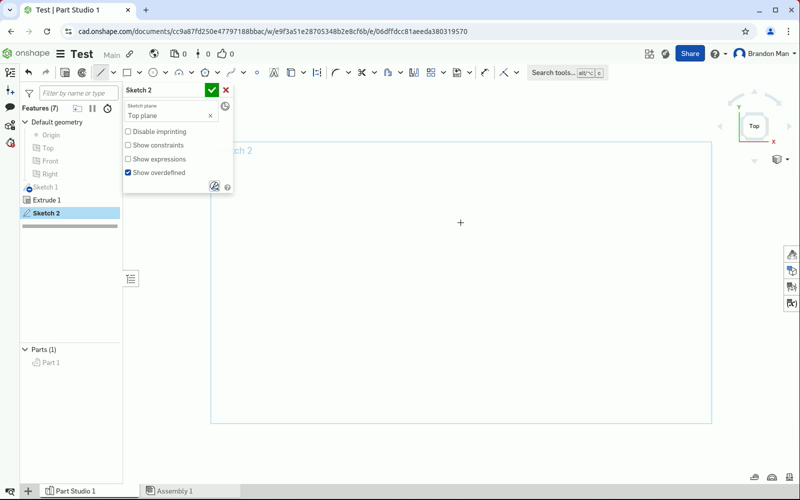
key_up(shift)
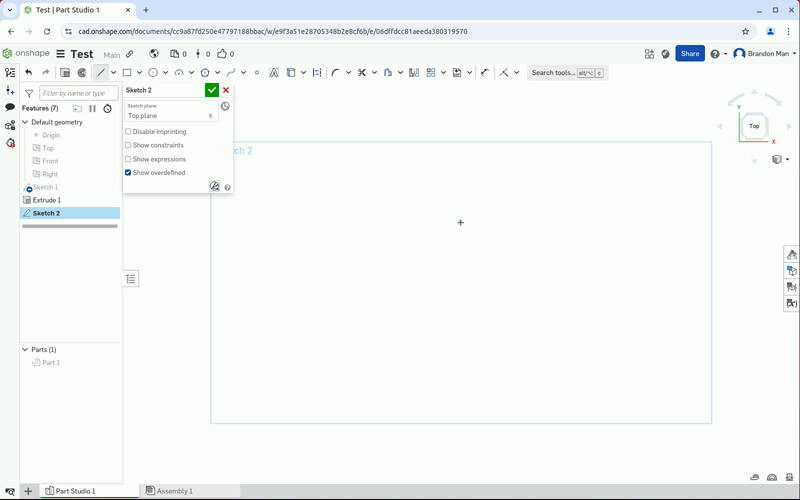
key_down(shift)
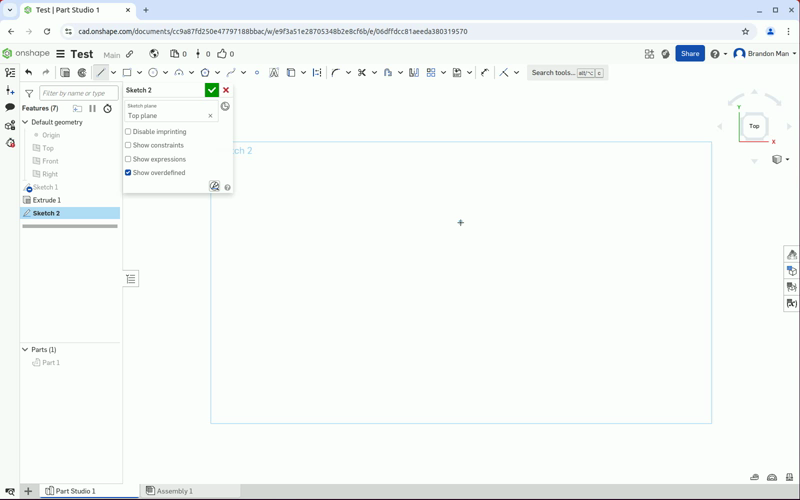
mouse_move(490, 222)
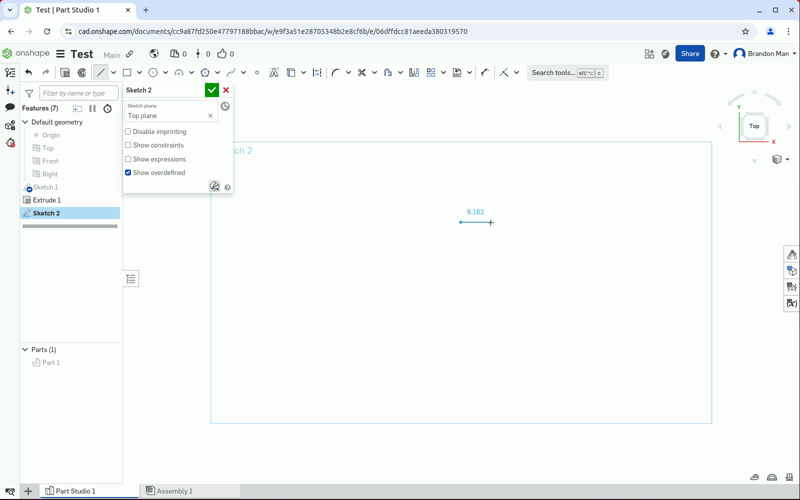
mouse_move(473, 222)
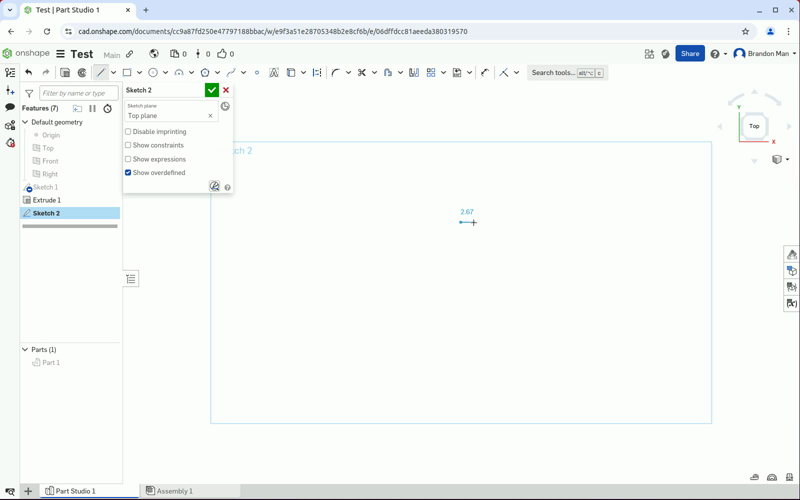
click(473, 222)
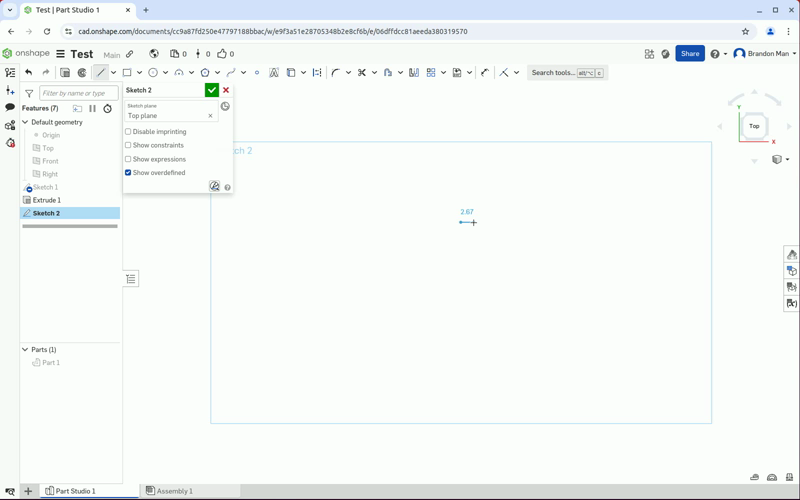
key_up(shift)
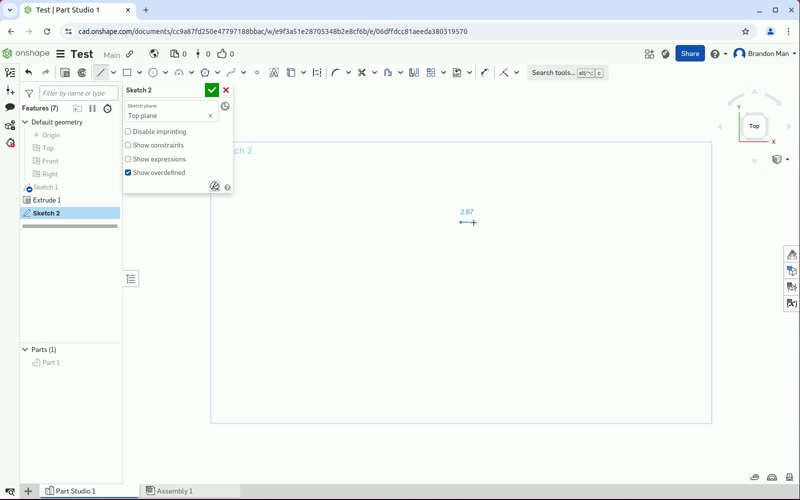
key_down(shift)
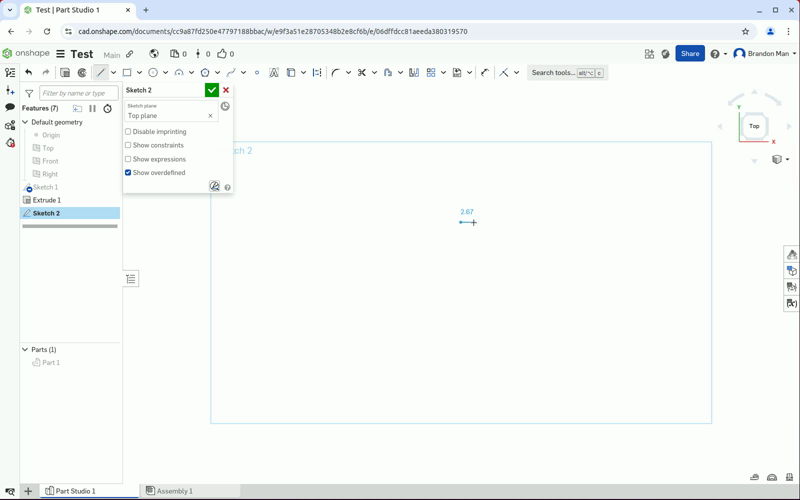
mouse_move(503, 222)
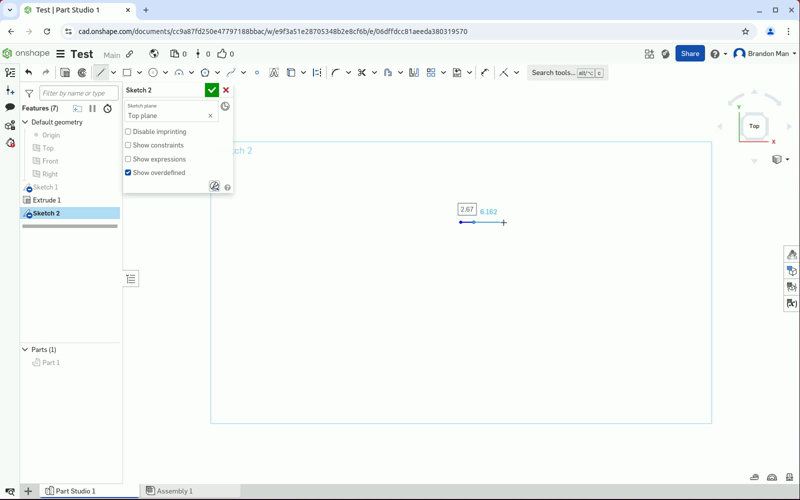
mouse_move(473, 208)
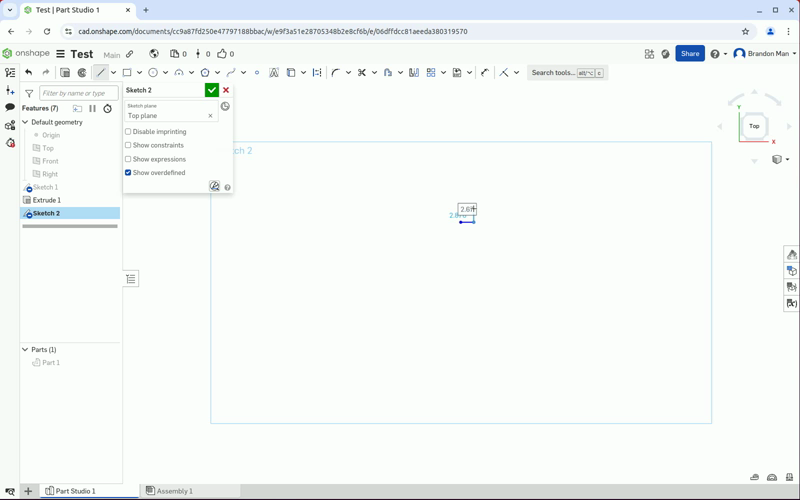
click(473, 208)
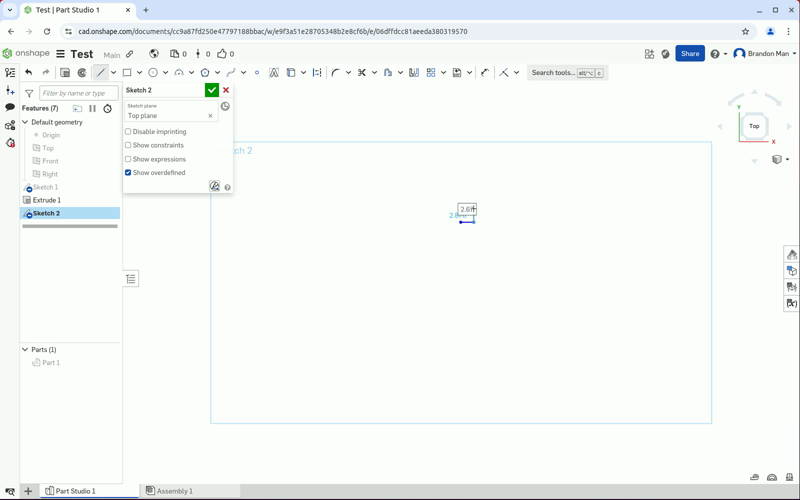
key_up(shift)
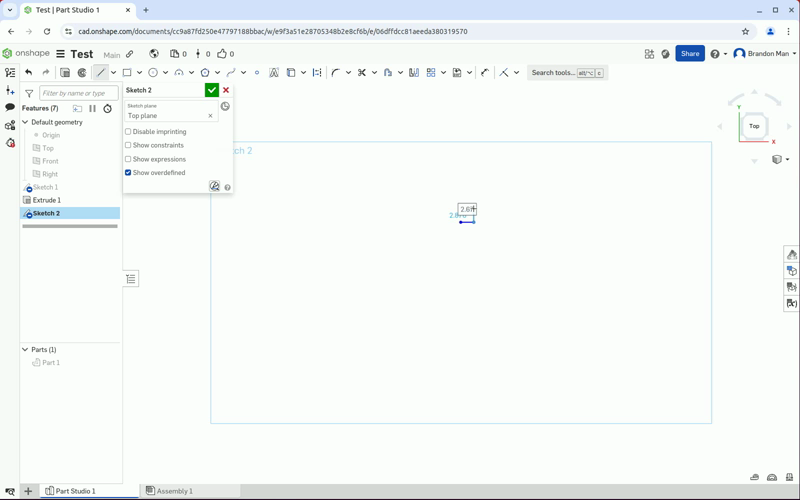
key_down(shift)
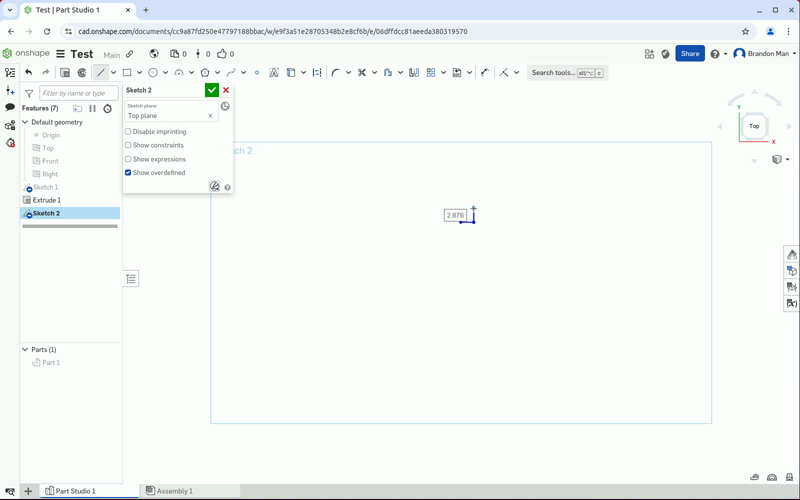
mouse_move(503, 208)
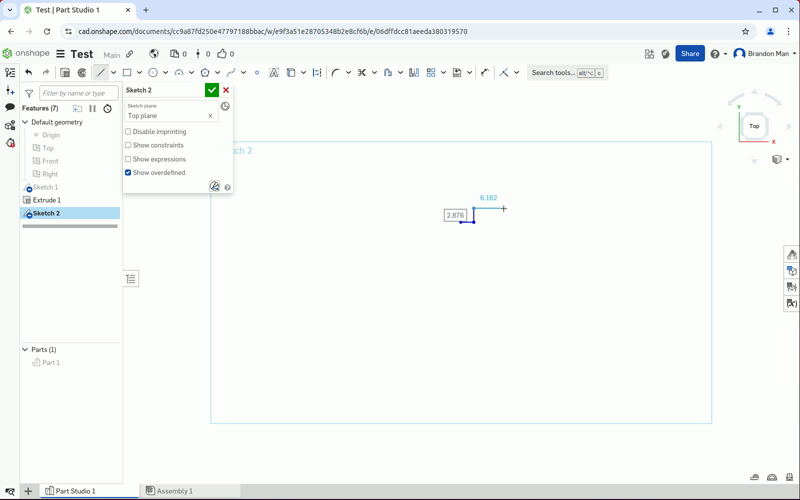
mouse_move(460, 208)
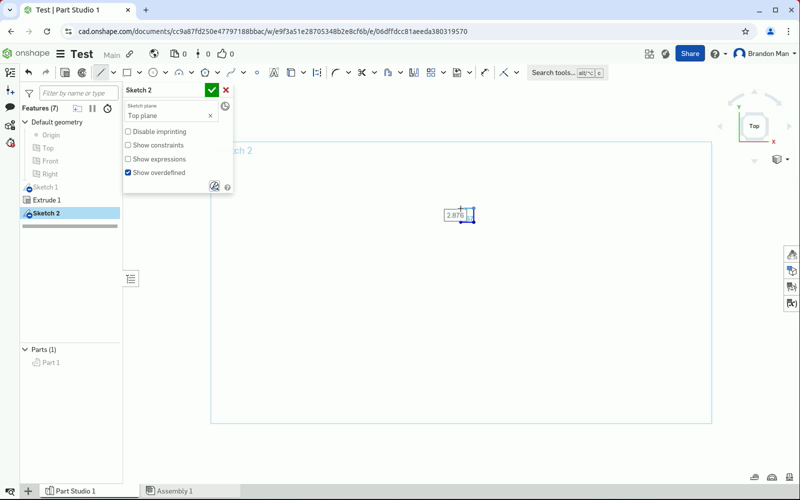
click(460, 208)
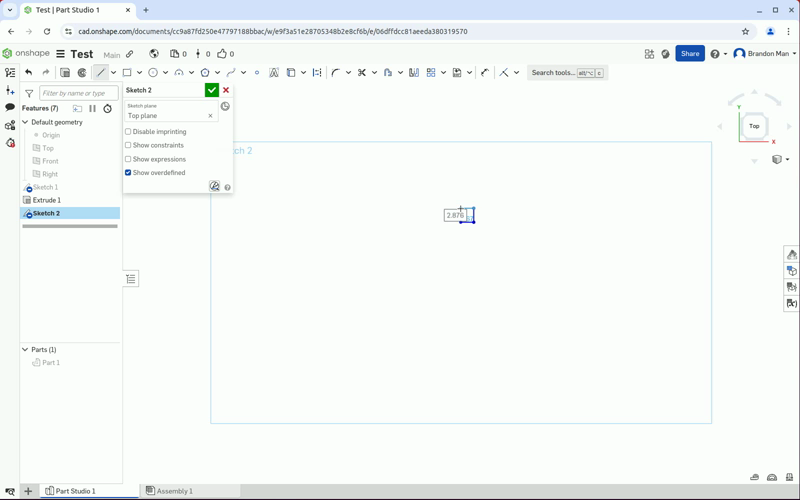
key_up(shift)
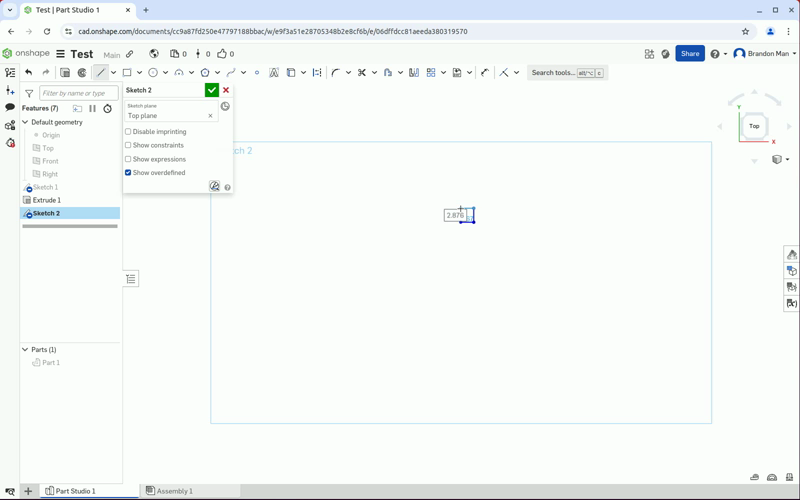
mouse_move(490, 208)
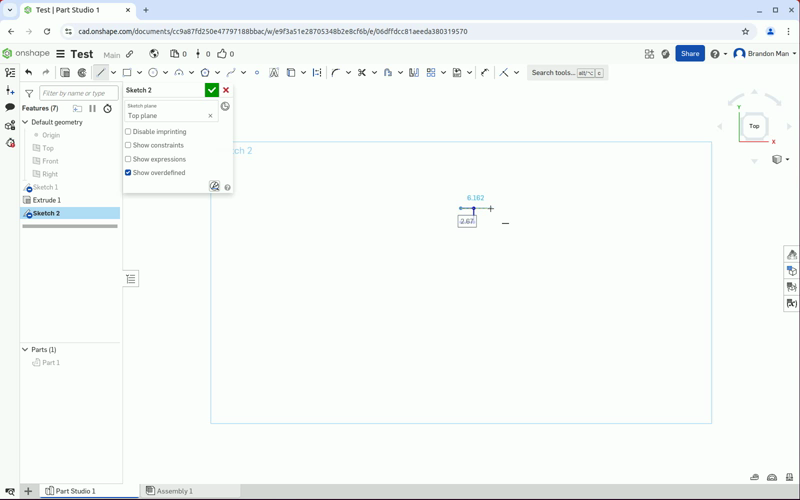
key_down(shift)
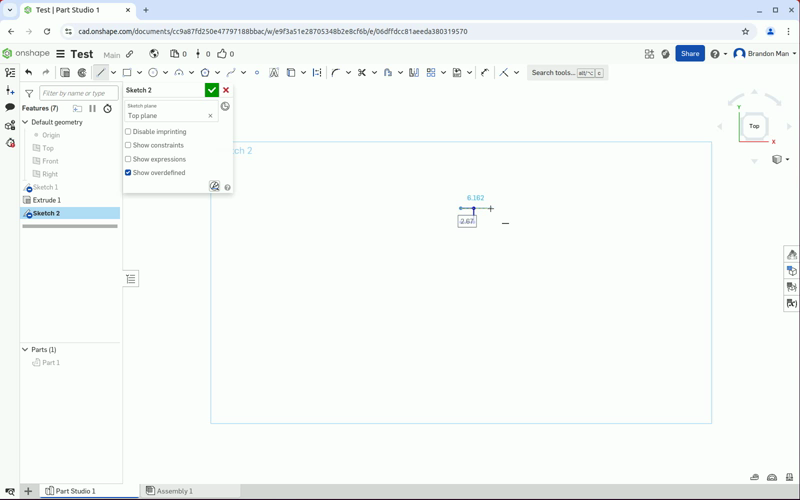
mouse_move(460, 222)
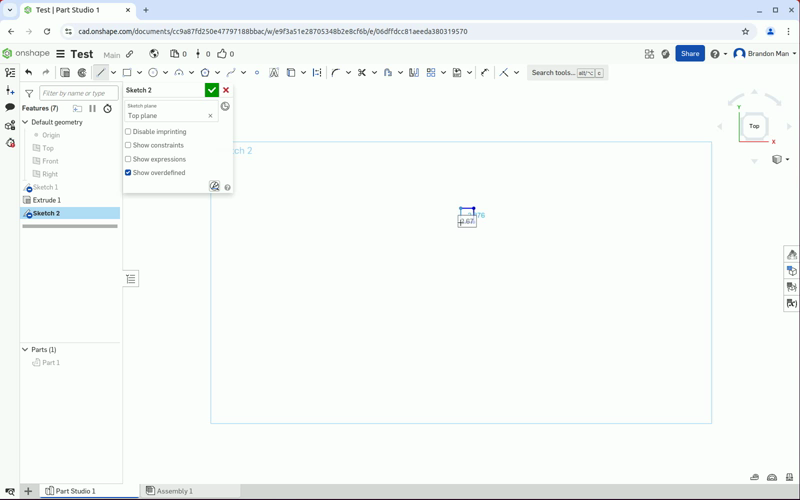
key_up(shift)
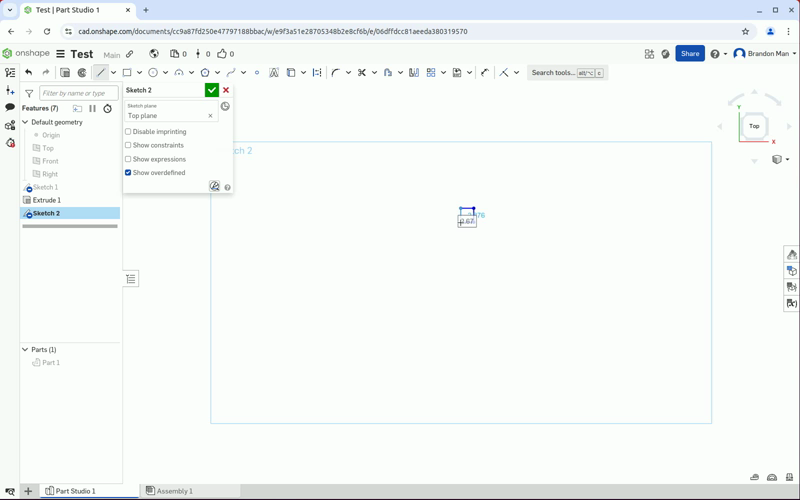
click(460, 222)
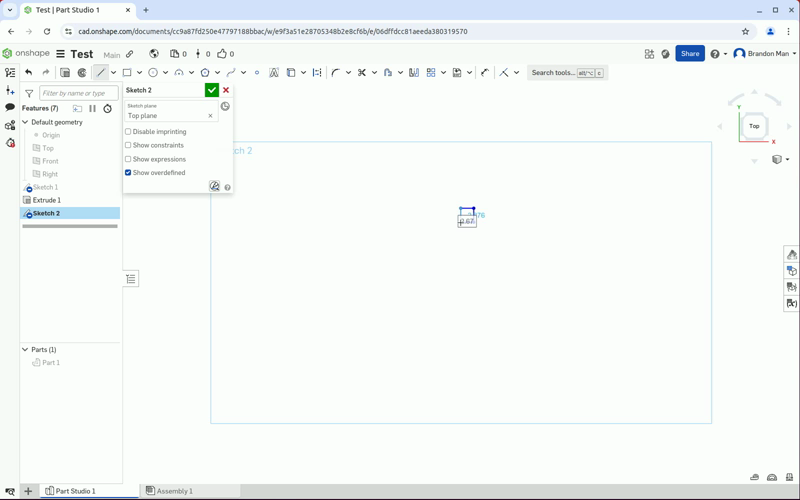
key(esc)
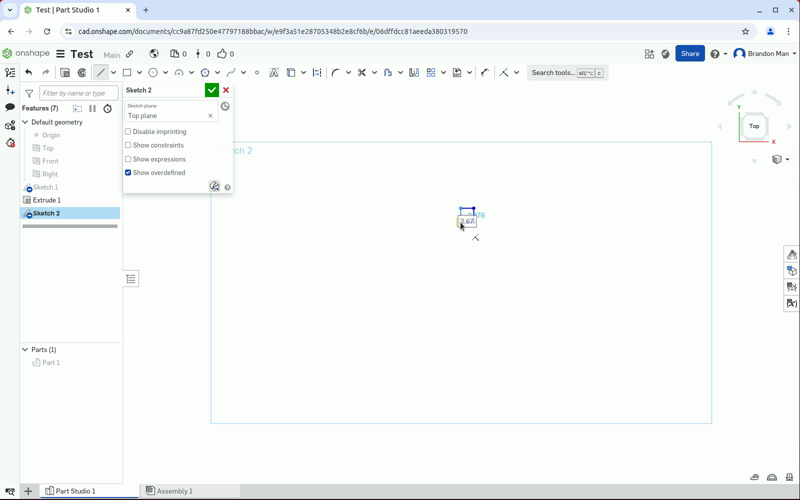
mouse_move(472, 209)
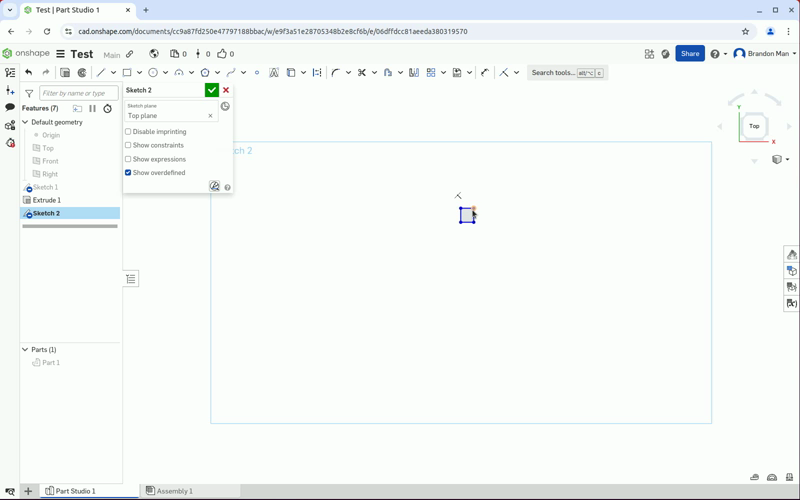
scroll(6)
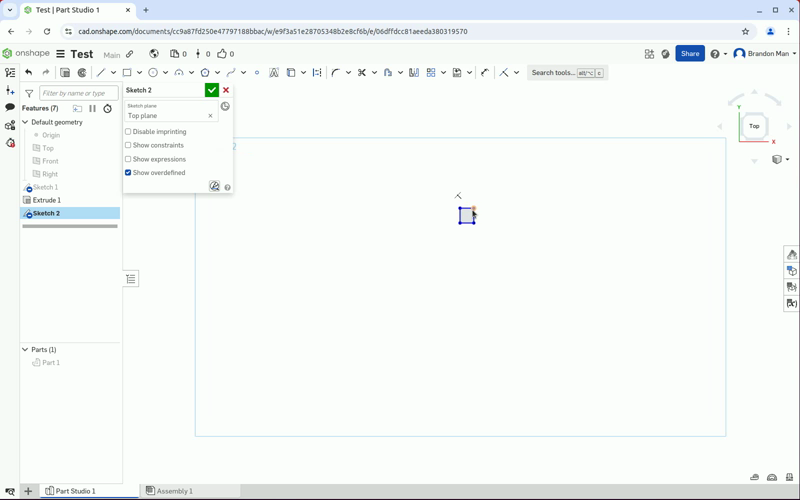
scroll(6)
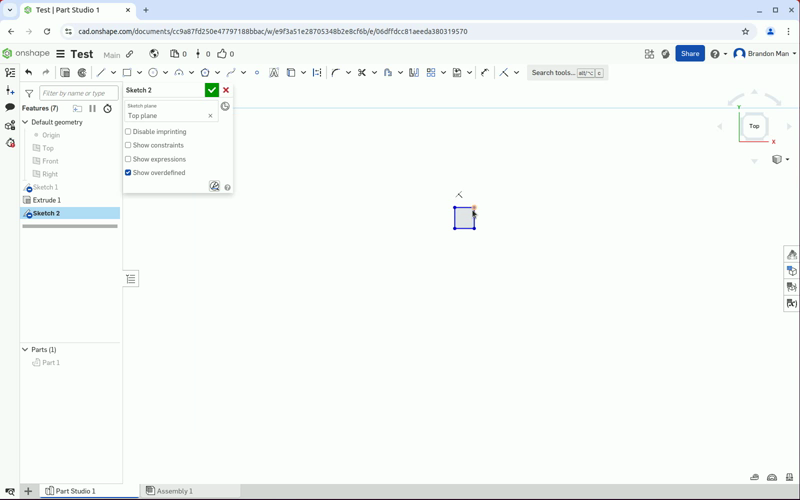
scroll(6)
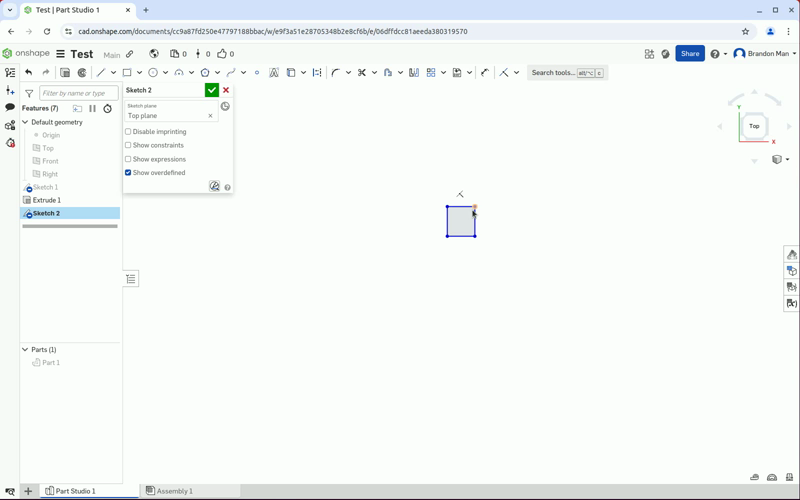
scroll(6)
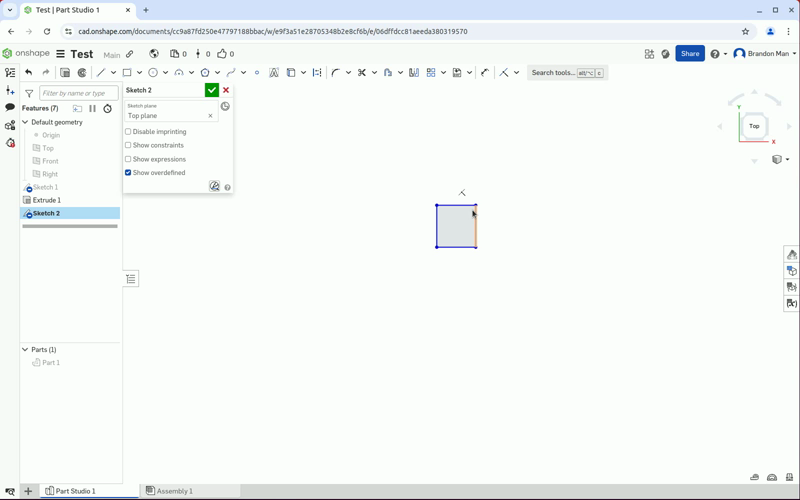
scroll(6)
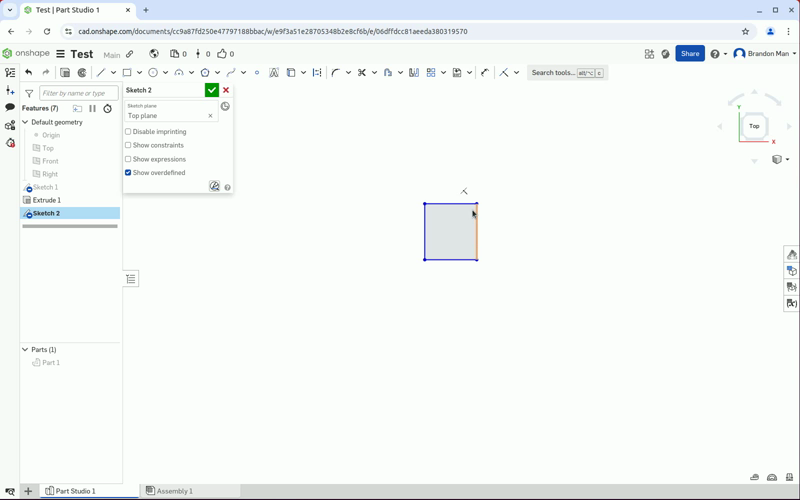
scroll(6)
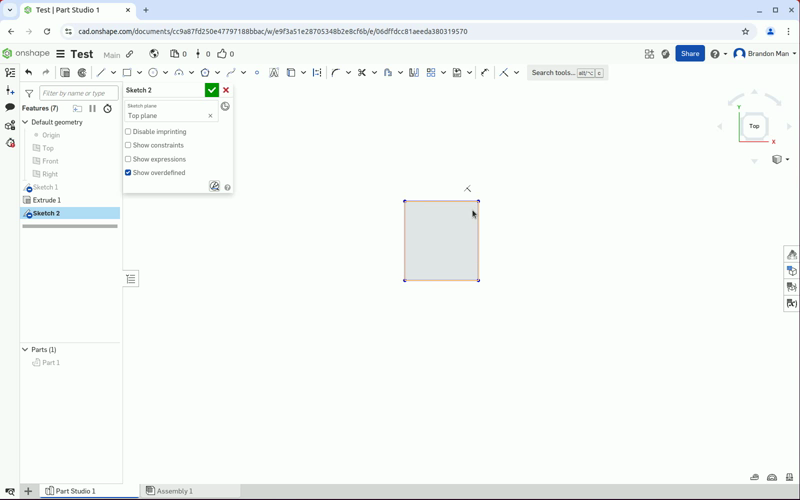
scroll(6)
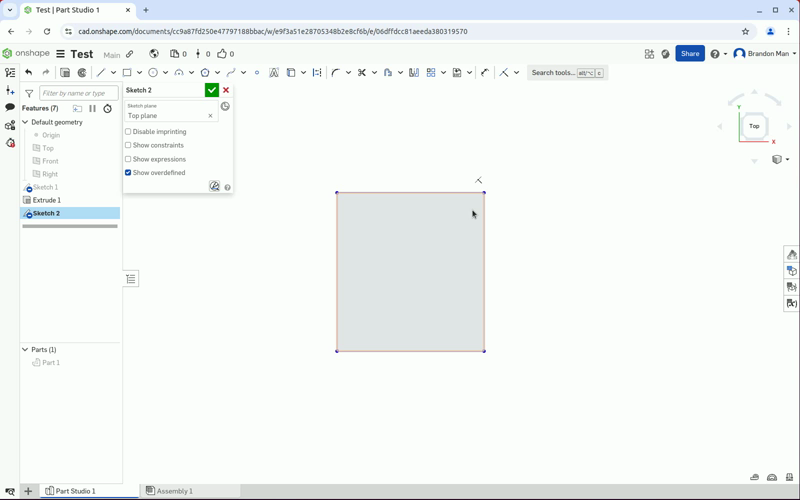
click(472, 209)
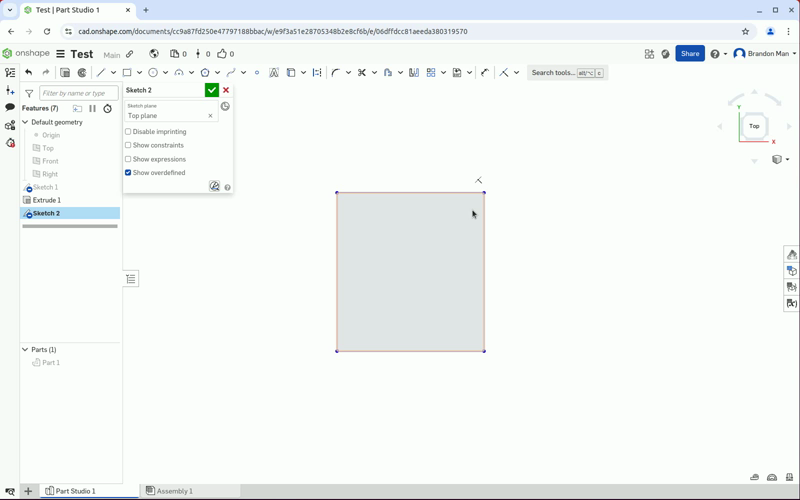
scroll(-6)
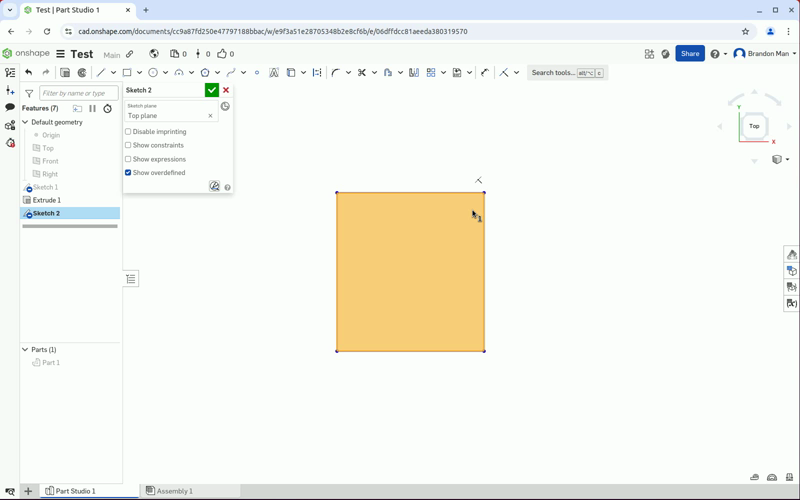
scroll(-6)
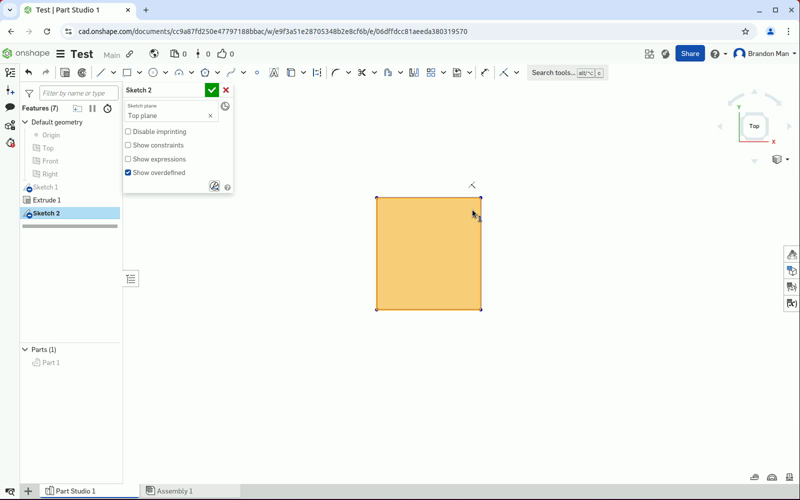
scroll(-6)
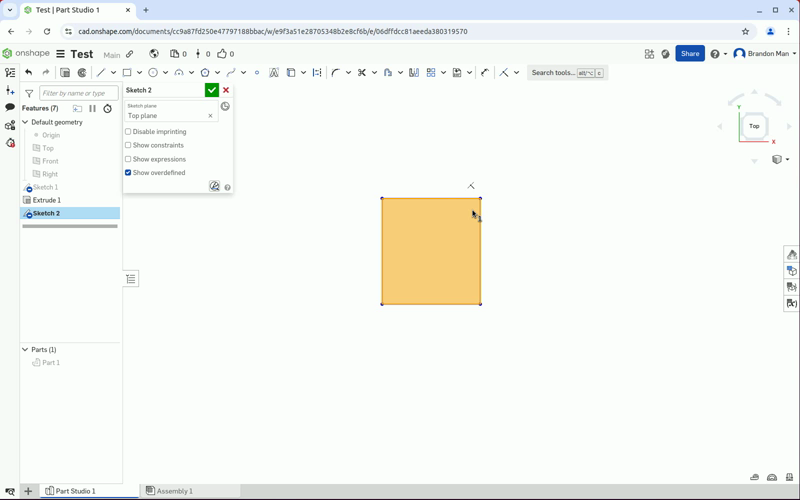
scroll(-6)
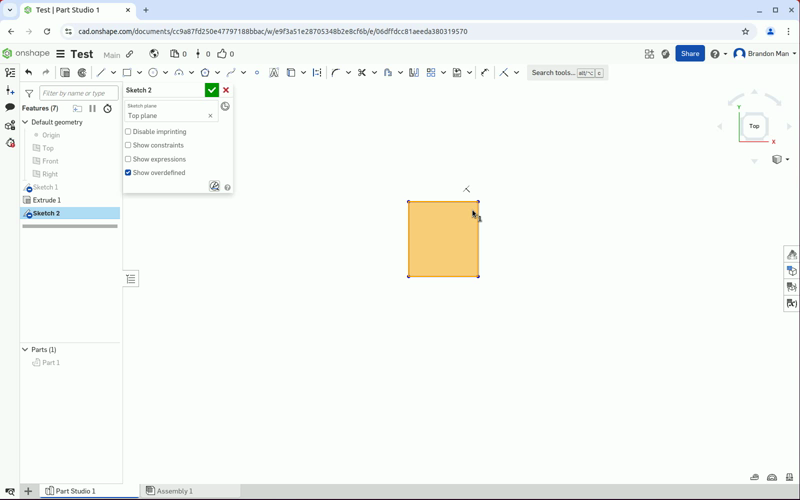
scroll(-6)
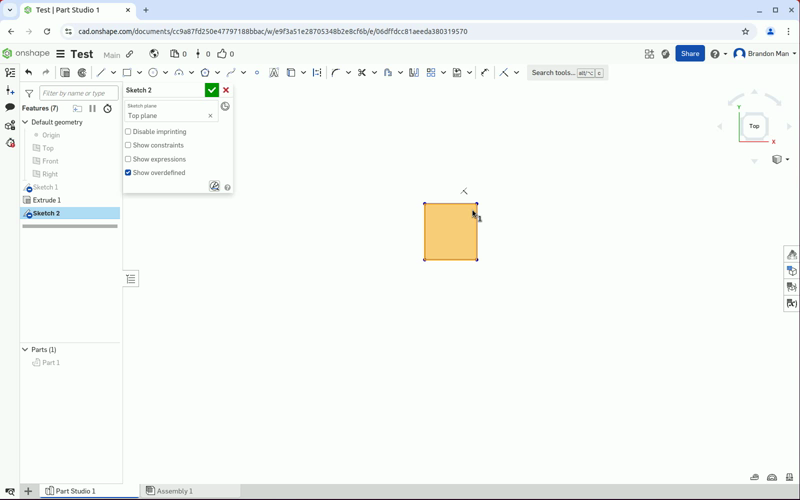
scroll(-6)
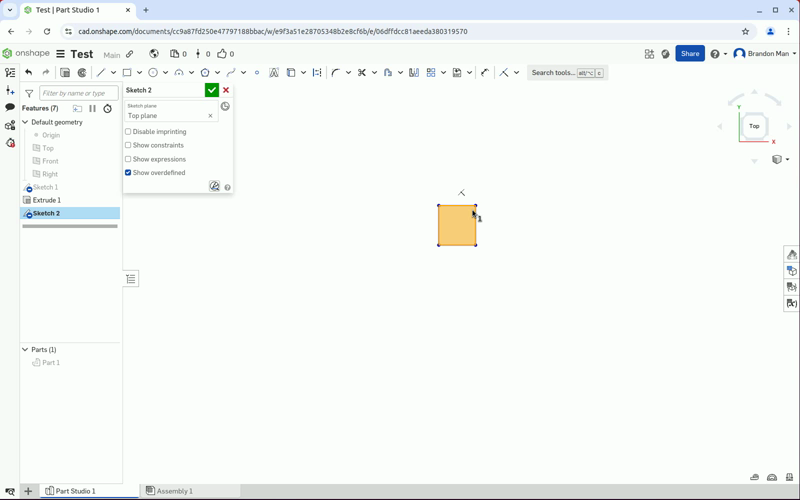
scroll(-6)
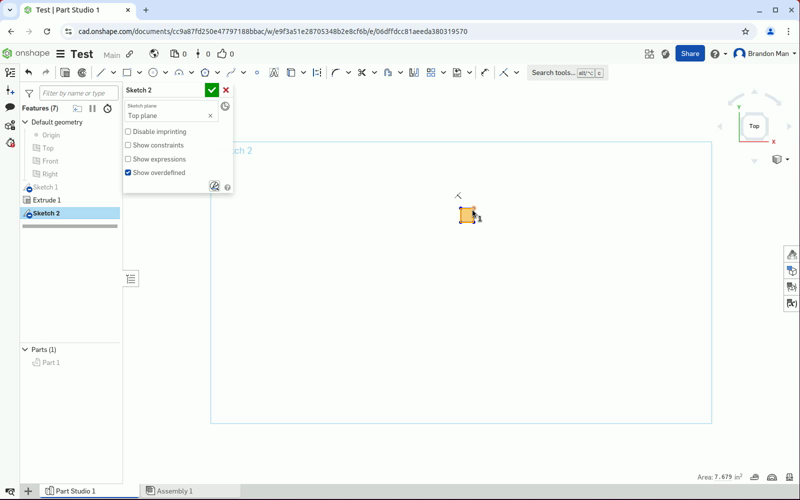
mouse_move(73, 352)
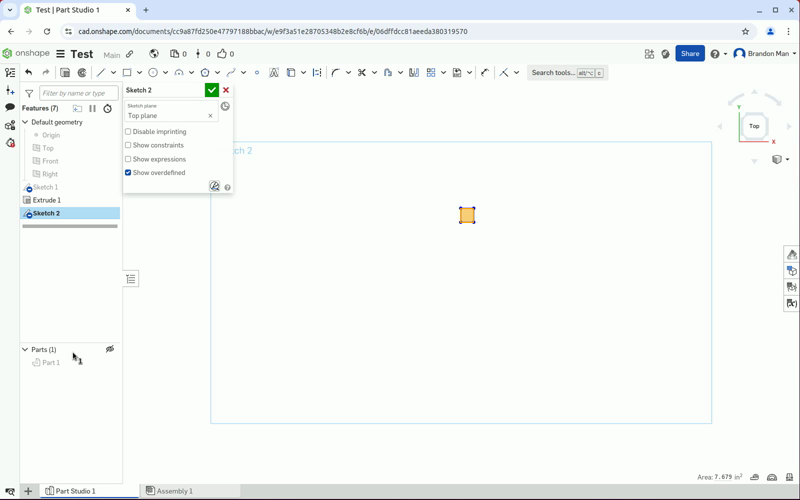
key(shift+y)
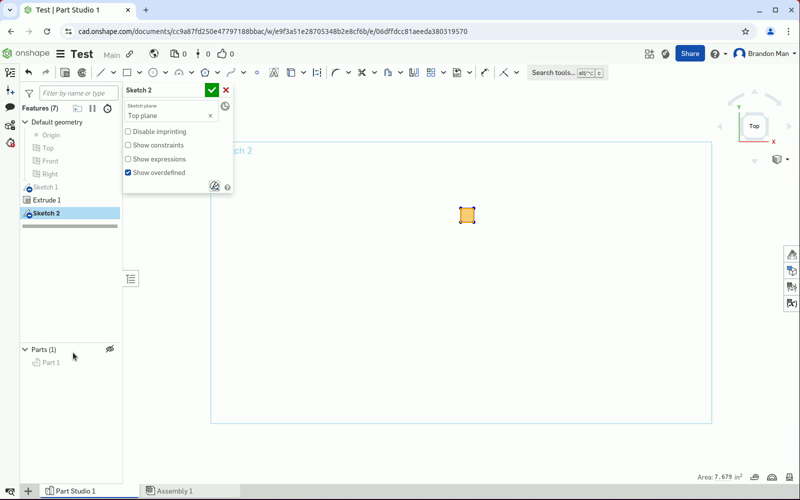
key(shift+e)
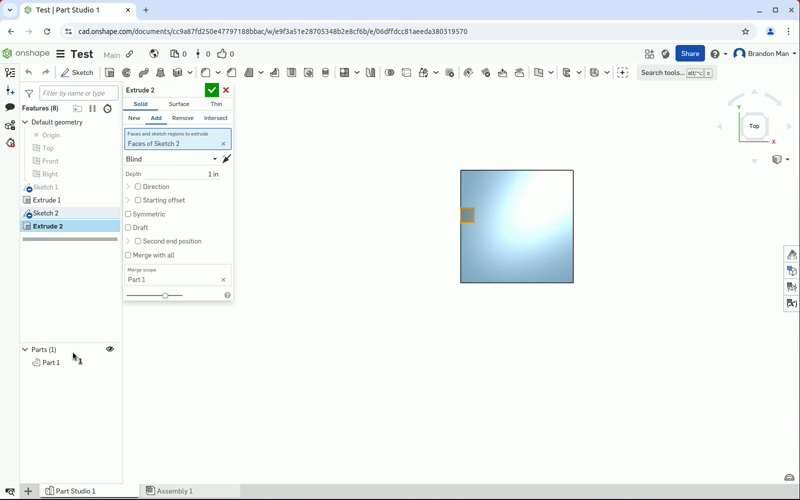
mouse_move(143, 106)
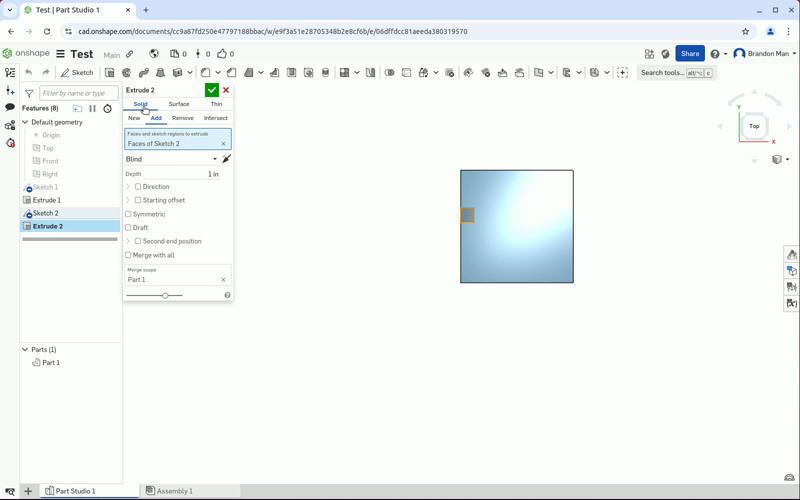
click(143, 106)
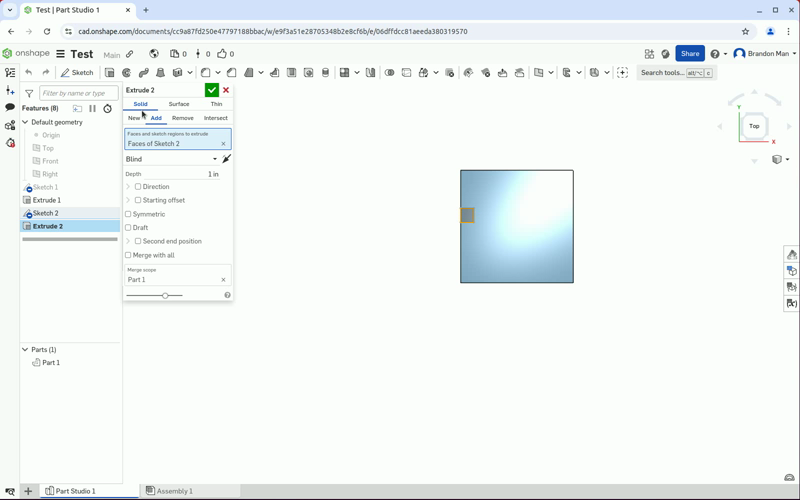
mouse_move(137, 120)
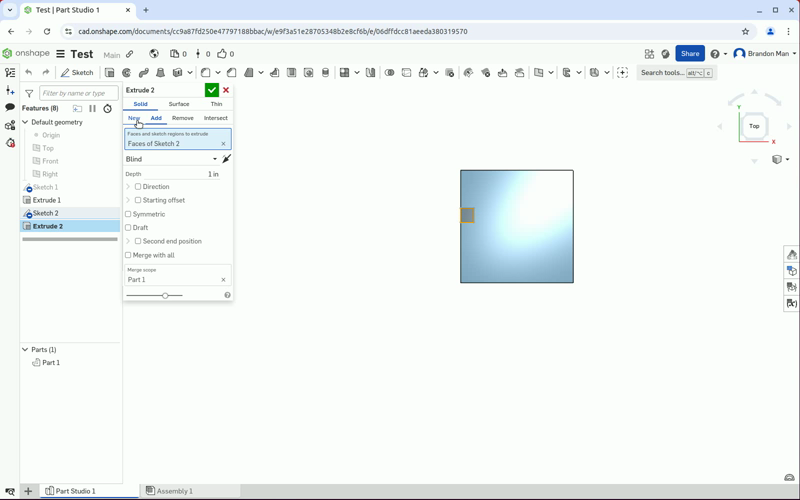
click(137, 120)
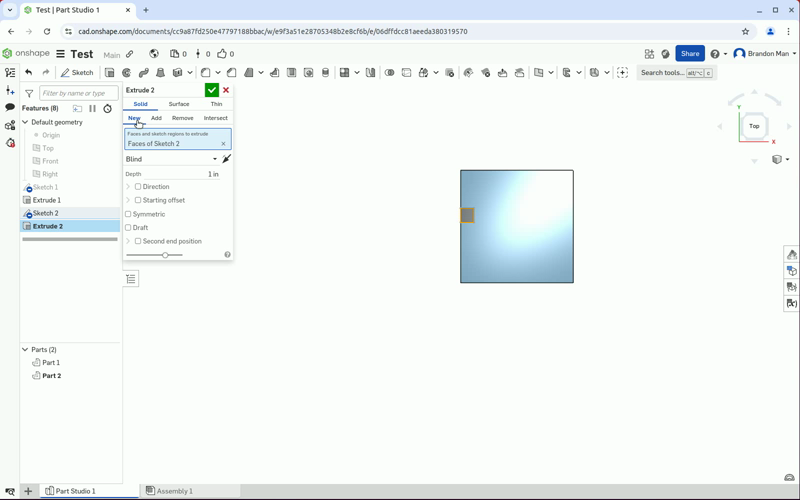
key(tab, 4)
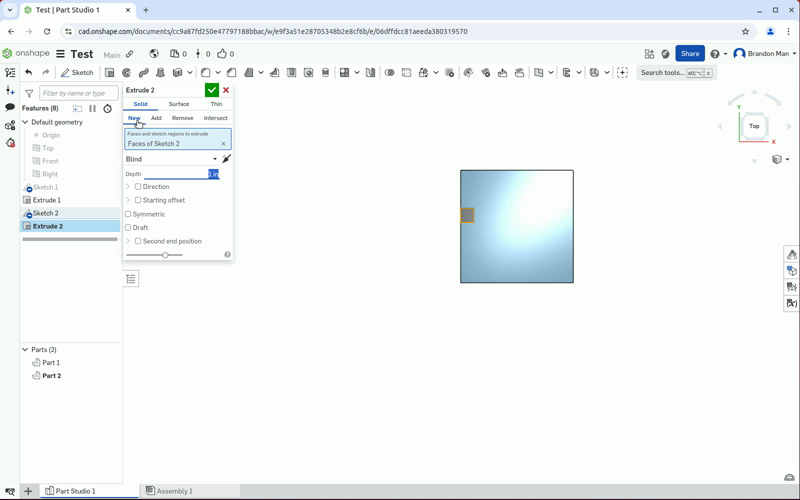
text(3.611)
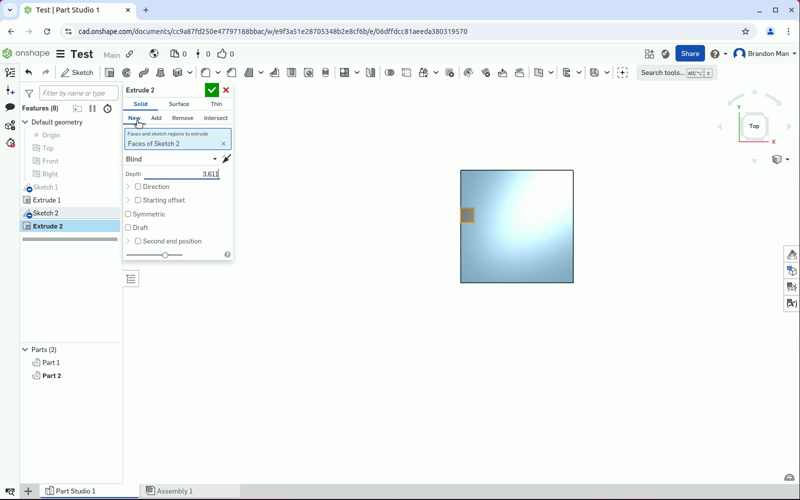
key(enter)
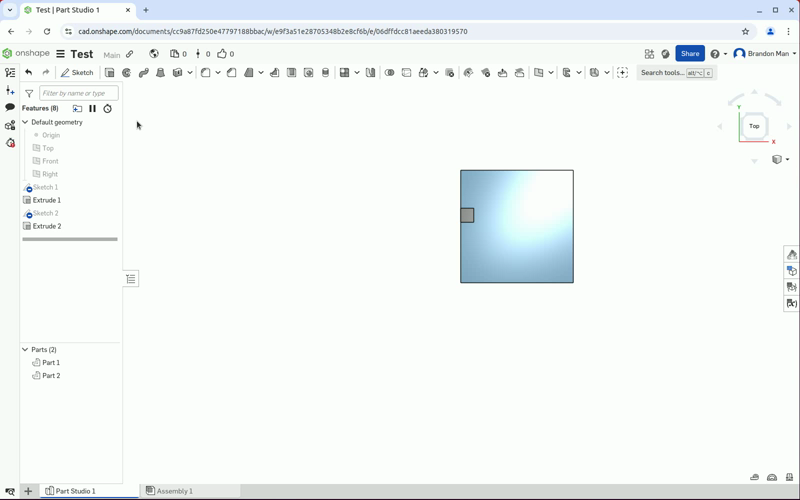
key(shift+h)
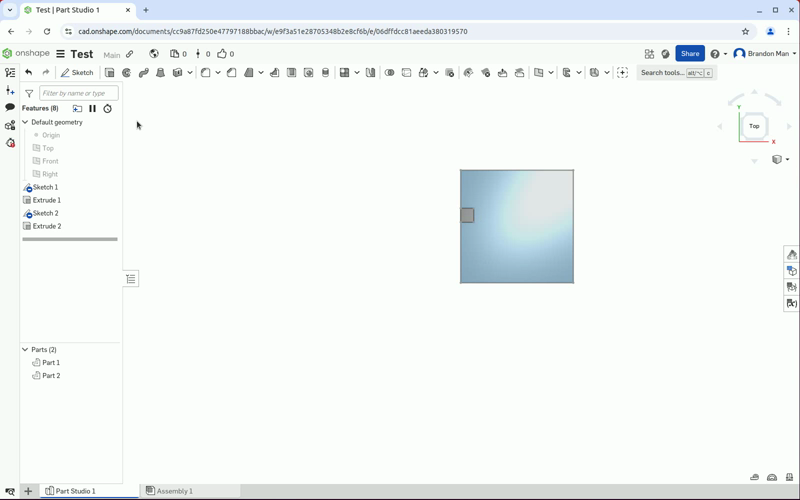
key(shift+h)
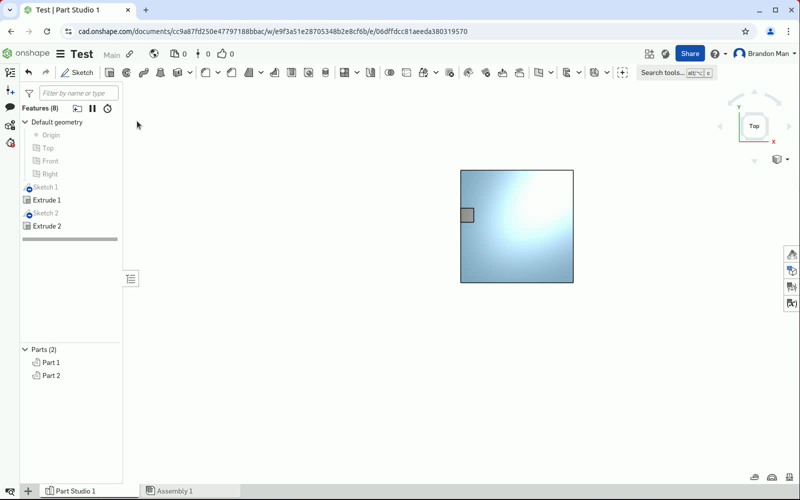
mouse_move(73, 189)
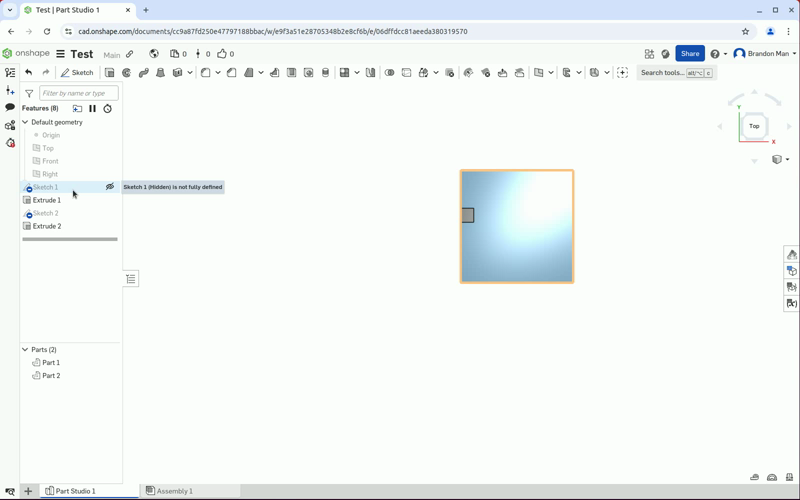
click(73, 189)
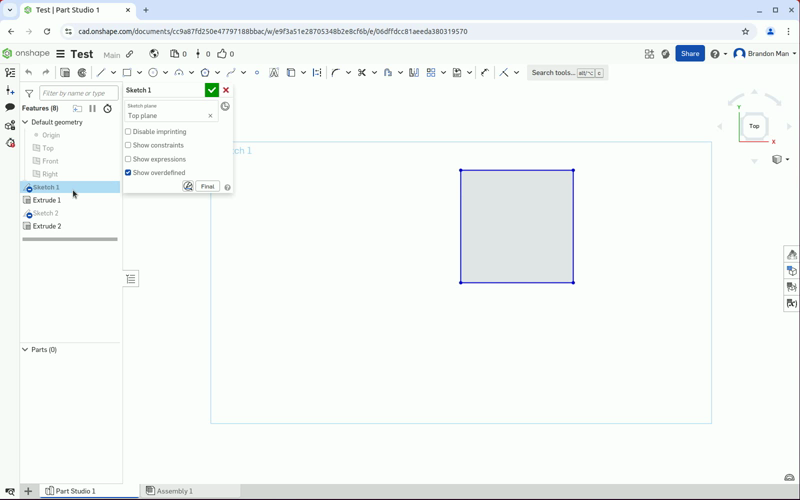
mouse_move(229, 92)
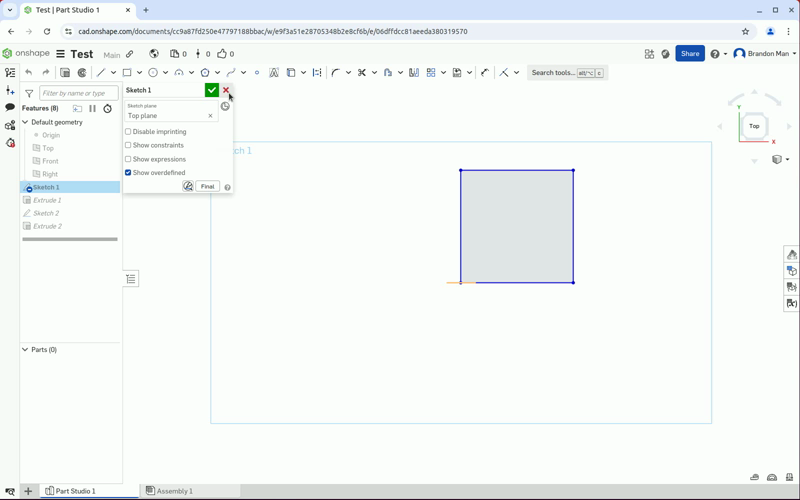
click(229, 92)
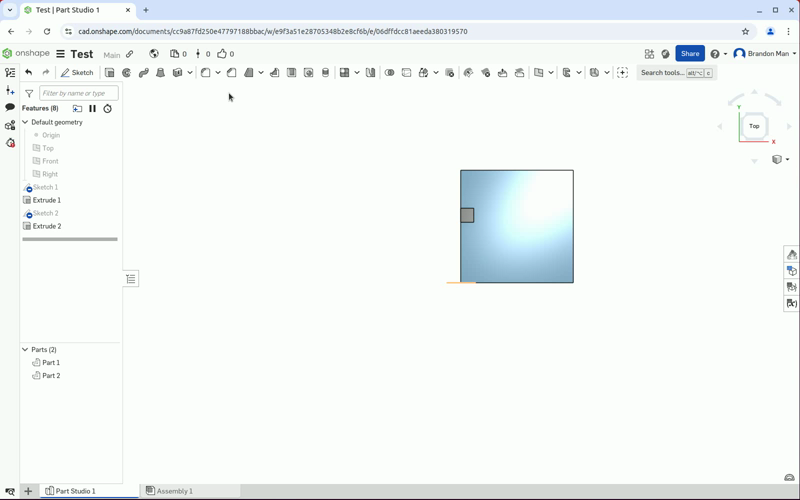
mouse_move(73, 352)
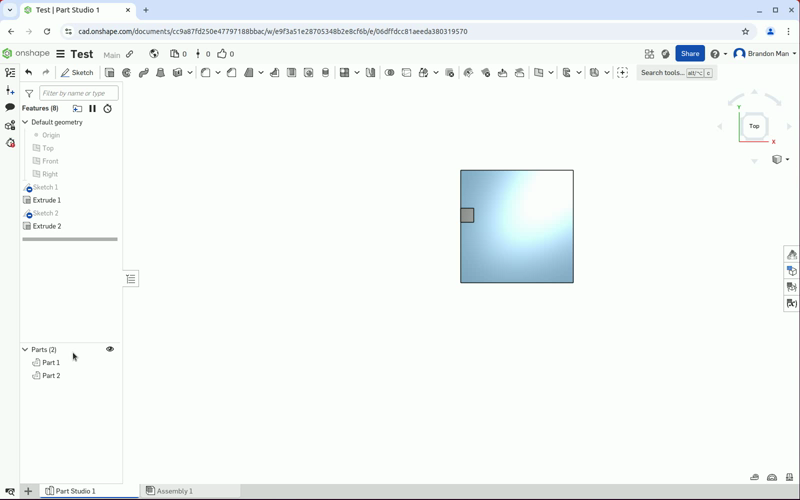
key(y)
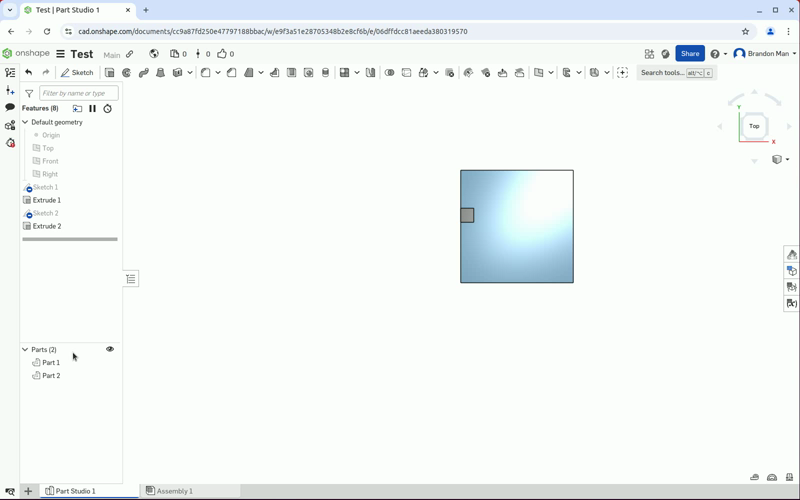
key(shift+p)
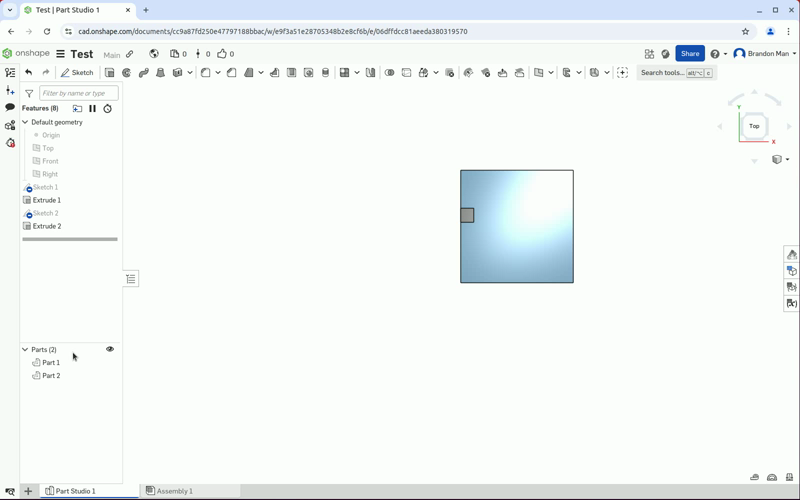
key(space)
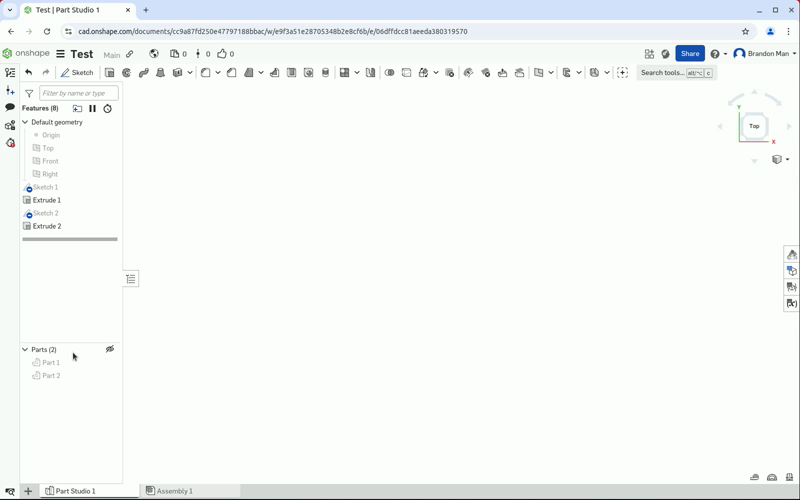
key_down(shift)
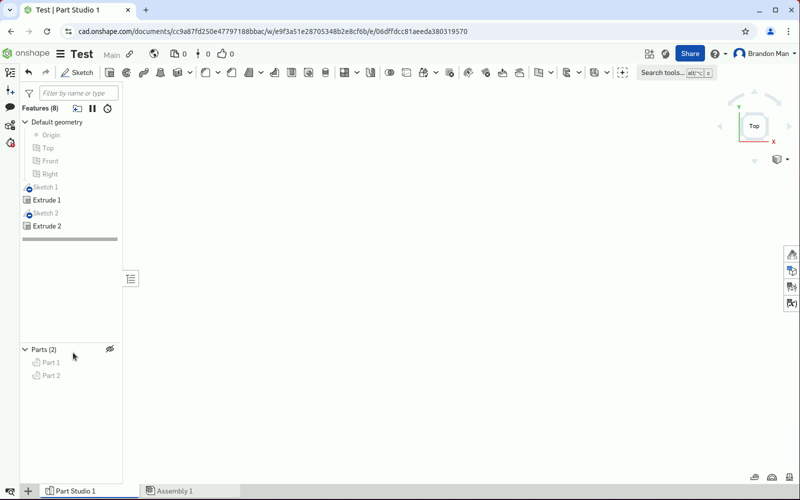
key(up)
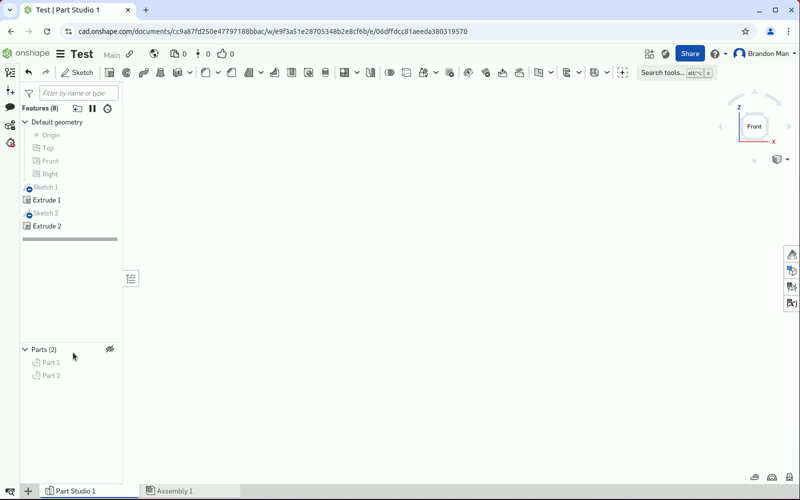
key_up(shift)
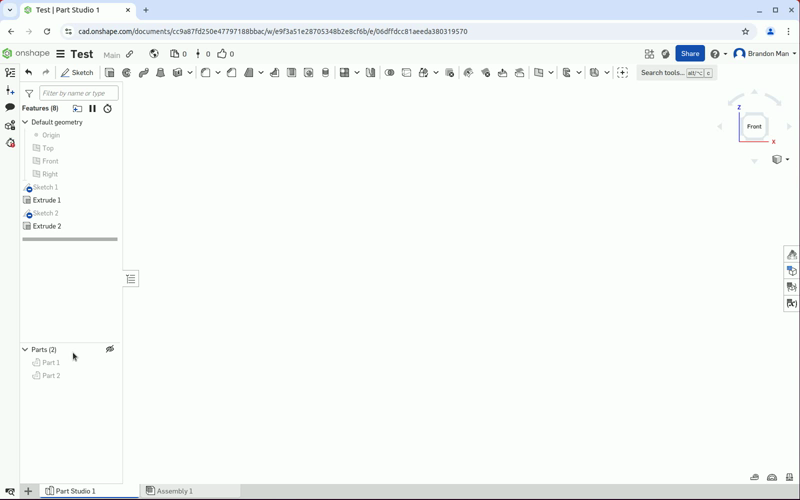
key(space)
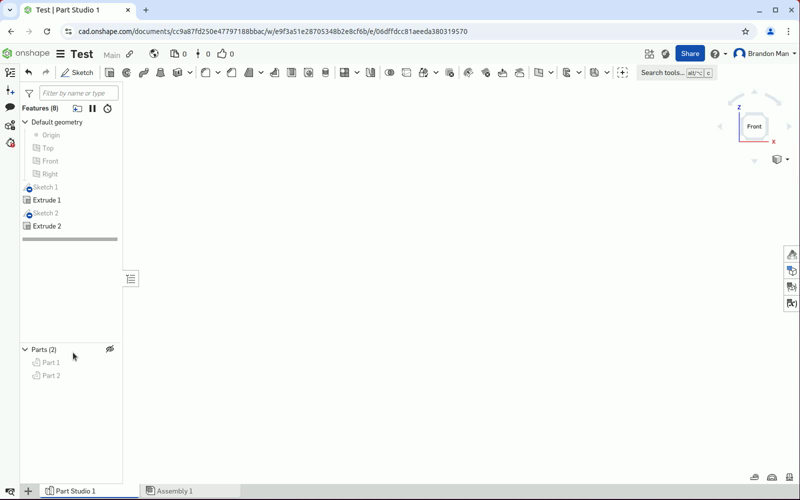
key_down(shift)
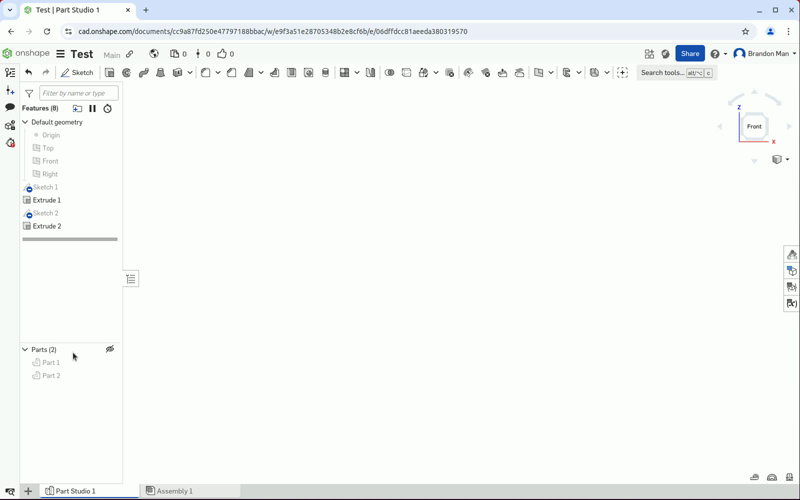
key(left)
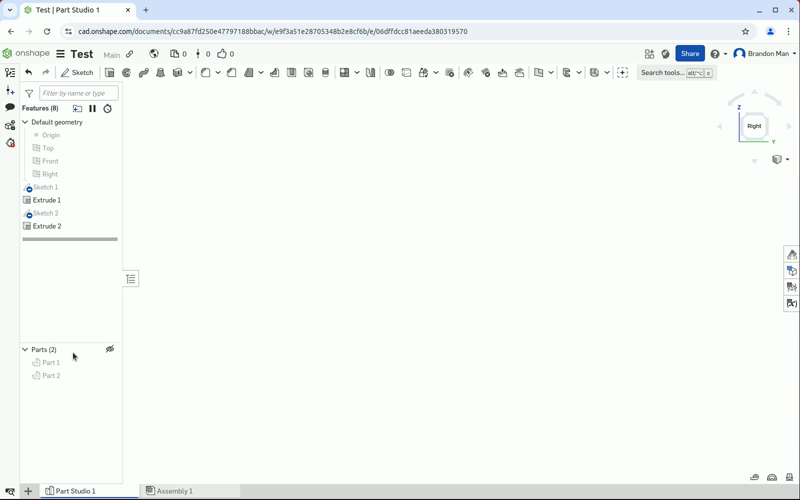
key_up(shift)
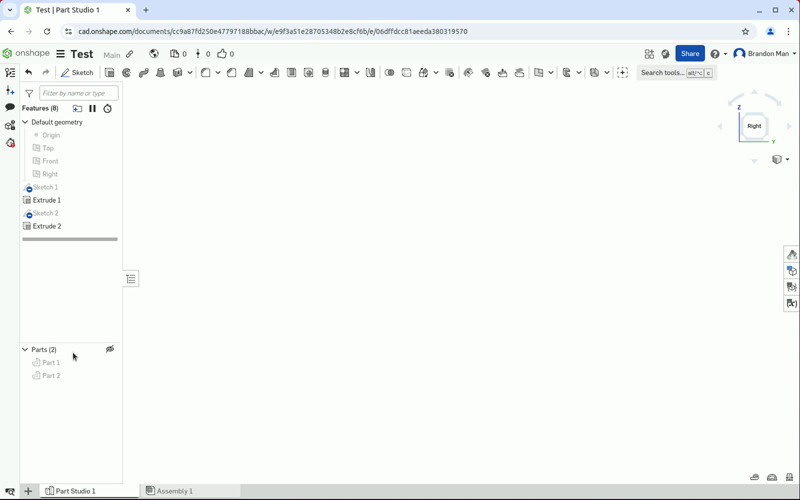
mouse_move(73, 352)
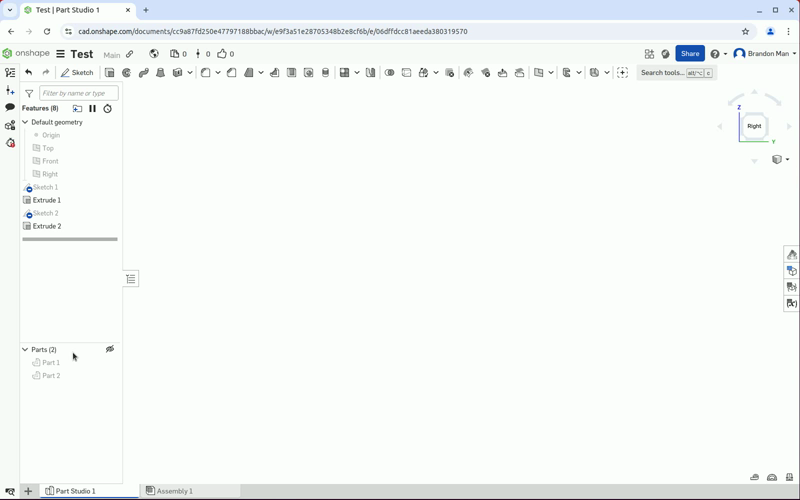
key(shift+y)
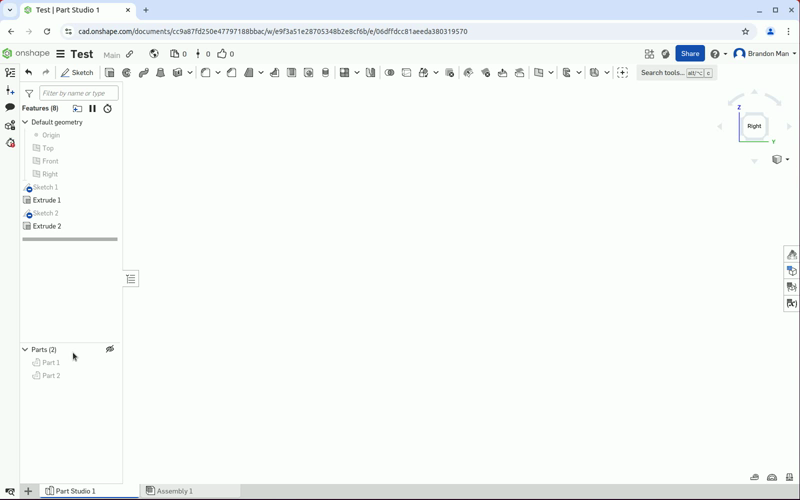
key(shift+s)
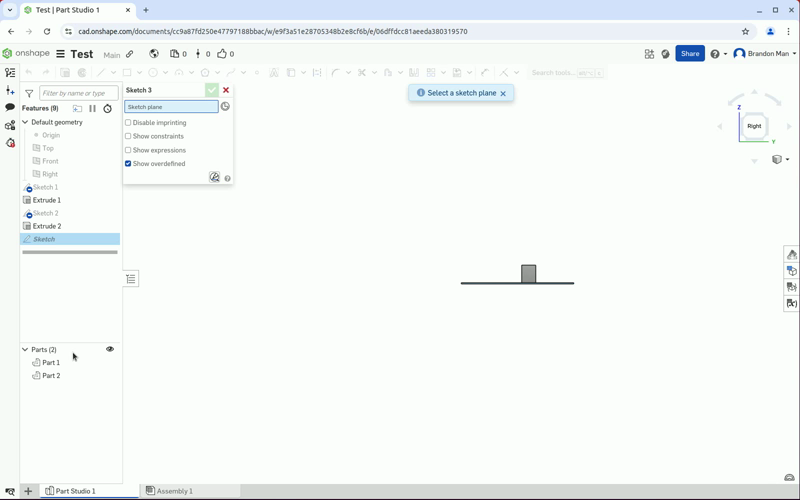
mouse_move(73, 176)
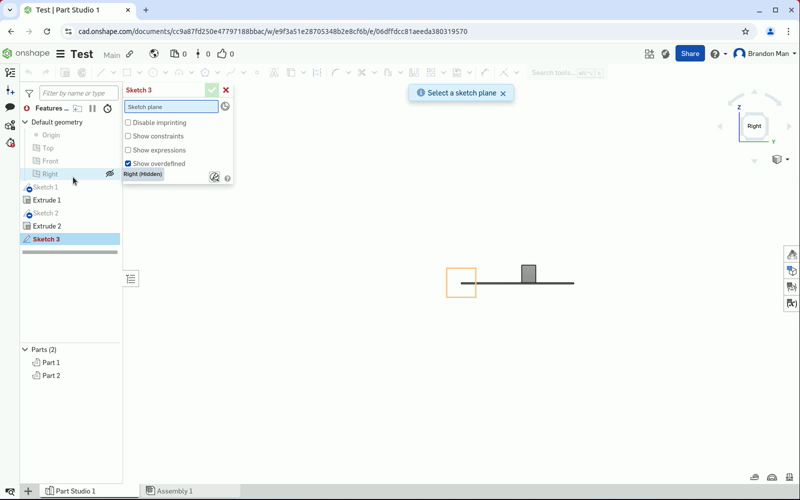
click(73, 176)
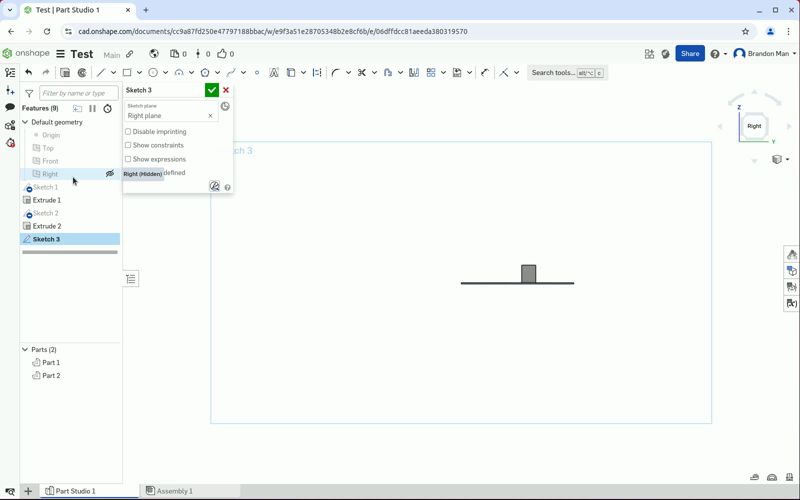
mouse_move(73, 352)
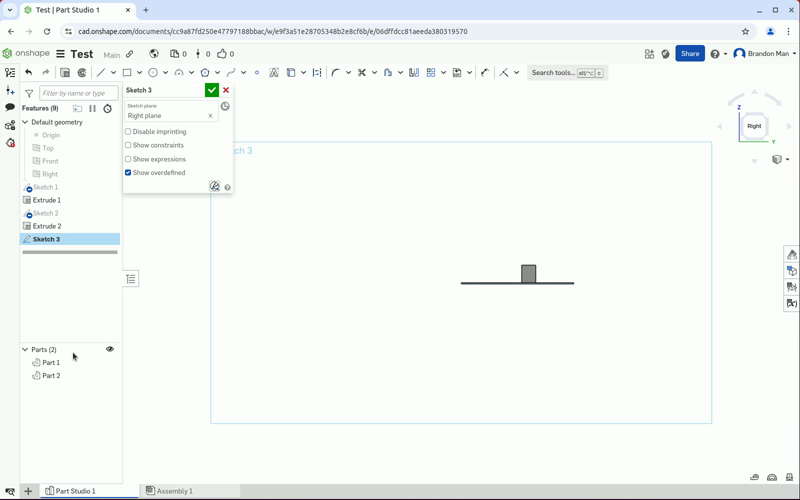
key(y)
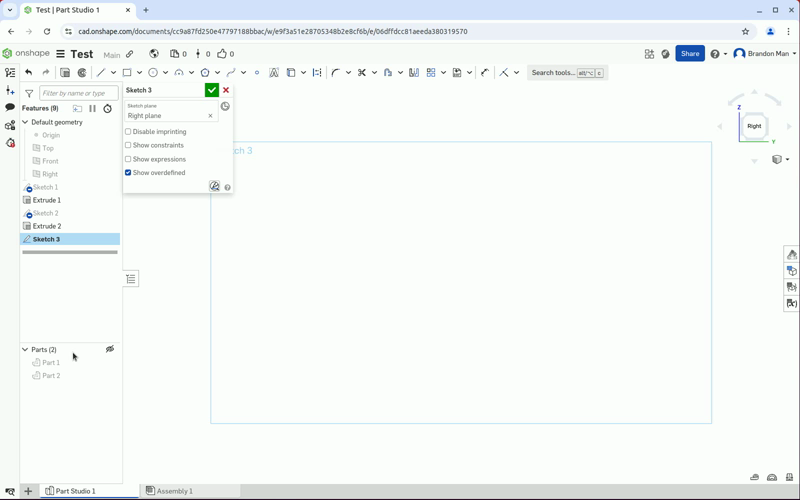
key(l)
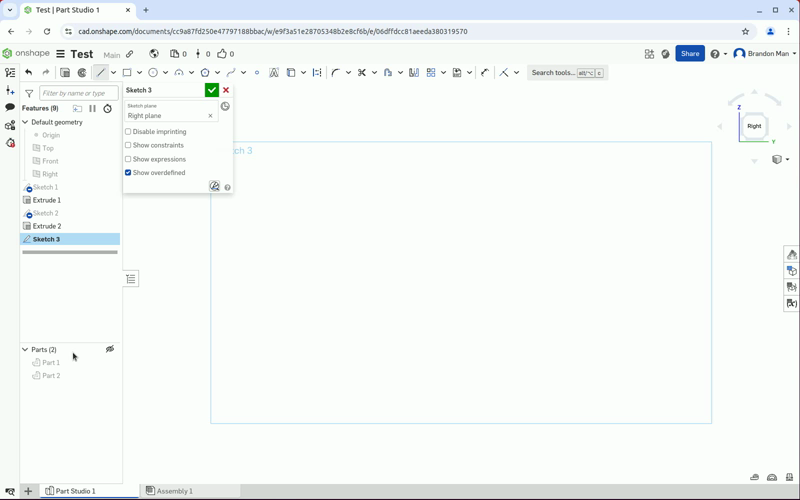
key_down(shift)
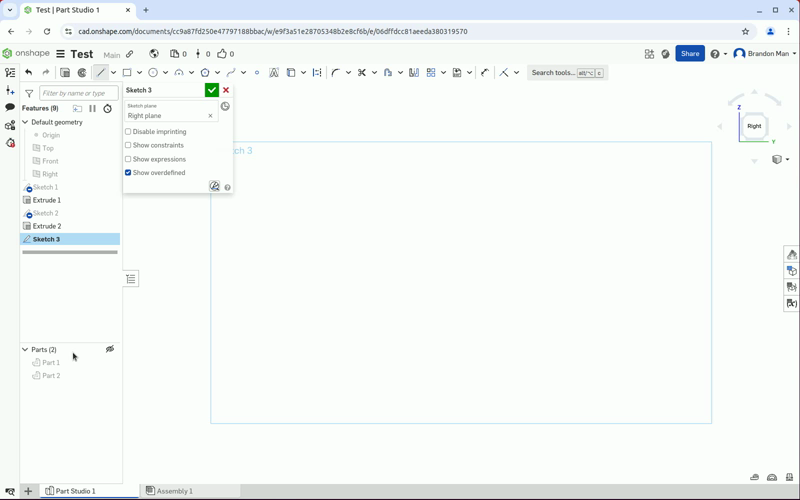
mouse_move(525, 273)
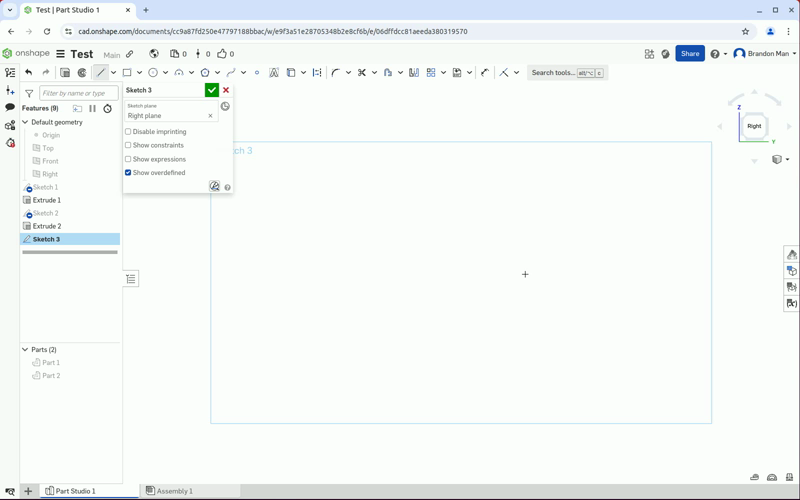
click(525, 273)
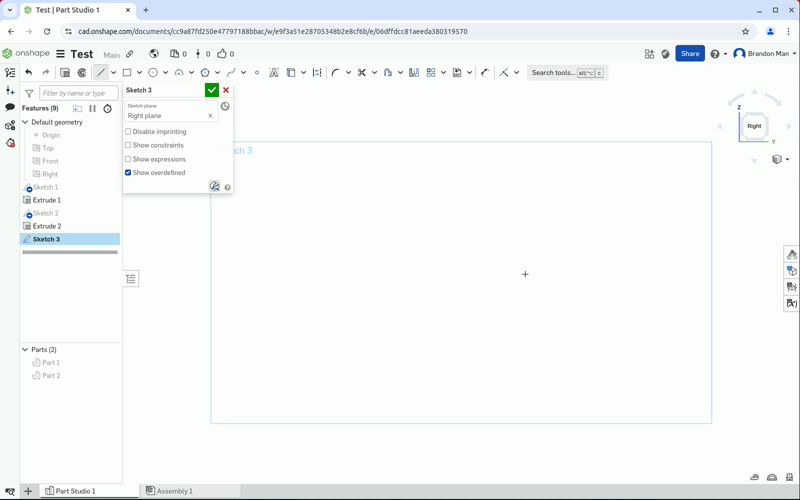
key_up(shift)
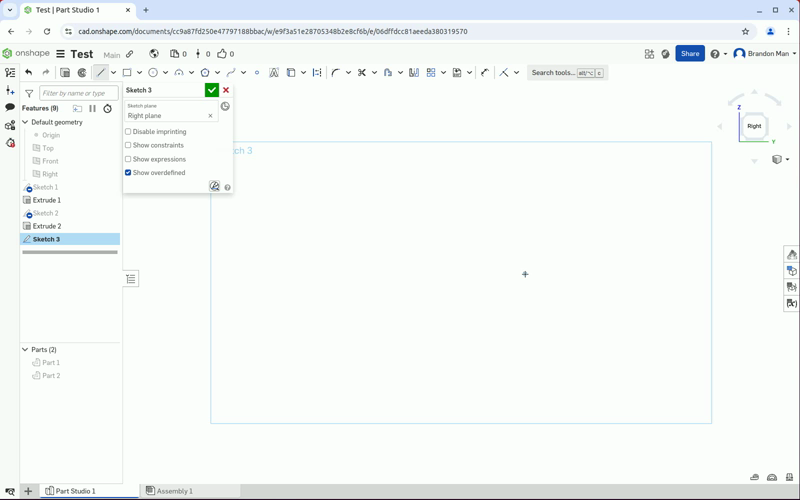
key_down(shift)
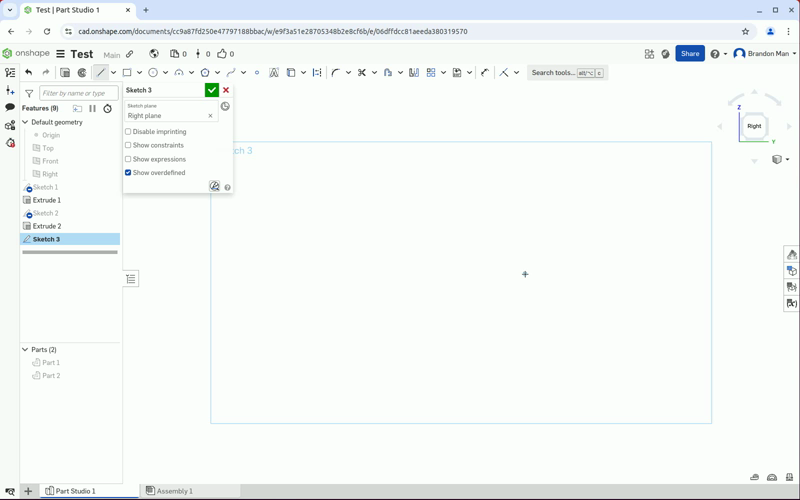
mouse_move(555, 273)
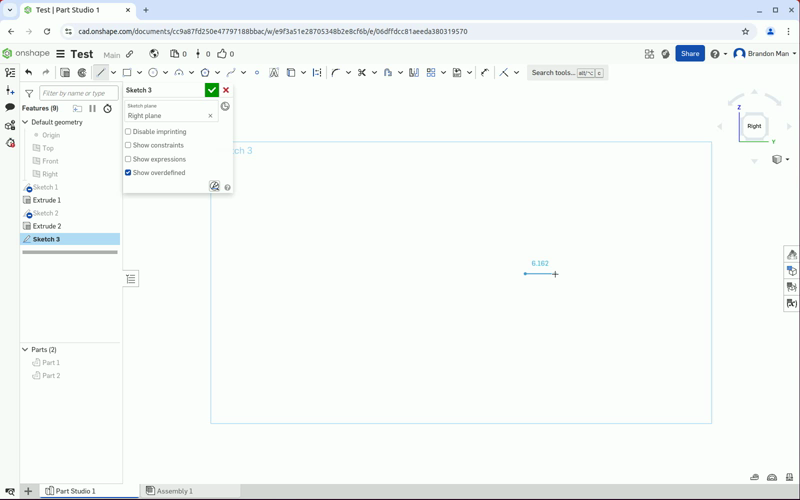
mouse_move(533, 273)
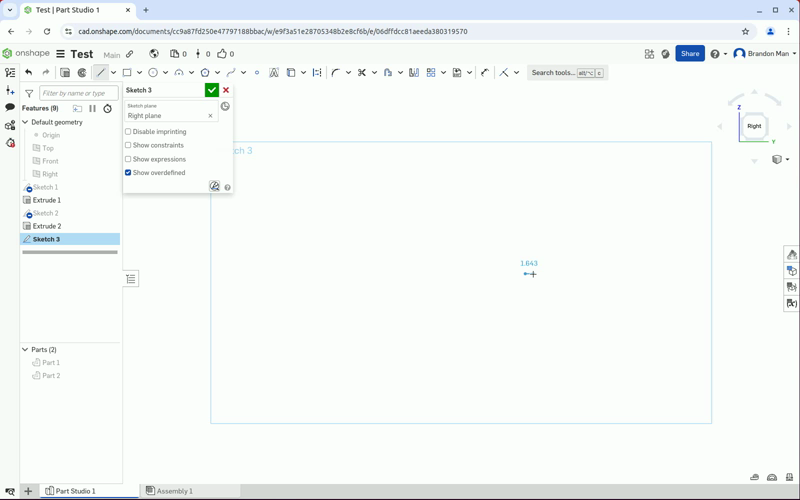
click(533, 273)
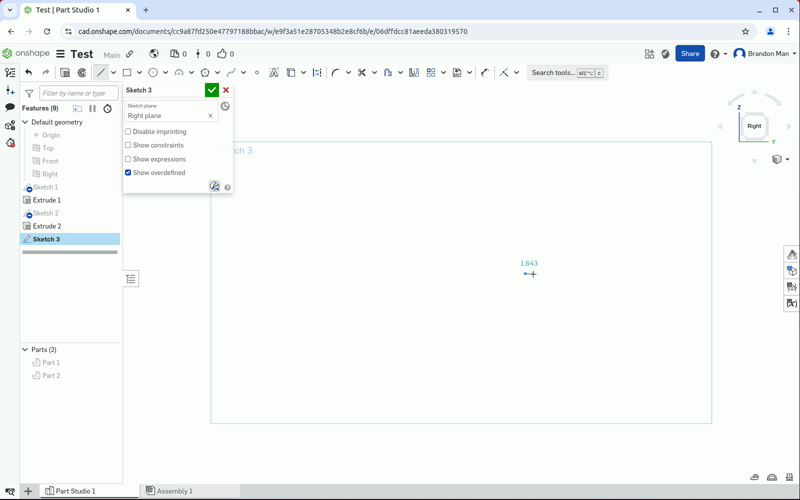
key_up(shift)
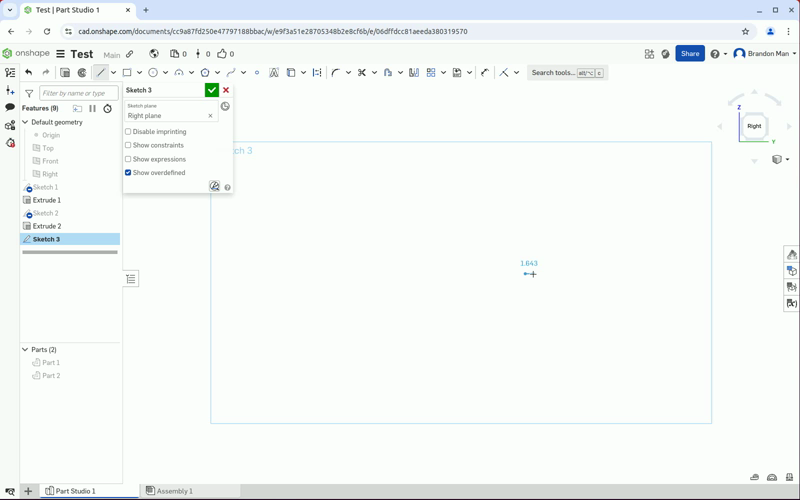
key_down(shift)
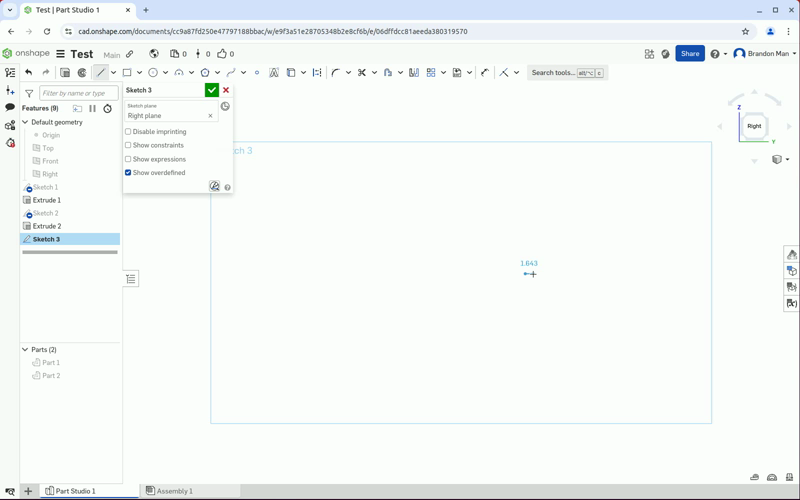
mouse_move(563, 273)
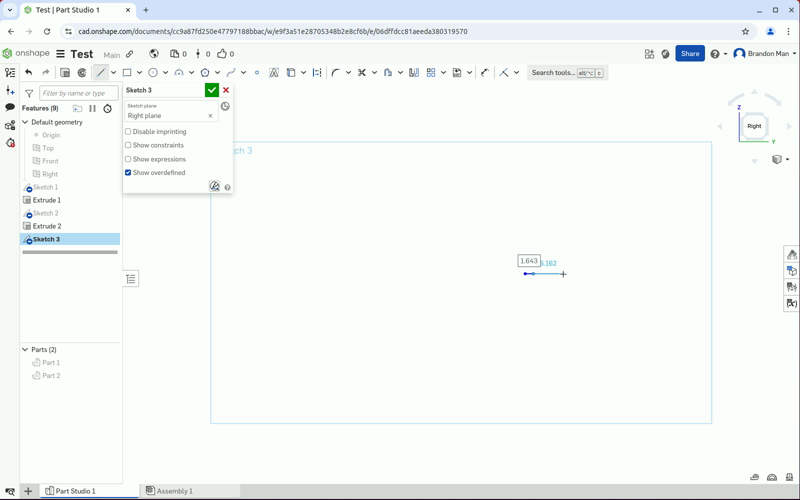
mouse_move(533, 270)
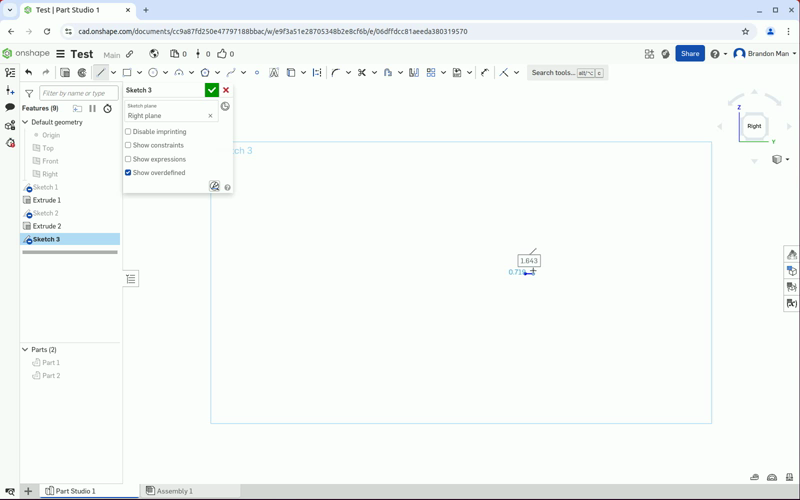
scroll(6)
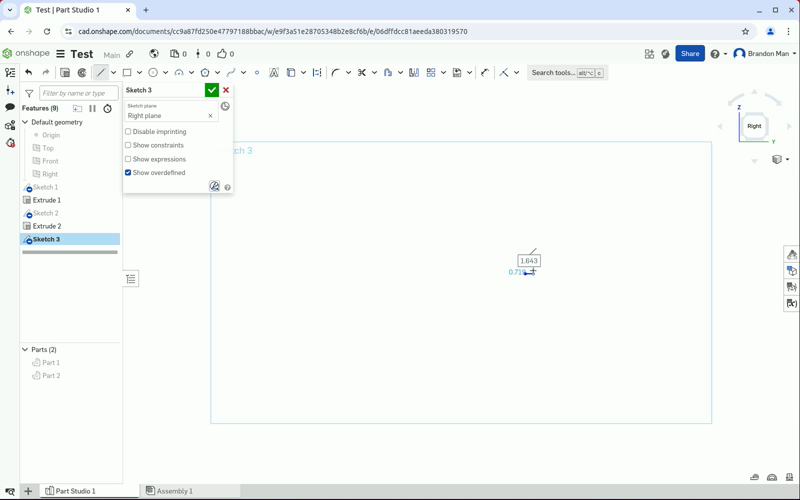
scroll(6)
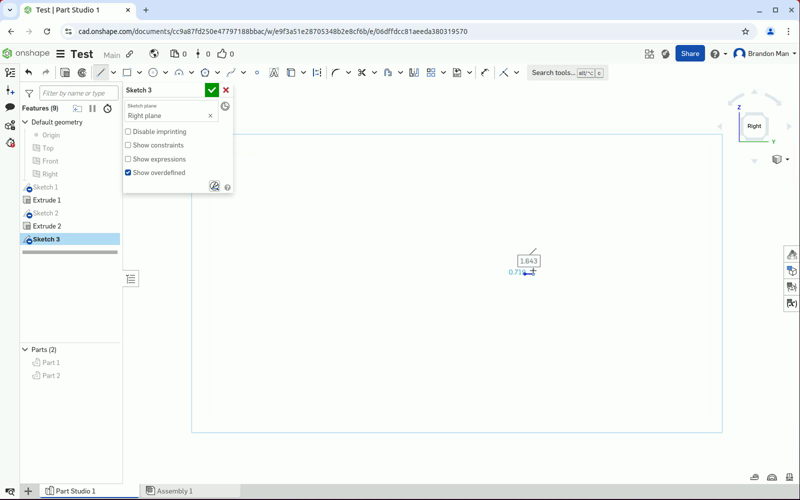
scroll(6)
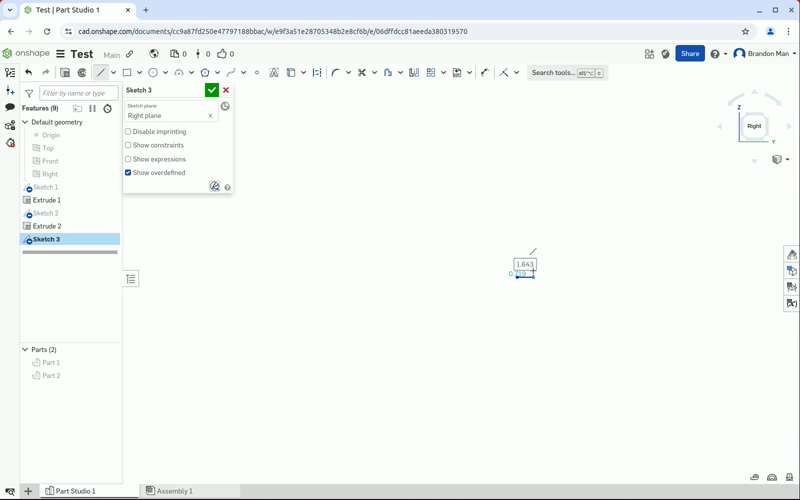
scroll(6)
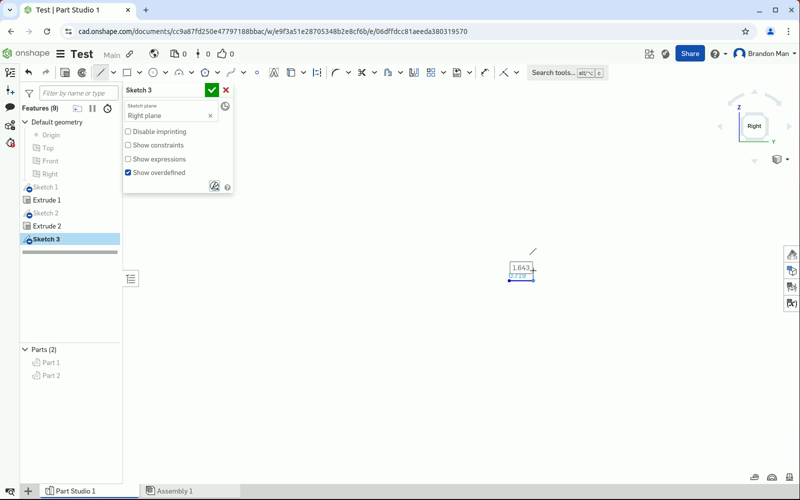
scroll(6)
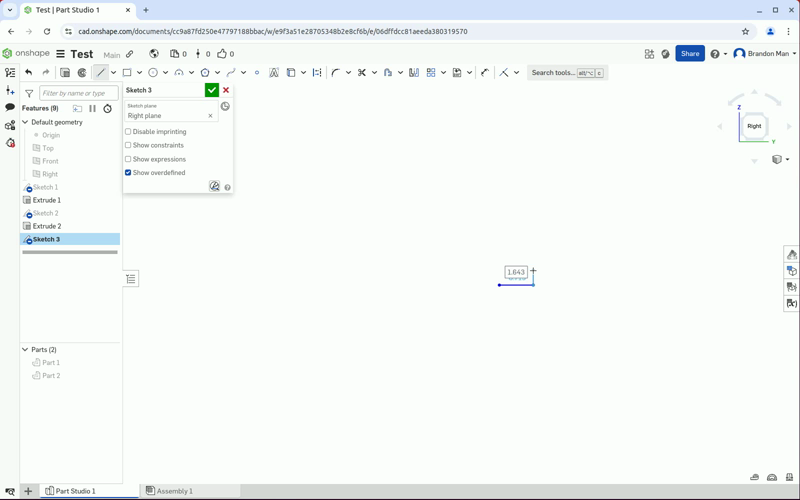
scroll(6)
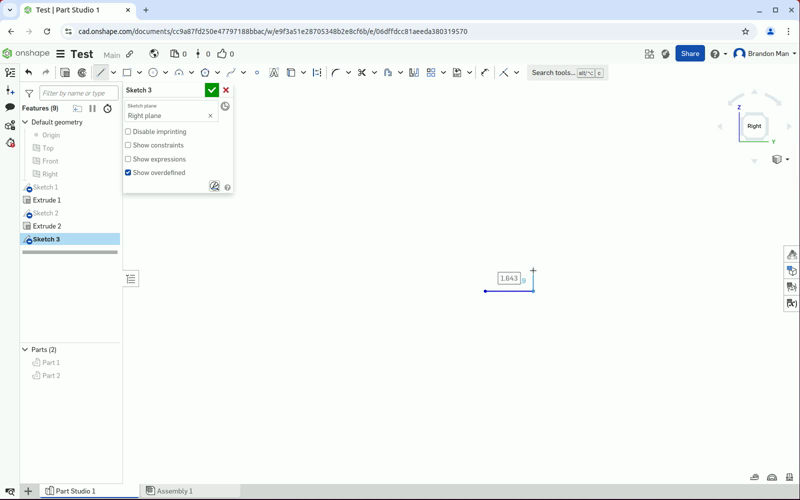
scroll(6)
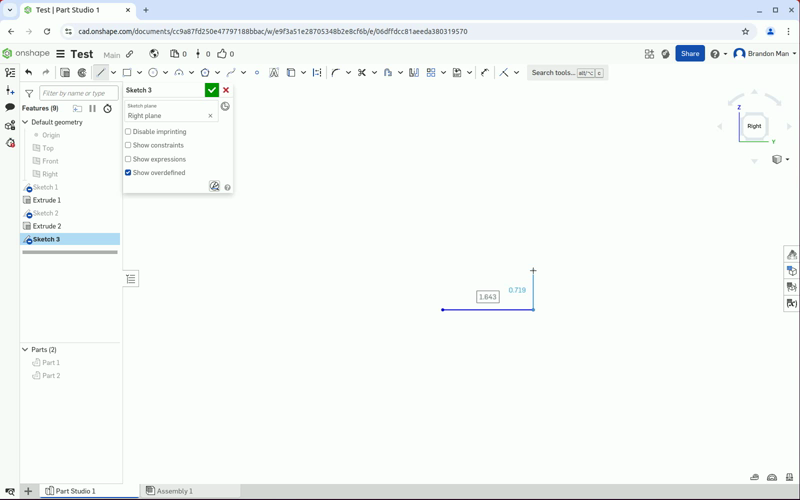
click(533, 270)
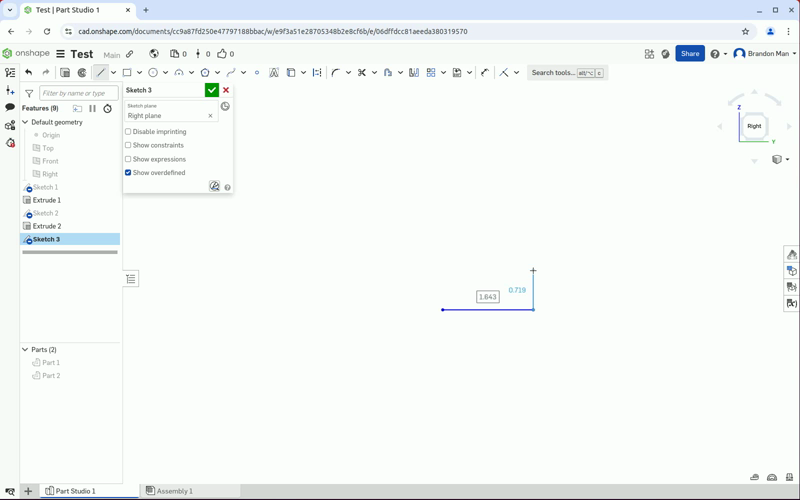
scroll(-6)
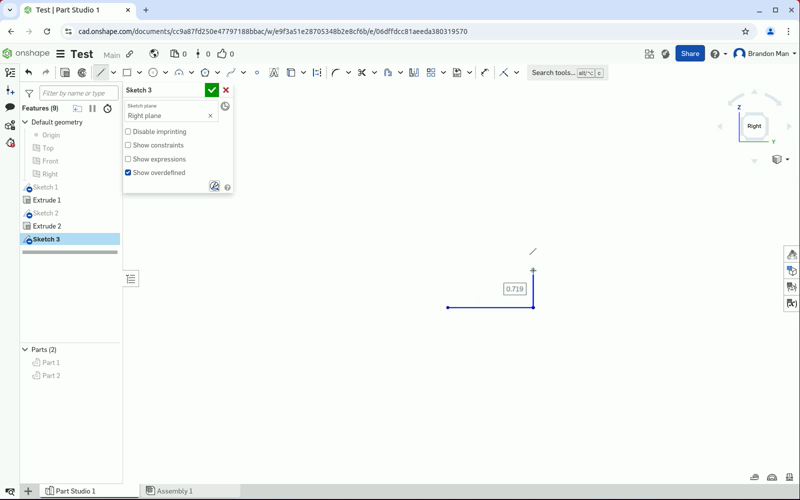
scroll(-6)
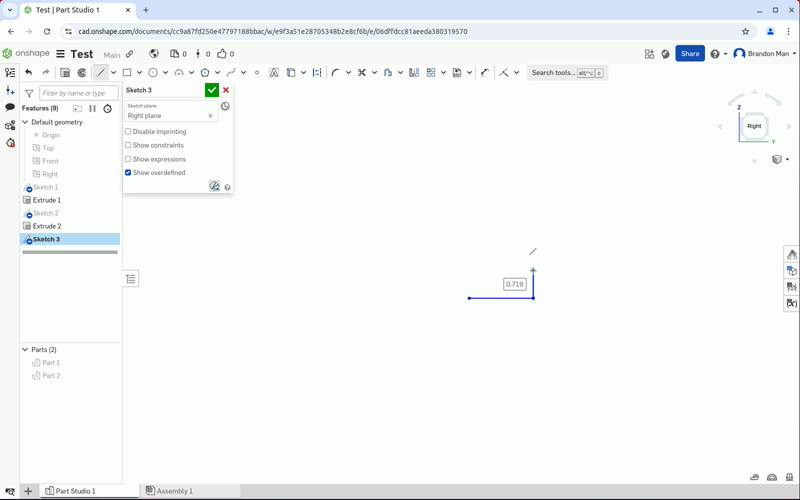
scroll(-6)
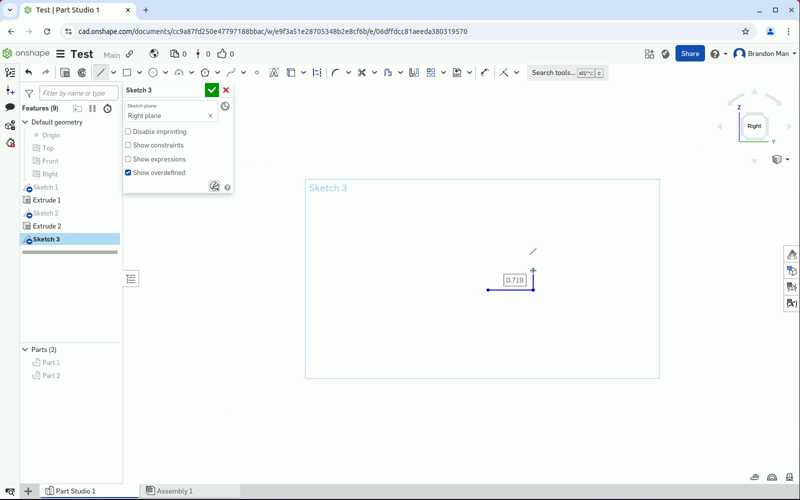
scroll(-6)
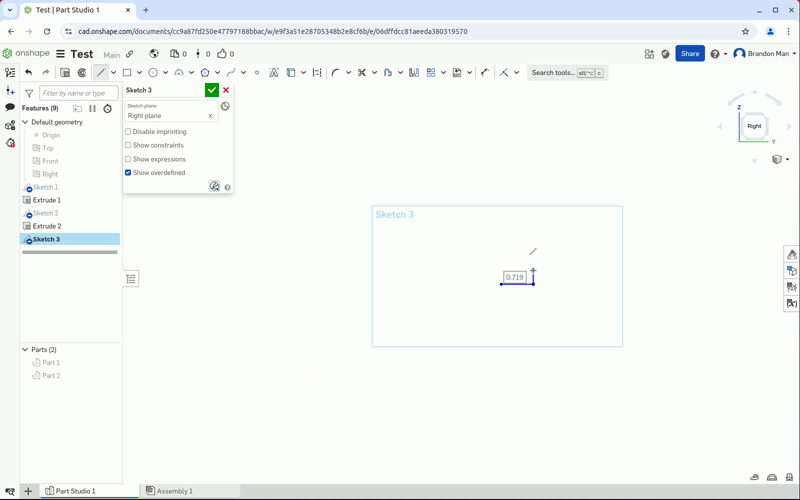
scroll(-6)
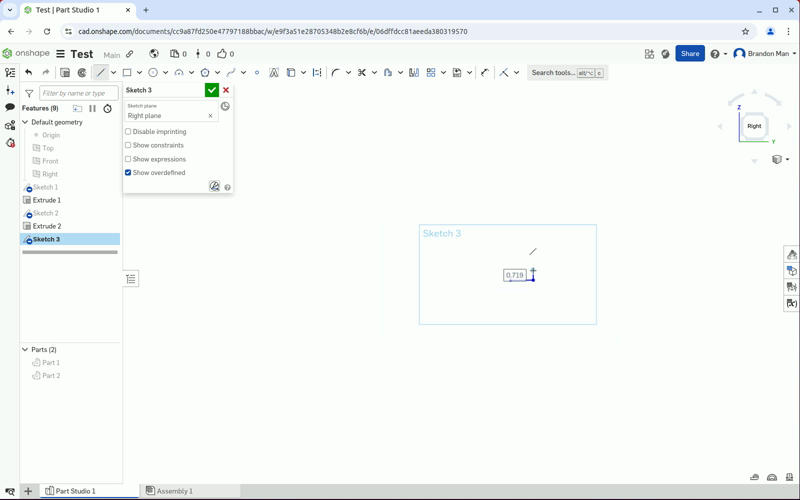
scroll(-6)
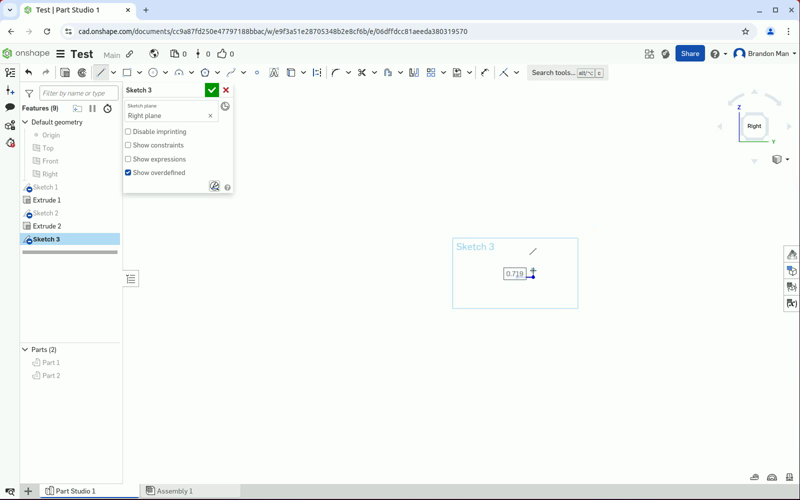
scroll(-6)
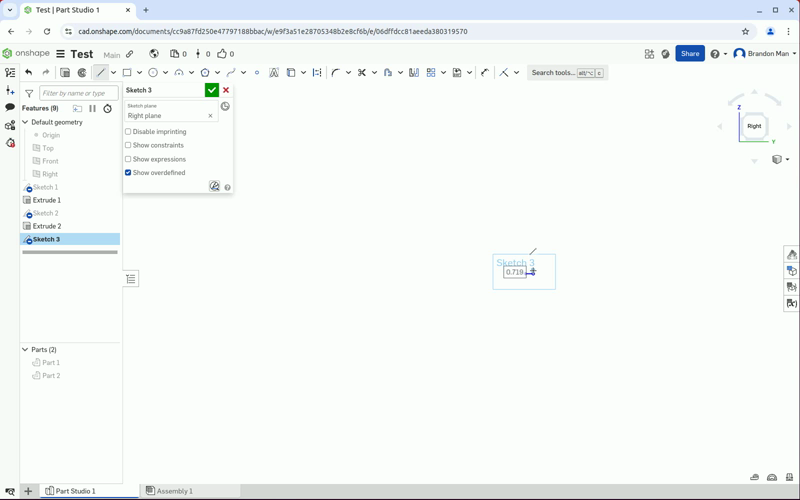
key_up(shift)
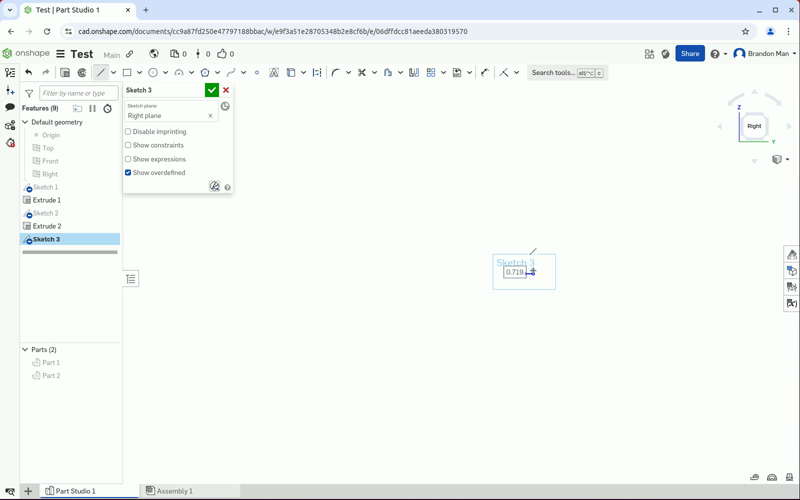
key_down(shift)
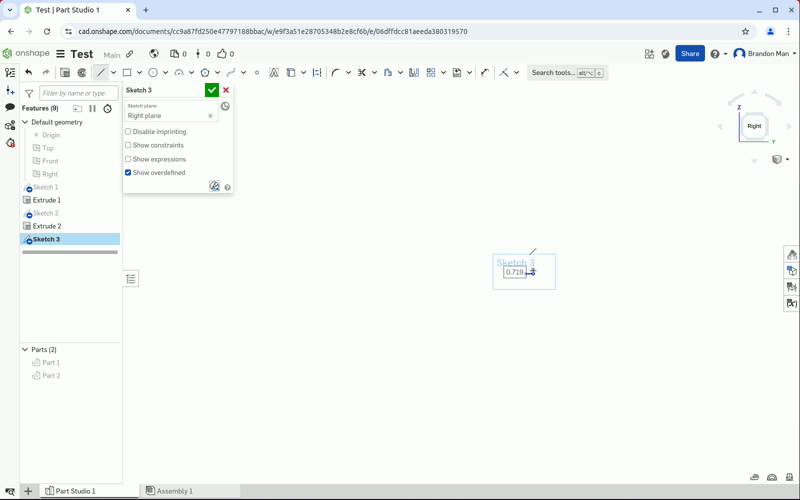
mouse_move(563, 270)
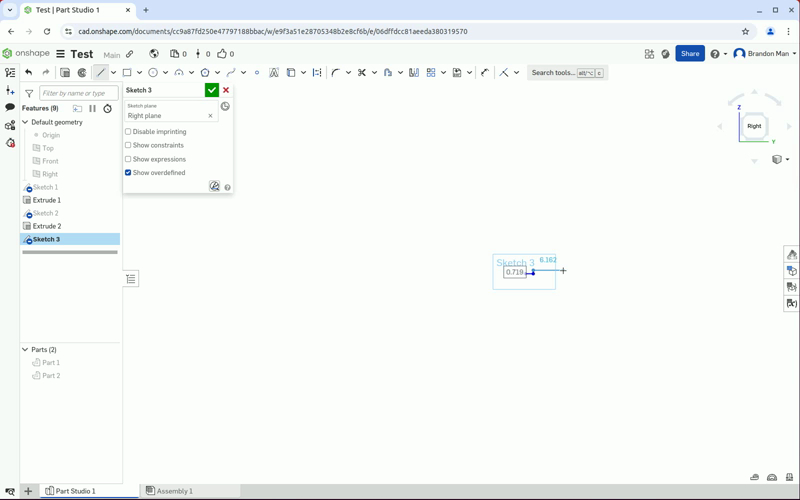
mouse_move(531, 270)
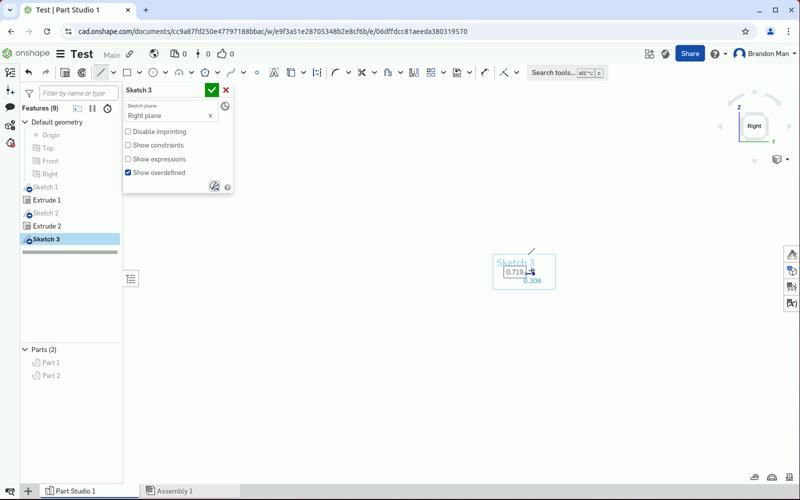
scroll(6)
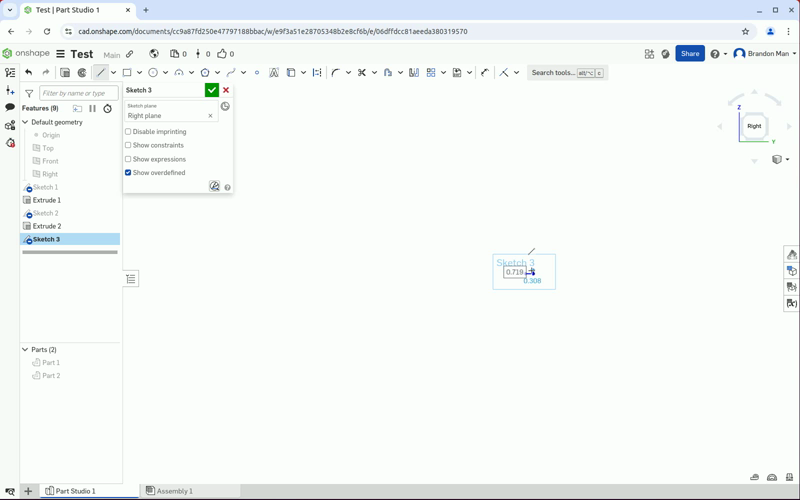
scroll(6)
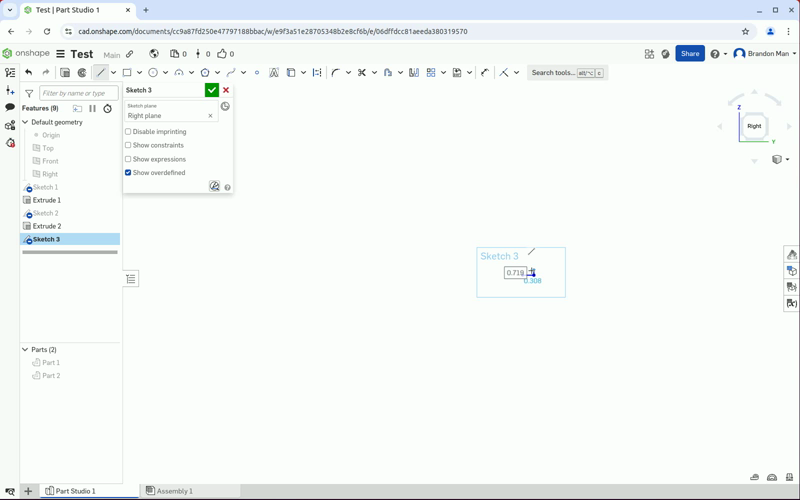
scroll(6)
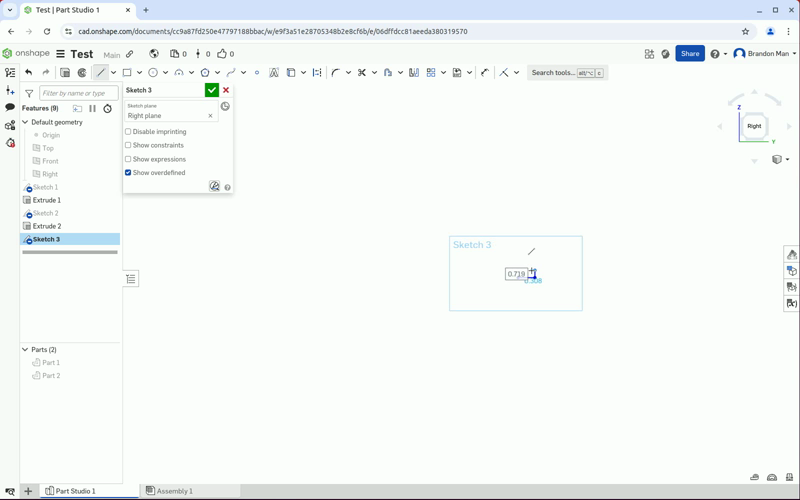
scroll(6)
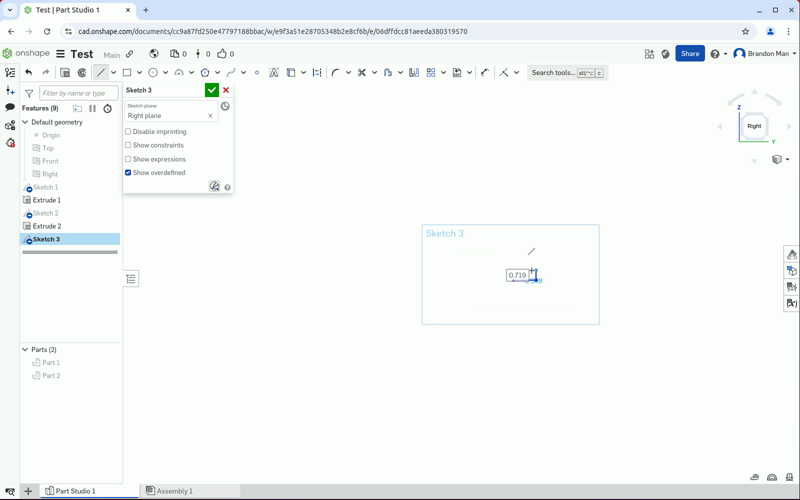
scroll(6)
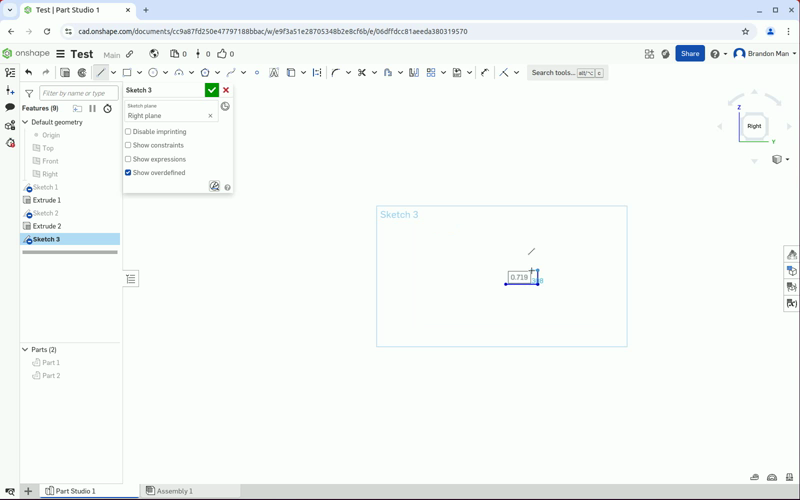
scroll(6)
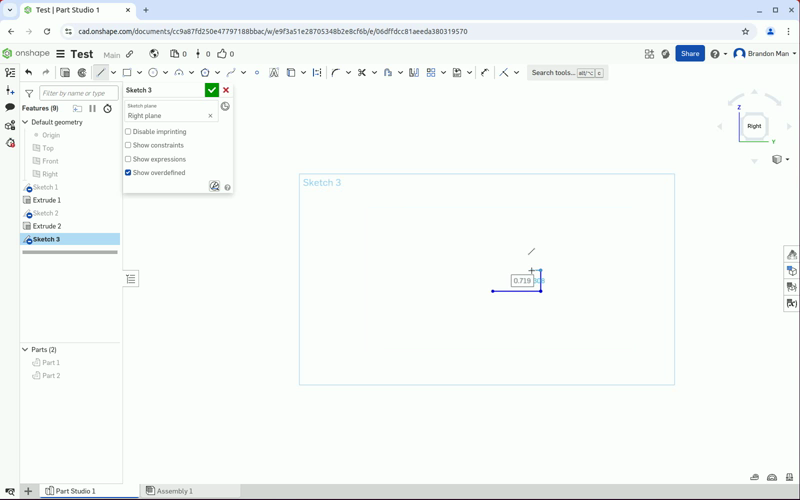
scroll(6)
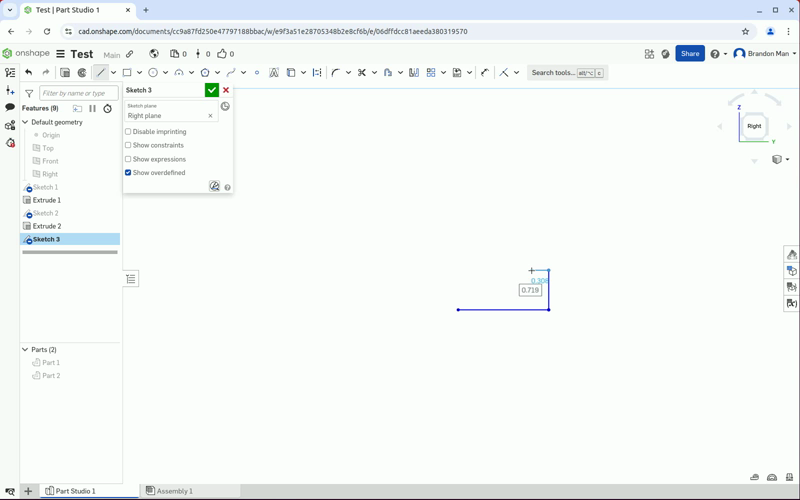
click(531, 270)
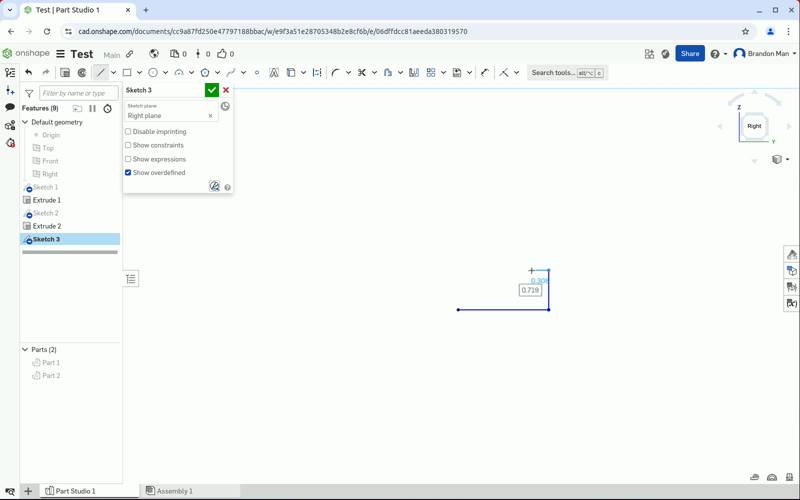
scroll(-6)
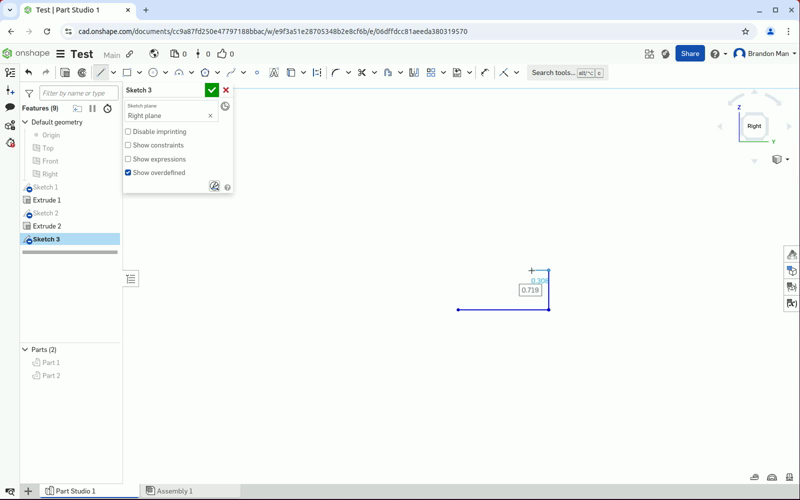
scroll(-6)
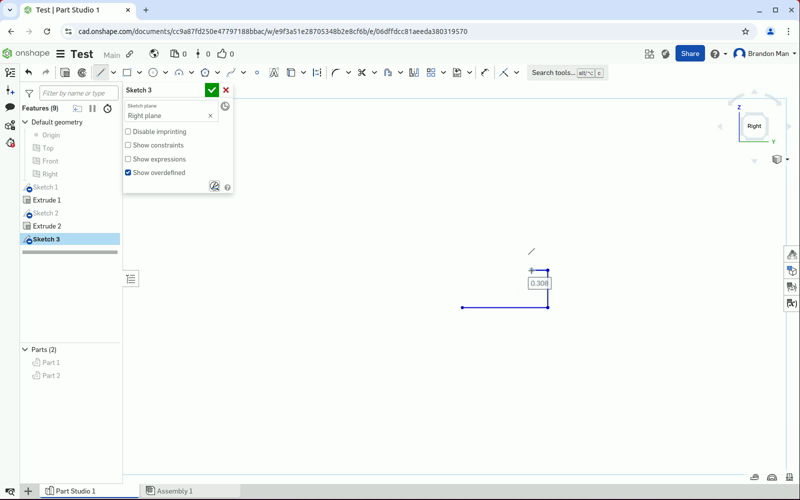
scroll(-6)
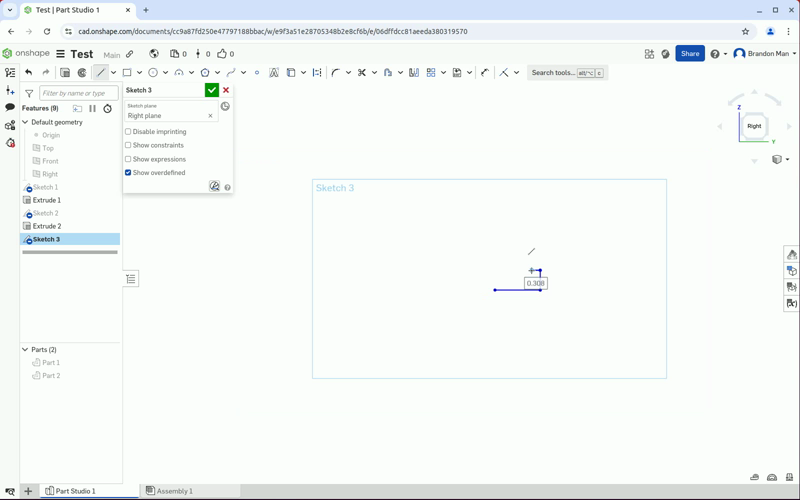
scroll(-6)
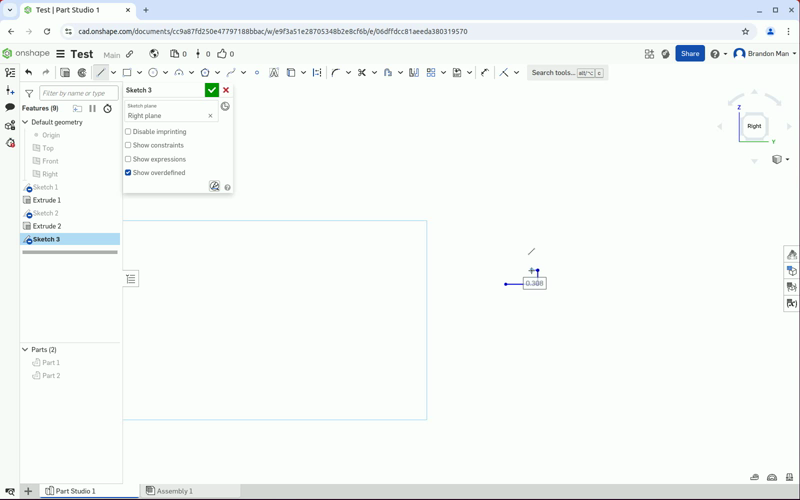
scroll(-6)
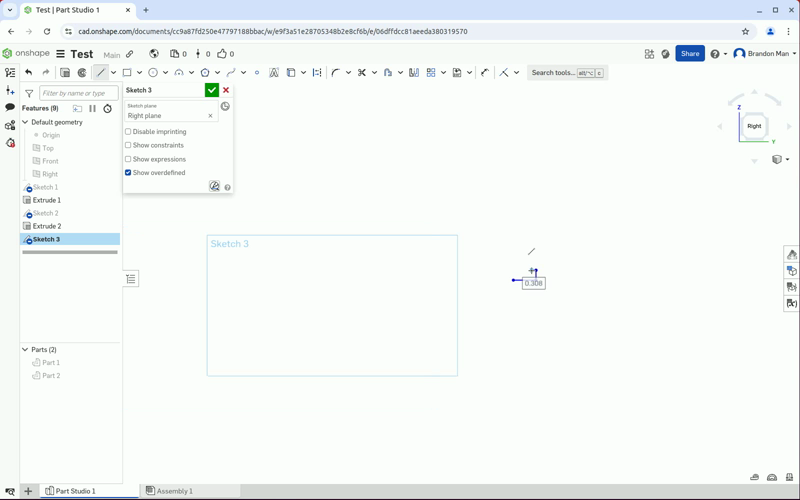
scroll(-6)
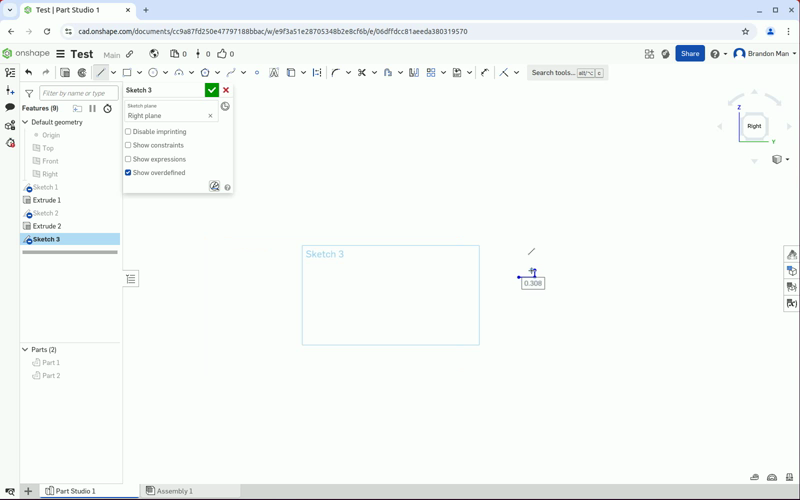
scroll(-6)
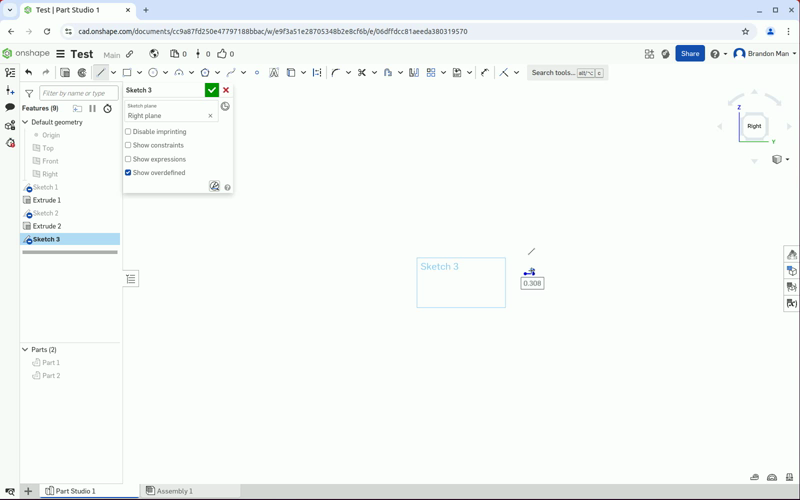
key_up(shift)
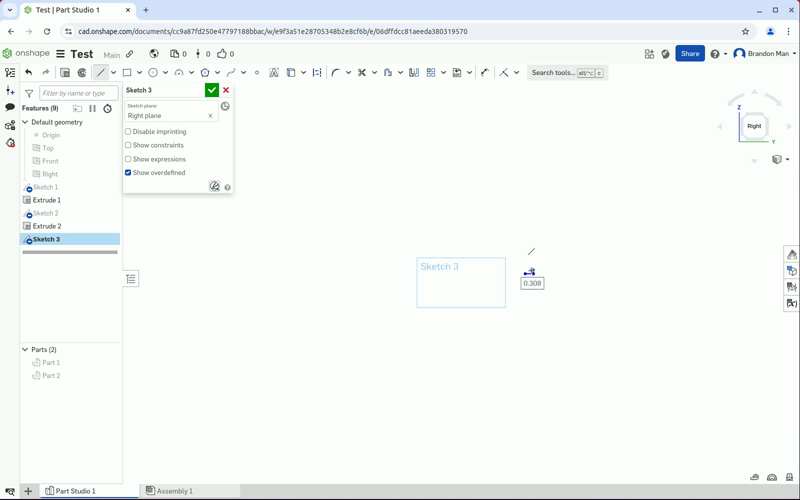
key_down(shift)
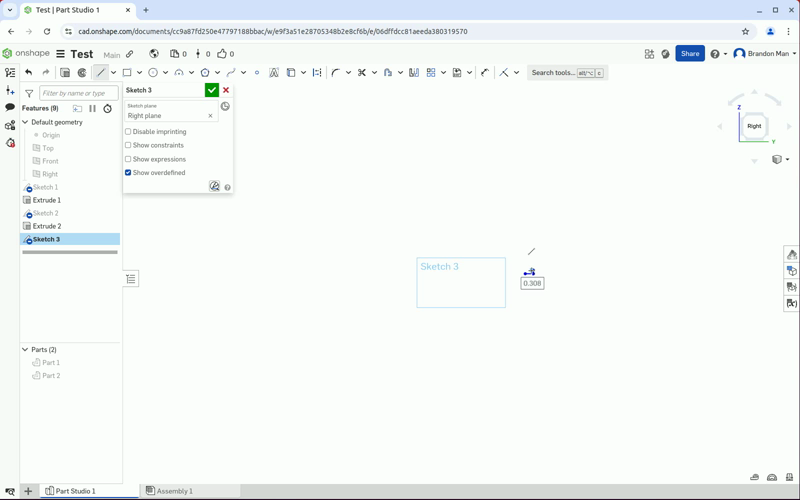
mouse_move(561, 270)
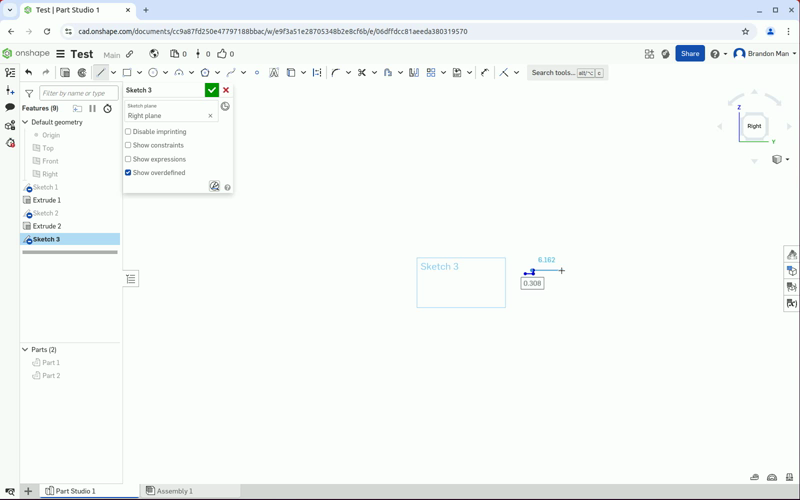
mouse_move(531, 268)
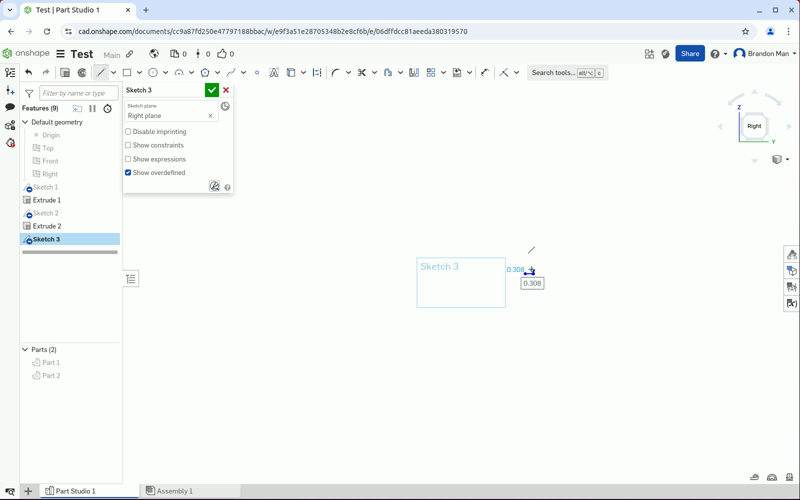
scroll(6)
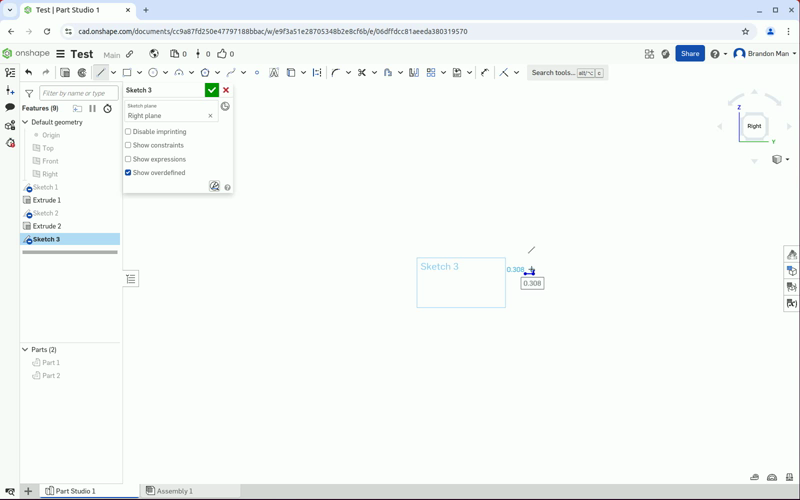
scroll(6)
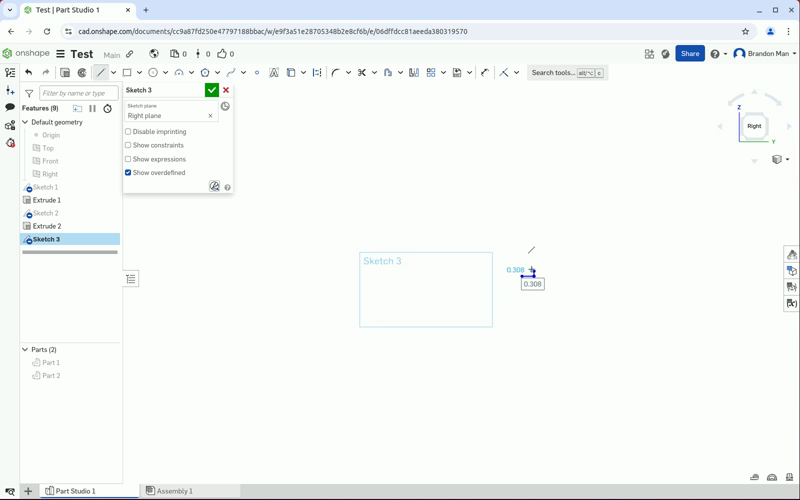
scroll(6)
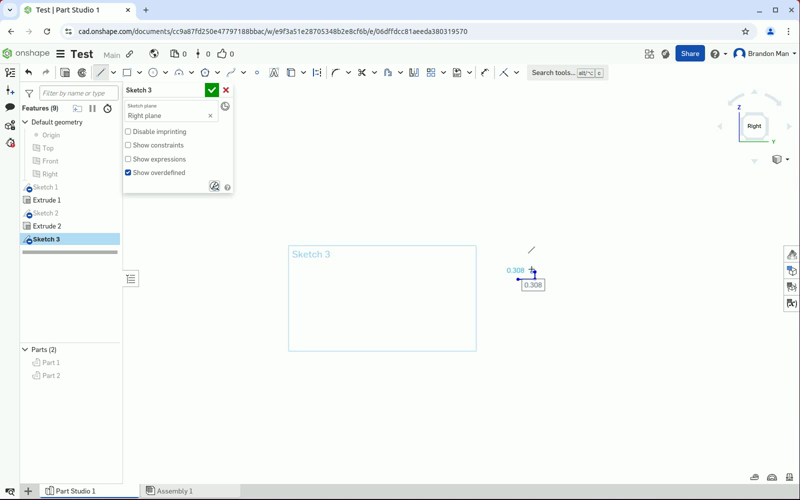
scroll(6)
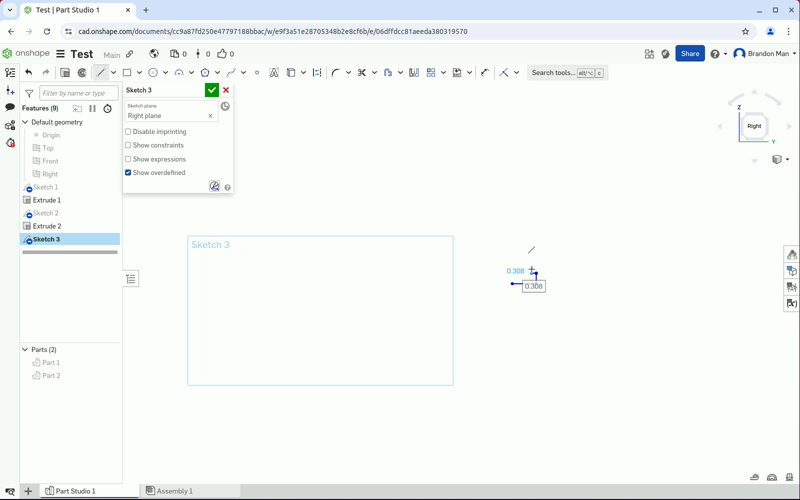
scroll(6)
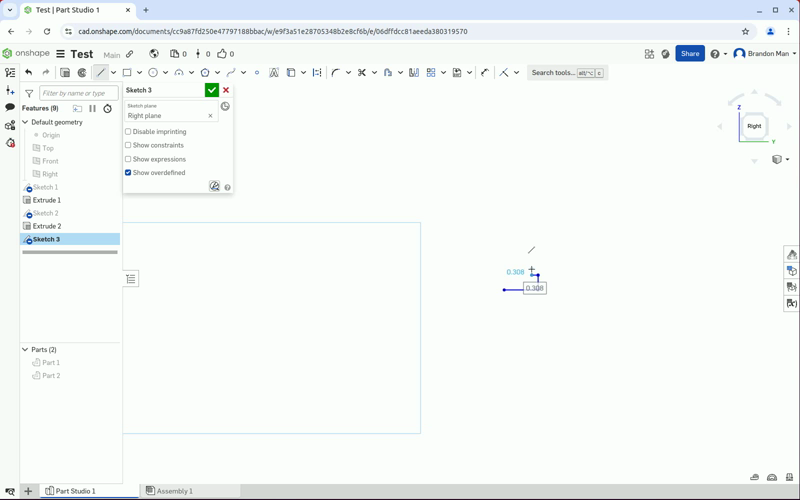
scroll(6)
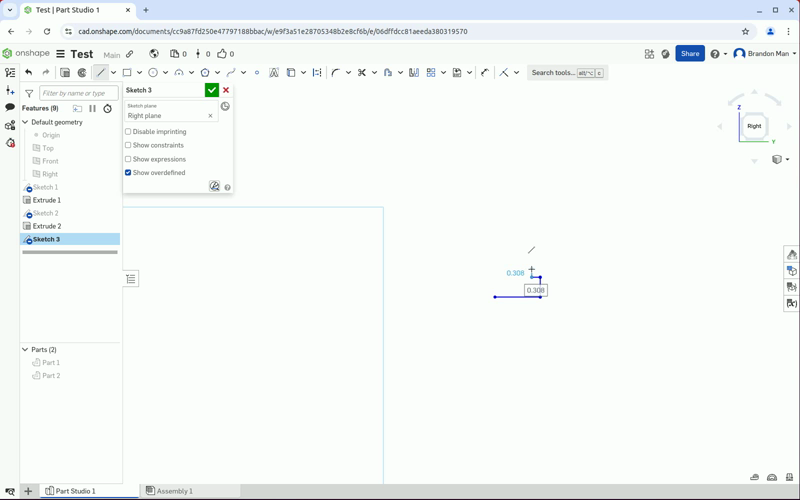
scroll(6)
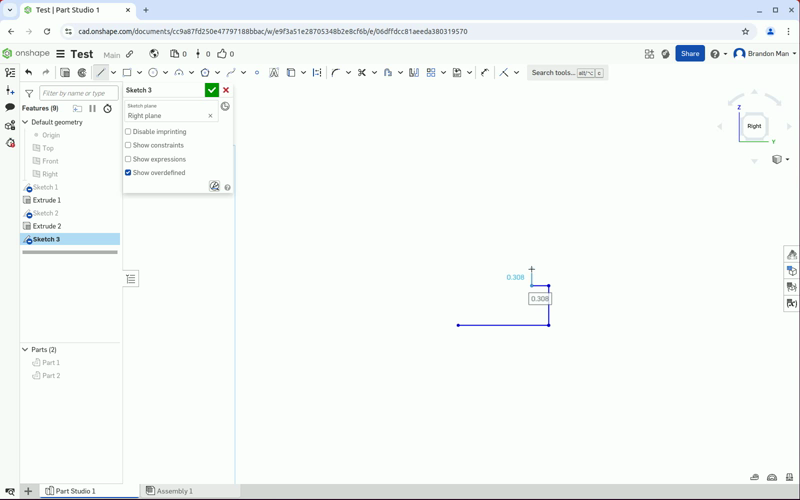
click(531, 268)
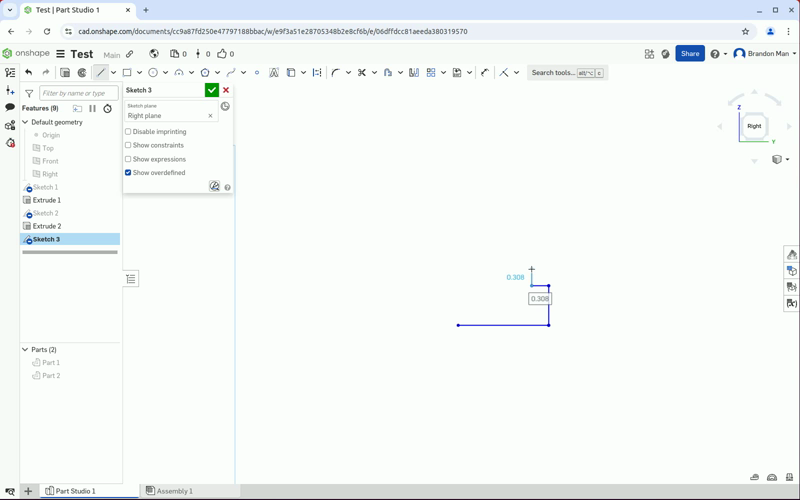
scroll(-6)
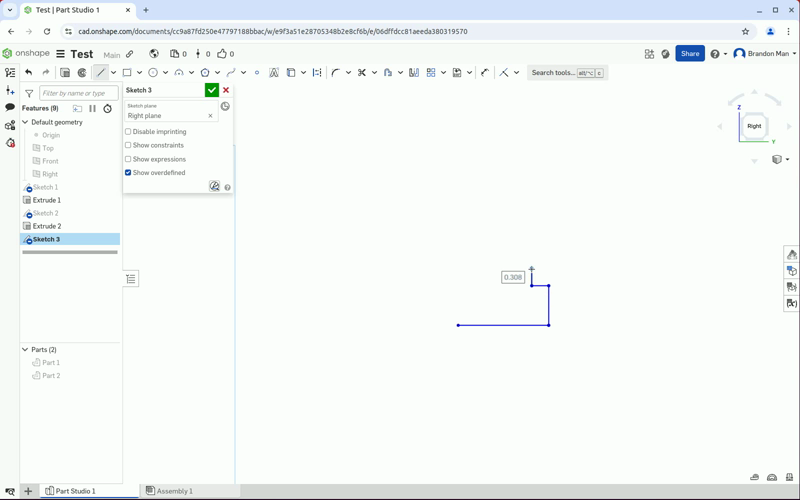
scroll(-6)
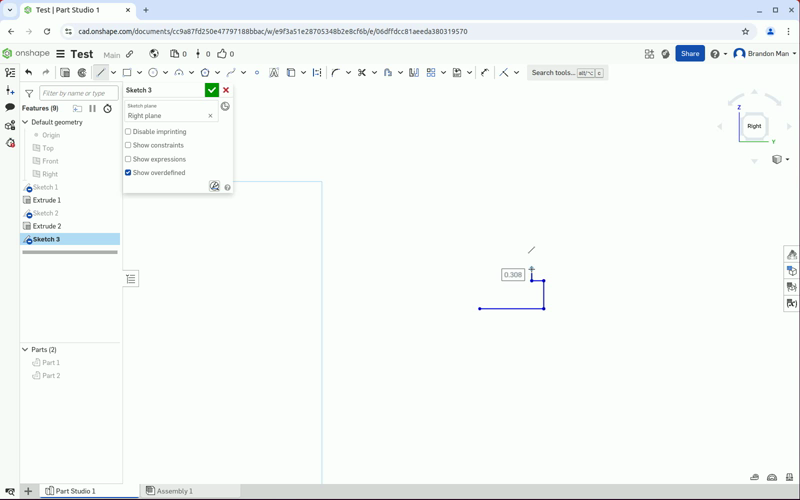
scroll(-6)
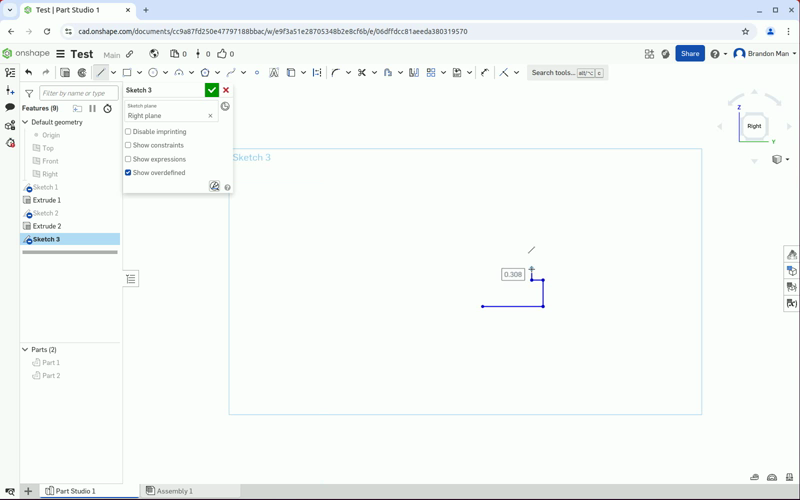
scroll(-6)
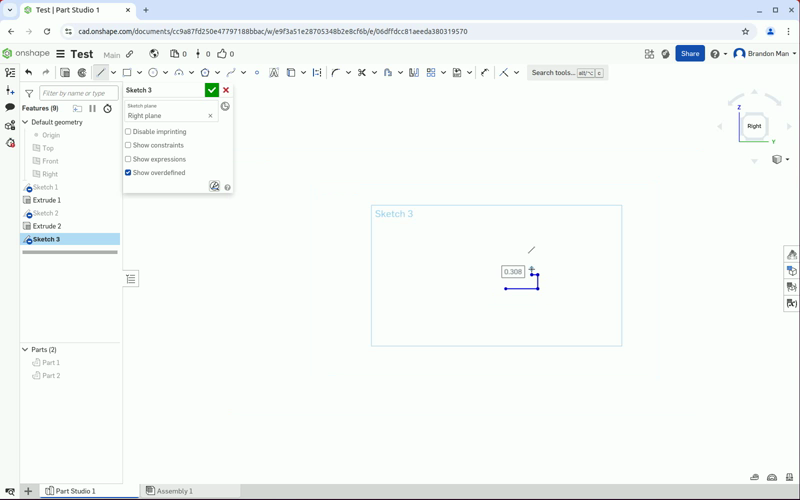
scroll(-6)
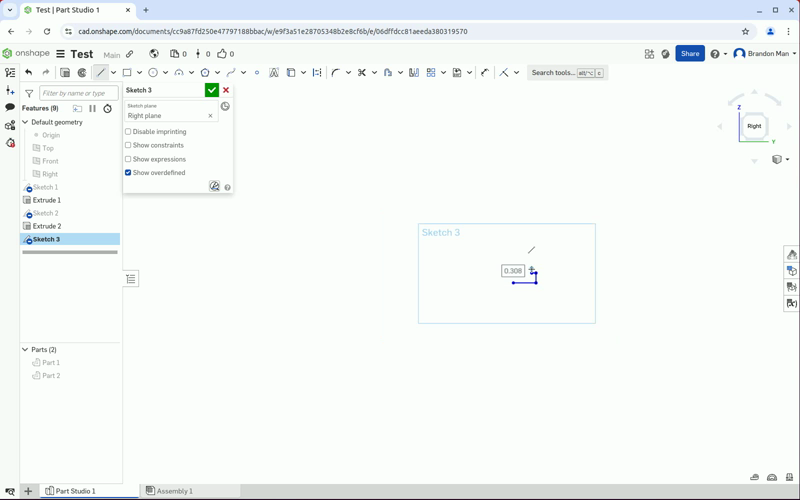
scroll(-6)
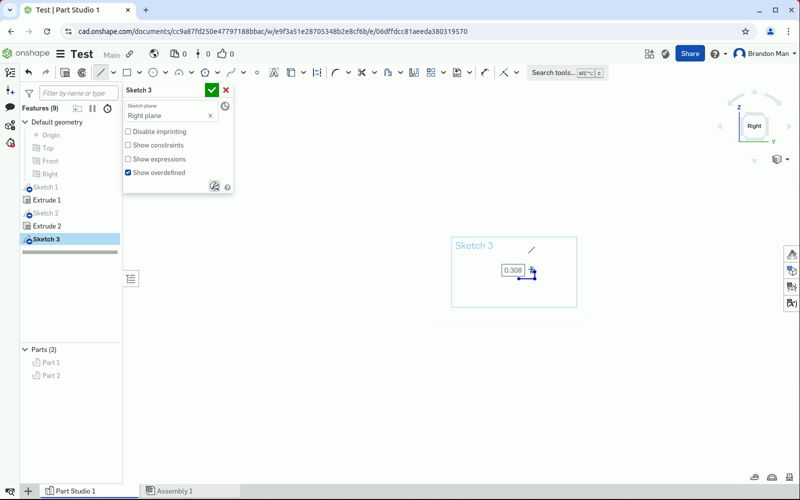
scroll(-6)
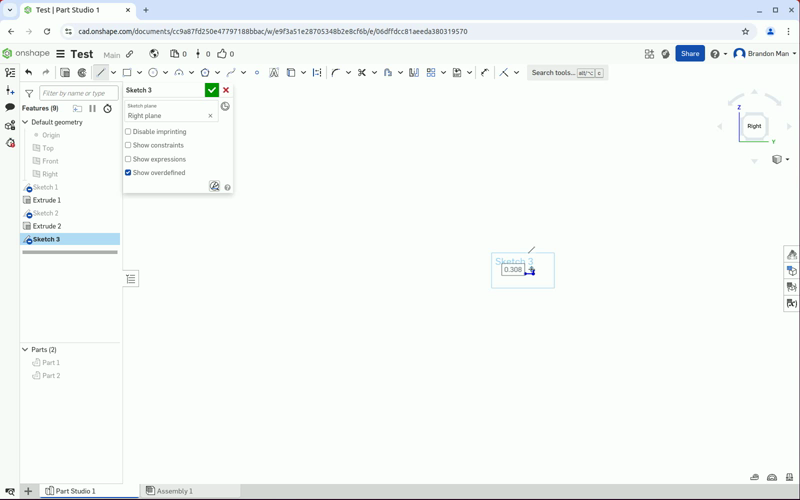
key_up(shift)
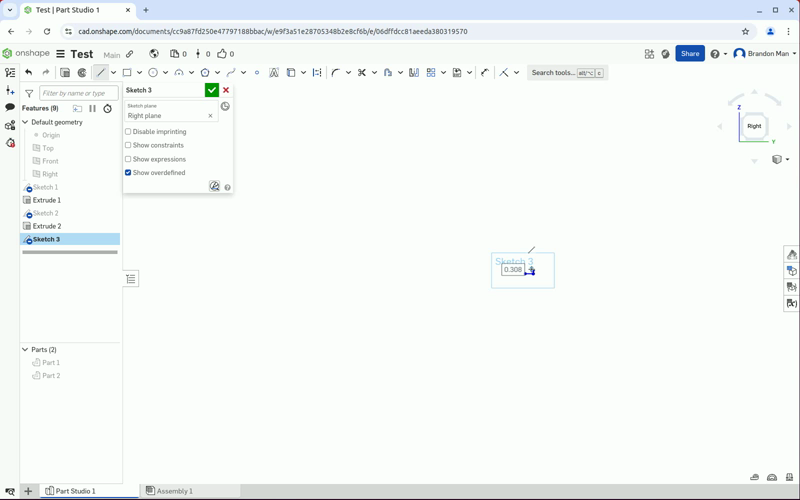
key_down(shift)
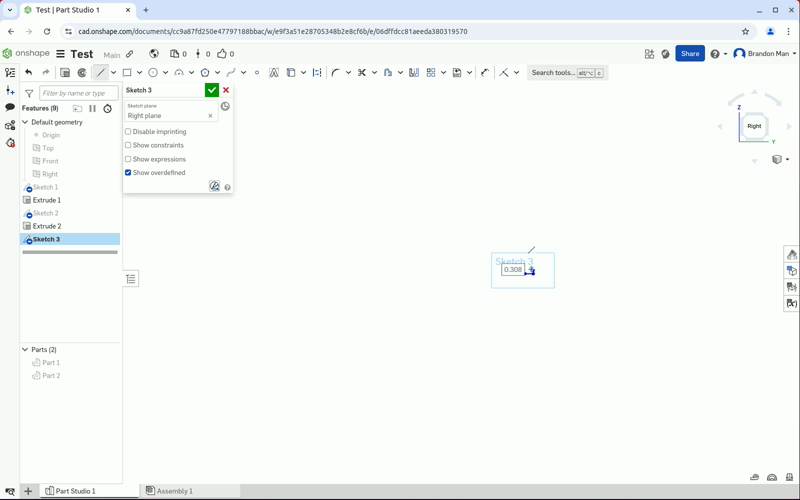
mouse_move(561, 268)
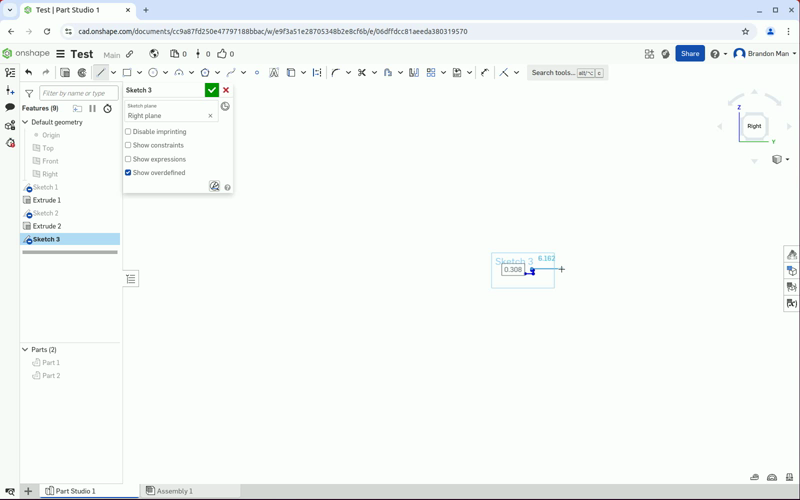
mouse_move(530, 267)
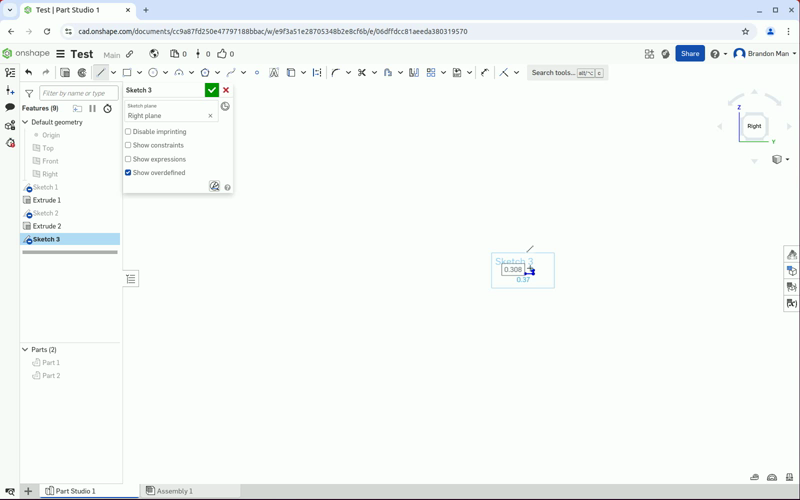
scroll(6)
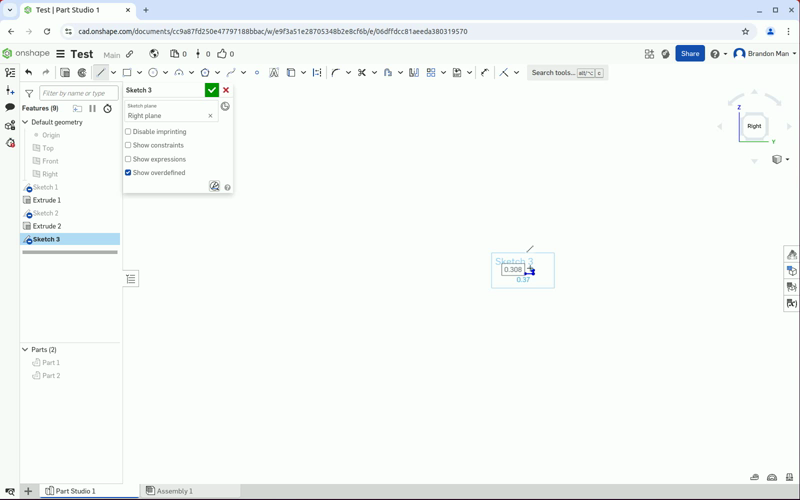
scroll(6)
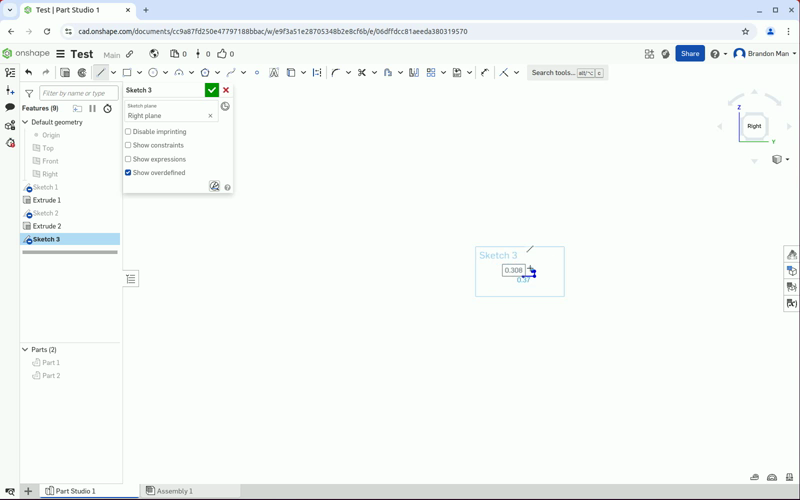
scroll(6)
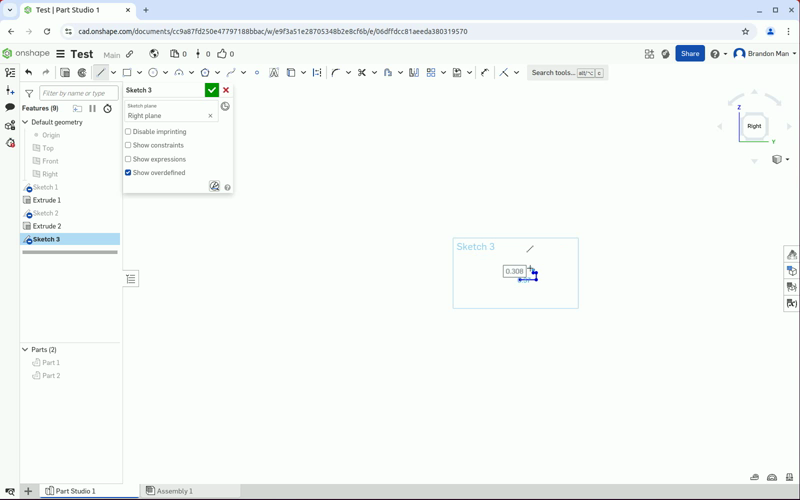
scroll(6)
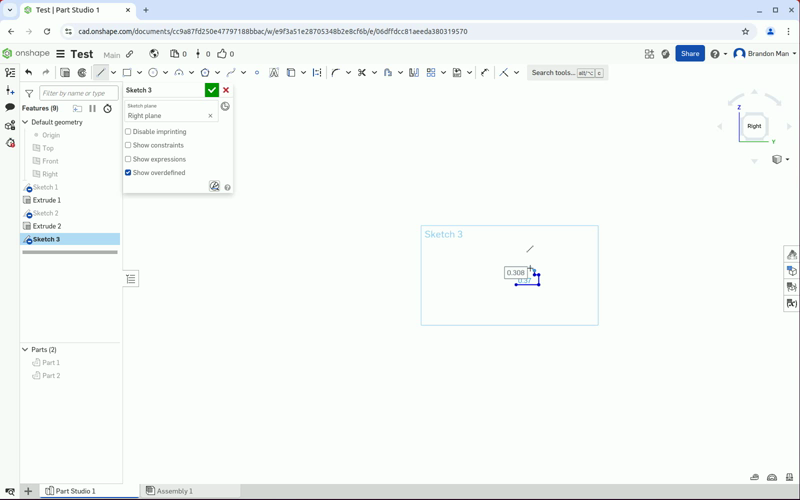
scroll(6)
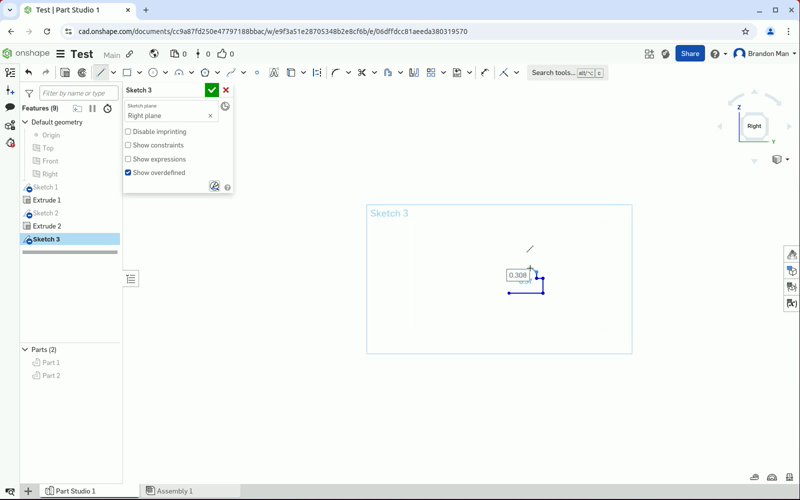
scroll(6)
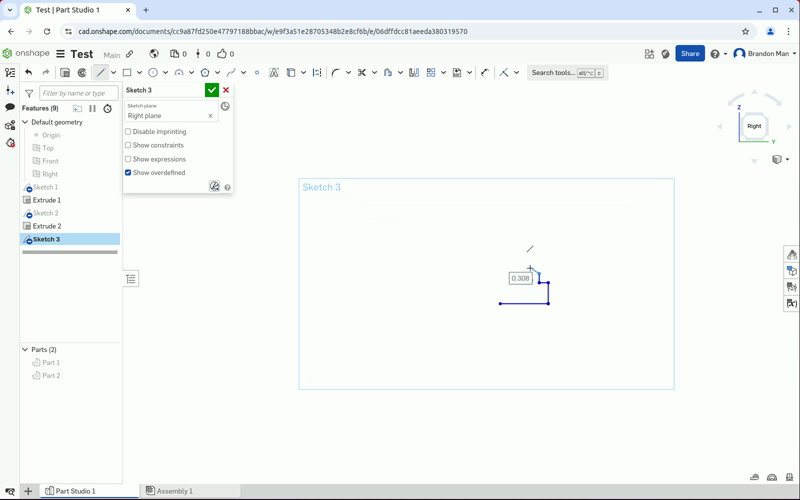
scroll(6)
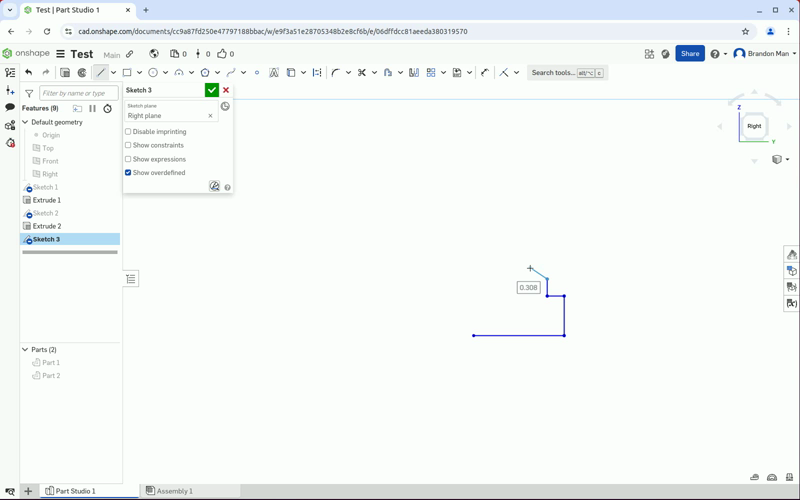
click(530, 267)
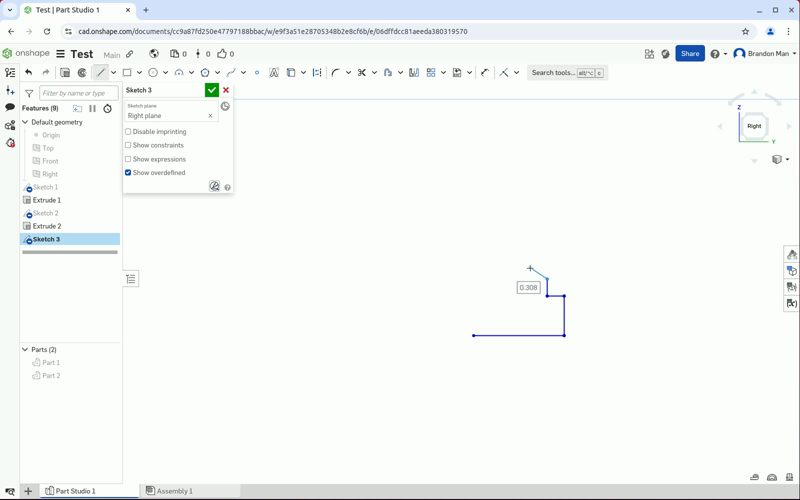
scroll(-6)
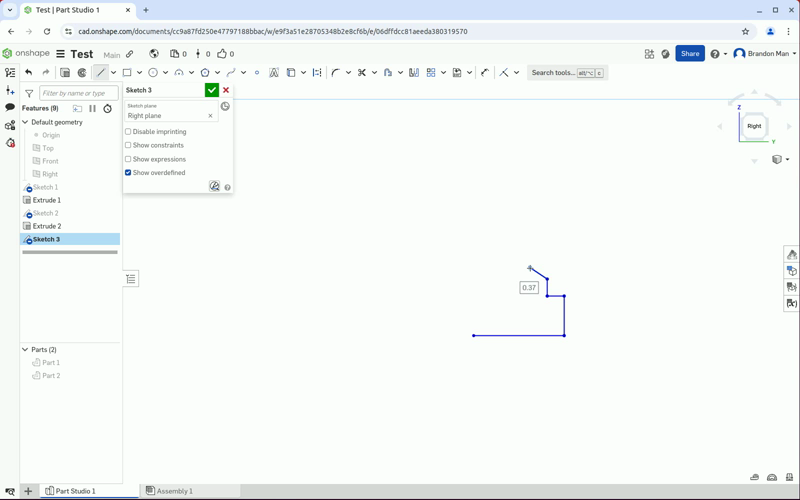
scroll(-6)
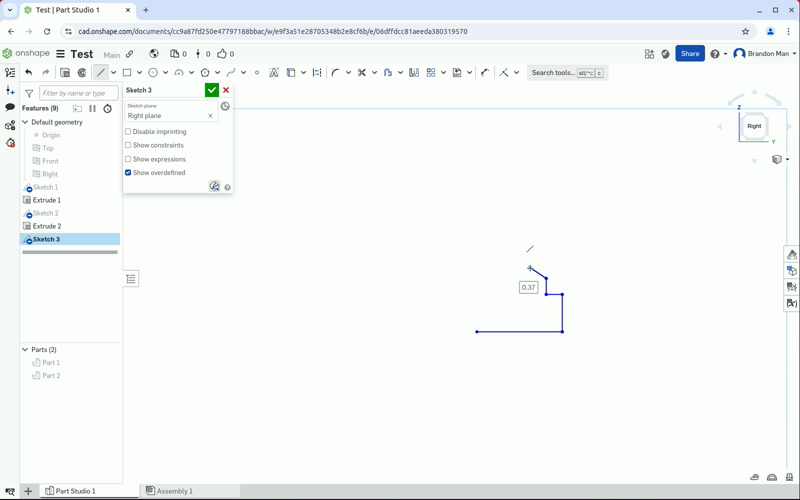
scroll(-6)
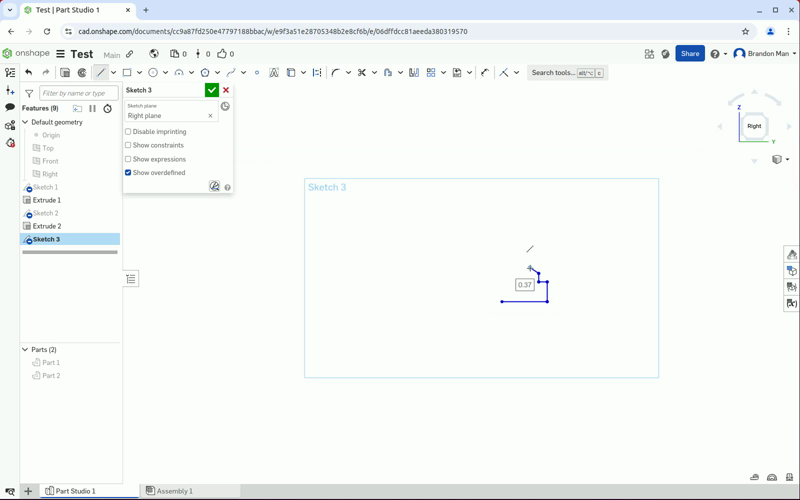
scroll(-6)
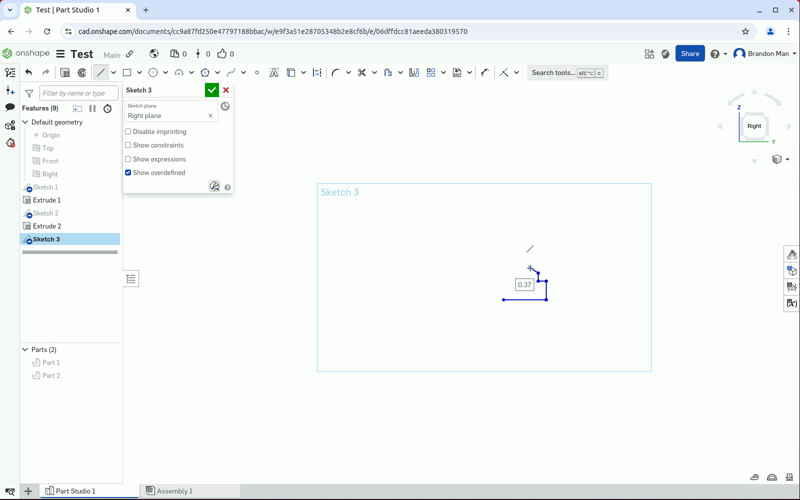
scroll(-6)
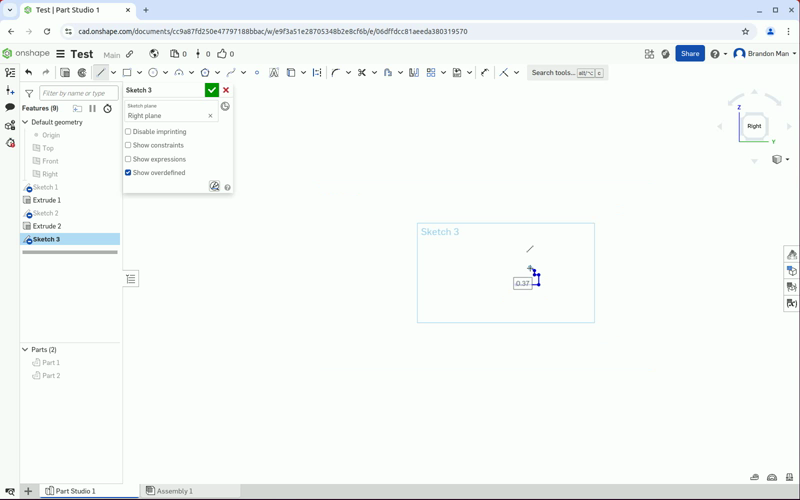
scroll(-6)
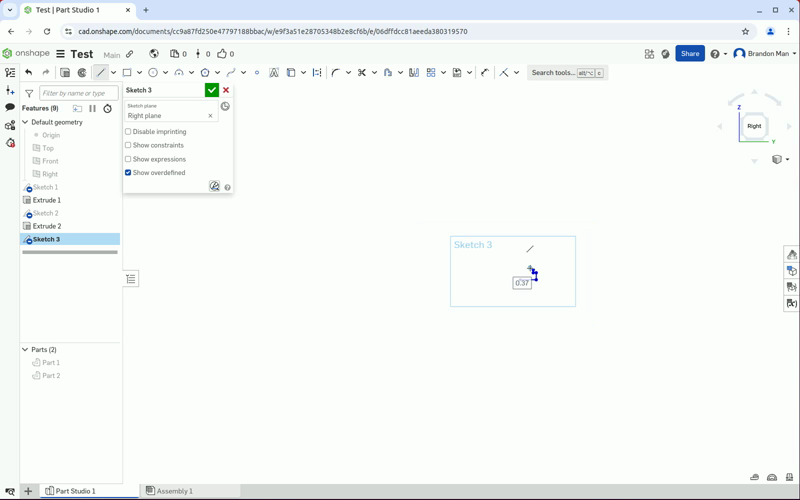
scroll(-6)
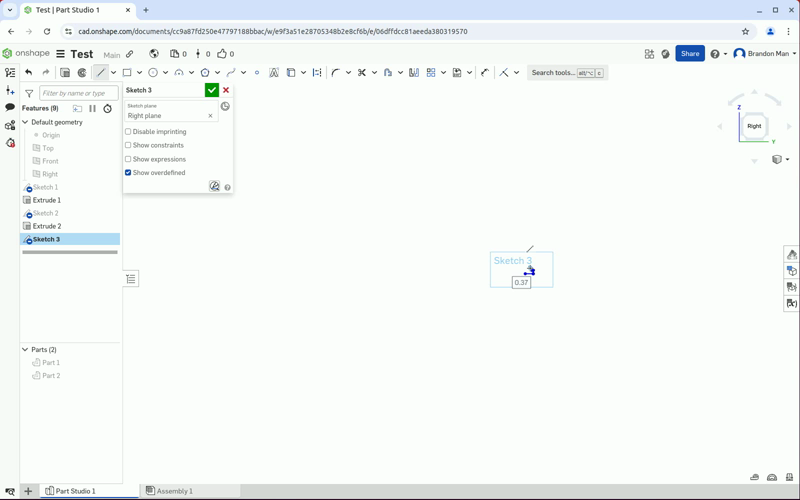
key_up(shift)
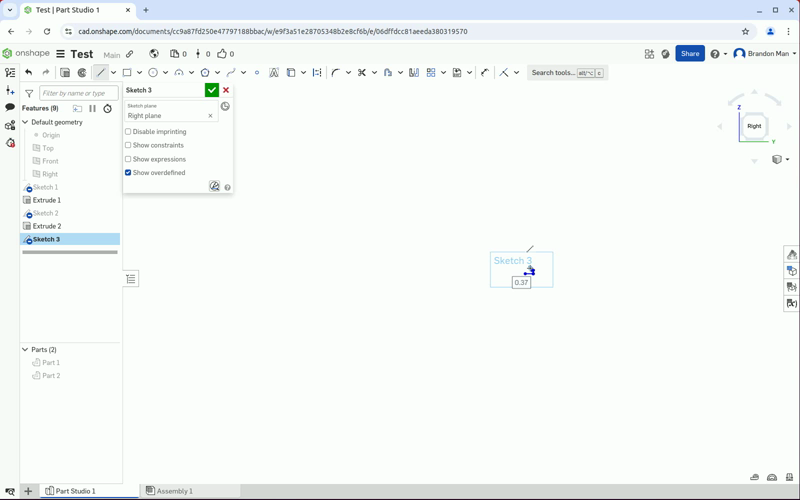
key_down(shift)
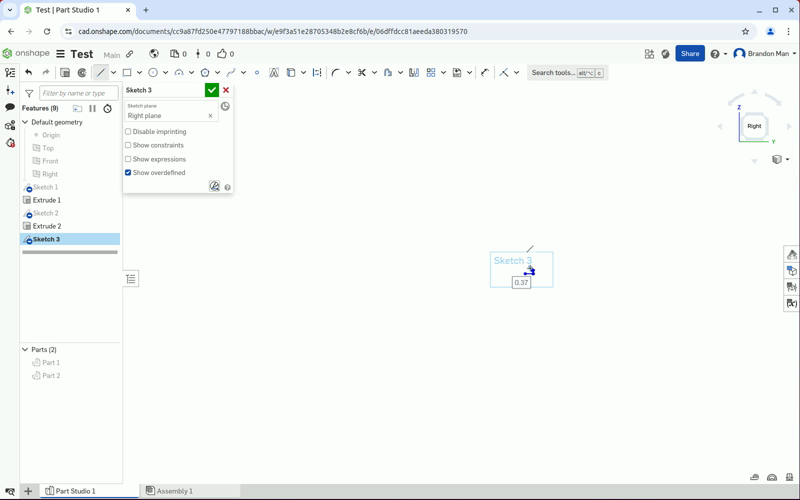
mouse_move(560, 267)
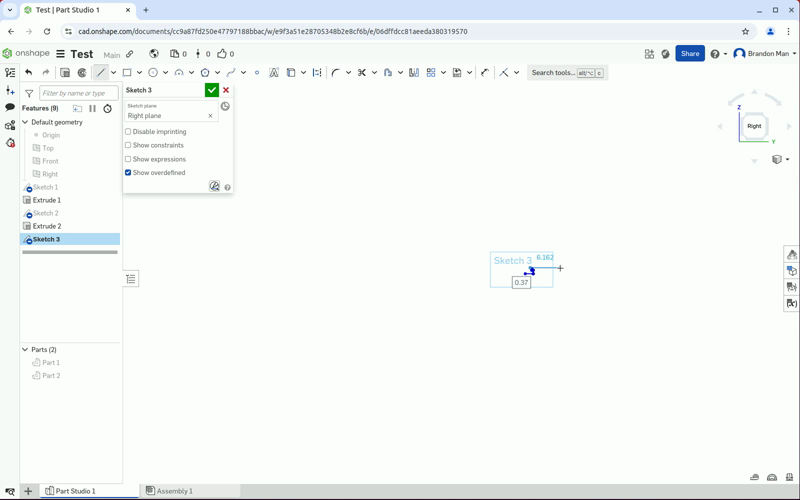
mouse_move(528, 267)
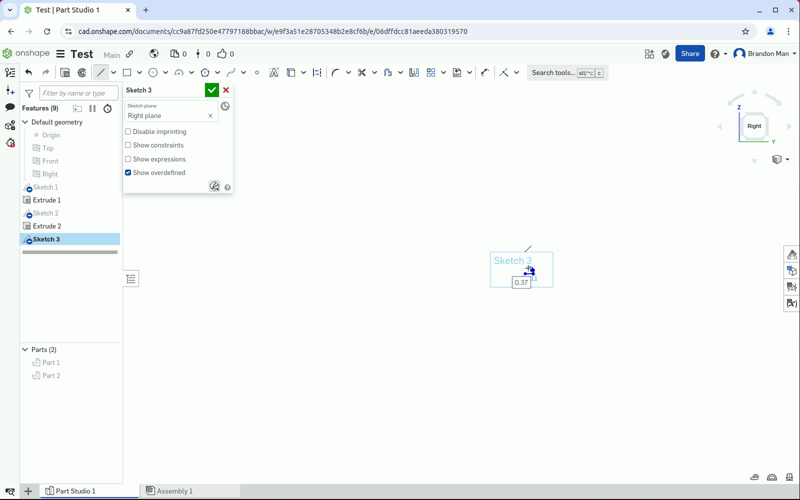
scroll(6)
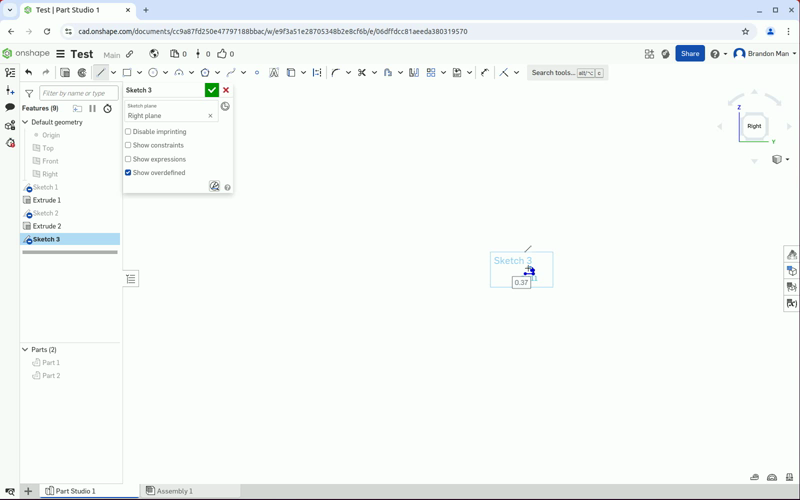
scroll(6)
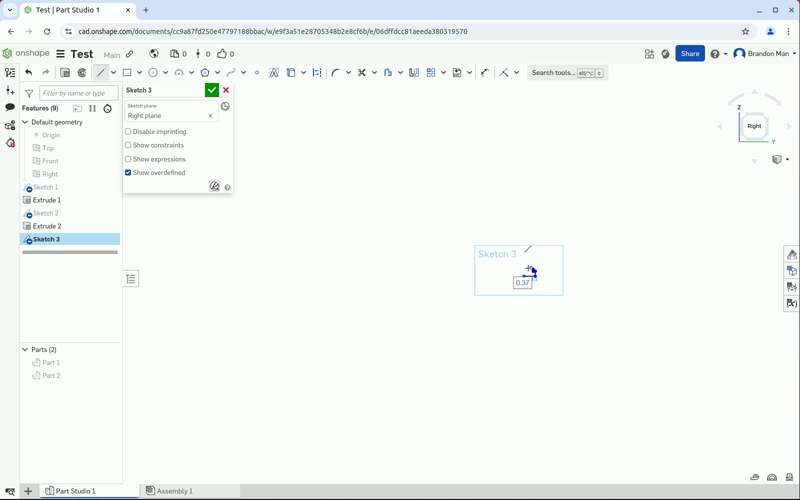
scroll(6)
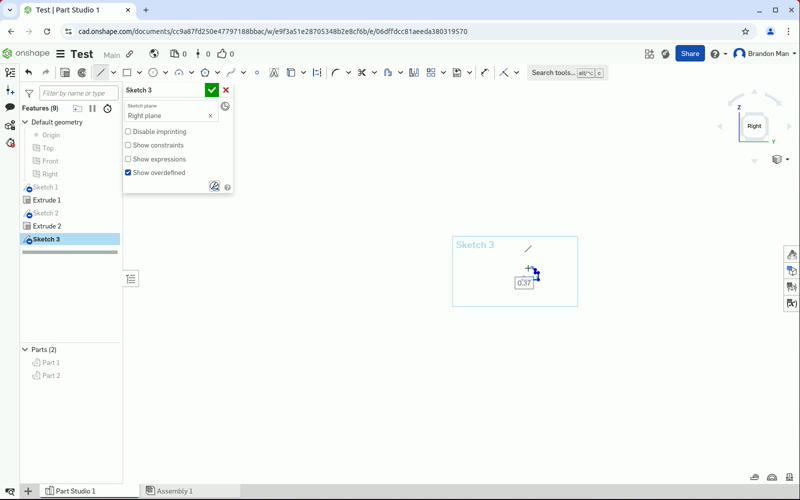
scroll(6)
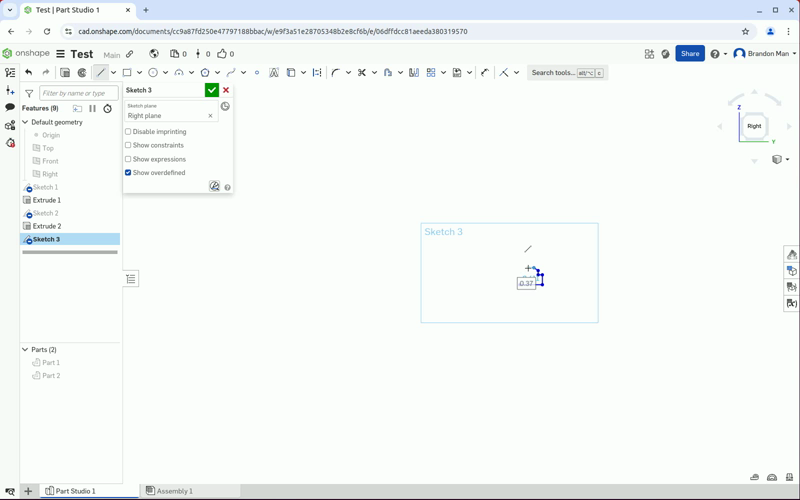
scroll(6)
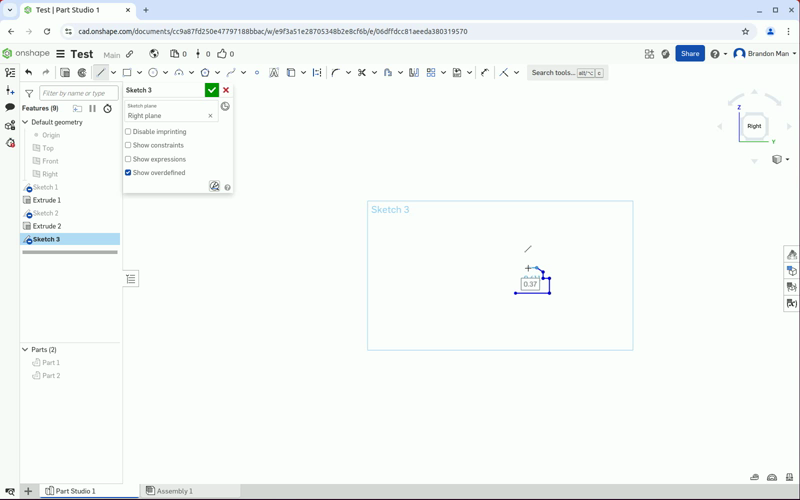
scroll(6)
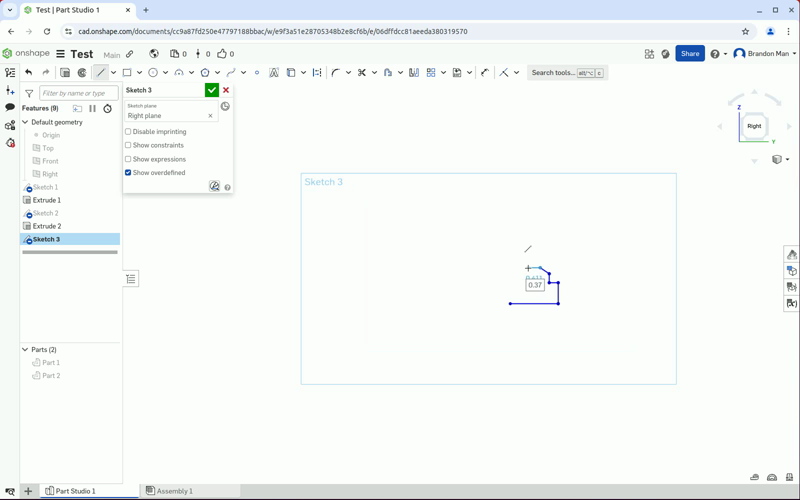
scroll(6)
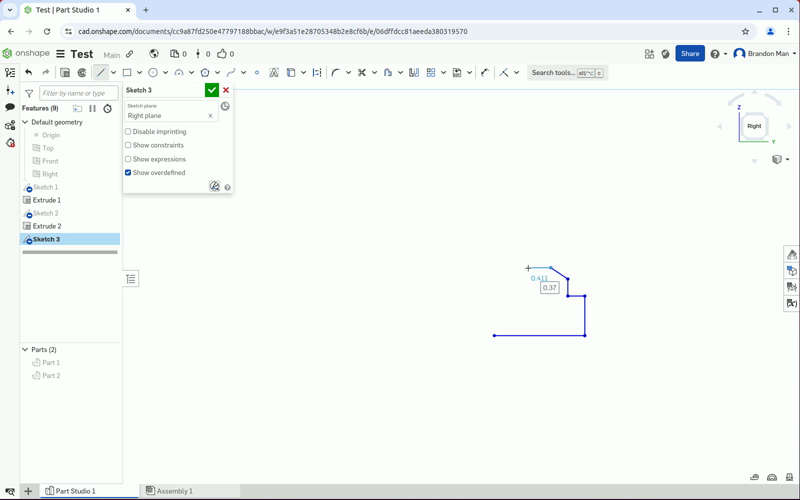
click(528, 267)
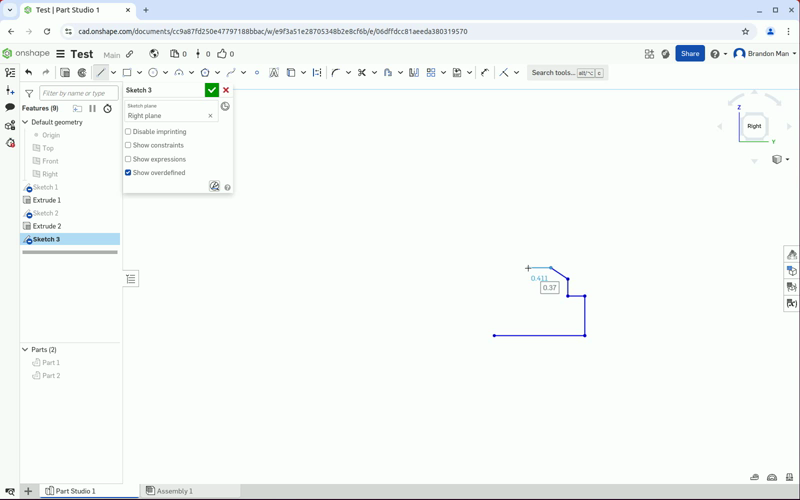
scroll(-6)
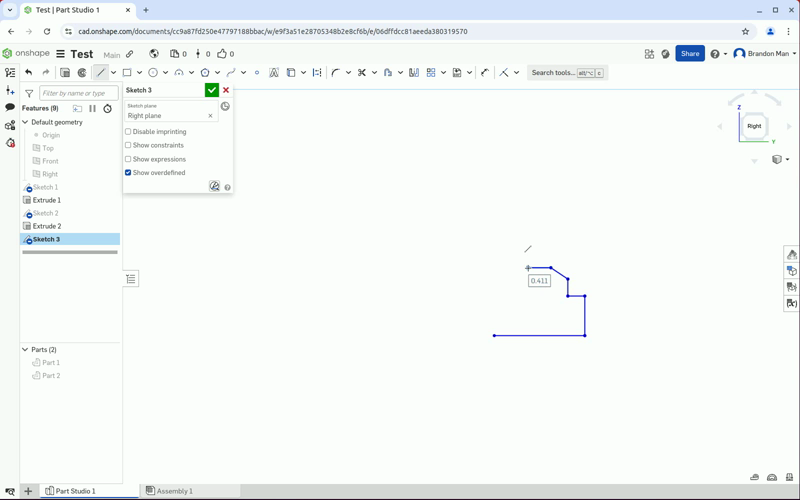
scroll(-6)
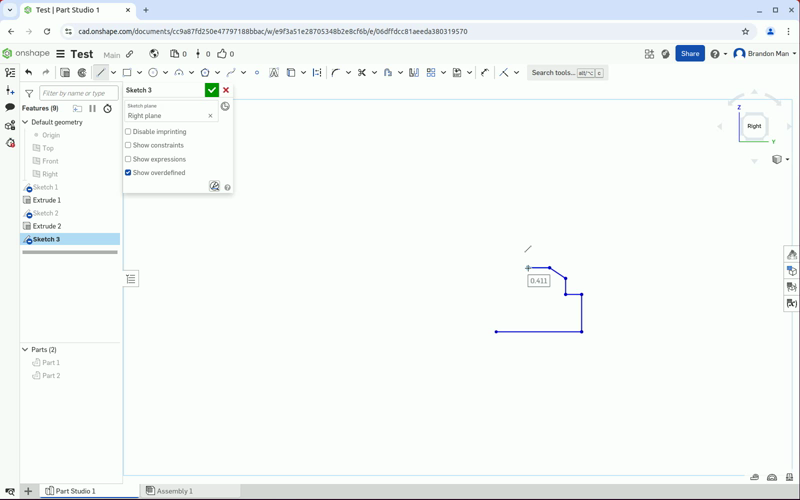
scroll(-6)
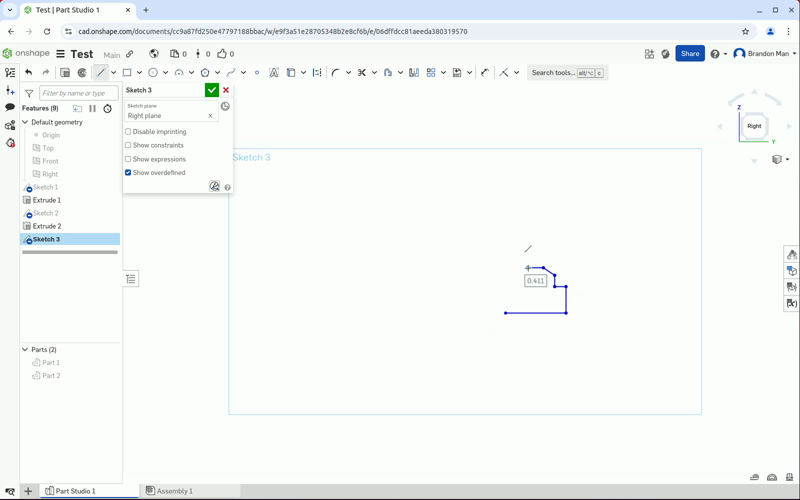
scroll(-6)
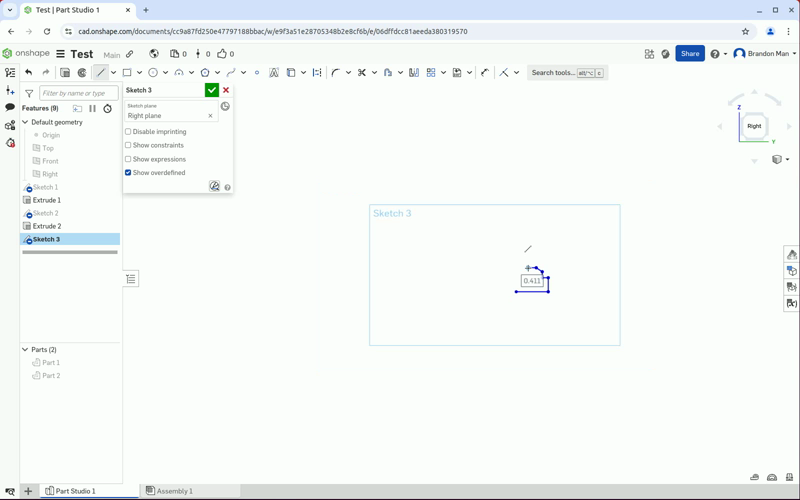
scroll(-6)
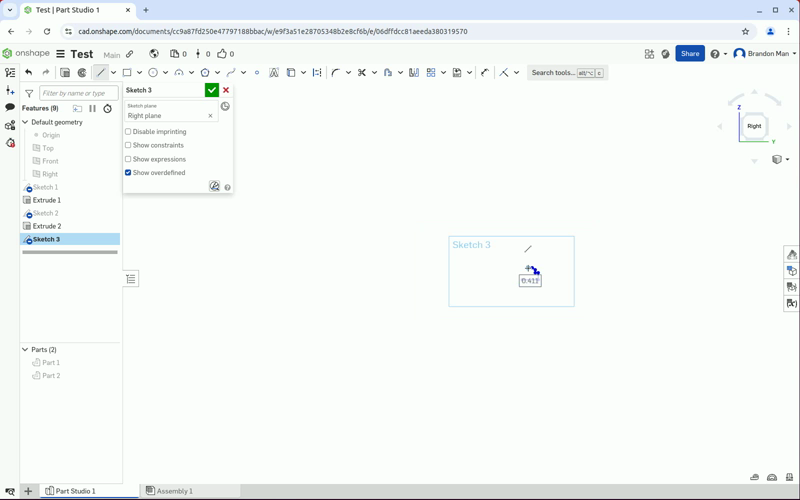
scroll(-6)
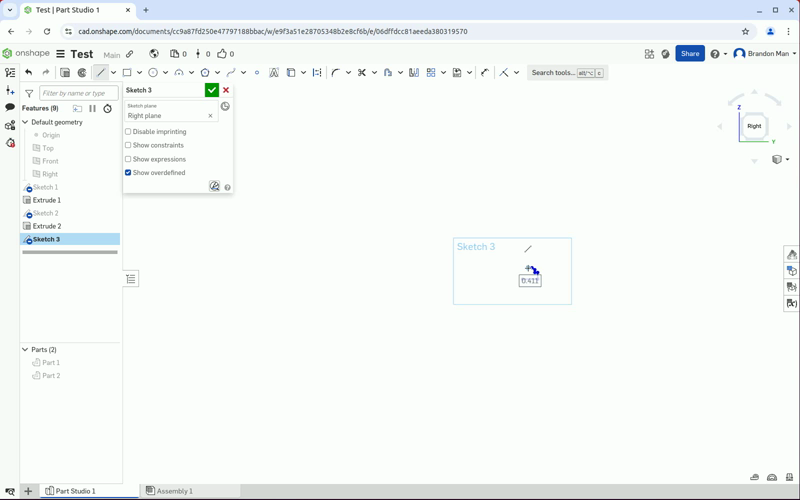
scroll(-6)
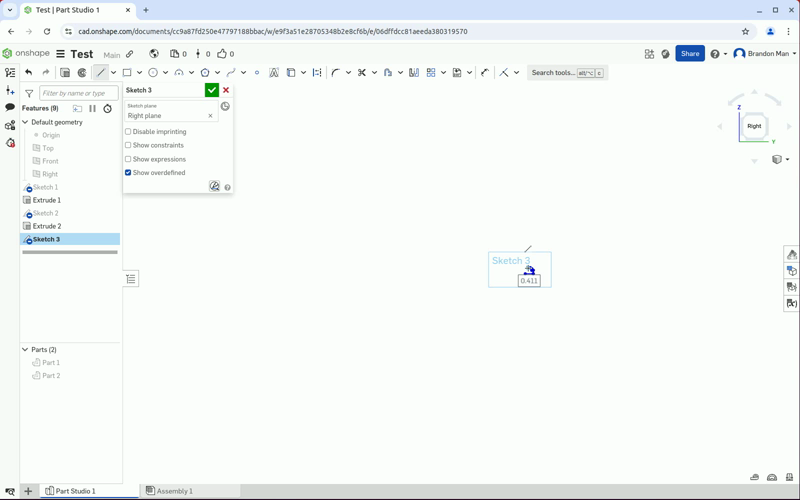
key_up(shift)
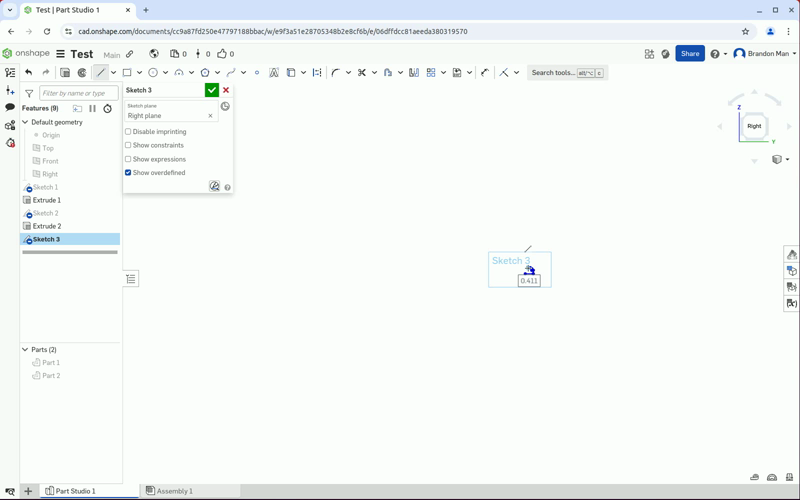
key_down(shift)
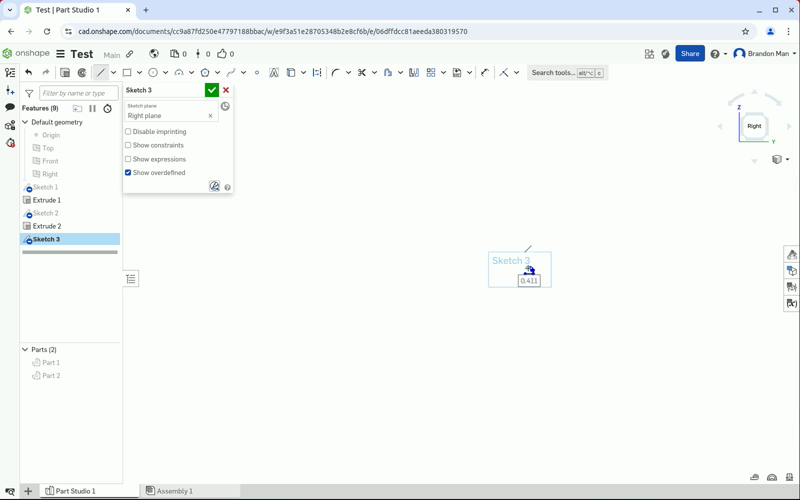
mouse_move(558, 267)
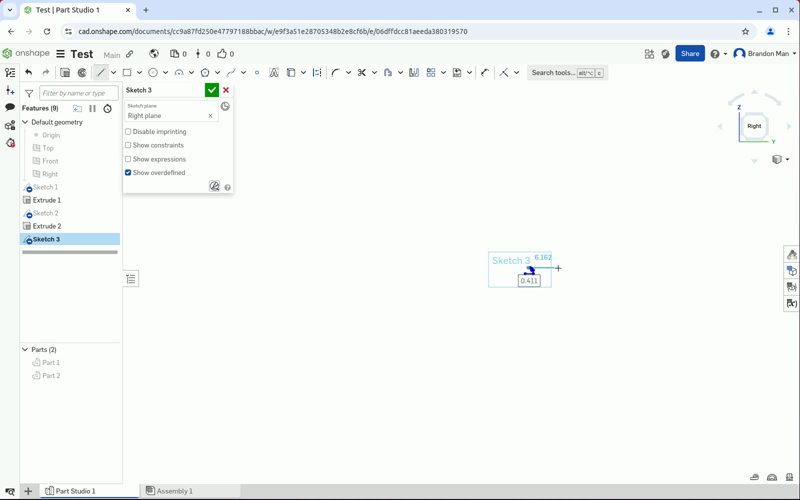
mouse_move(527, 268)
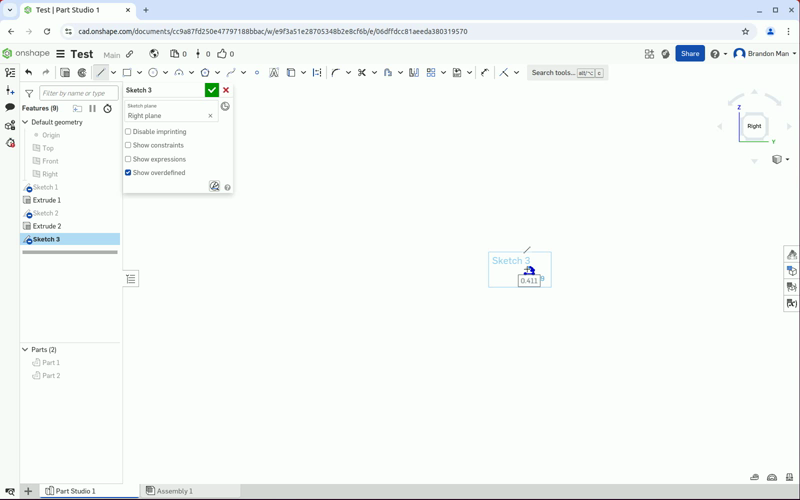
scroll(6)
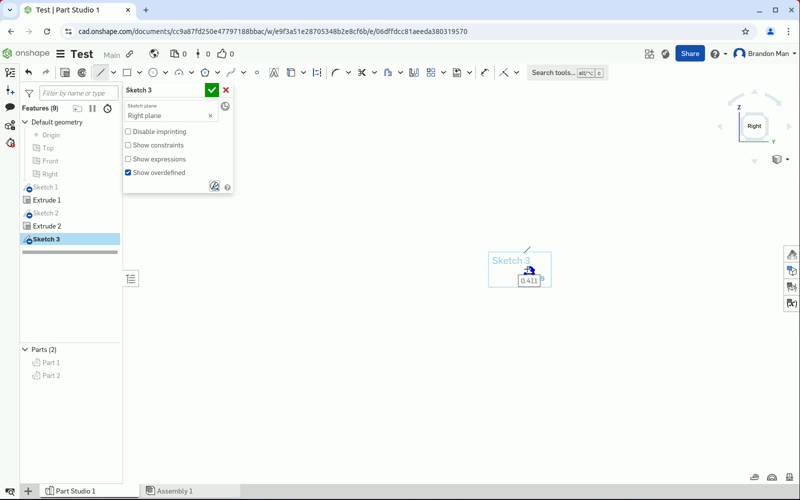
scroll(6)
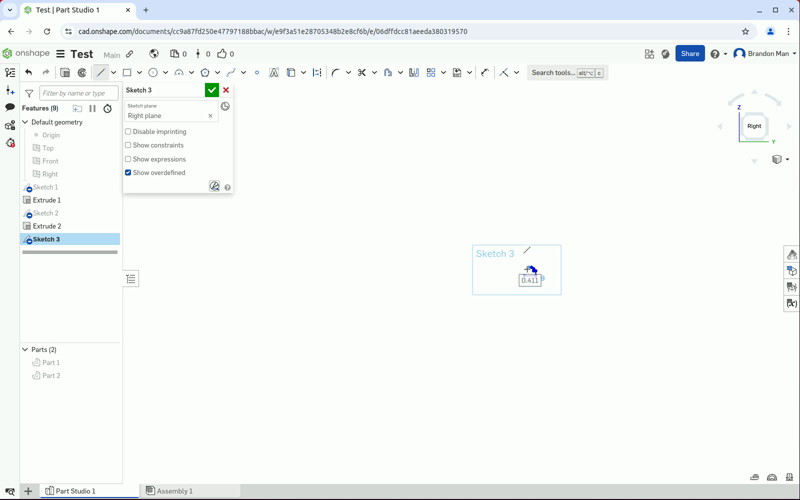
scroll(6)
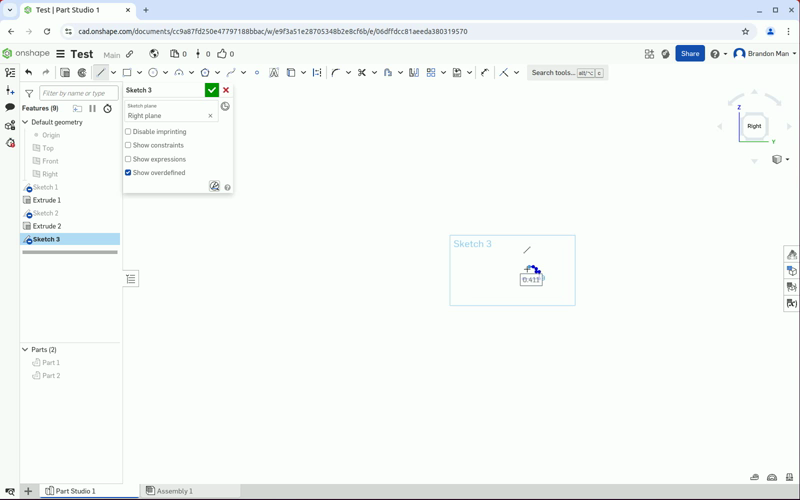
scroll(6)
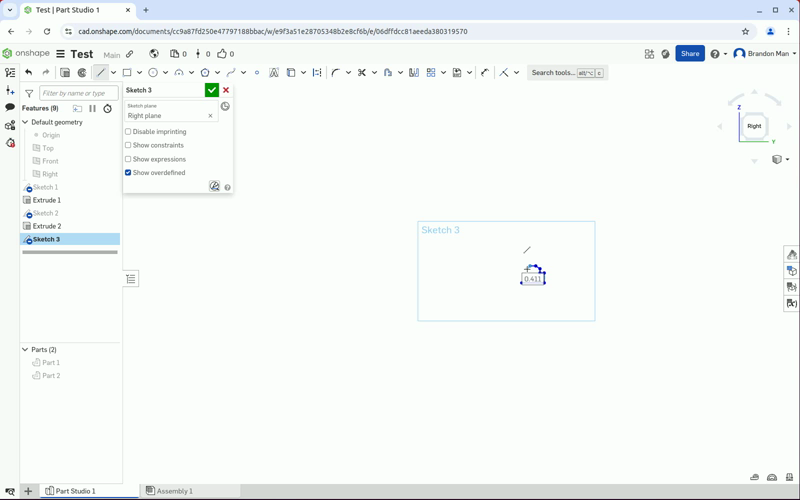
scroll(6)
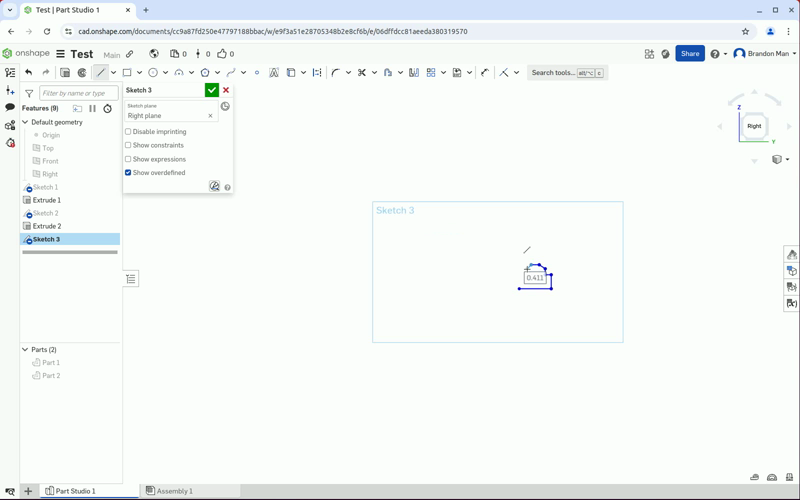
scroll(6)
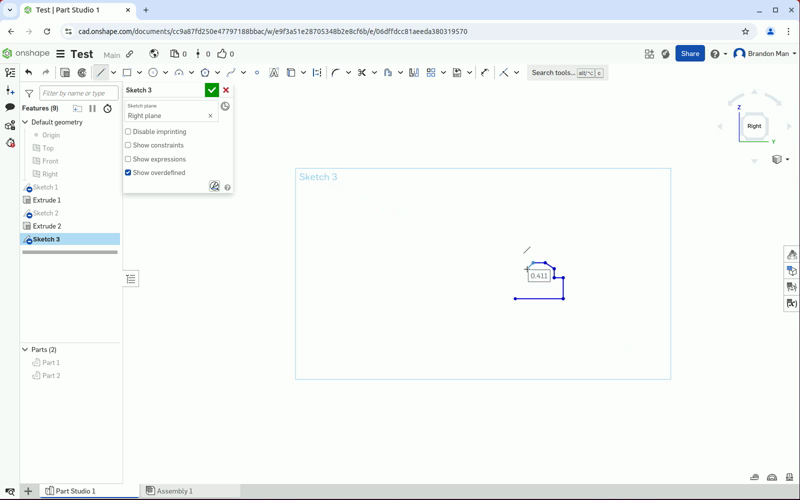
scroll(6)
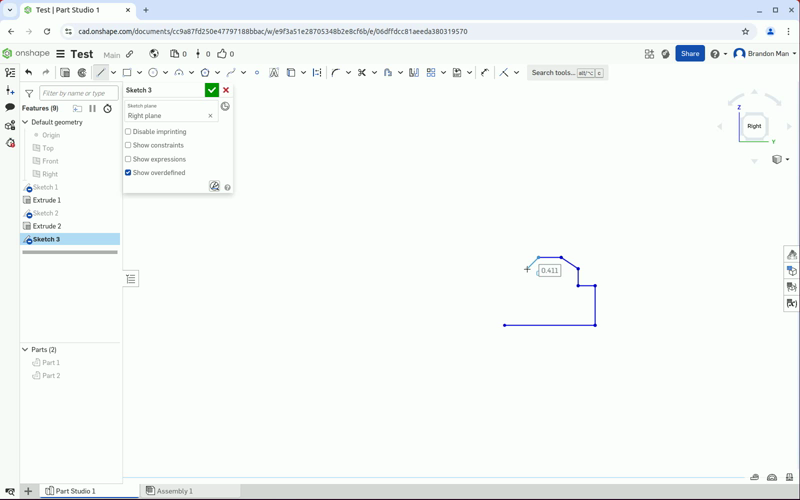
click(527, 268)
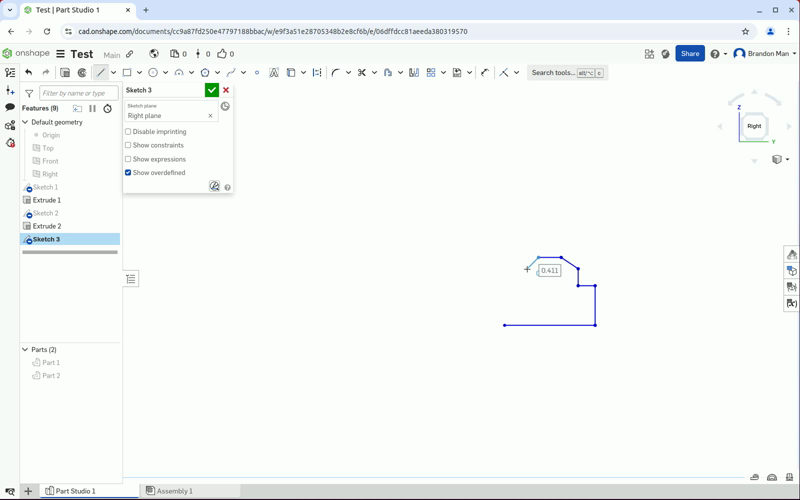
scroll(-6)
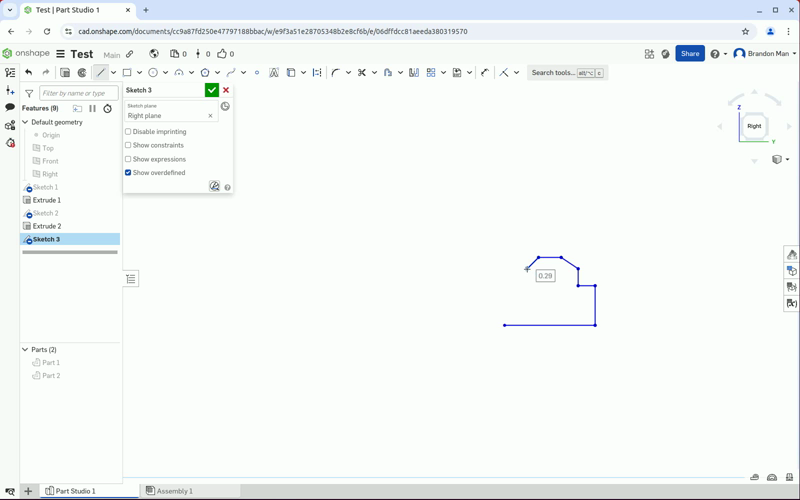
scroll(-6)
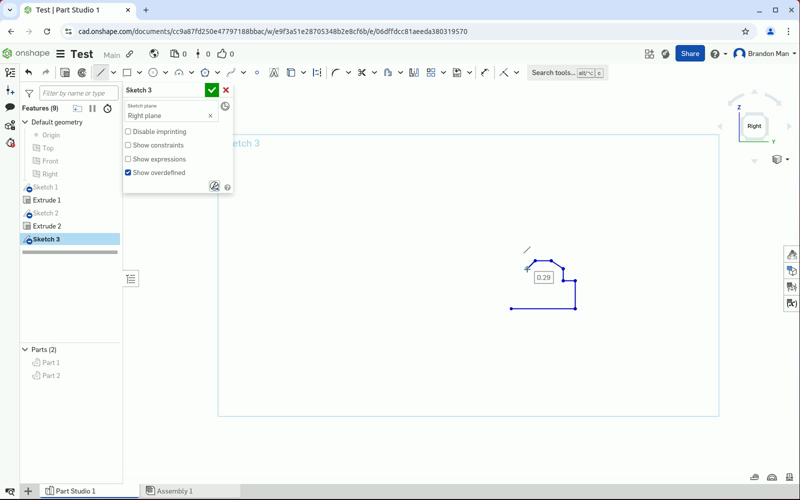
scroll(-6)
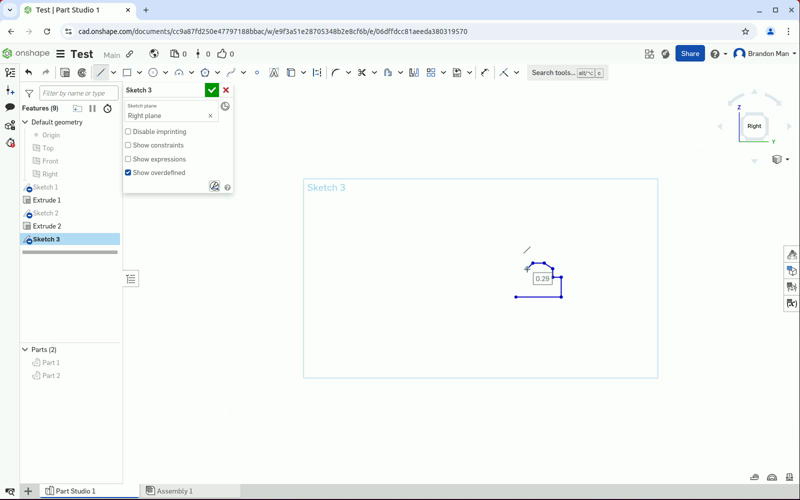
scroll(-6)
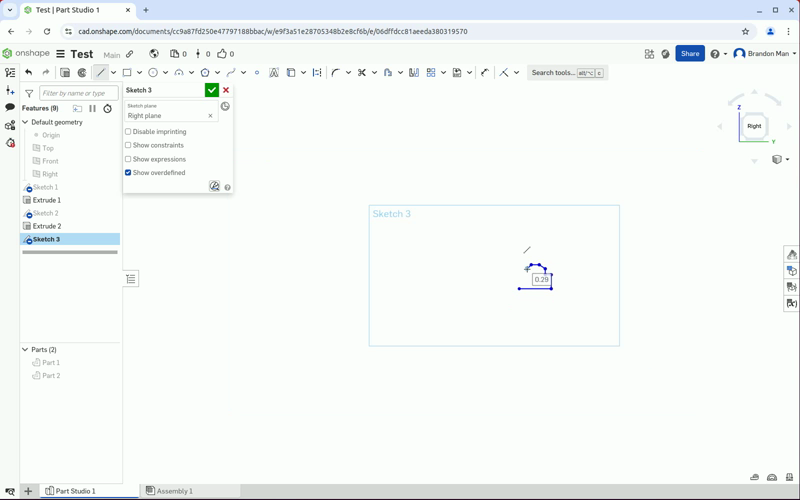
scroll(-6)
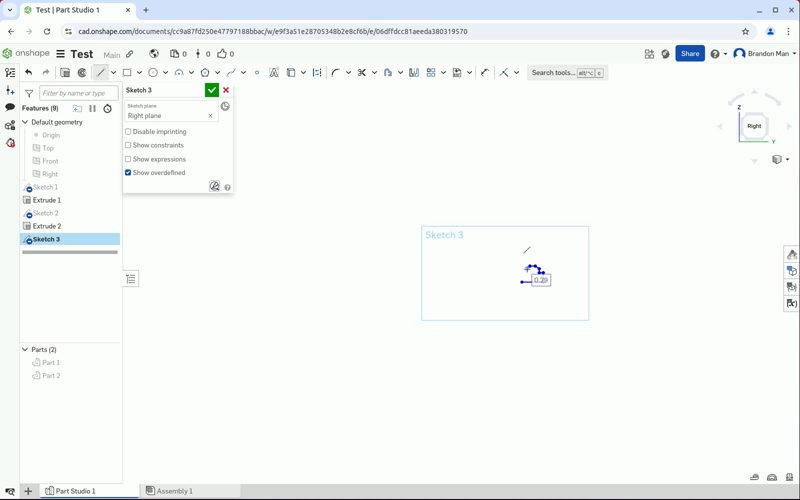
scroll(-6)
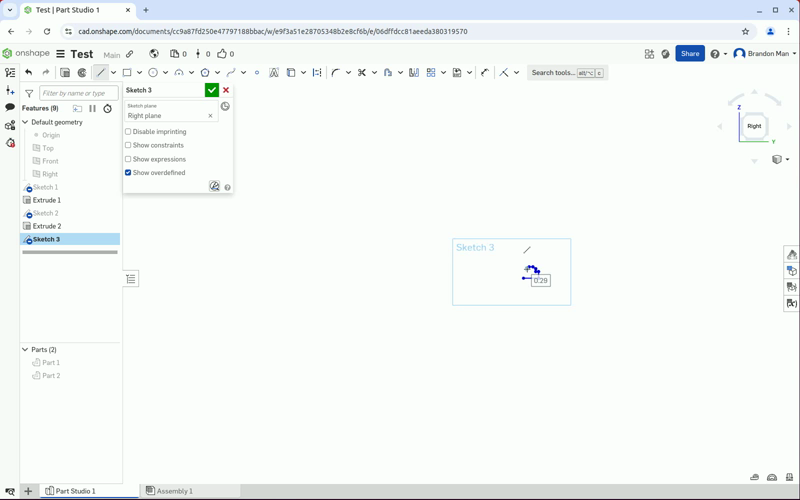
scroll(-6)
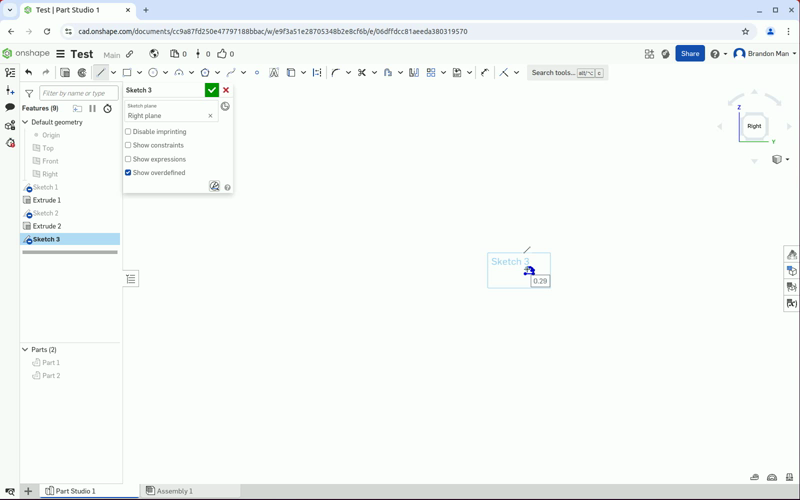
key_up(shift)
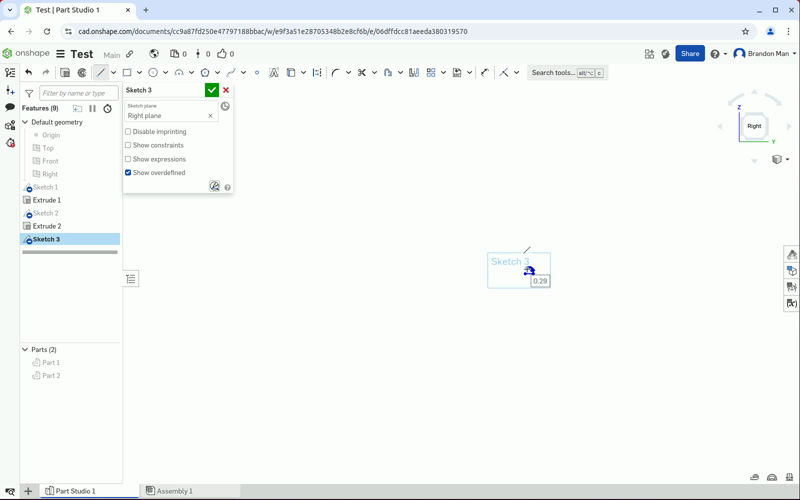
key_down(shift)
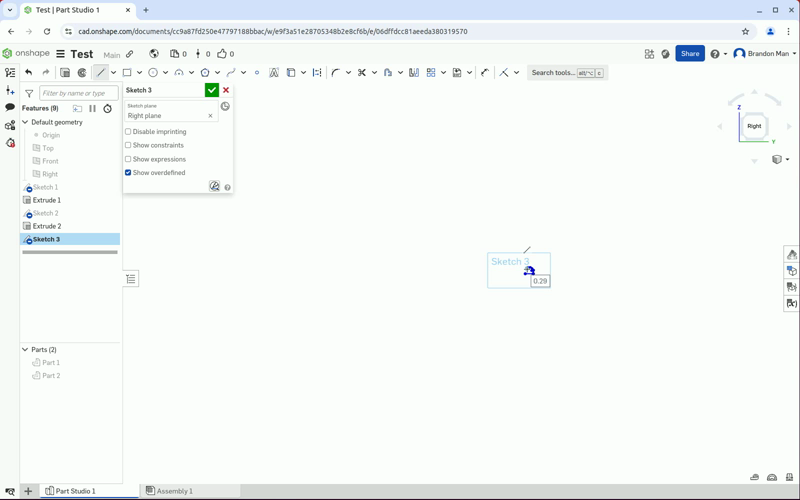
mouse_move(557, 268)
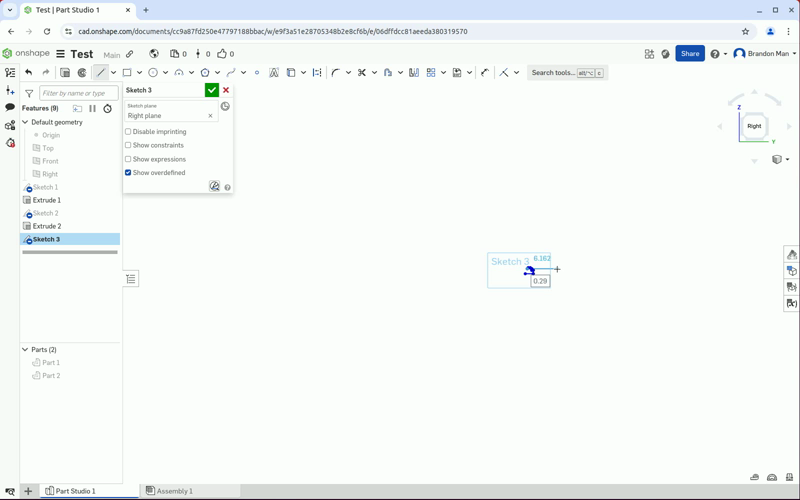
mouse_move(527, 270)
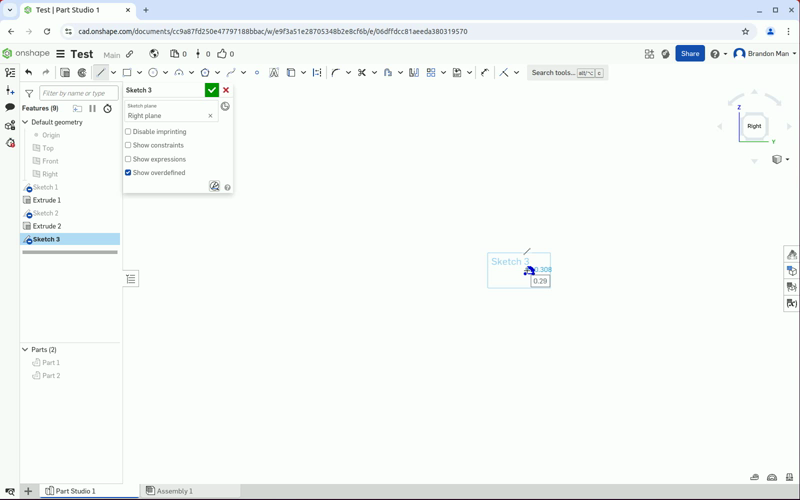
scroll(6)
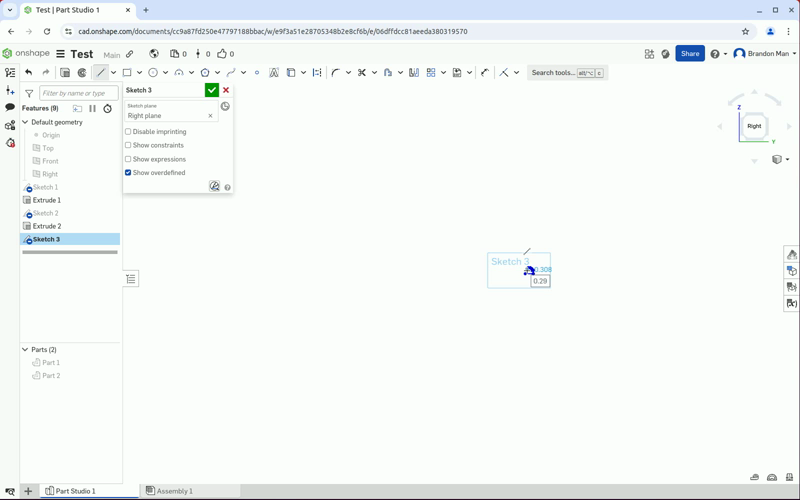
scroll(6)
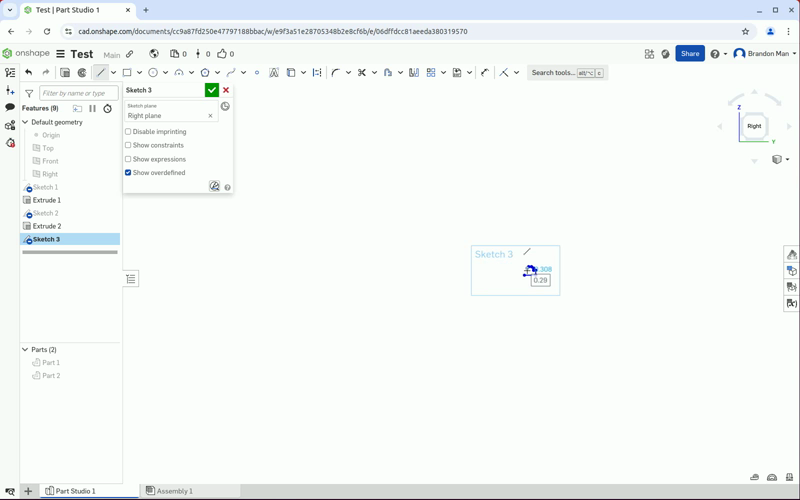
scroll(6)
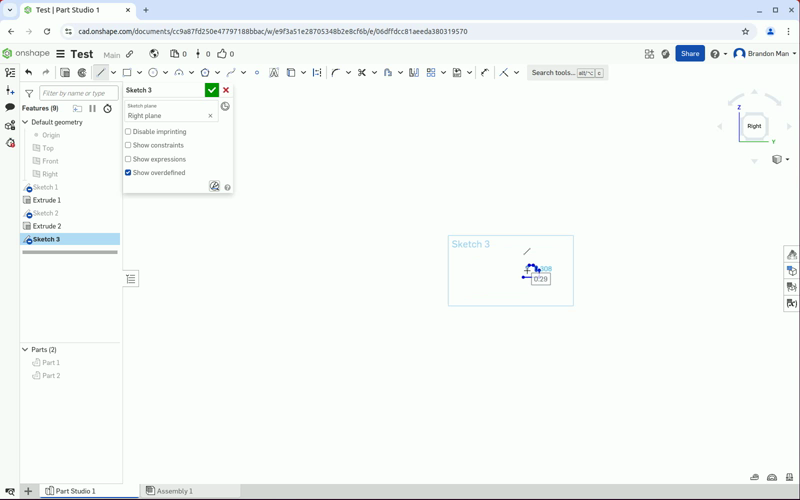
scroll(6)
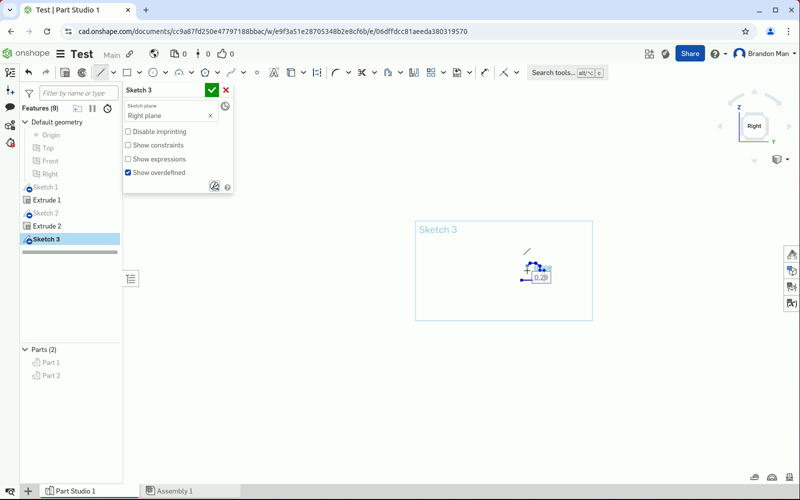
scroll(6)
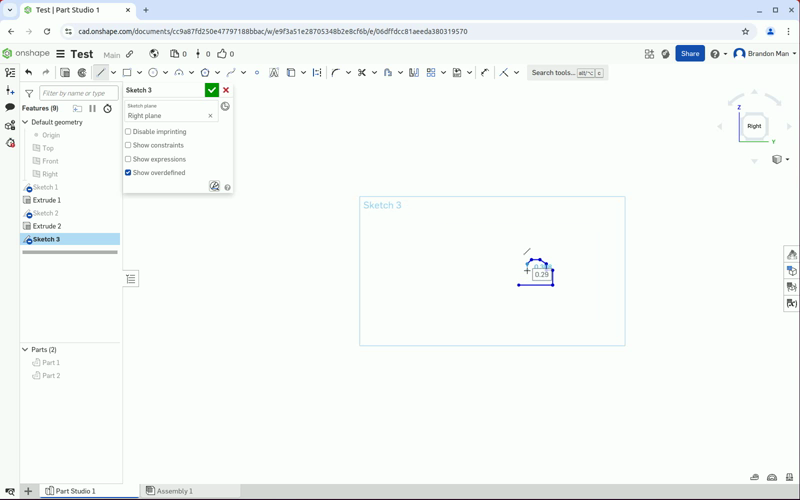
scroll(6)
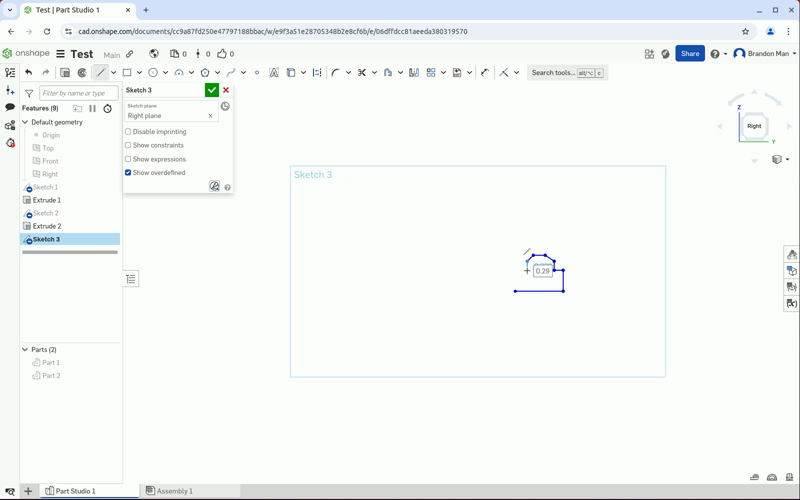
scroll(6)
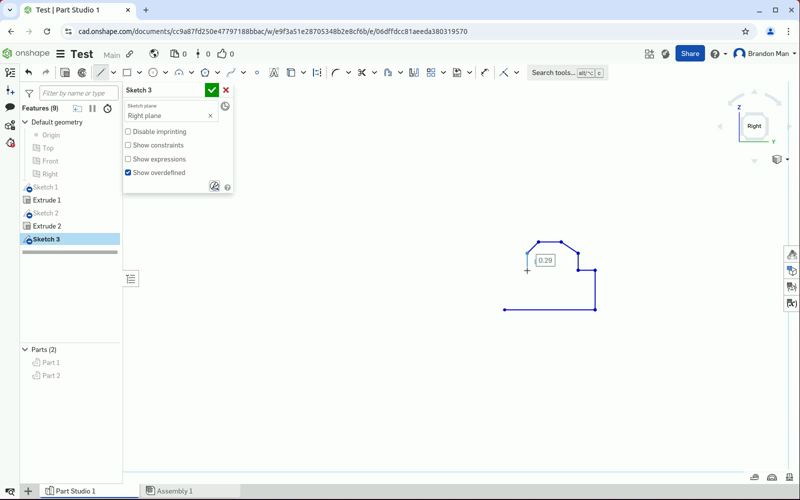
click(527, 270)
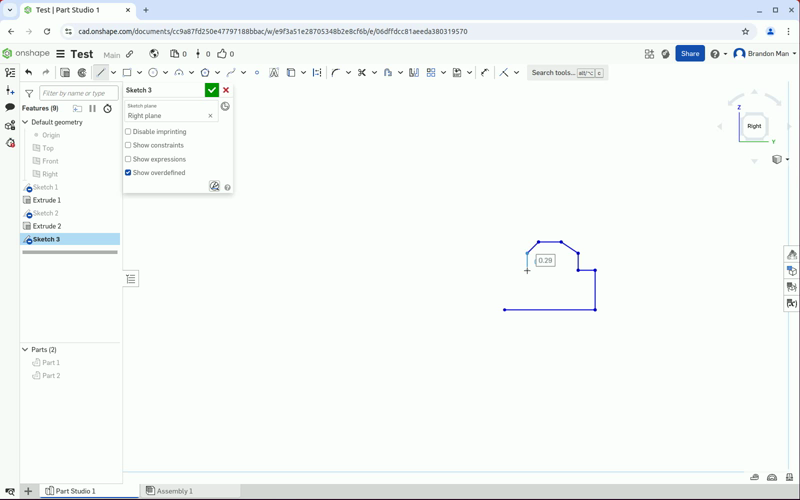
scroll(-6)
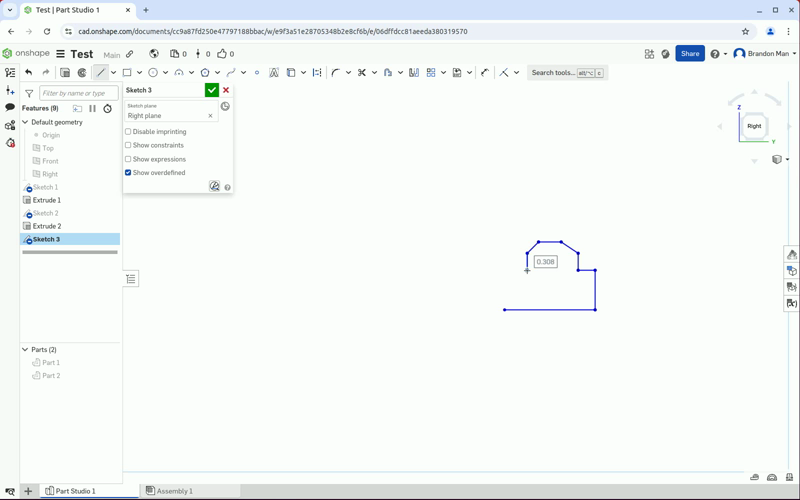
scroll(-6)
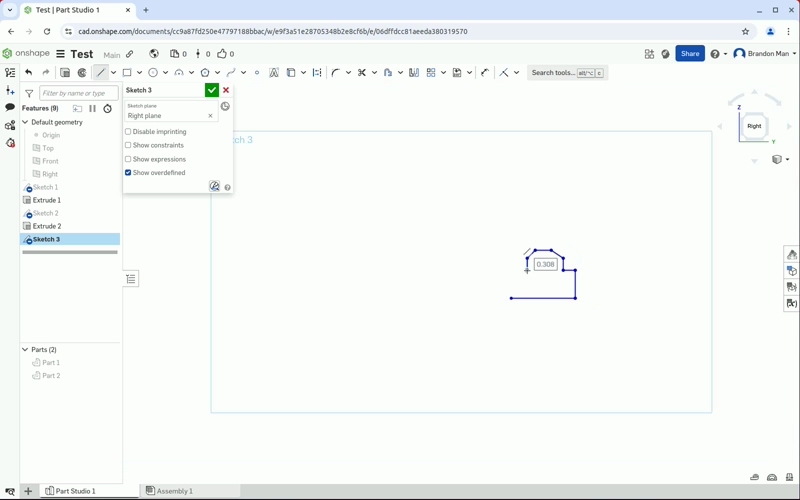
scroll(-6)
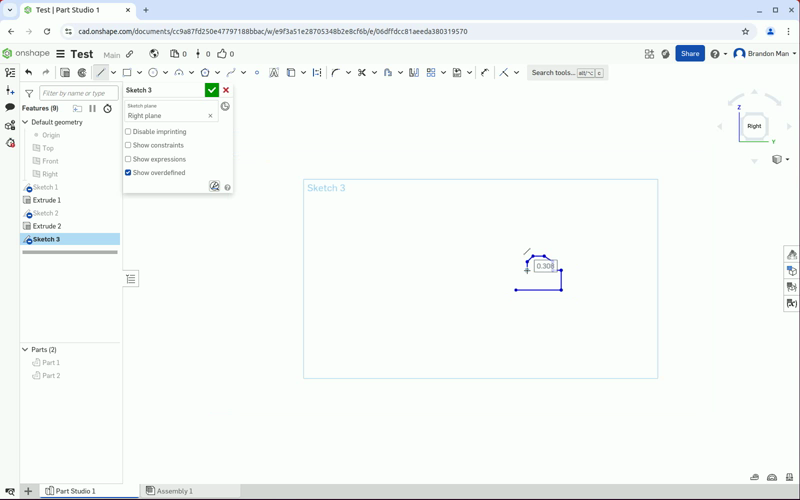
scroll(-6)
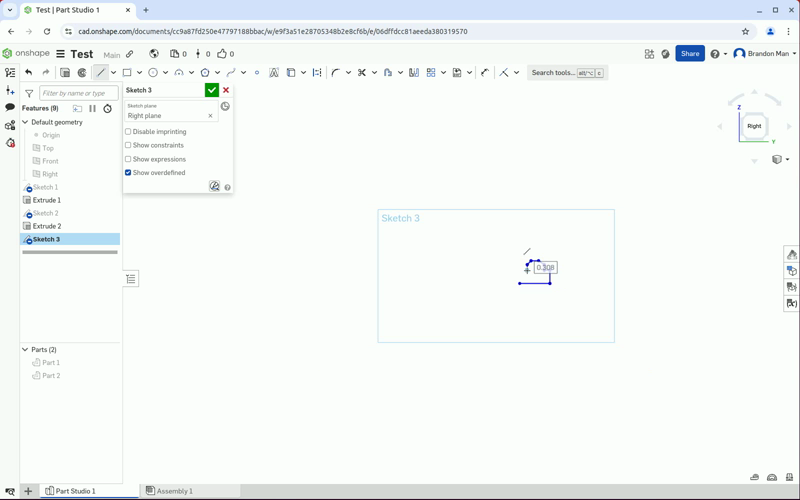
scroll(-6)
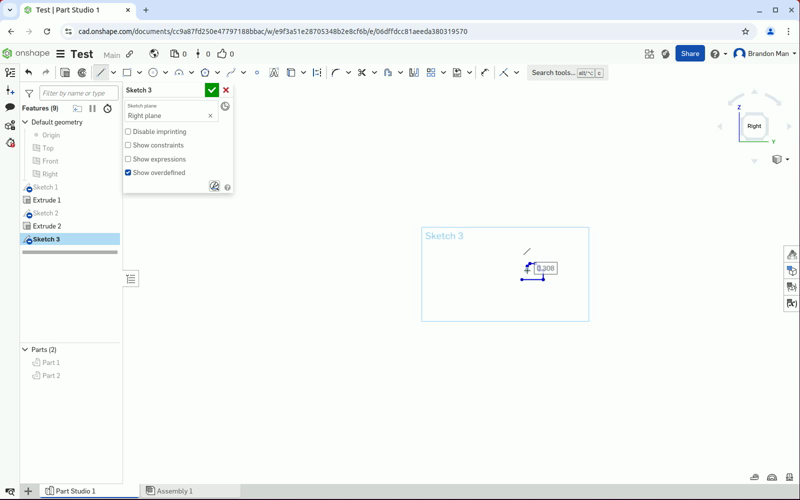
scroll(-6)
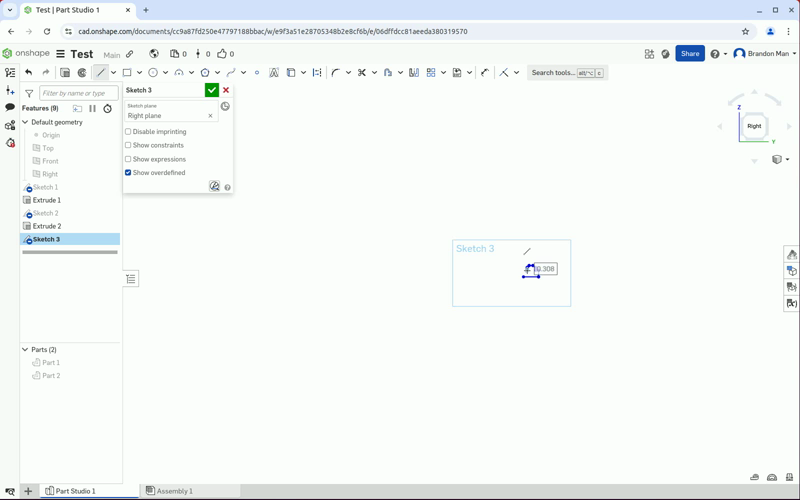
scroll(-6)
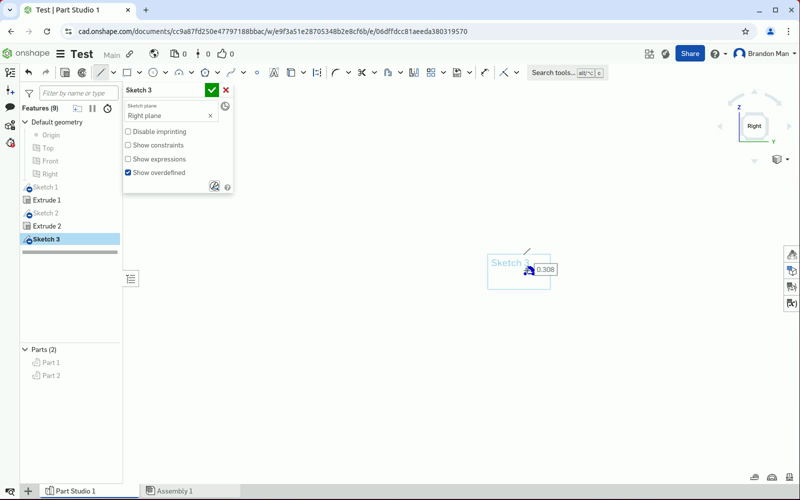
key_up(shift)
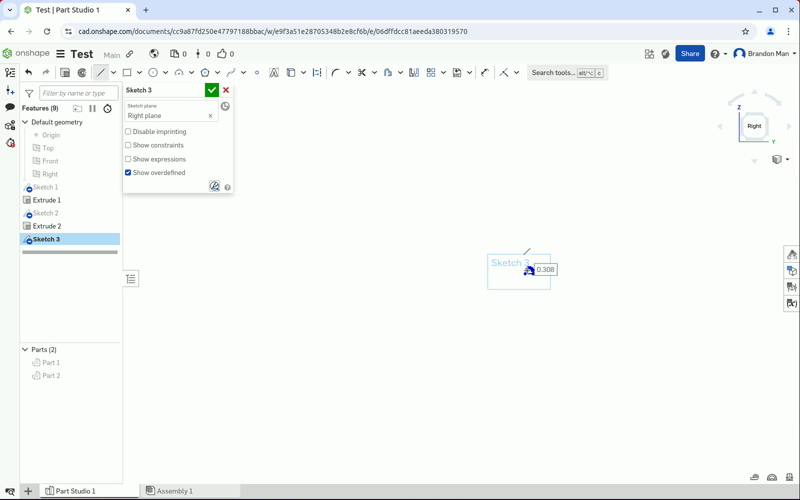
key_down(shift)
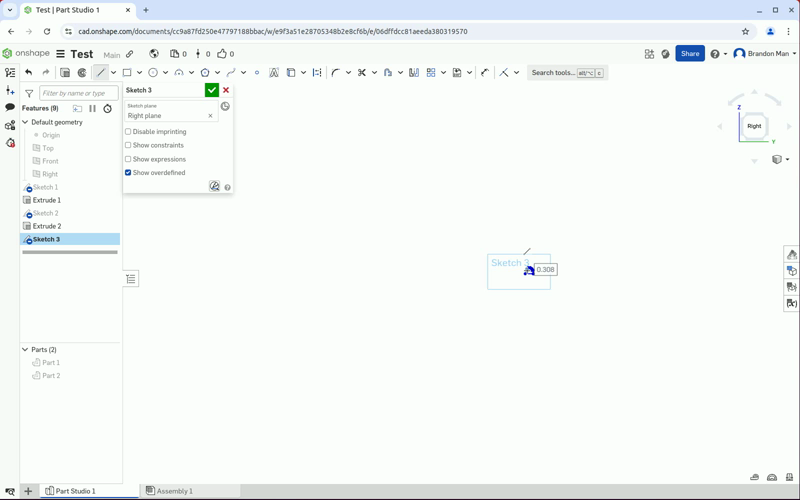
mouse_move(557, 270)
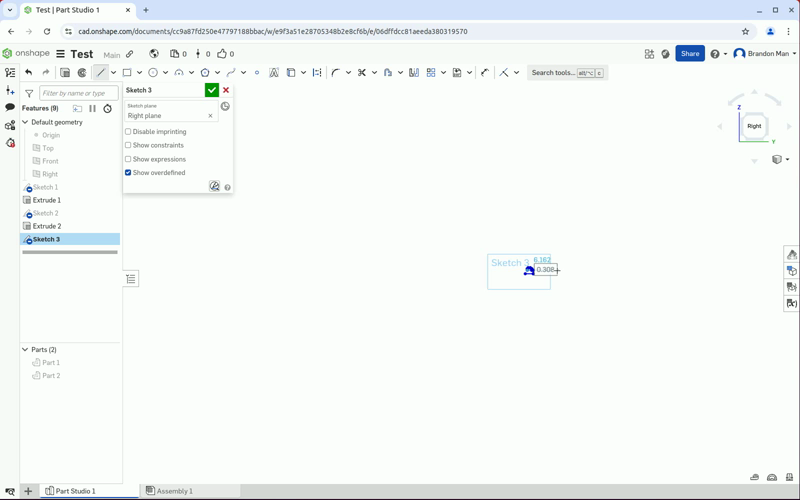
mouse_move(525, 270)
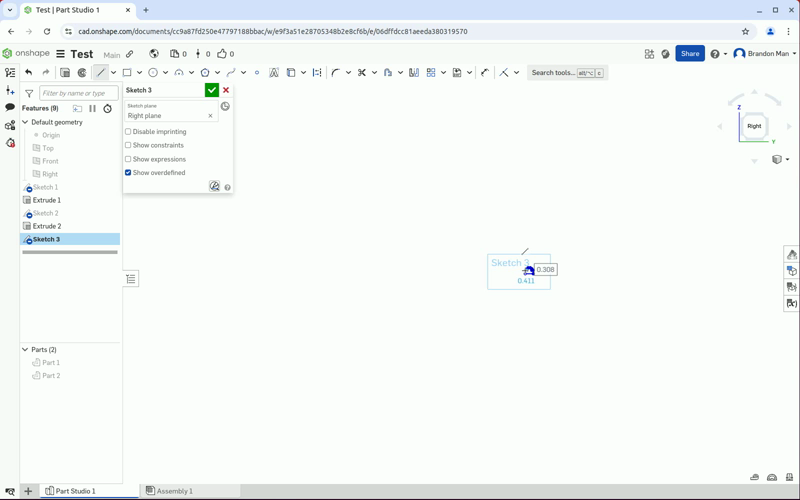
scroll(6)
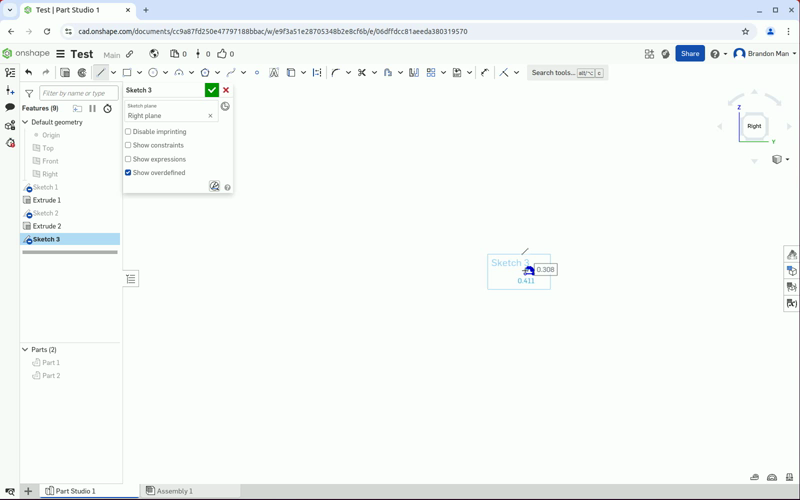
scroll(6)
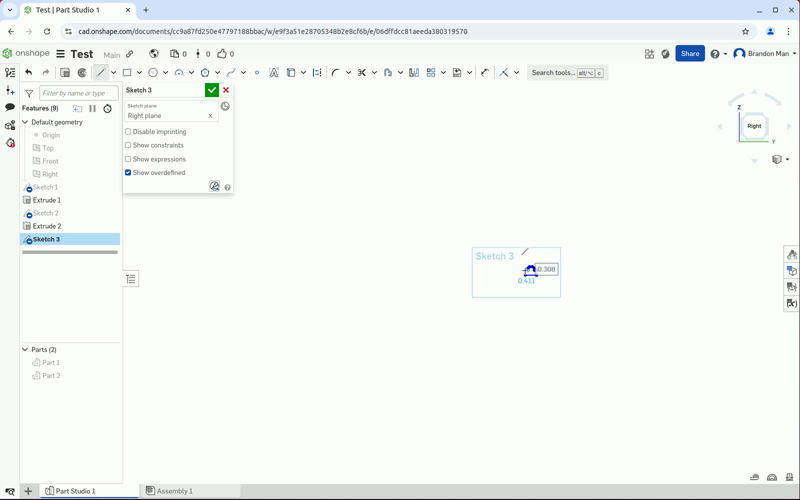
scroll(6)
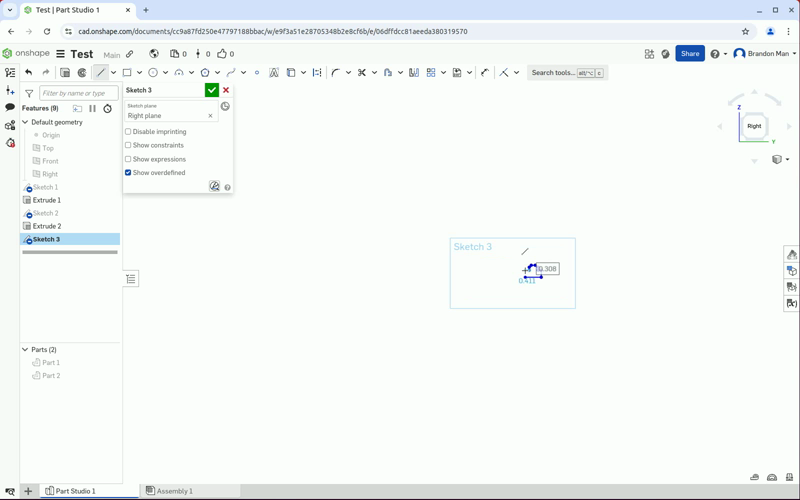
scroll(6)
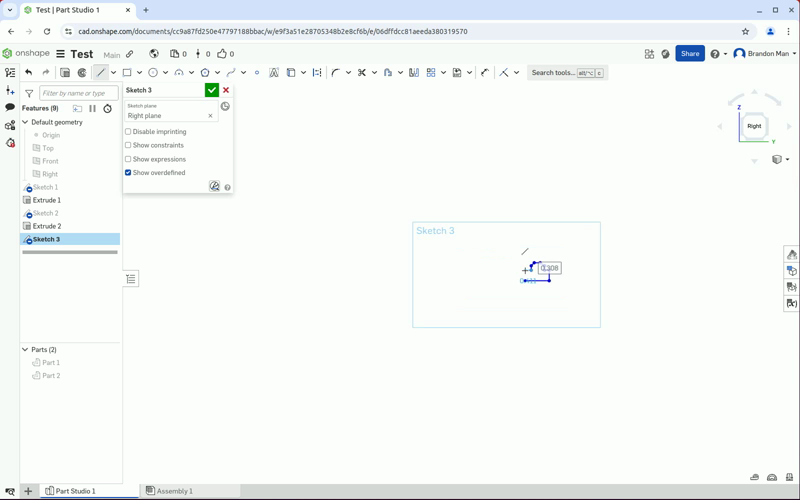
scroll(6)
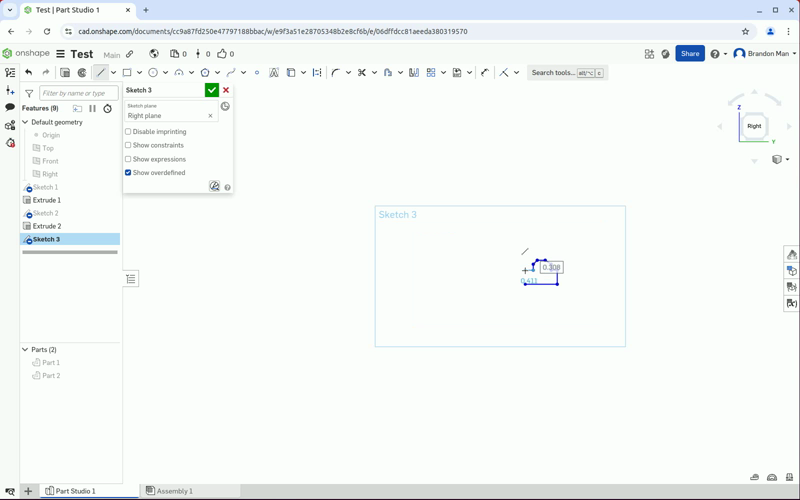
scroll(6)
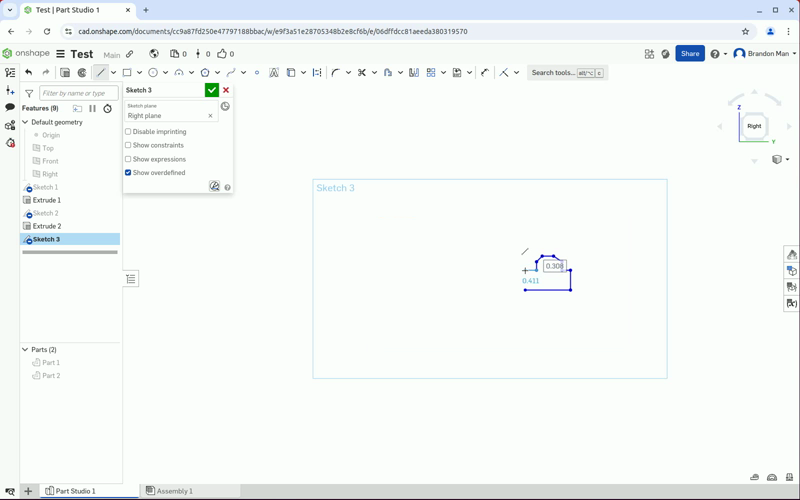
scroll(6)
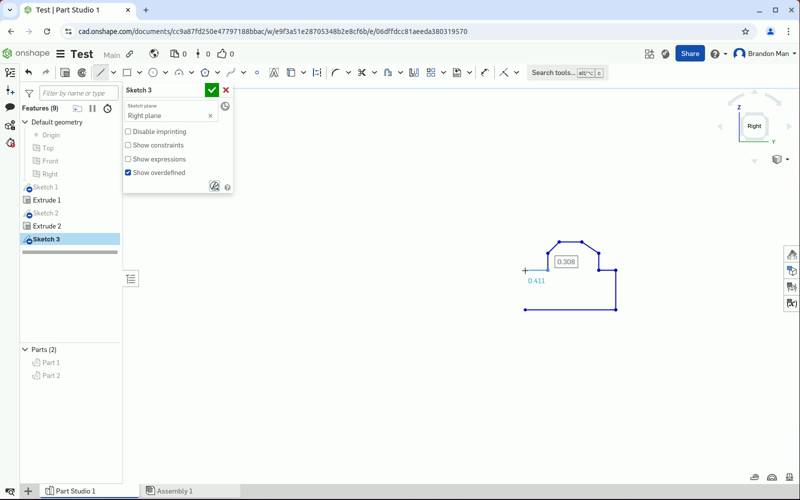
click(525, 270)
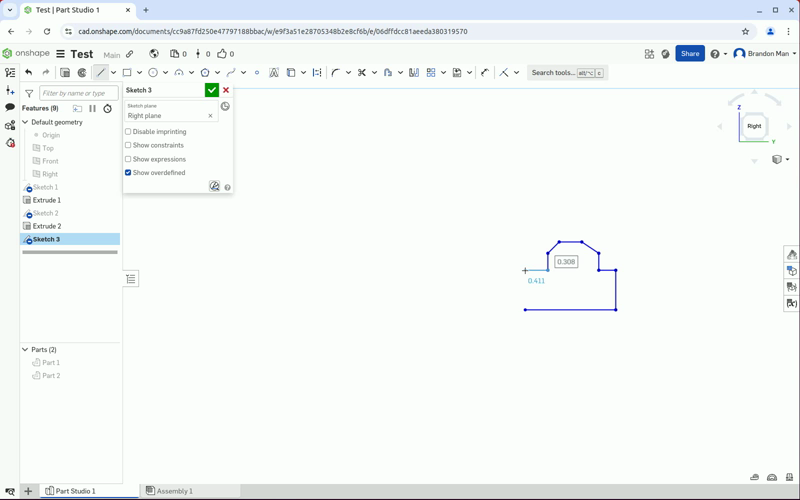
scroll(-6)
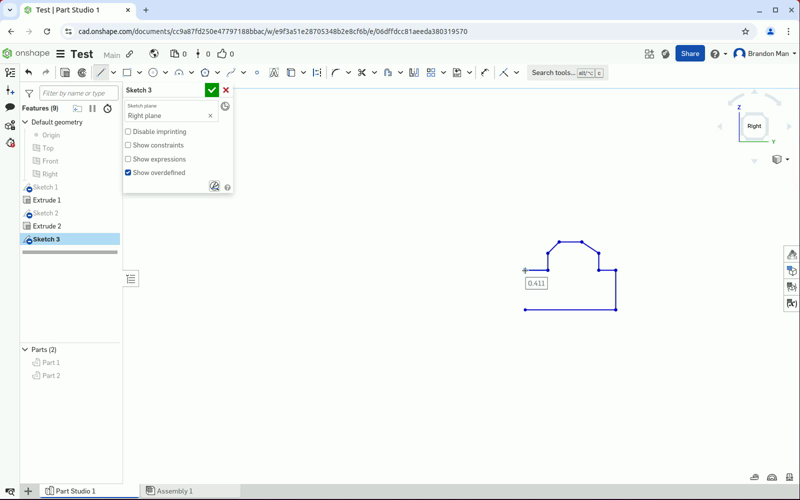
scroll(-6)
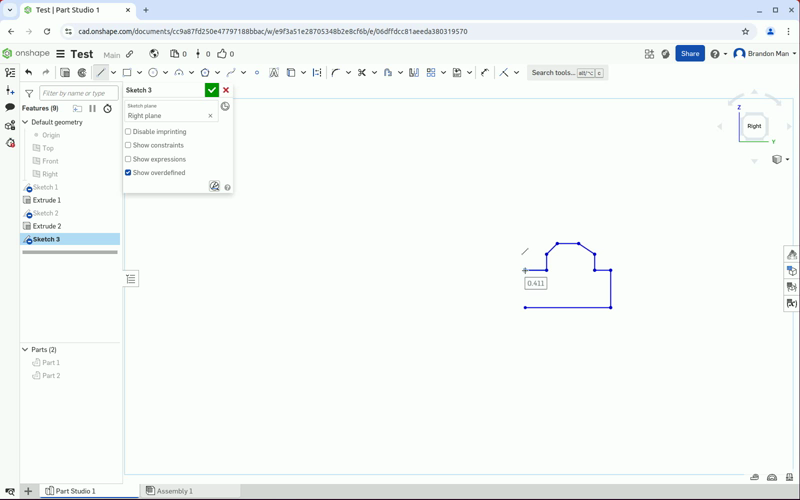
scroll(-6)
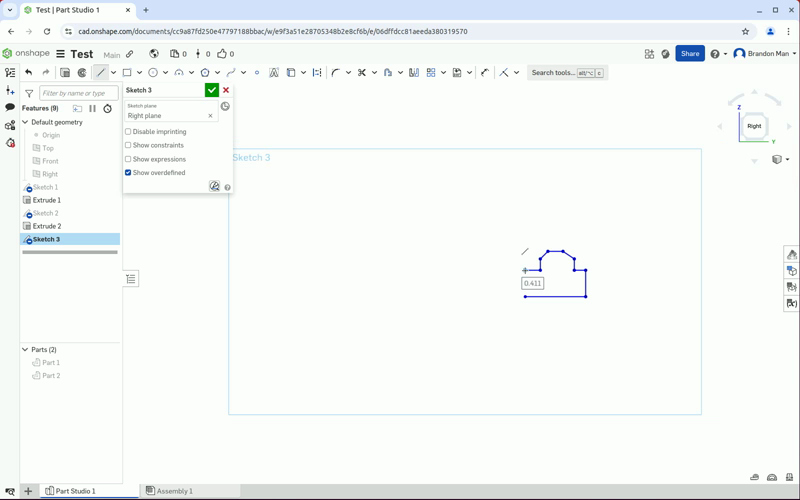
scroll(-6)
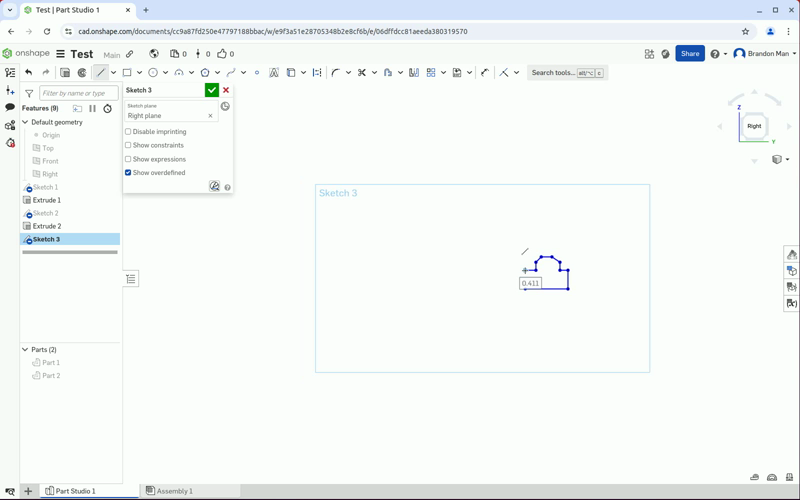
scroll(-6)
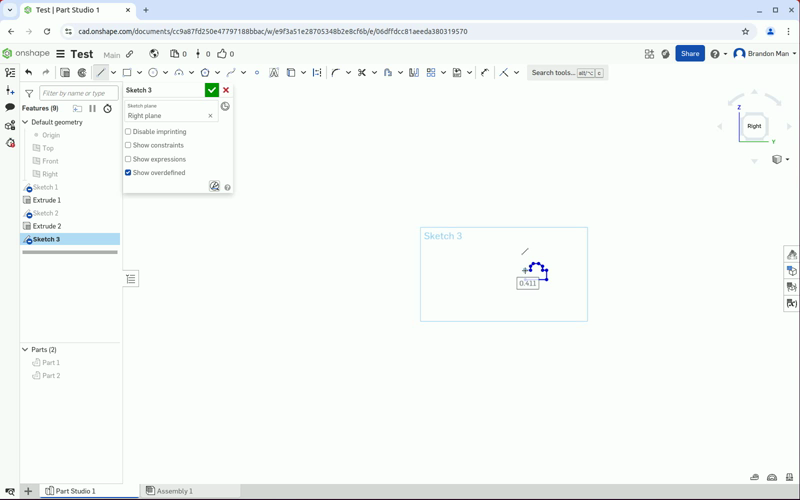
scroll(-6)
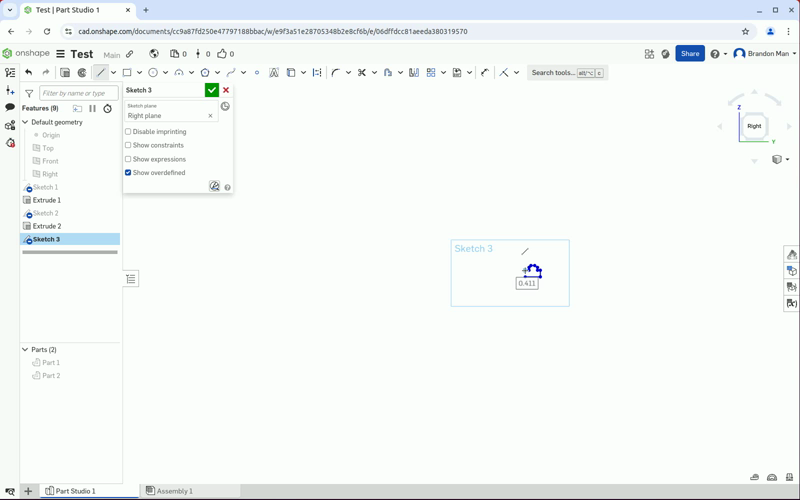
scroll(-6)
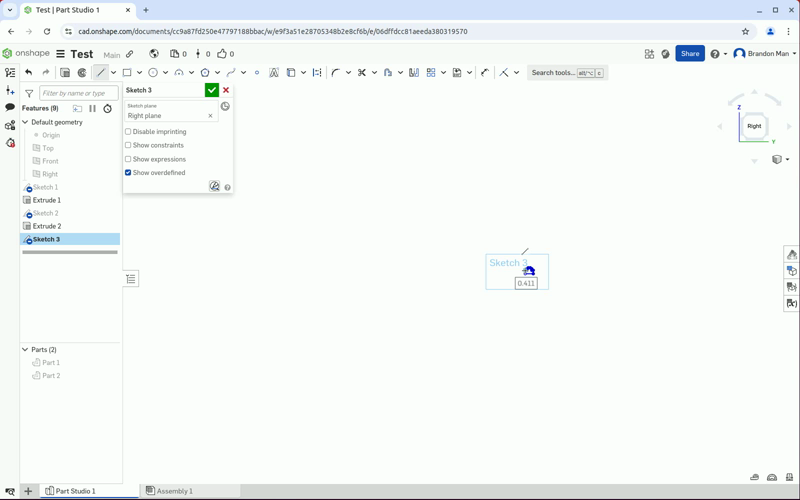
key_up(shift)
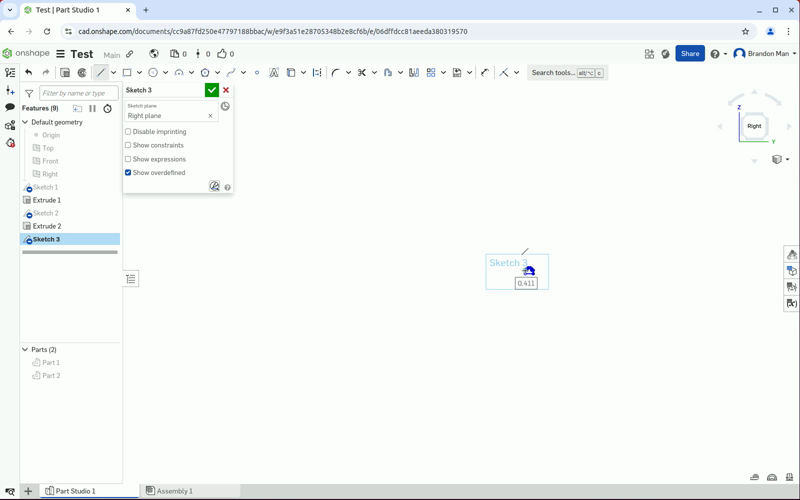
mouse_move(555, 270)
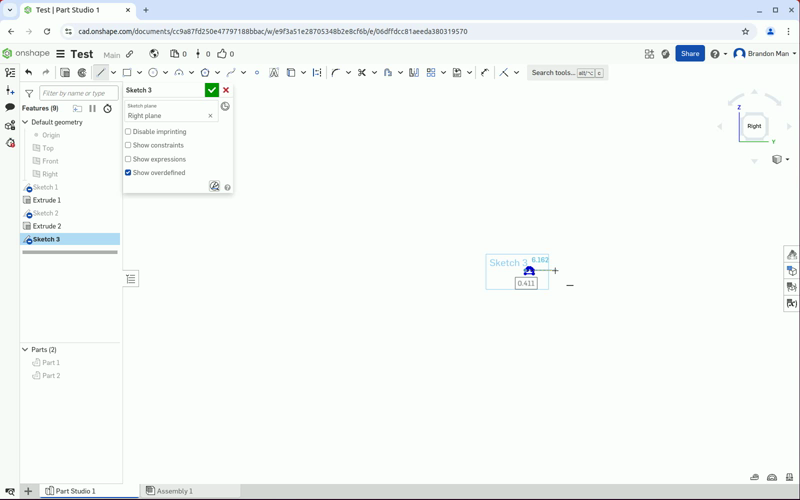
key_down(shift)
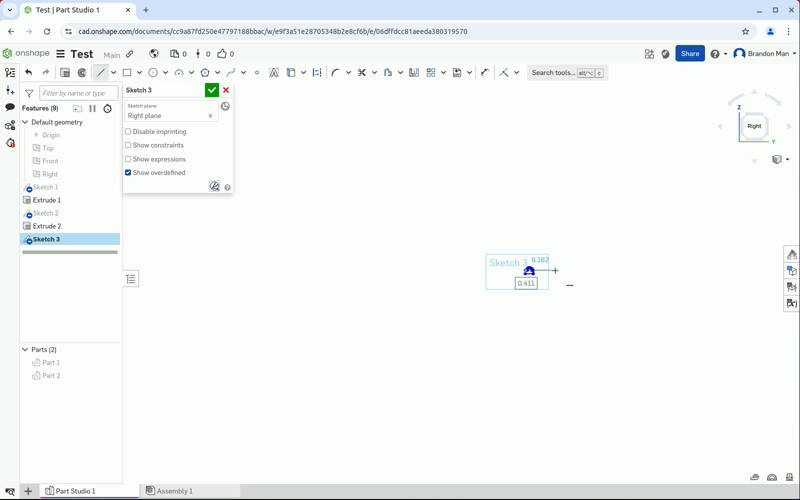
mouse_move(525, 273)
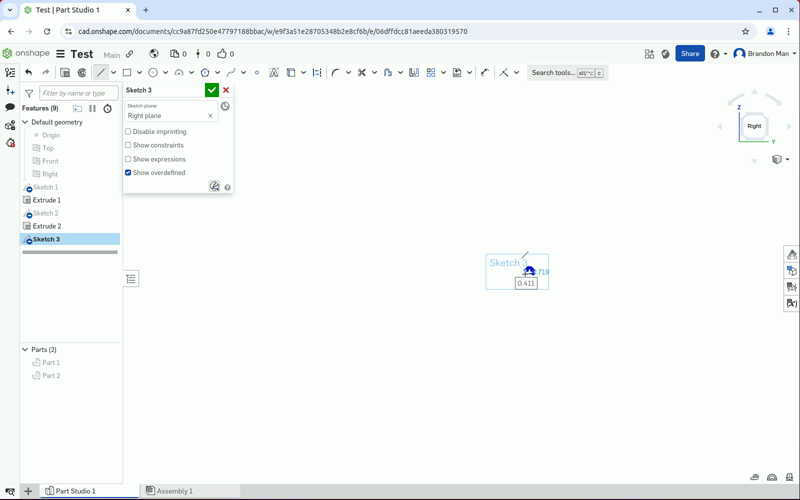
scroll(6)
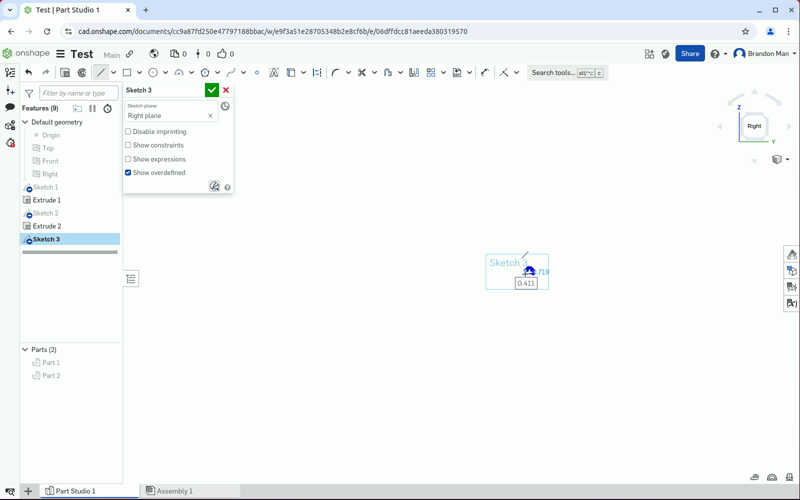
scroll(6)
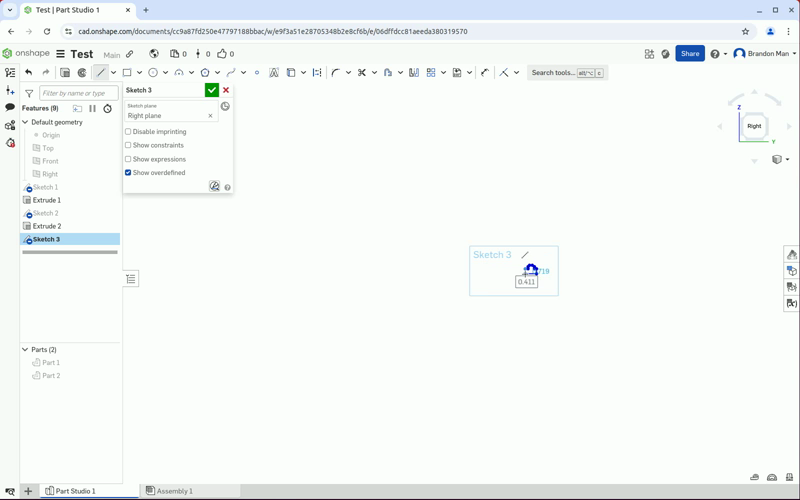
scroll(6)
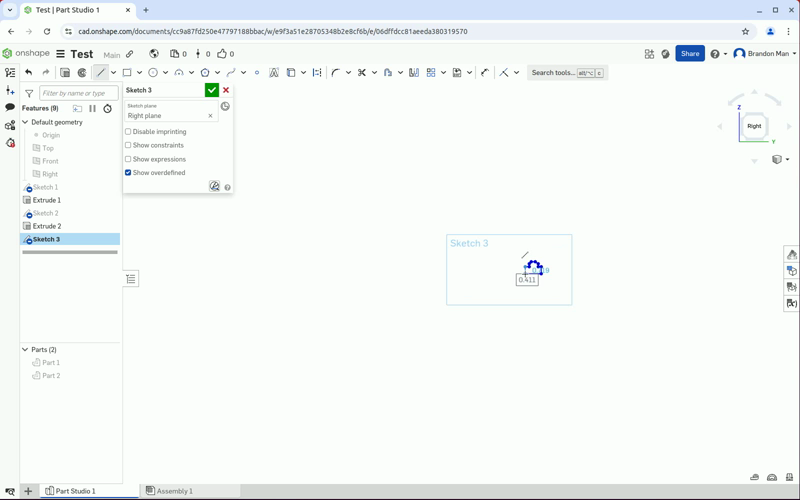
scroll(6)
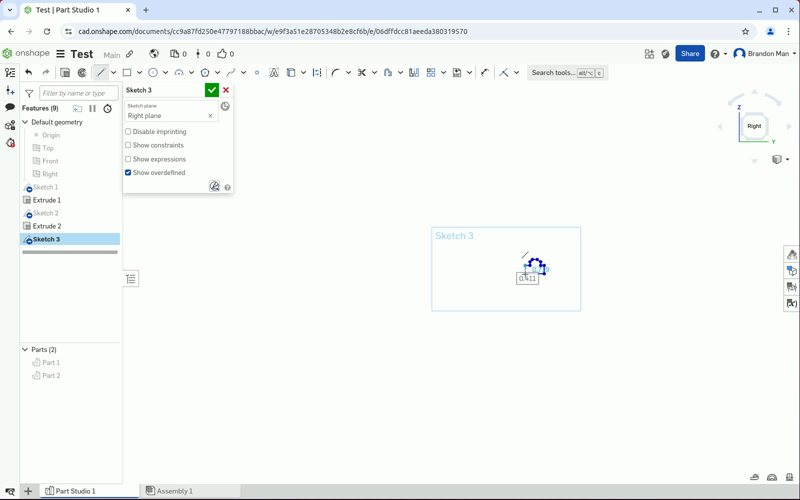
scroll(6)
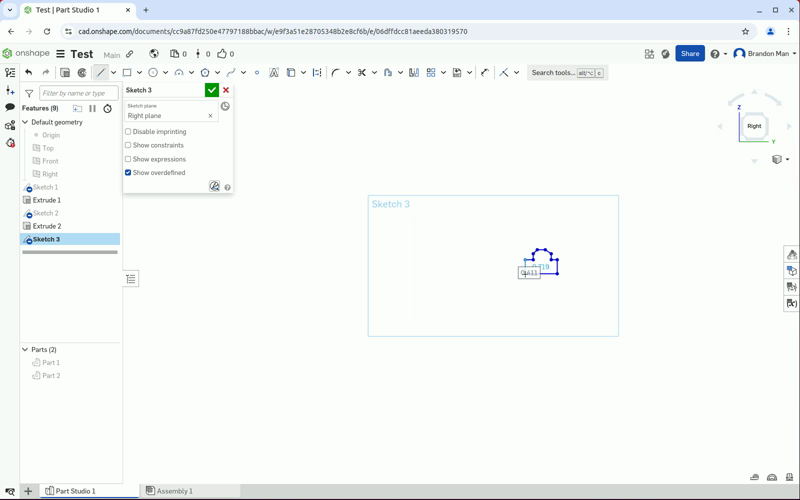
scroll(6)
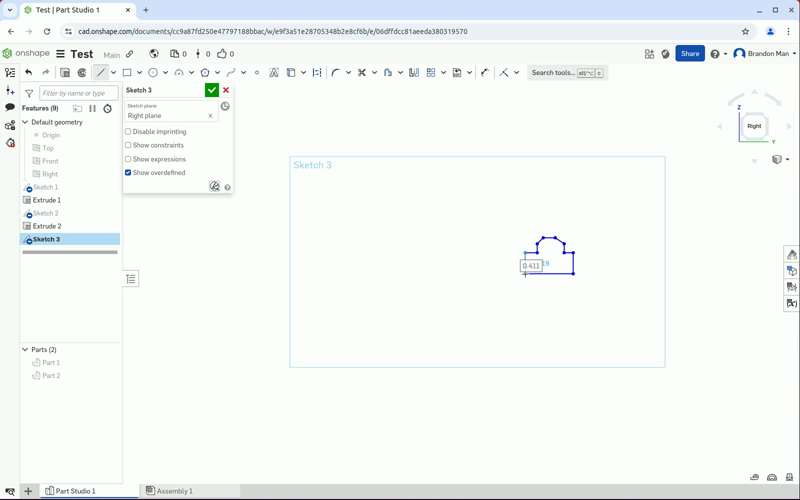
scroll(6)
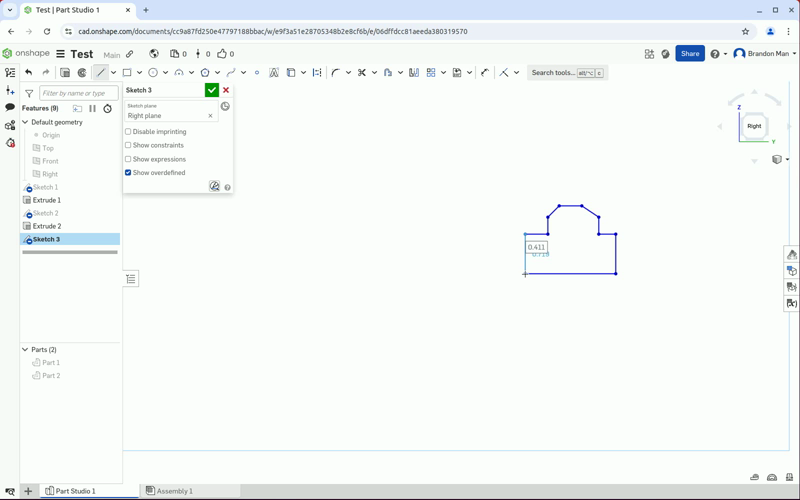
key_up(shift)
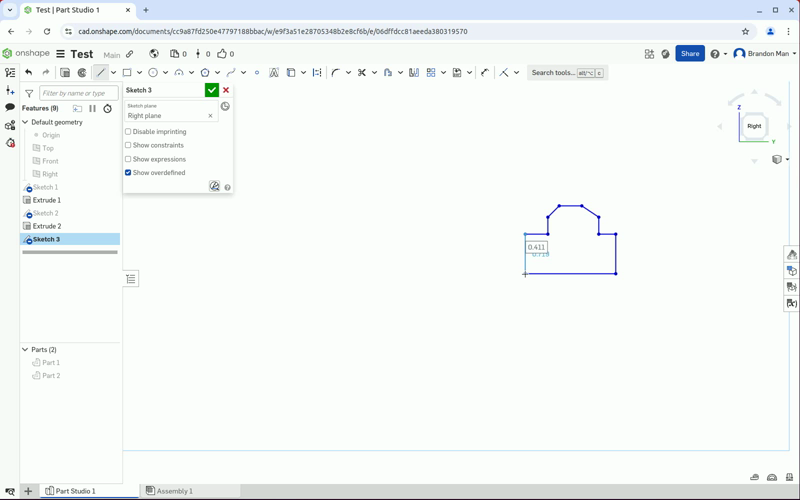
click(525, 273)
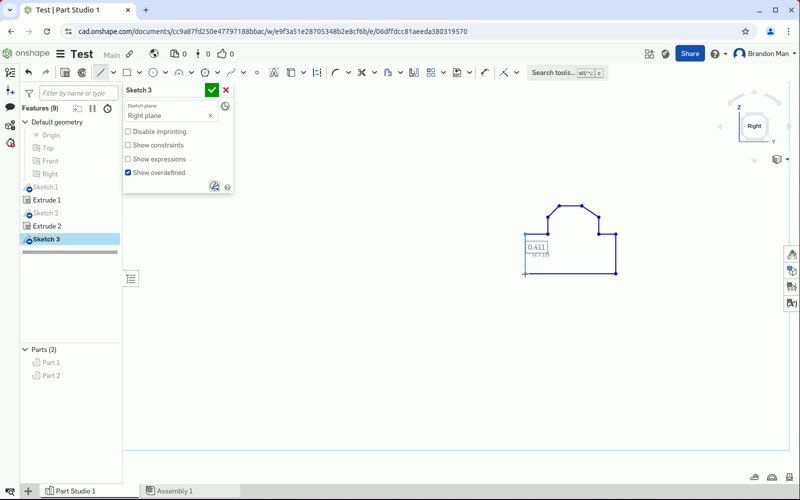
scroll(-6)
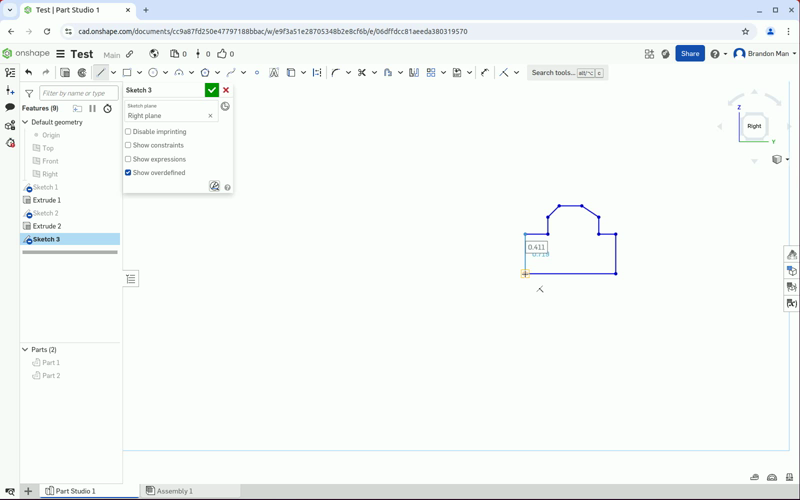
scroll(-6)
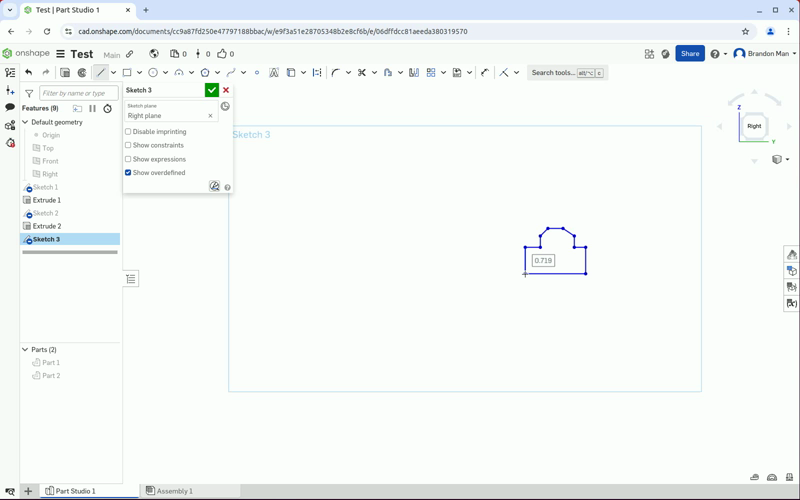
scroll(-6)
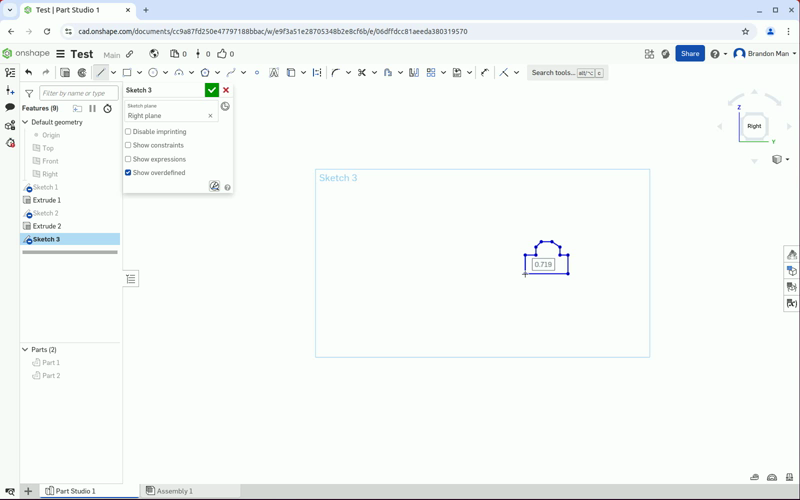
scroll(-6)
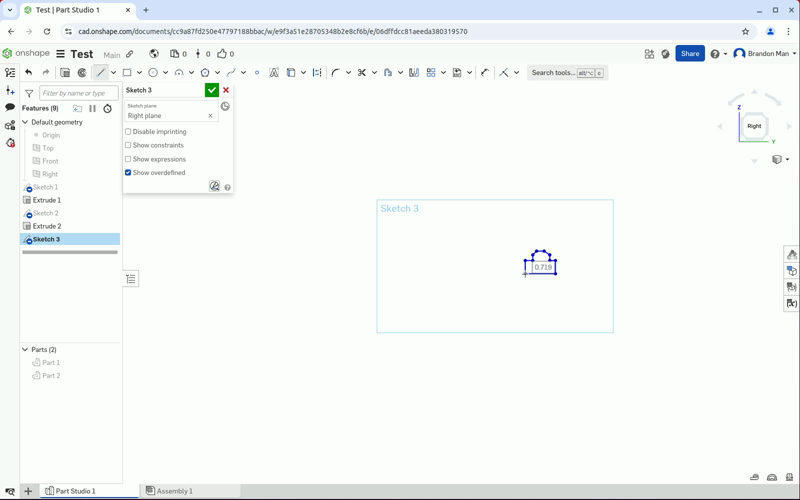
scroll(-6)
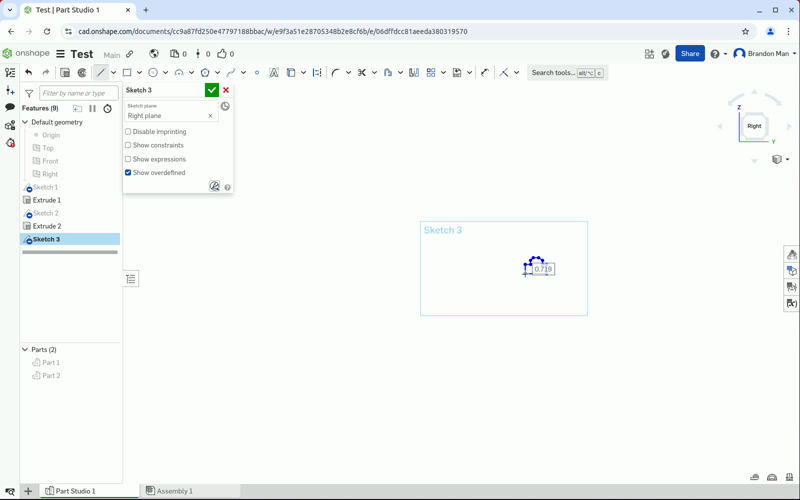
scroll(-6)
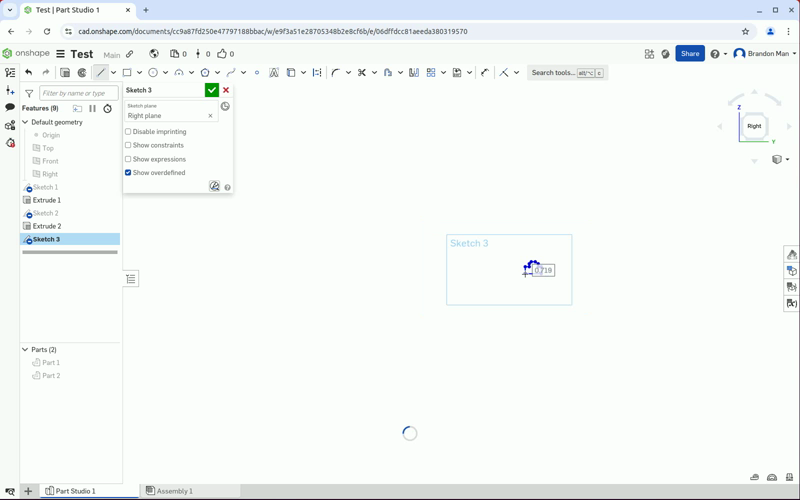
scroll(-6)
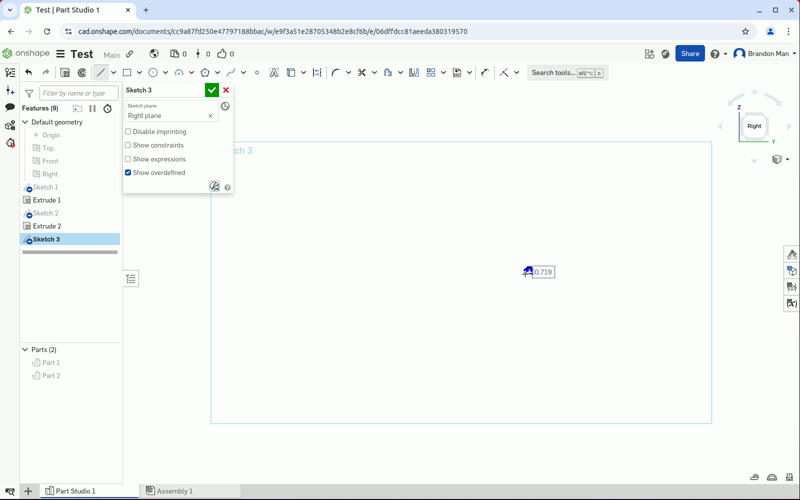
key(esc)
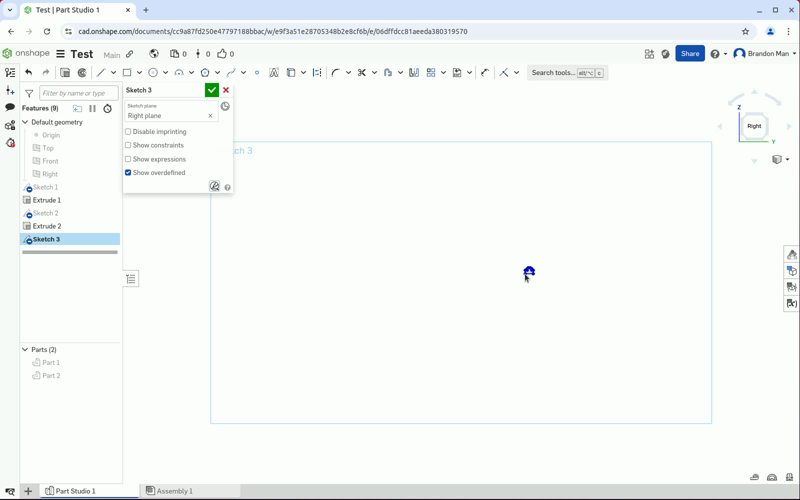
mouse_move(529, 270)
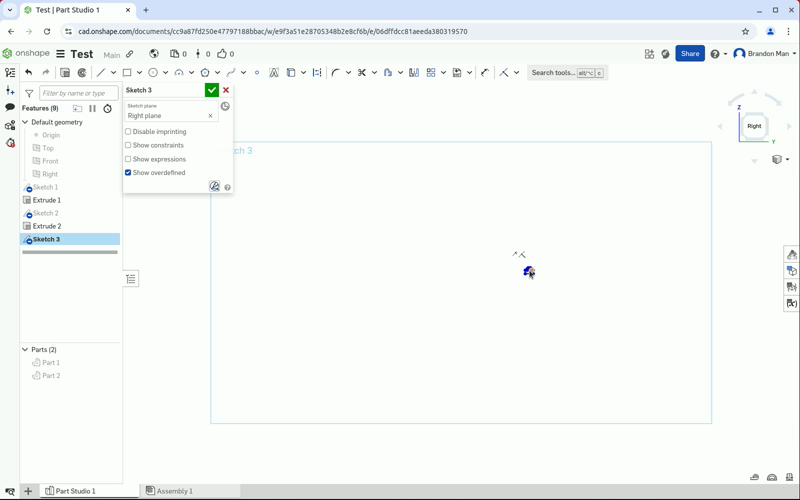
scroll(6)
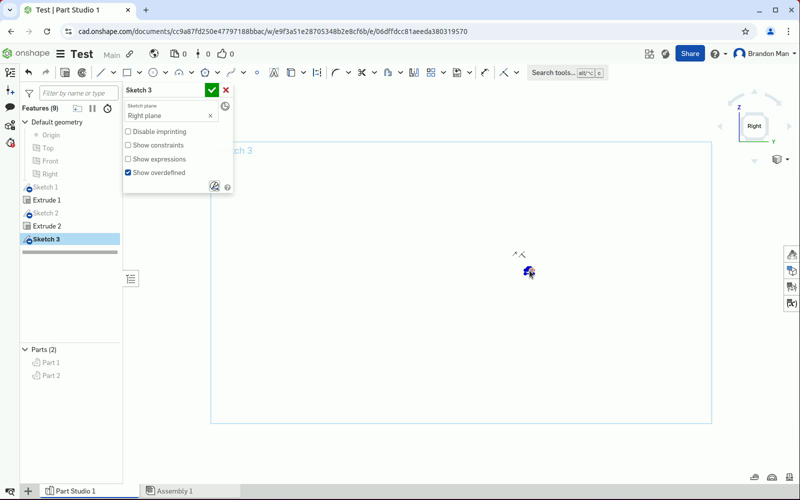
scroll(6)
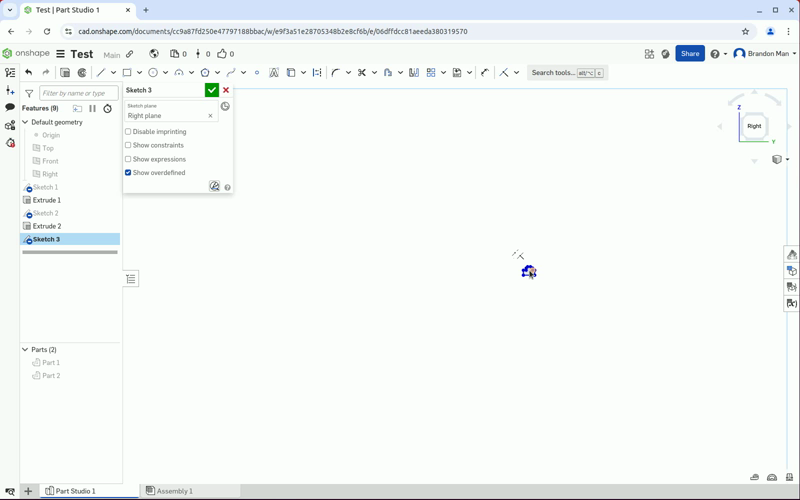
scroll(6)
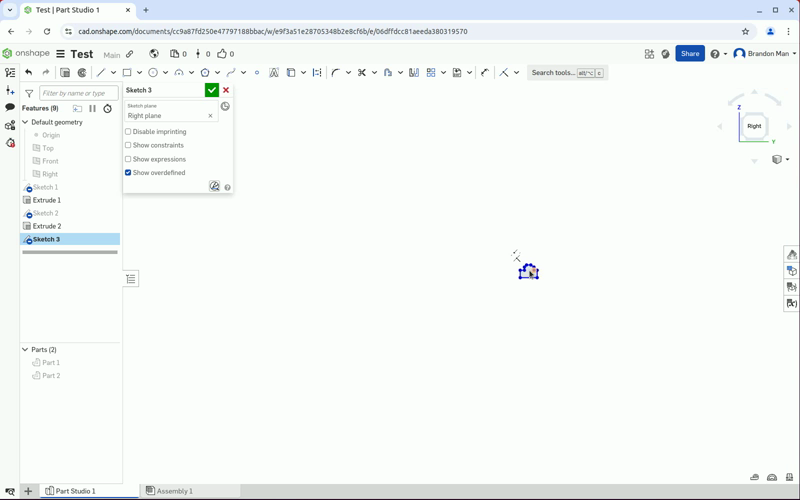
scroll(6)
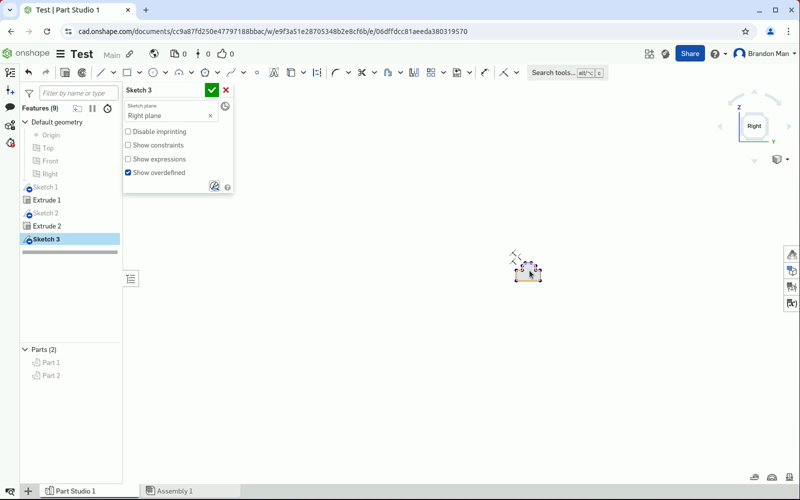
scroll(6)
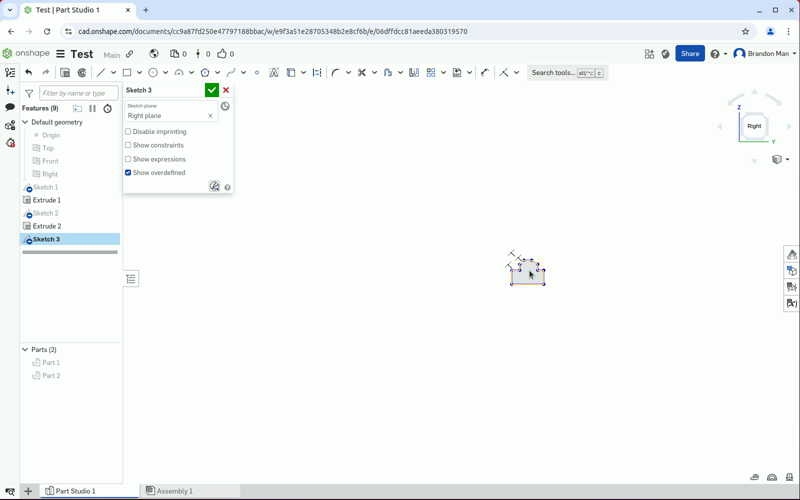
scroll(6)
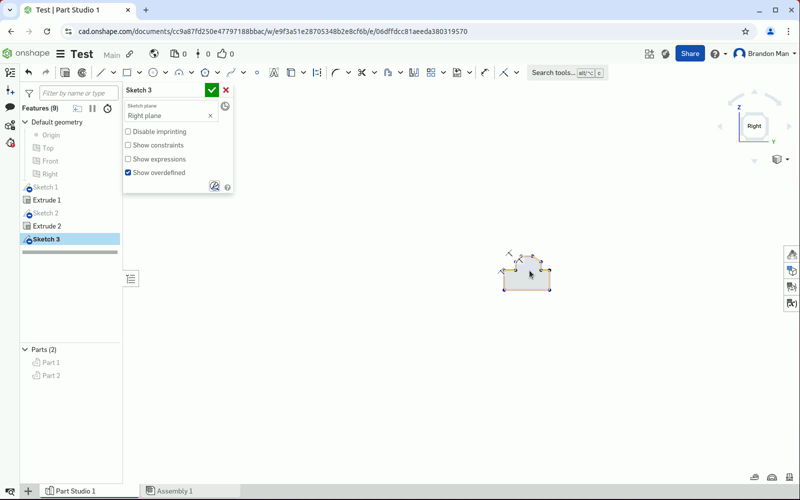
scroll(6)
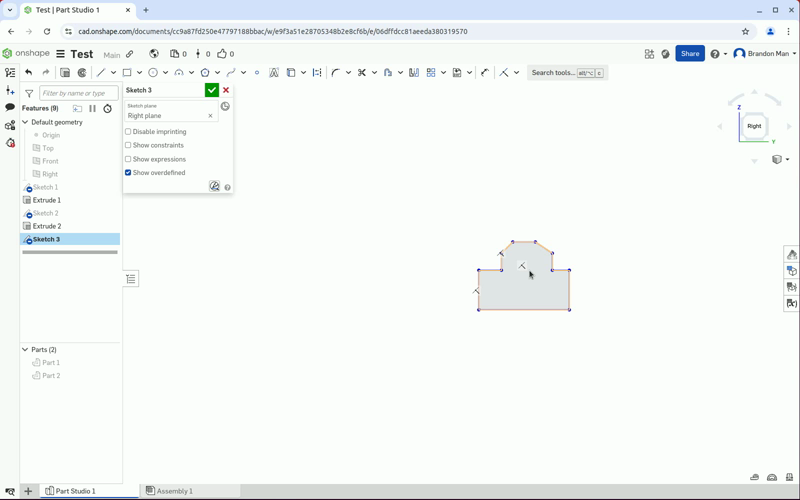
click(529, 270)
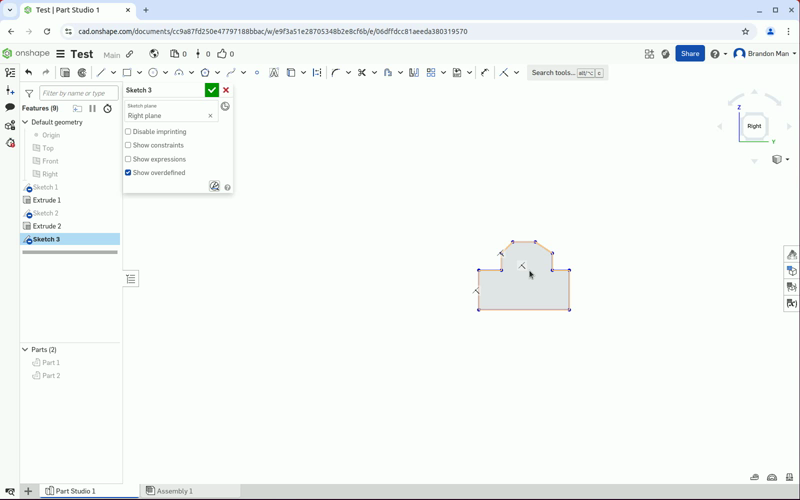
scroll(-6)
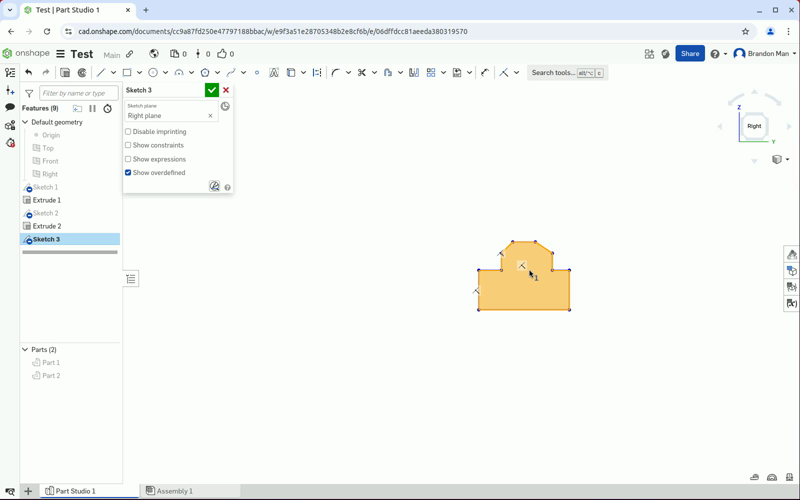
scroll(-6)
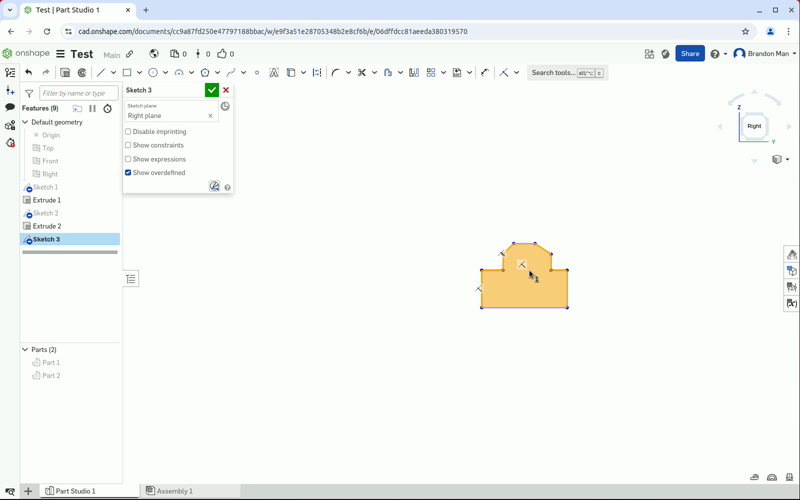
scroll(-6)
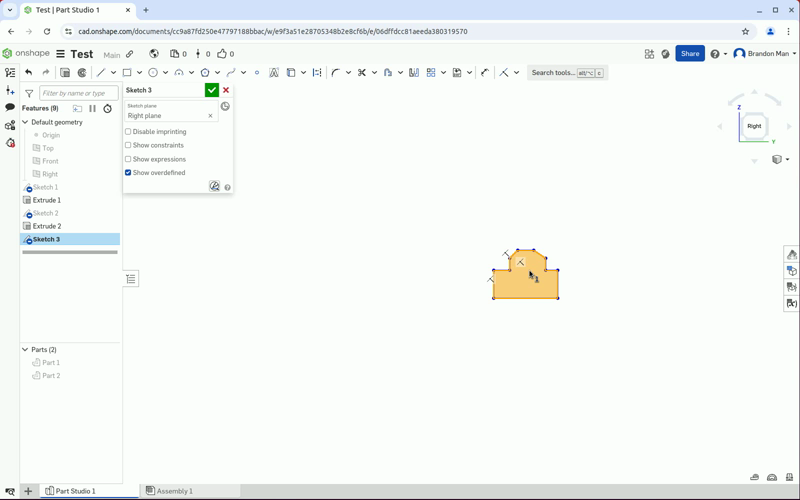
scroll(-6)
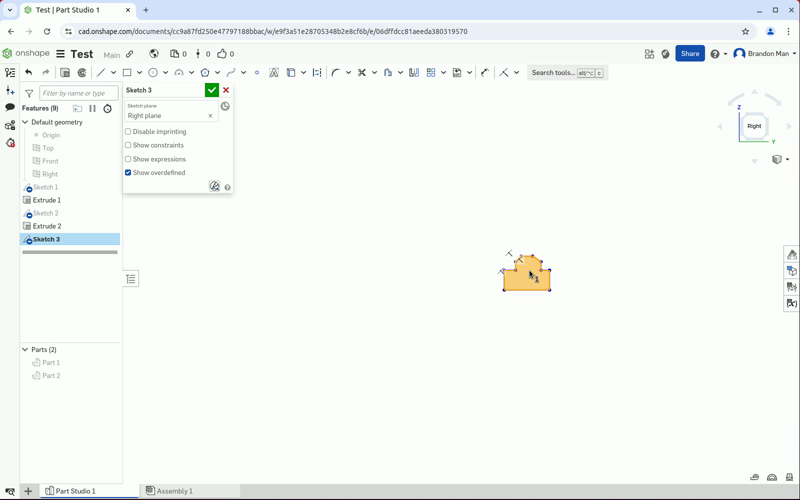
scroll(-6)
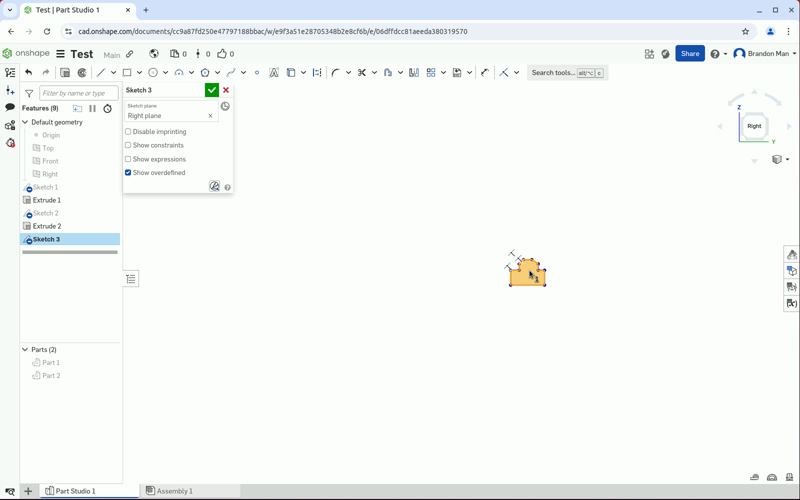
scroll(-6)
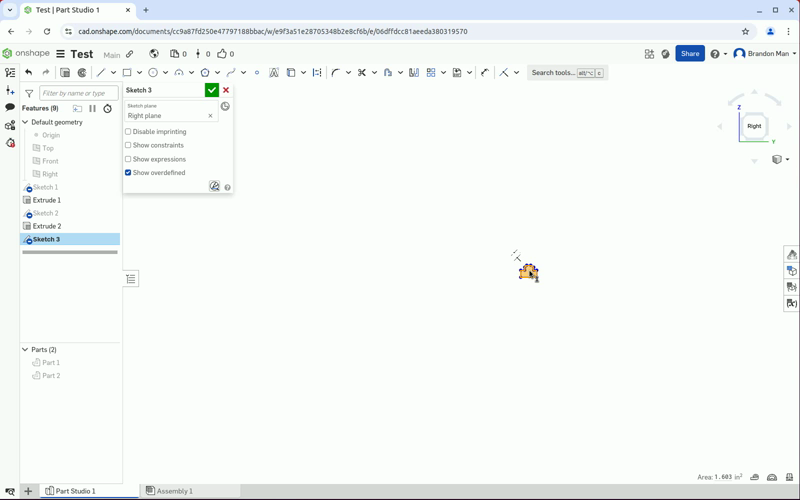
scroll(-6)
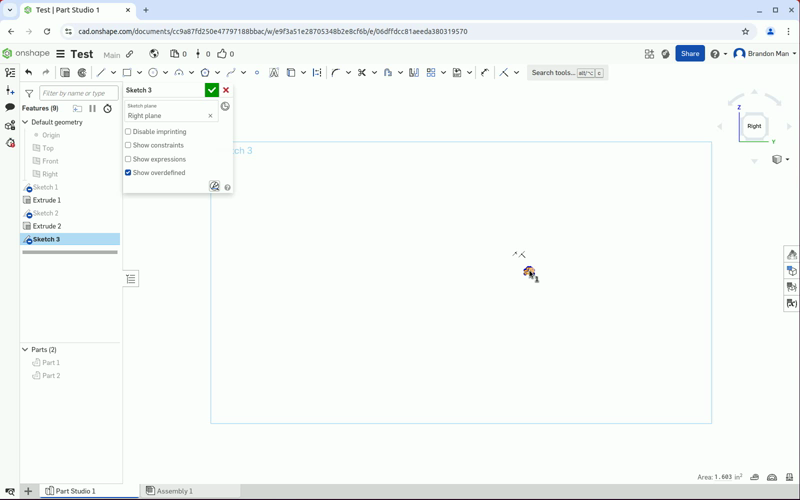
mouse_move(73, 352)
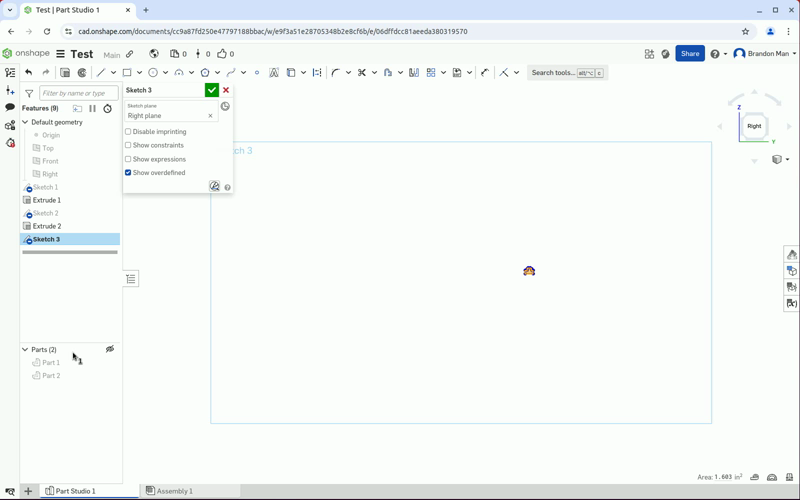
key(shift+y)
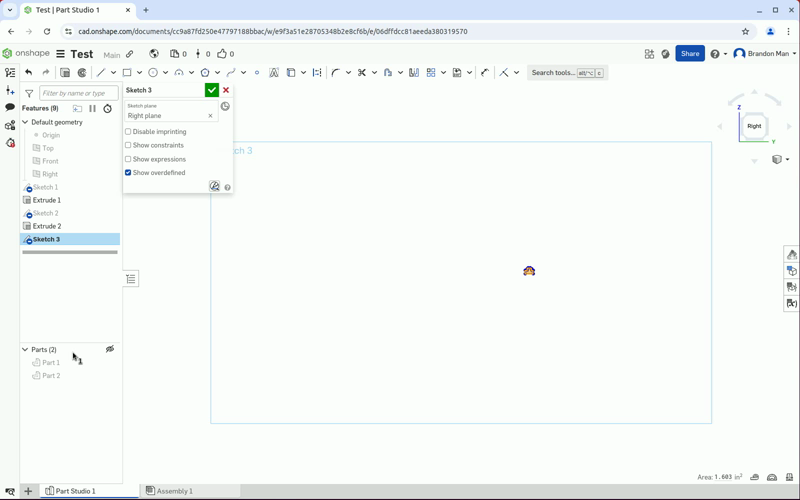
key(shift+e)
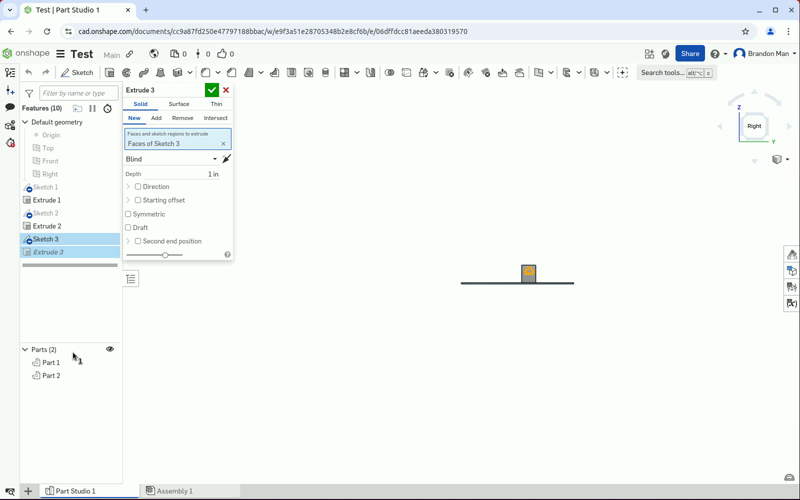
mouse_move(143, 106)
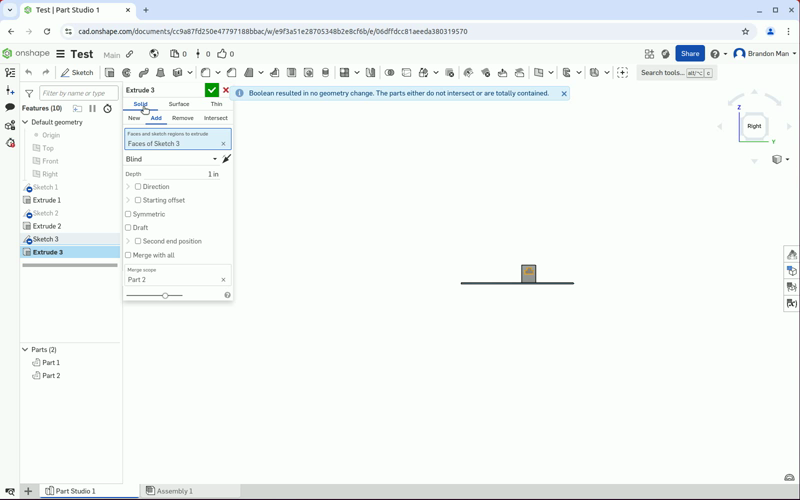
click(143, 106)
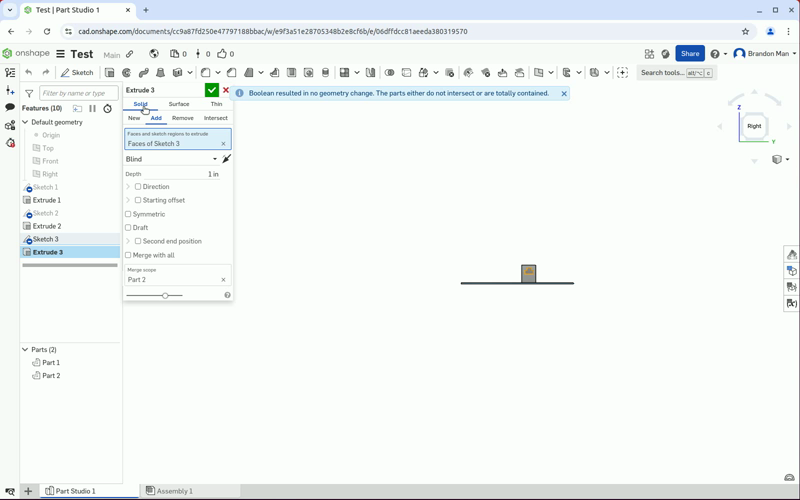
mouse_move(186, 120)
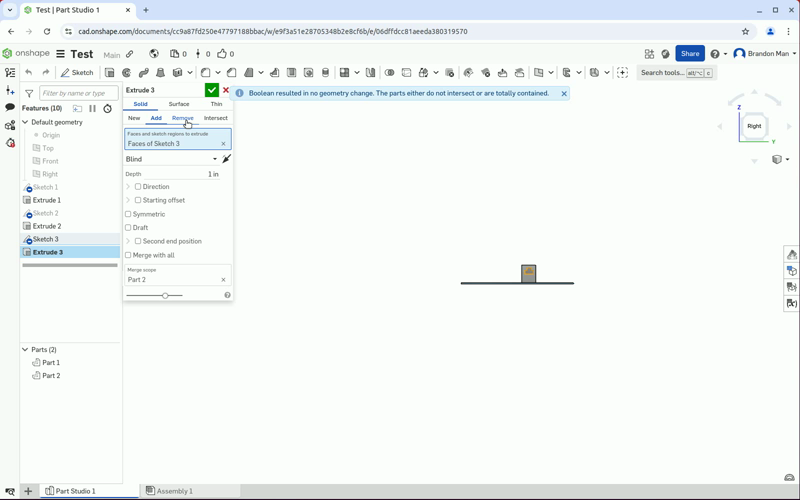
click(186, 120)
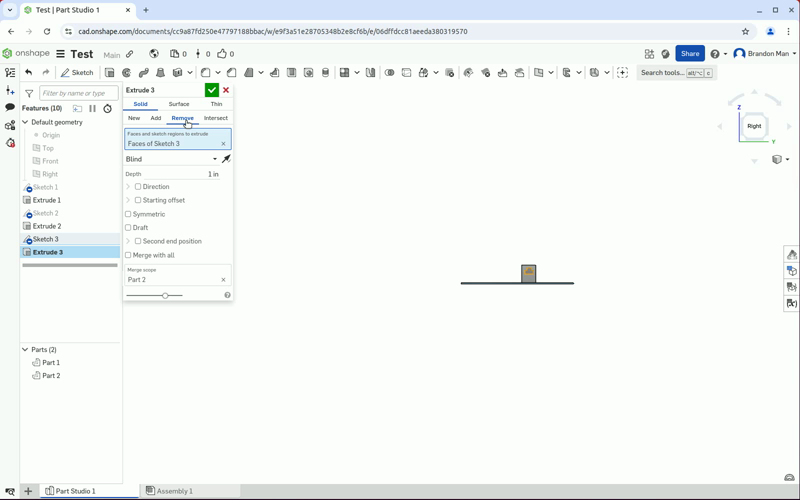
key(tab, 4)
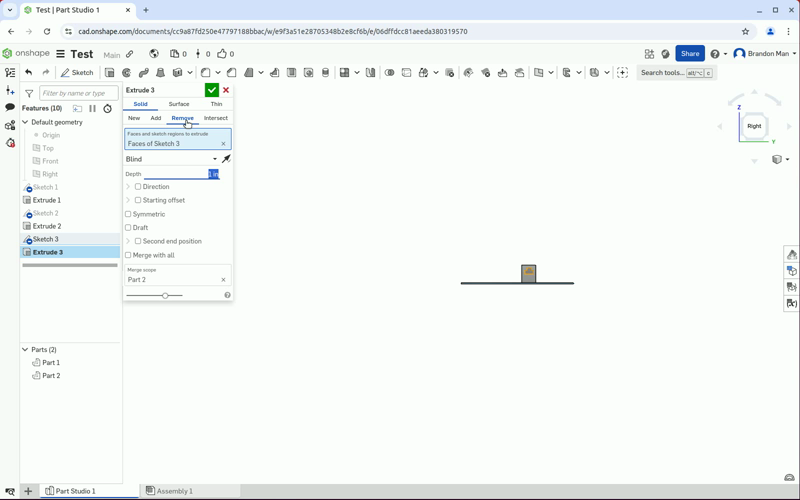
text(1.204)
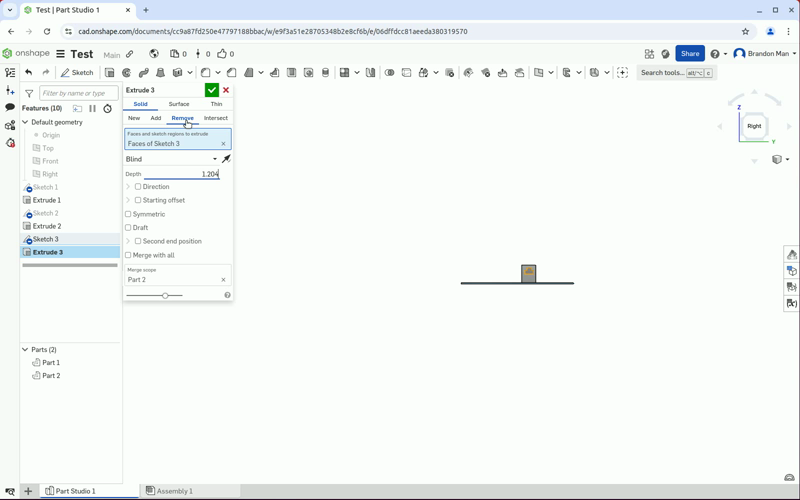
key(tab, 6)
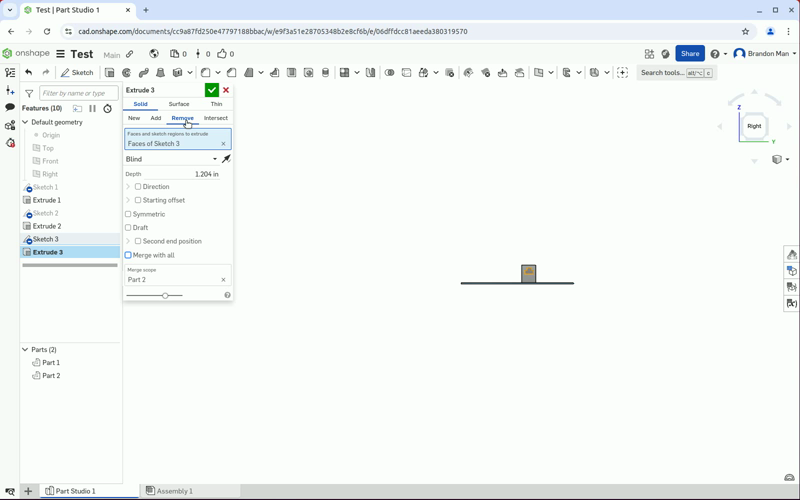
key(space)
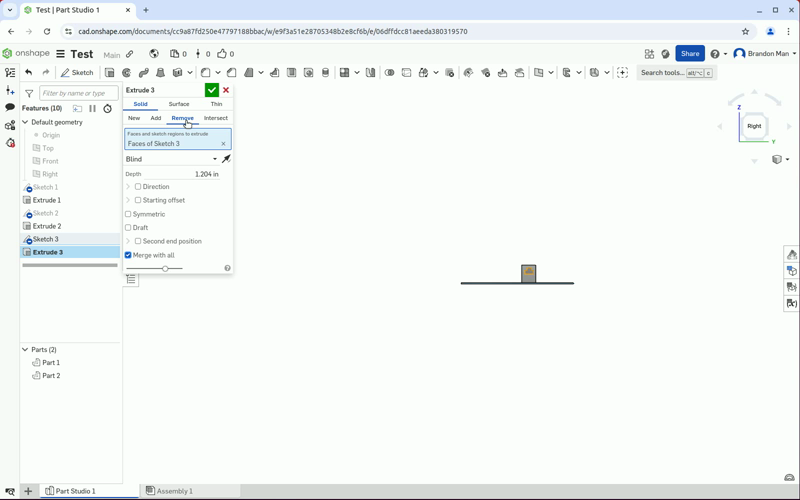
key(enter)
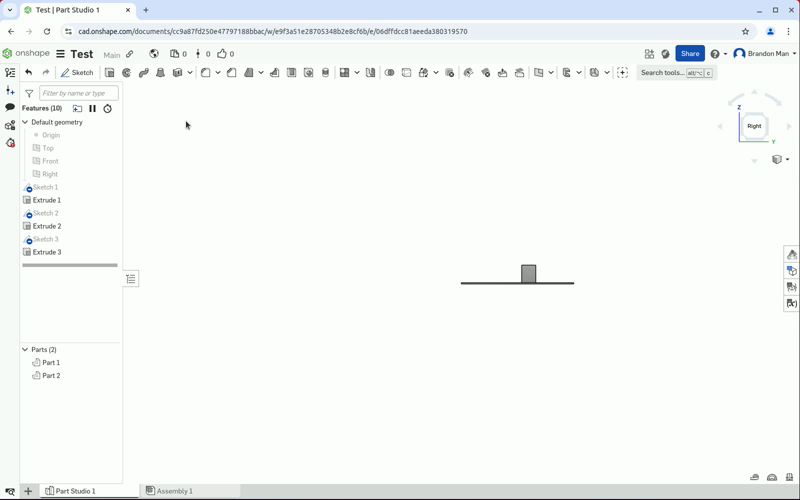
key(shift+h)
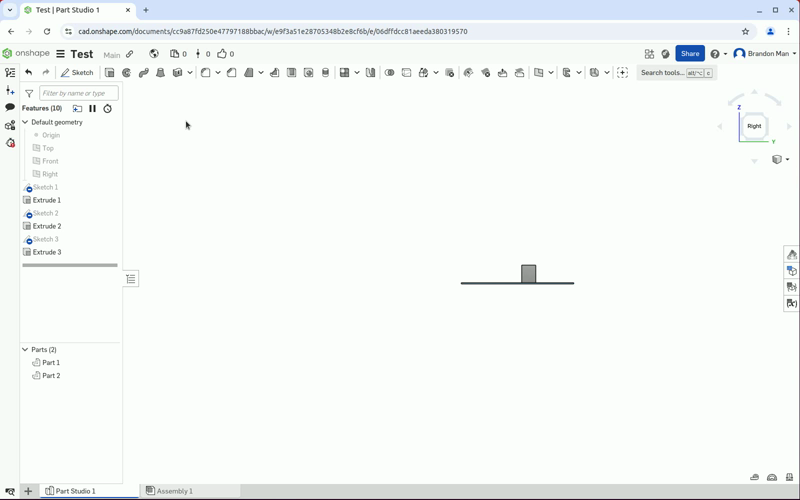
key(shift+h)
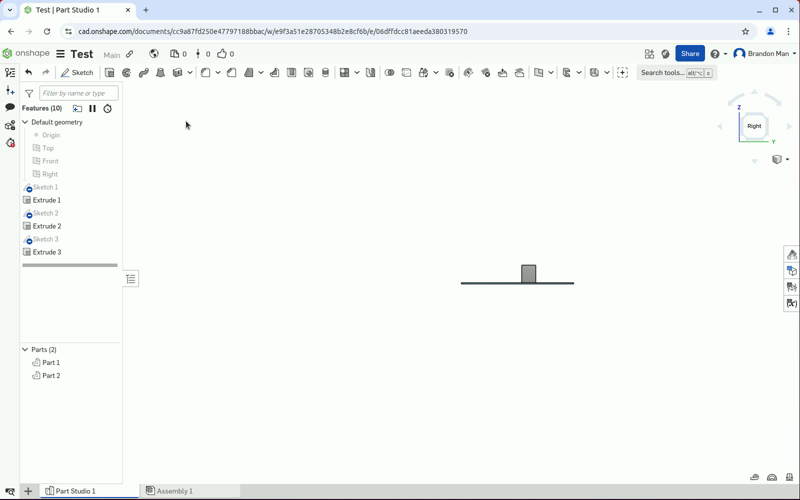
mouse_move(73, 189)
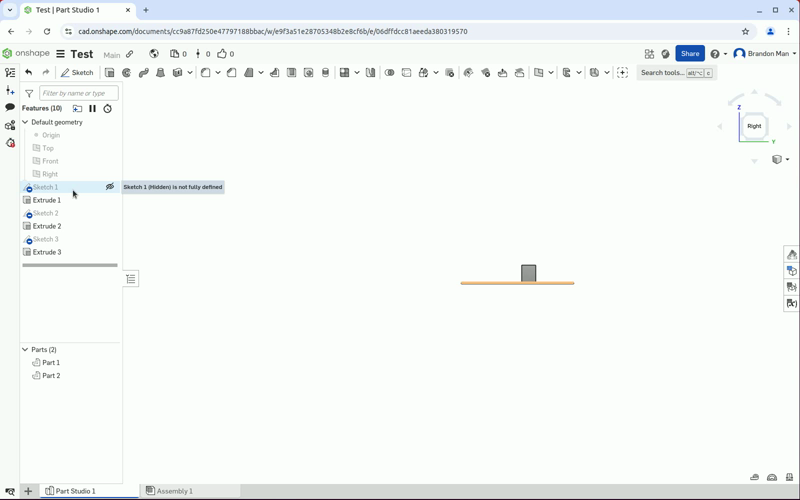
click(73, 189)
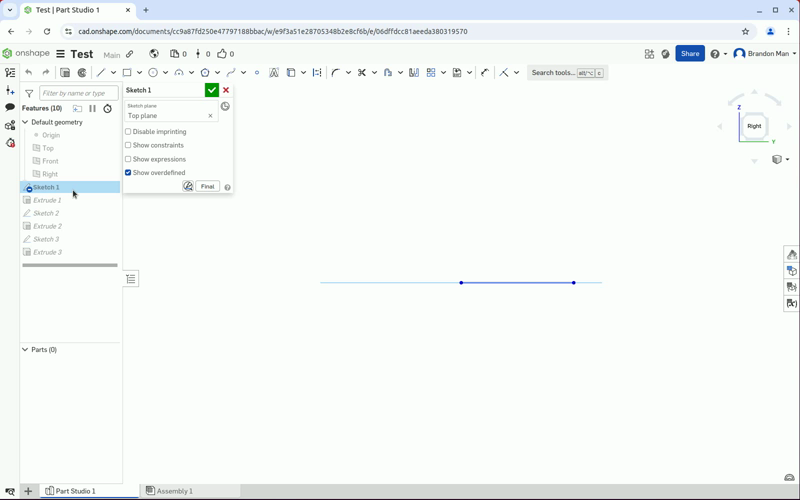
mouse_move(229, 92)
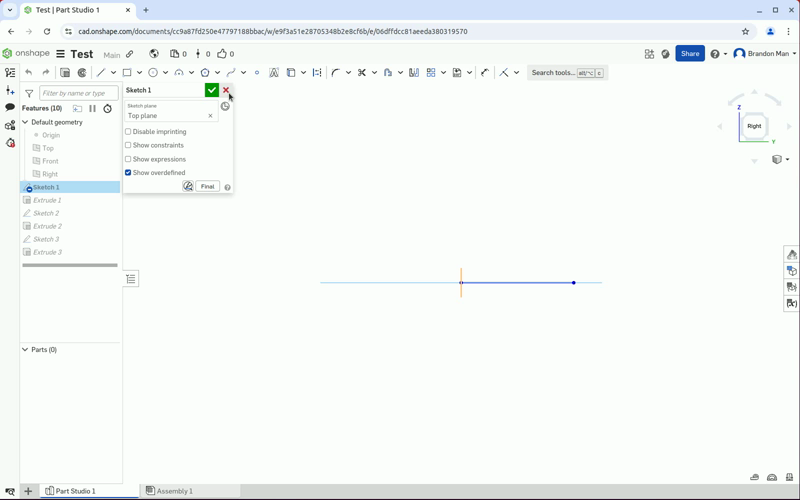
click(229, 92)
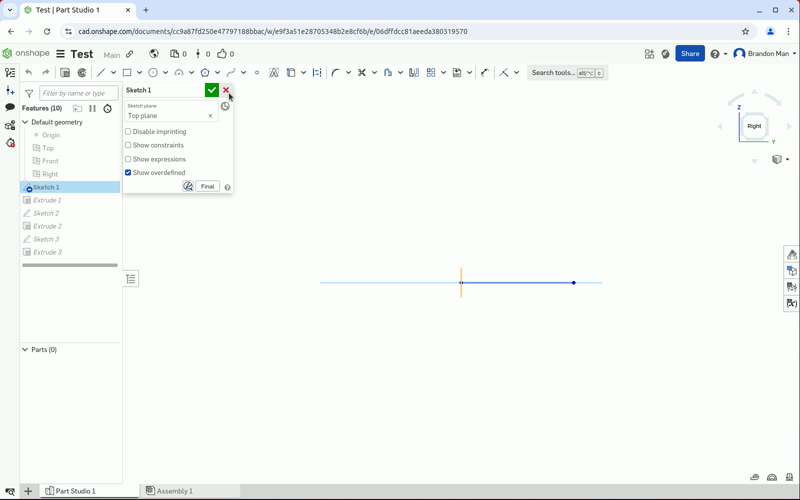
key(shift+s)
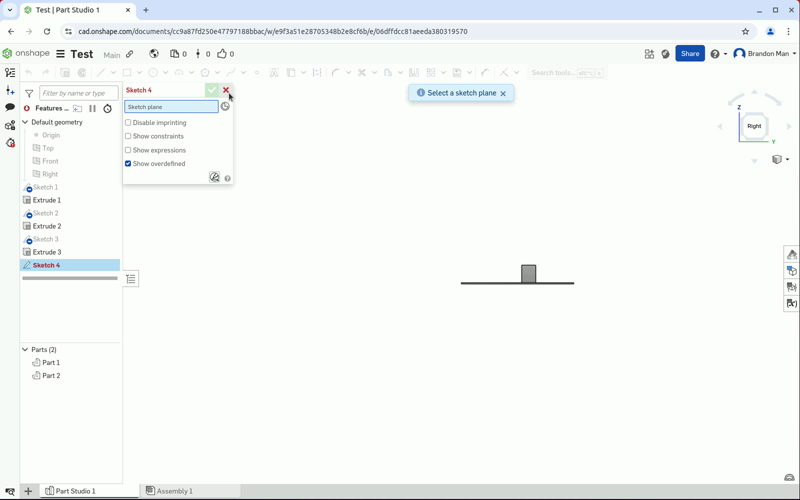
mouse_move(73, 176)
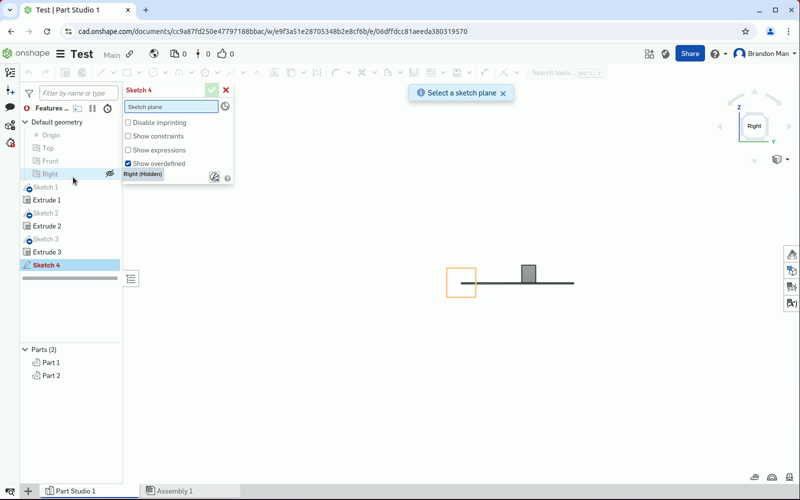
click(73, 176)
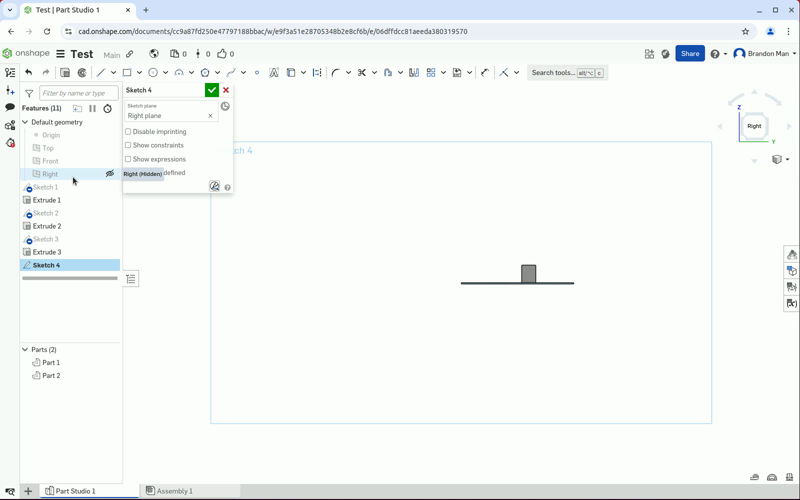
mouse_move(73, 352)
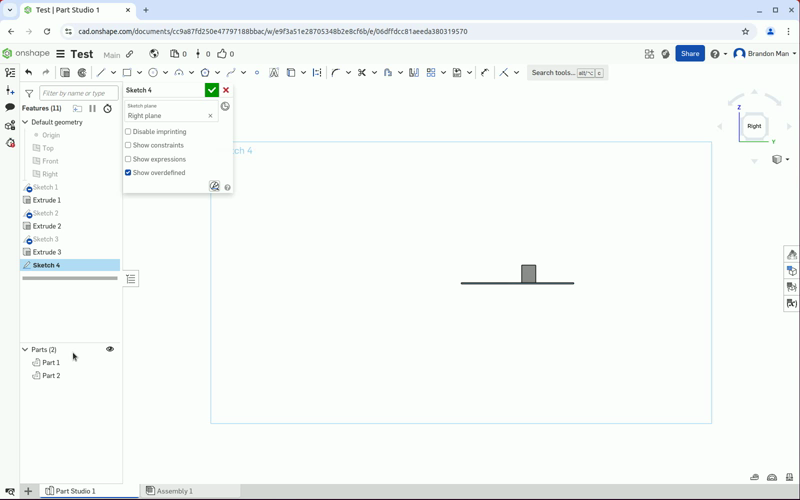
key(y)
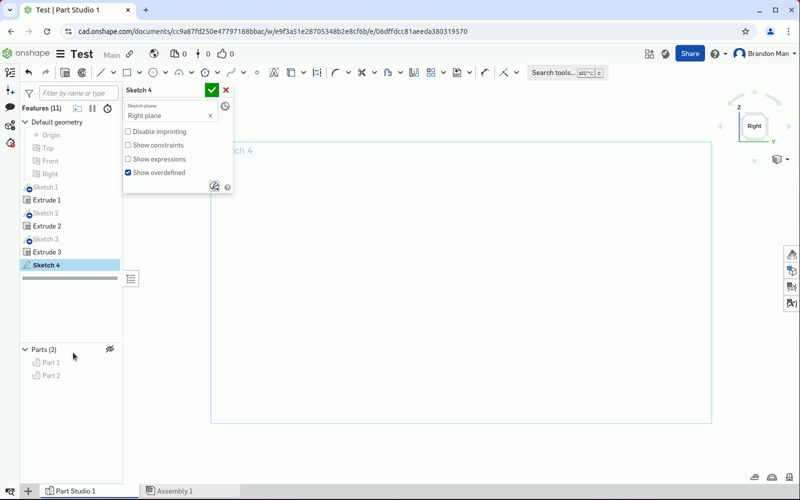
key(l)
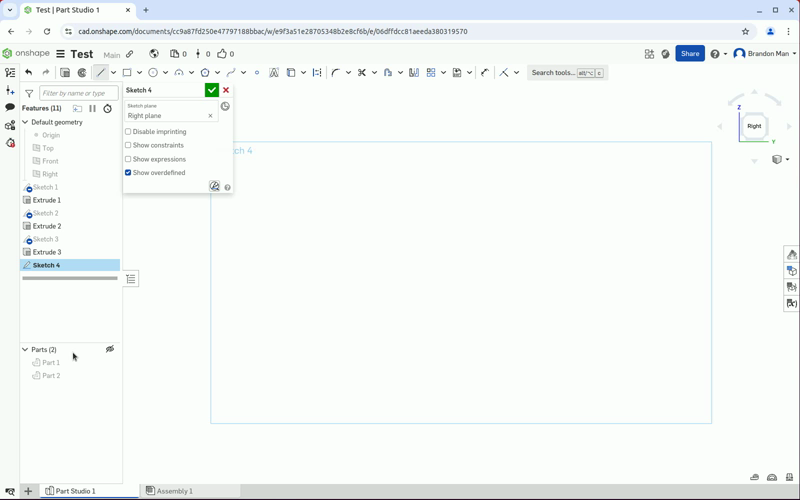
key_down(shift)
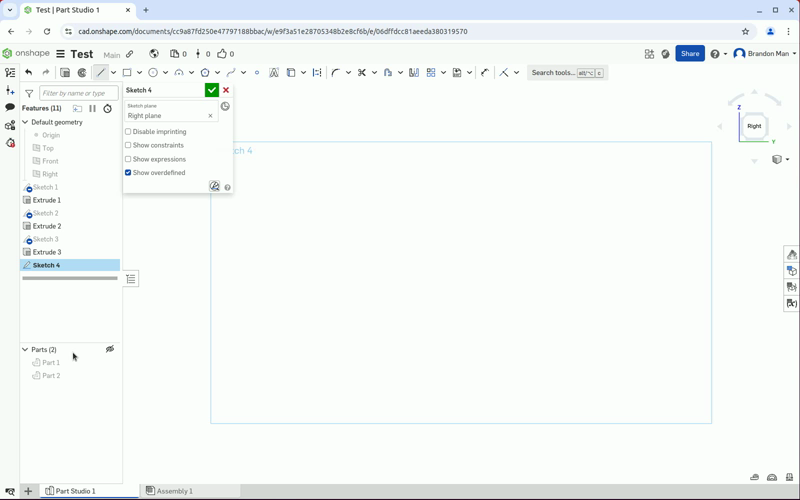
mouse_move(525, 276)
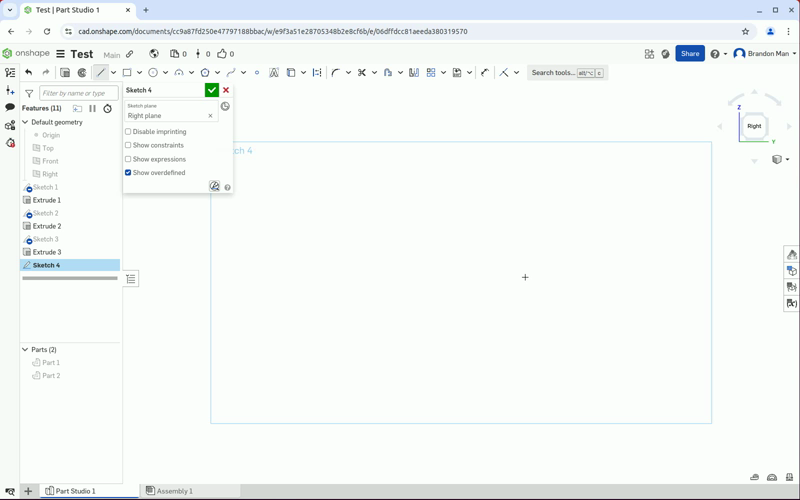
click(525, 276)
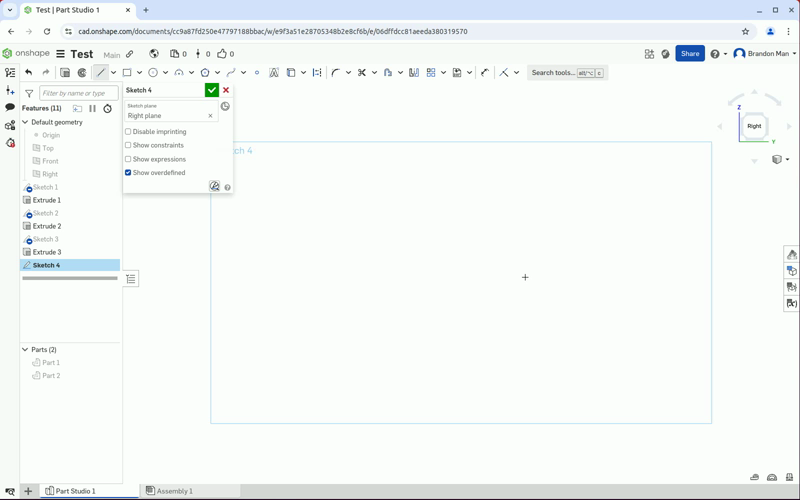
key_up(shift)
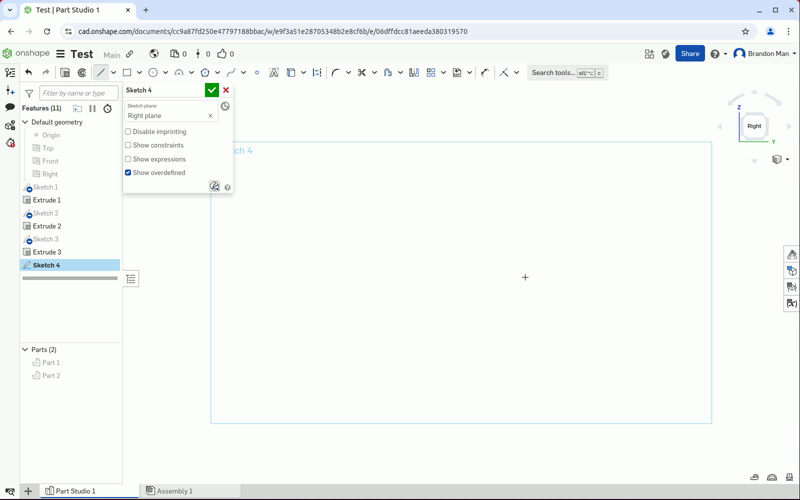
key_down(shift)
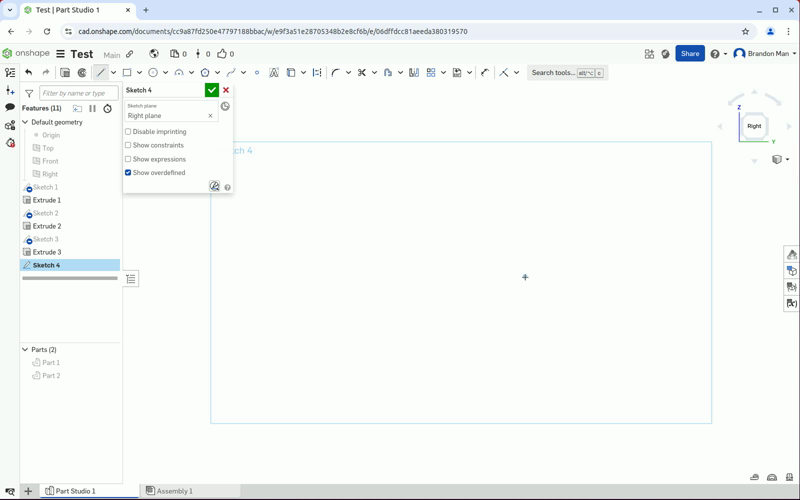
mouse_move(555, 276)
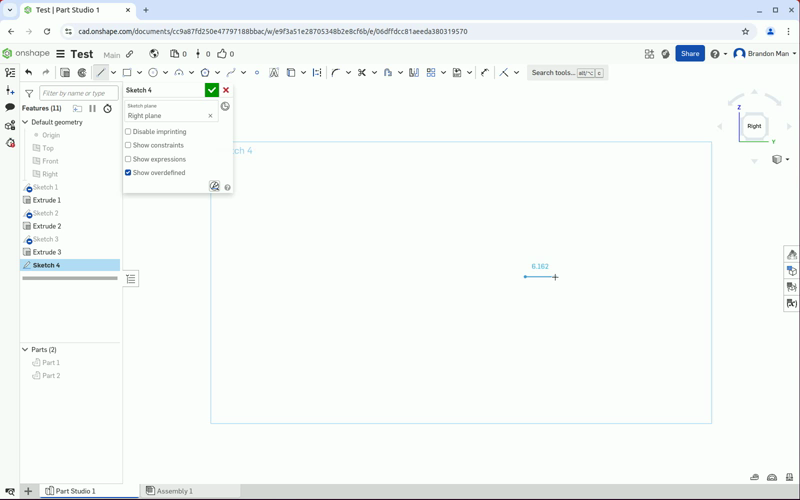
mouse_move(533, 276)
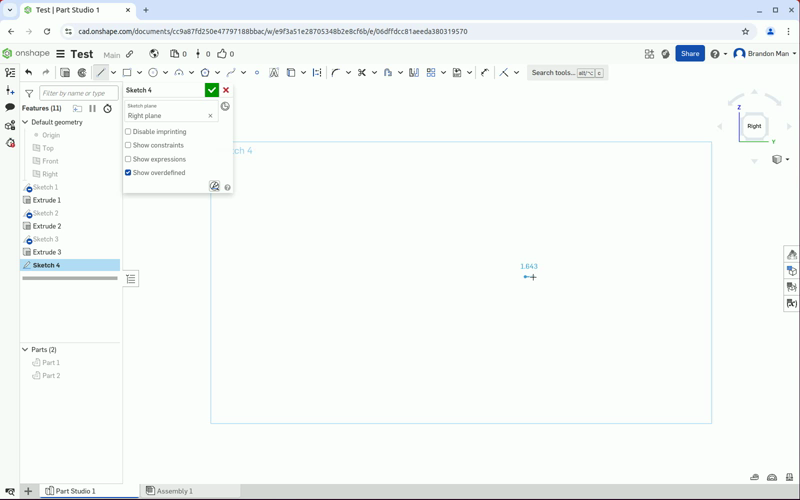
click(533, 276)
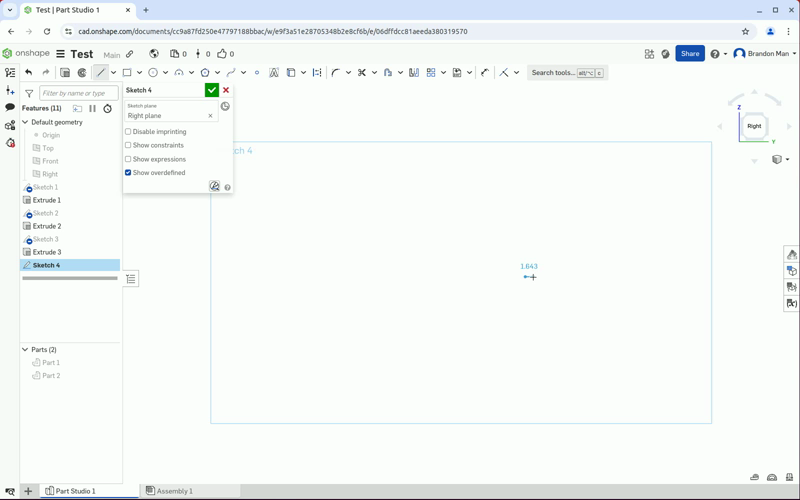
key_up(shift)
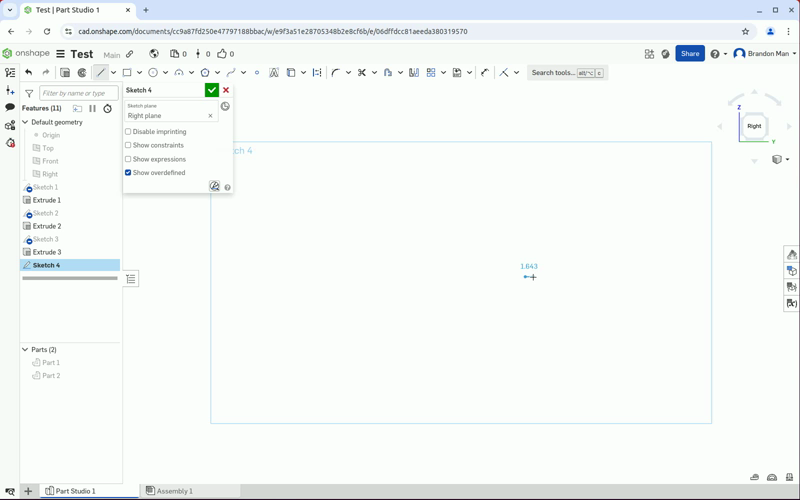
key_down(shift)
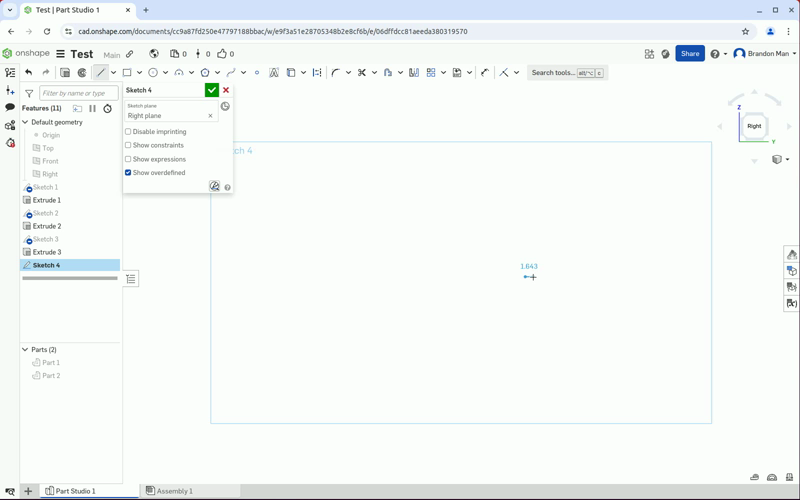
mouse_move(563, 276)
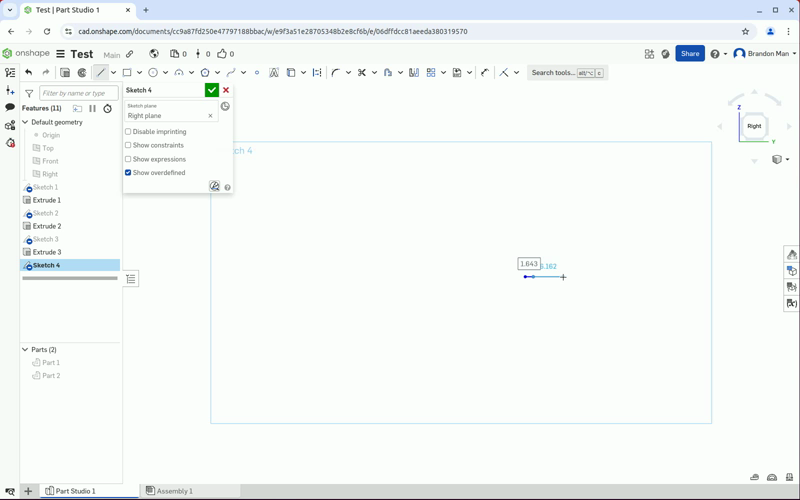
mouse_move(533, 274)
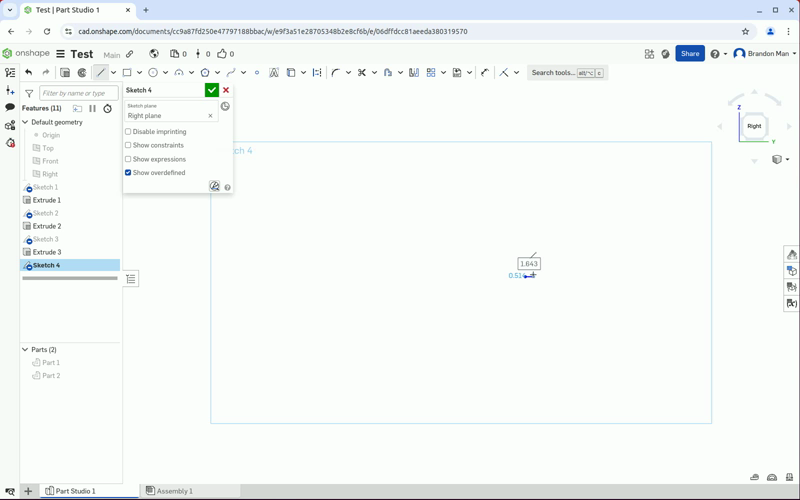
scroll(6)
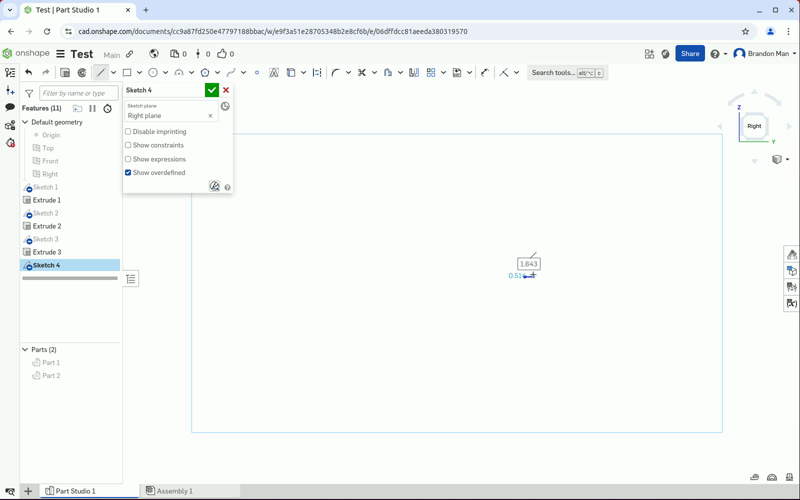
scroll(6)
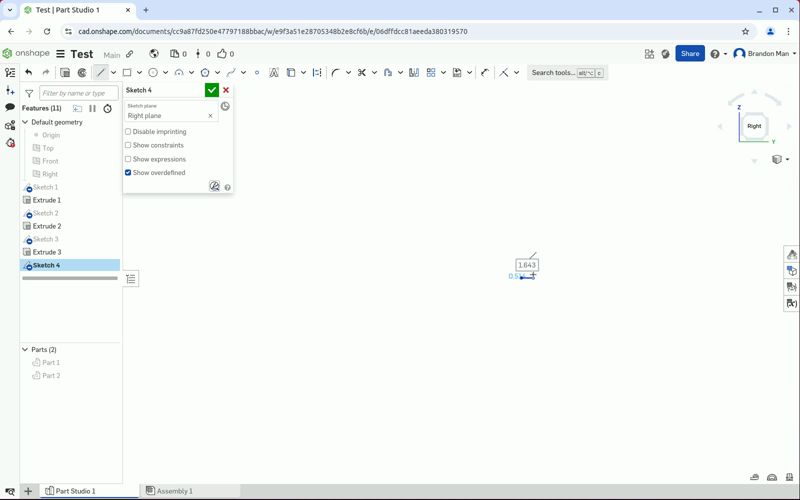
scroll(6)
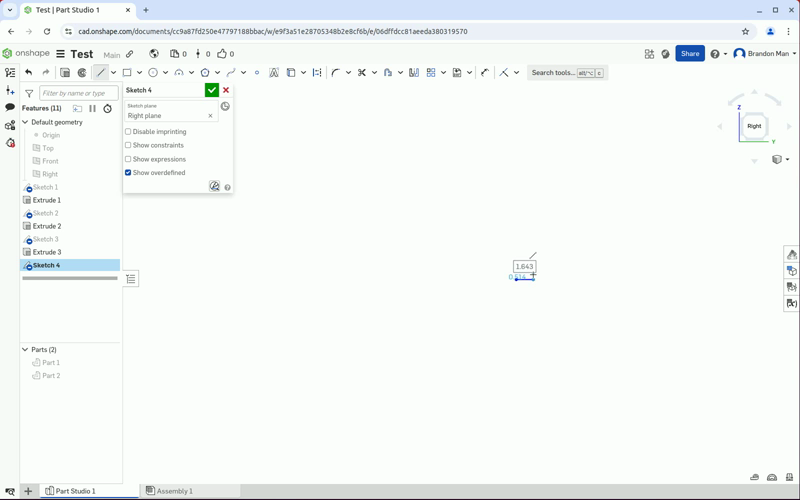
scroll(6)
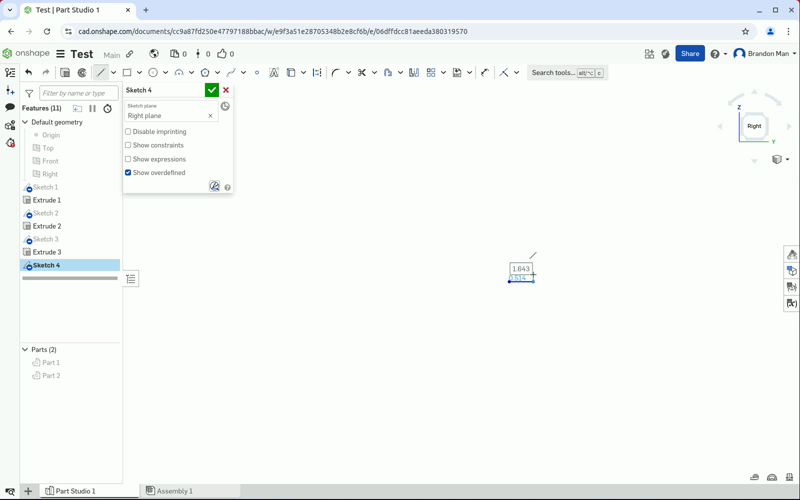
scroll(6)
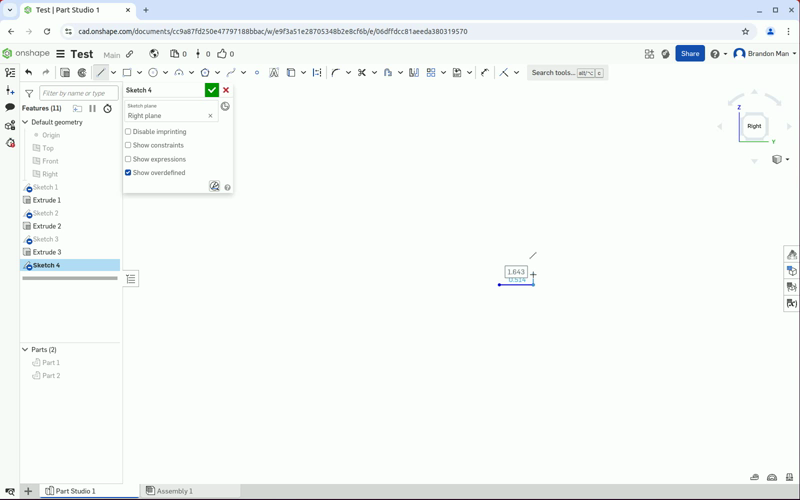
scroll(6)
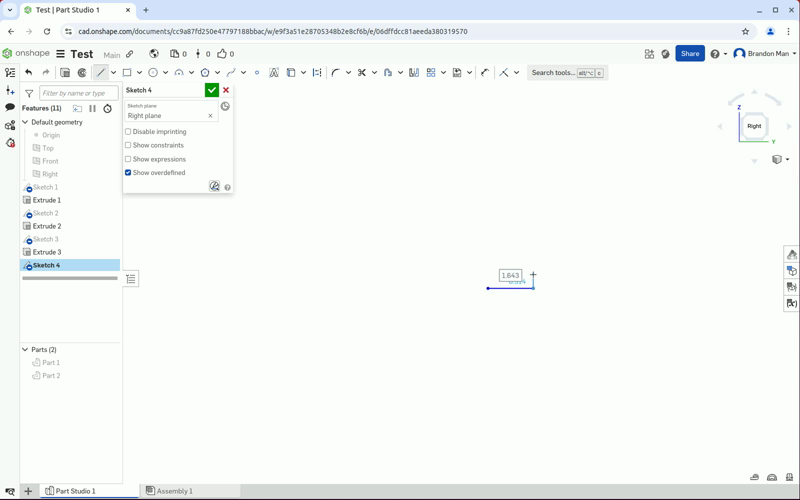
scroll(6)
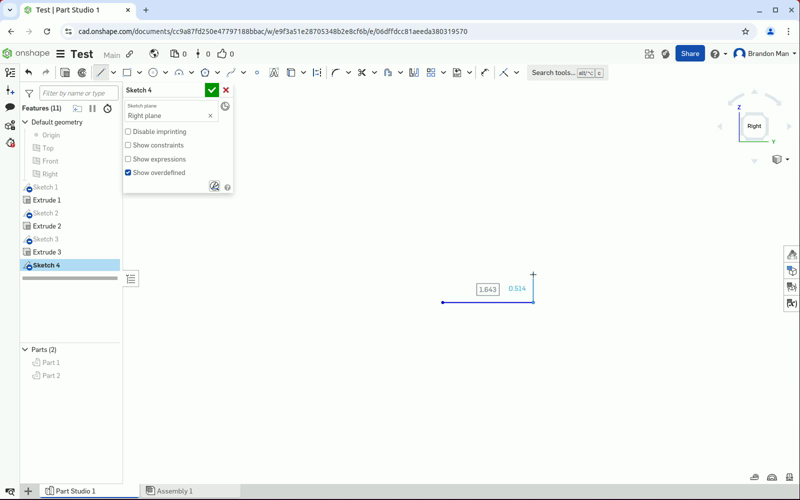
click(533, 274)
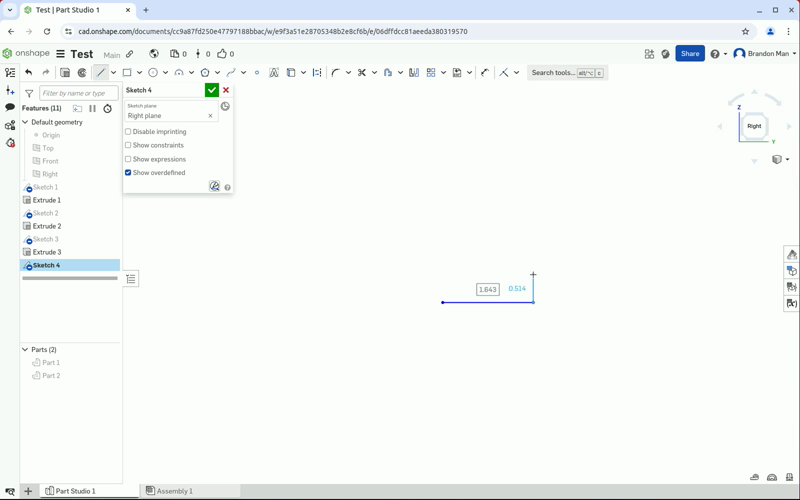
scroll(-6)
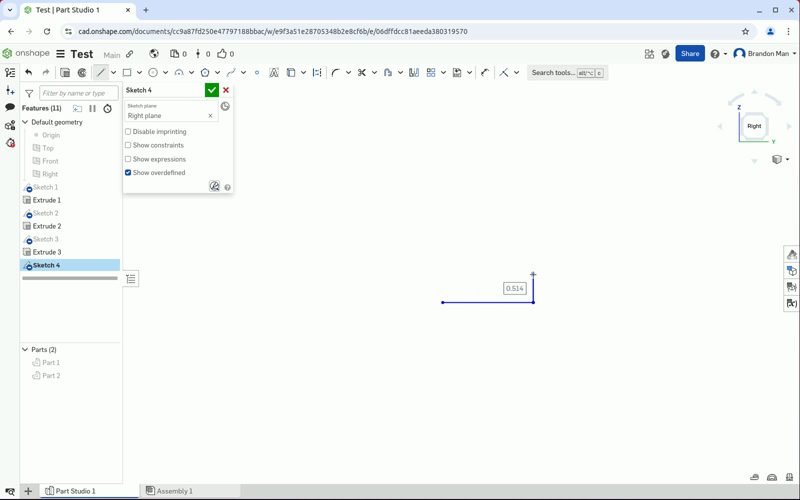
scroll(-6)
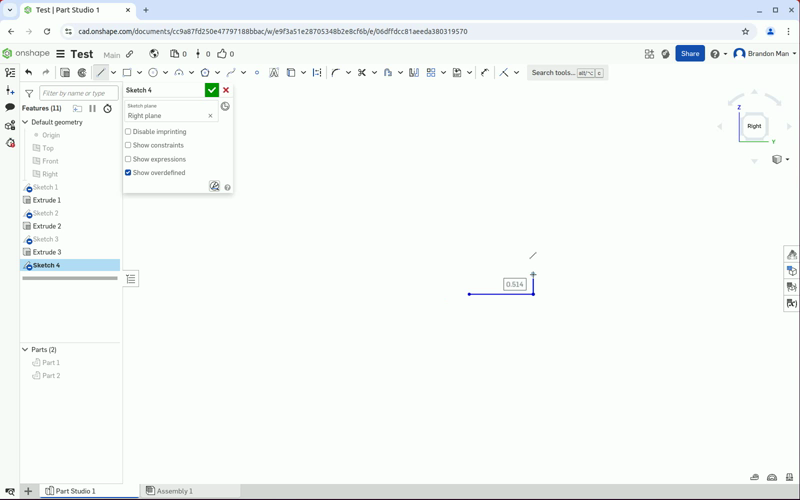
scroll(-6)
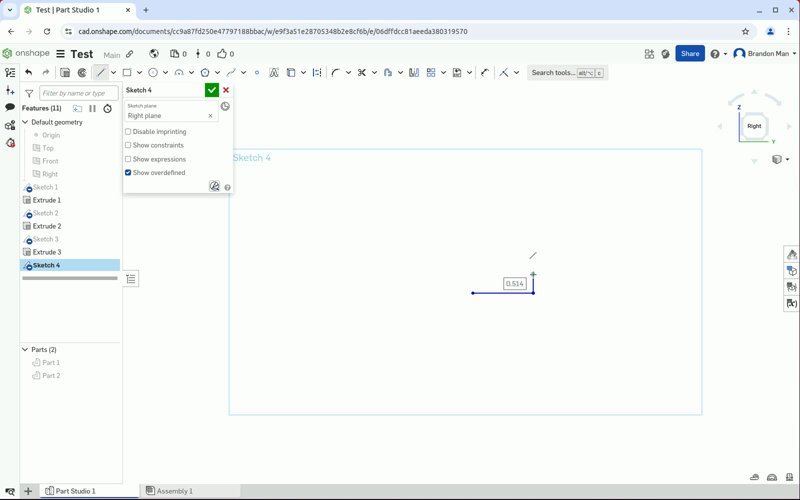
scroll(-6)
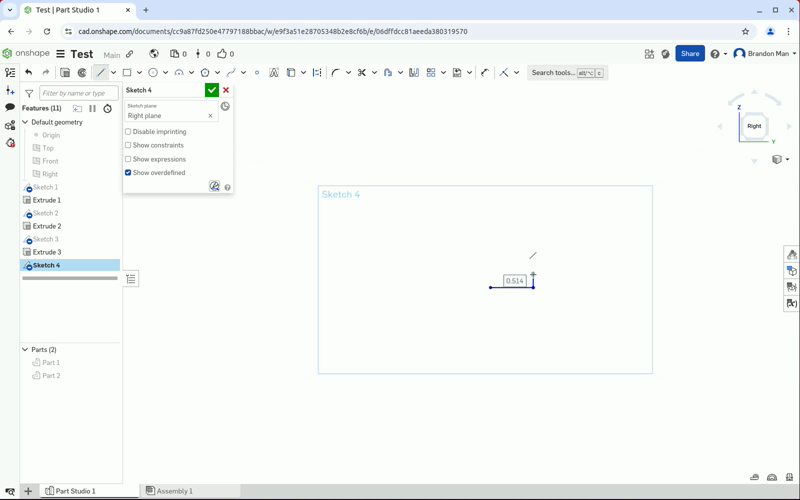
scroll(-6)
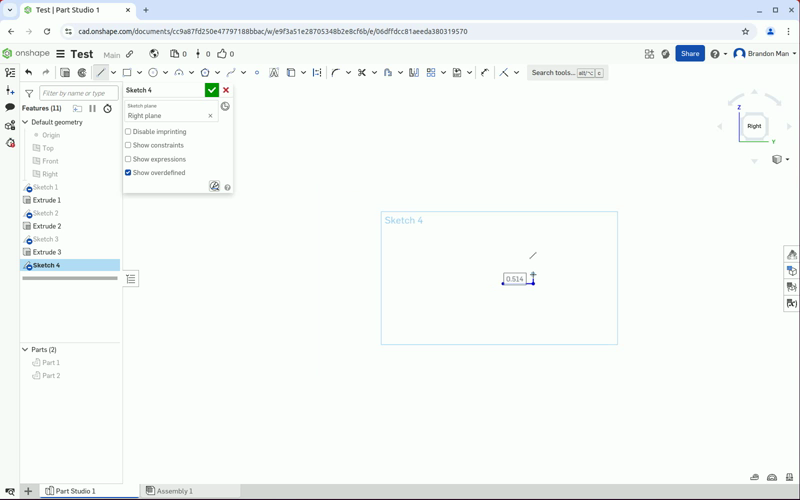
scroll(-6)
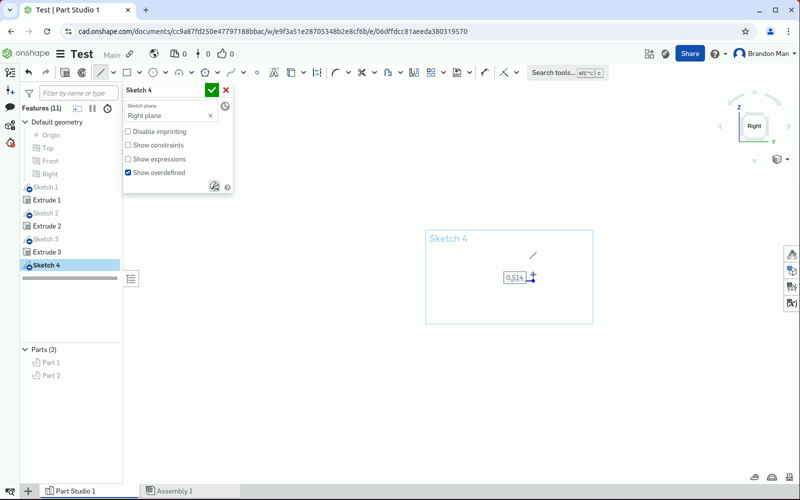
scroll(-6)
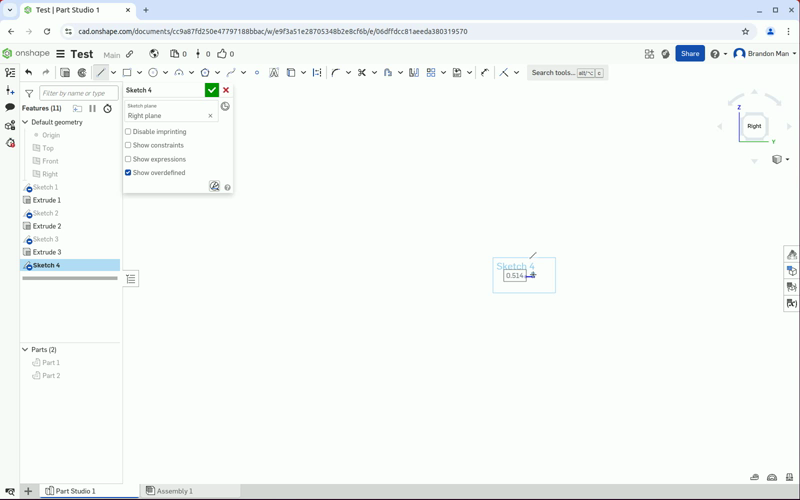
key_up(shift)
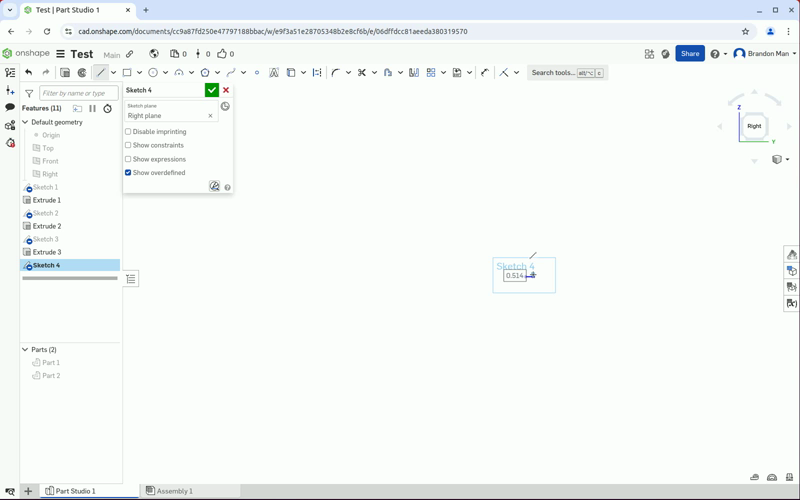
key_down(shift)
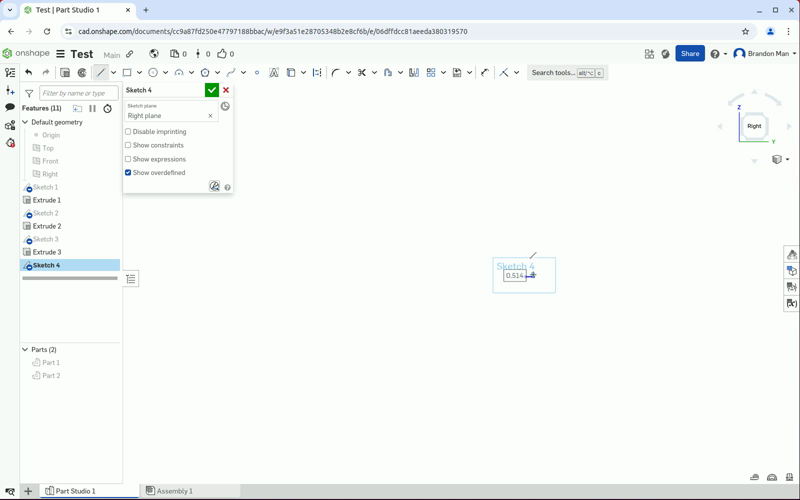
mouse_move(563, 274)
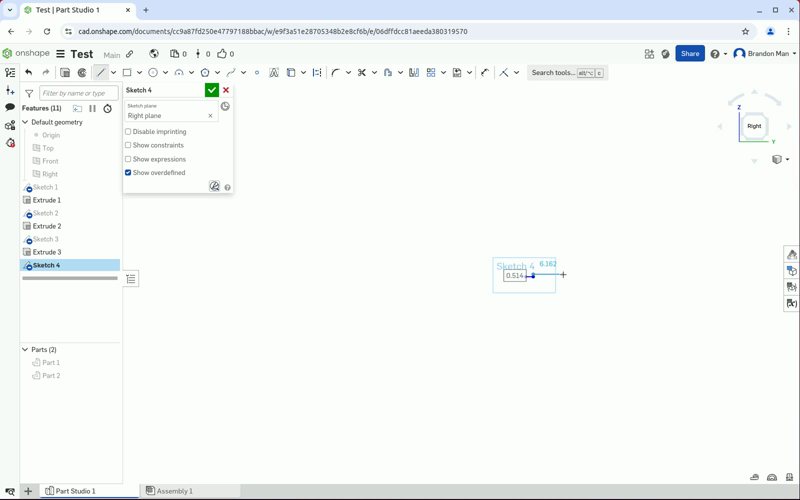
mouse_move(525, 274)
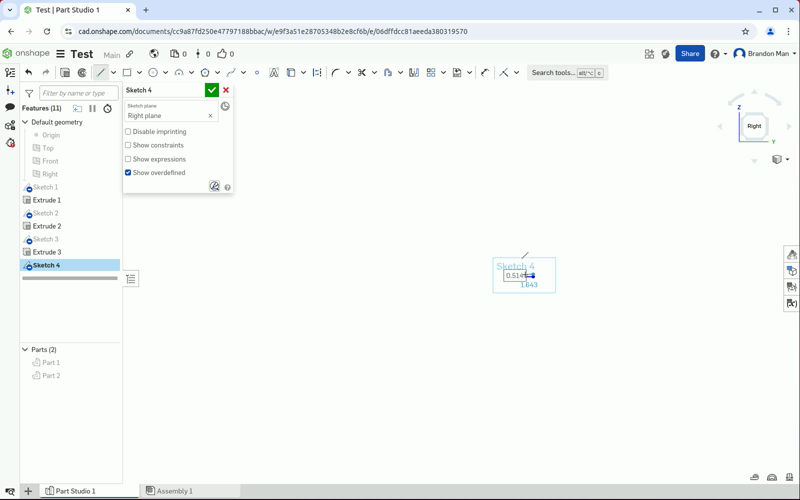
scroll(6)
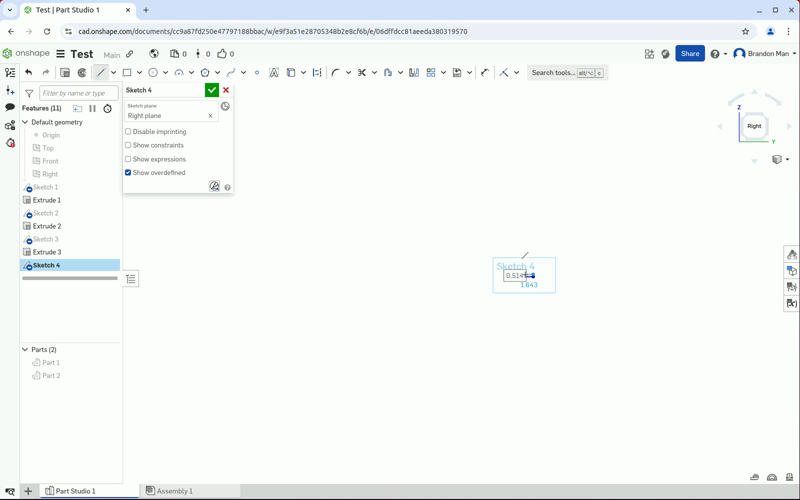
scroll(6)
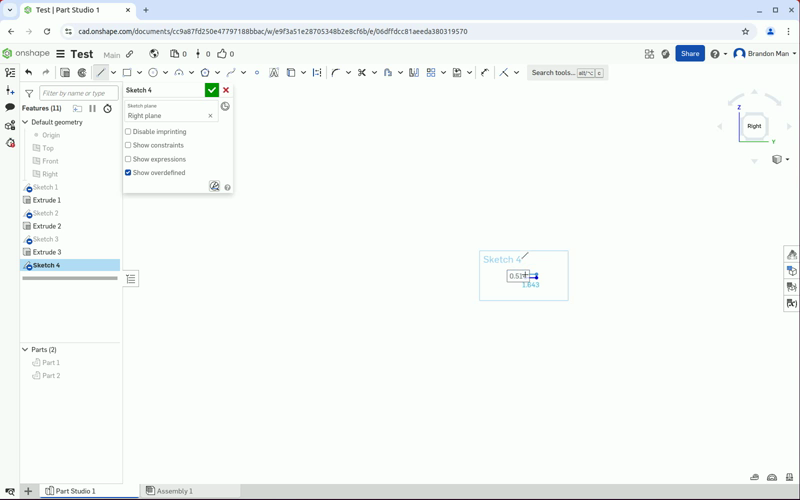
scroll(6)
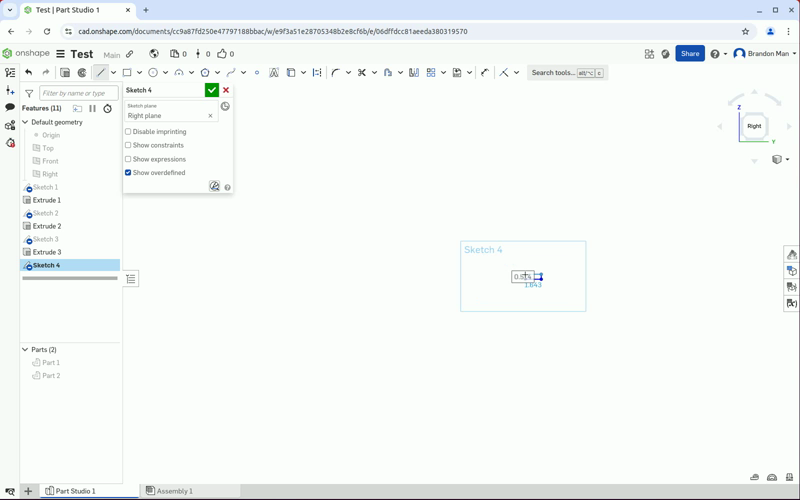
scroll(6)
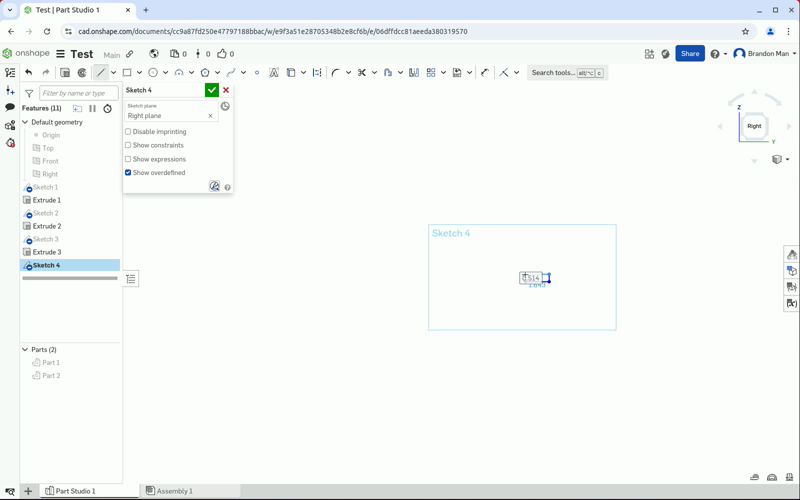
scroll(6)
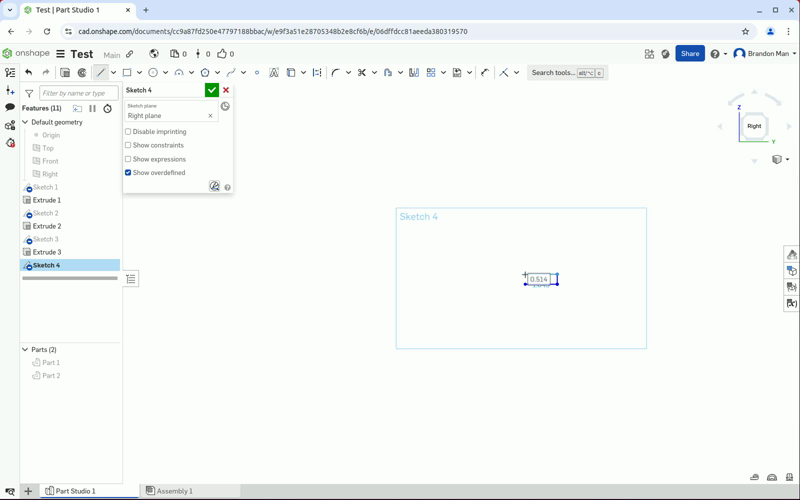
scroll(6)
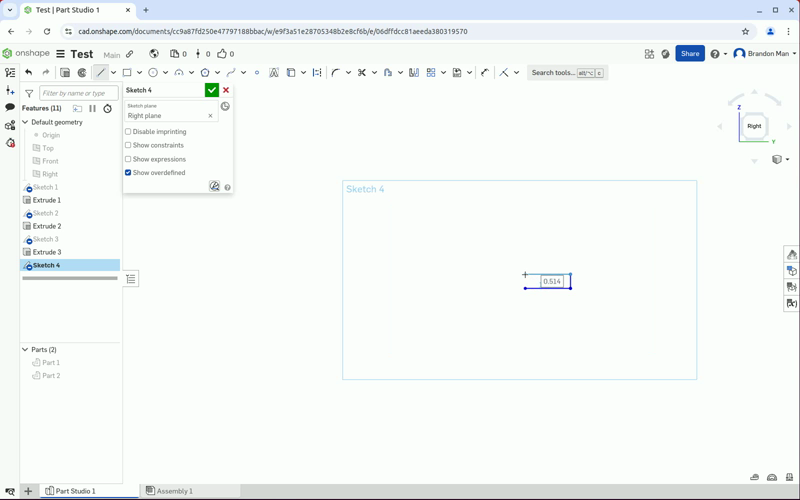
scroll(6)
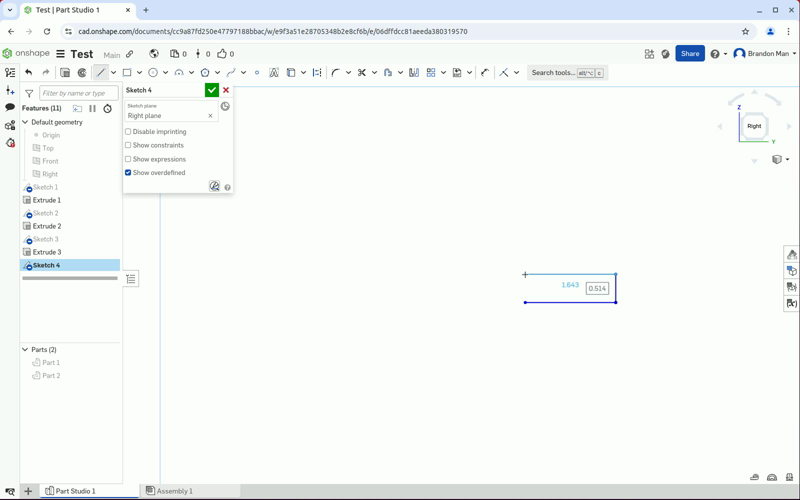
click(525, 274)
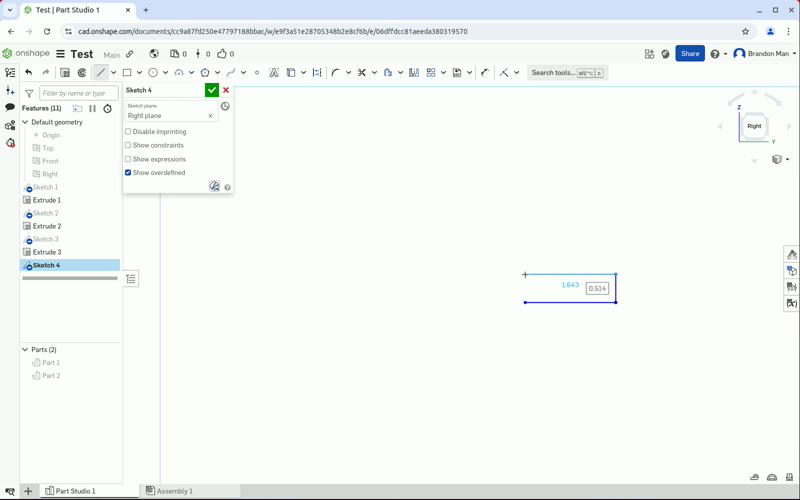
scroll(-6)
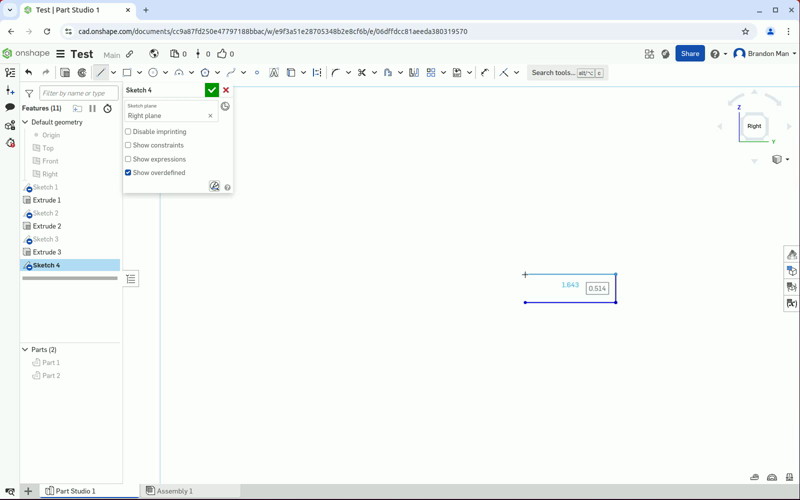
scroll(-6)
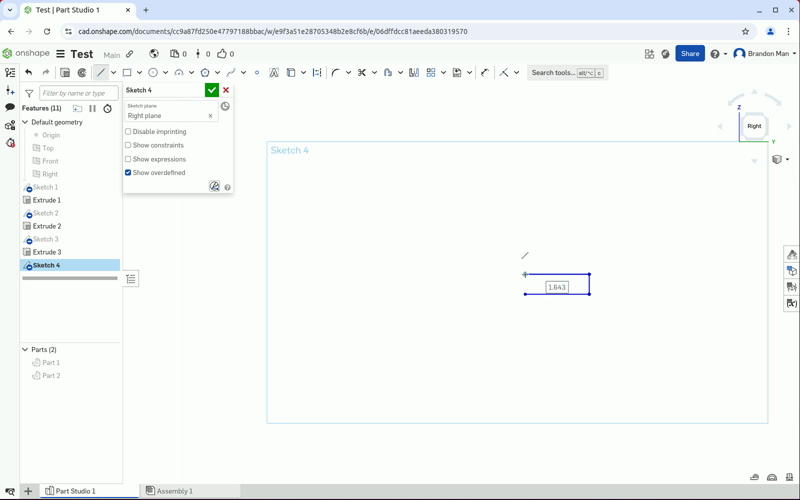
scroll(-6)
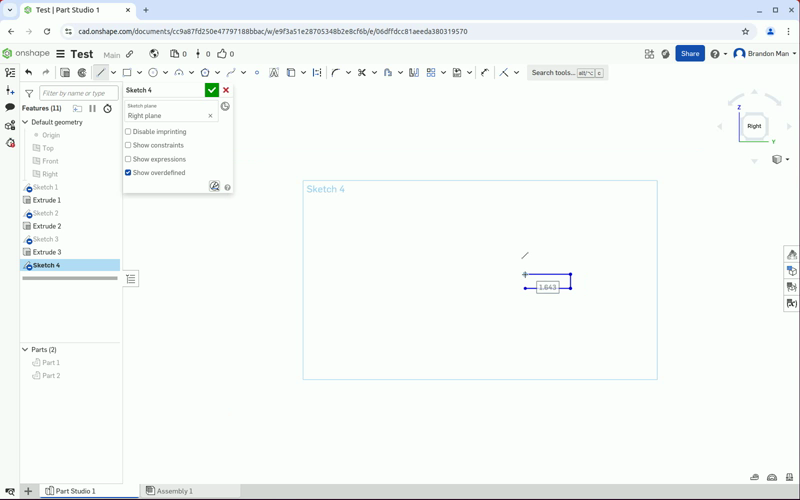
scroll(-6)
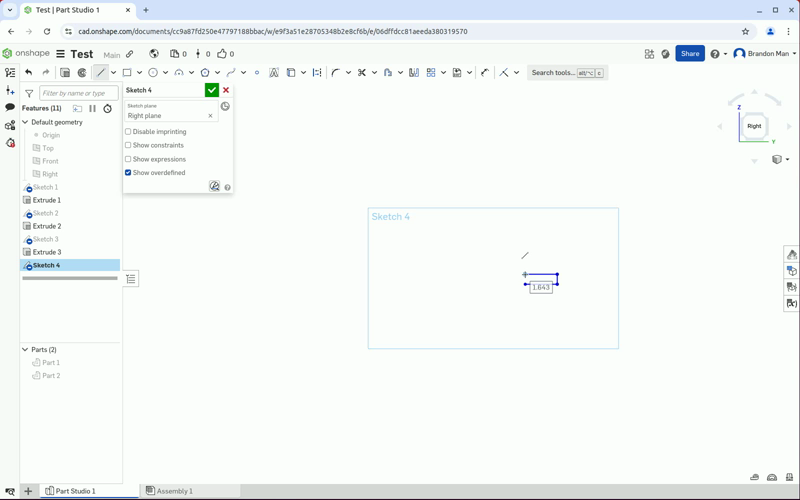
scroll(-6)
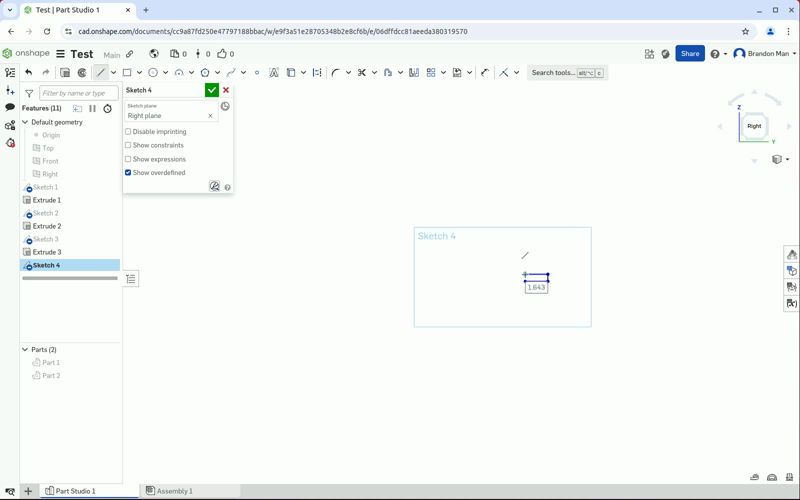
scroll(-6)
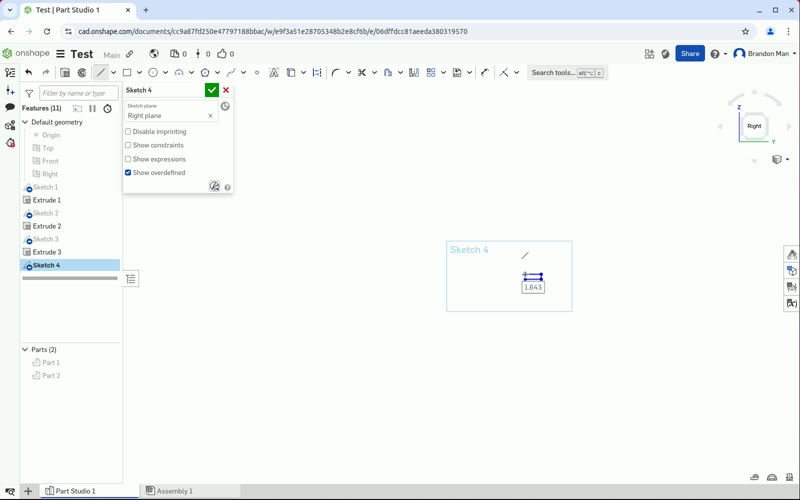
scroll(-6)
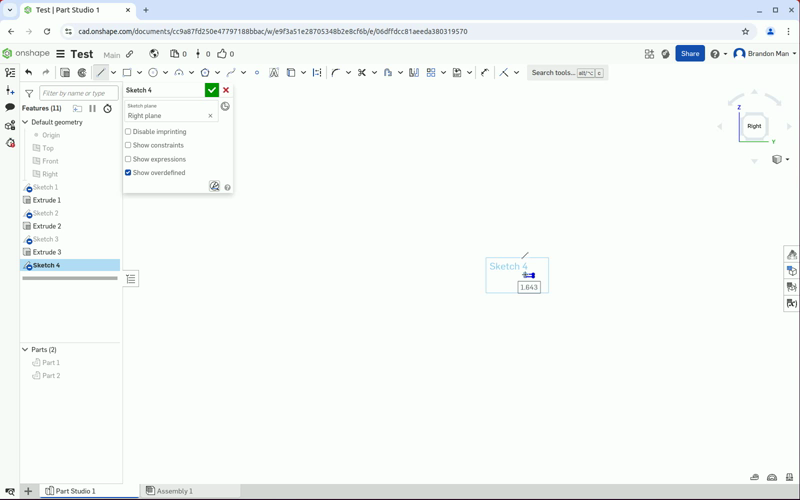
key_up(shift)
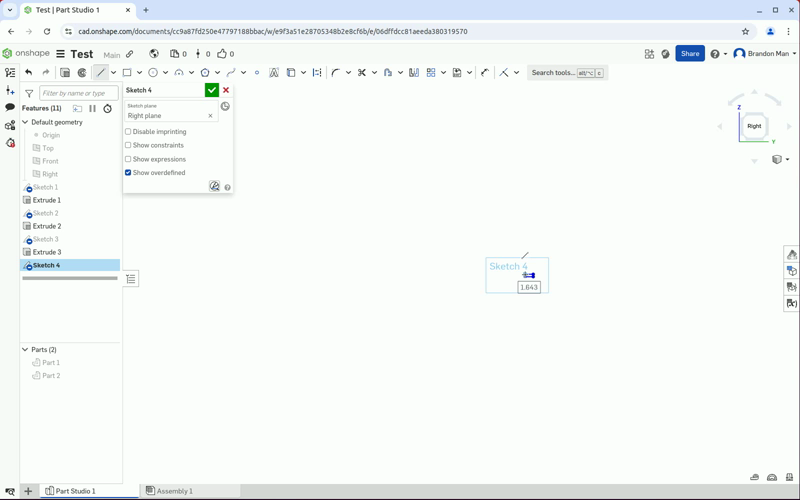
mouse_move(555, 274)
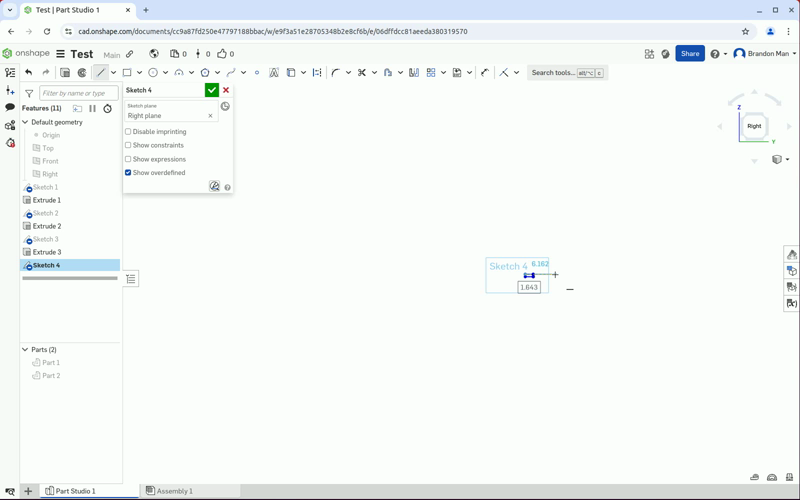
key_down(shift)
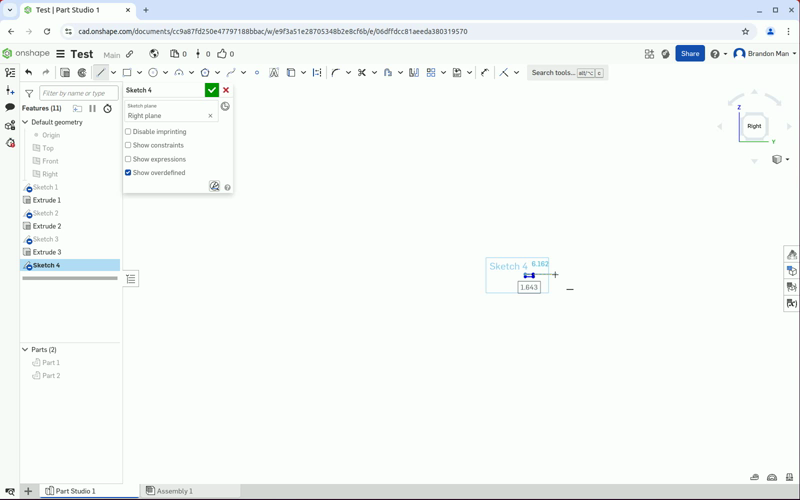
mouse_move(525, 276)
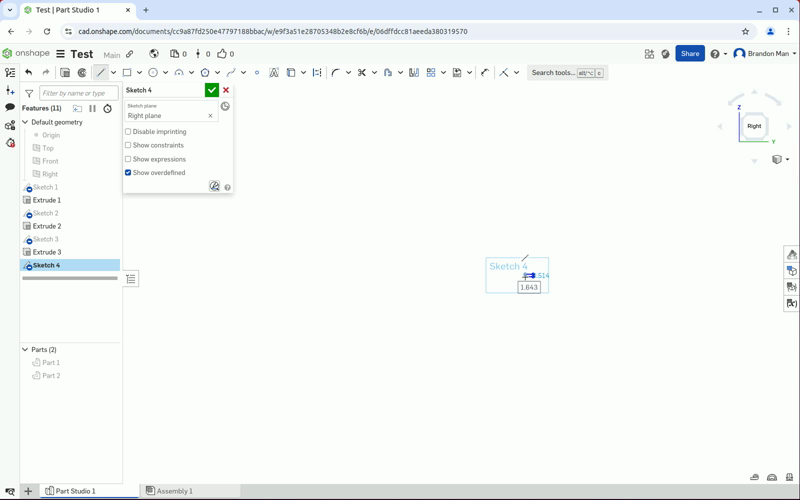
scroll(6)
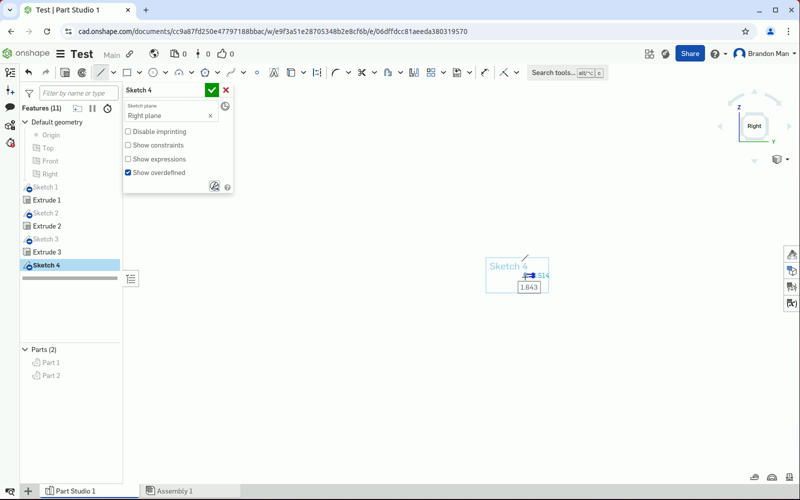
scroll(6)
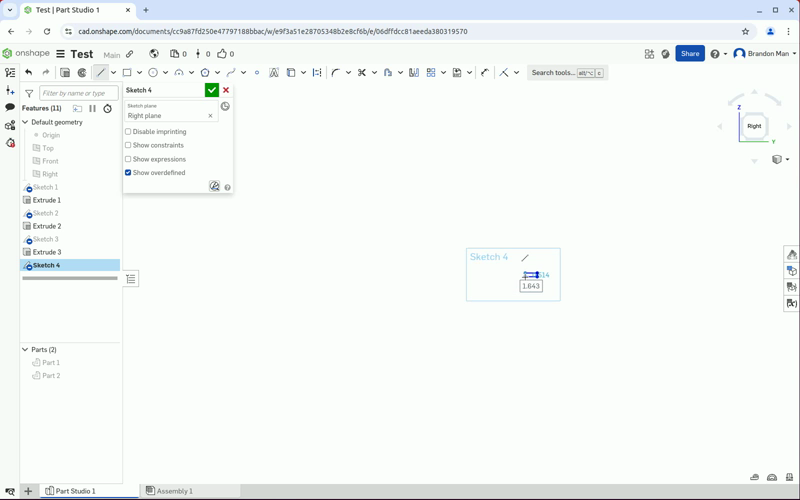
scroll(6)
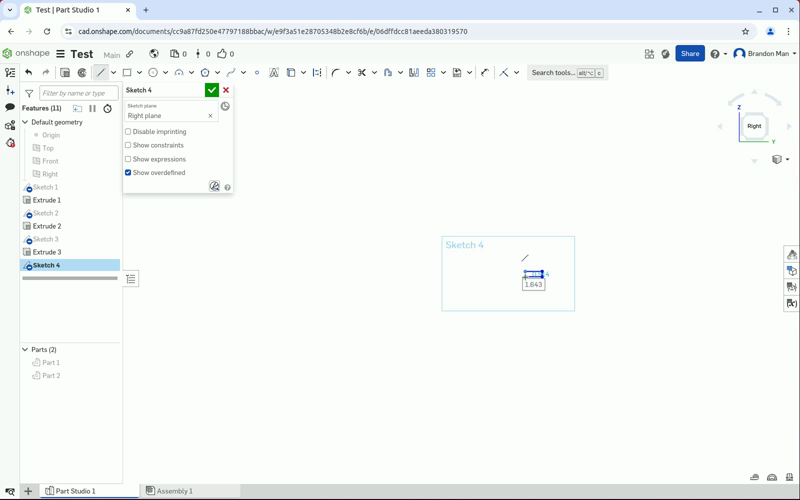
scroll(6)
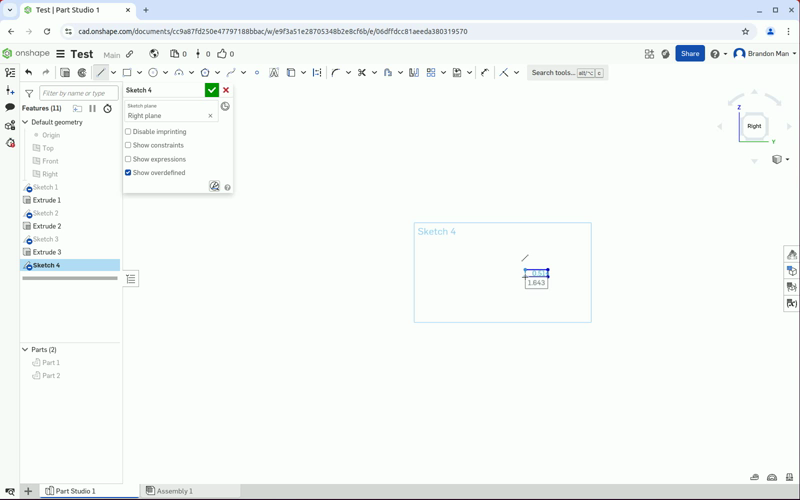
scroll(6)
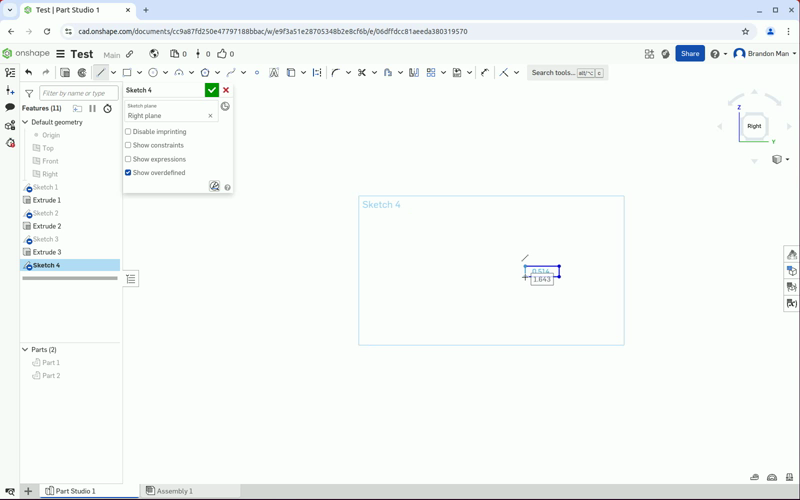
scroll(6)
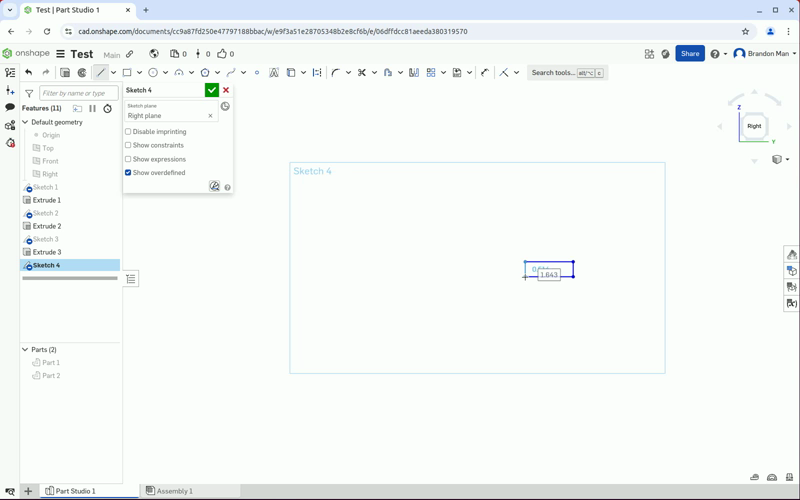
scroll(6)
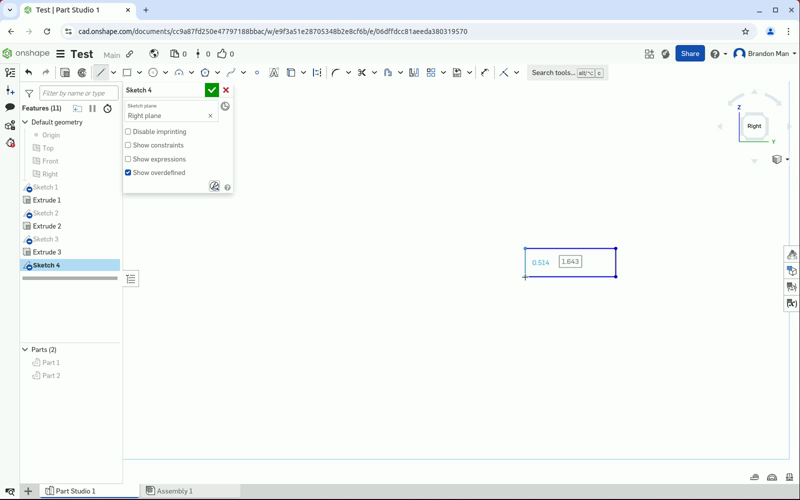
key_up(shift)
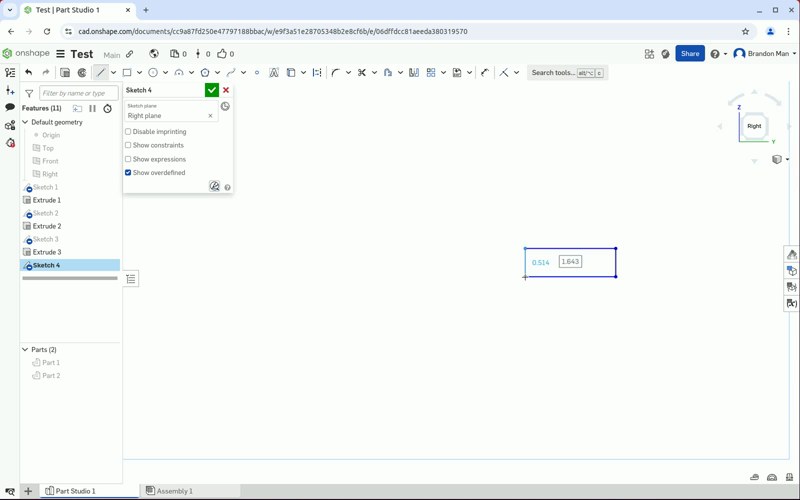
click(525, 276)
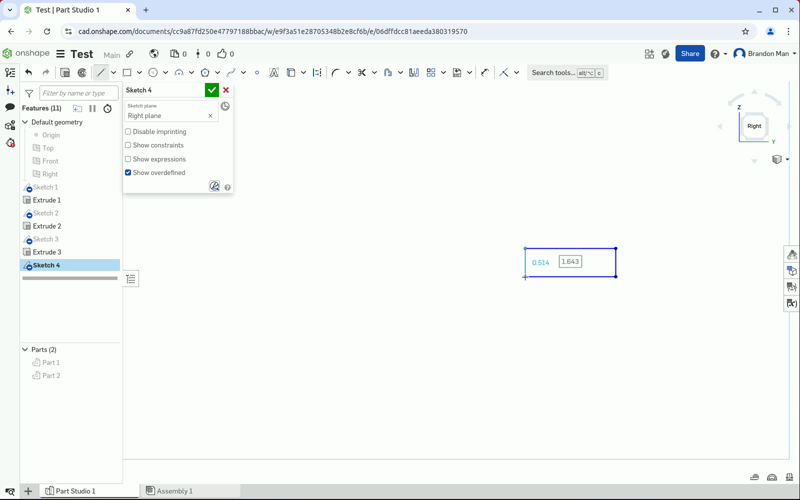
scroll(-6)
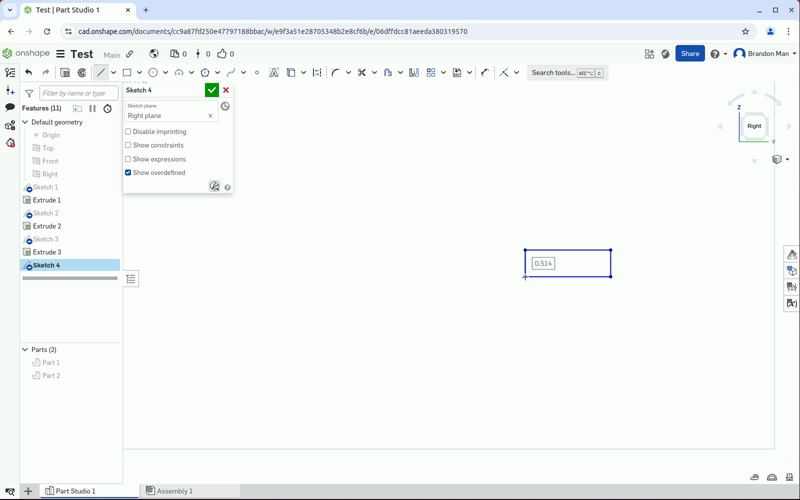
scroll(-6)
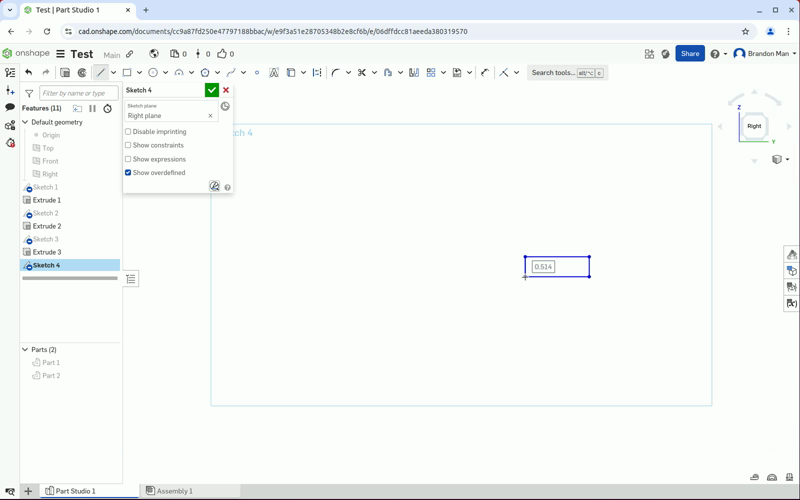
scroll(-6)
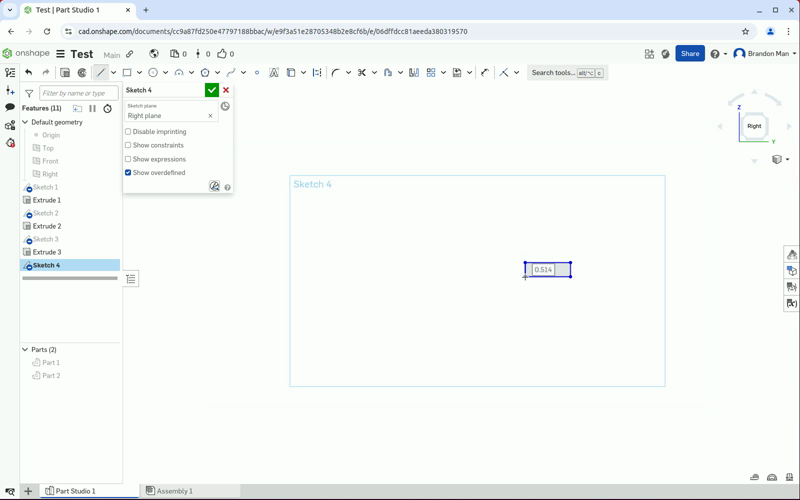
scroll(-6)
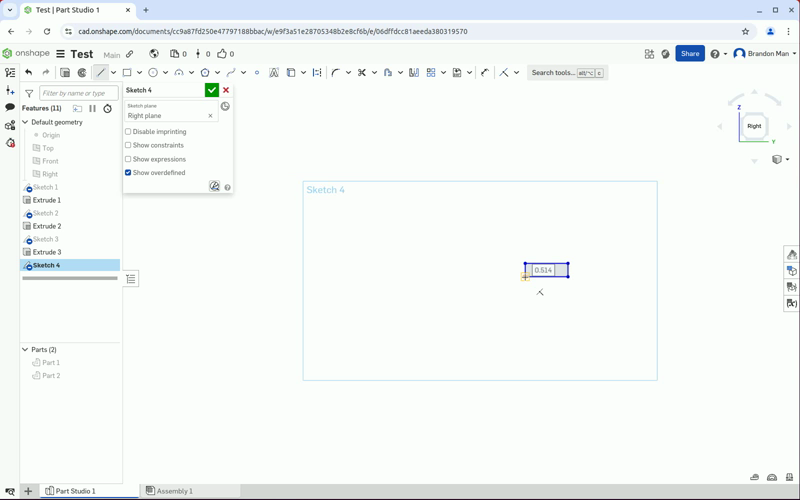
scroll(-6)
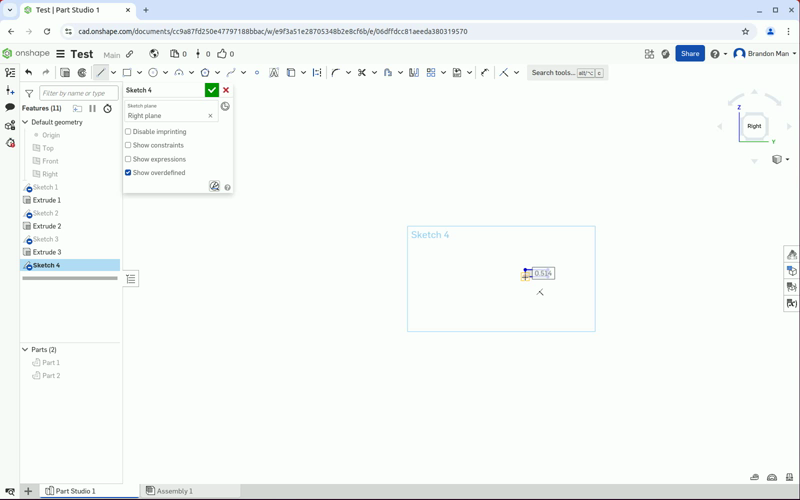
scroll(-6)
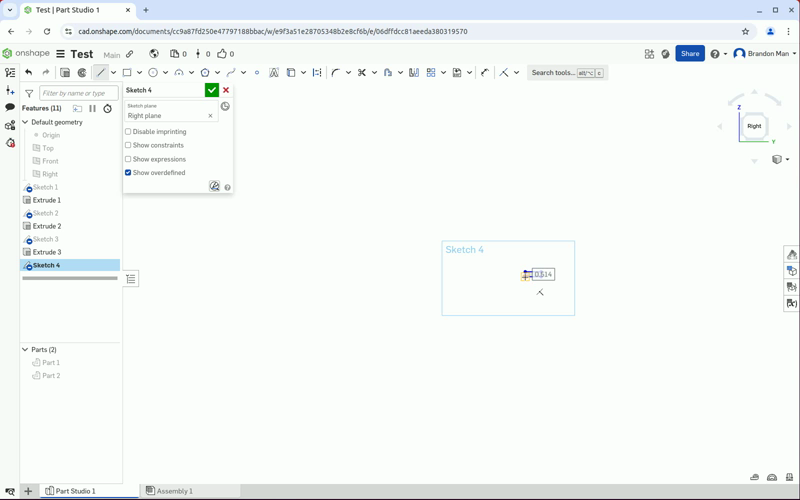
scroll(-6)
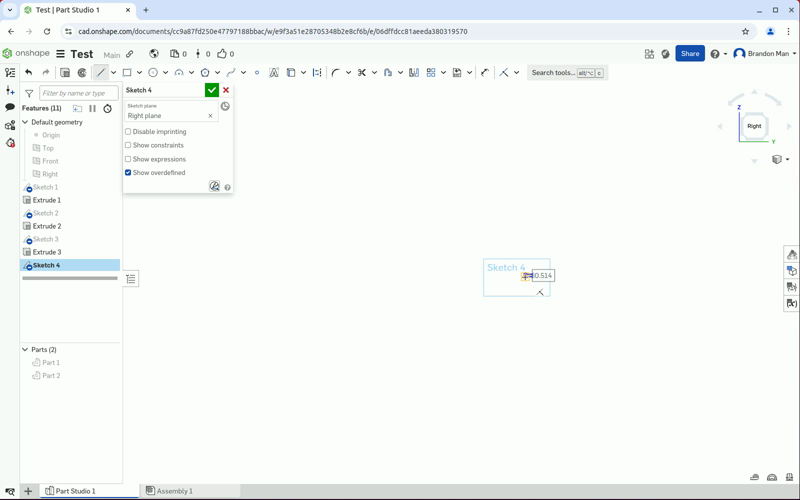
key(esc)
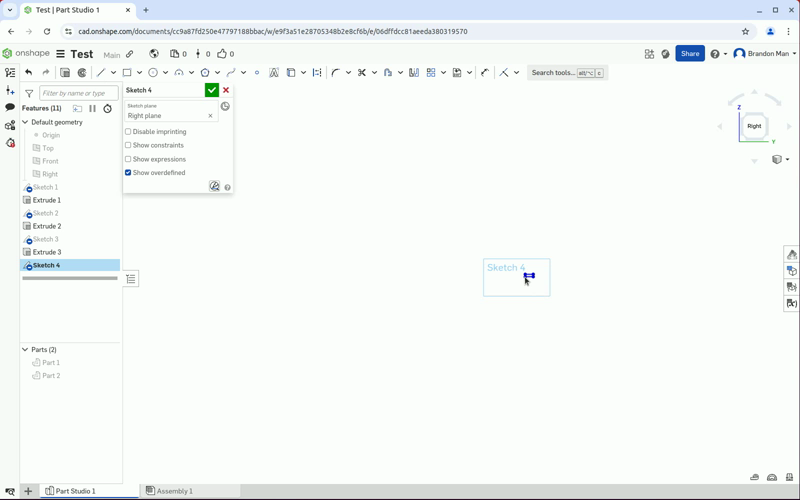
key(l)
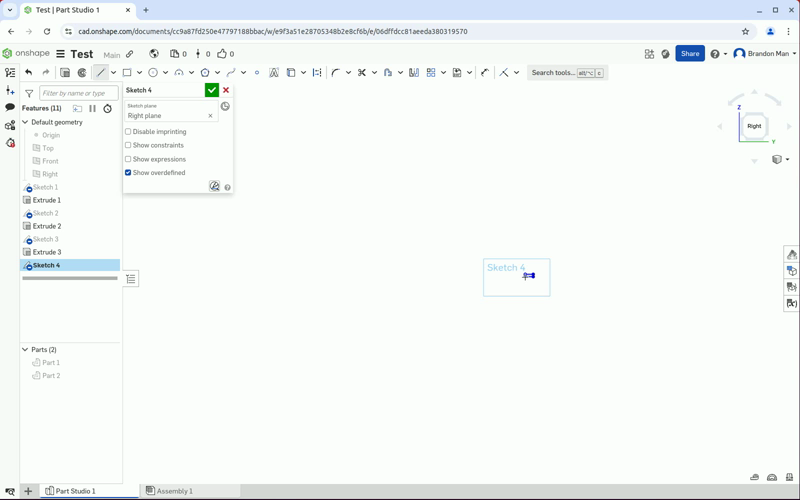
key_down(shift)
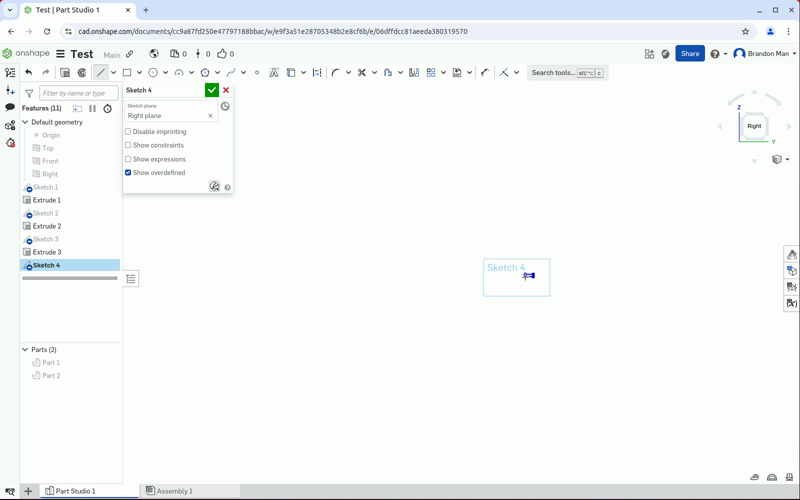
mouse_move(526, 275)
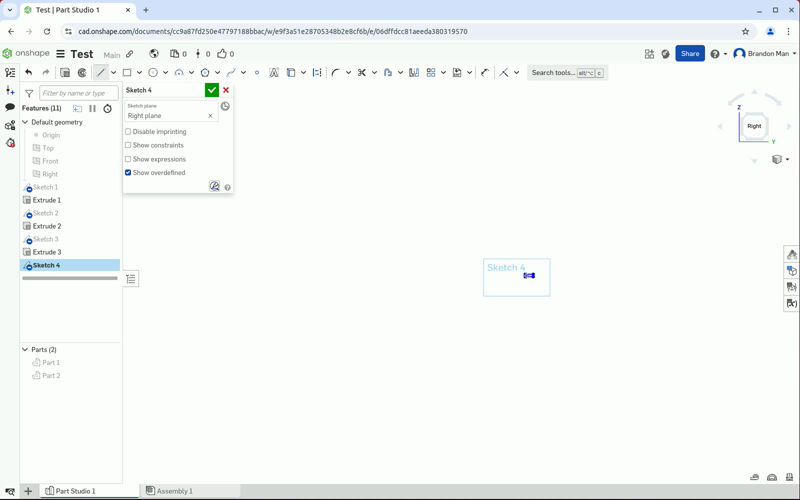
scroll(6)
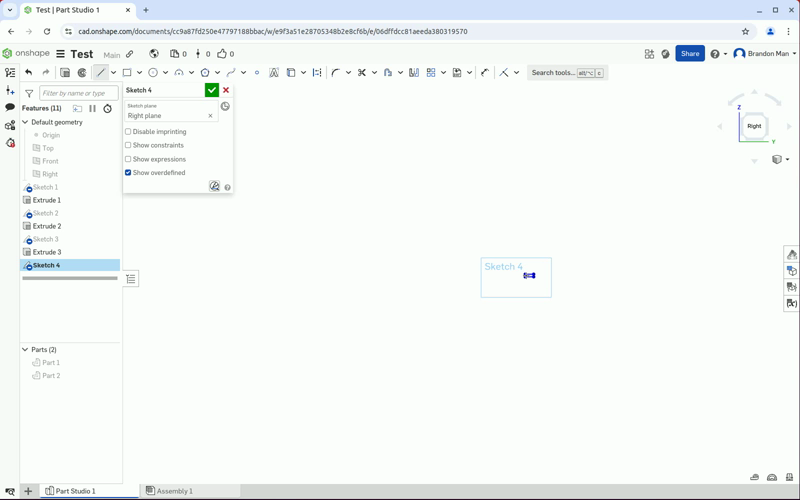
scroll(6)
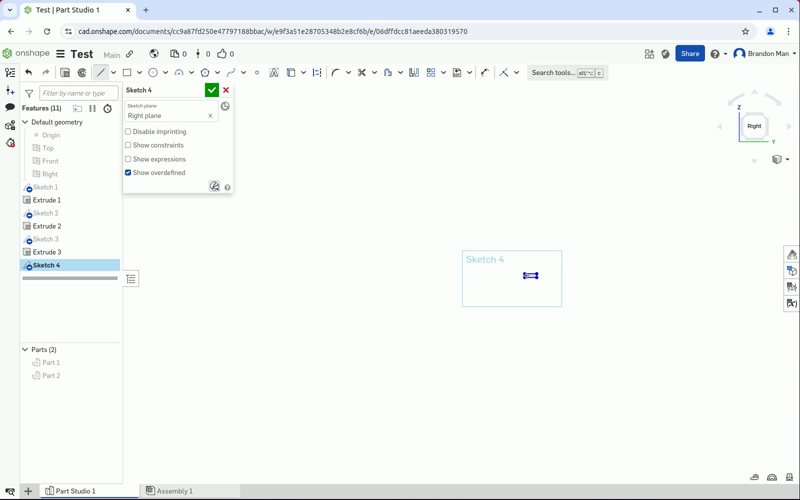
scroll(6)
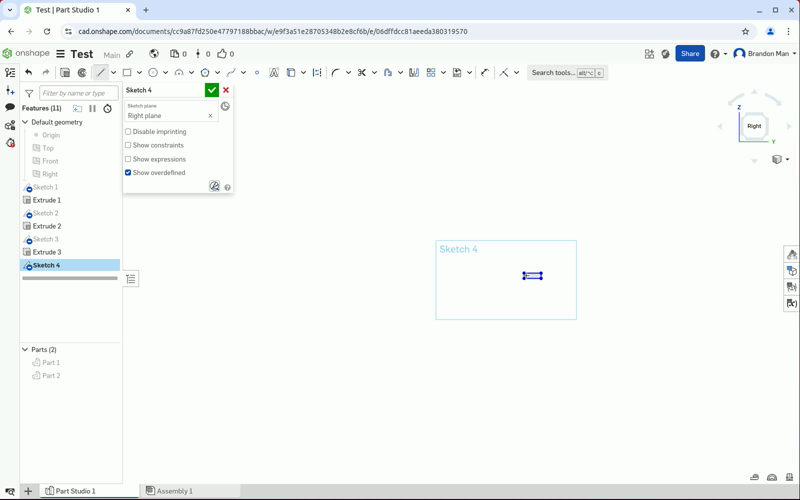
scroll(6)
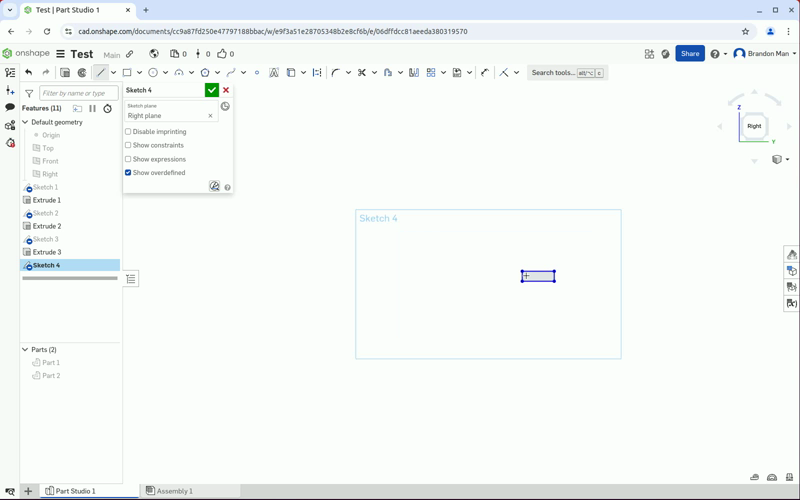
scroll(6)
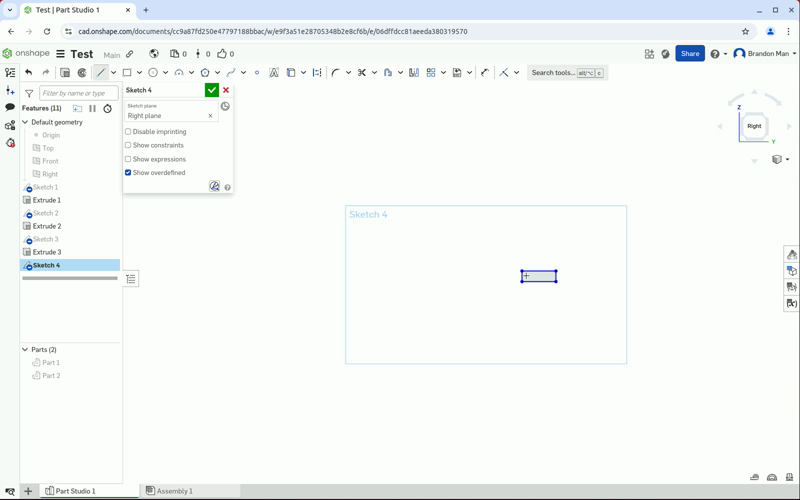
scroll(6)
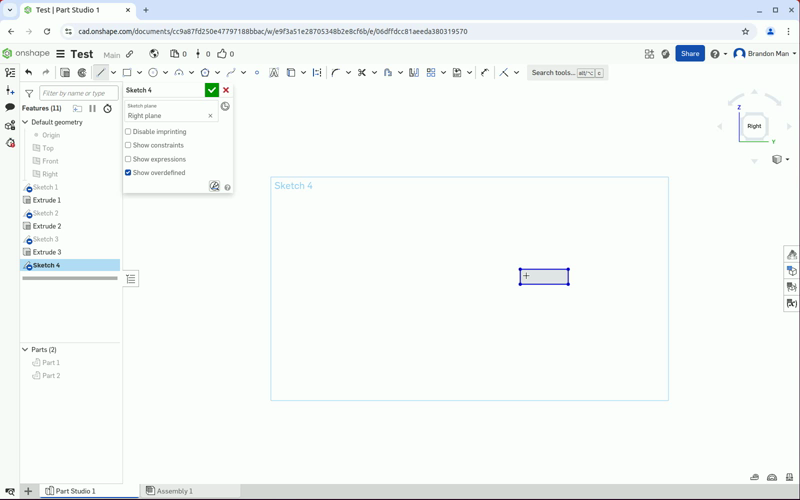
scroll(6)
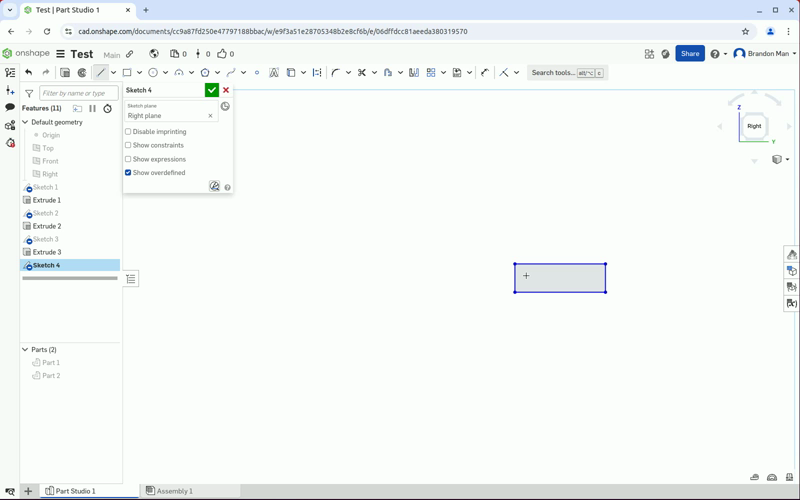
click(526, 275)
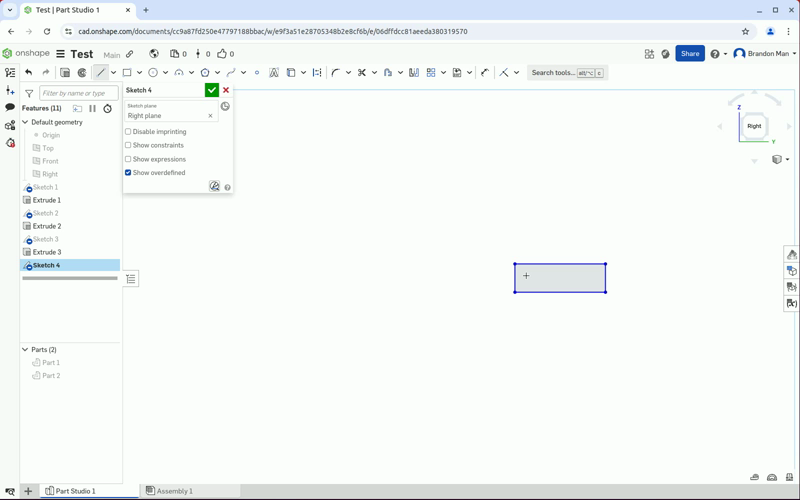
scroll(-6)
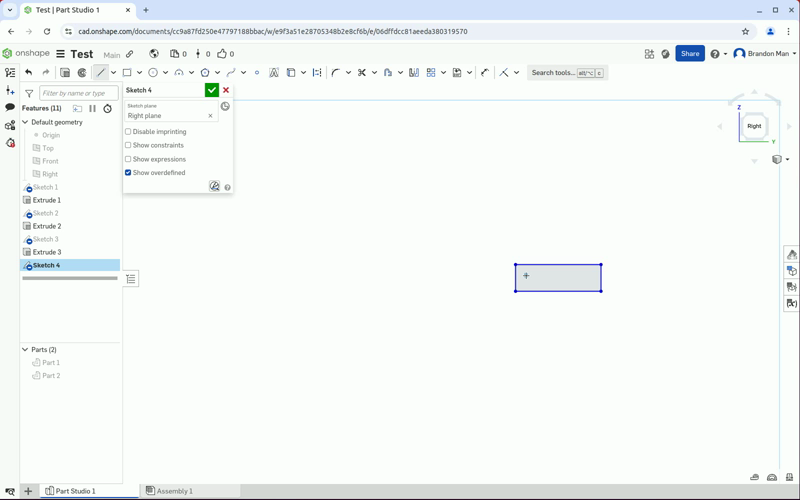
scroll(-6)
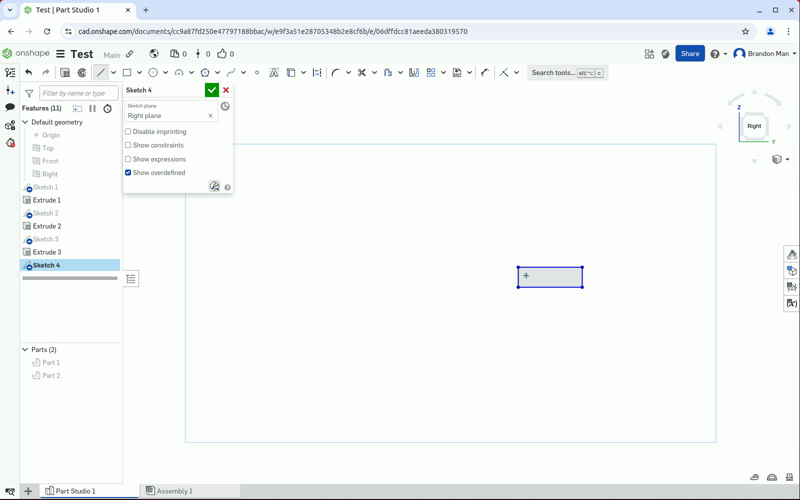
scroll(-6)
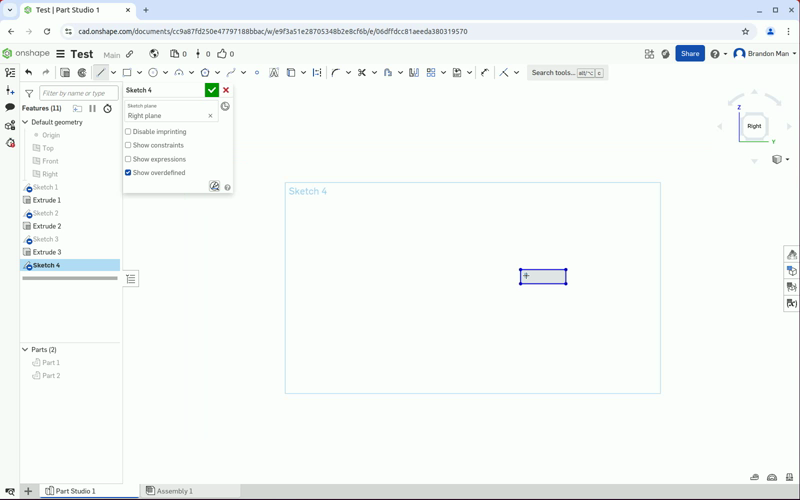
scroll(-6)
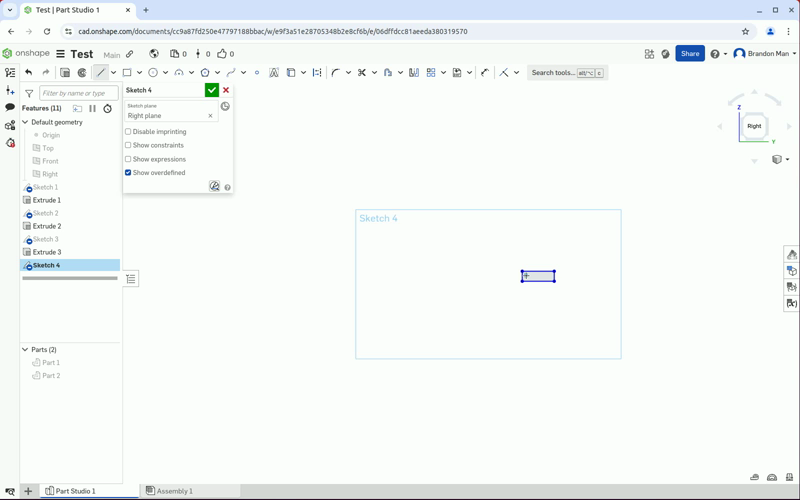
scroll(-6)
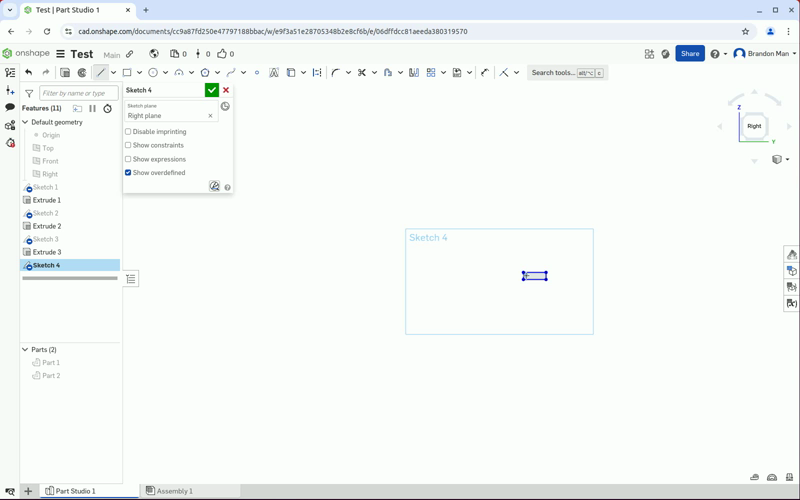
scroll(-6)
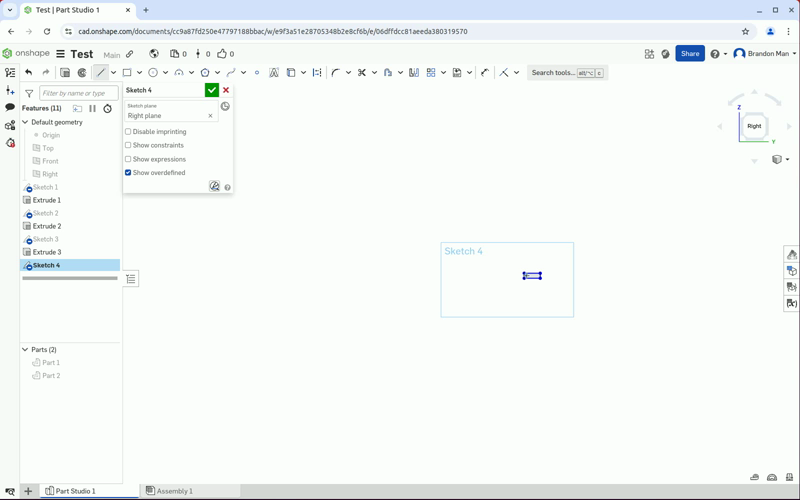
scroll(-6)
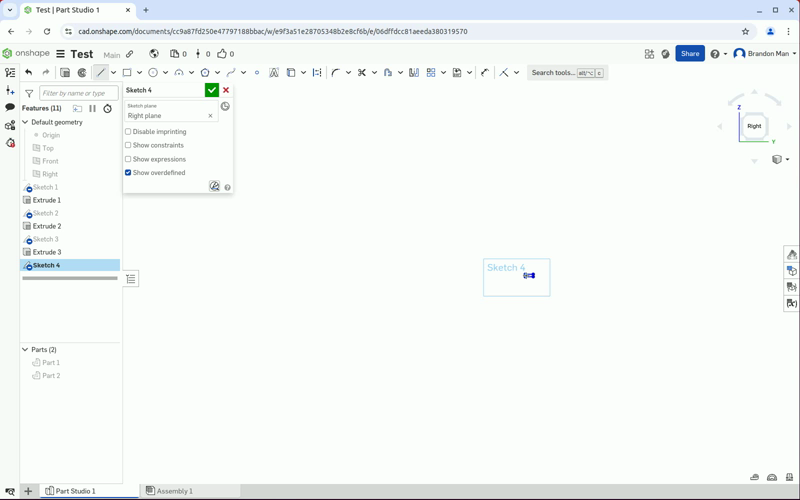
key_up(shift)
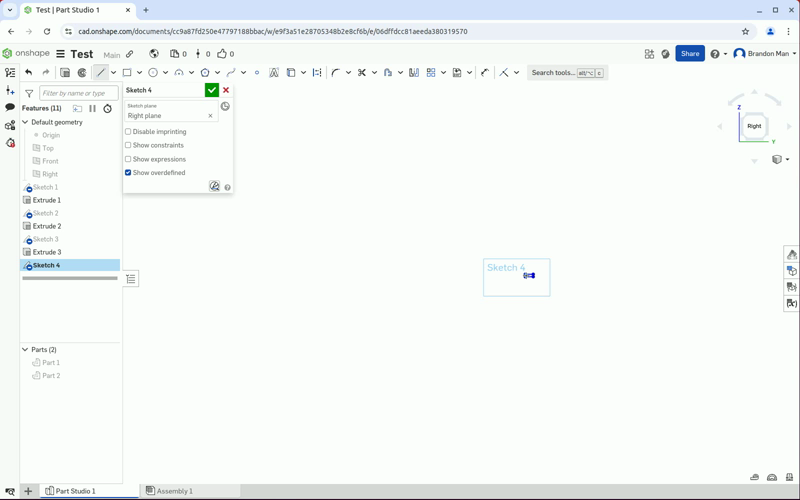
key_down(shift)
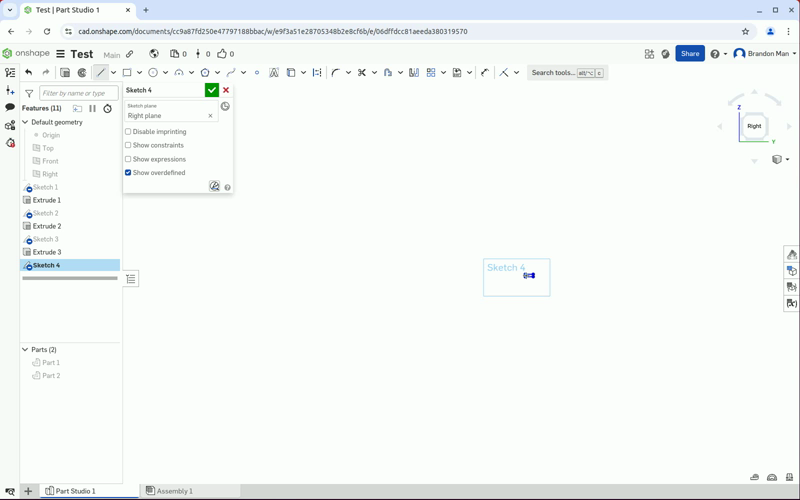
mouse_move(556, 275)
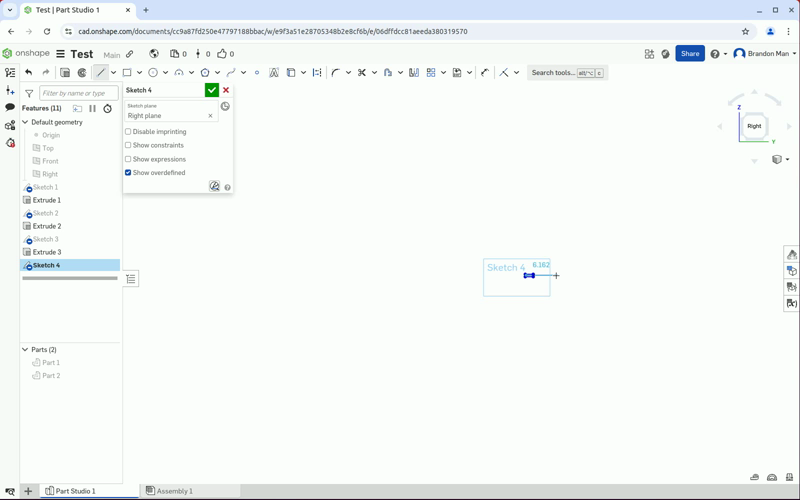
mouse_move(532, 275)
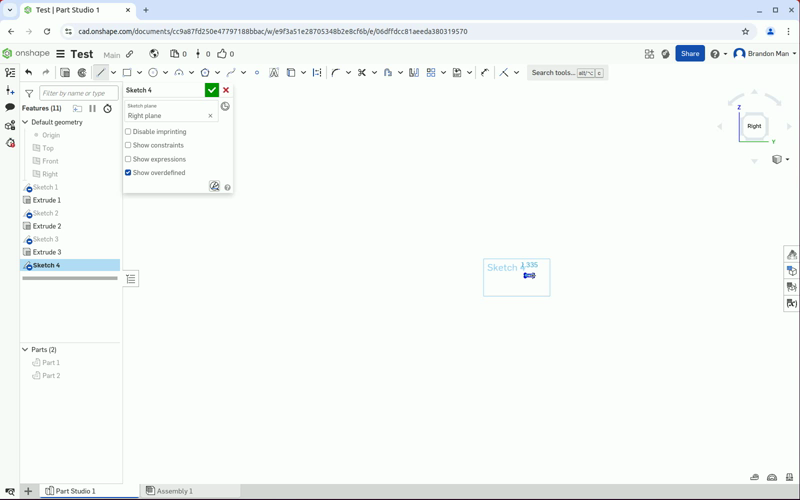
scroll(6)
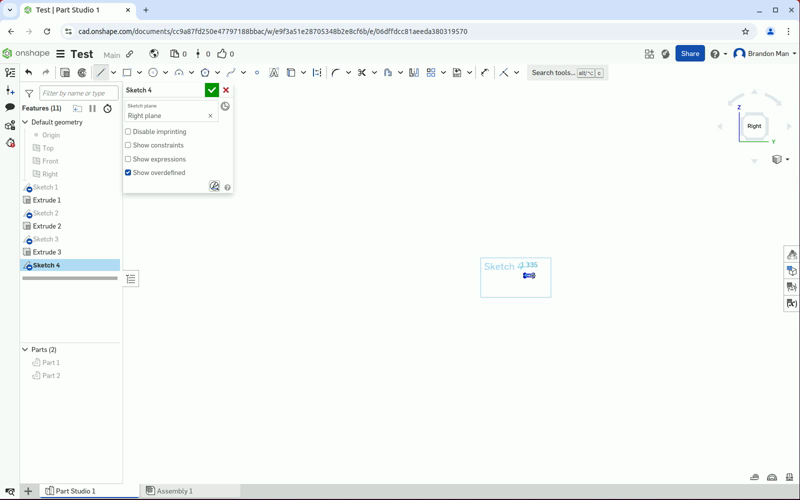
scroll(6)
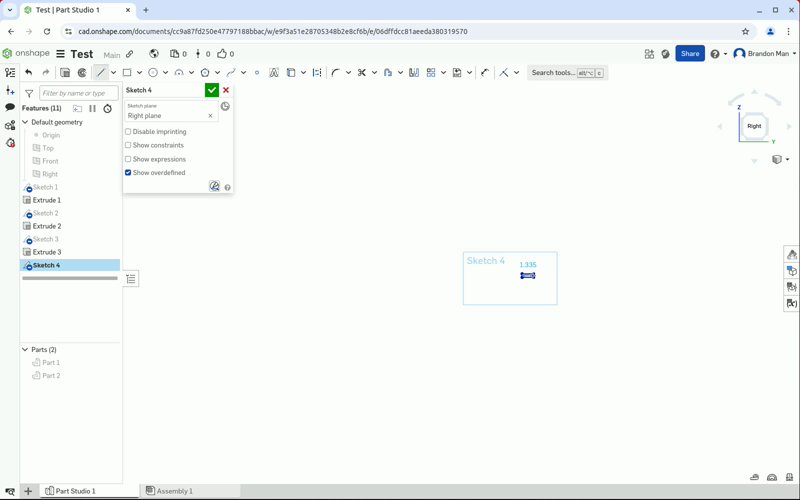
scroll(6)
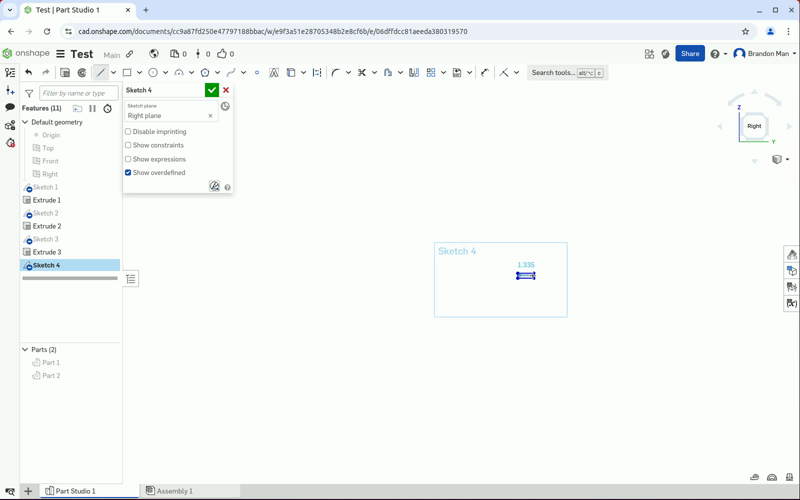
scroll(6)
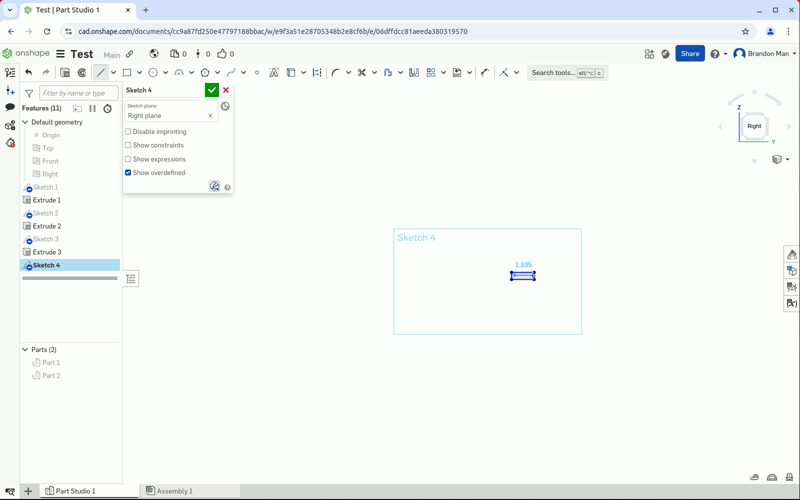
scroll(6)
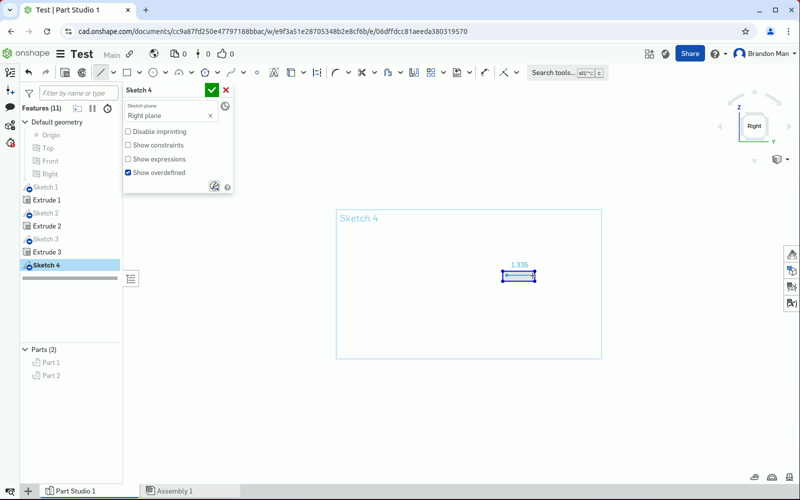
scroll(6)
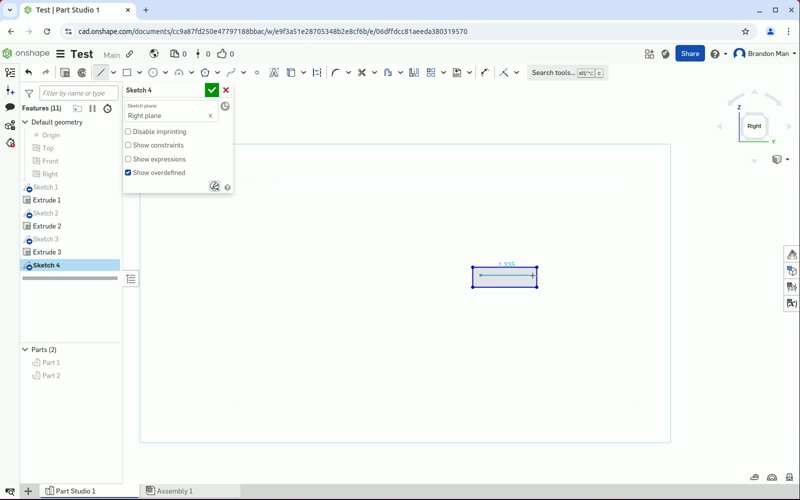
scroll(6)
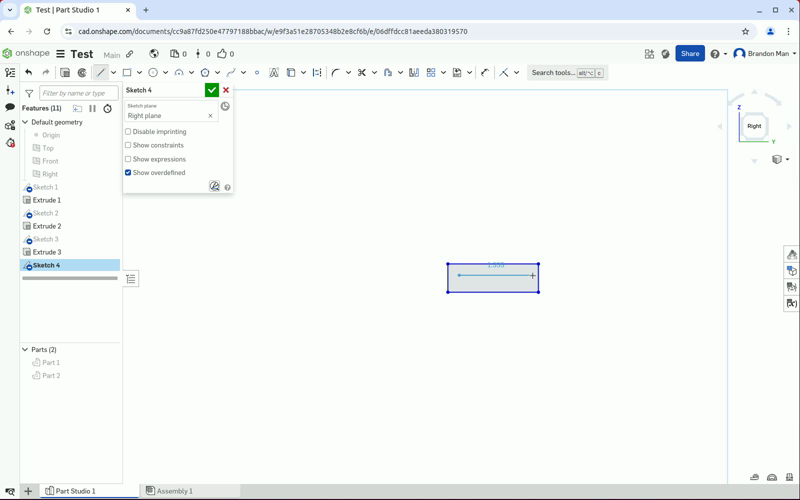
click(532, 275)
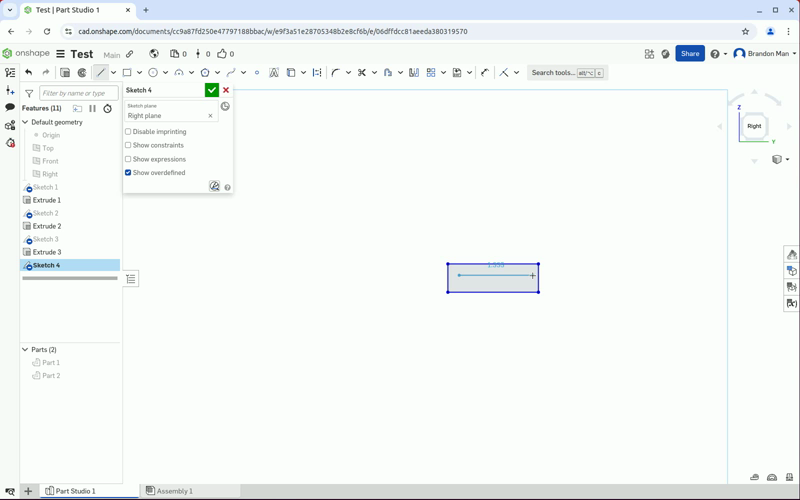
scroll(-6)
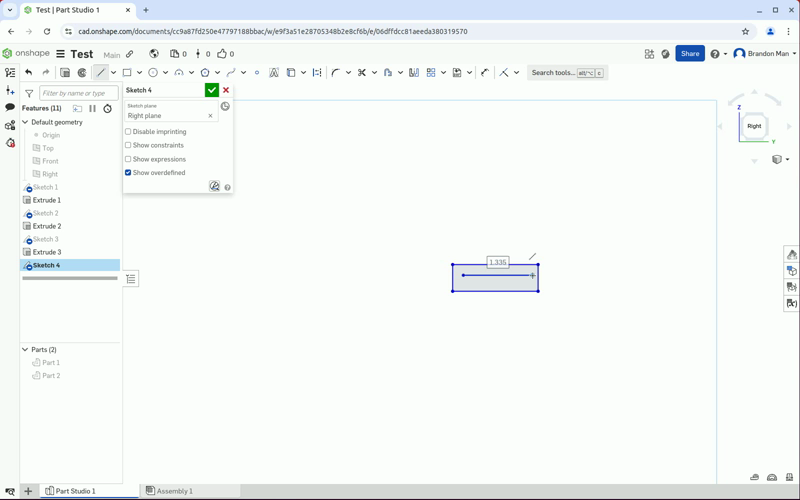
scroll(-6)
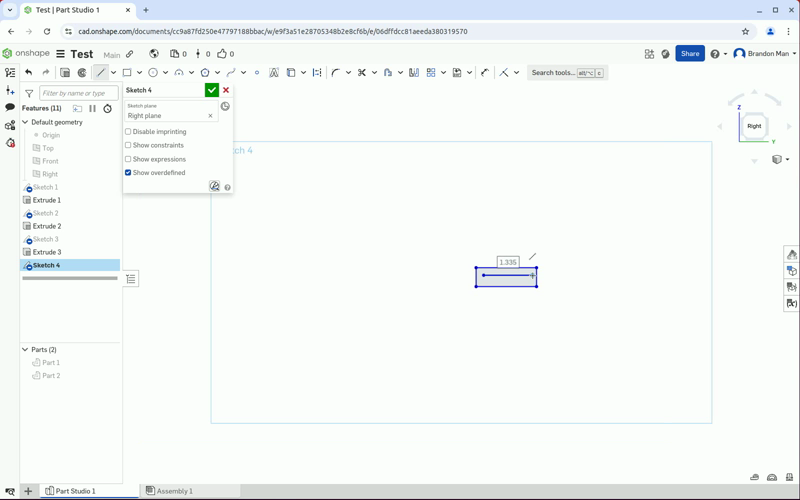
scroll(-6)
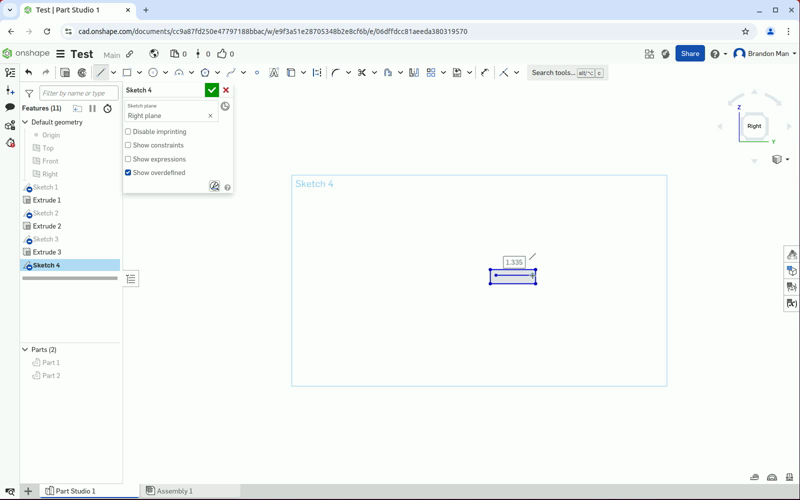
scroll(-6)
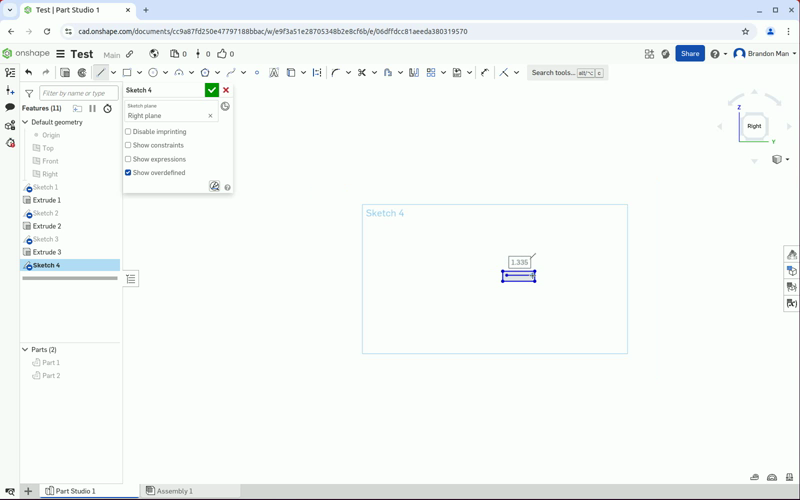
scroll(-6)
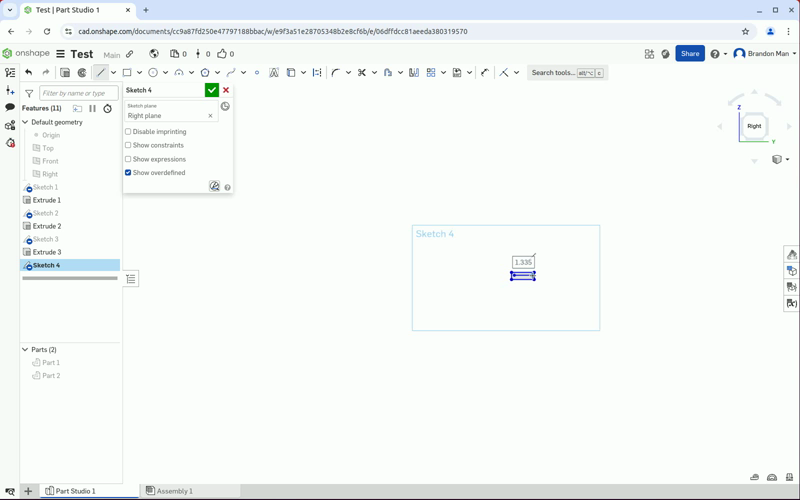
scroll(-6)
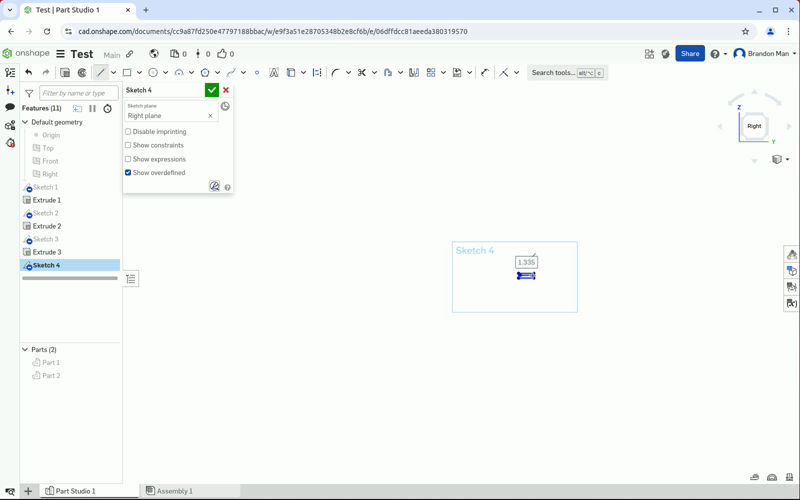
scroll(-6)
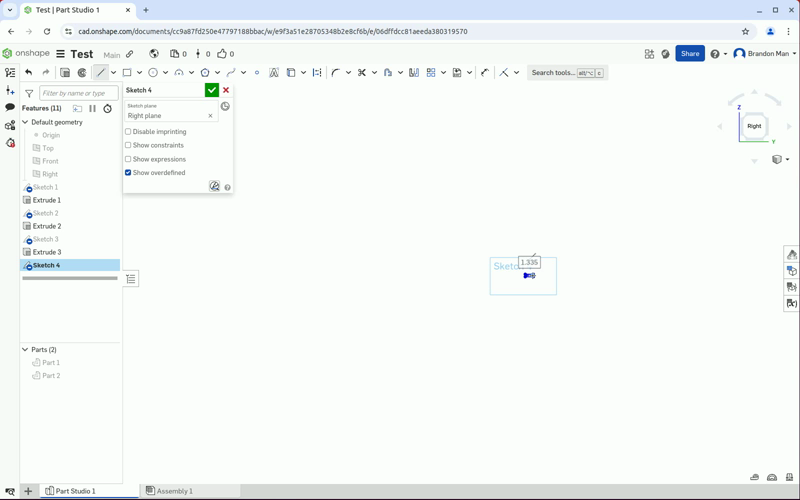
key_up(shift)
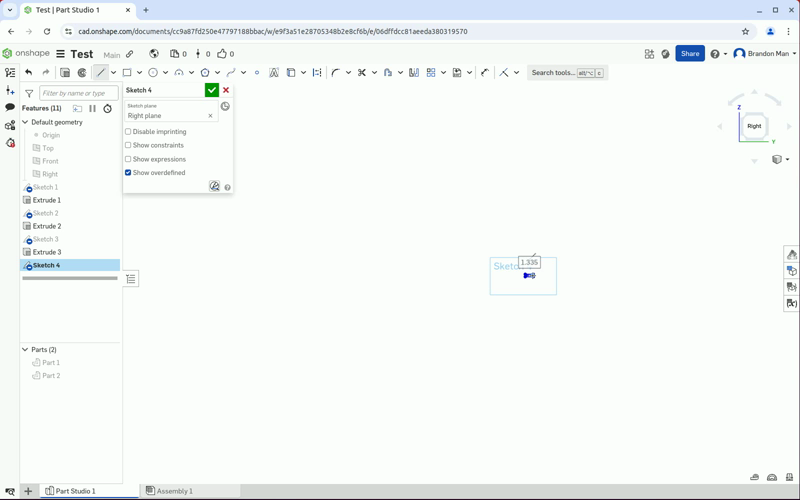
key_down(shift)
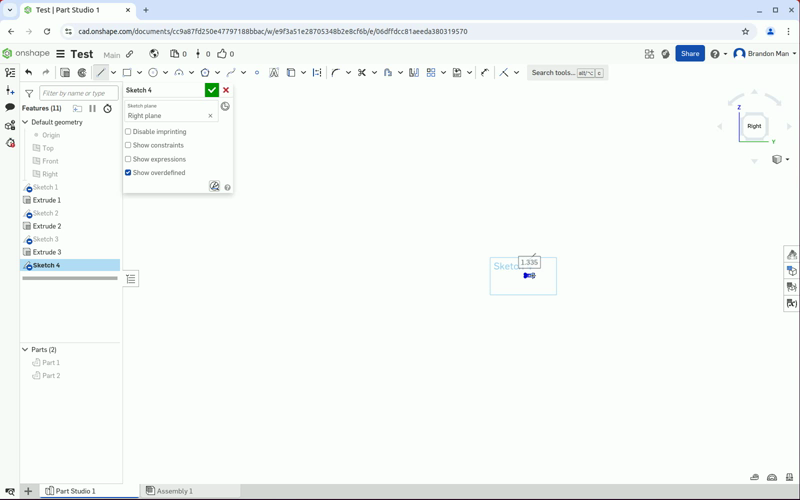
key_up(shift)
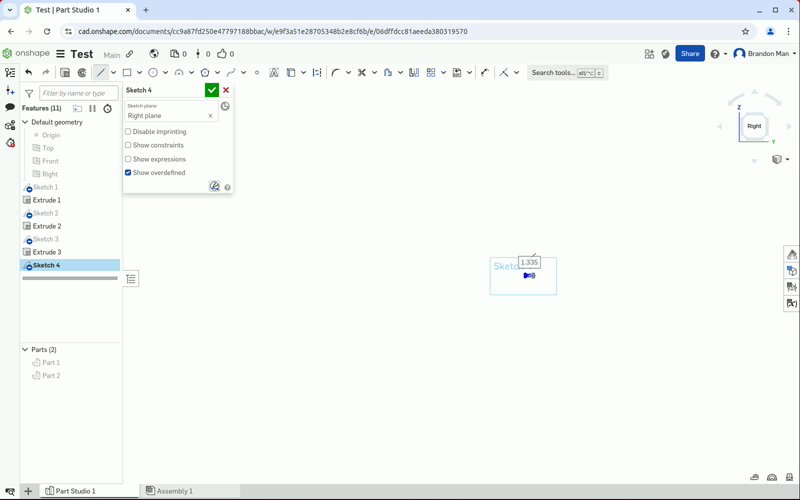
key_down(shift)
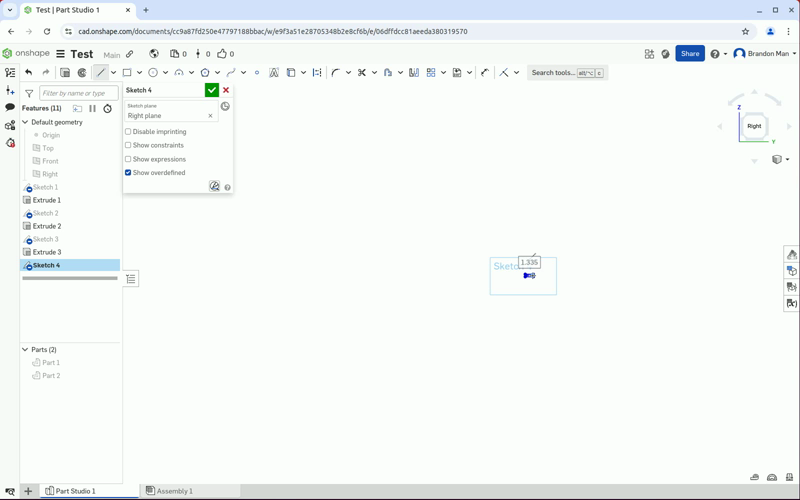
mouse_move(562, 274)
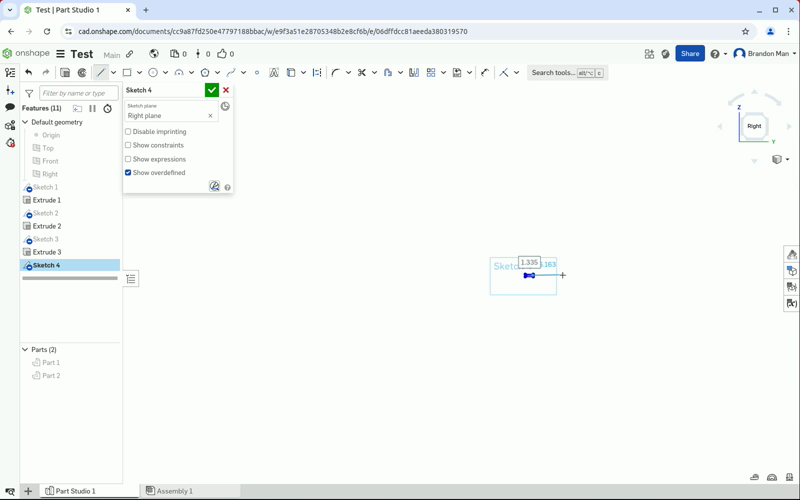
mouse_move(526, 274)
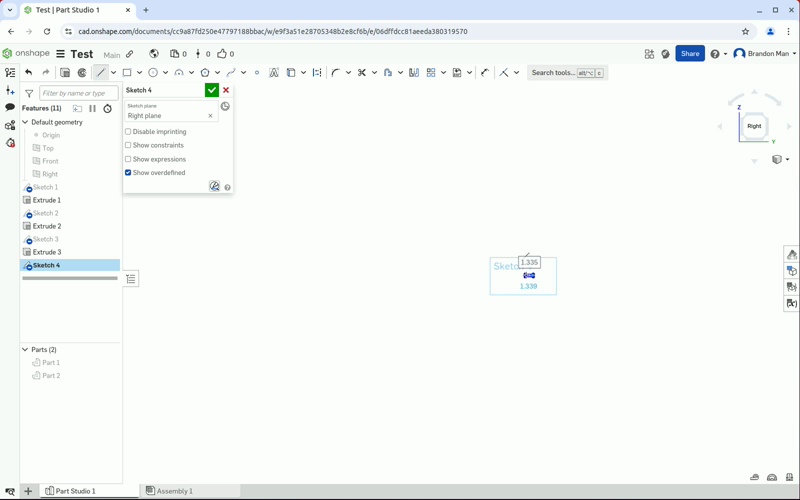
scroll(6)
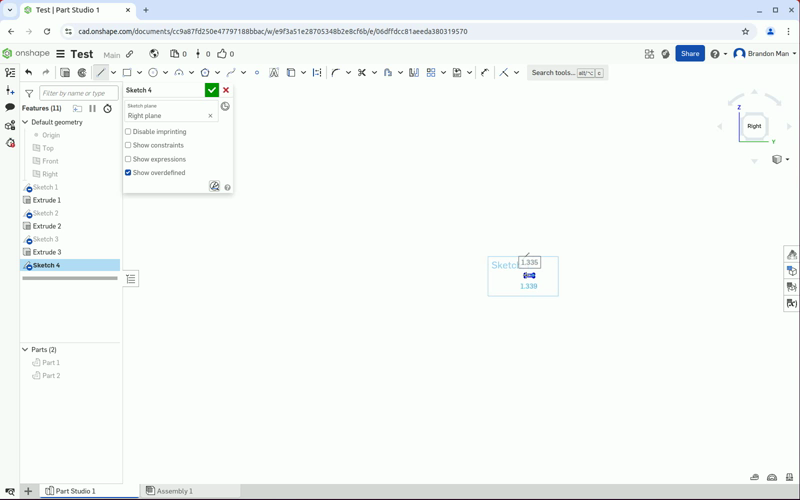
scroll(6)
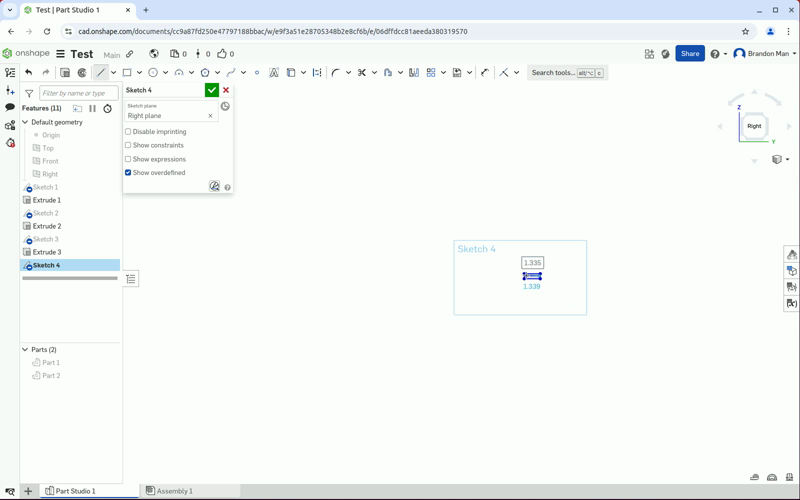
scroll(6)
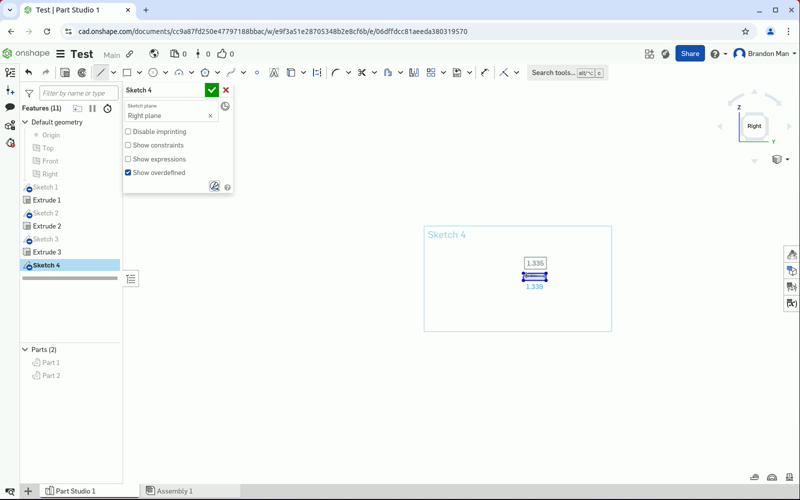
scroll(6)
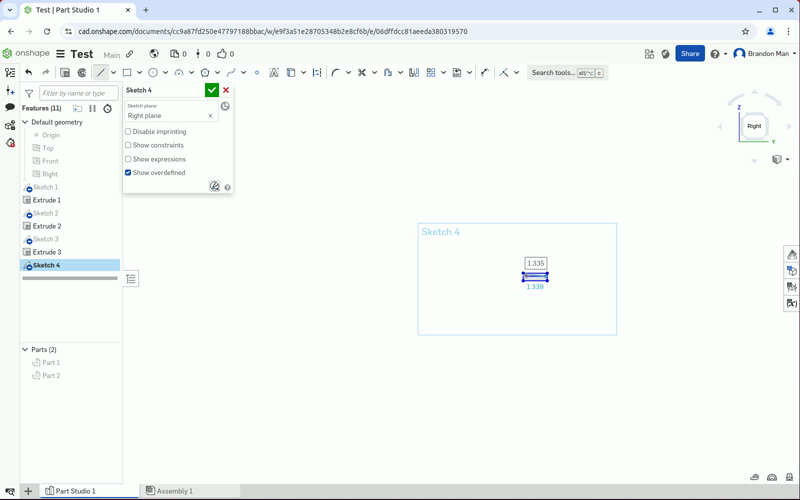
scroll(6)
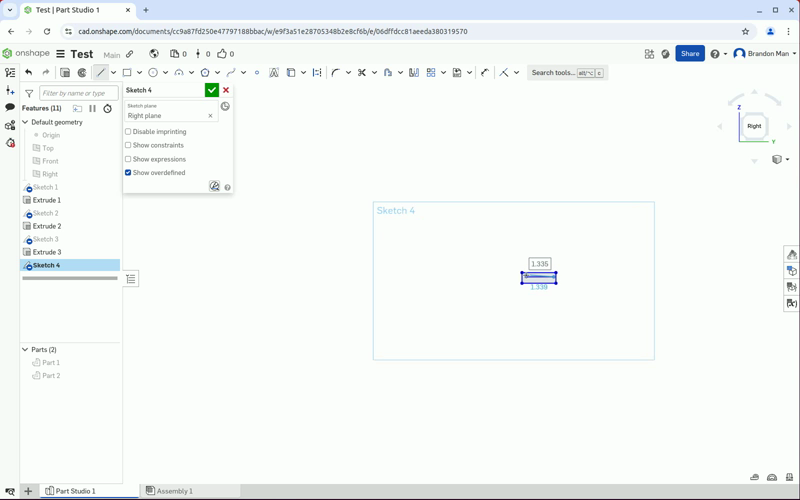
scroll(6)
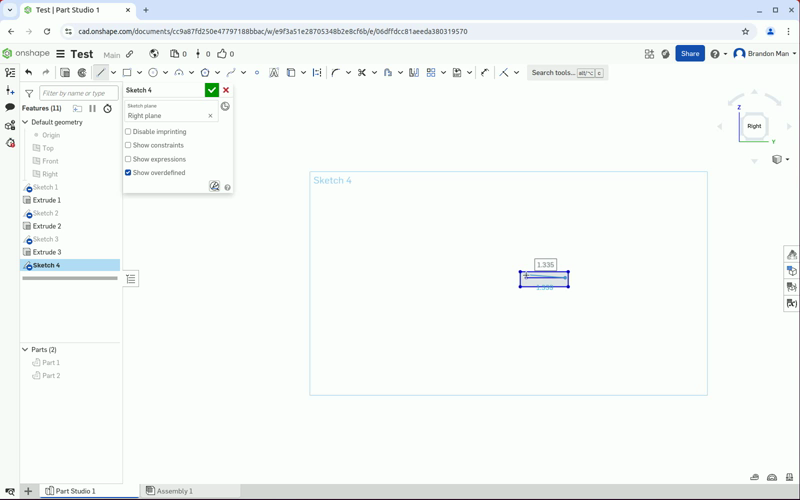
scroll(6)
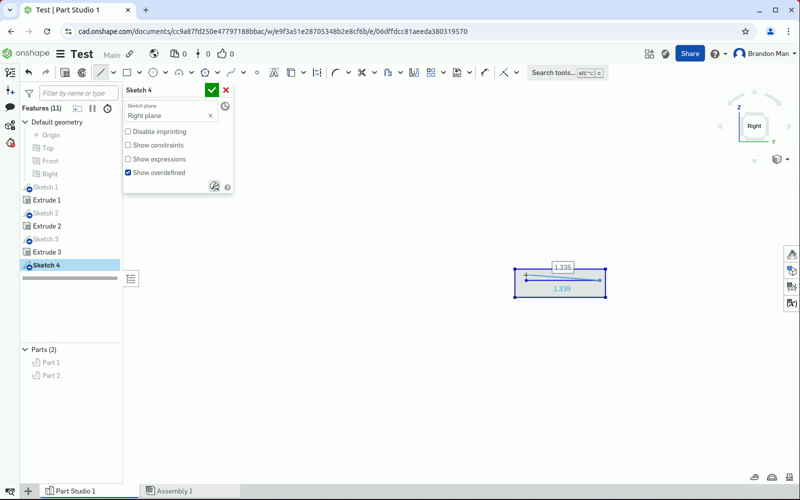
click(526, 274)
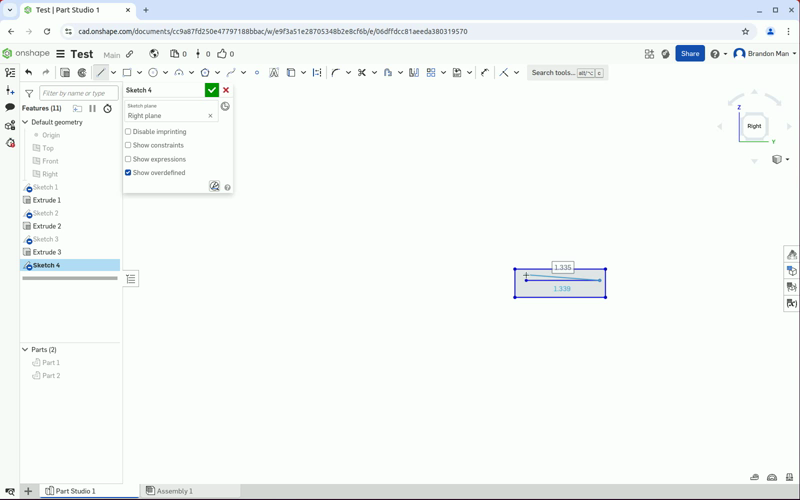
scroll(-6)
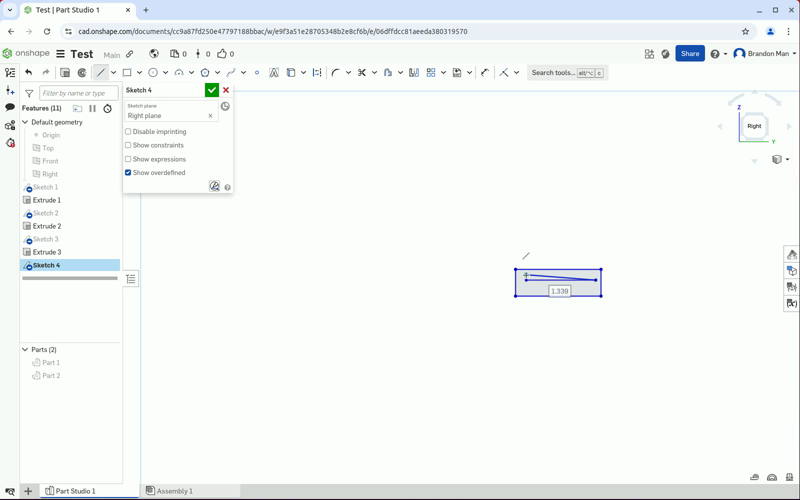
scroll(-6)
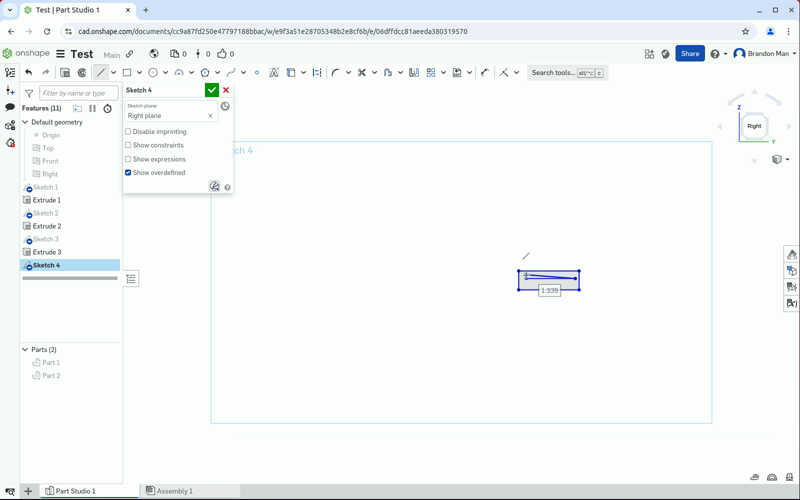
scroll(-6)
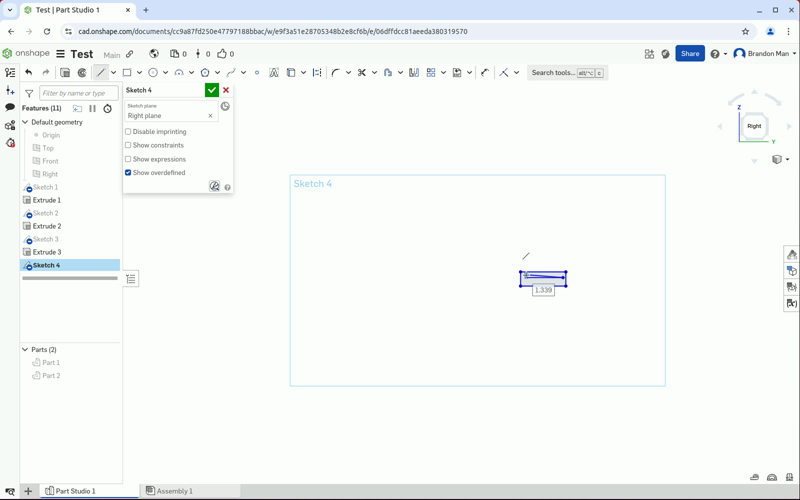
scroll(-6)
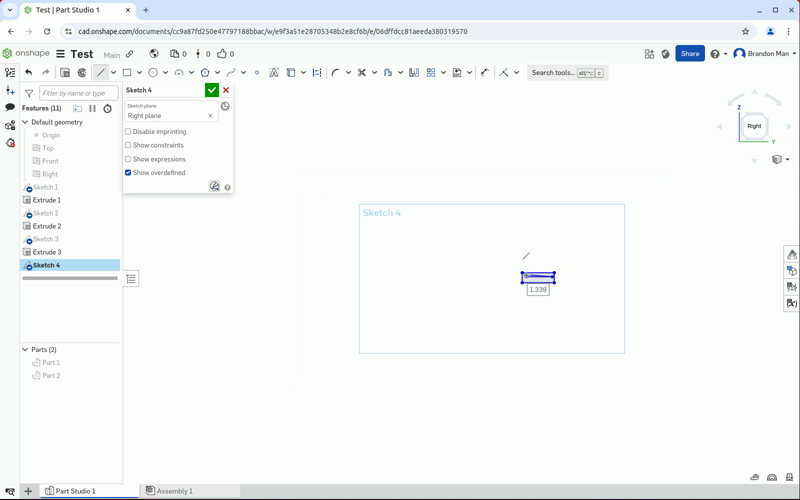
scroll(-6)
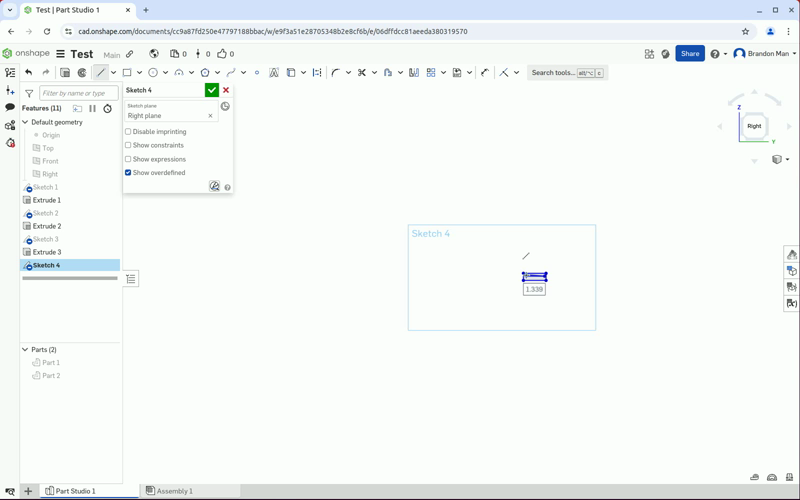
scroll(-6)
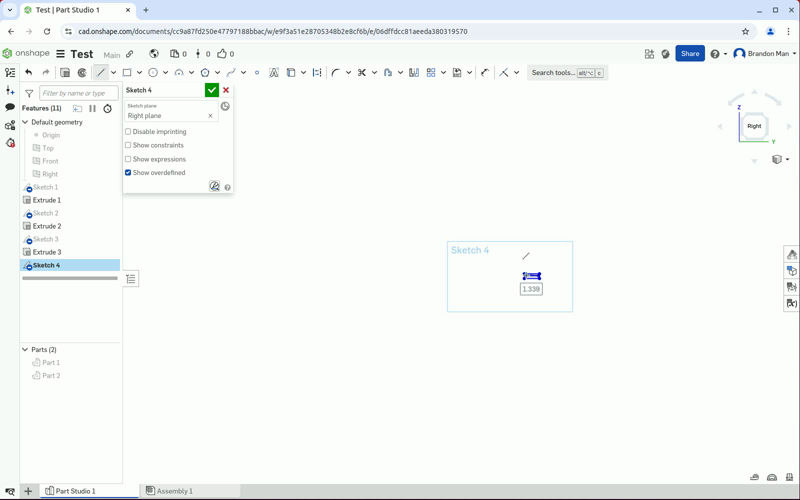
scroll(-6)
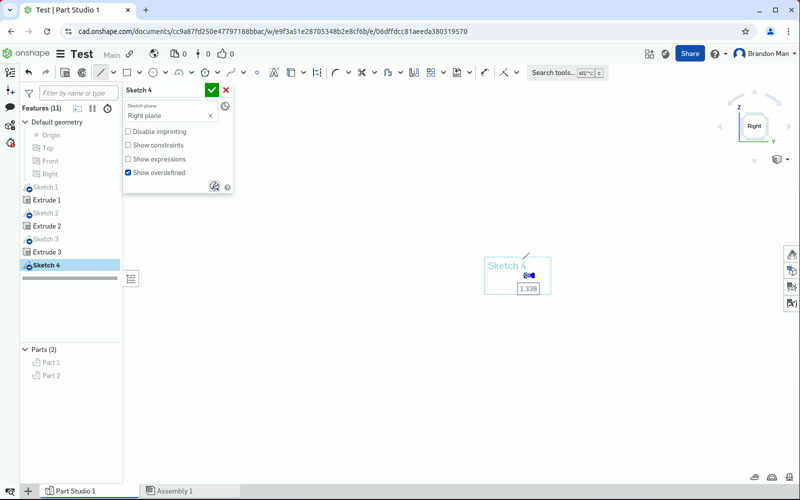
key_up(shift)
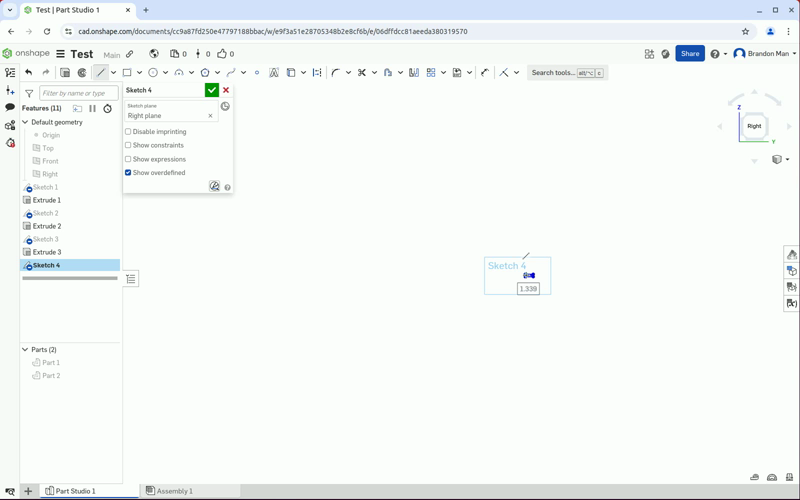
key(esc)
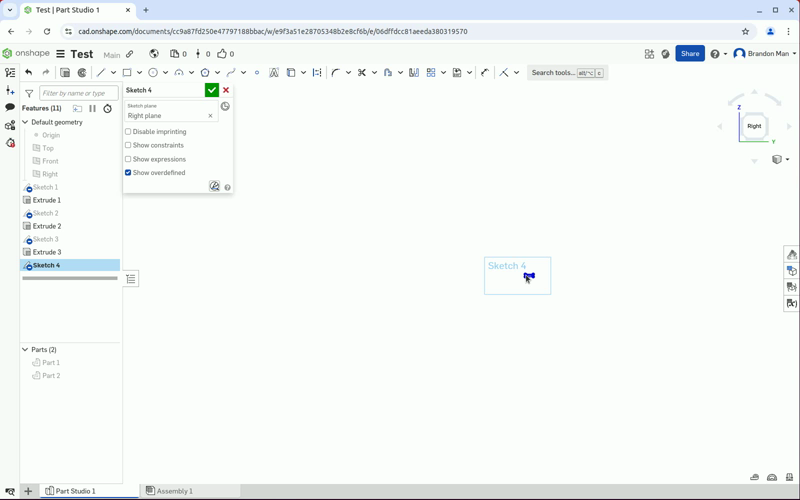
mouse_move(530, 275)
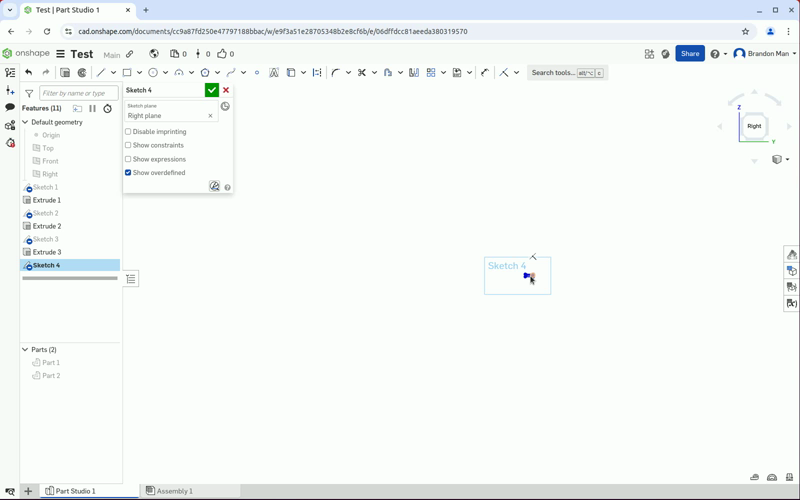
scroll(6)
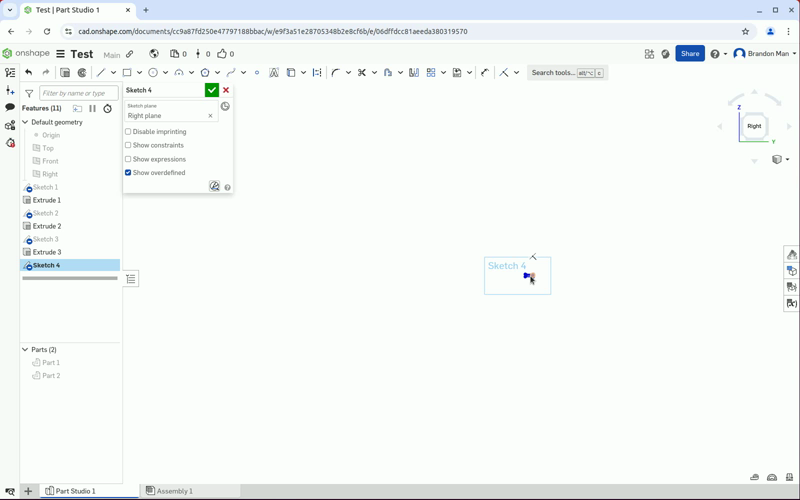
scroll(6)
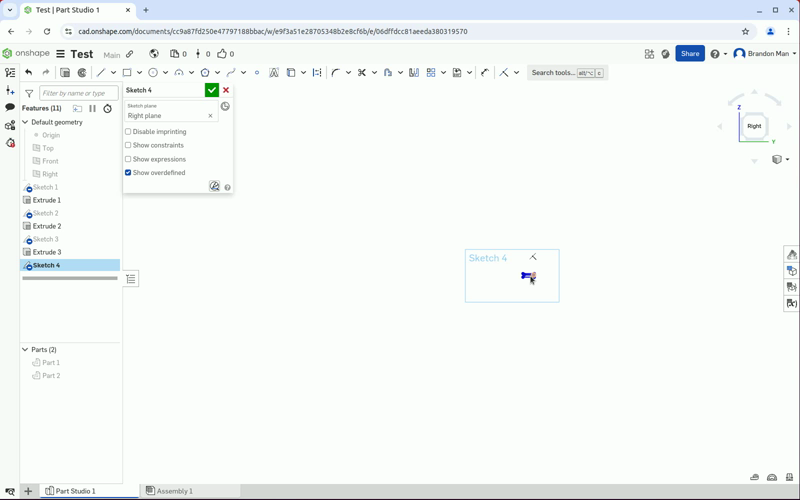
scroll(6)
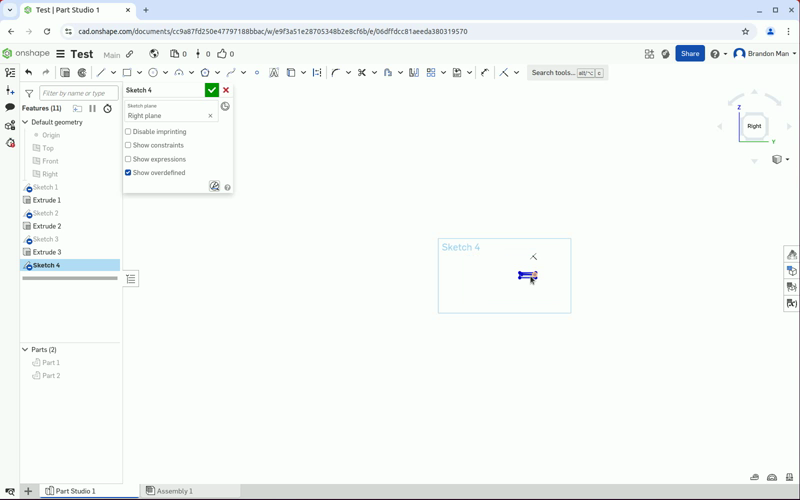
scroll(6)
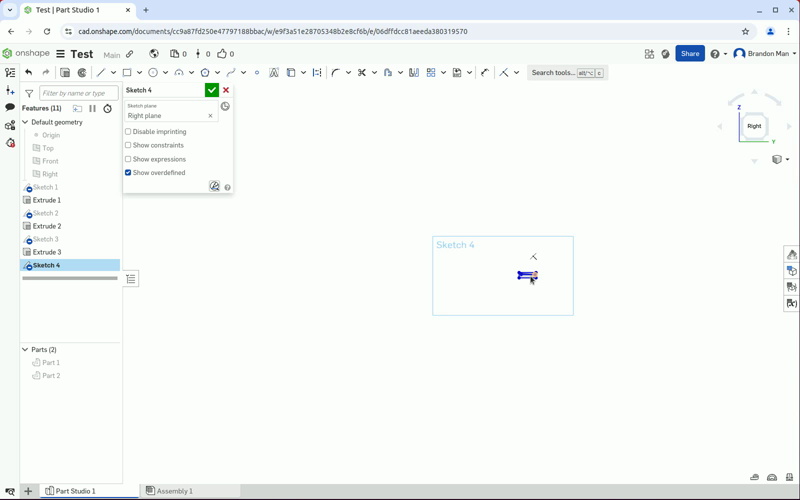
scroll(6)
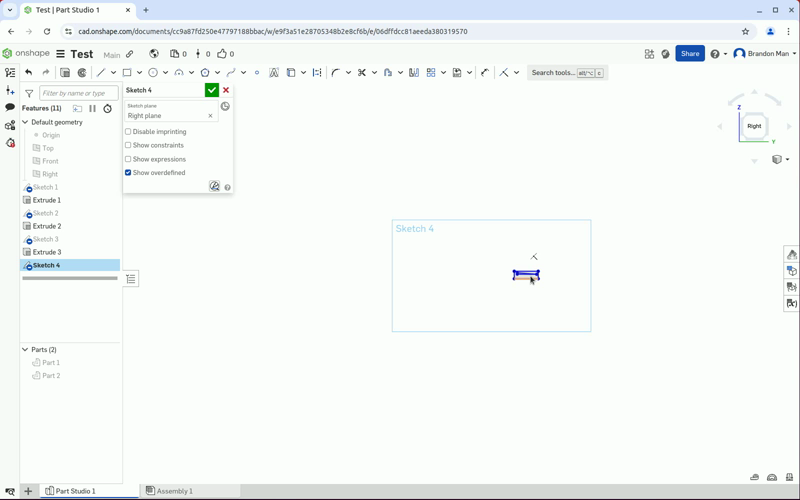
scroll(6)
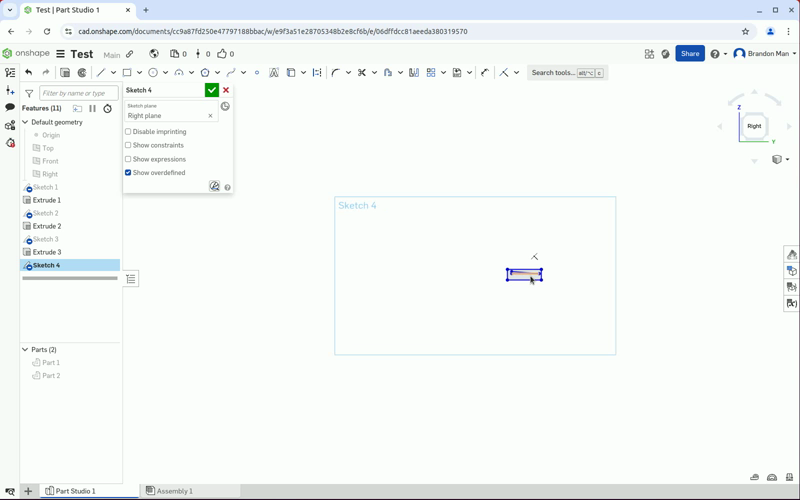
scroll(6)
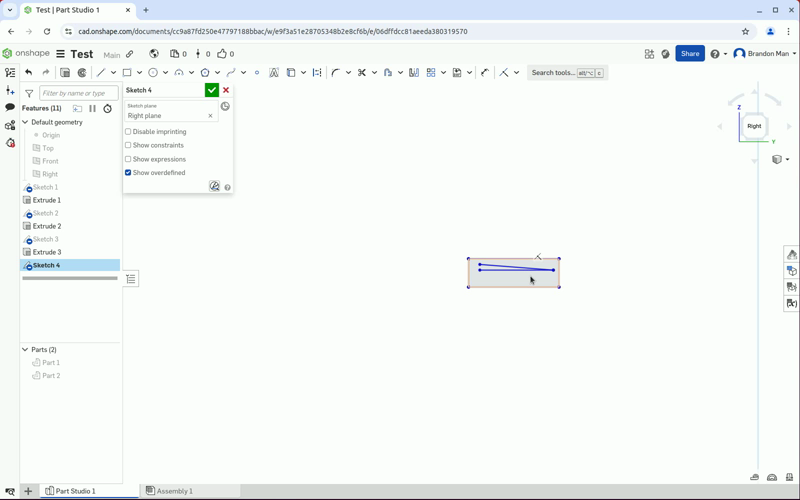
click(530, 275)
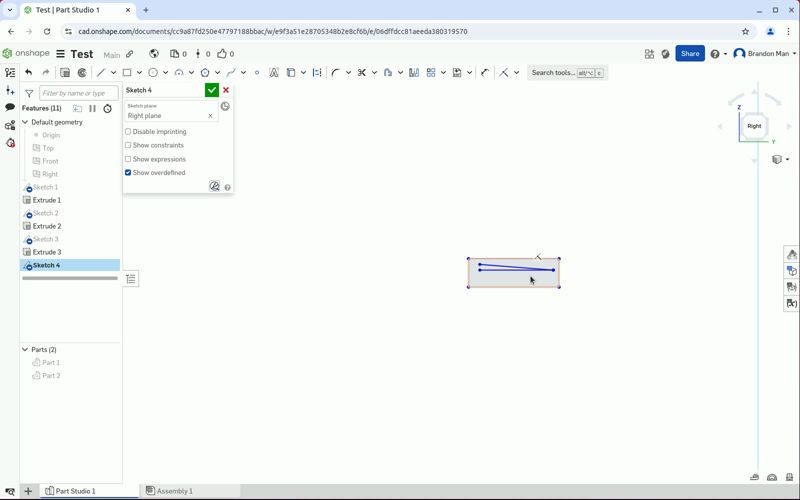
scroll(-6)
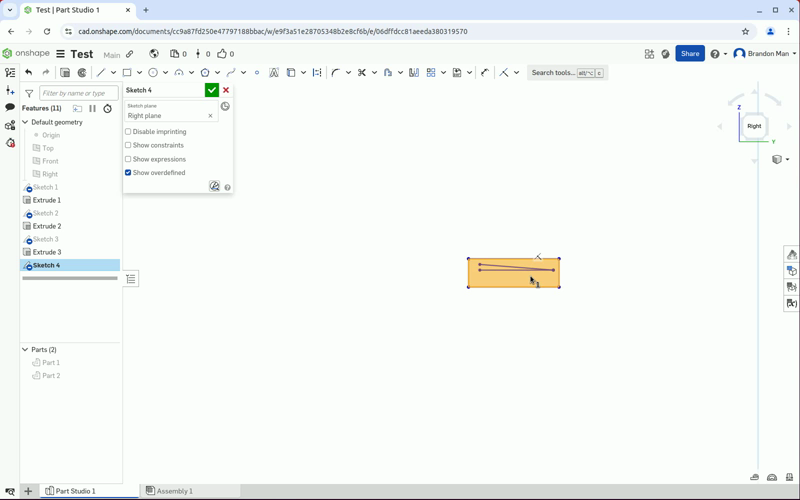
scroll(-6)
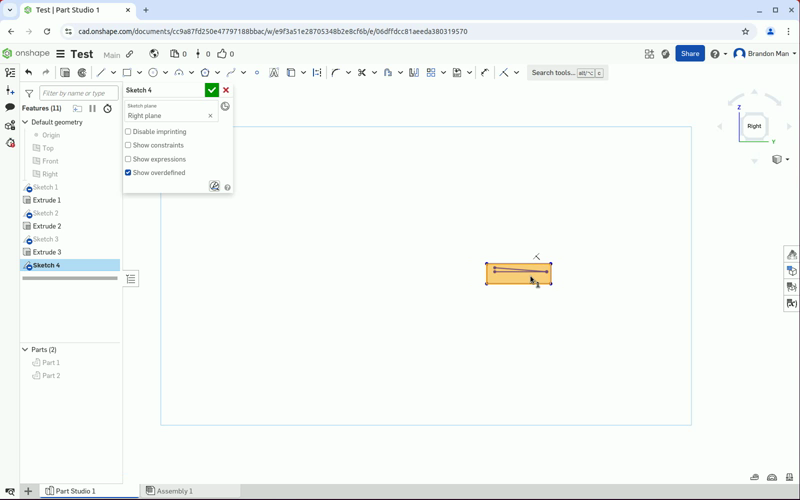
scroll(-6)
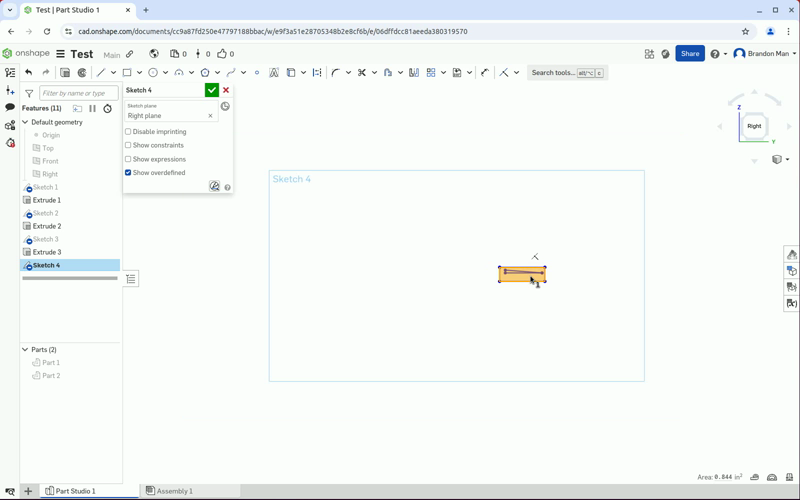
scroll(-6)
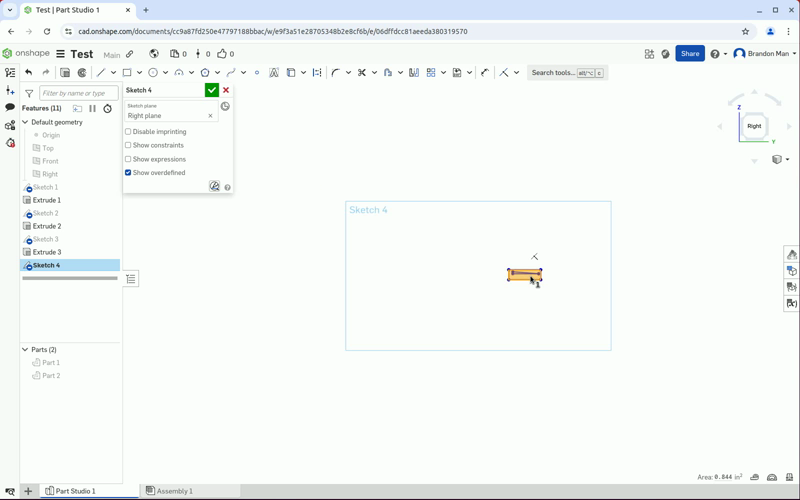
scroll(-6)
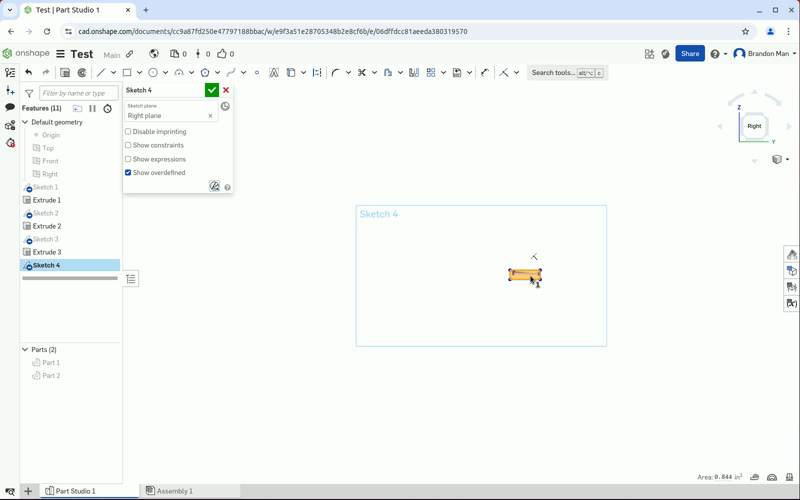
scroll(-6)
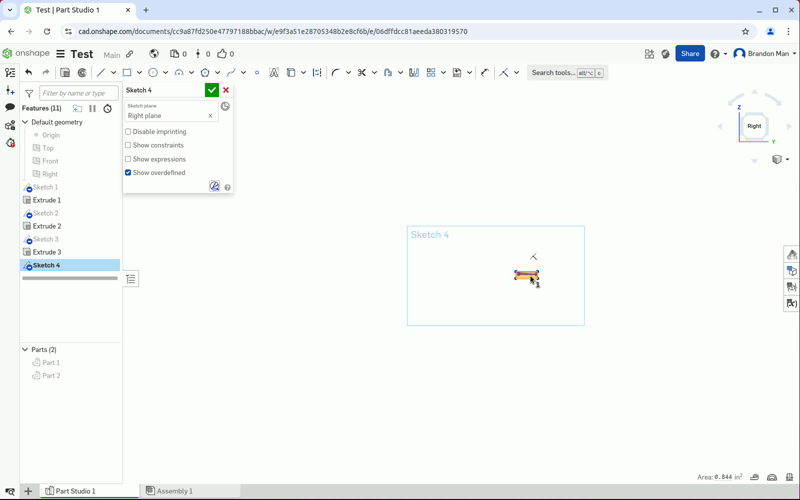
scroll(-6)
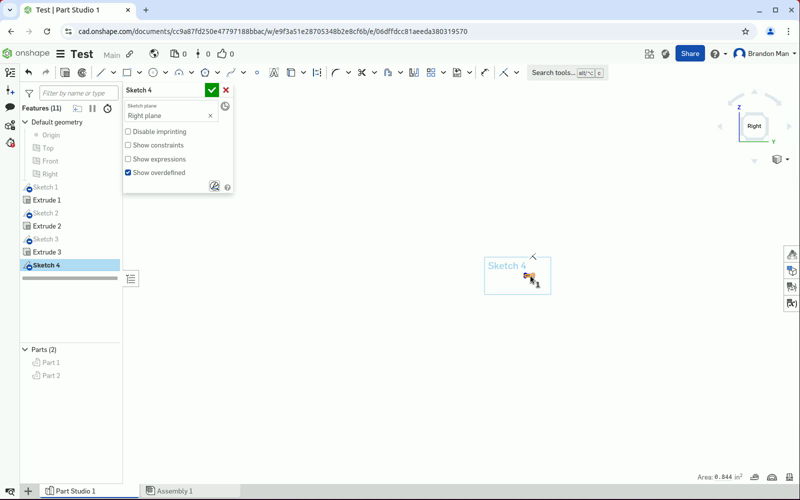
mouse_move(73, 352)
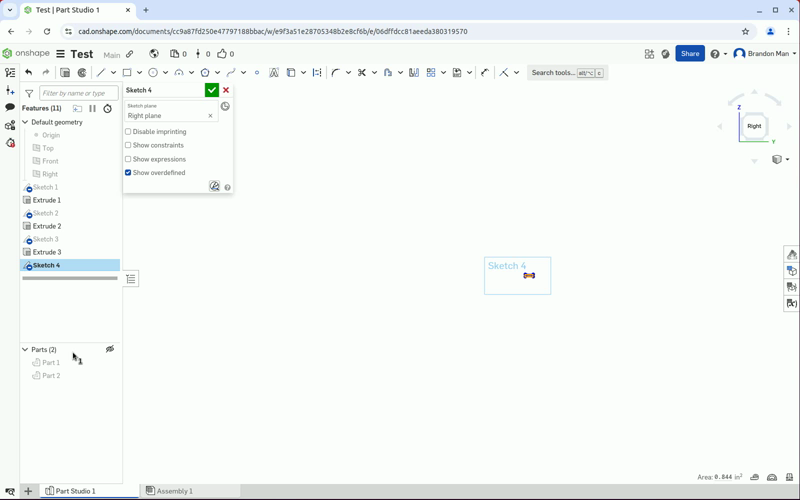
key(shift+y)
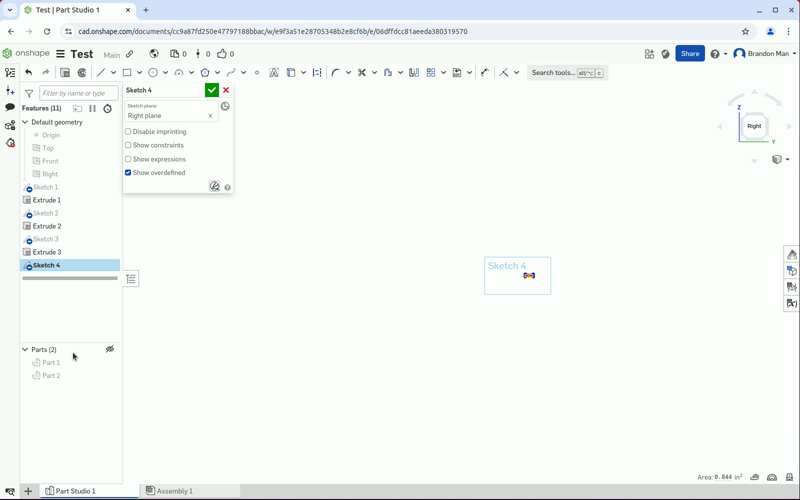
key(shift+e)
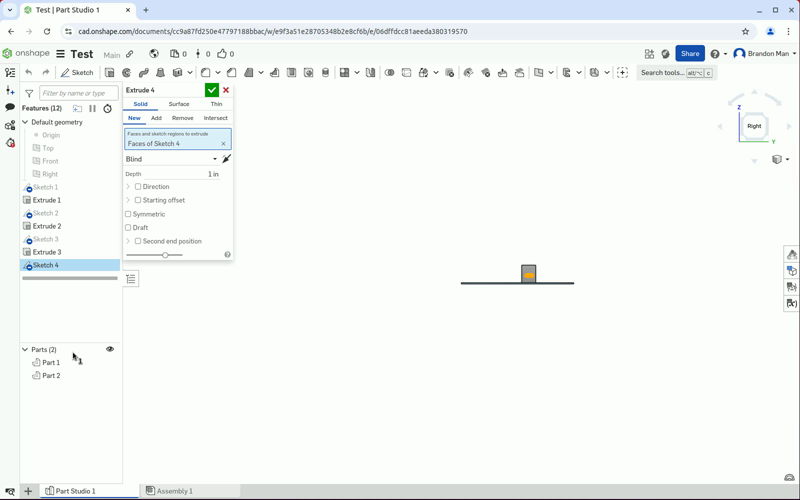
mouse_move(143, 106)
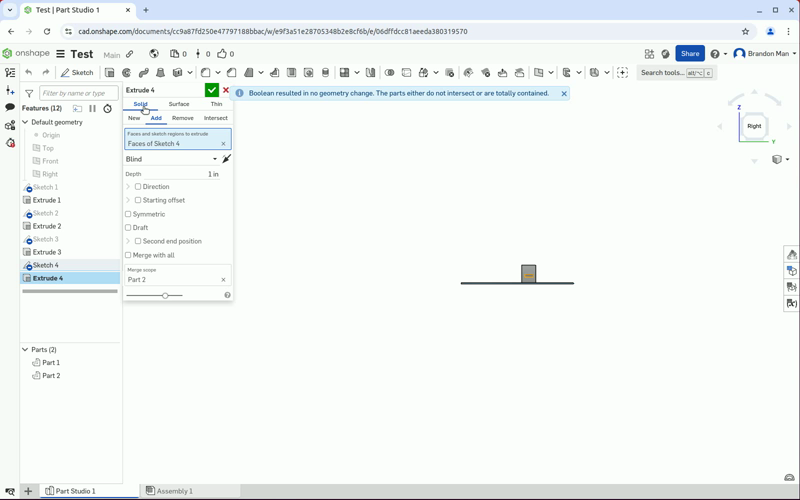
click(143, 106)
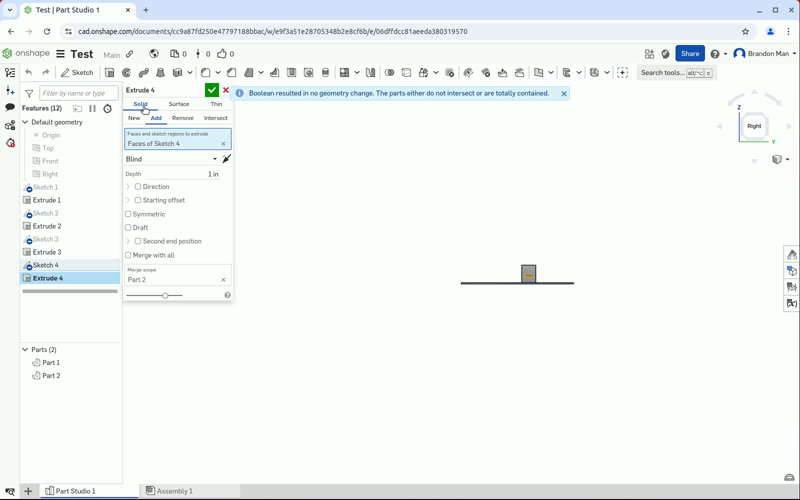
mouse_move(186, 120)
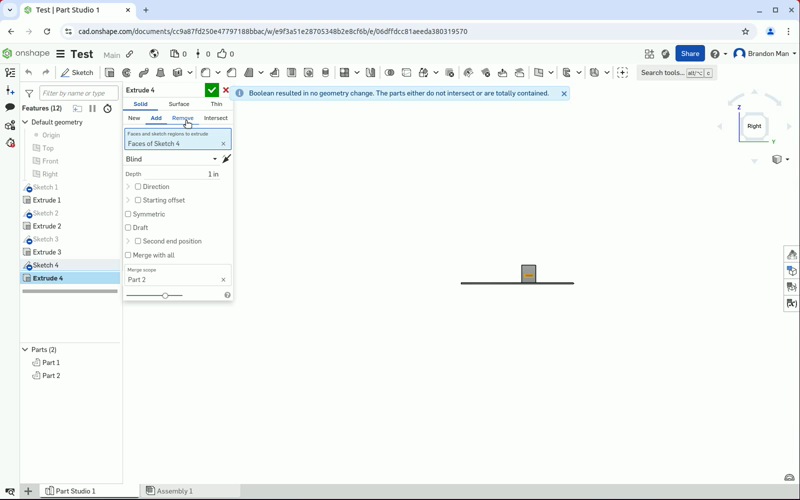
click(186, 120)
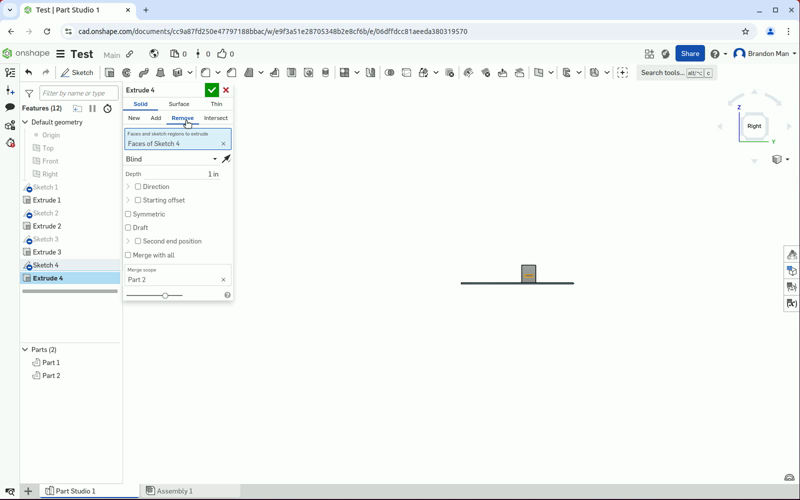
key(tab, 4)
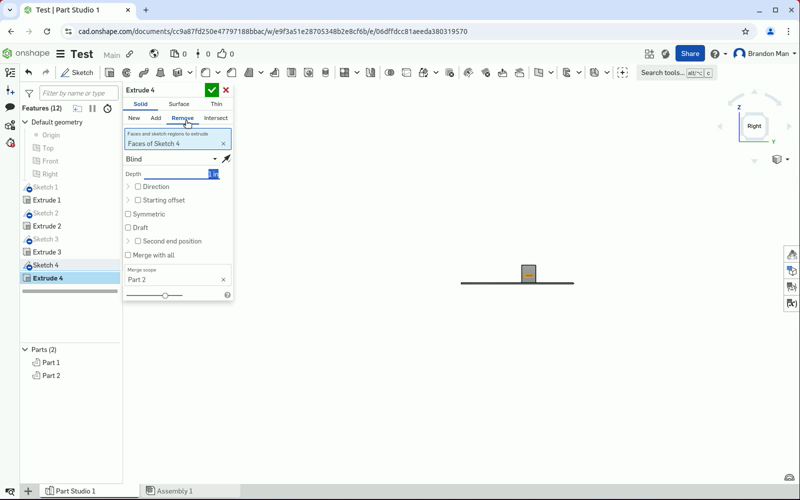
text(1.204)
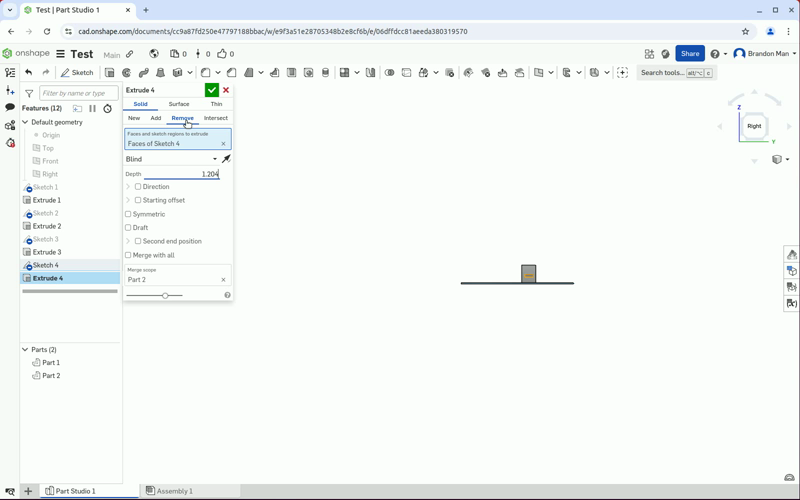
key(tab, 6)
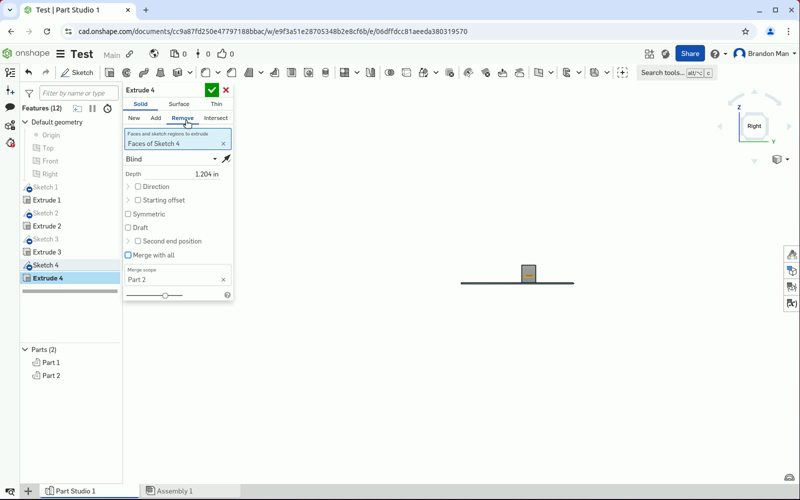
key(space)
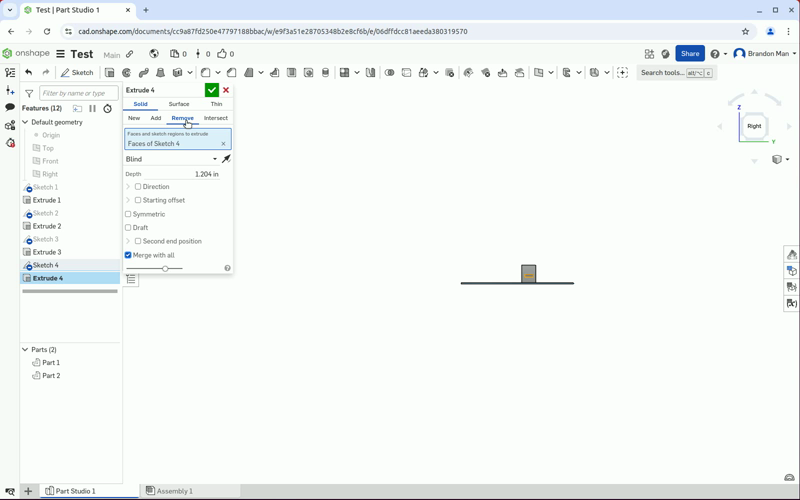
key(enter)
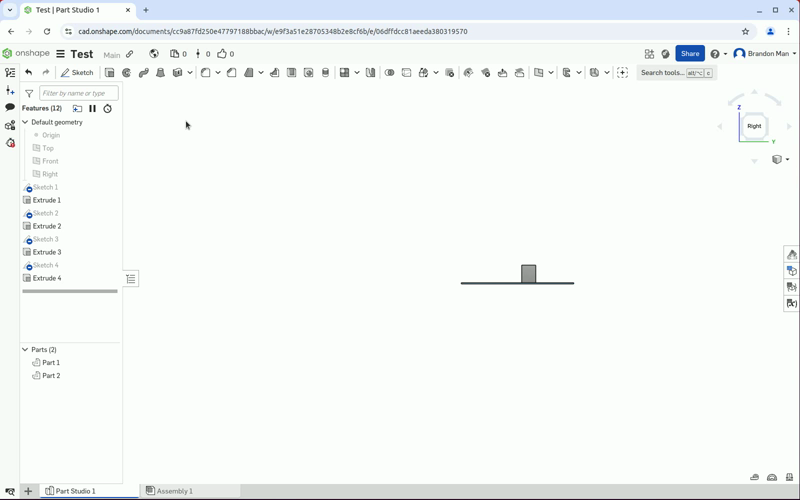
key(shift+h)
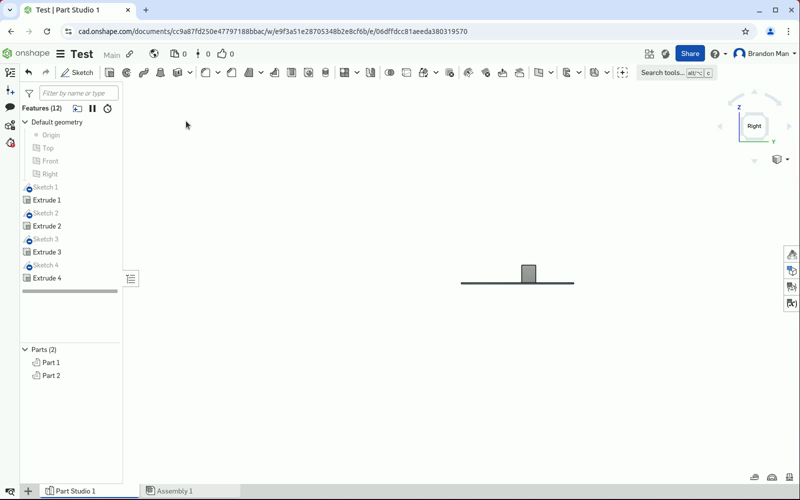
key(shift+h)
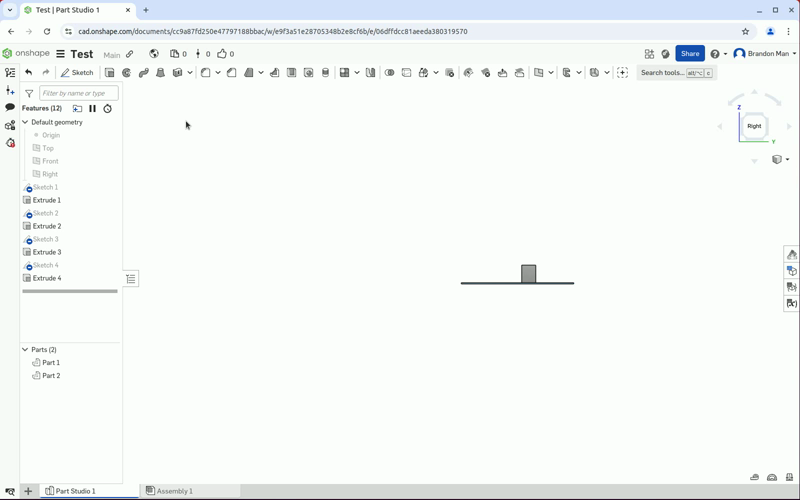
mouse_move(73, 189)
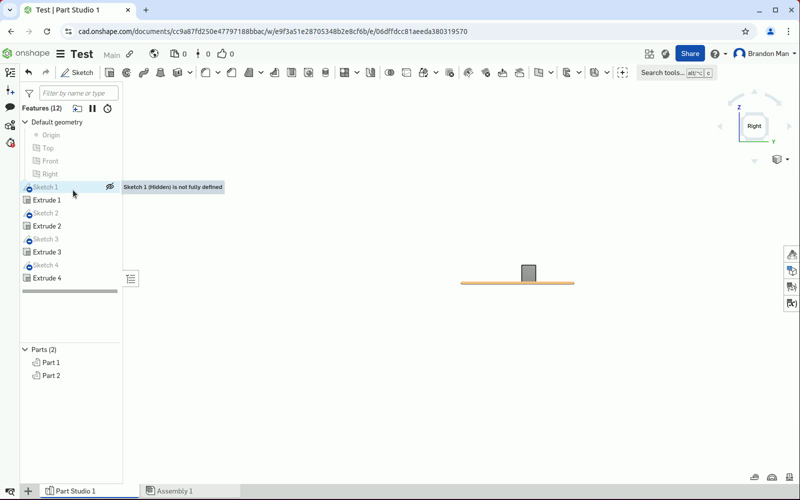
click(73, 189)
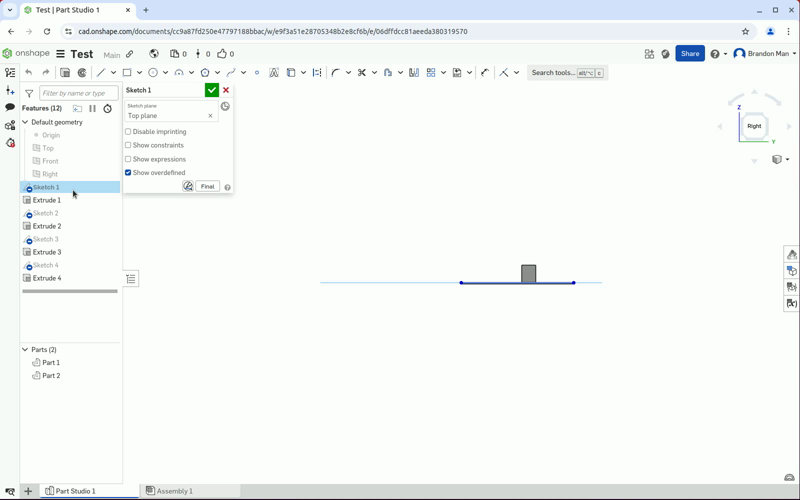
mouse_move(229, 92)
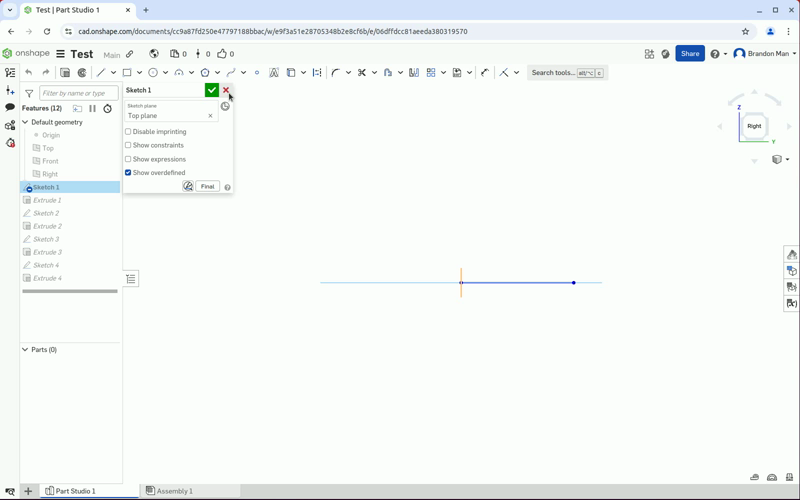
click(229, 92)
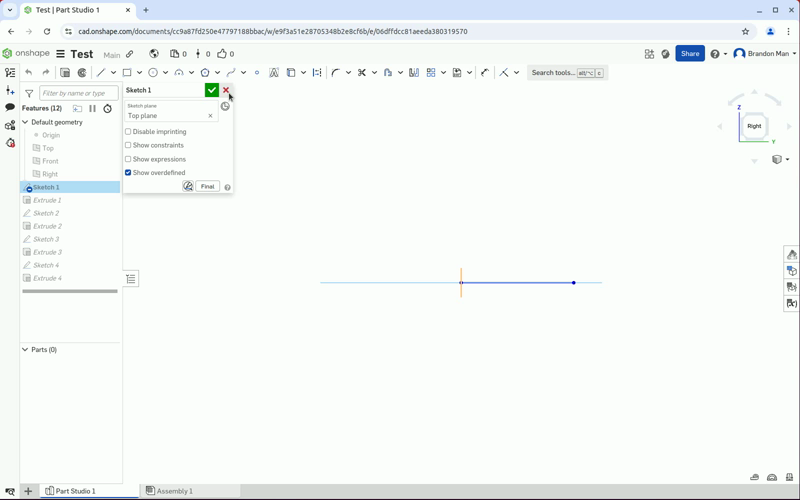
key(shift+s)
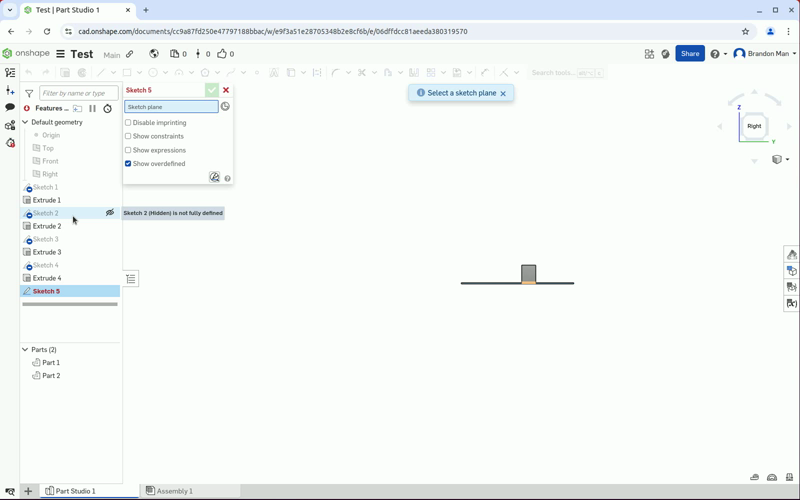
scroll(3)
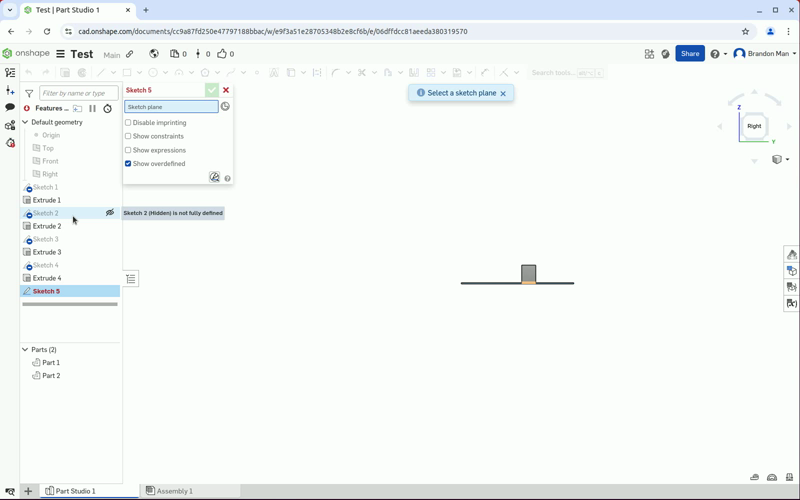
mouse_move(73, 176)
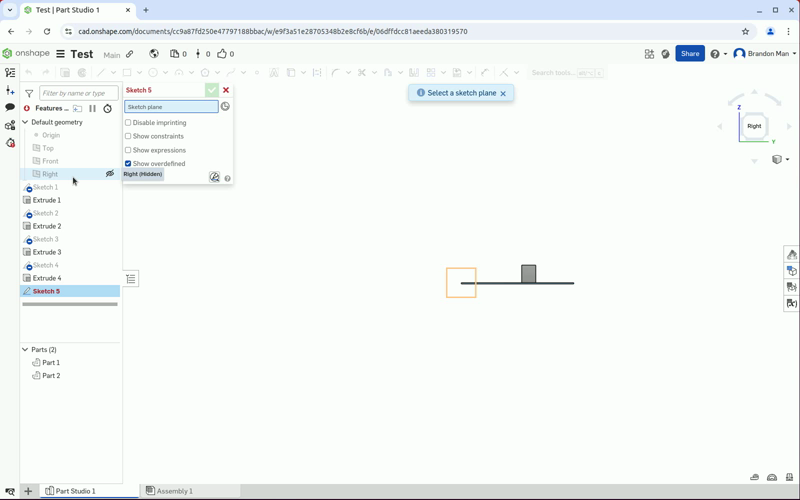
click(73, 176)
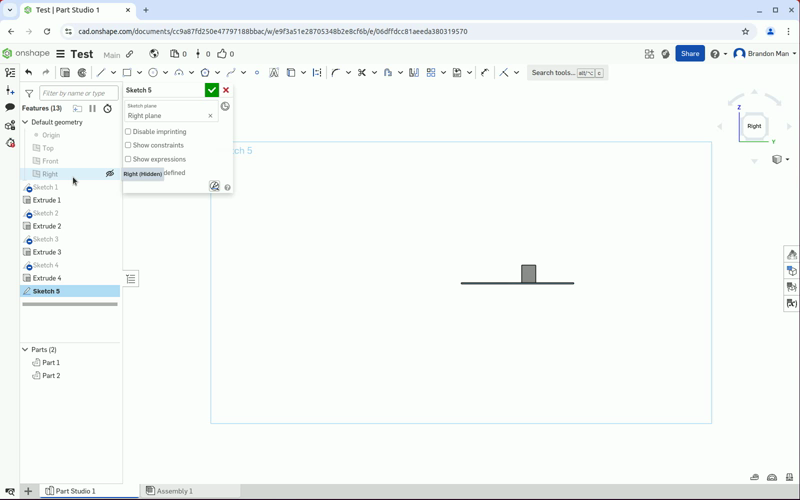
mouse_move(73, 352)
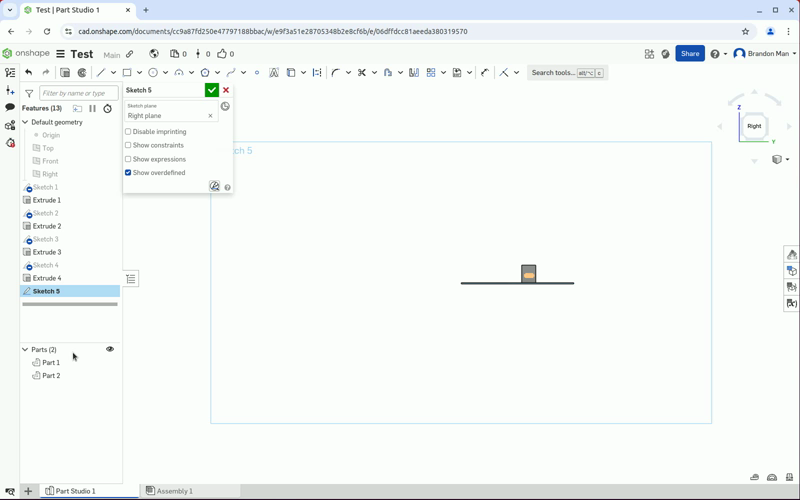
key(y)
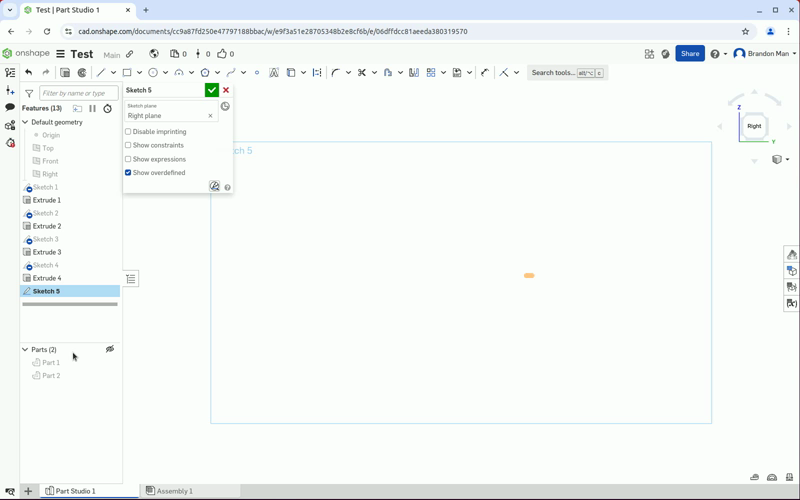
key(l)
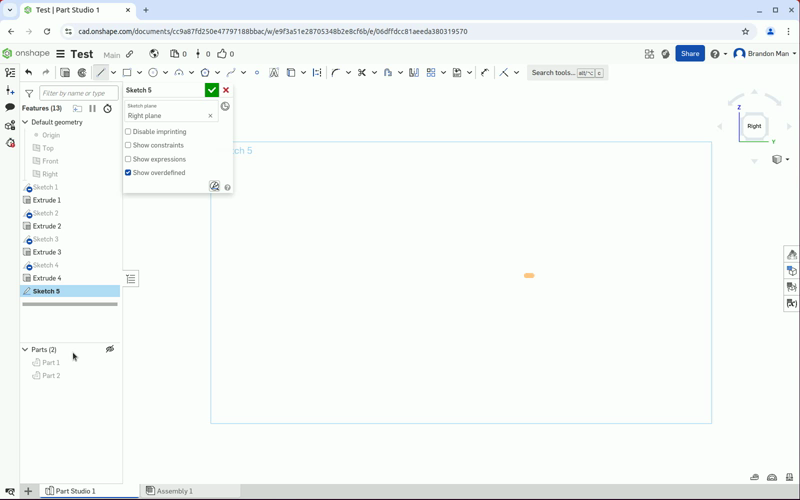
key_down(shift)
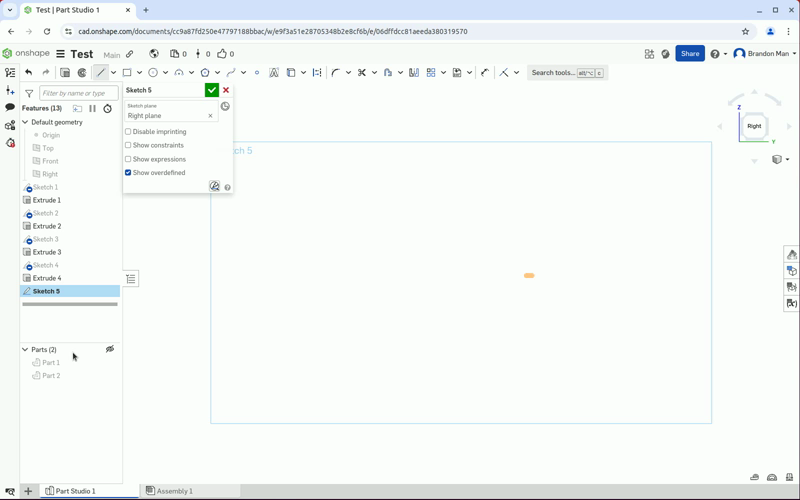
mouse_move(525, 280)
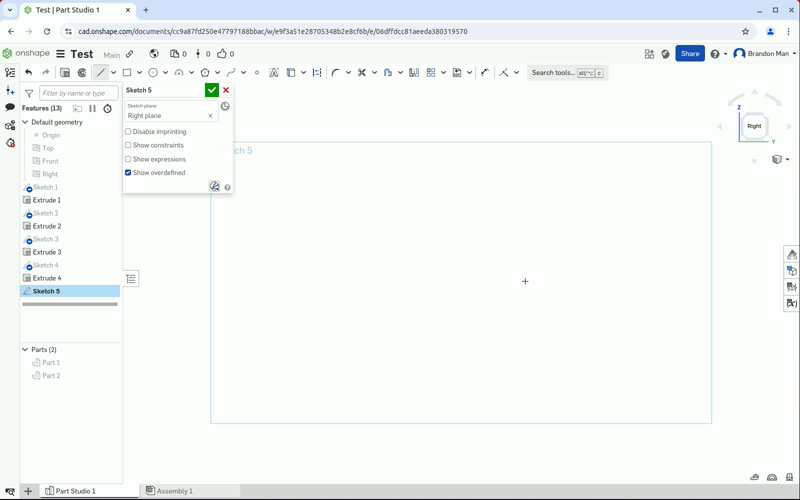
click(525, 280)
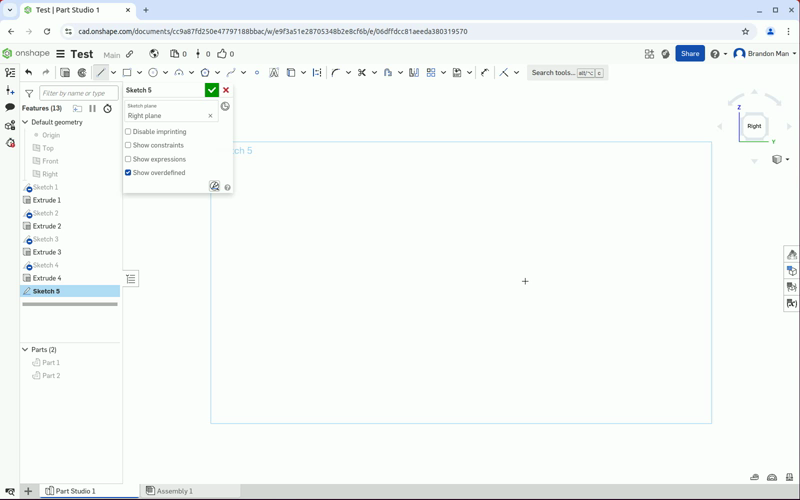
key_up(shift)
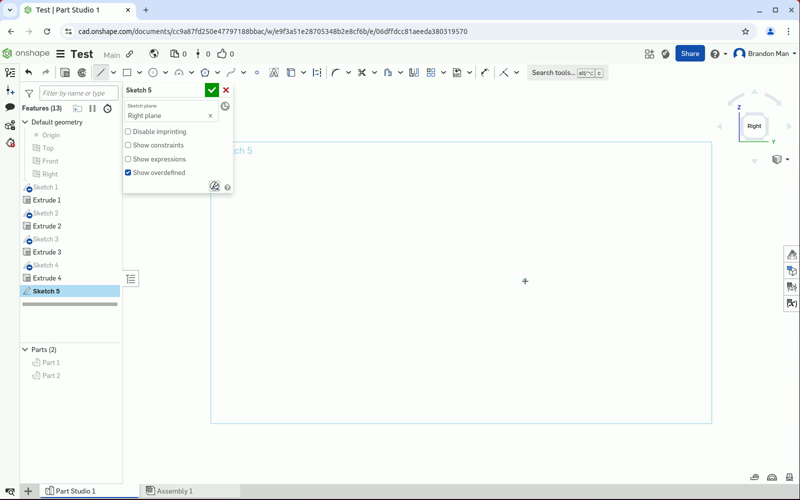
key_down(shift)
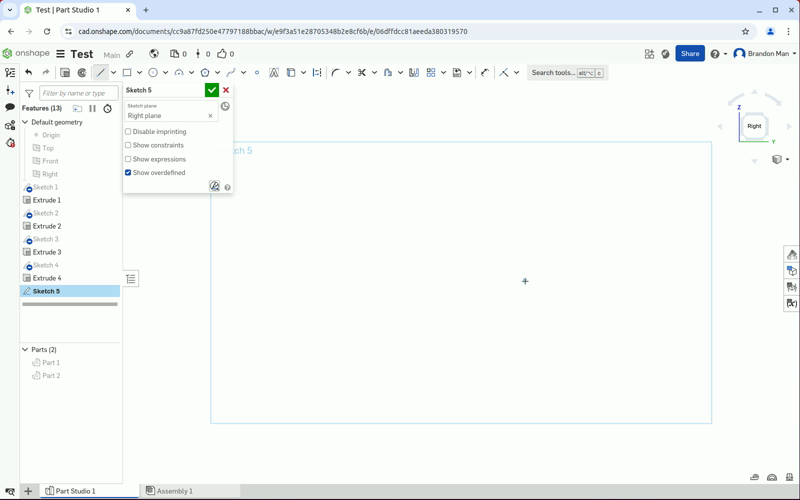
mouse_move(555, 280)
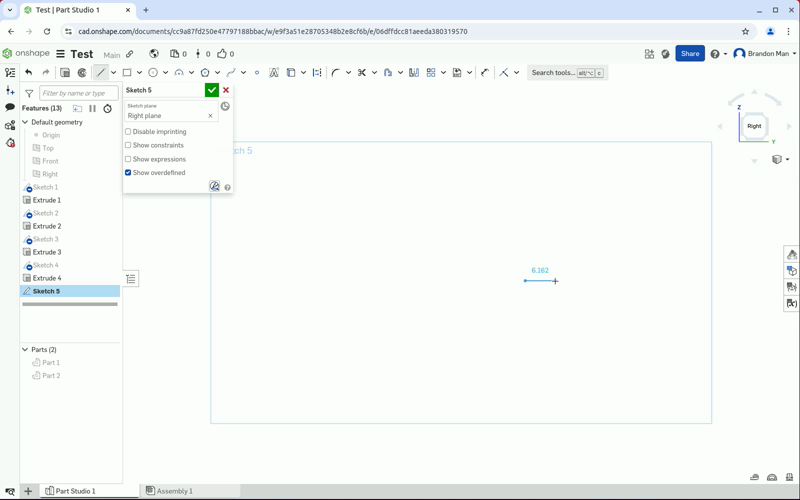
mouse_move(533, 280)
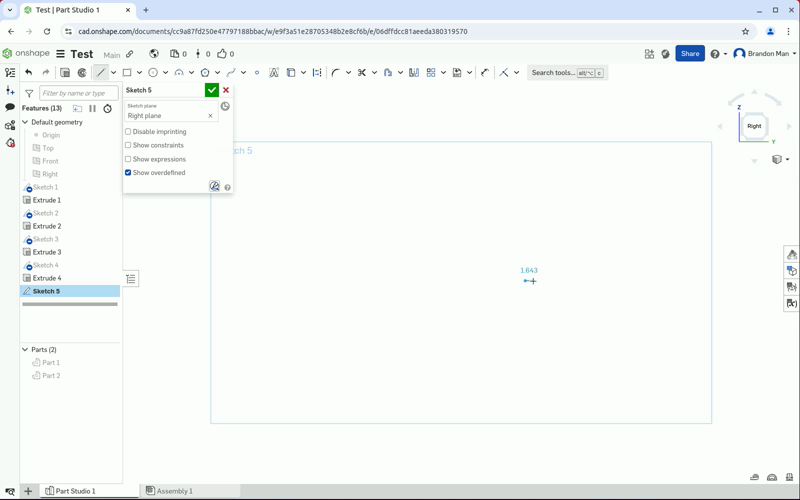
click(533, 280)
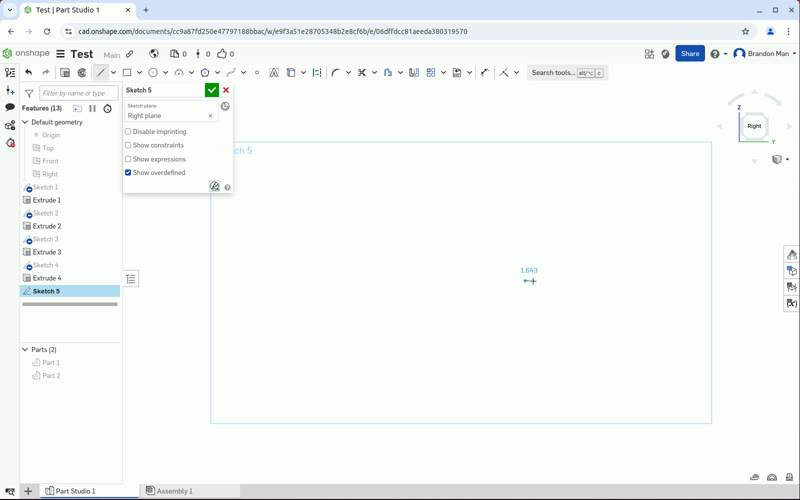
key_up(shift)
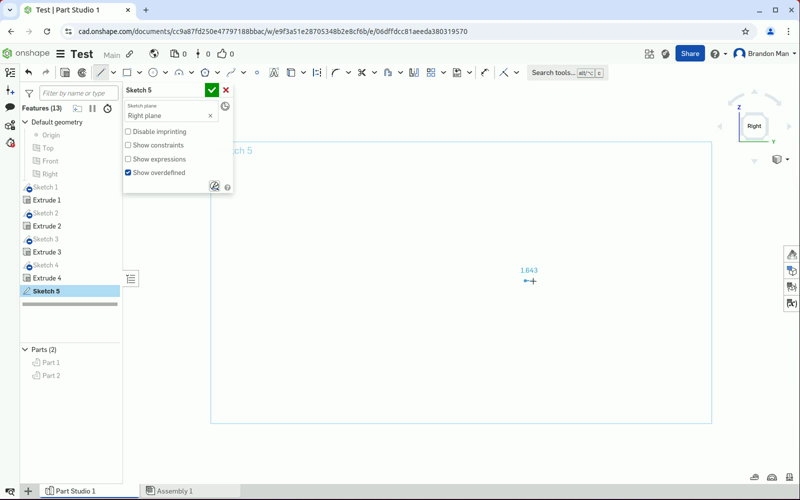
key_down(shift)
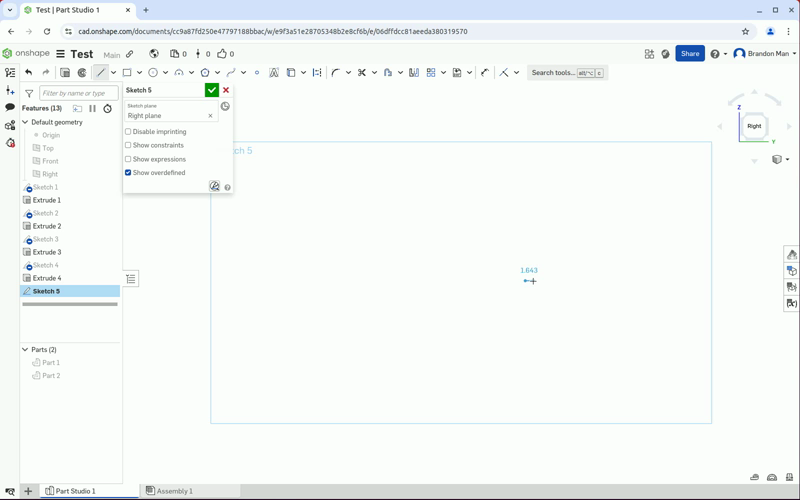
mouse_move(563, 280)
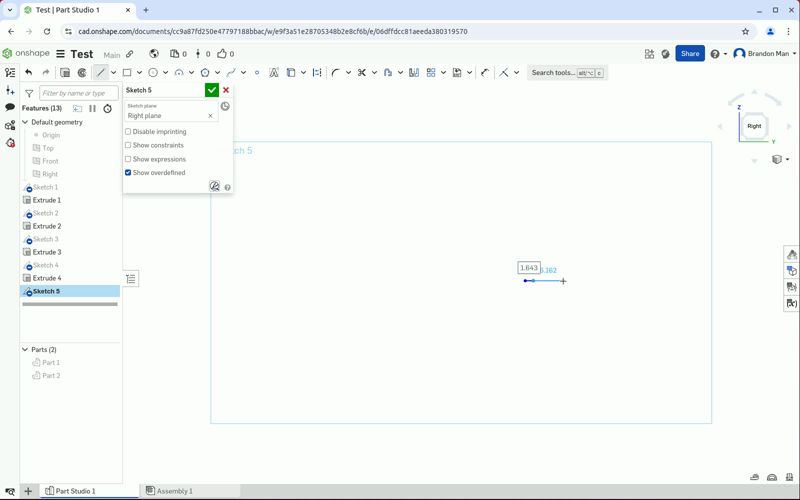
mouse_move(533, 277)
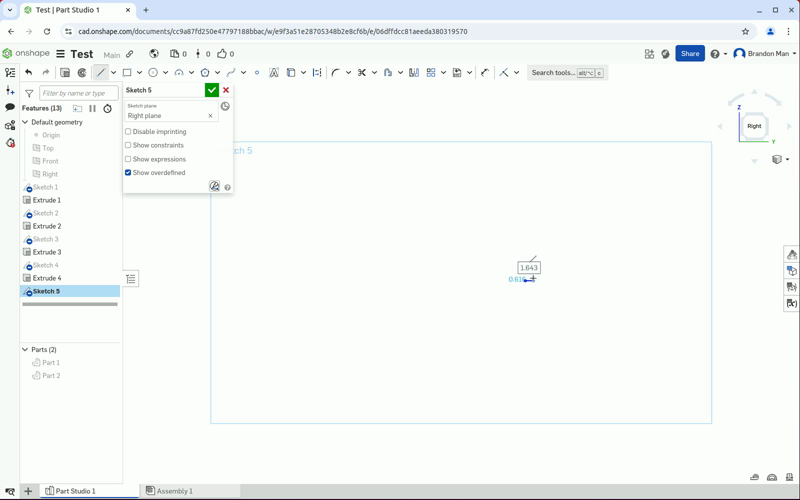
scroll(6)
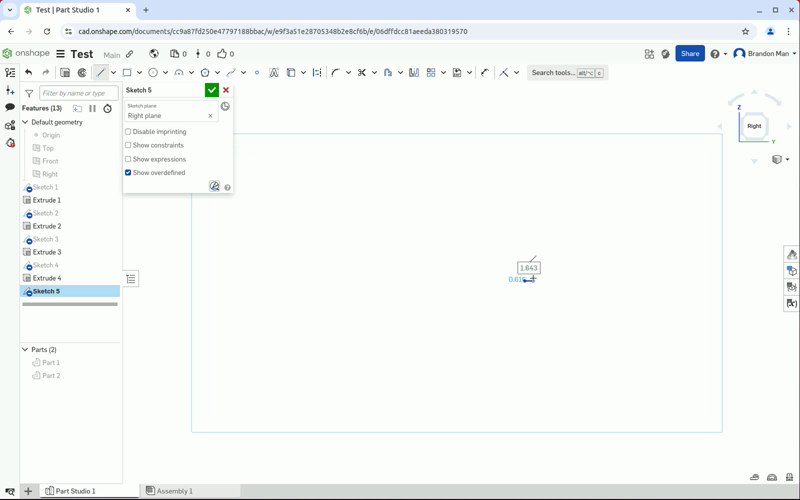
scroll(6)
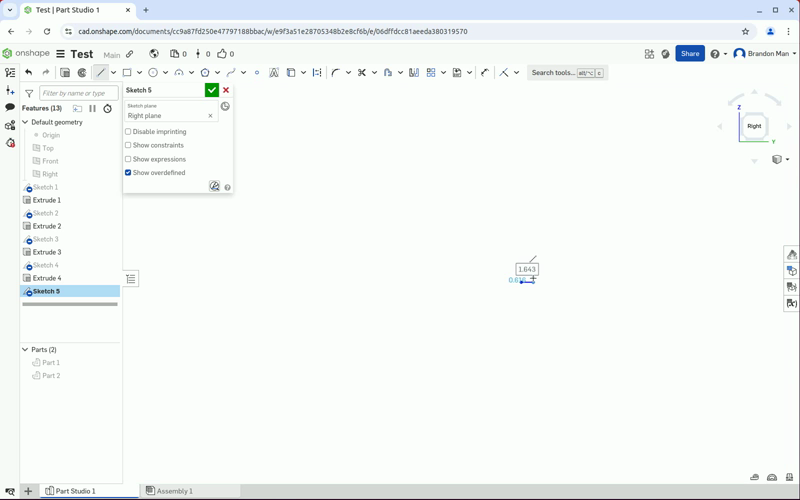
scroll(6)
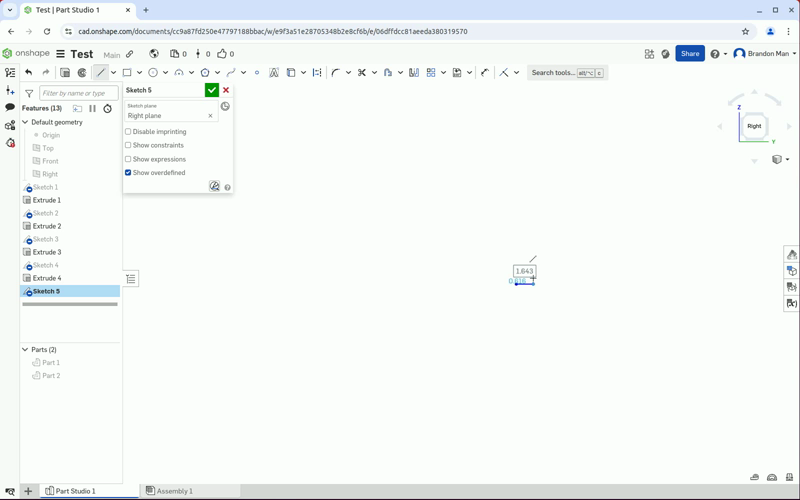
scroll(6)
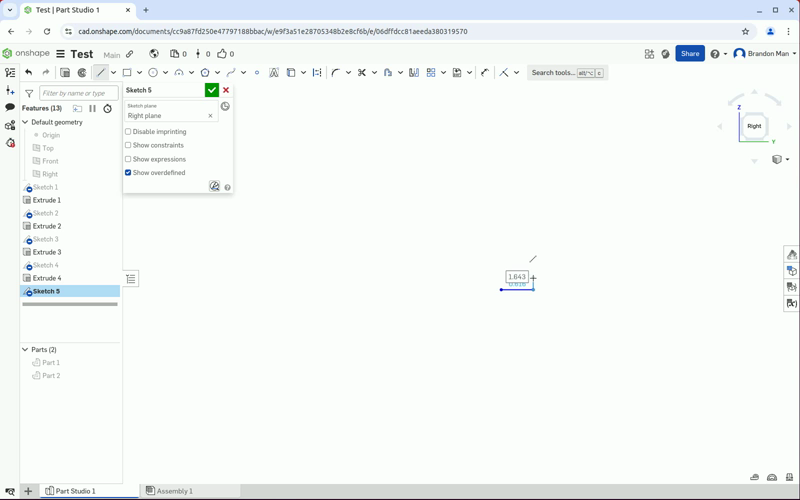
scroll(6)
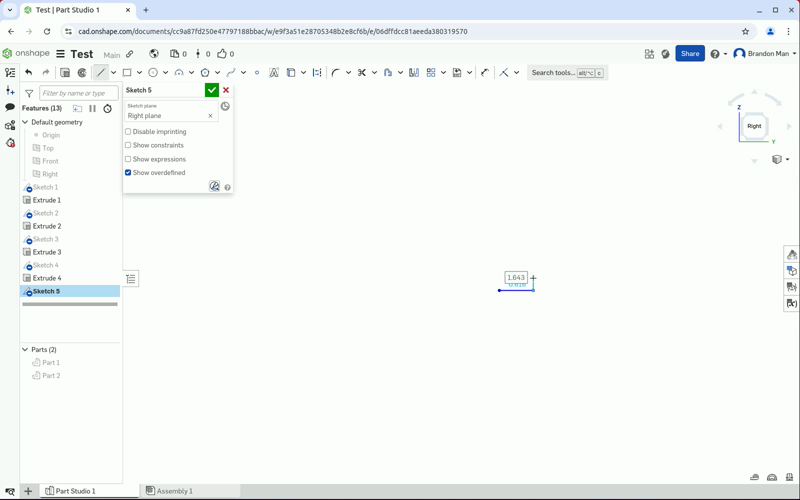
scroll(6)
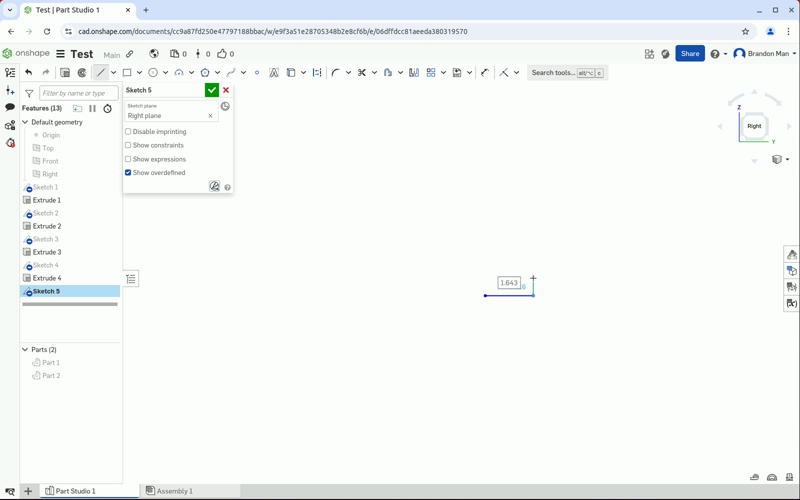
scroll(6)
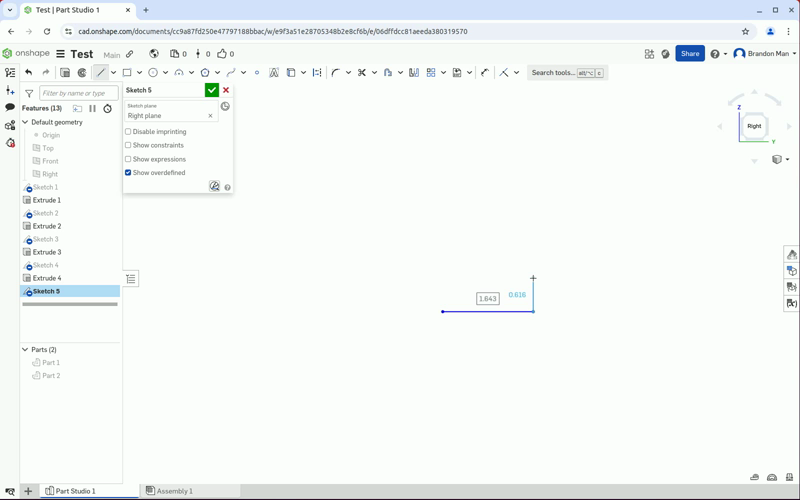
click(533, 277)
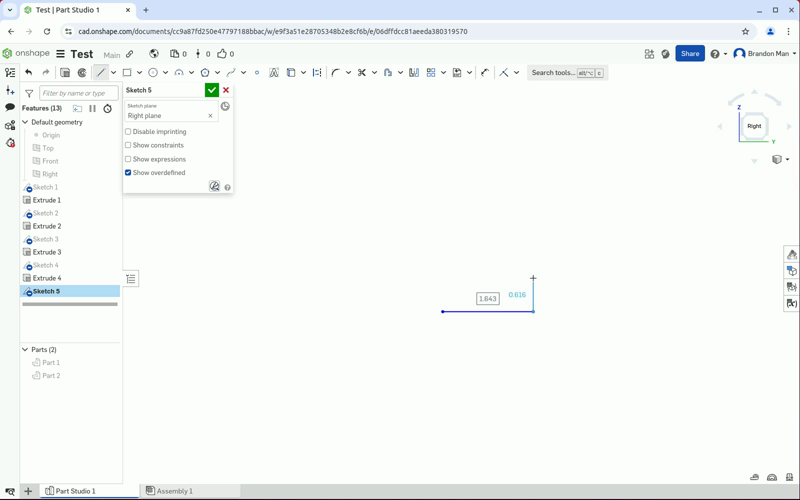
scroll(-6)
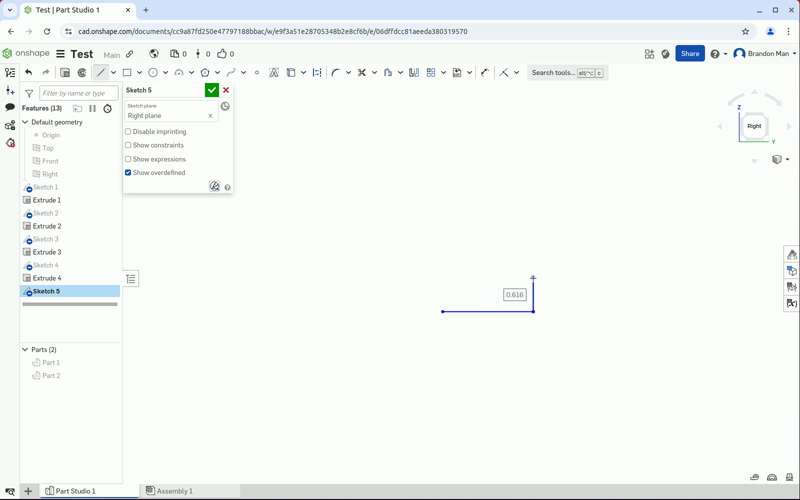
scroll(-6)
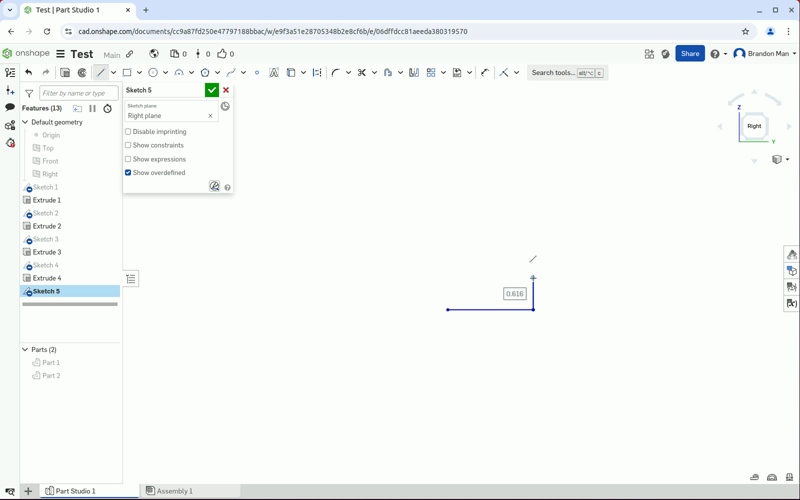
scroll(-6)
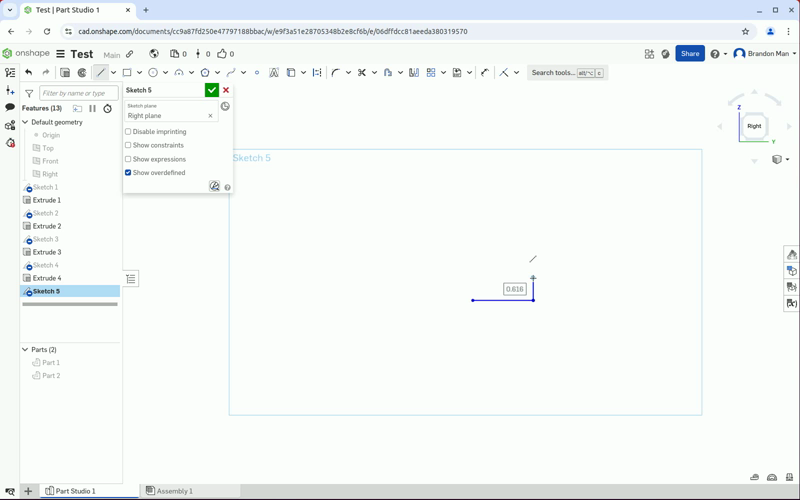
scroll(-6)
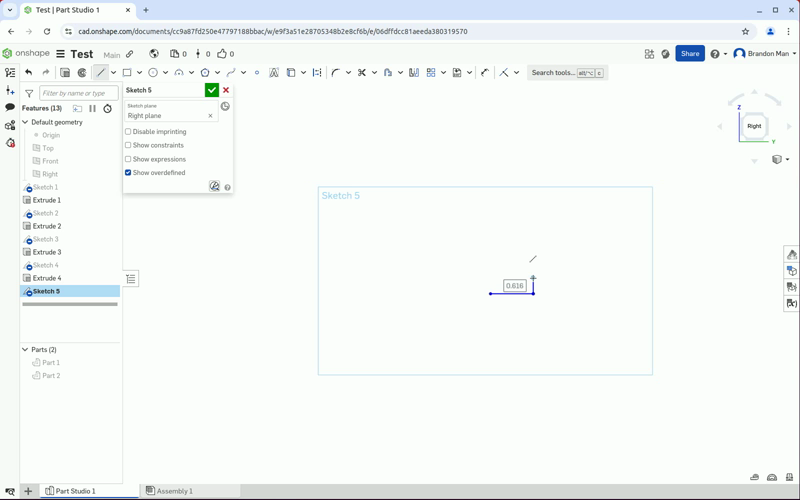
scroll(-6)
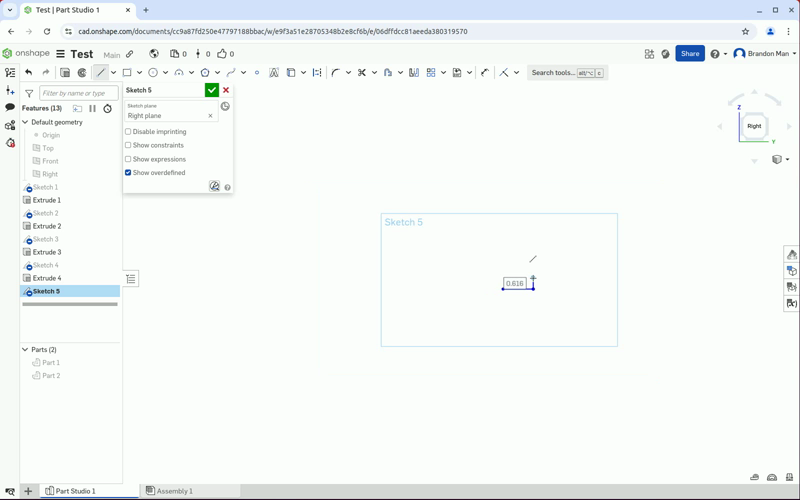
scroll(-6)
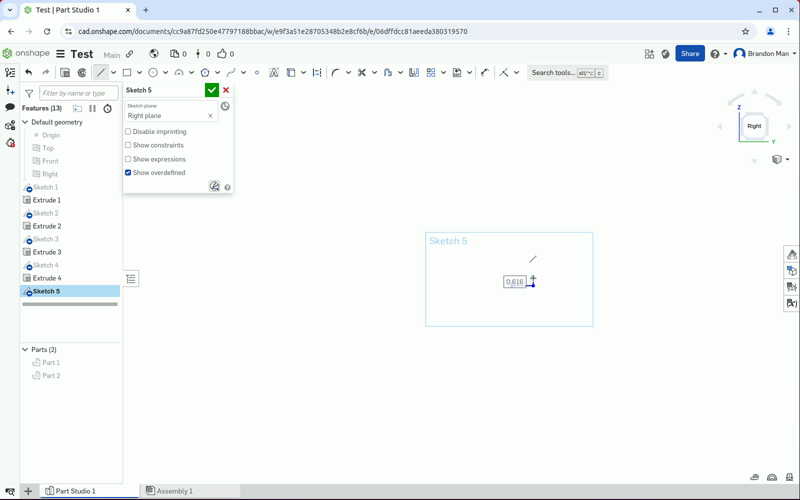
scroll(-6)
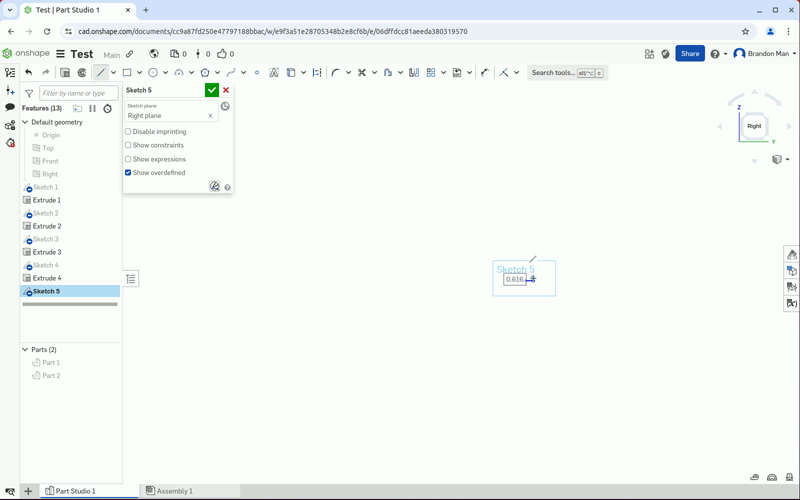
key_up(shift)
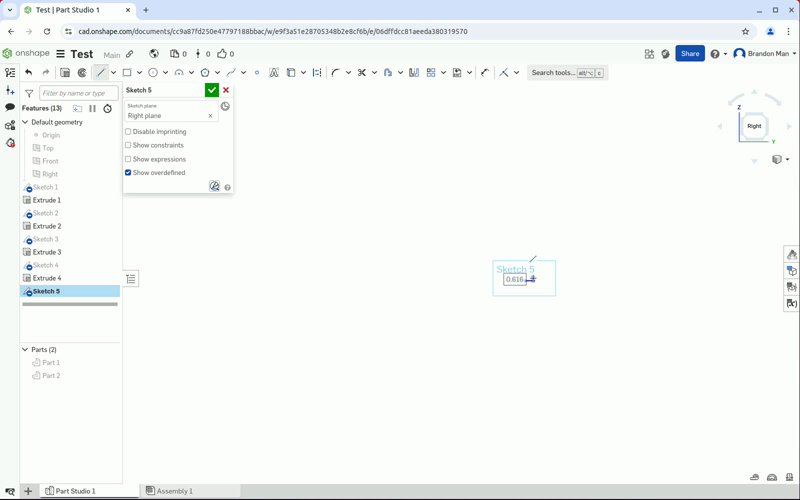
key_down(shift)
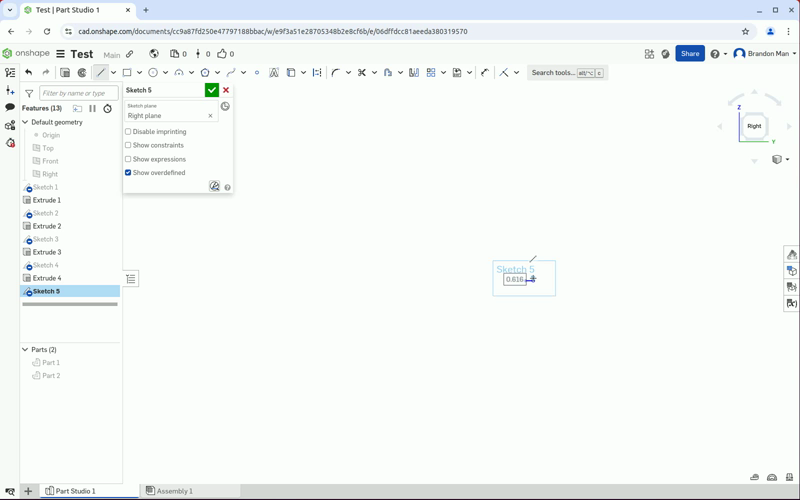
mouse_move(563, 277)
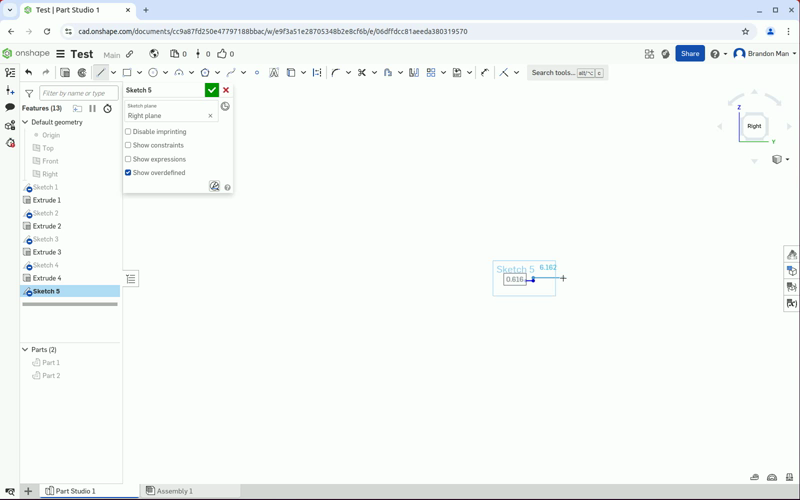
mouse_move(525, 277)
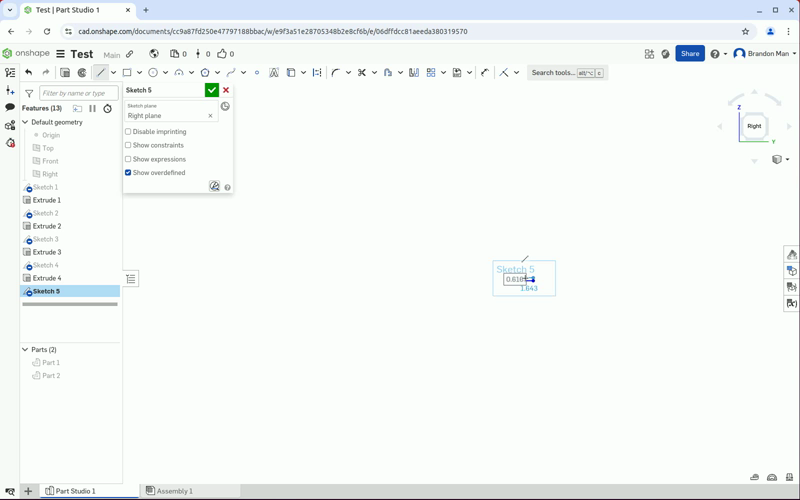
scroll(6)
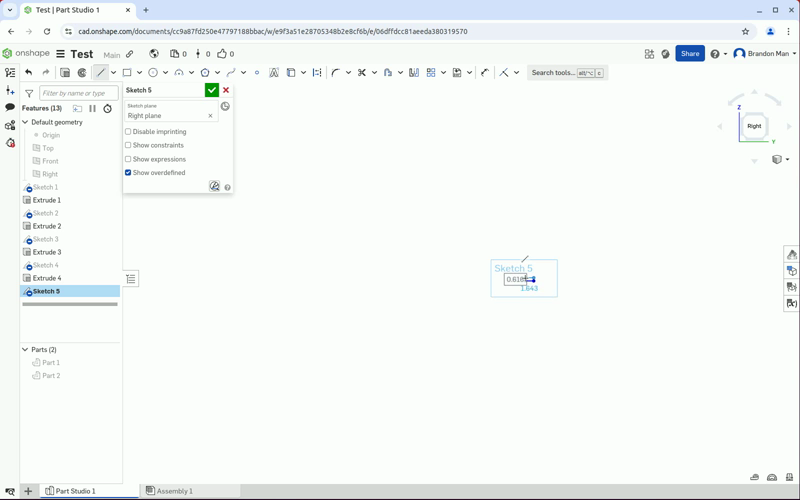
scroll(6)
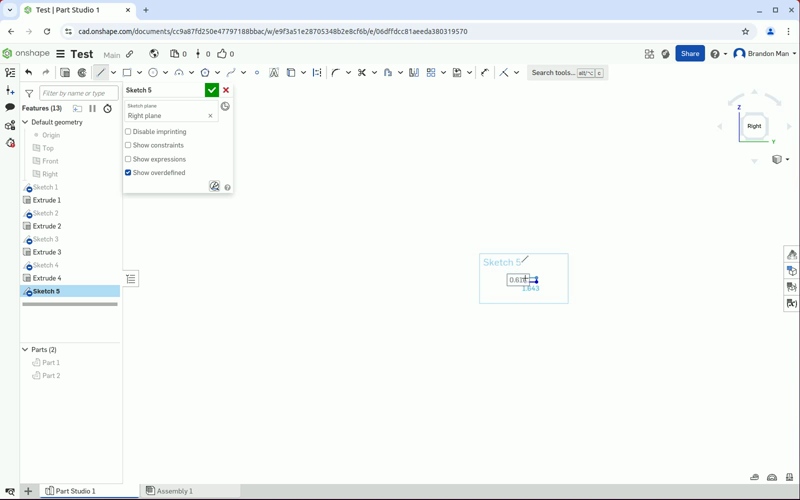
scroll(6)
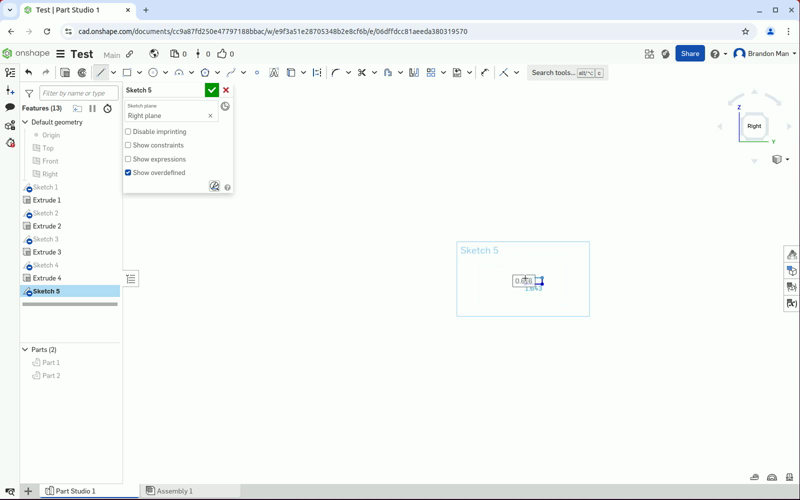
scroll(6)
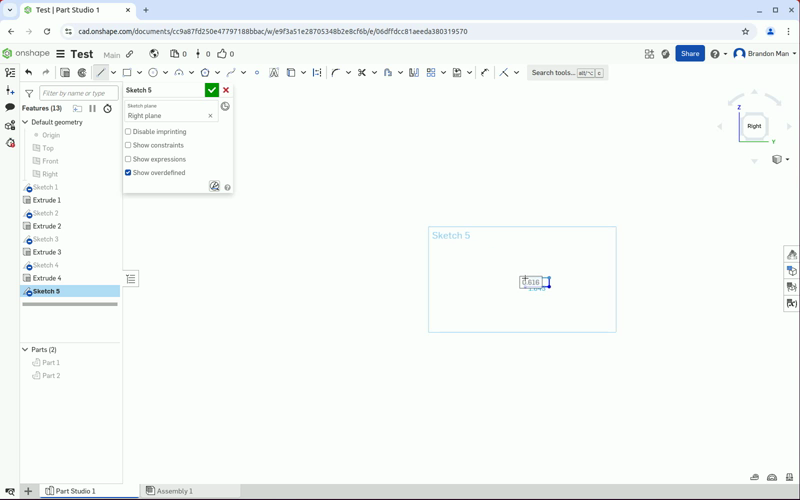
scroll(6)
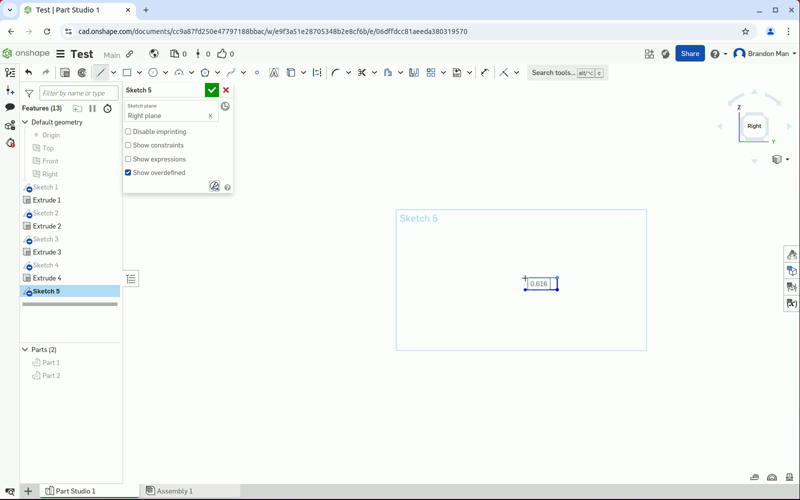
scroll(6)
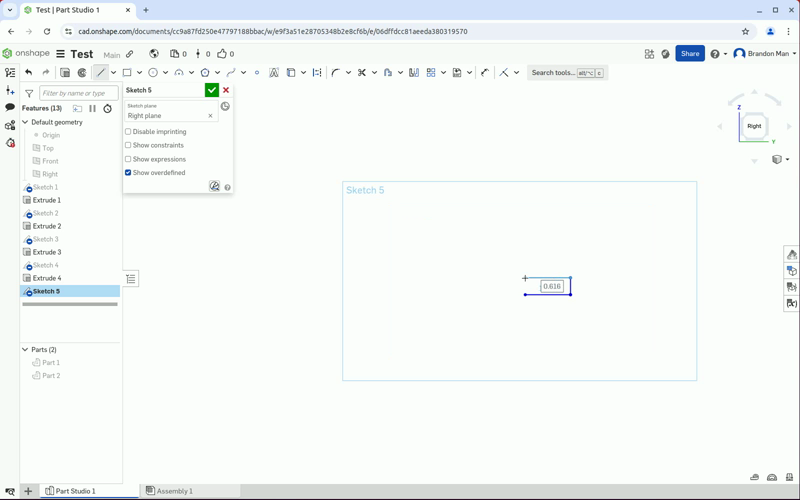
scroll(6)
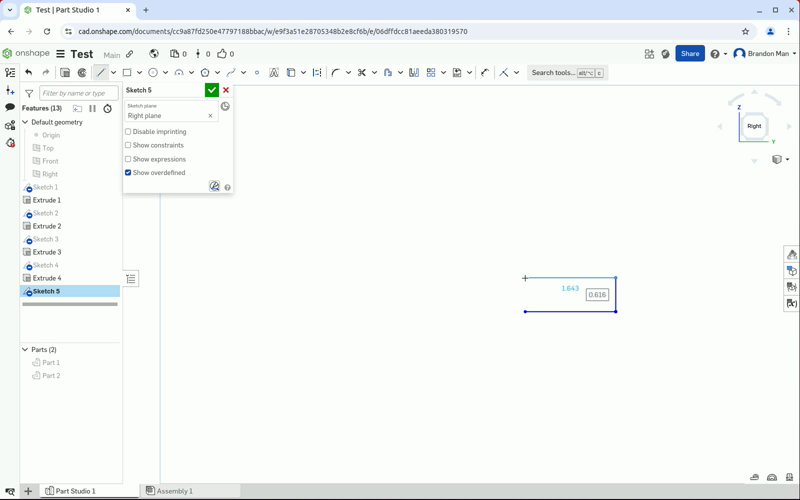
click(525, 277)
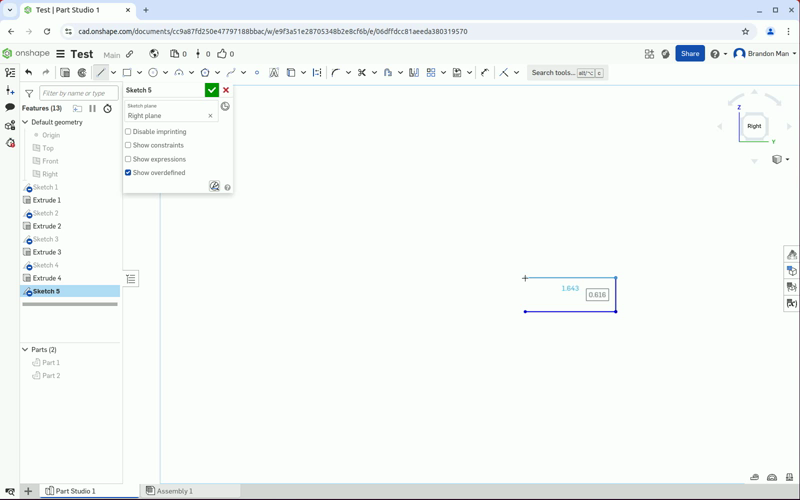
scroll(-6)
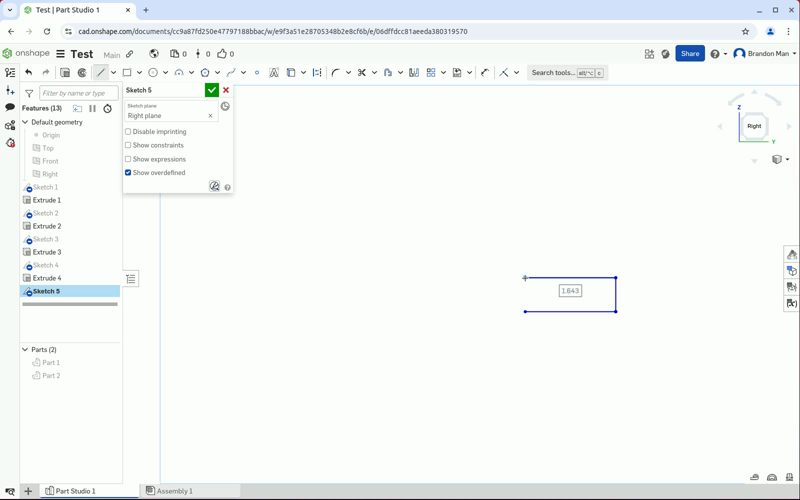
scroll(-6)
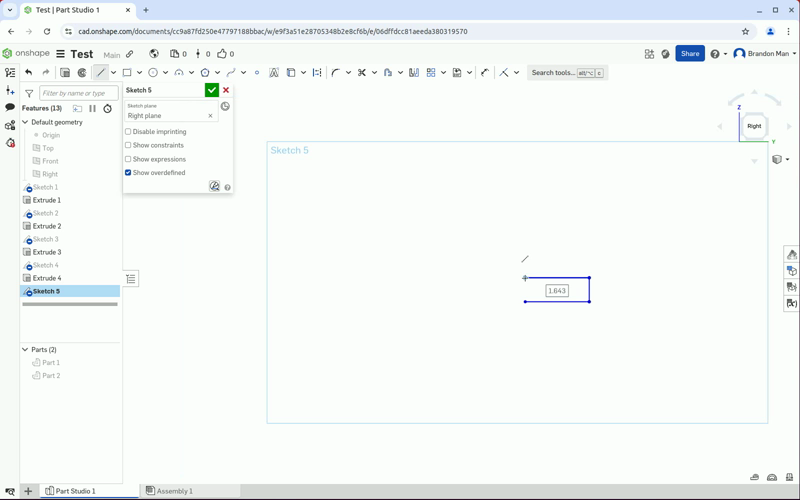
scroll(-6)
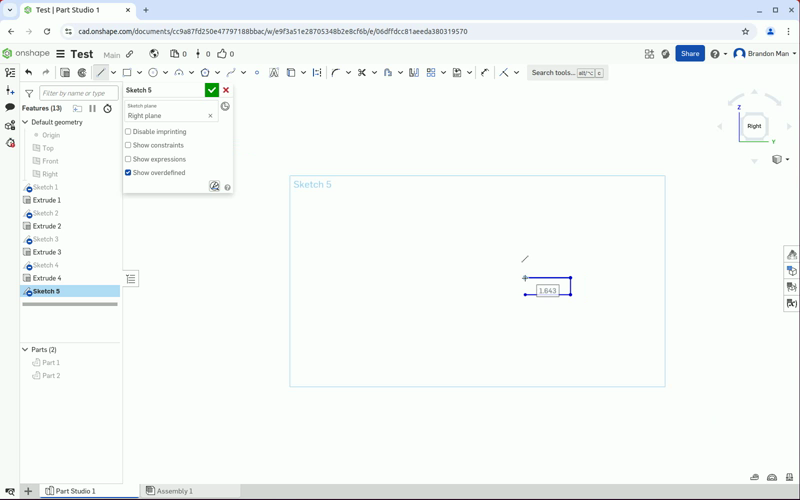
scroll(-6)
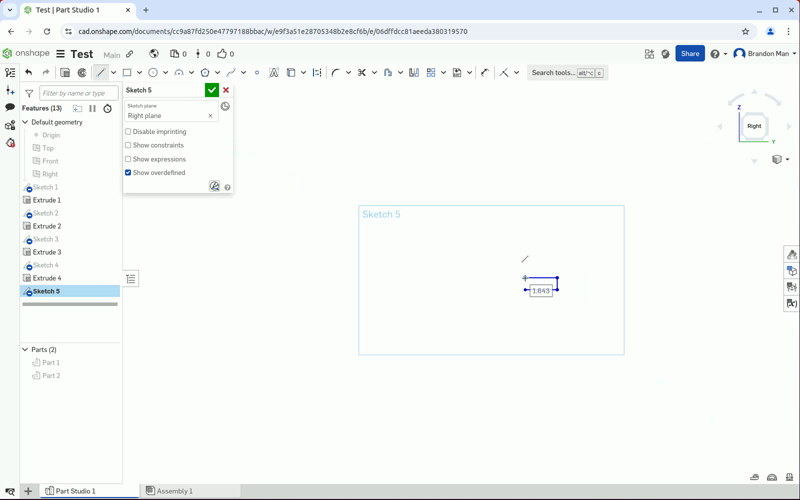
scroll(-6)
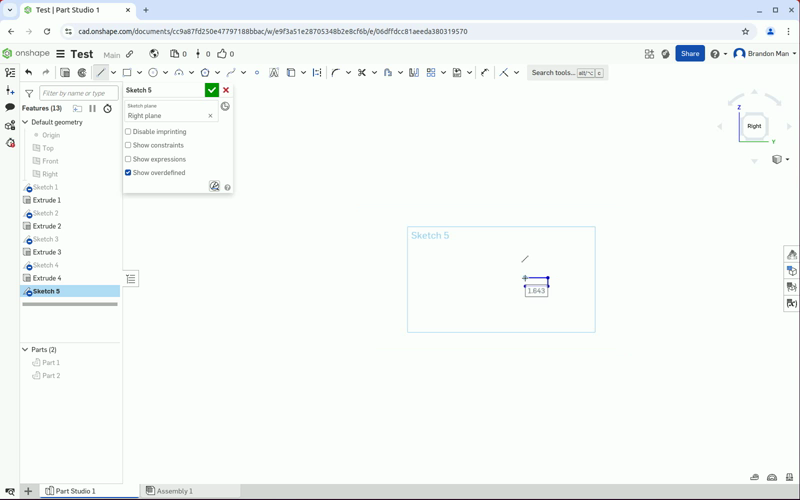
scroll(-6)
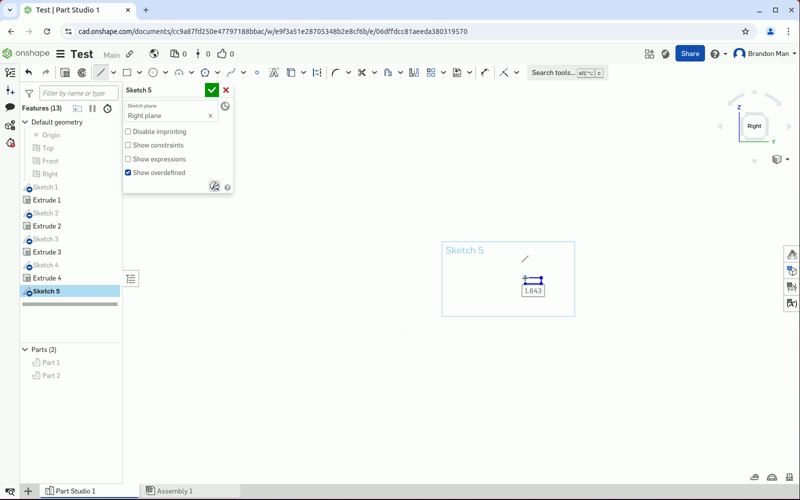
scroll(-6)
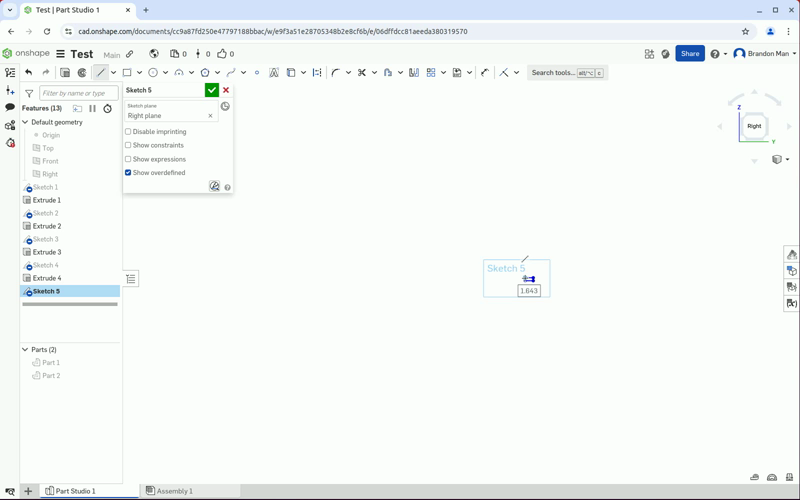
key_up(shift)
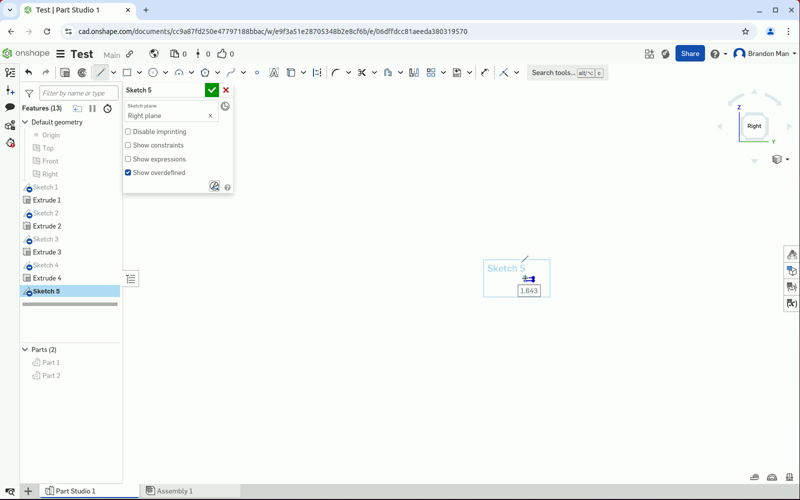
mouse_move(555, 277)
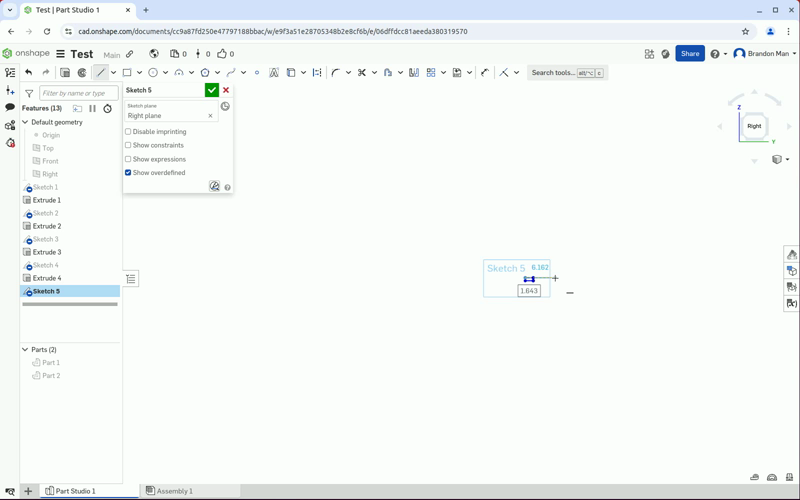
key_down(shift)
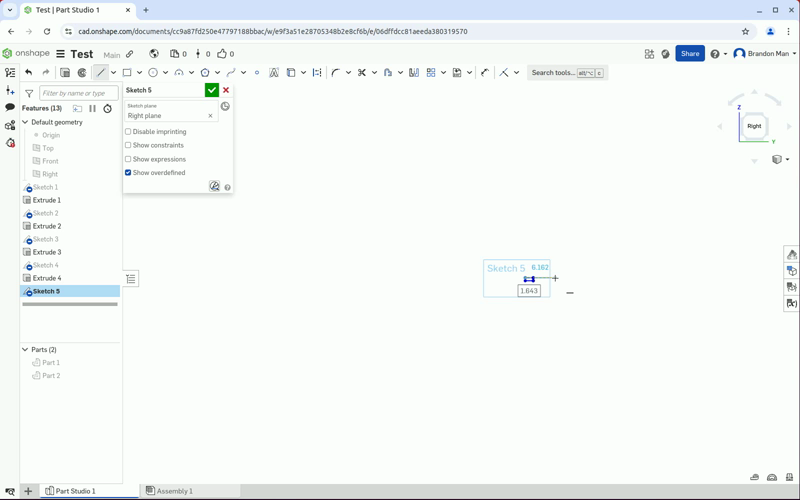
mouse_move(525, 280)
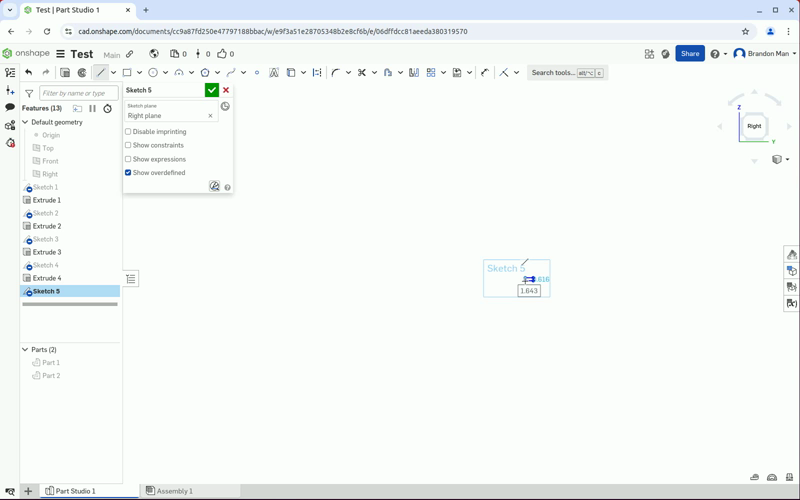
scroll(6)
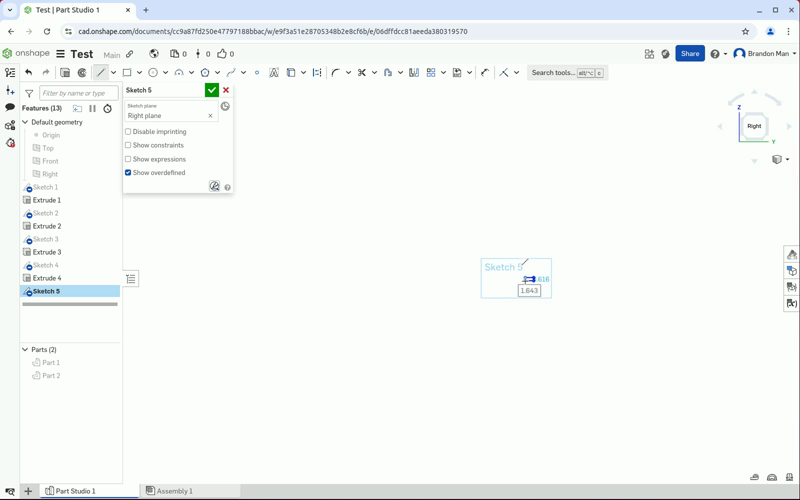
scroll(6)
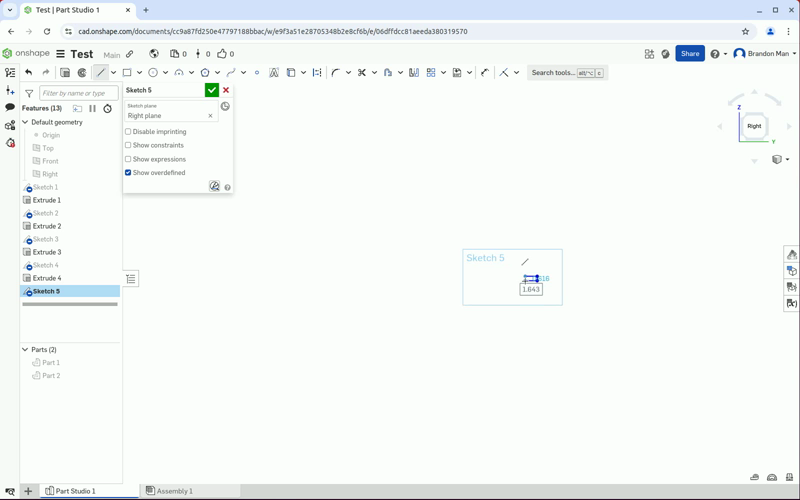
scroll(6)
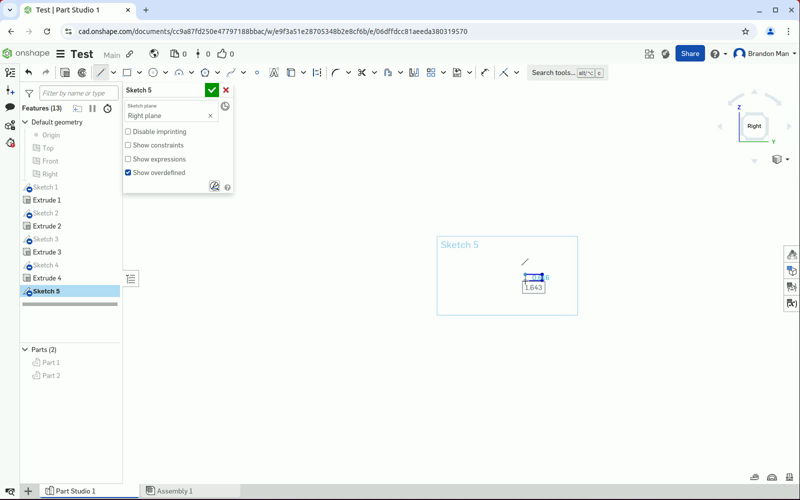
scroll(6)
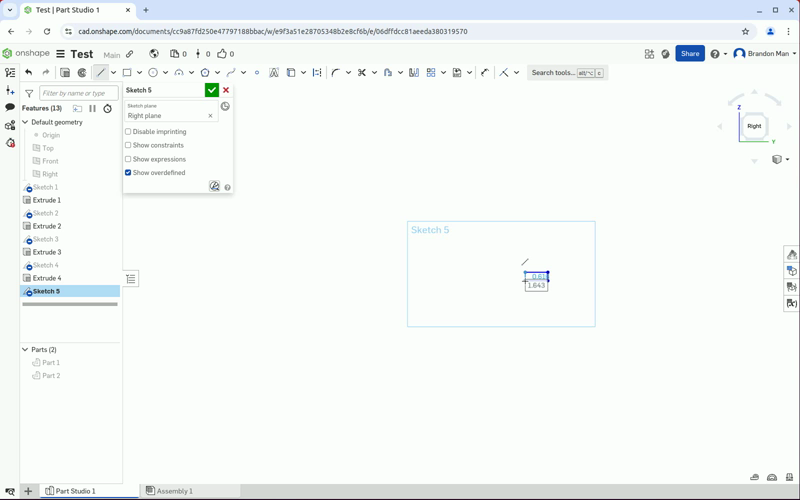
scroll(6)
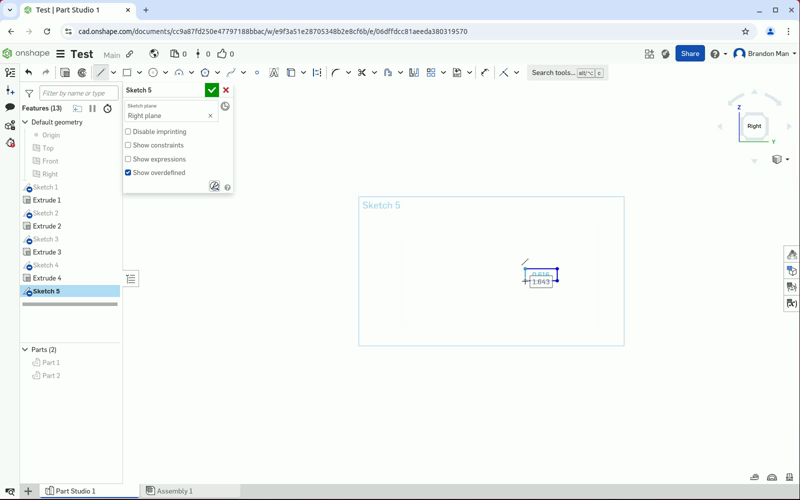
scroll(6)
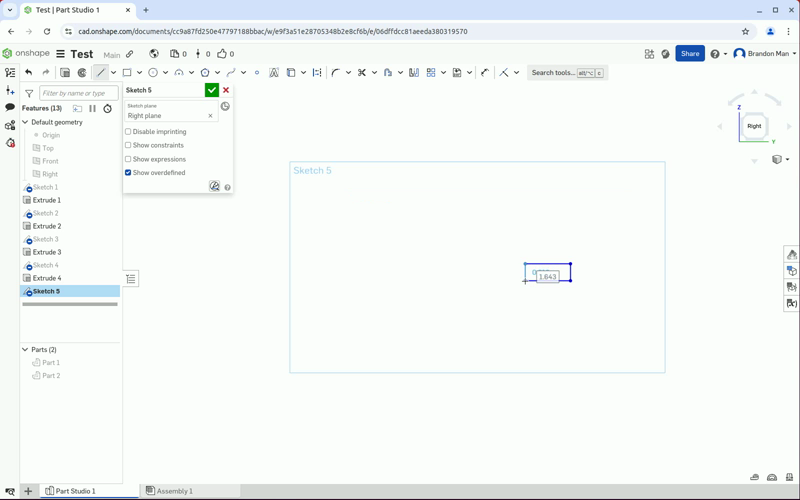
scroll(6)
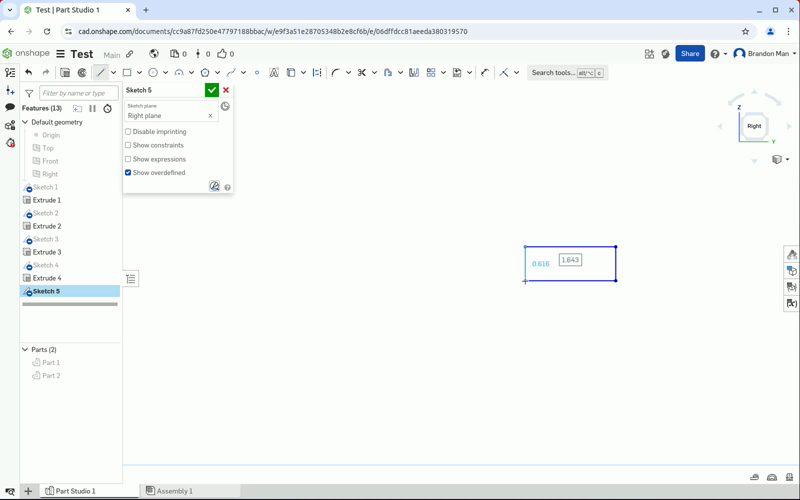
key_up(shift)
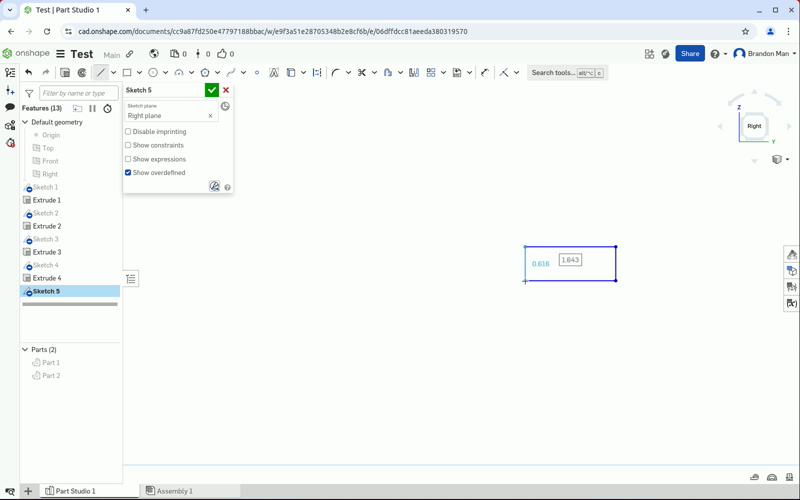
click(525, 280)
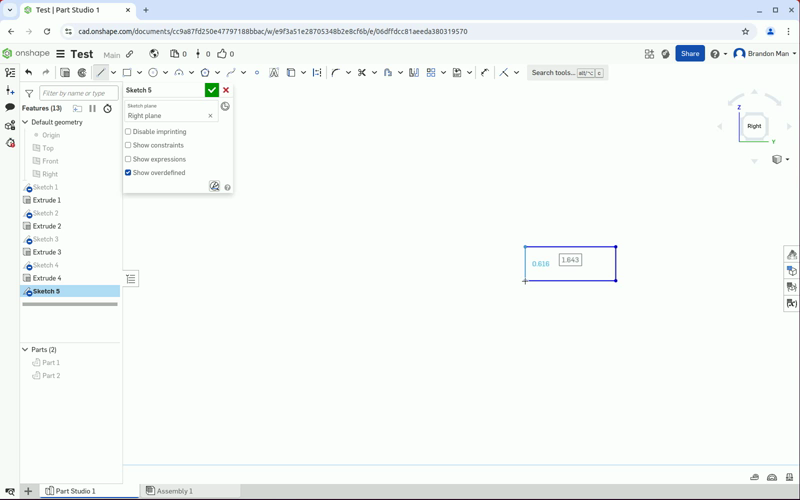
scroll(-6)
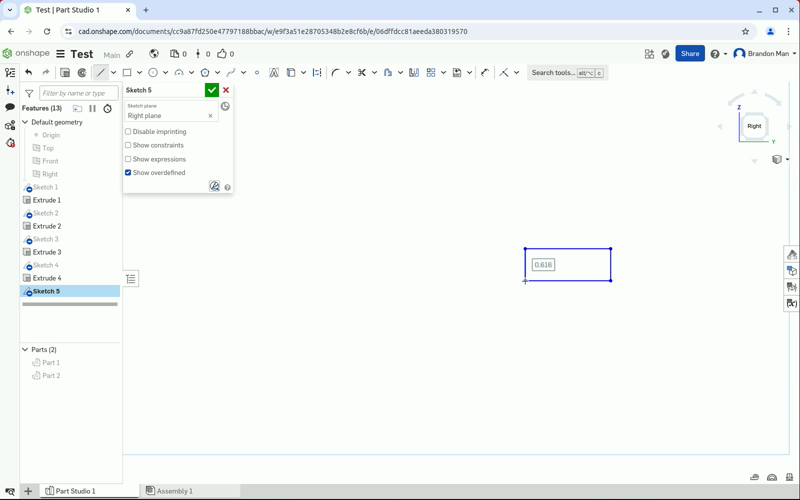
scroll(-6)
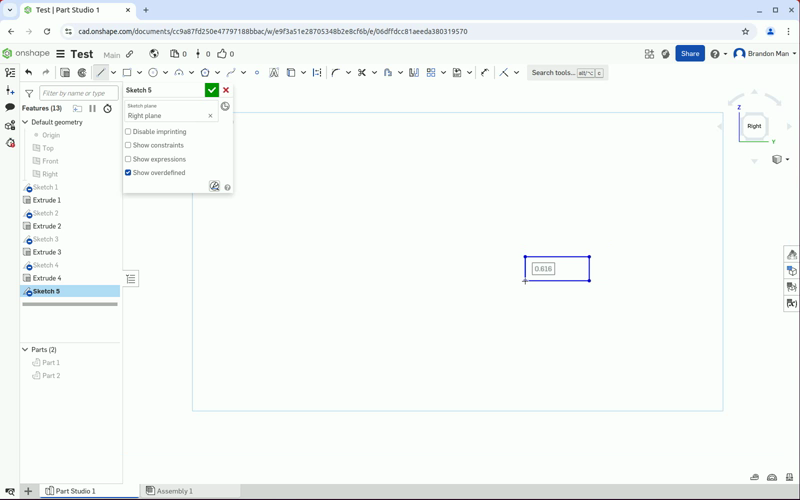
scroll(-6)
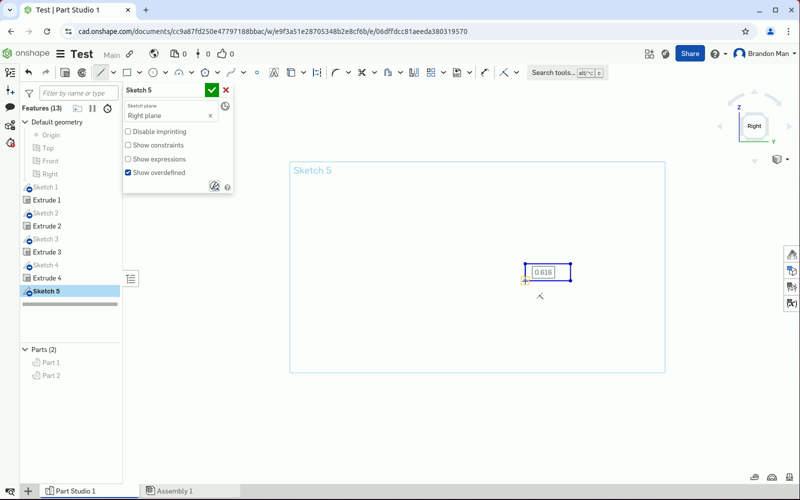
scroll(-6)
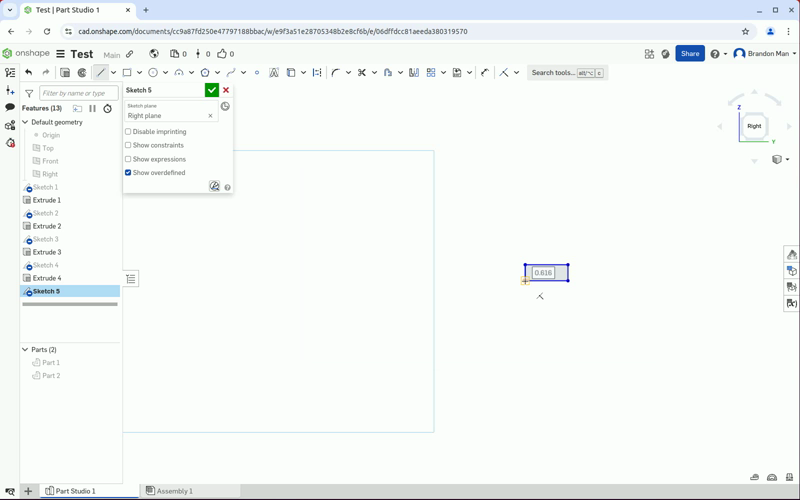
scroll(-6)
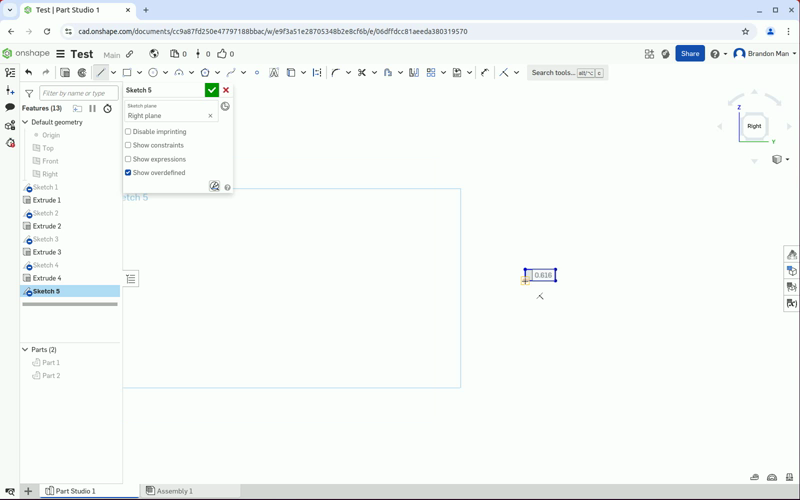
scroll(-6)
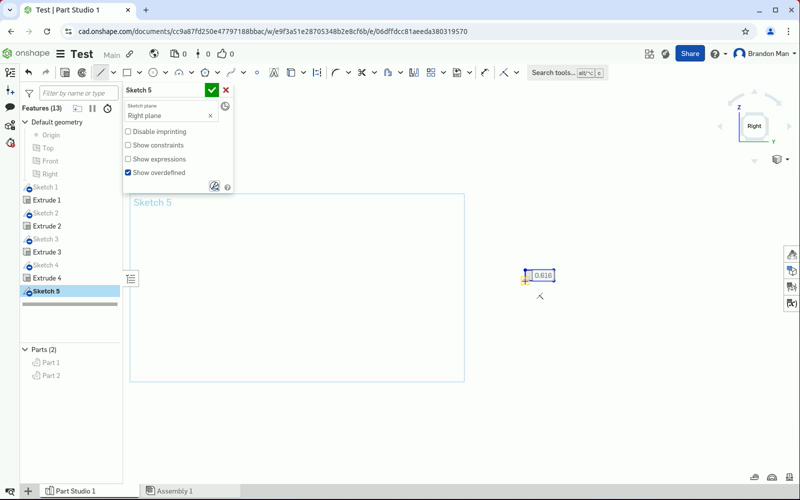
scroll(-6)
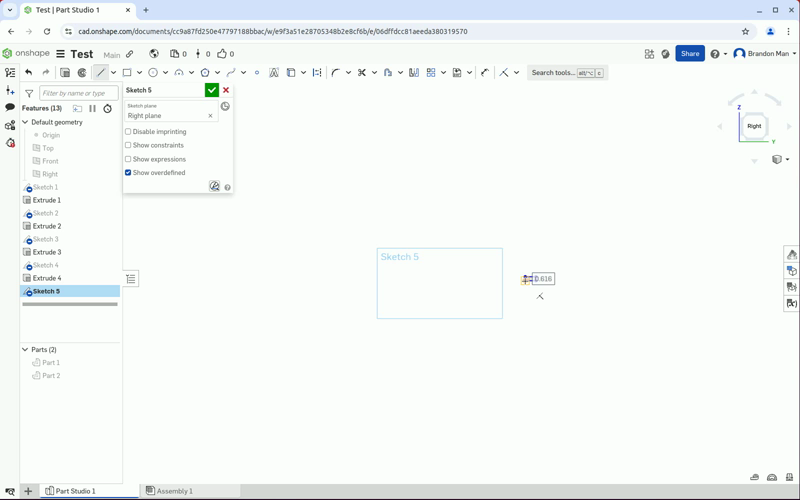
key(esc)
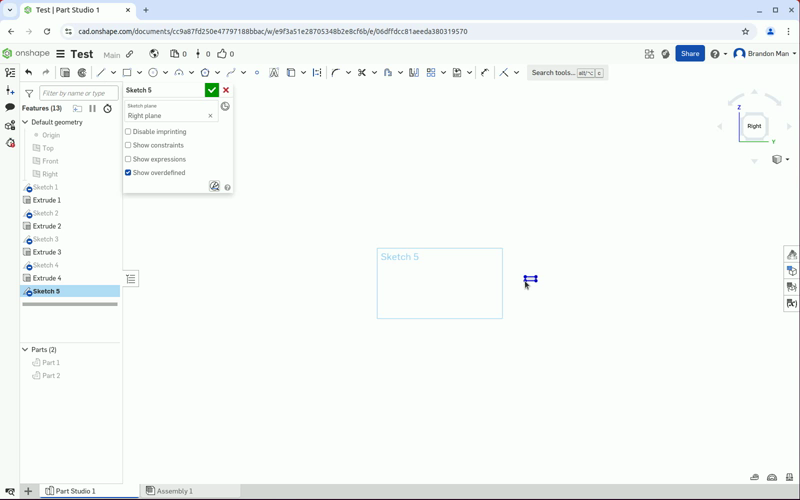
key(l)
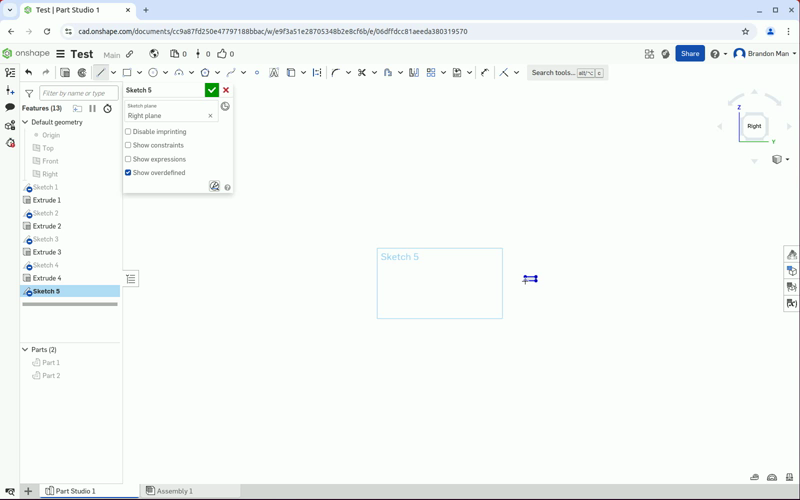
key_down(shift)
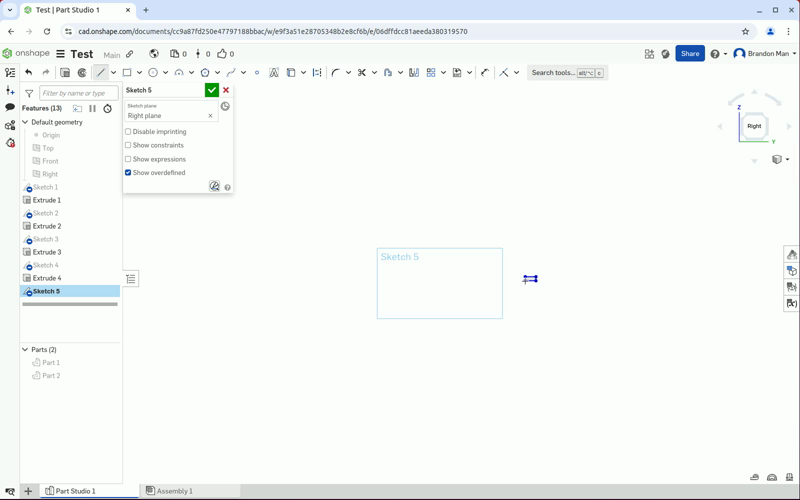
mouse_move(526, 278)
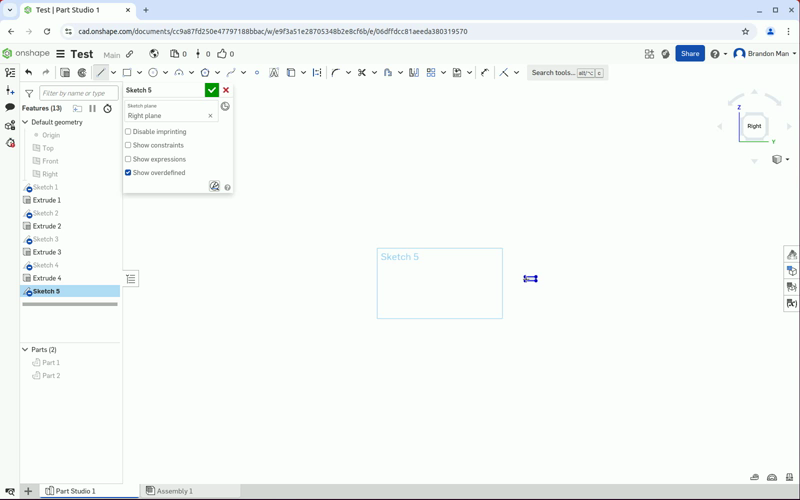
scroll(6)
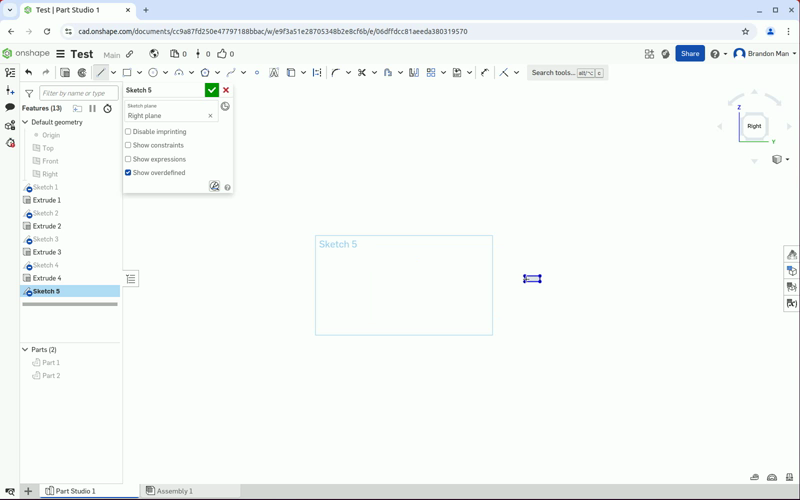
scroll(6)
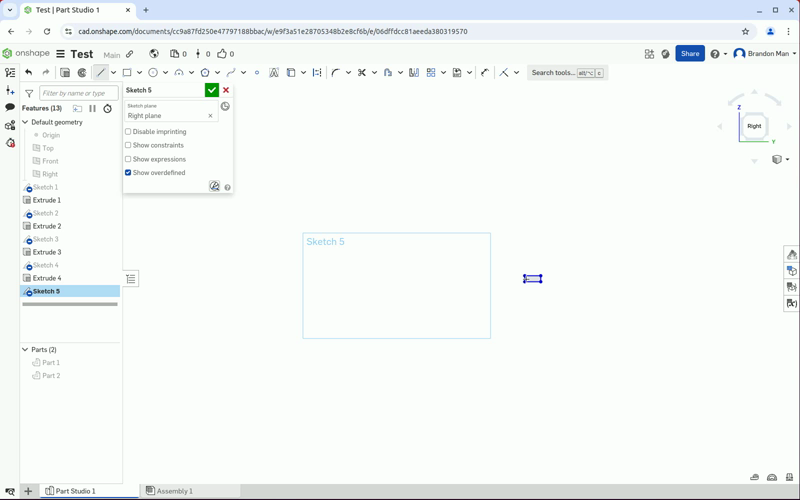
scroll(6)
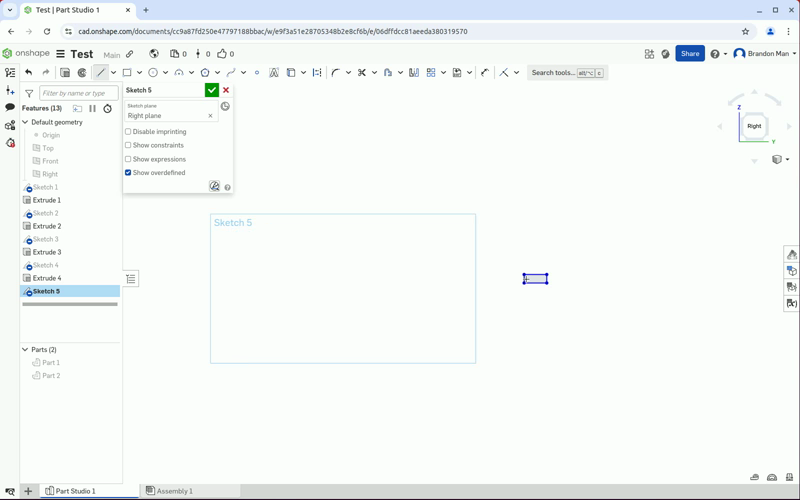
scroll(6)
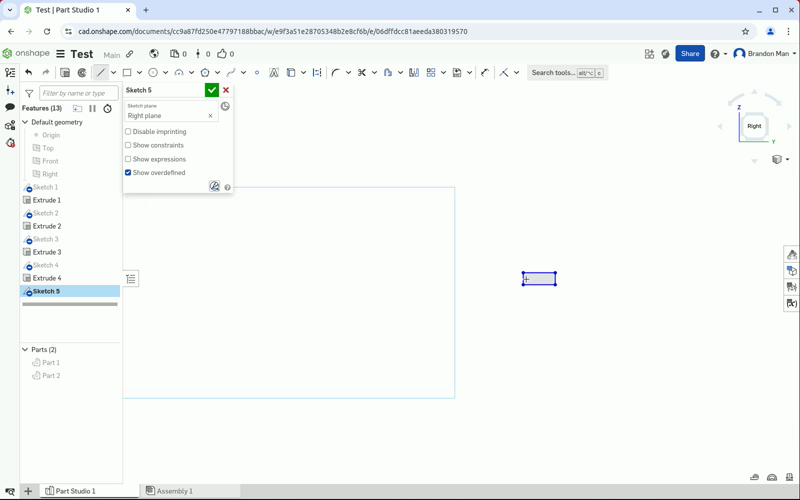
scroll(6)
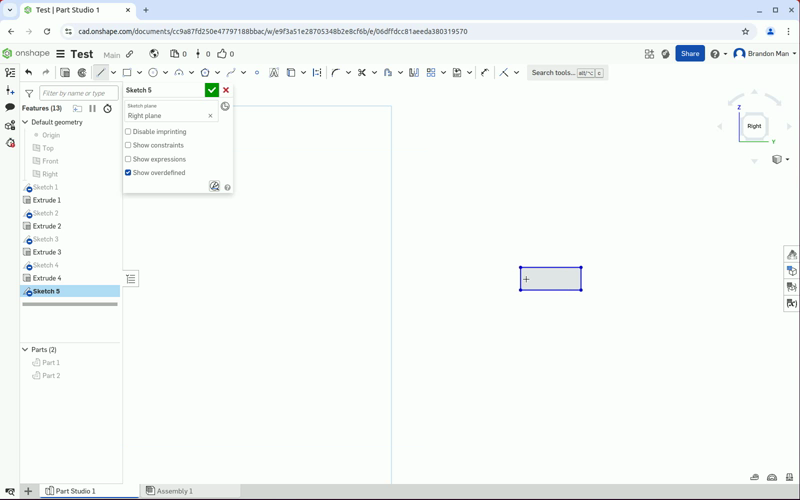
scroll(6)
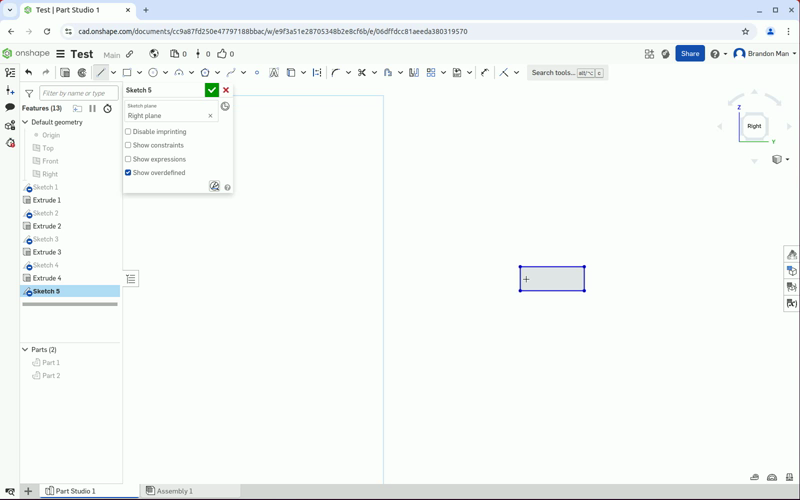
scroll(6)
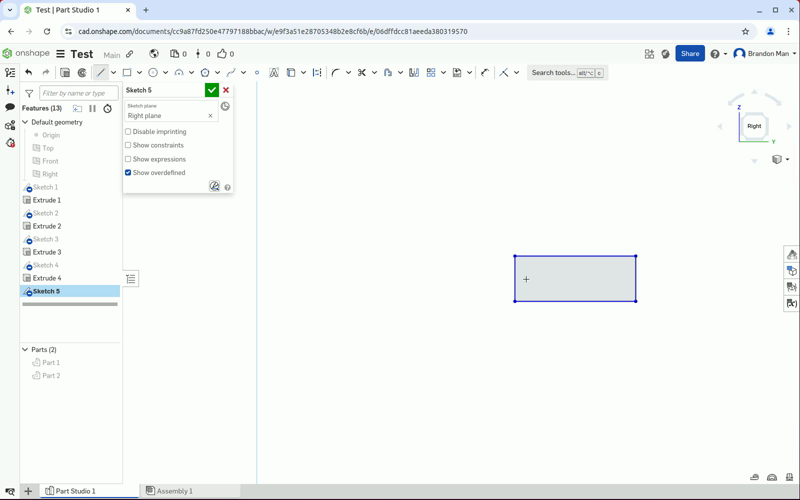
click(526, 278)
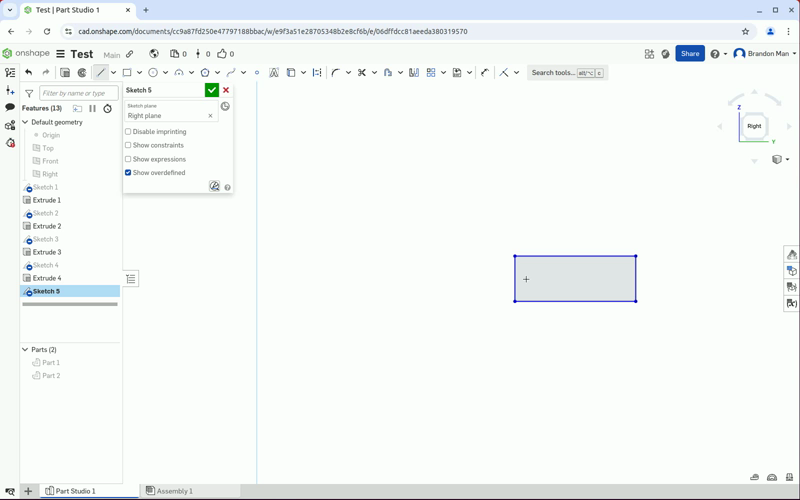
scroll(-6)
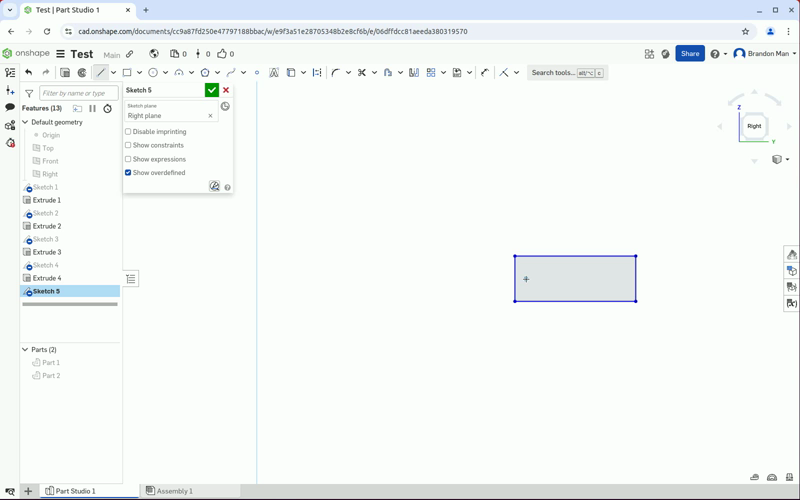
scroll(-6)
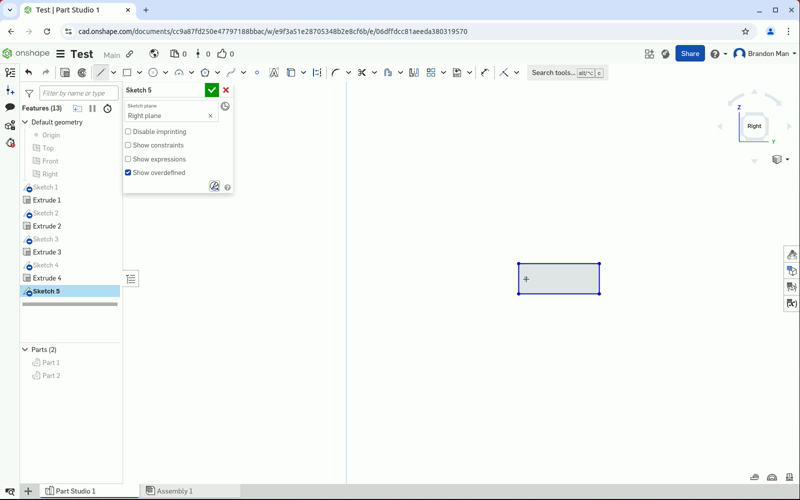
scroll(-6)
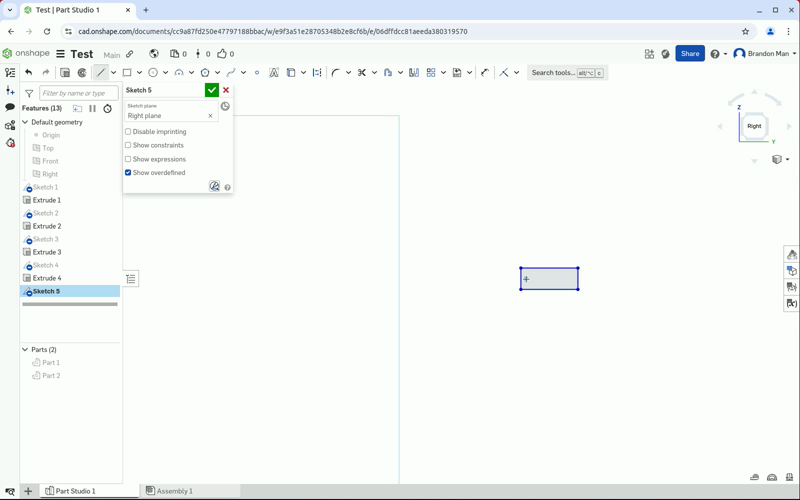
scroll(-6)
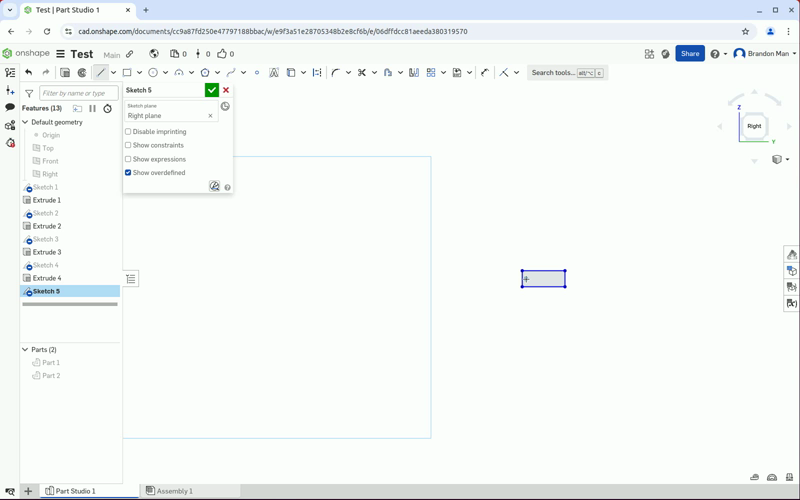
scroll(-6)
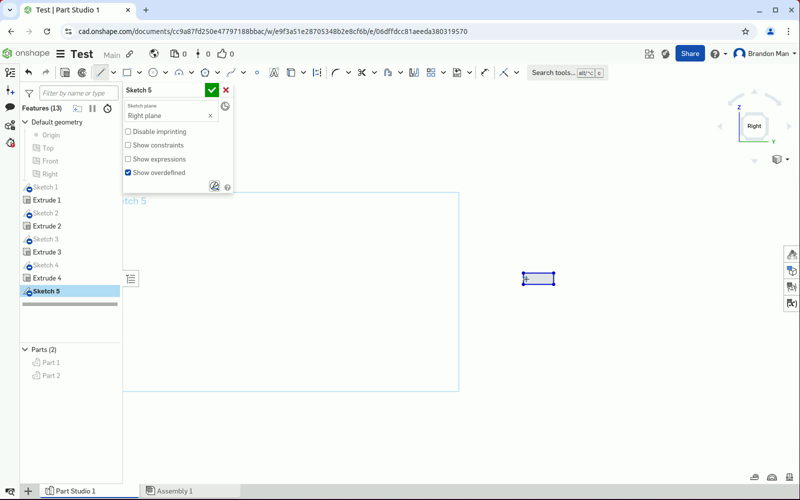
scroll(-6)
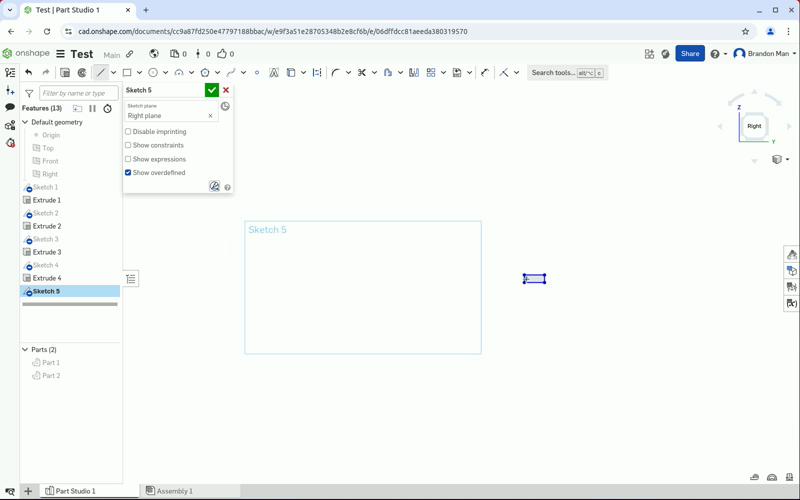
scroll(-6)
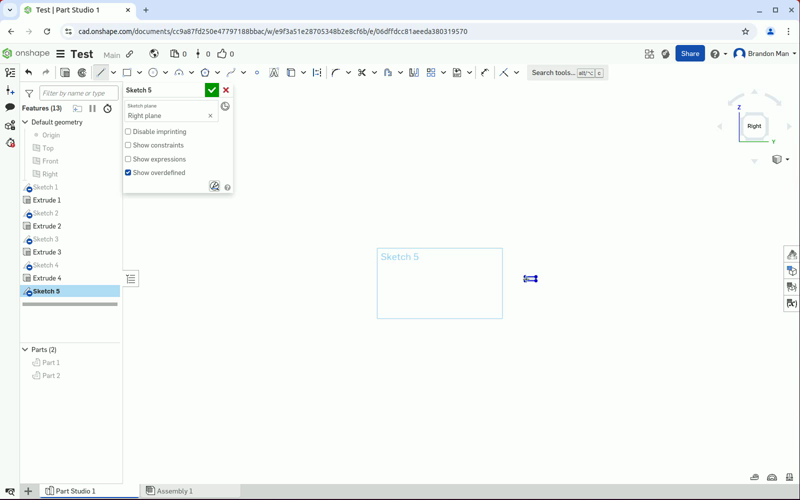
key_up(shift)
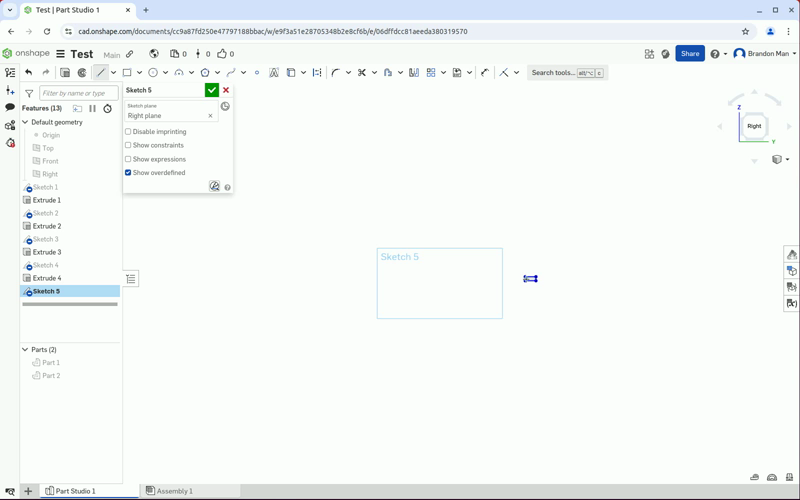
key_down(shift)
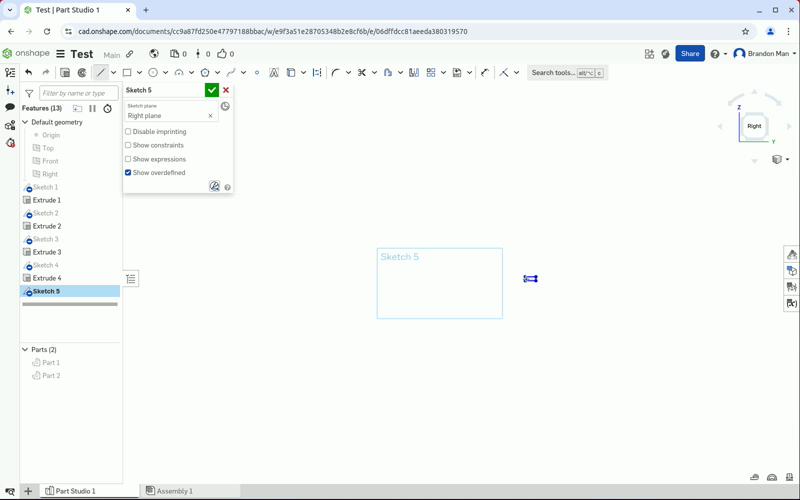
mouse_move(556, 278)
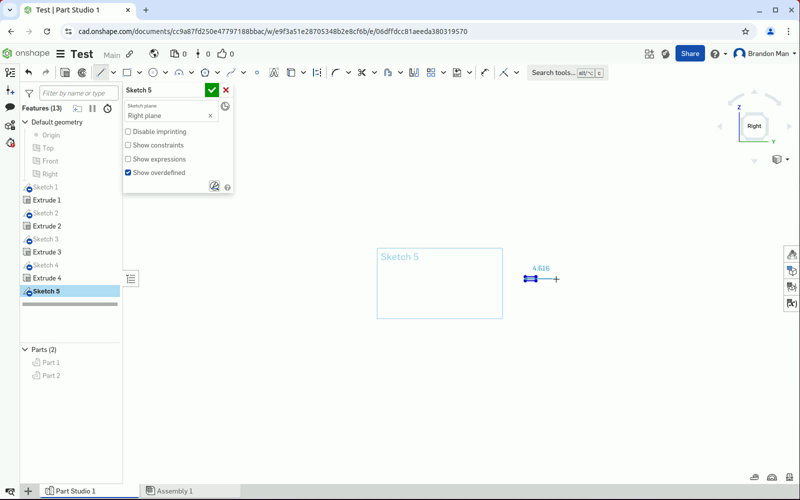
mouse_move(532, 278)
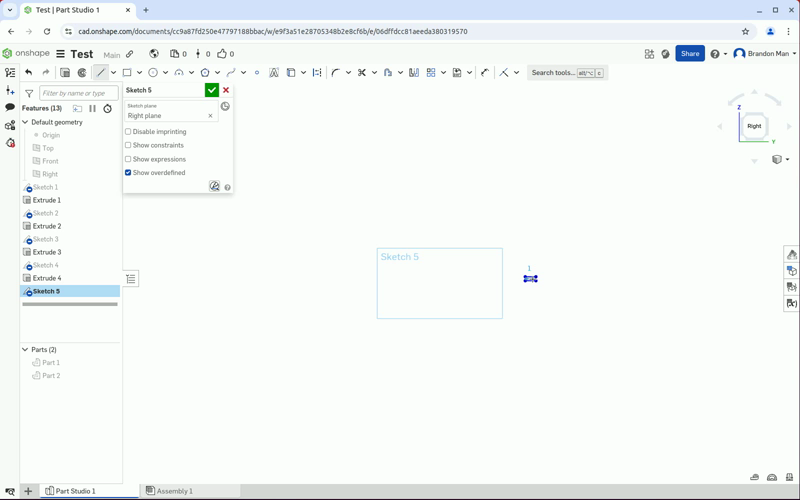
scroll(6)
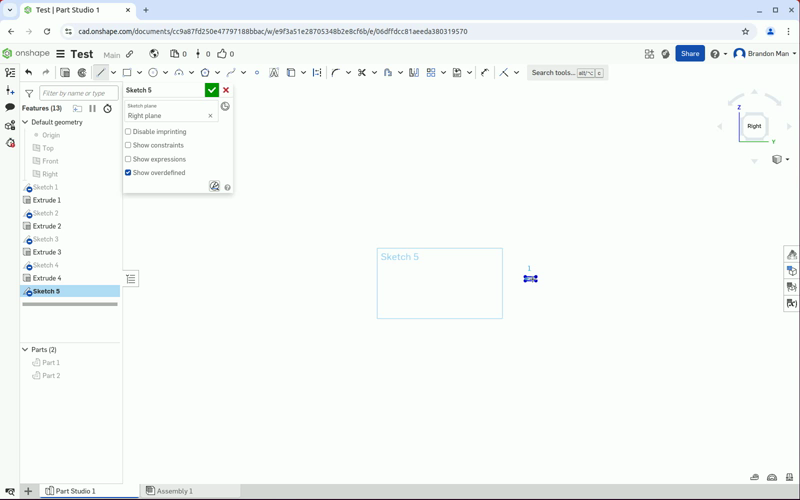
scroll(6)
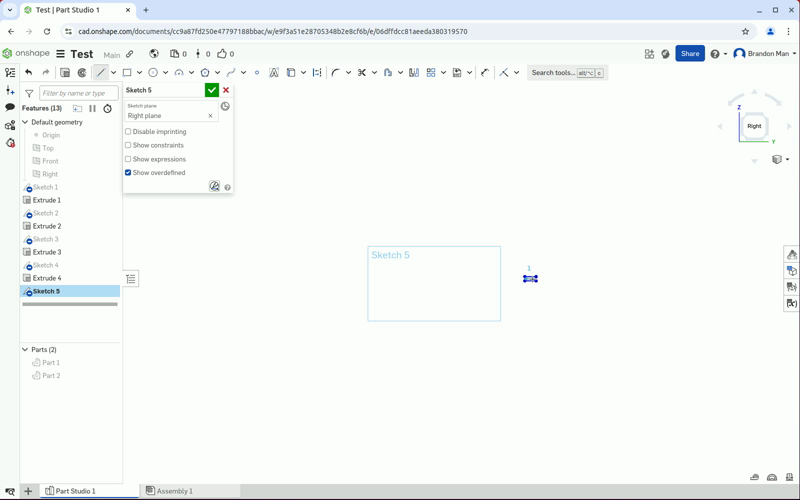
scroll(6)
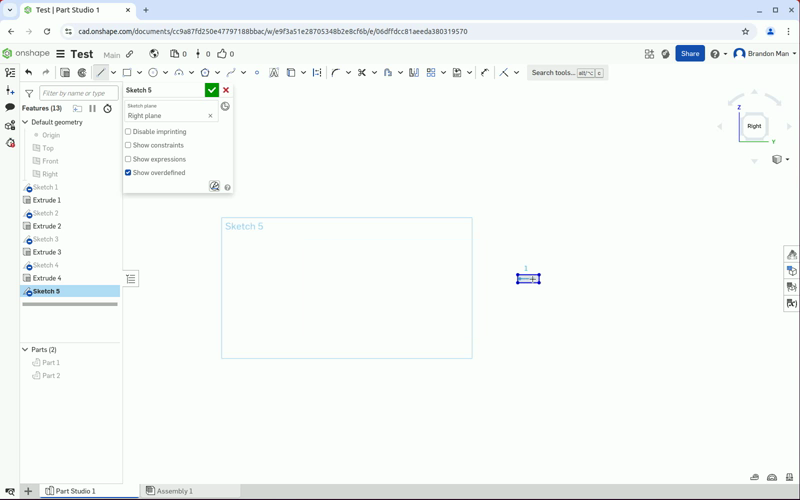
scroll(6)
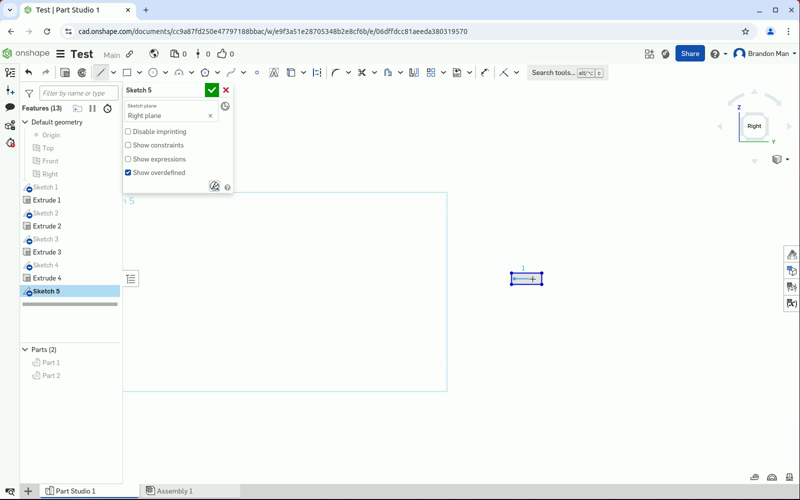
scroll(6)
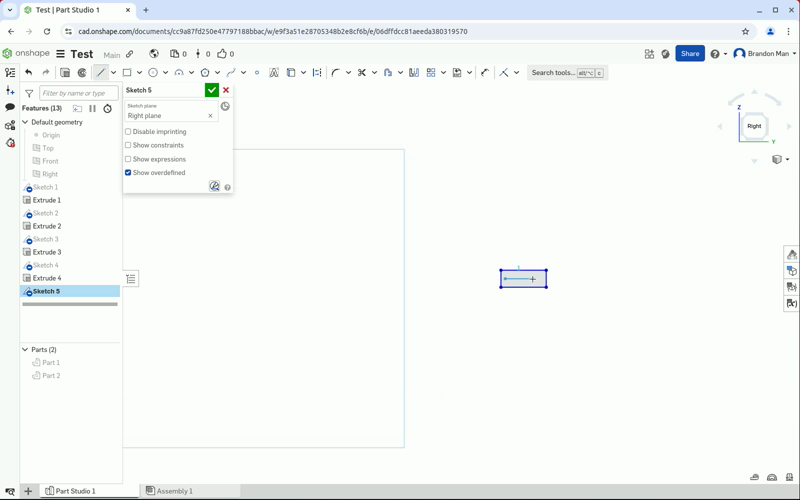
scroll(6)
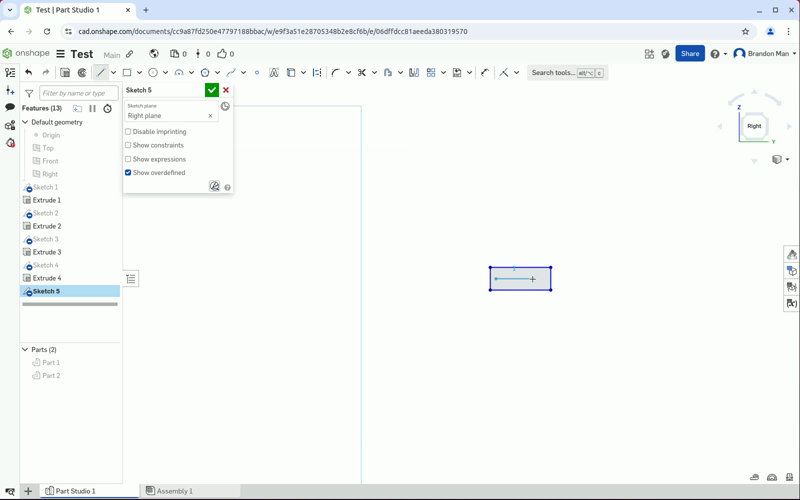
scroll(6)
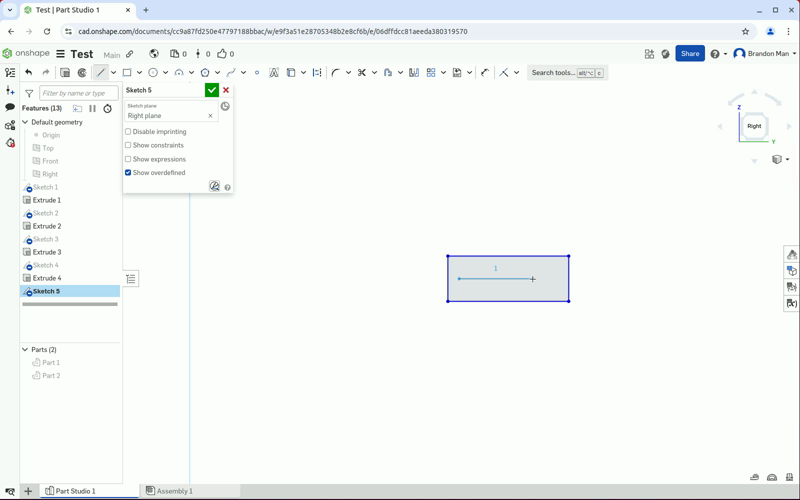
click(532, 278)
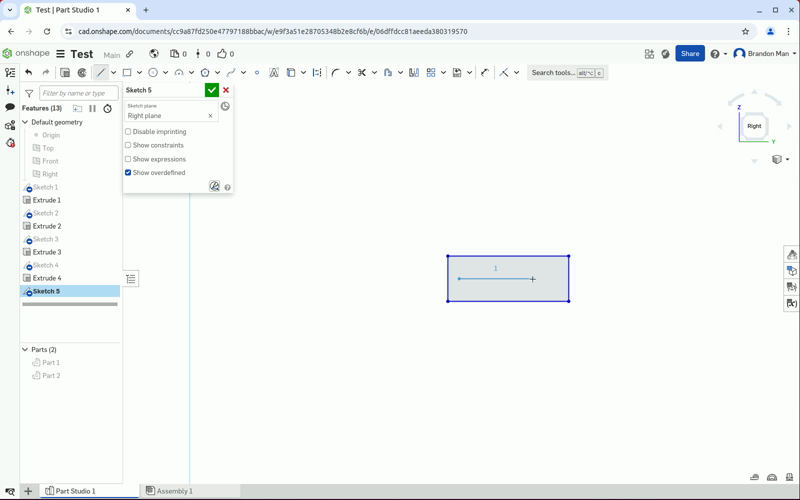
scroll(-6)
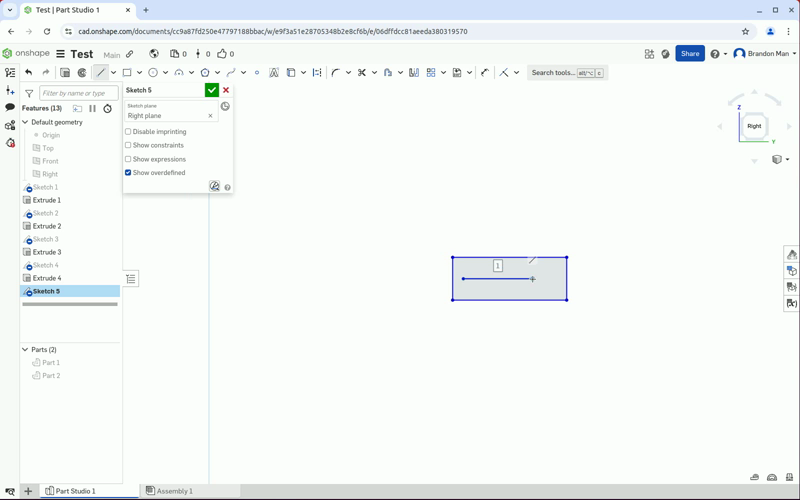
scroll(-6)
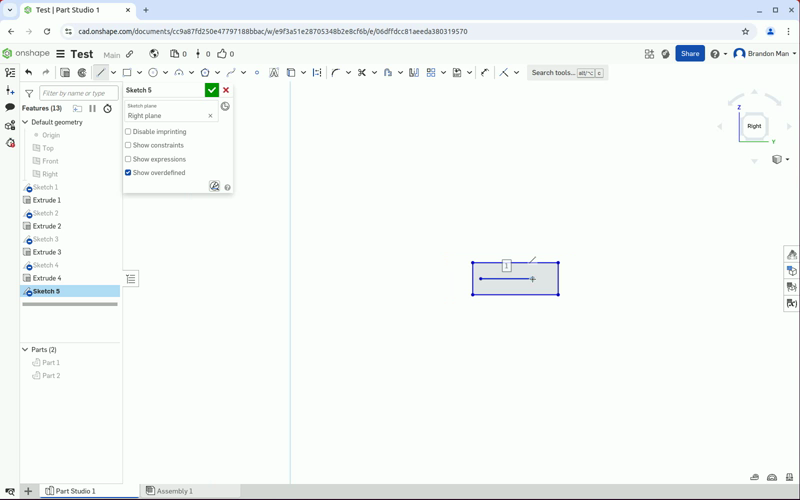
scroll(-6)
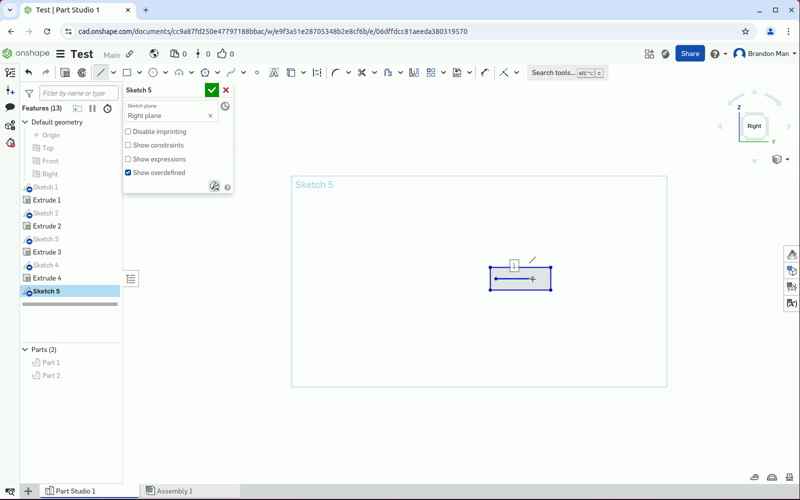
scroll(-6)
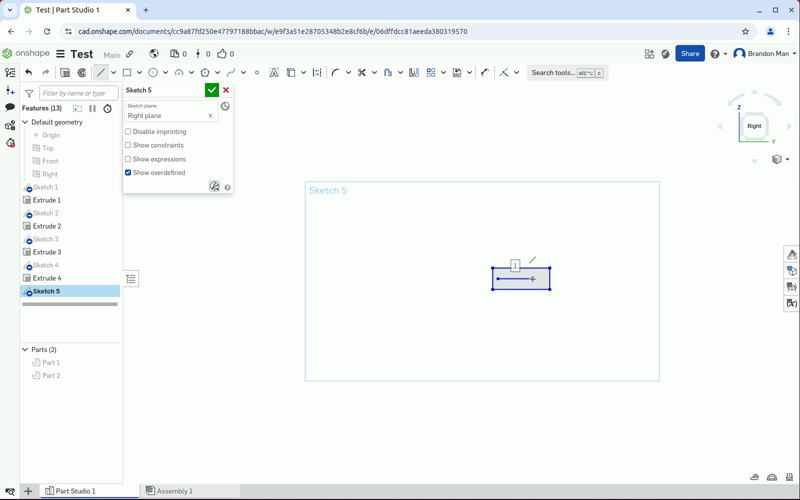
scroll(-6)
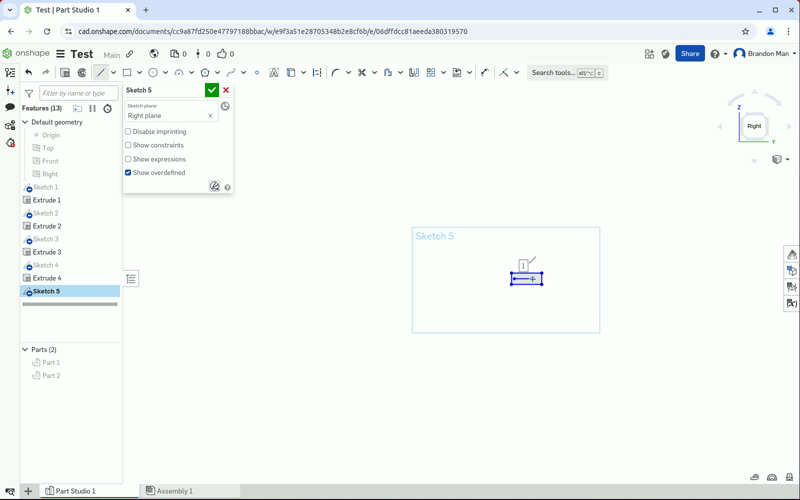
scroll(-6)
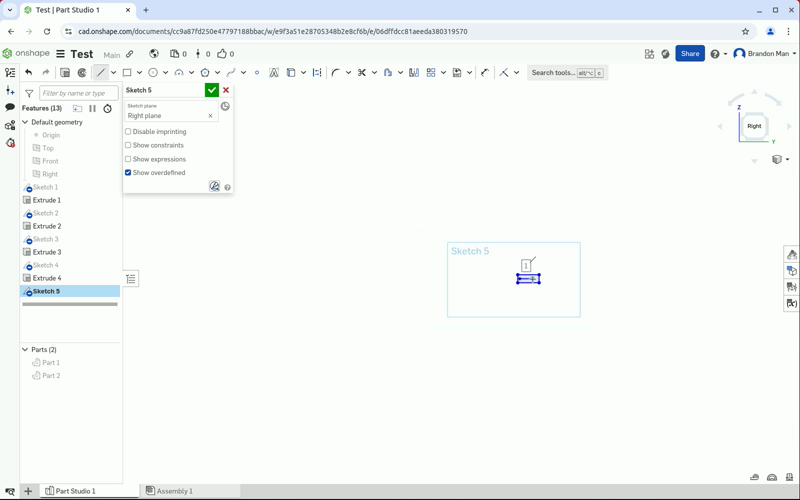
scroll(-6)
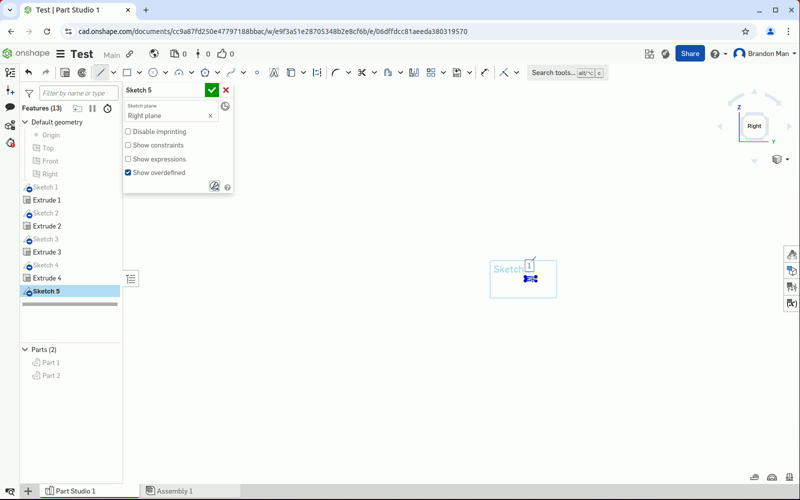
key_up(shift)
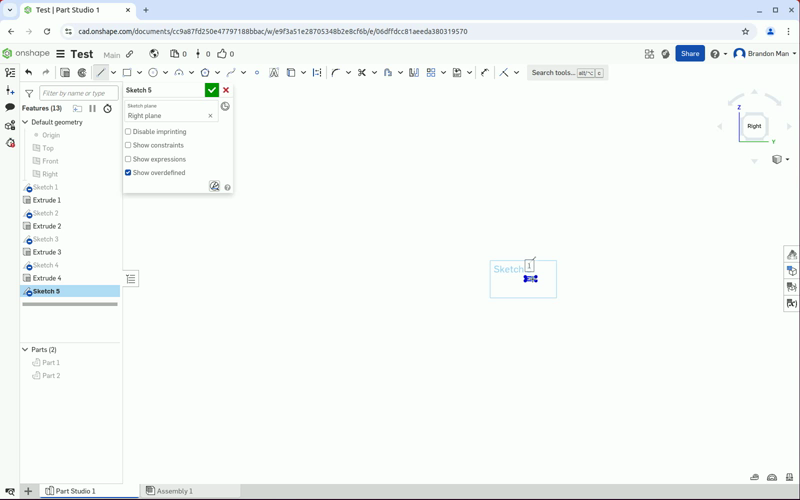
key_down(shift)
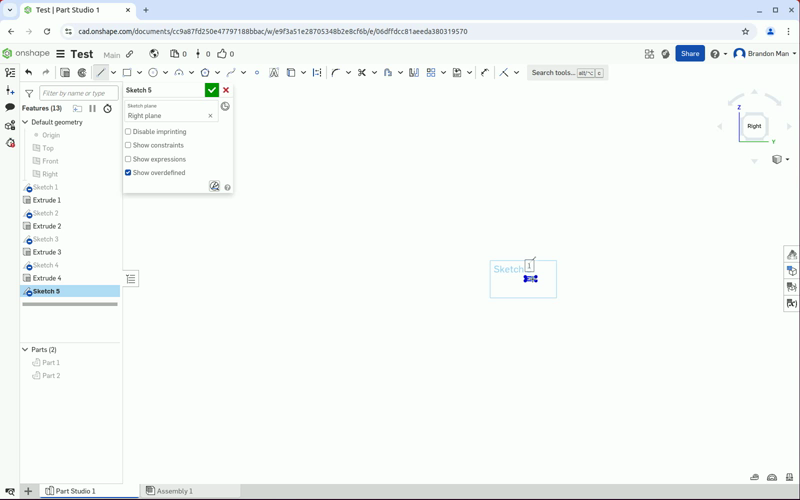
mouse_move(562, 278)
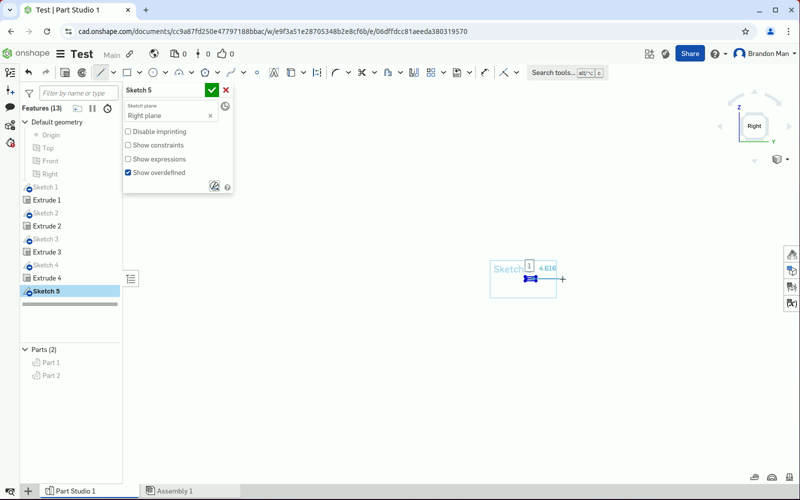
mouse_move(532, 278)
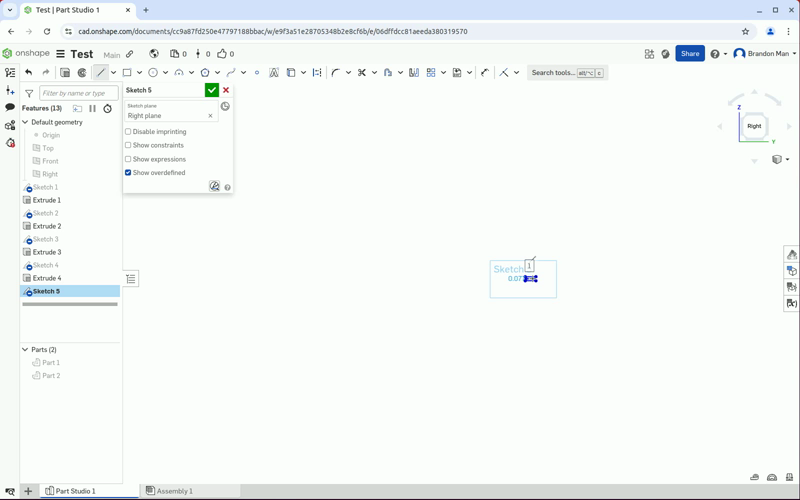
scroll(6)
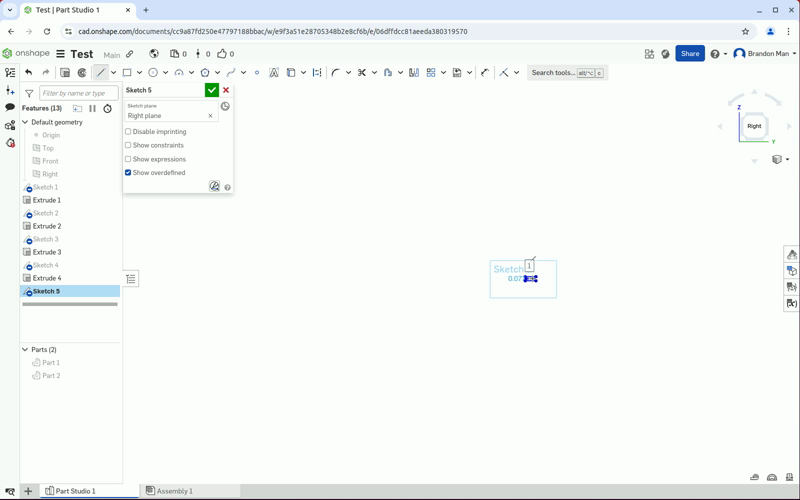
scroll(6)
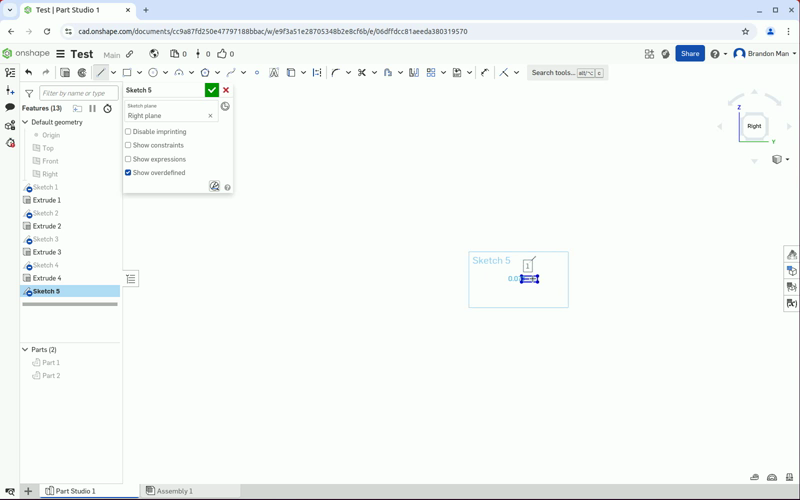
scroll(6)
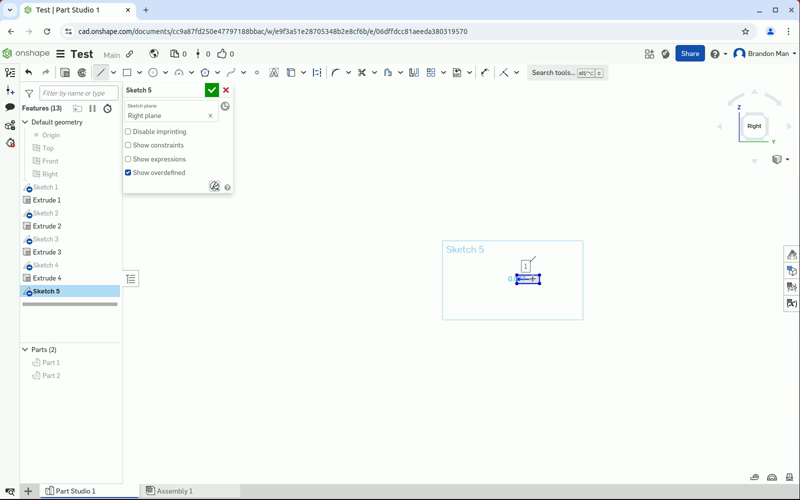
scroll(6)
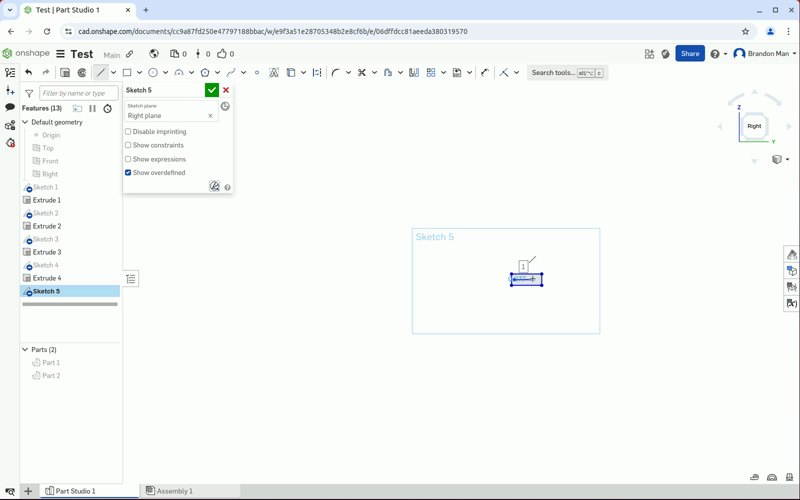
scroll(6)
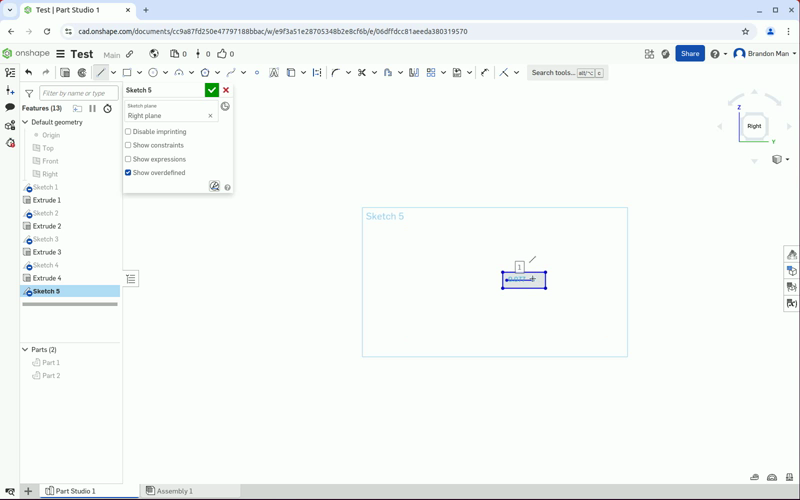
scroll(6)
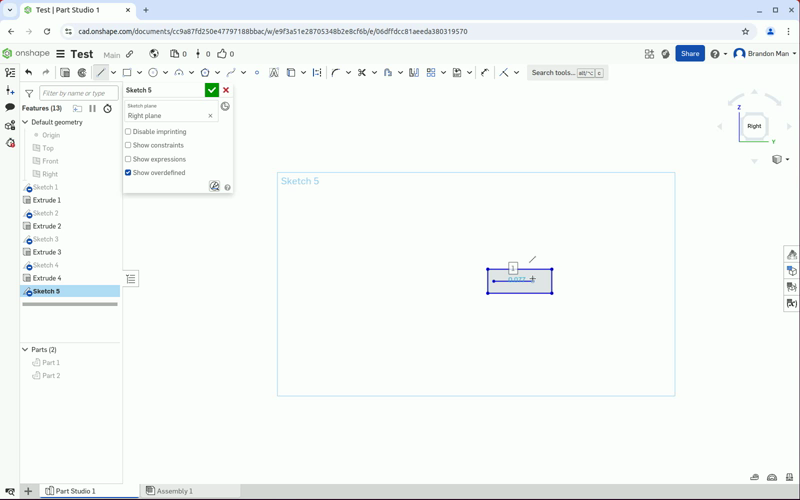
scroll(6)
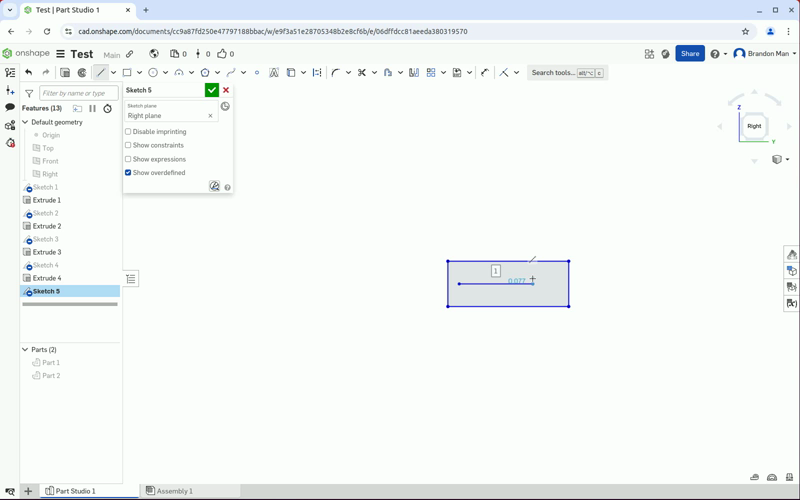
click(532, 278)
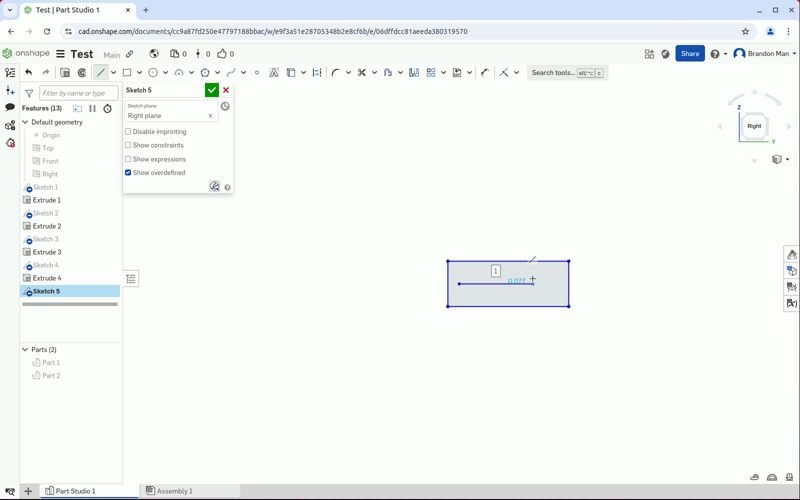
scroll(-6)
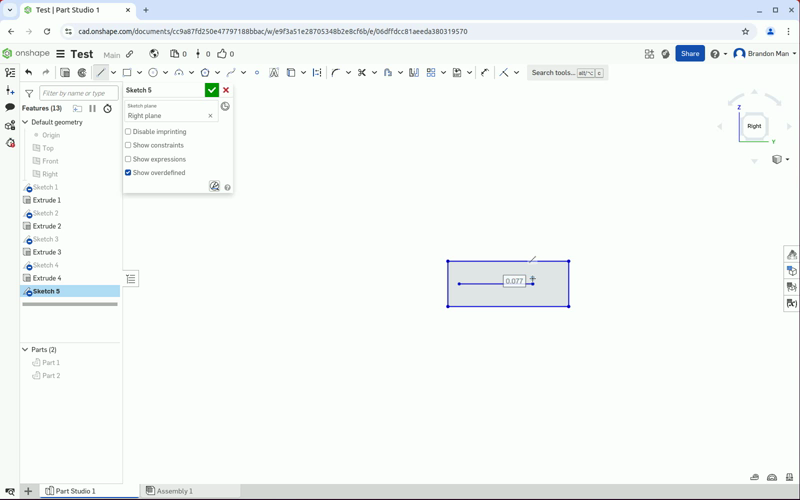
scroll(-6)
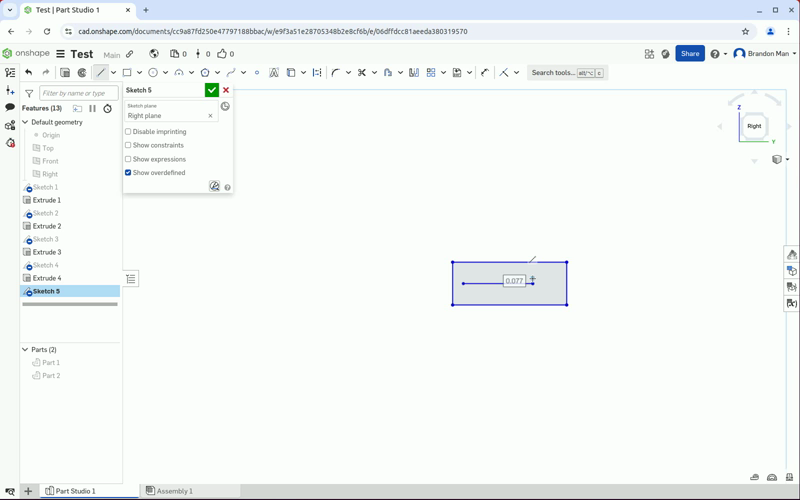
scroll(-6)
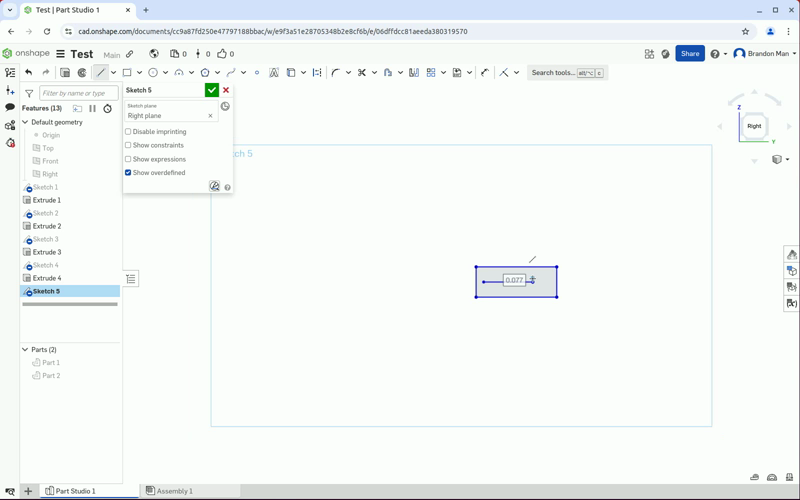
scroll(-6)
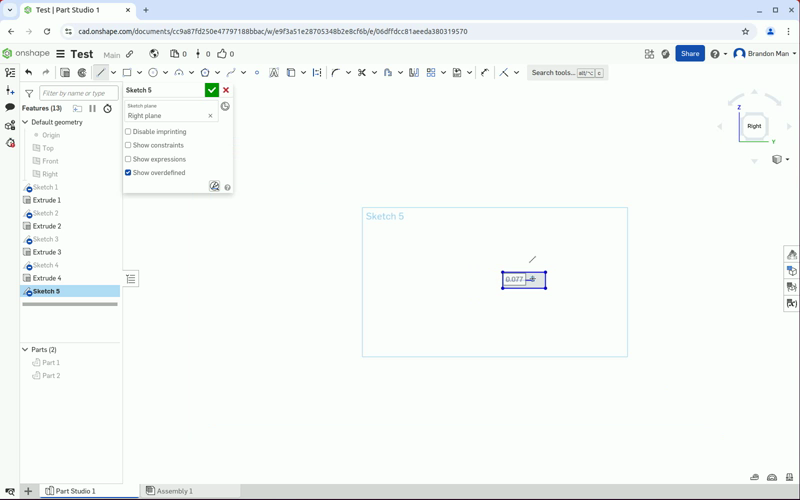
scroll(-6)
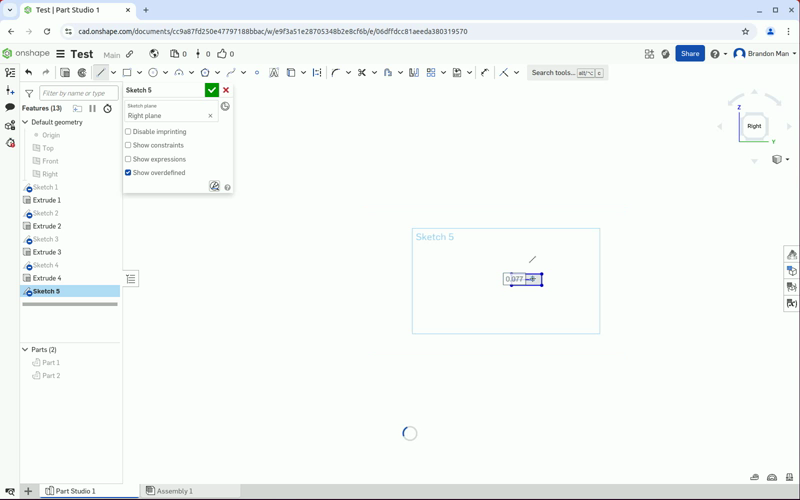
scroll(-6)
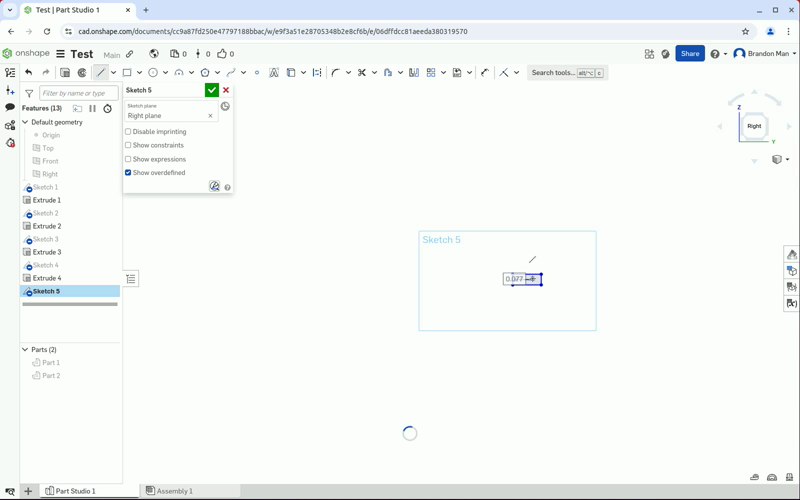
scroll(-6)
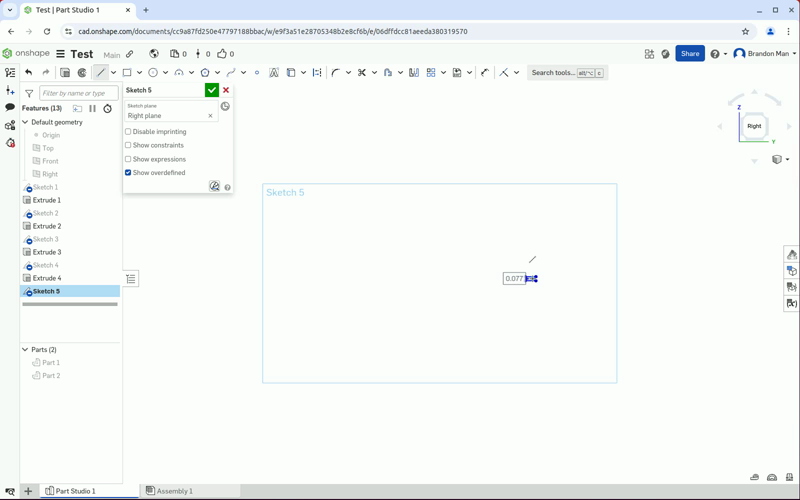
key_up(shift)
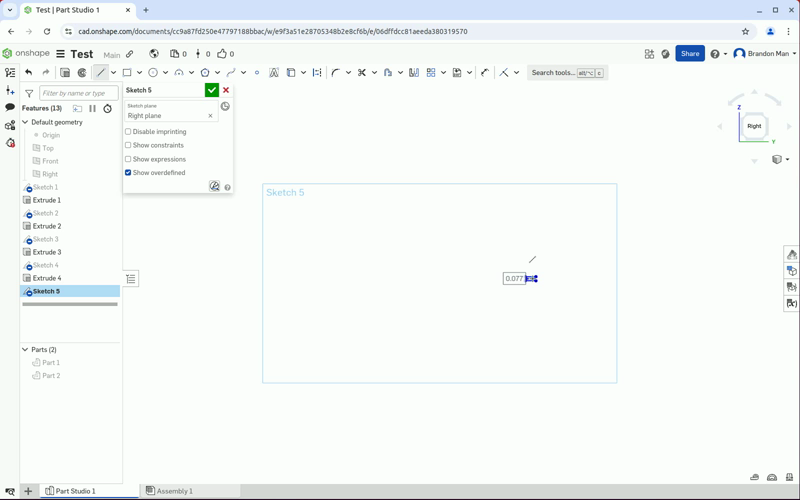
key_down(shift)
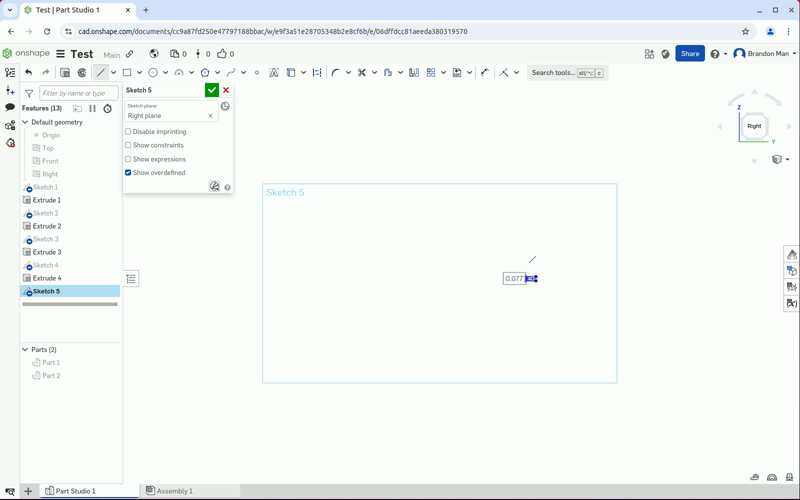
mouse_move(562, 278)
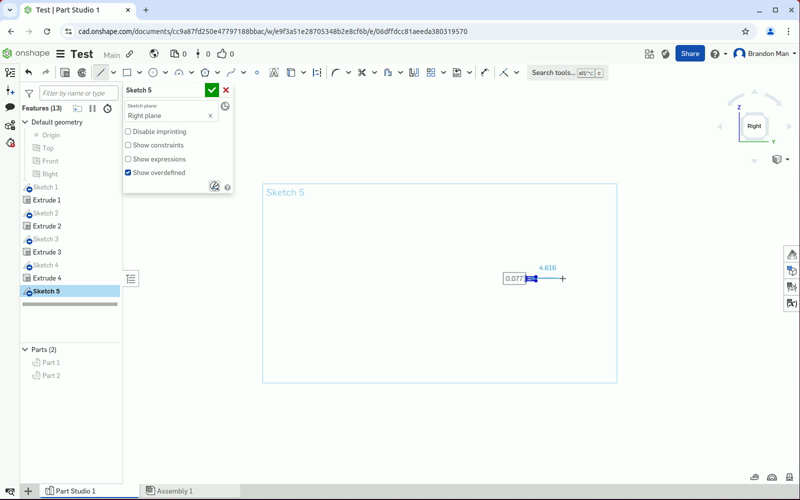
mouse_move(526, 278)
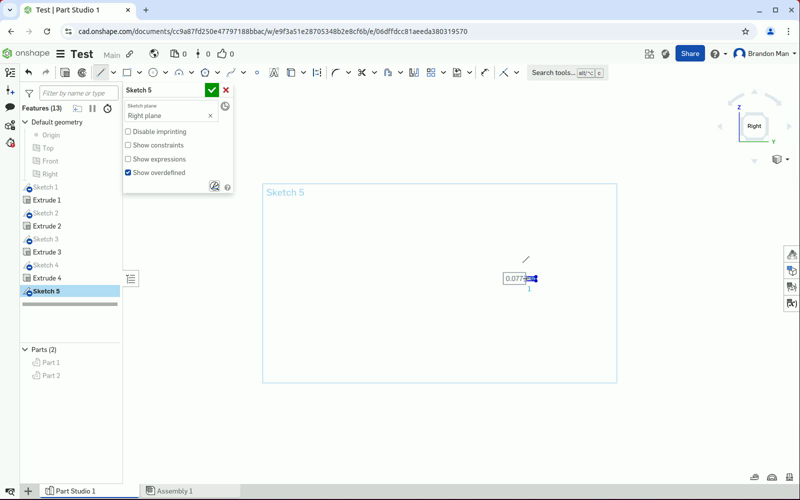
scroll(6)
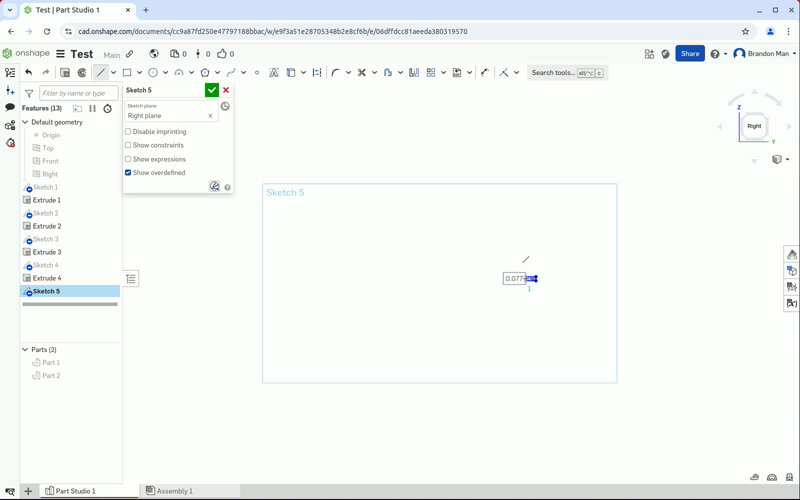
scroll(6)
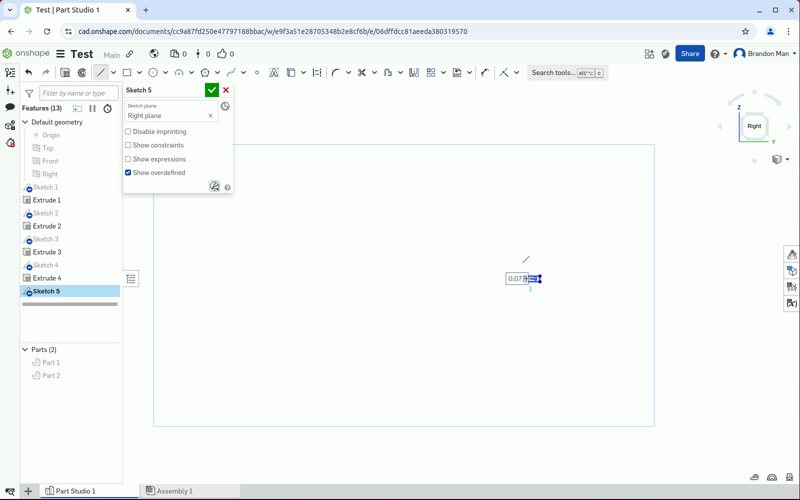
scroll(6)
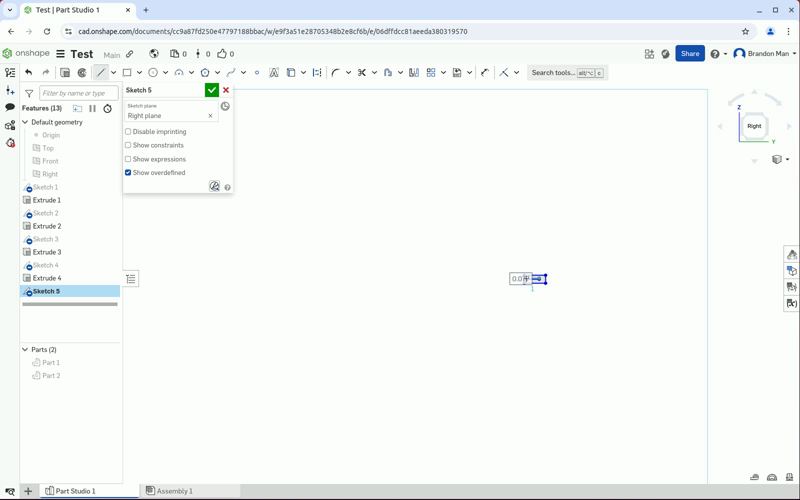
scroll(6)
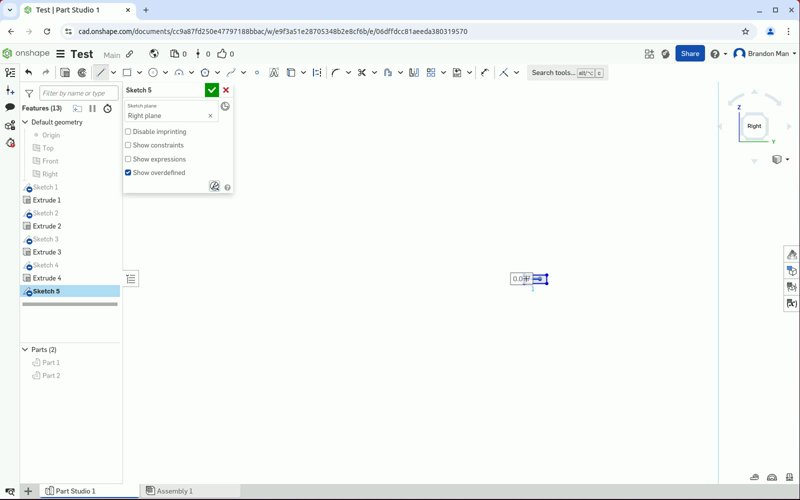
scroll(6)
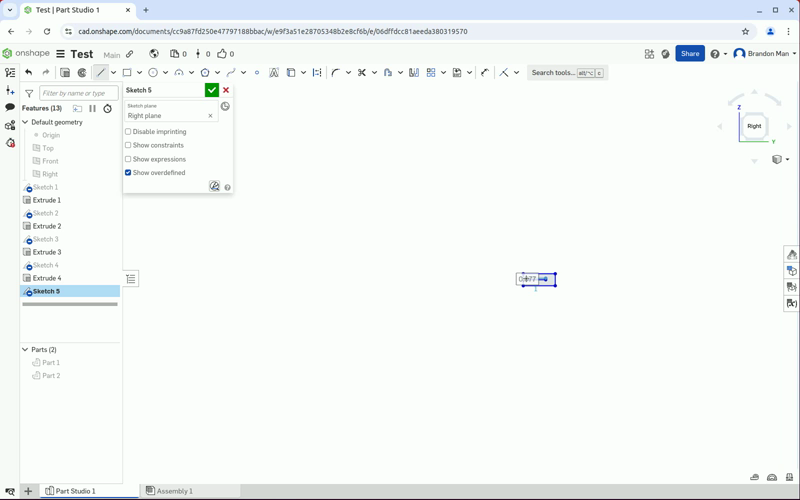
scroll(6)
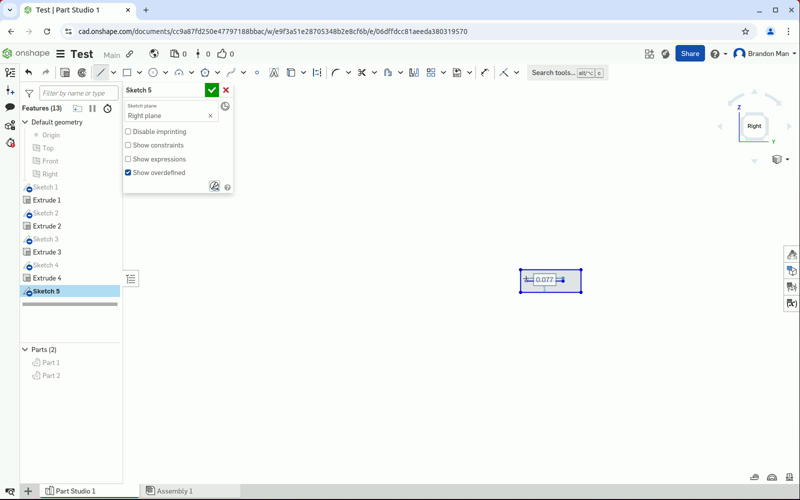
scroll(6)
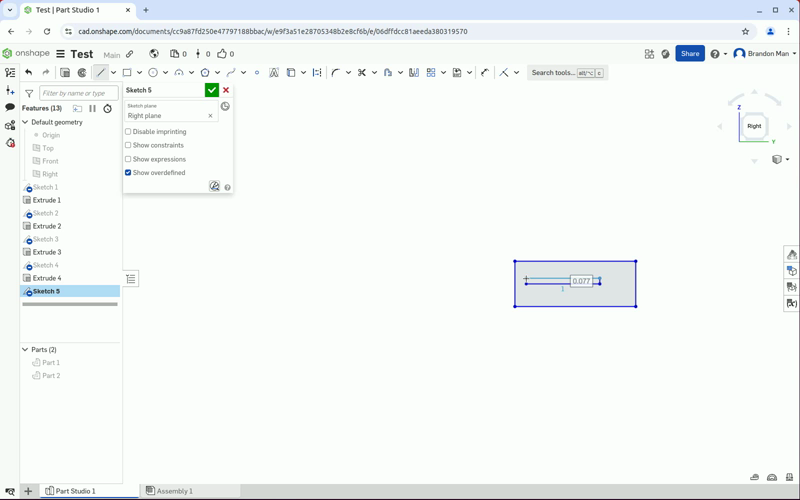
click(526, 278)
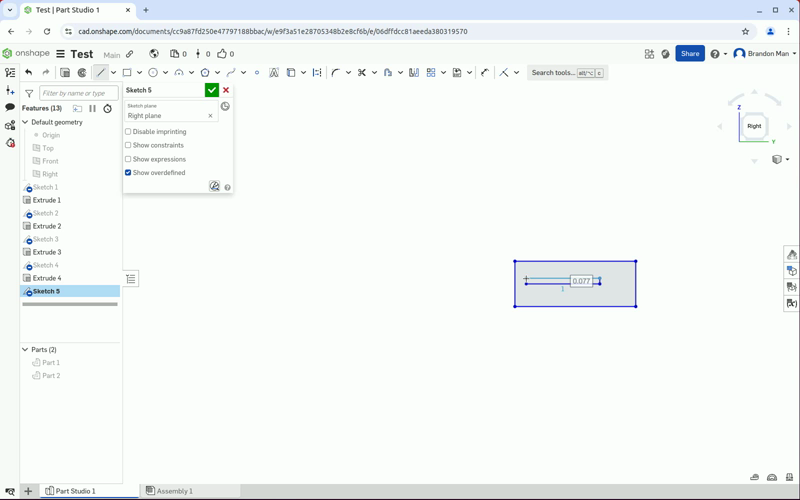
scroll(-6)
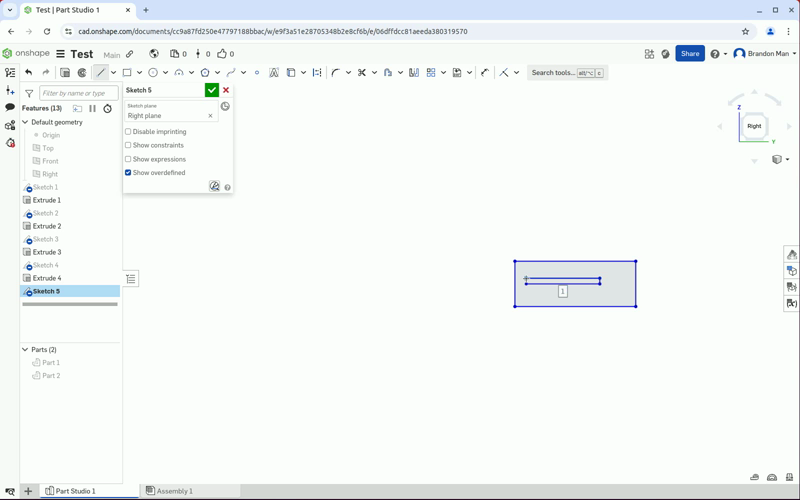
scroll(-6)
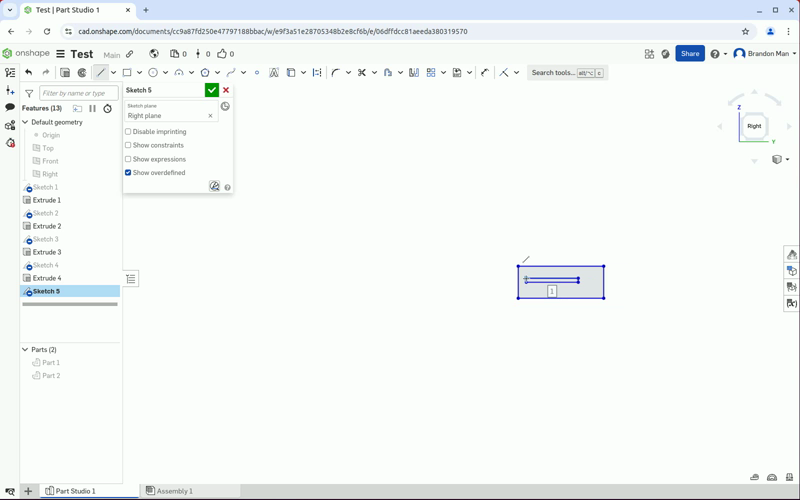
scroll(-6)
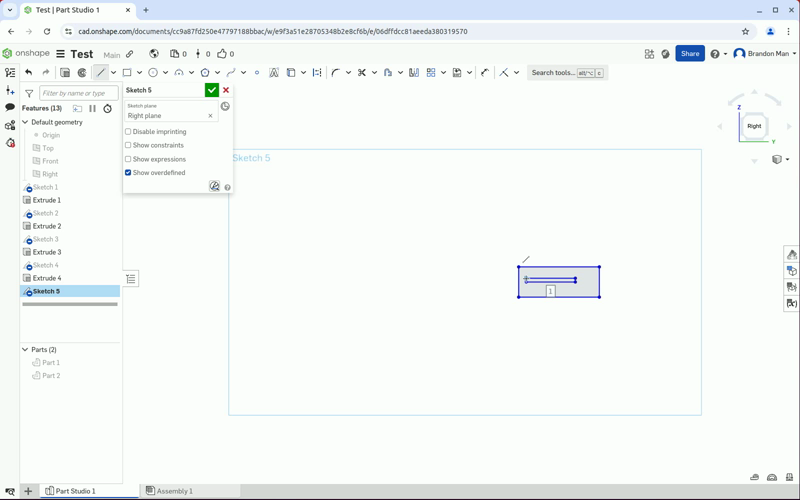
scroll(-6)
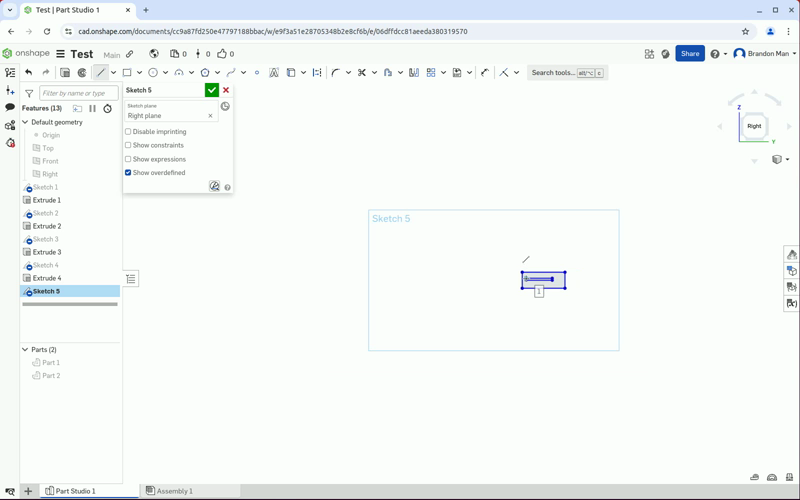
scroll(-6)
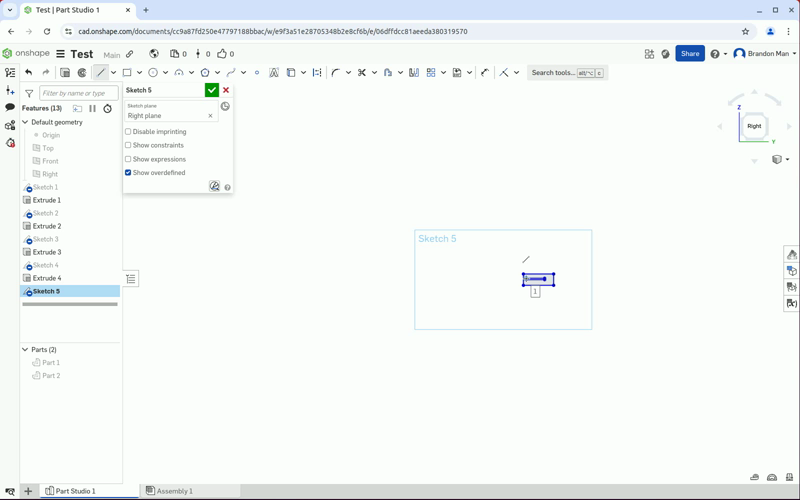
scroll(-6)
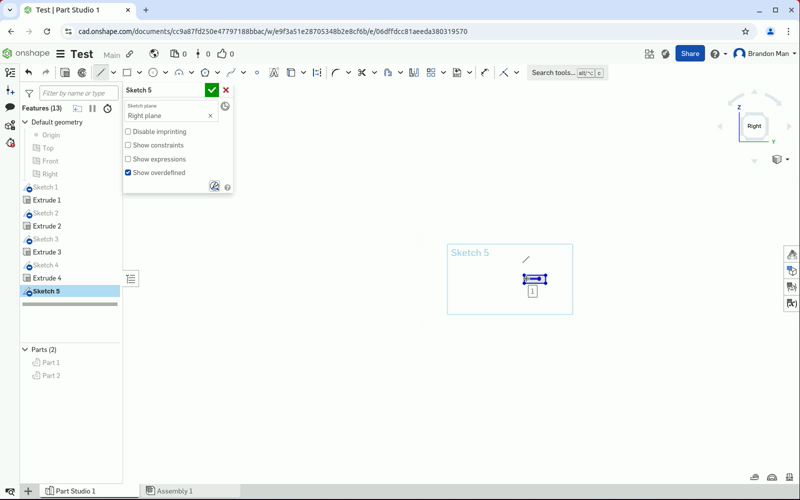
scroll(-6)
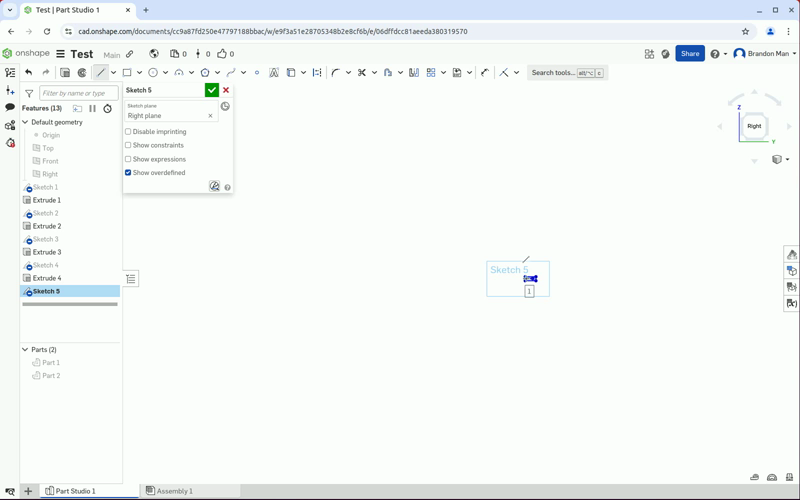
key_up(shift)
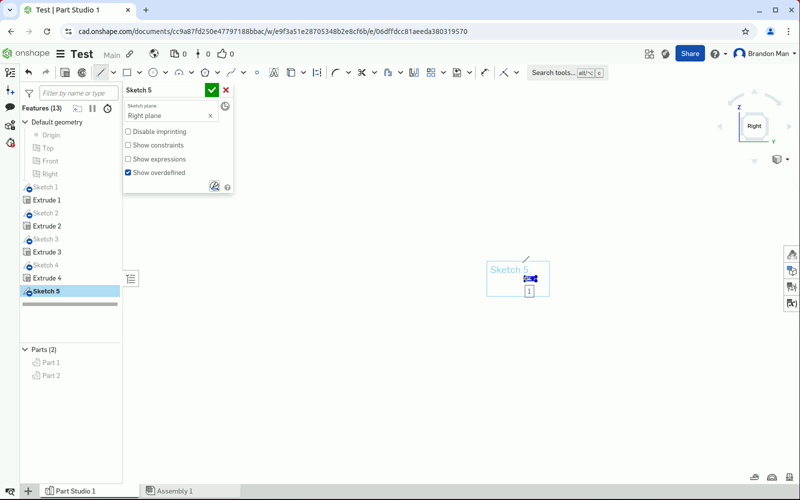
mouse_move(556, 278)
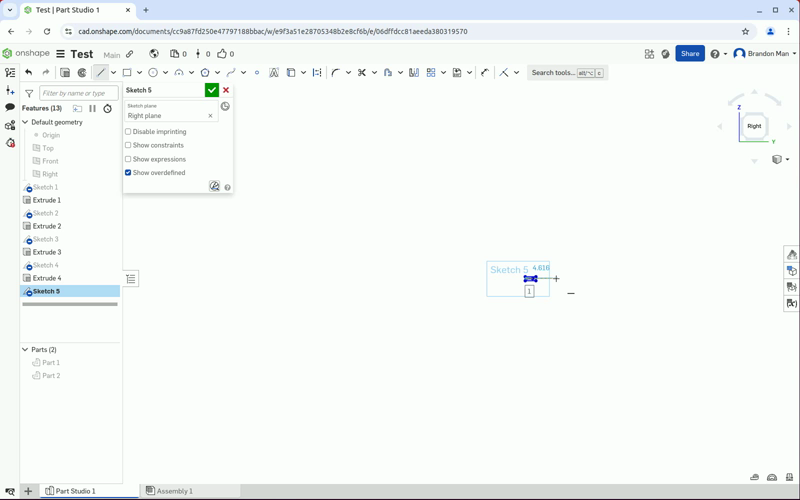
key_down(shift)
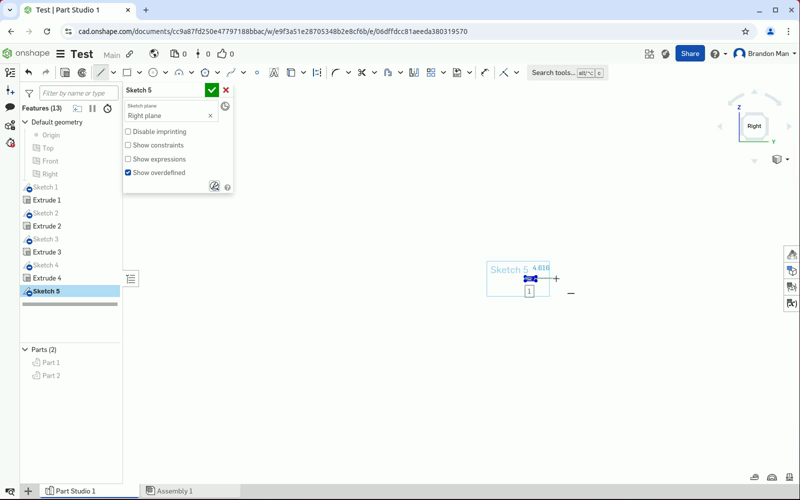
mouse_move(526, 278)
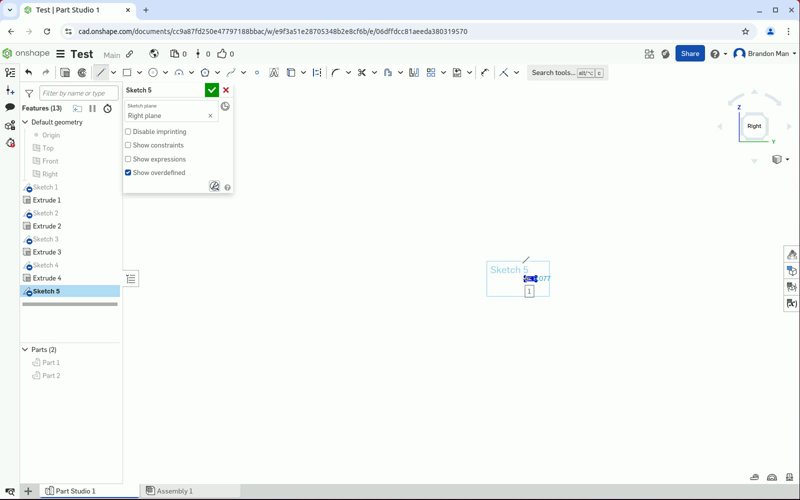
scroll(6)
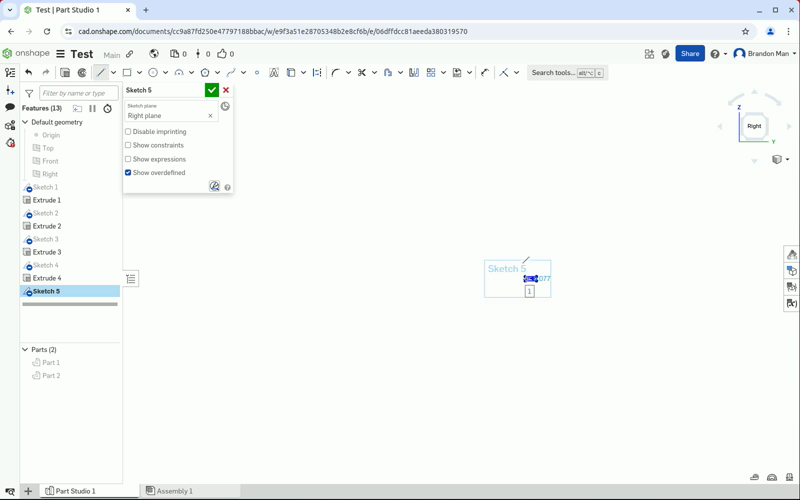
scroll(6)
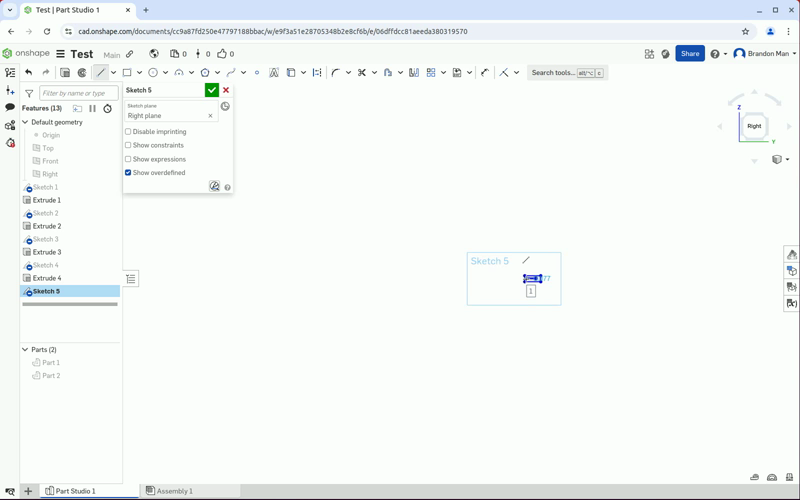
scroll(6)
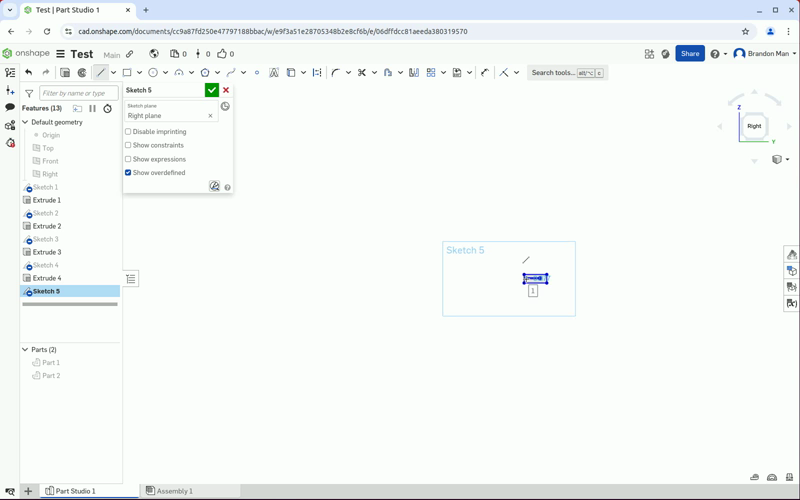
scroll(6)
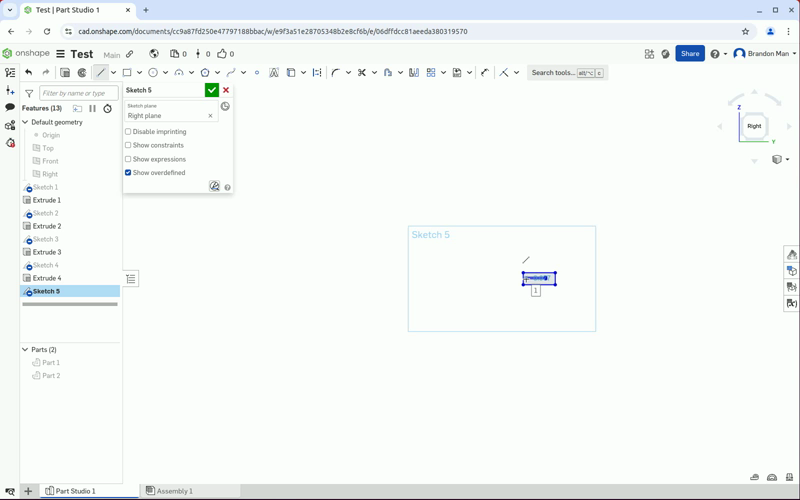
scroll(6)
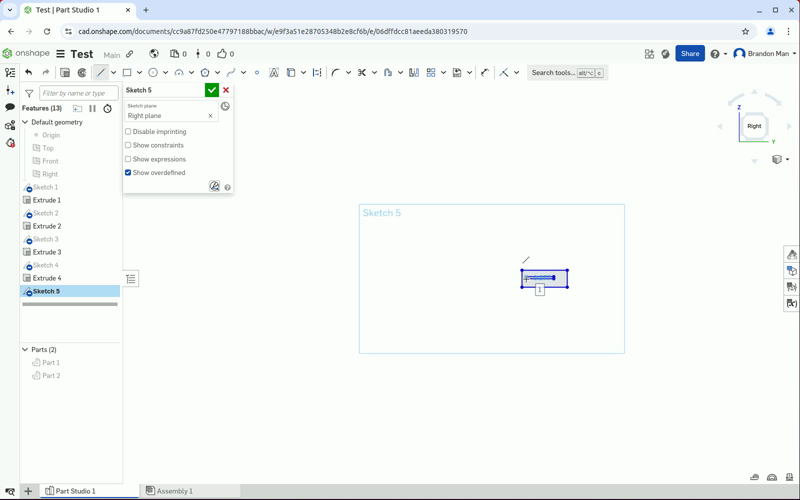
scroll(6)
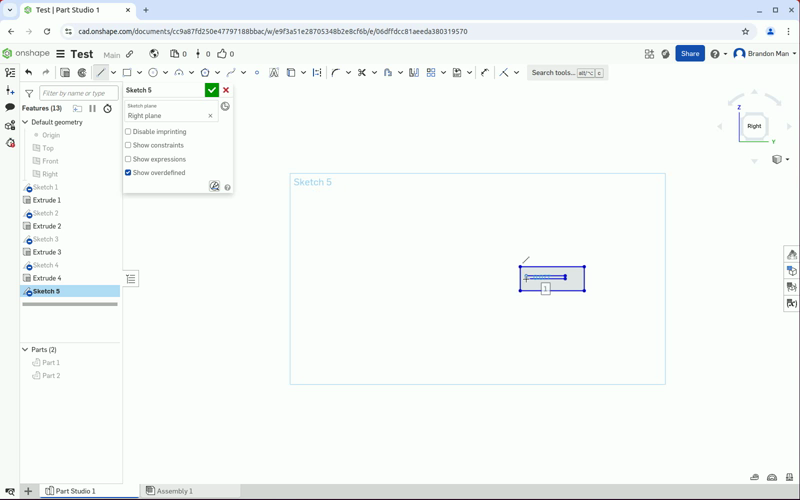
scroll(6)
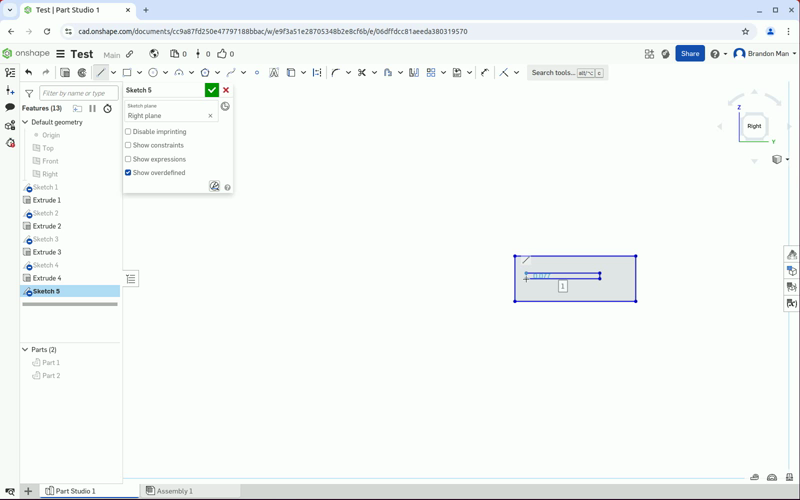
key_up(shift)
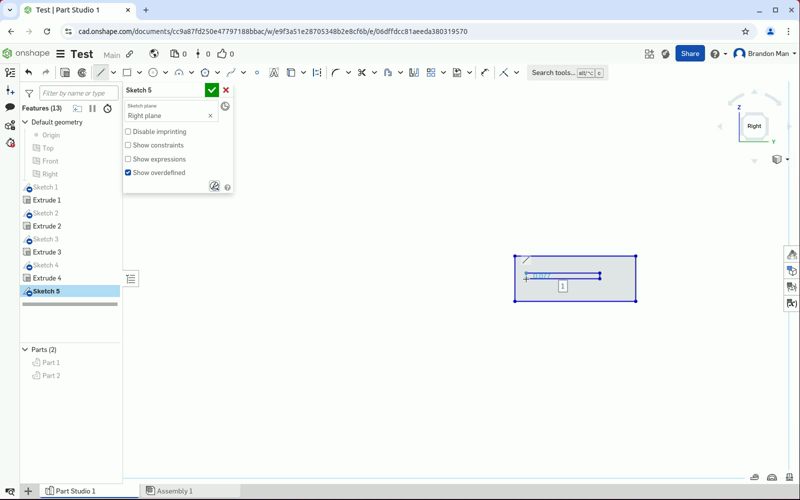
click(526, 278)
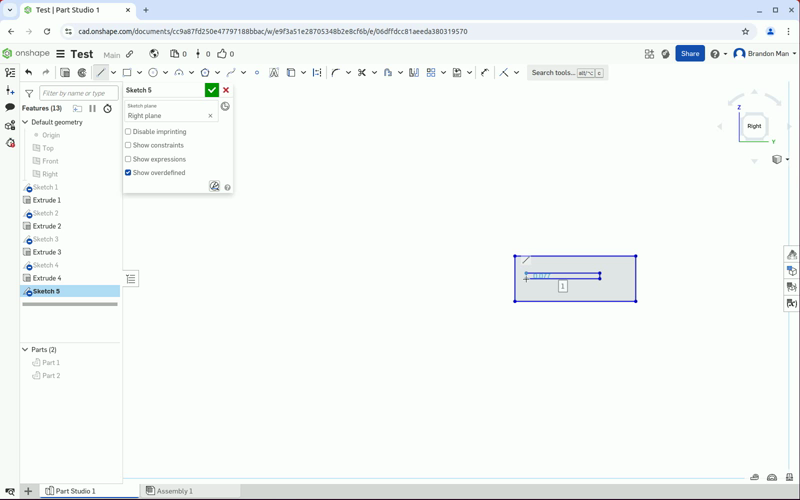
scroll(-6)
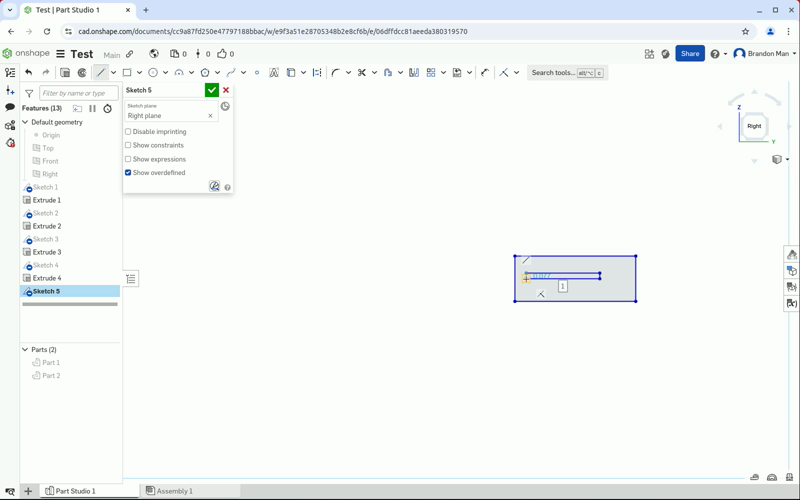
scroll(-6)
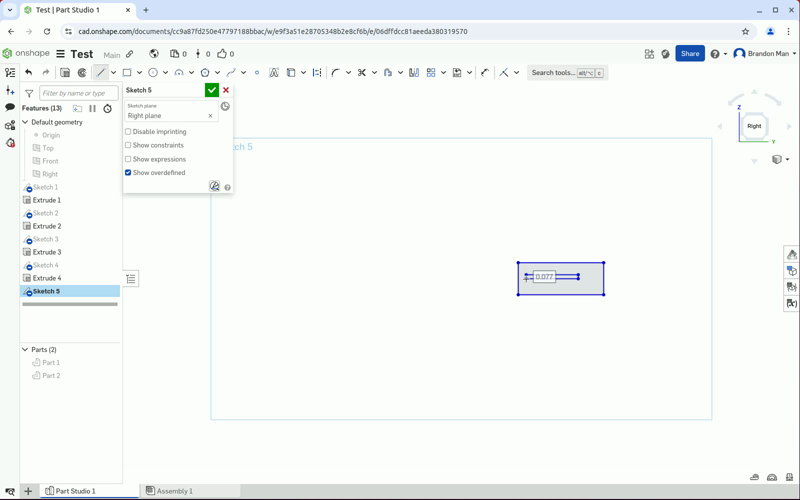
scroll(-6)
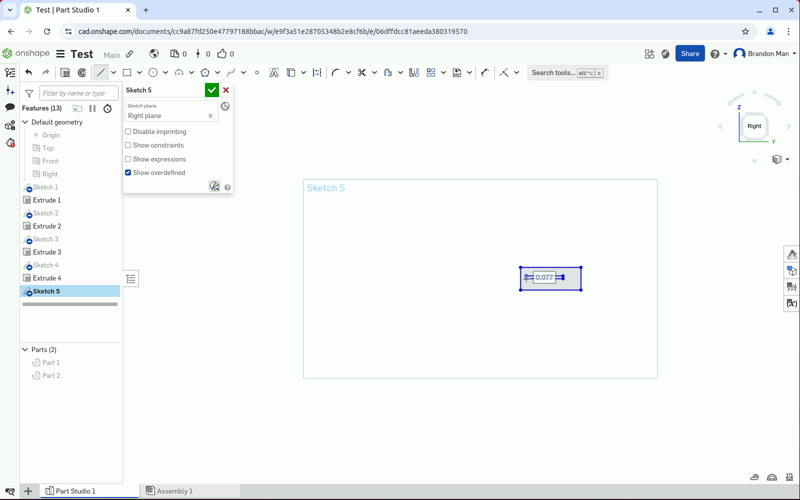
scroll(-6)
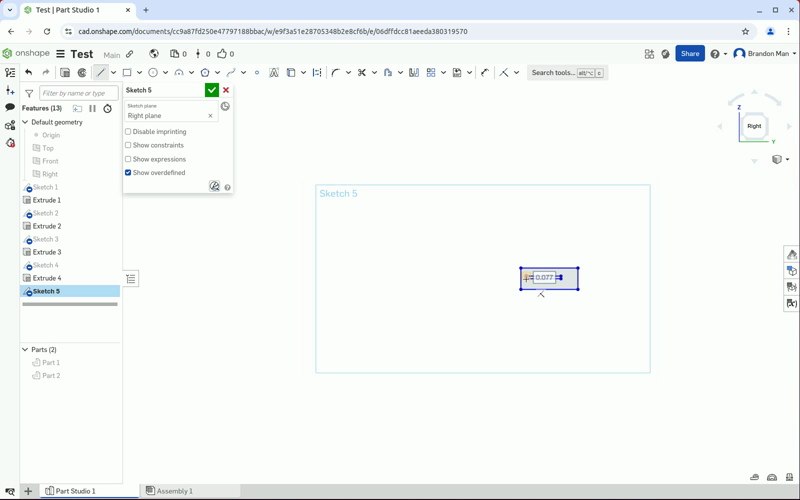
scroll(-6)
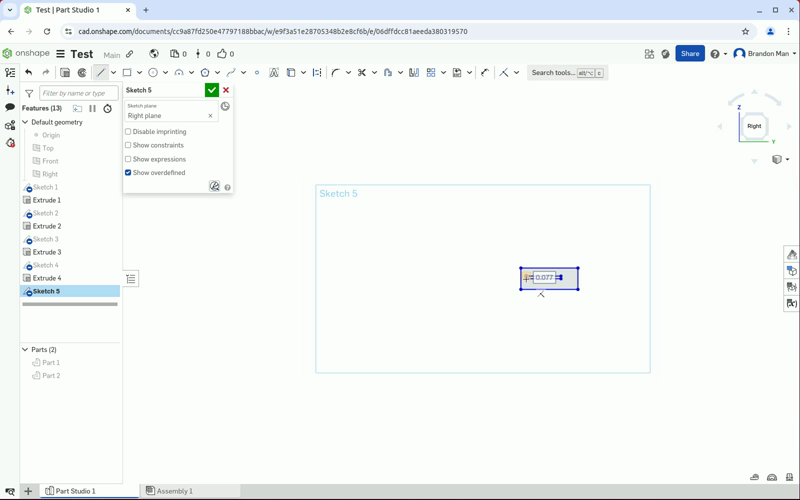
scroll(-6)
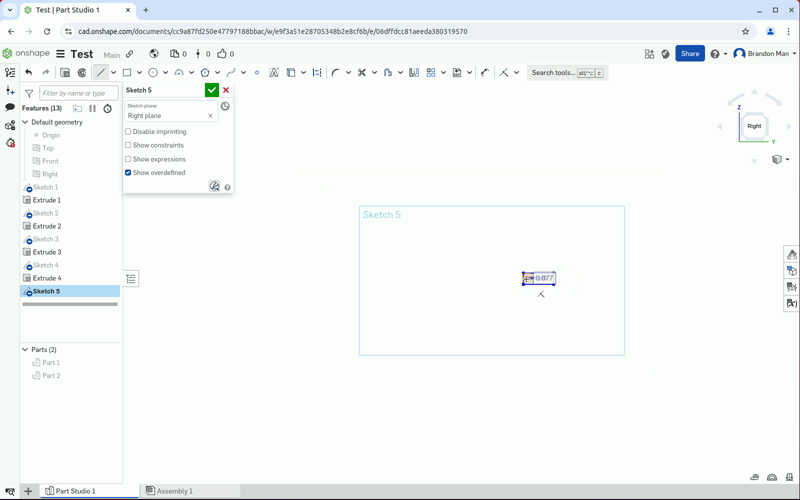
scroll(-6)
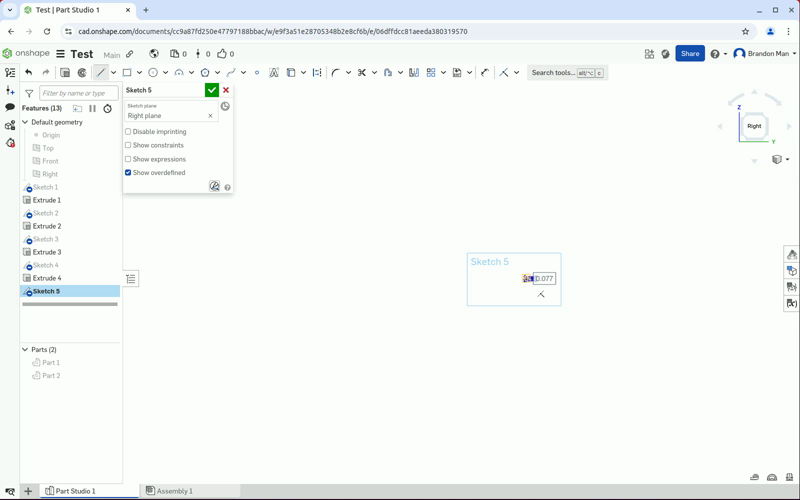
key(esc)
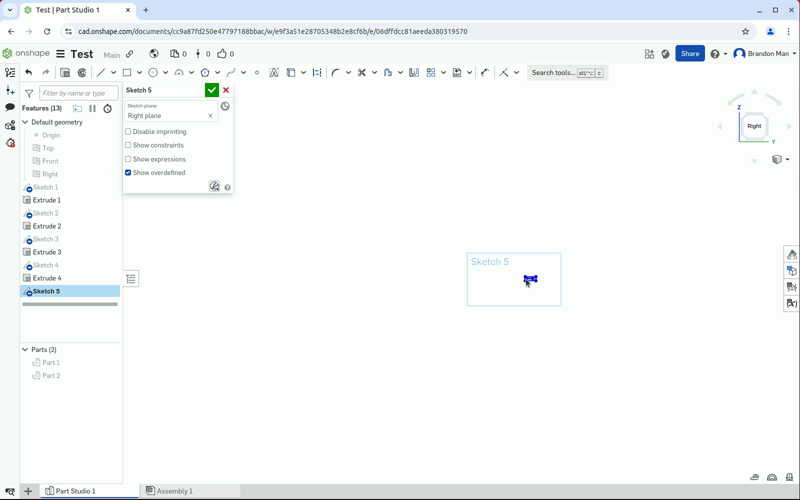
mouse_move(531, 278)
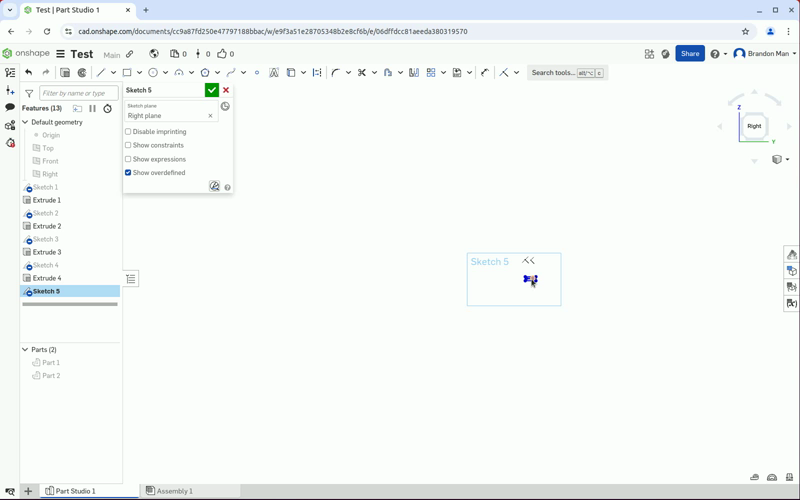
scroll(6)
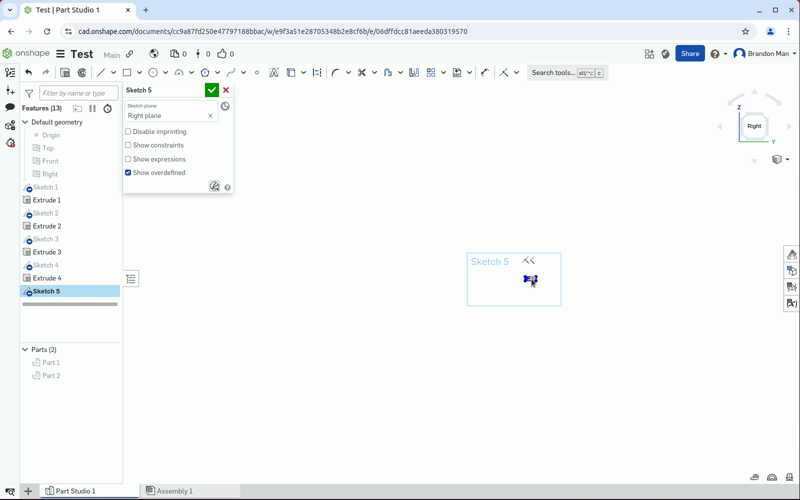
scroll(6)
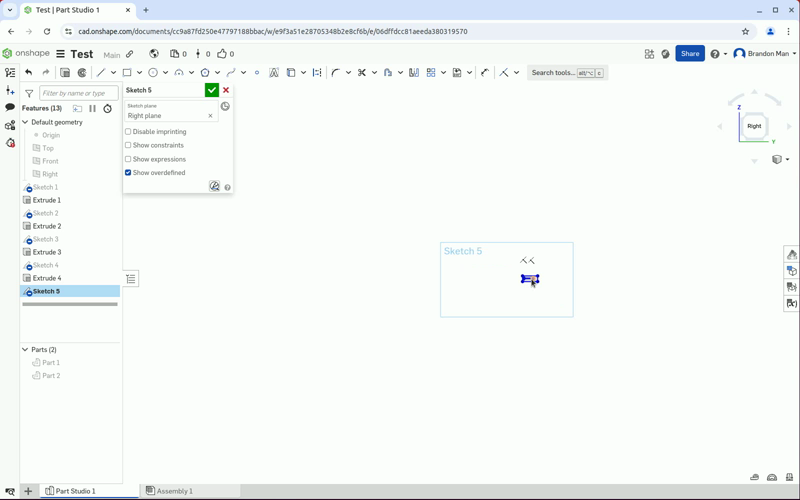
scroll(6)
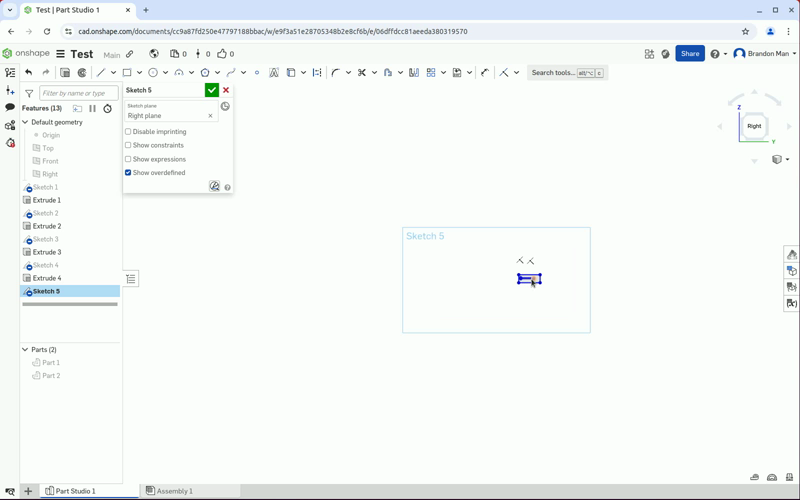
scroll(6)
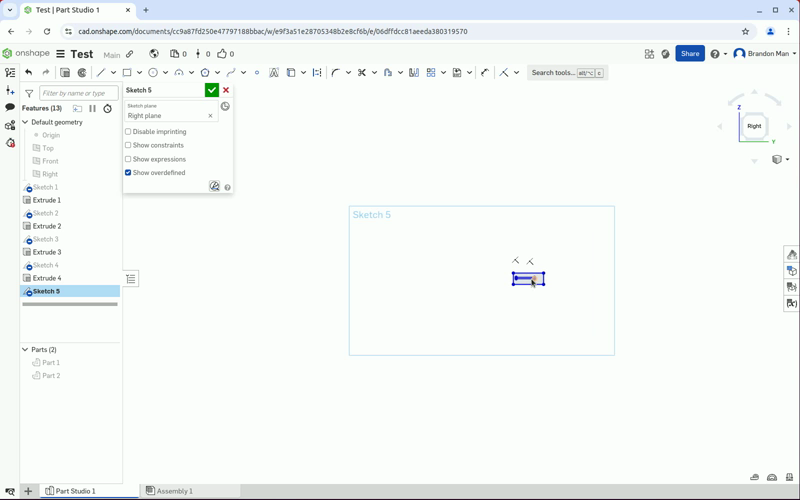
scroll(6)
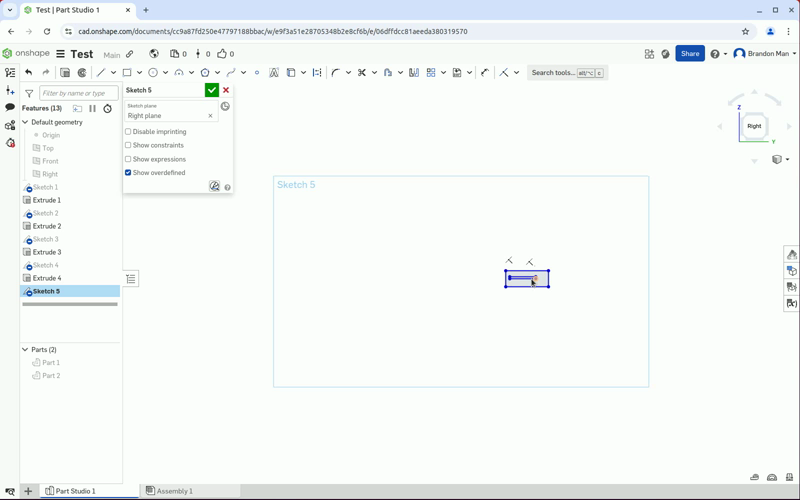
scroll(6)
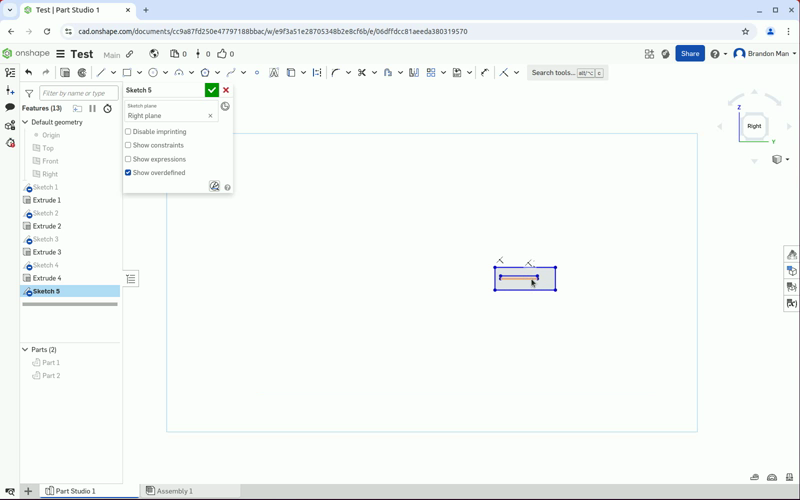
scroll(6)
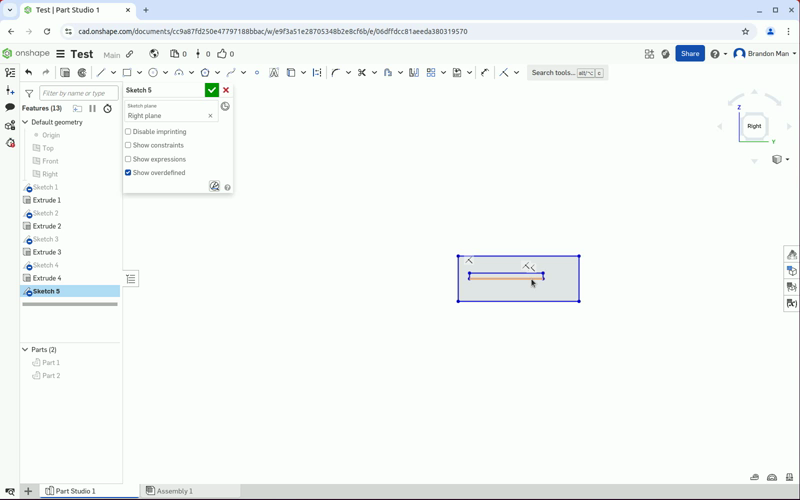
click(531, 278)
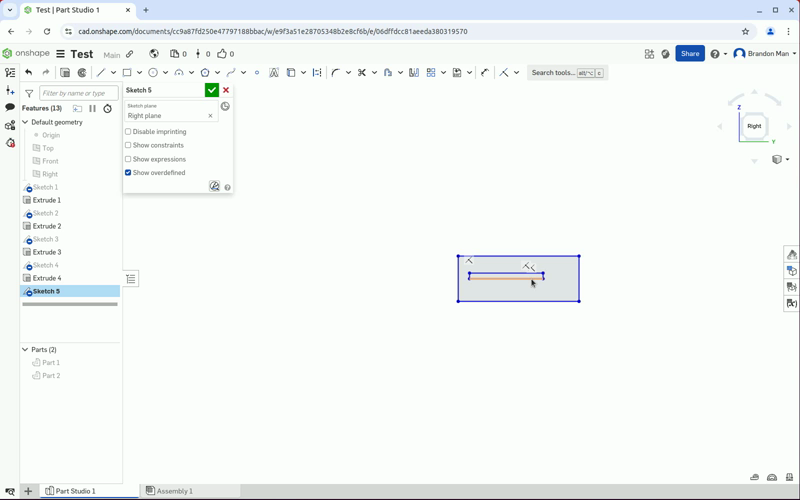
scroll(-6)
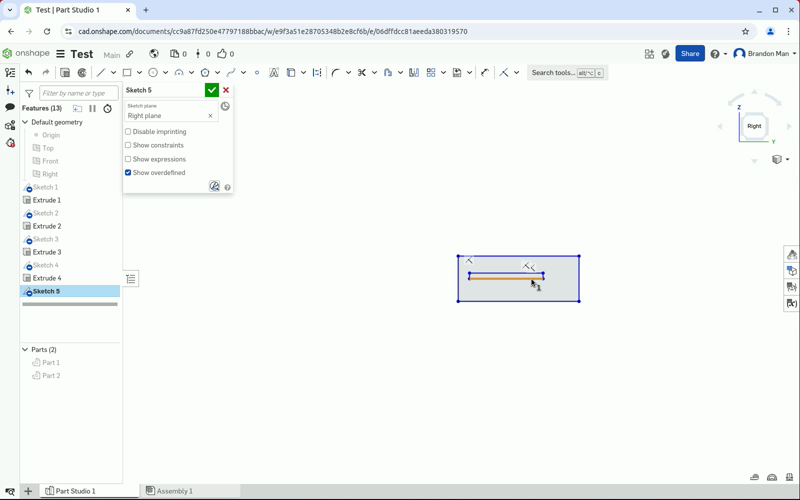
scroll(-6)
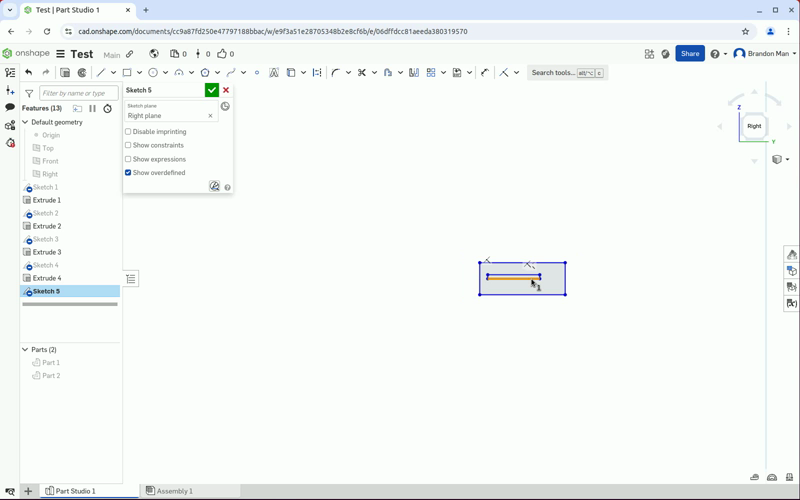
scroll(-6)
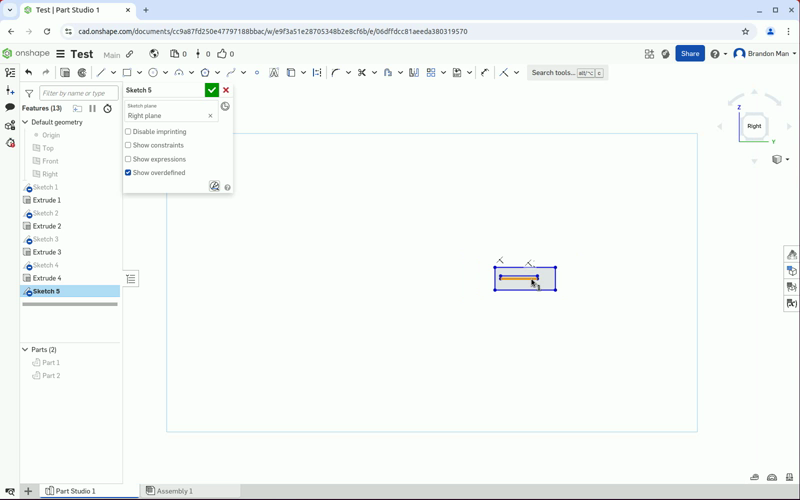
scroll(-6)
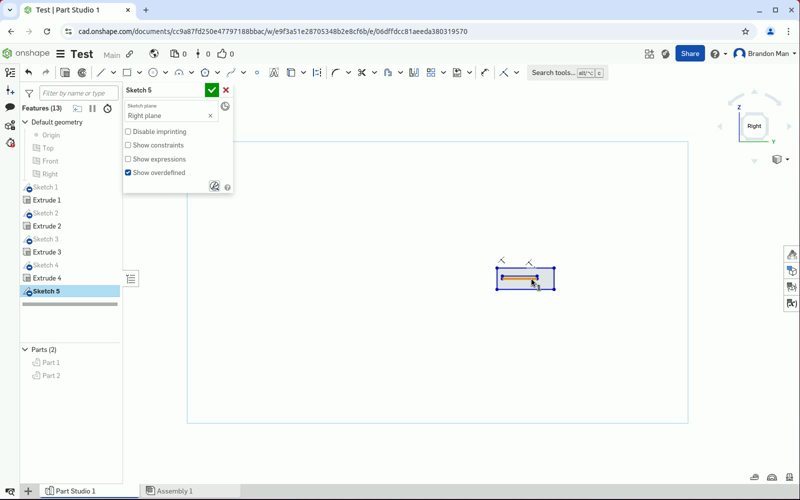
scroll(-6)
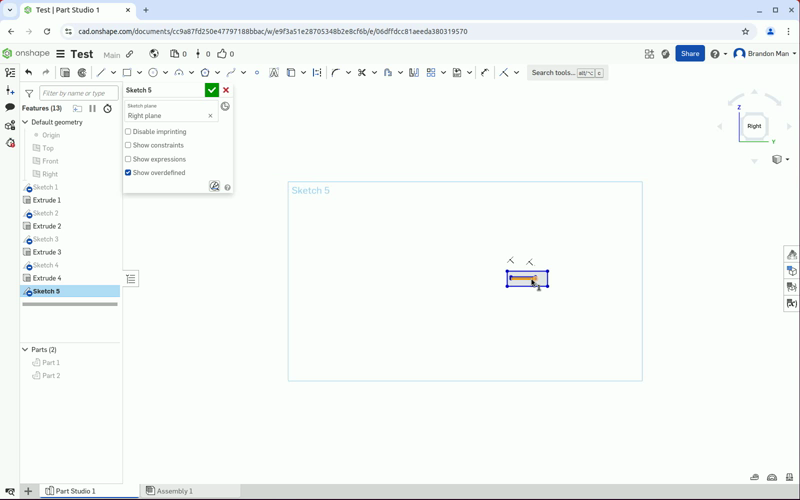
scroll(-6)
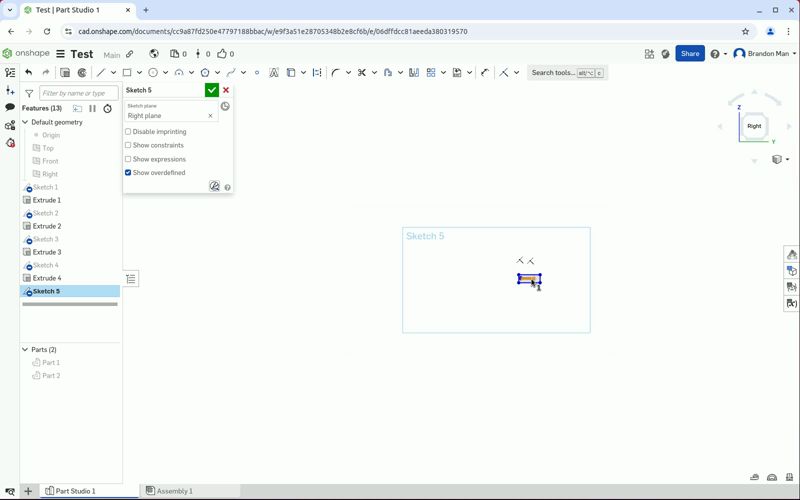
scroll(-6)
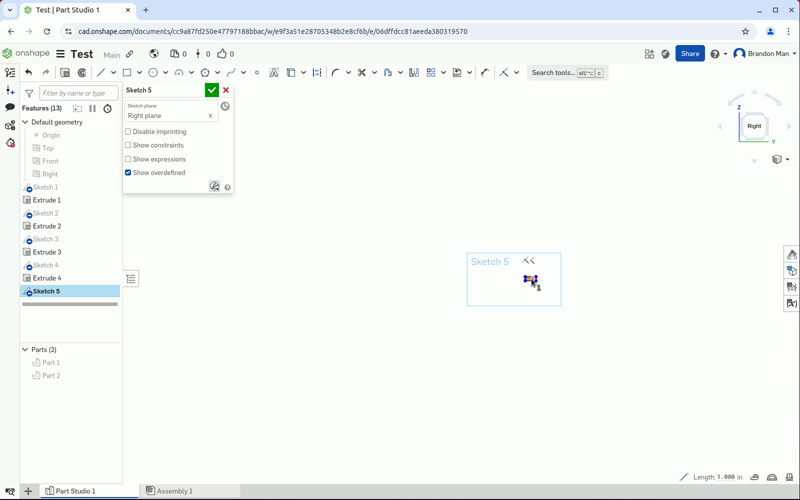
mouse_move(73, 352)
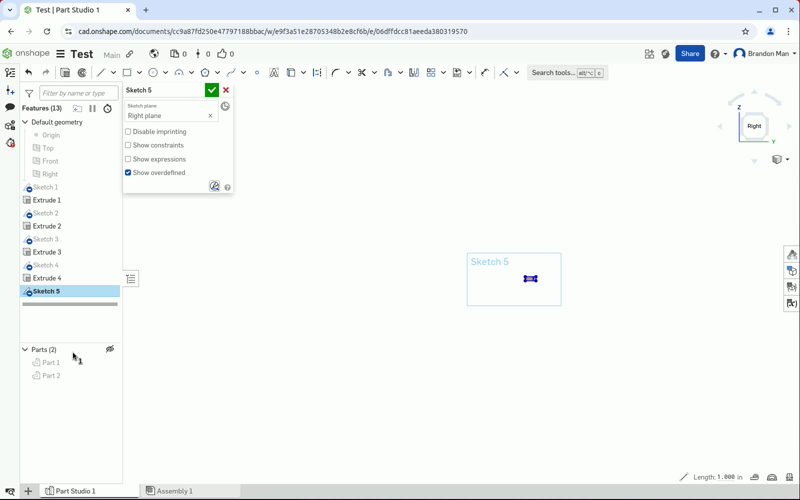
key(shift+y)
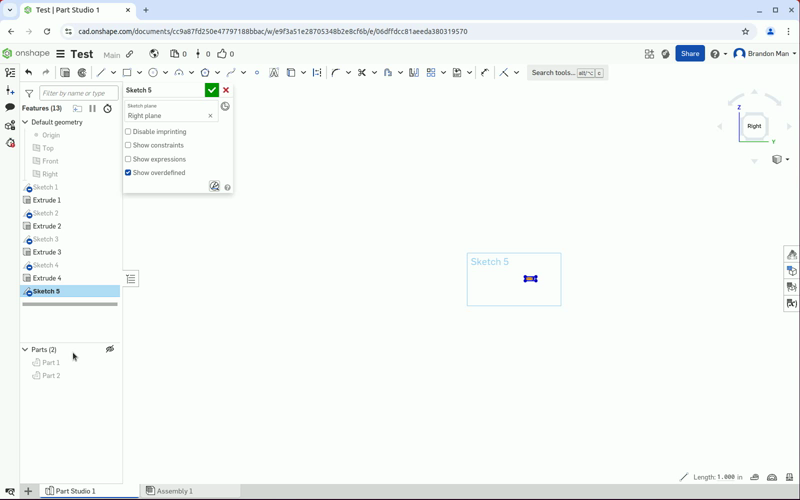
key(shift+e)
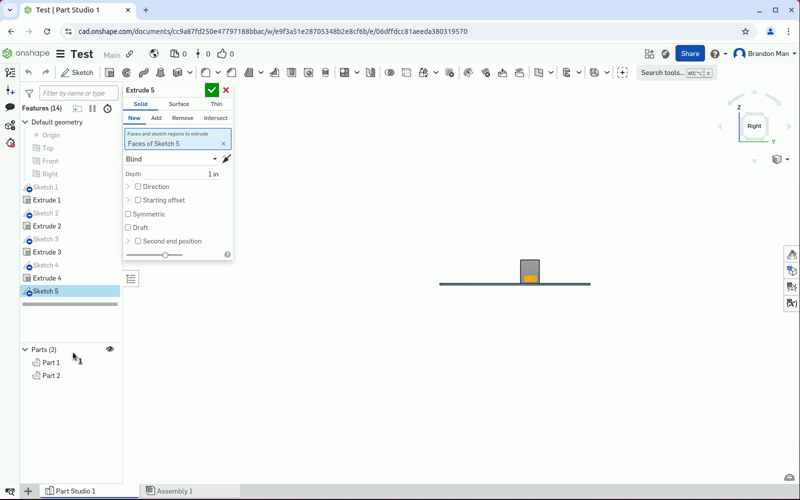
mouse_move(143, 106)
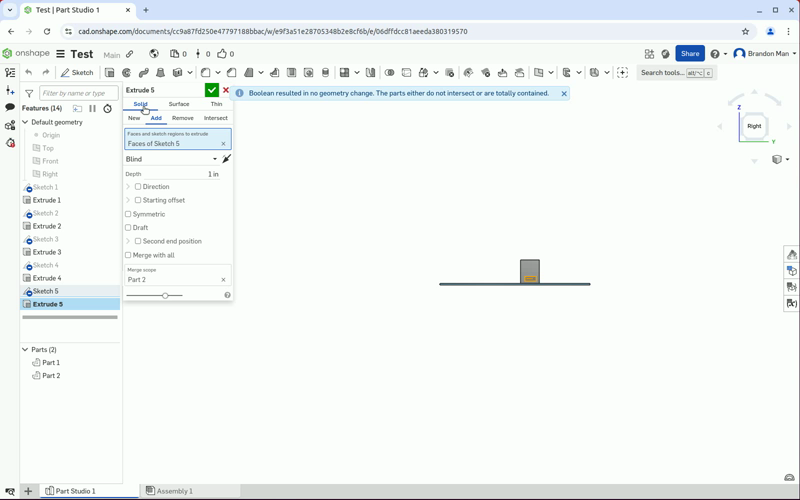
click(143, 106)
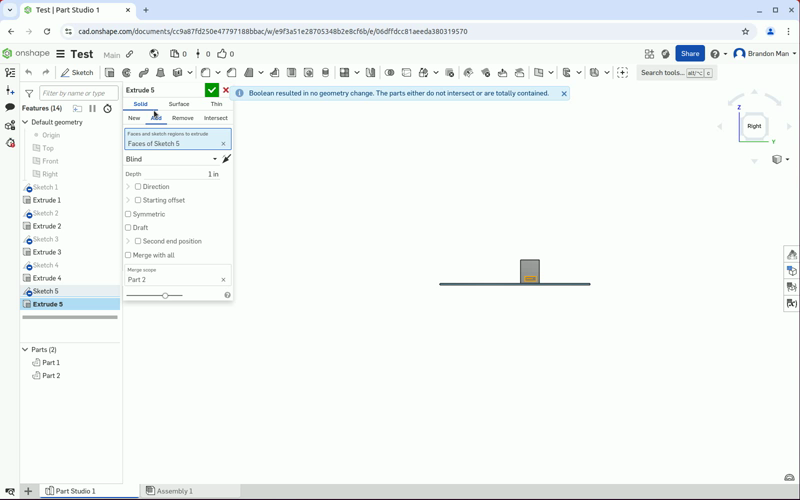
mouse_move(186, 120)
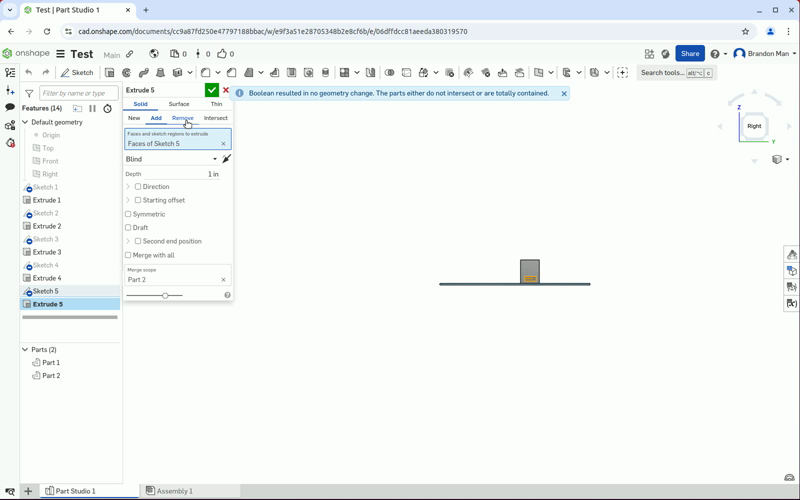
click(186, 120)
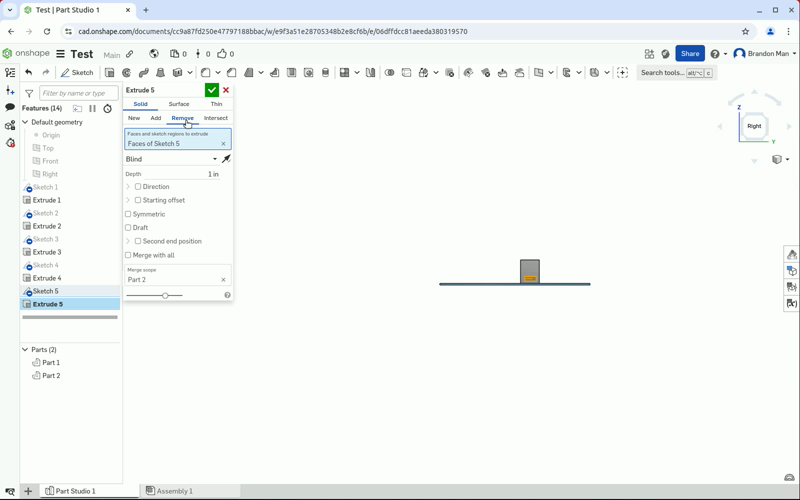
key(tab, 4)
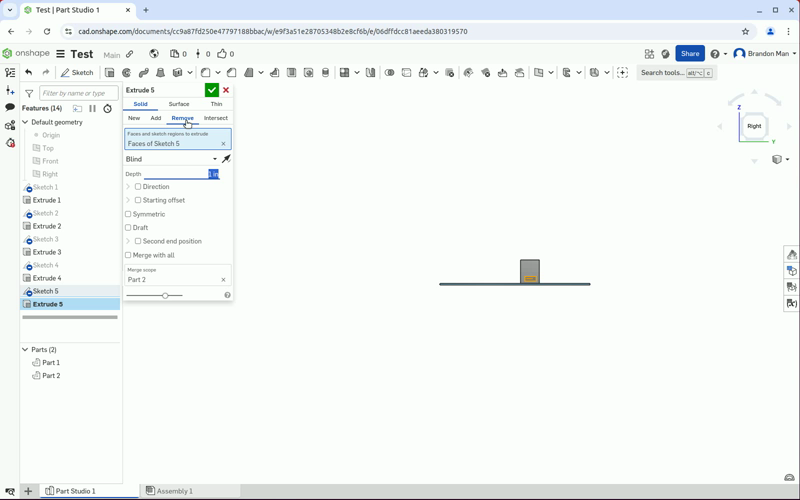
text(1.204)
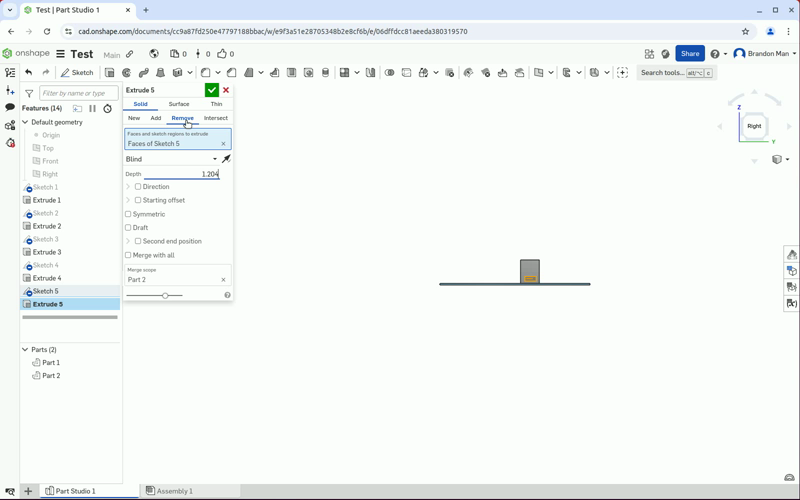
key(tab, 6)
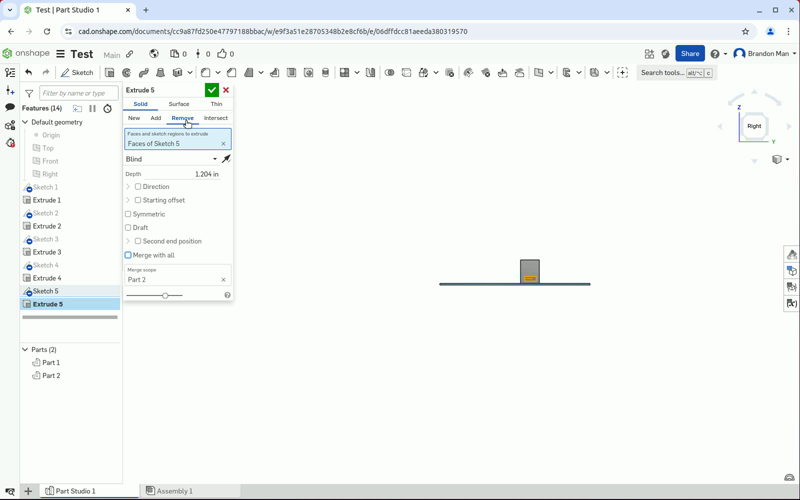
key(space)
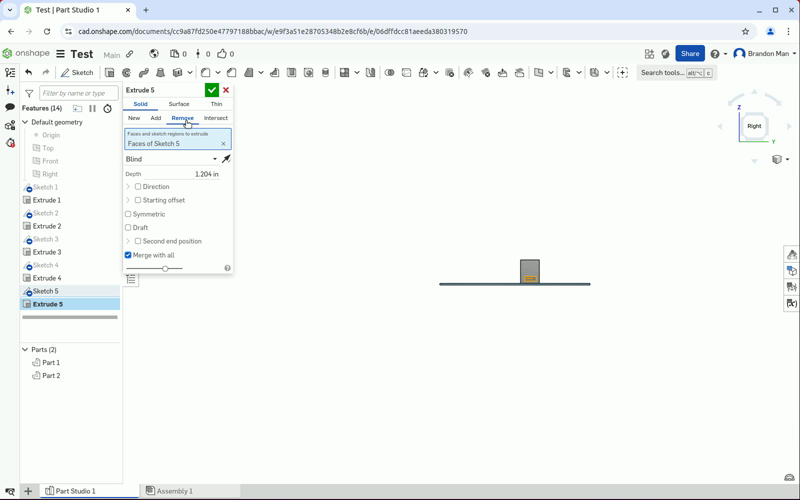
key(enter)
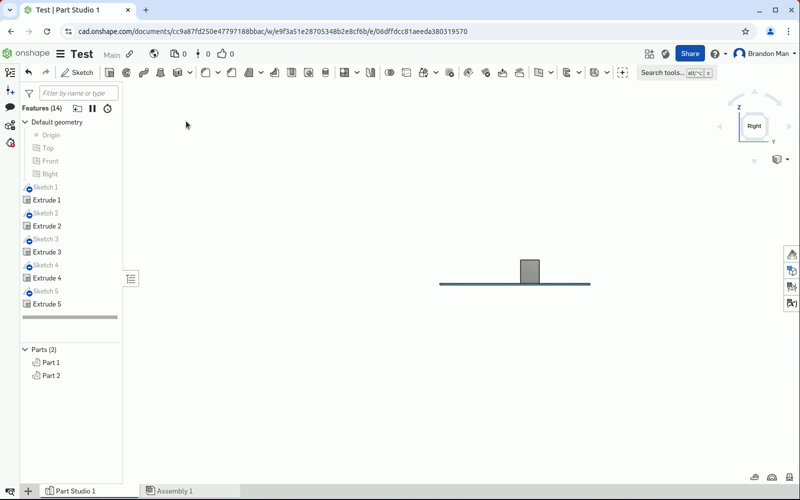
key(shift+h)
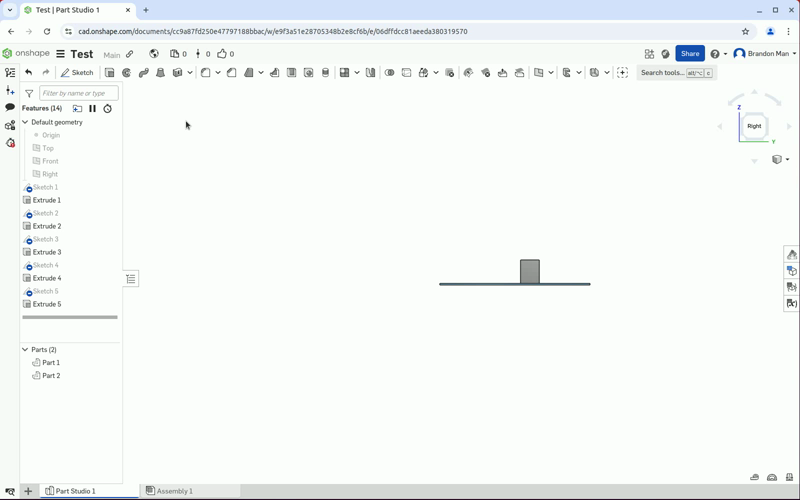
key(shift+h)
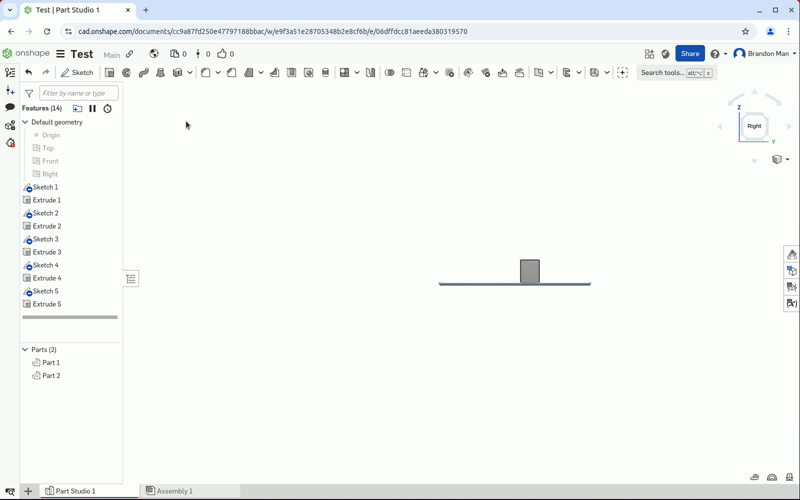
key(shift+7)
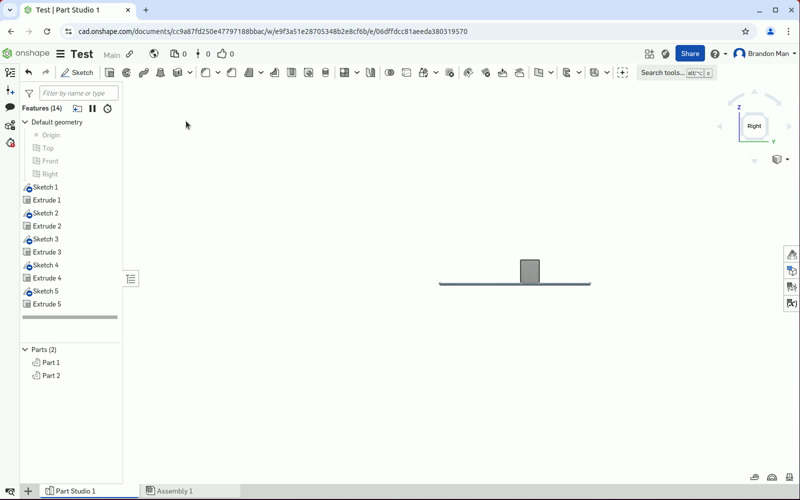
key(right, 2)
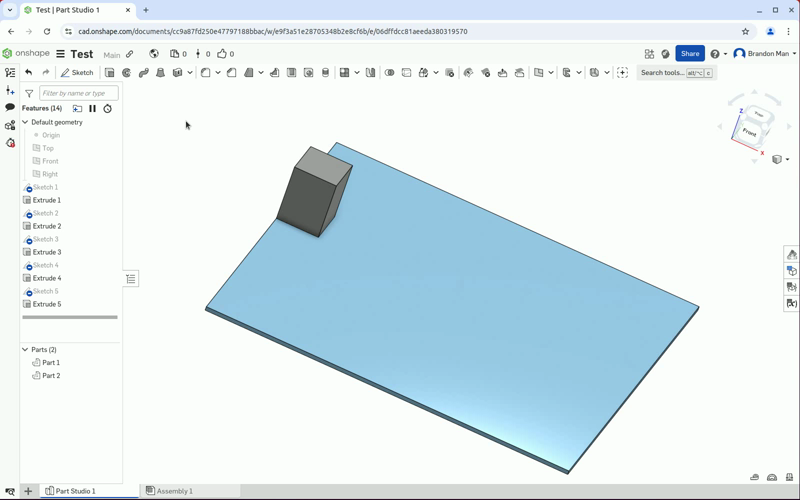
key(down, 2)
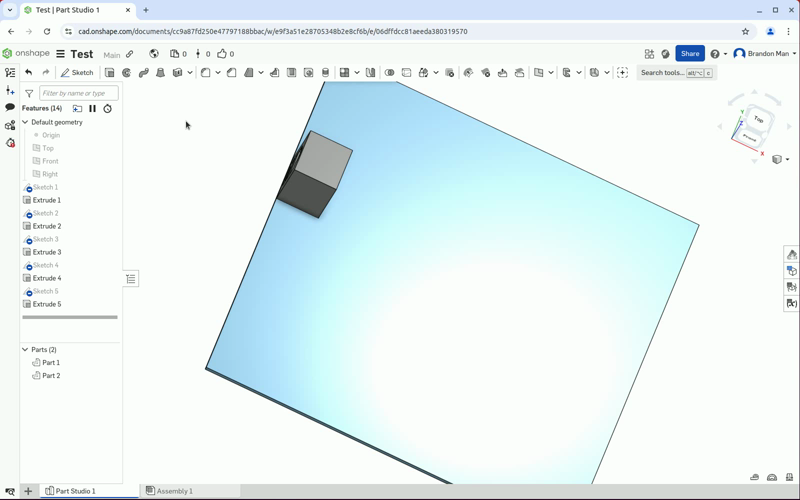
key(up, 2)
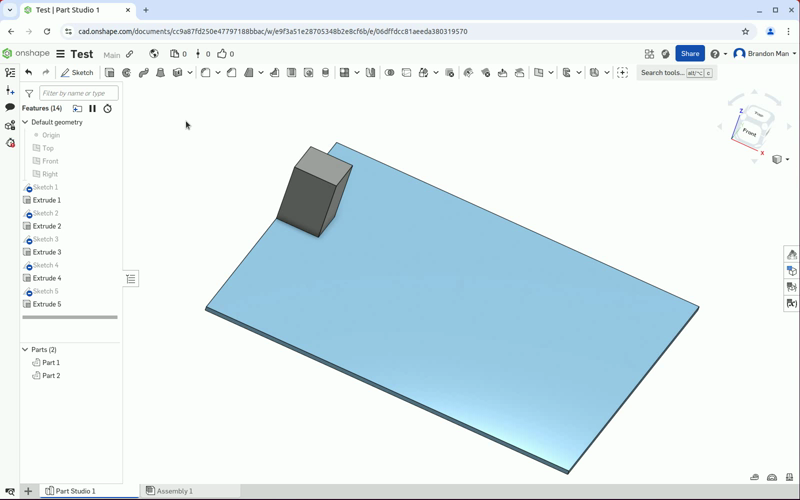
key(left, 2)
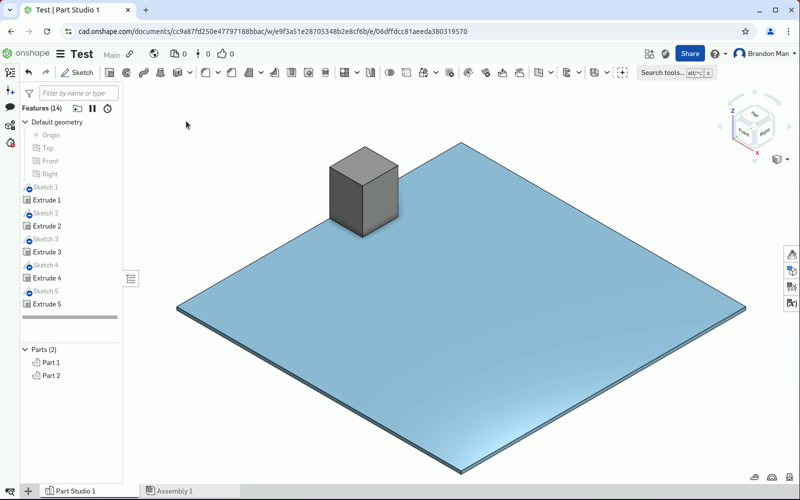
mouse_move(73, 189)
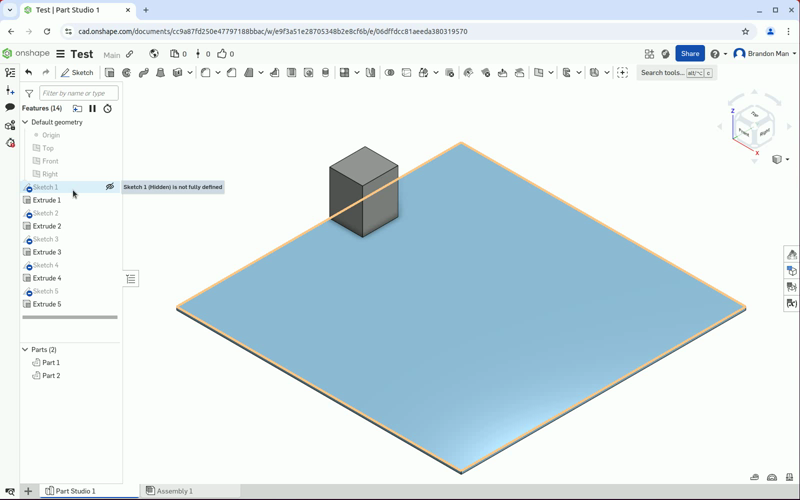
click(73, 189)